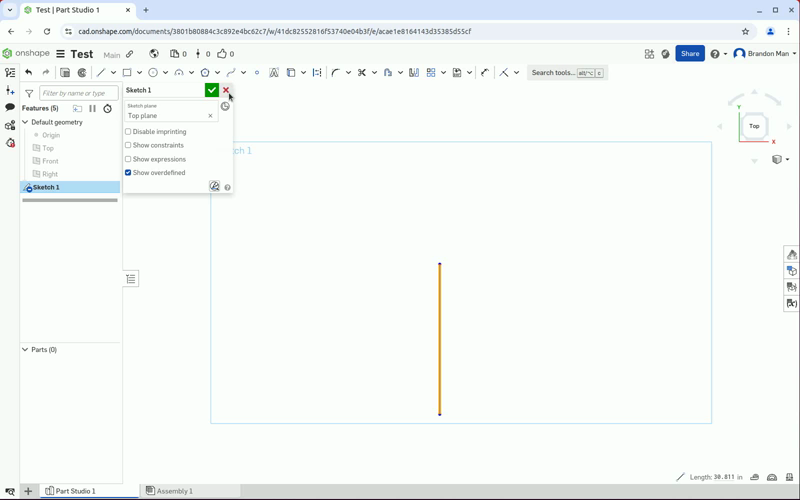
key(shift+h)
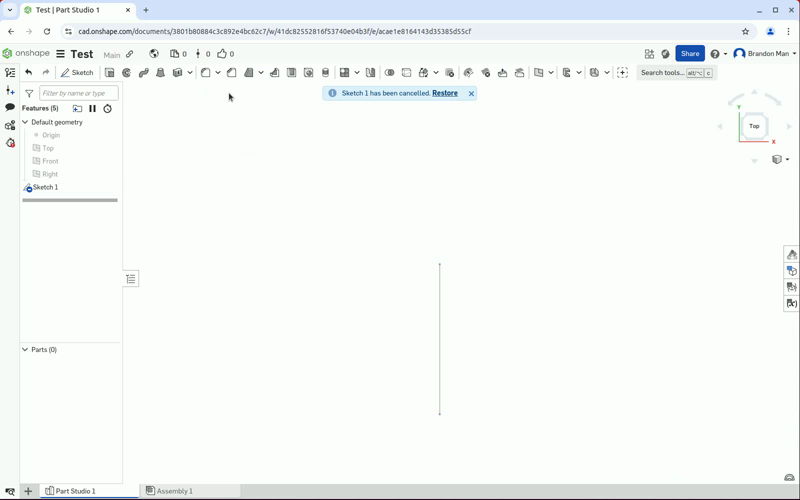
key(shift+s)
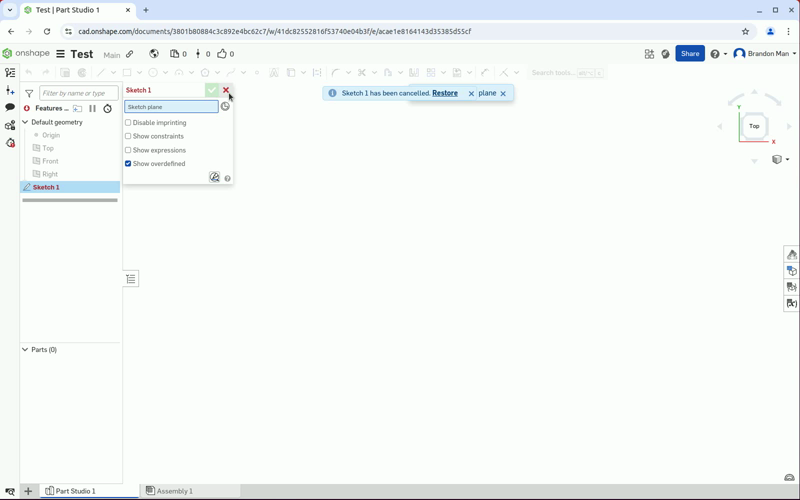
mouse_move(73, 150)
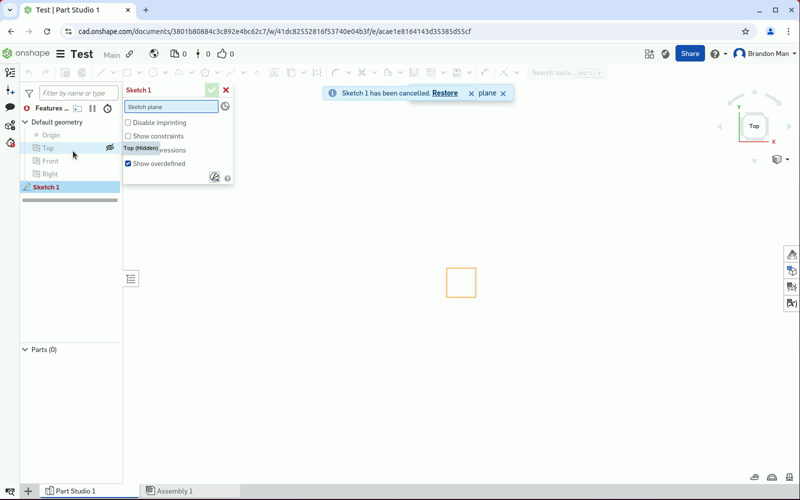
click(73, 150)
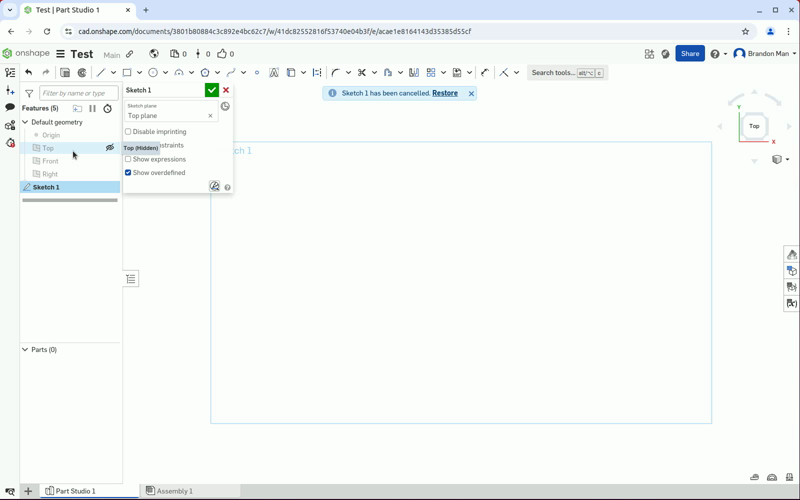
mouse_move(73, 352)
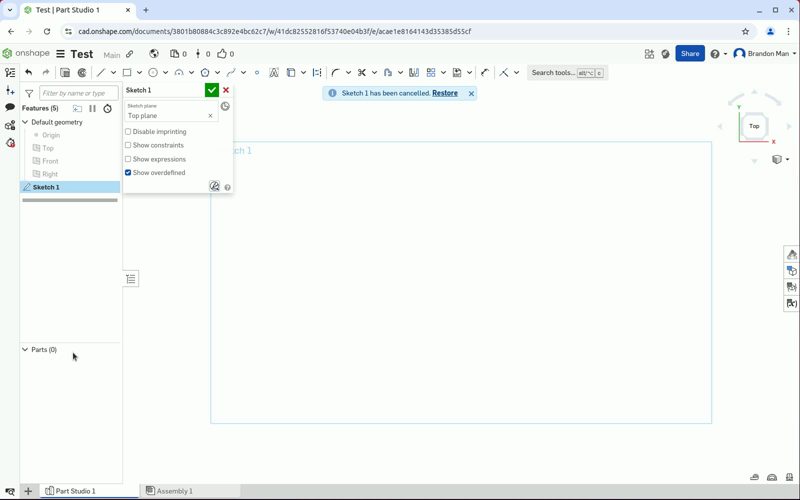
key(y)
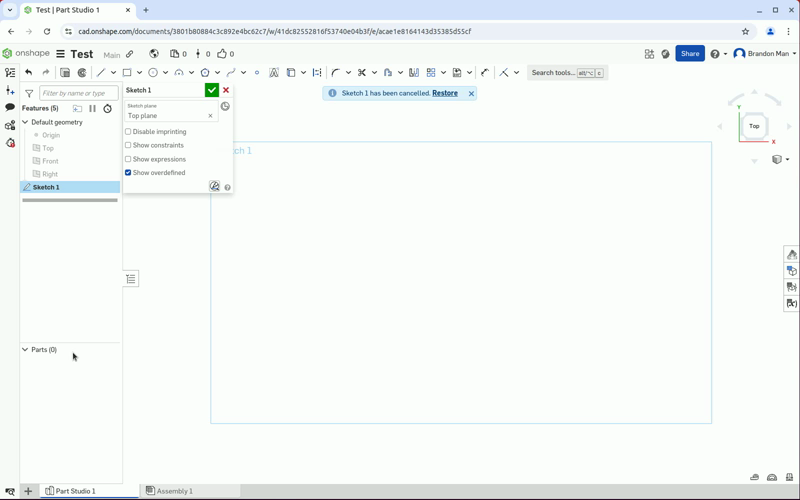
key(l)
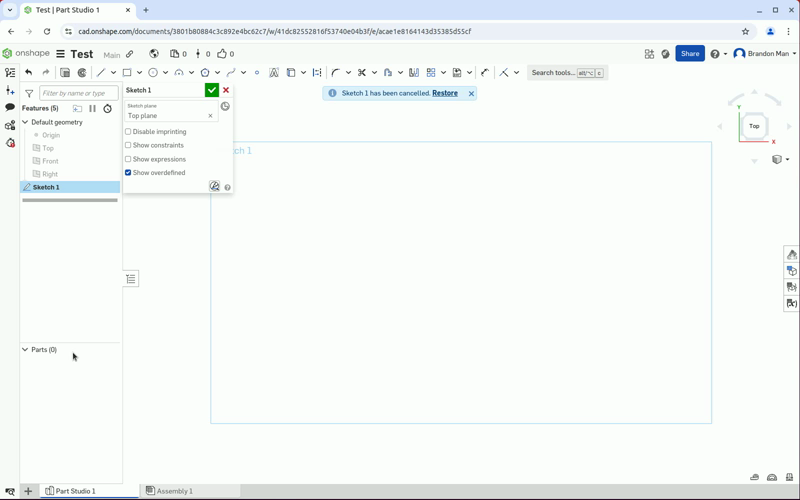
key_down(shift)
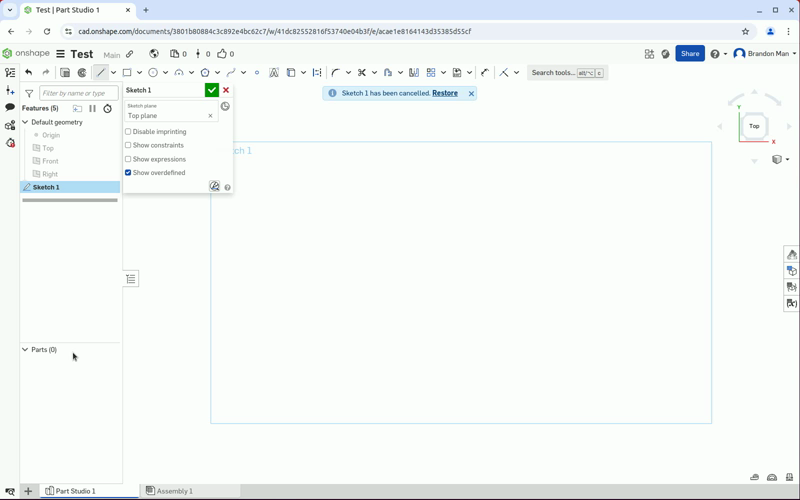
mouse_move(460, 389)
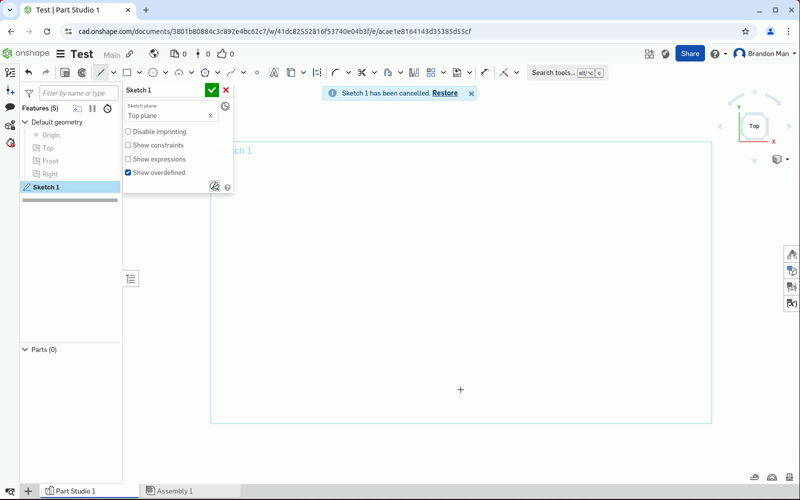
click(460, 389)
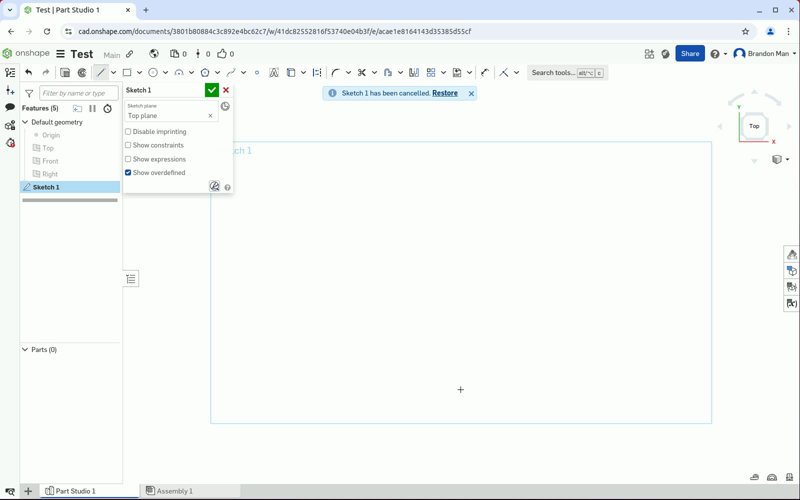
key_up(shift)
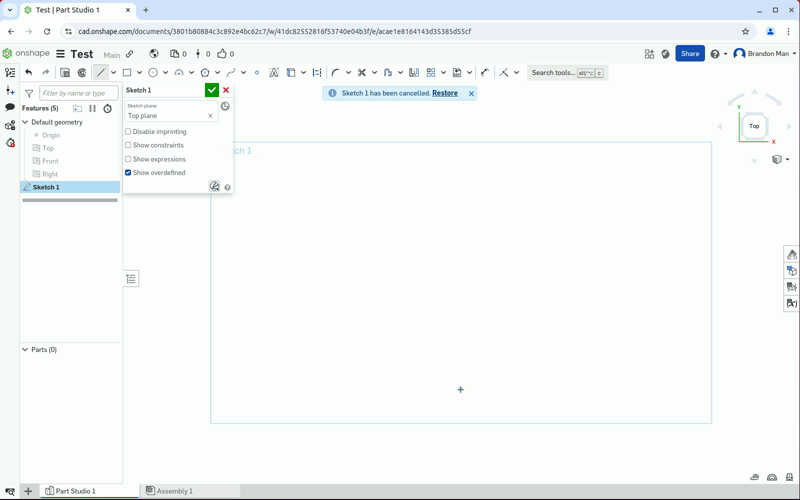
key_down(shift)
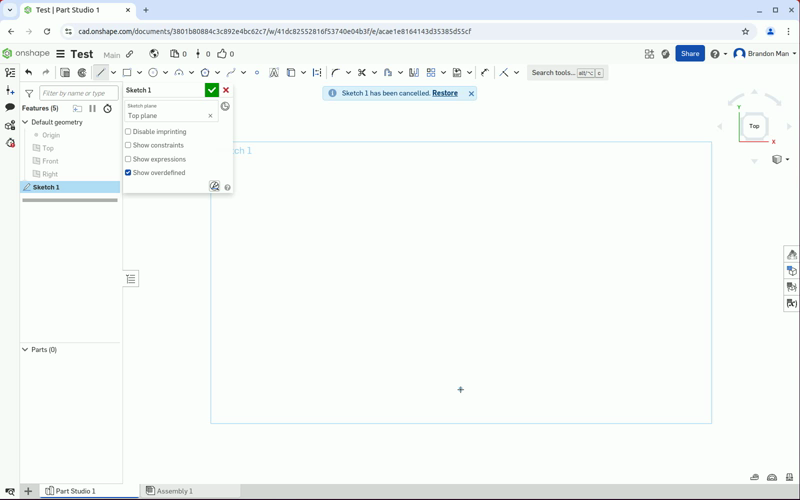
mouse_move(460, 317)
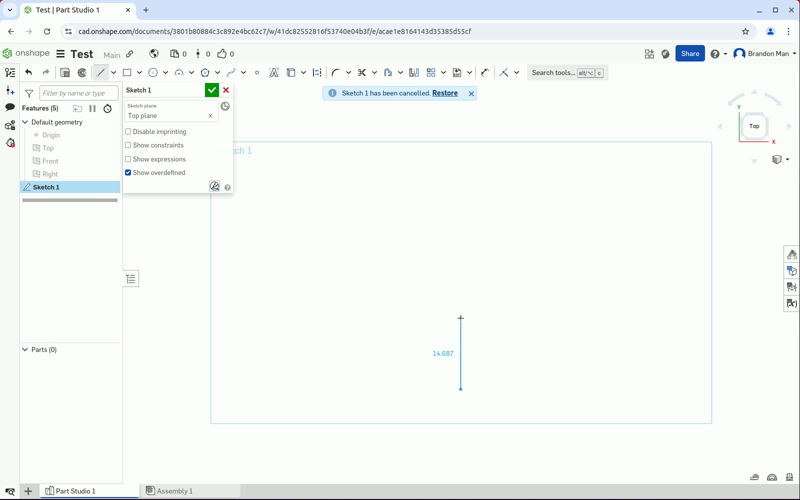
click(460, 317)
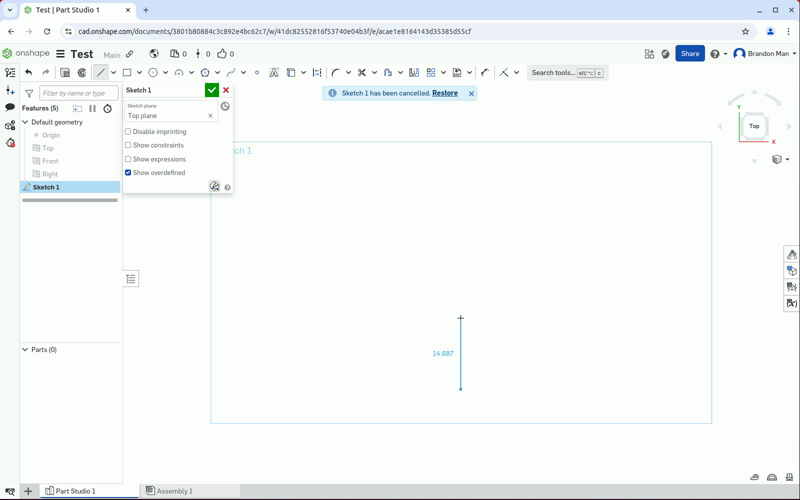
key_up(shift)
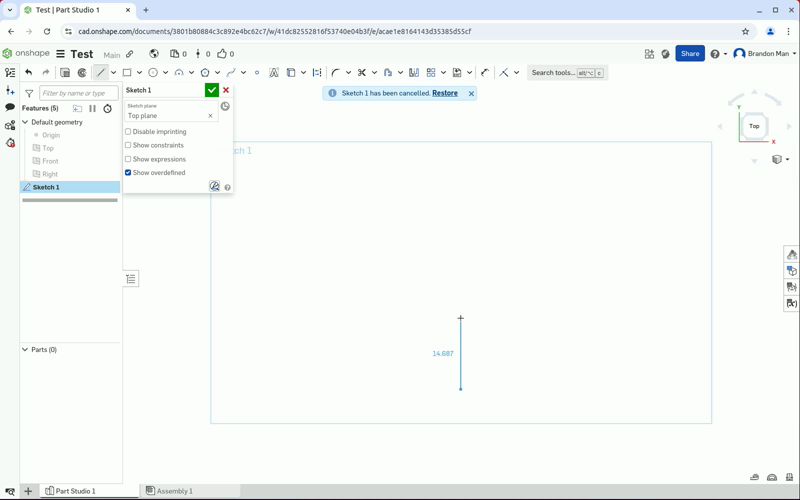
key(esc)
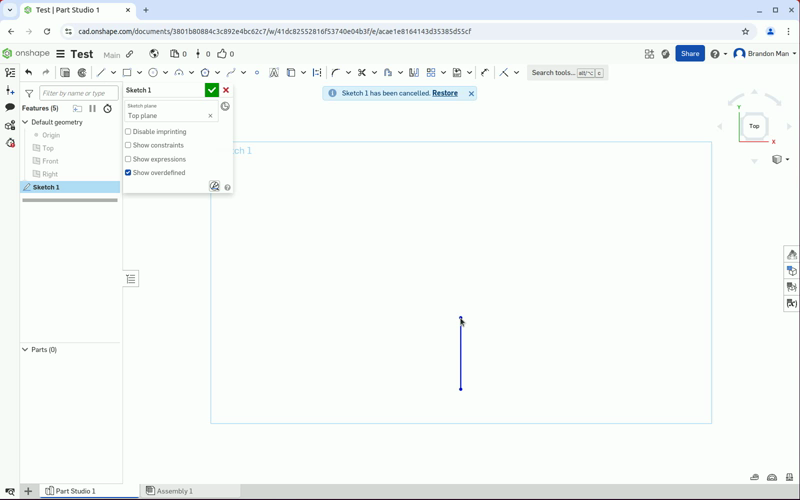
key(a)
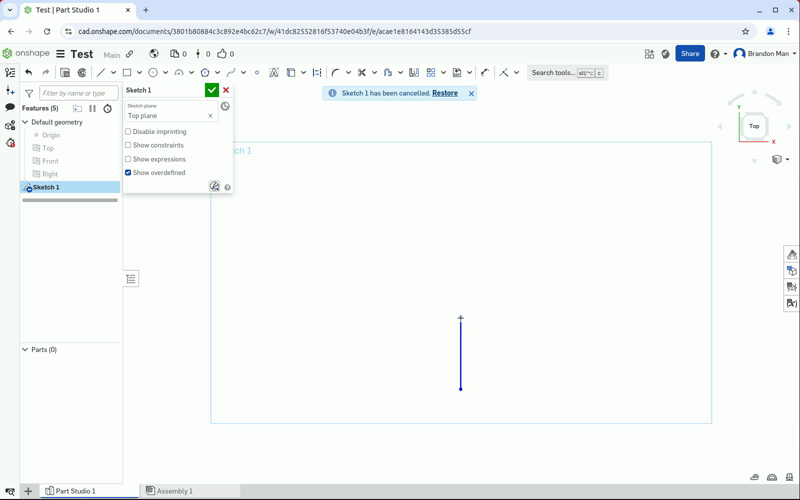
mouse_move(460, 317)
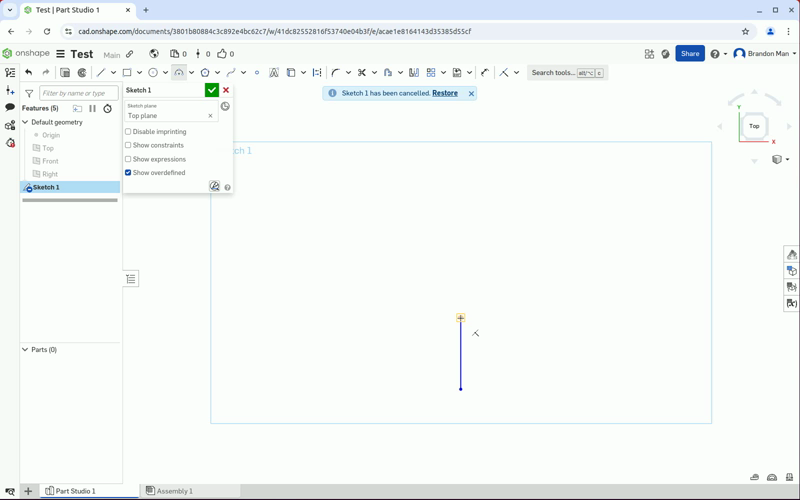
click(460, 317)
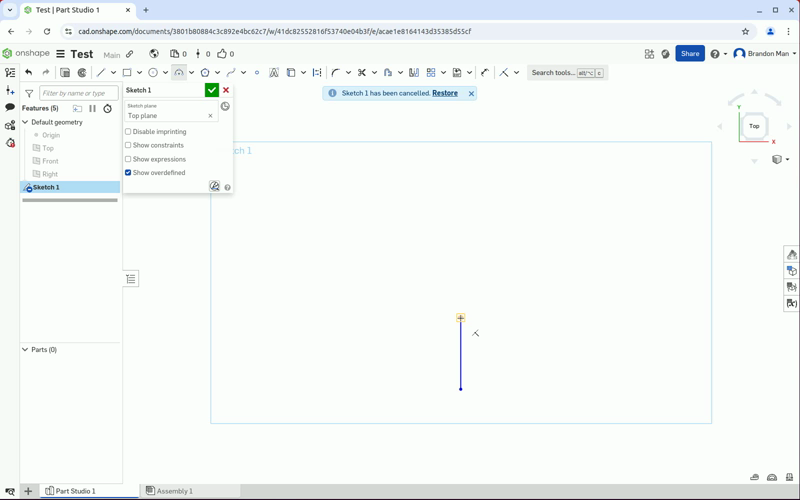
key_down(shift)
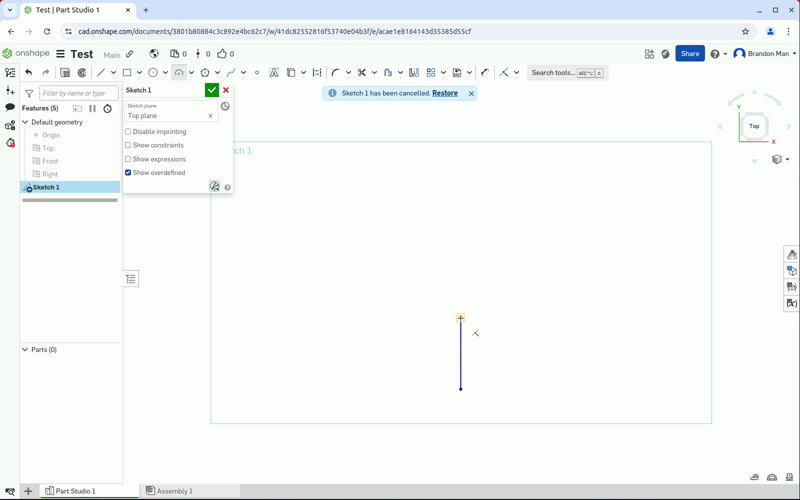
mouse_move(460, 248)
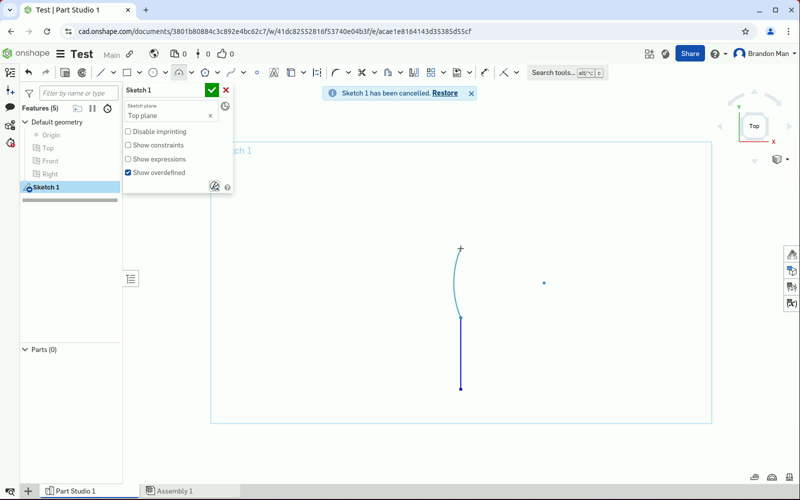
click(460, 248)
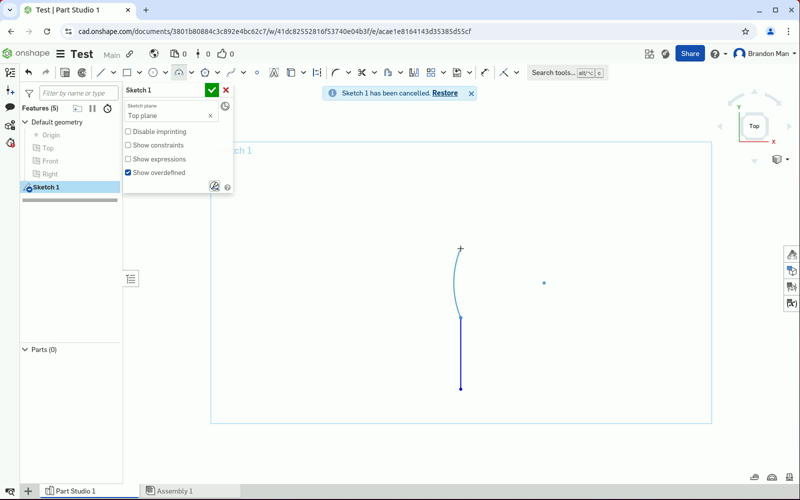
mouse_move(426, 282)
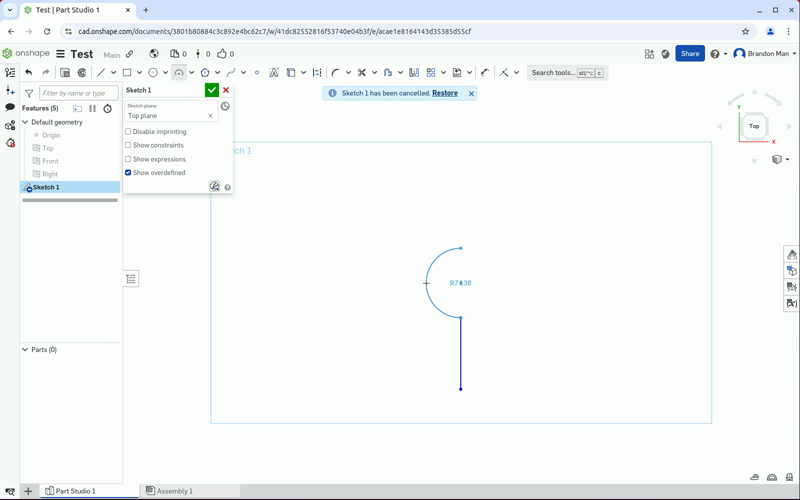
click(426, 282)
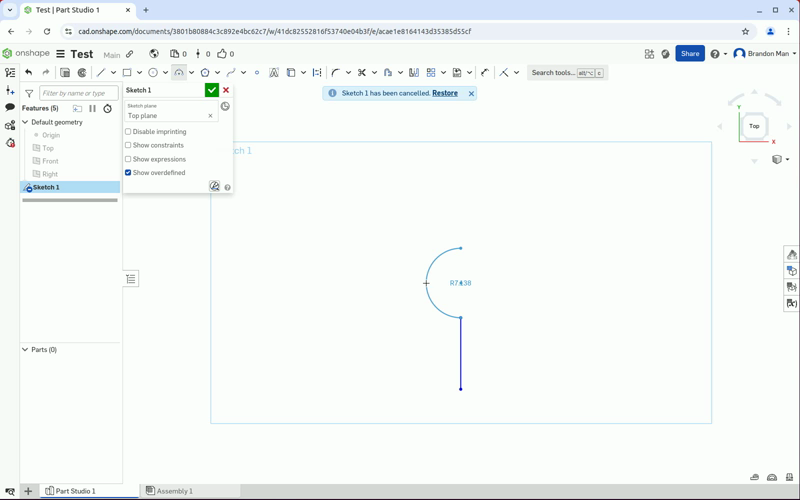
key_up(shift)
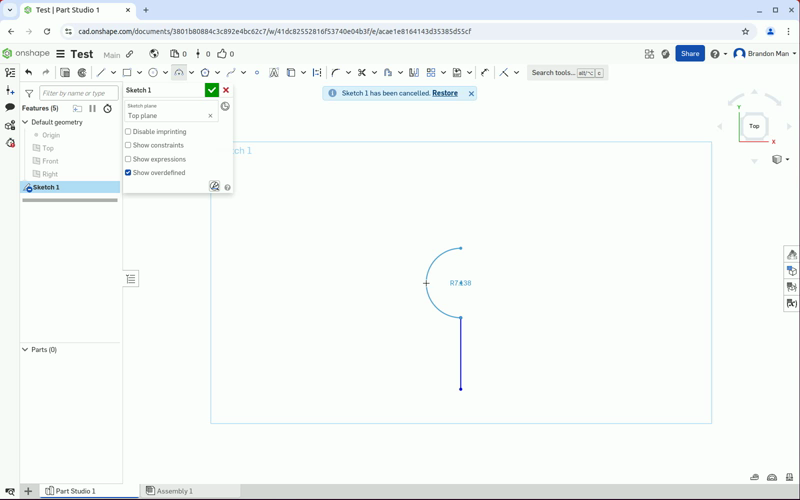
key(esc)
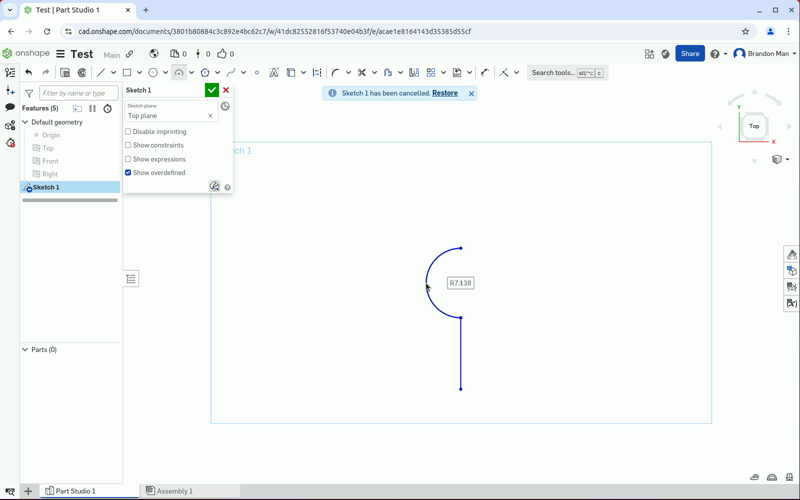
key(l)
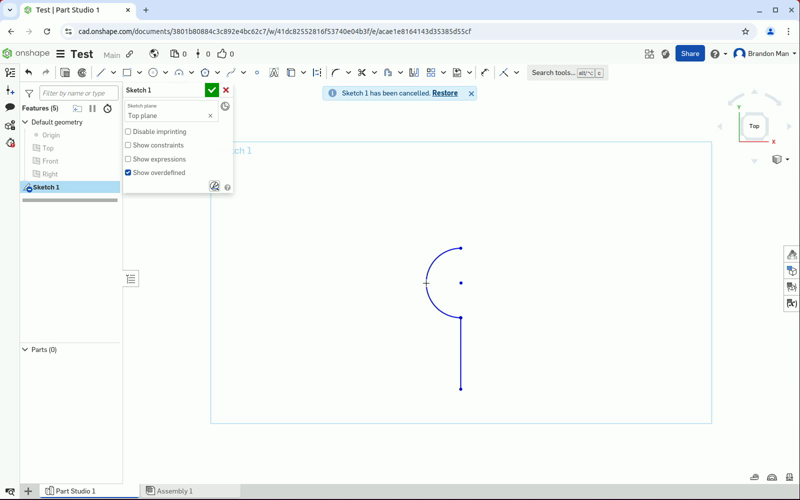
mouse_move(460, 248)
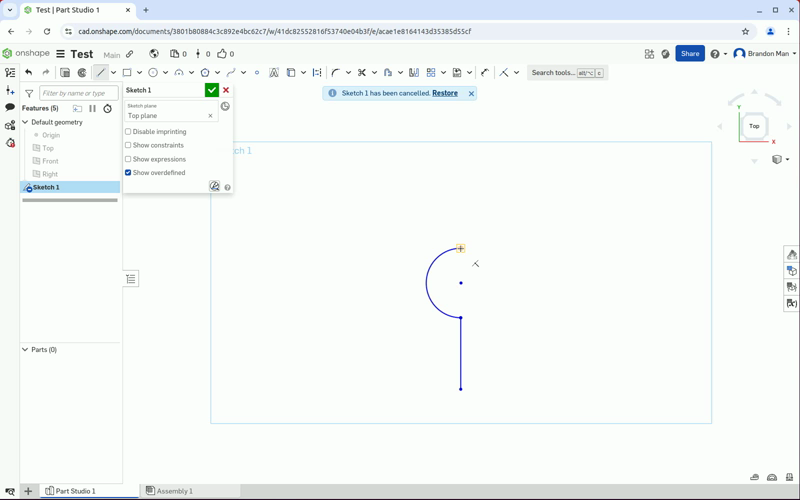
click(460, 248)
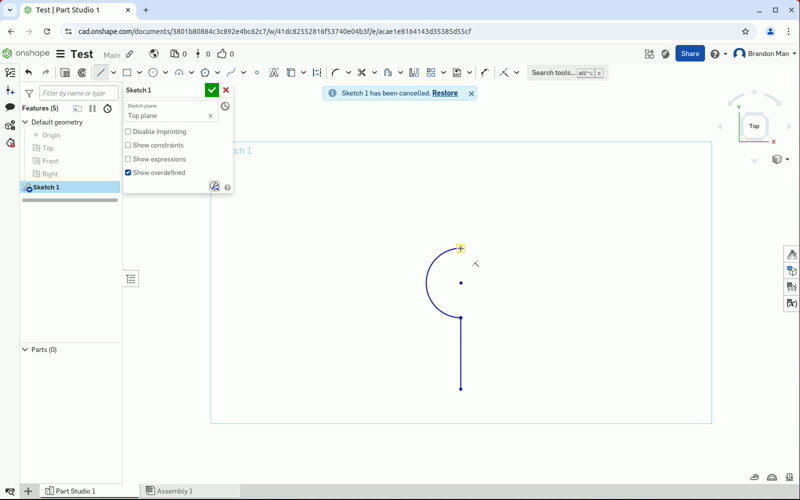
key_down(shift)
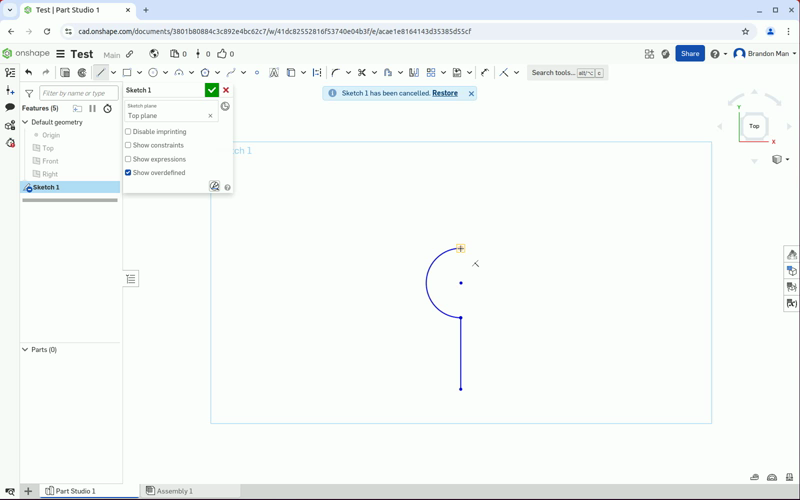
mouse_move(460, 176)
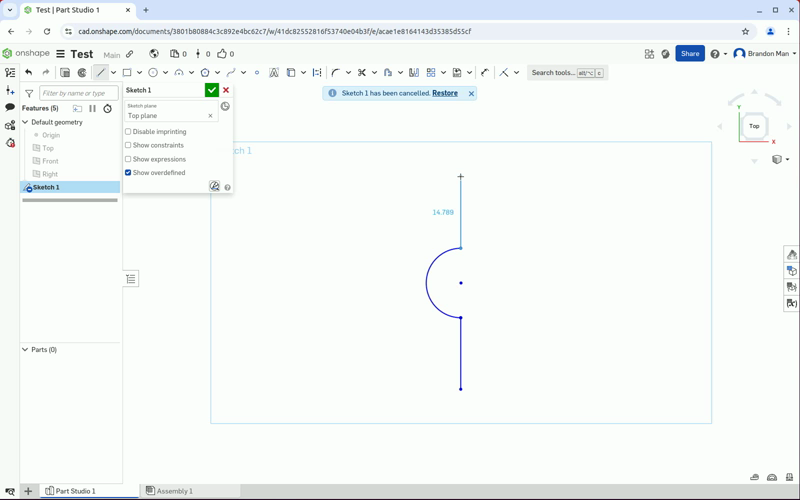
click(460, 176)
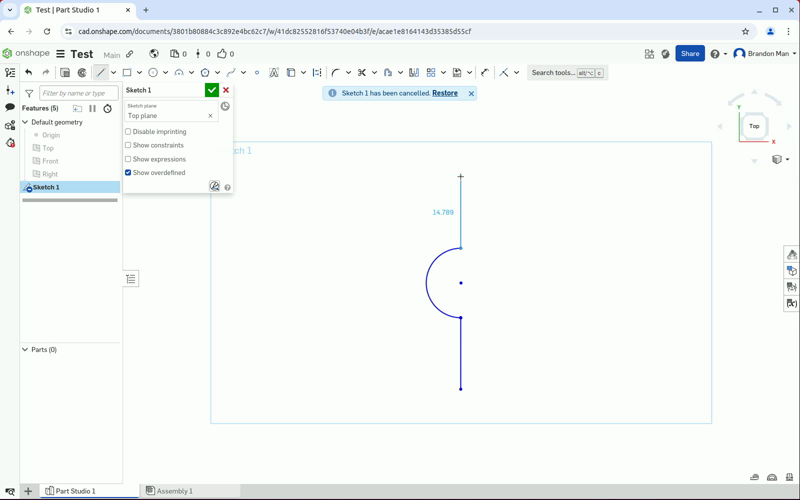
key_up(shift)
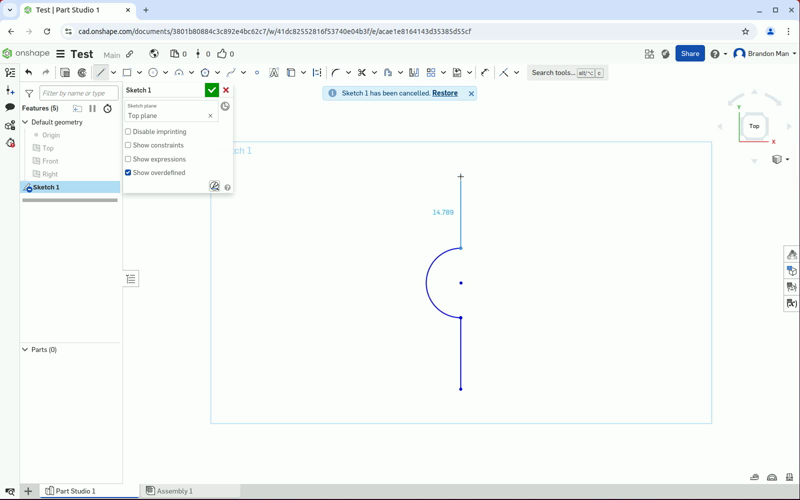
key(esc)
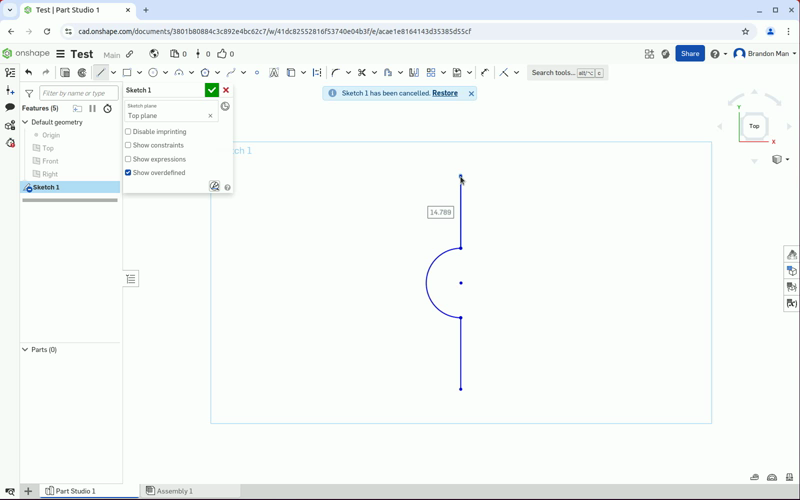
key(a)
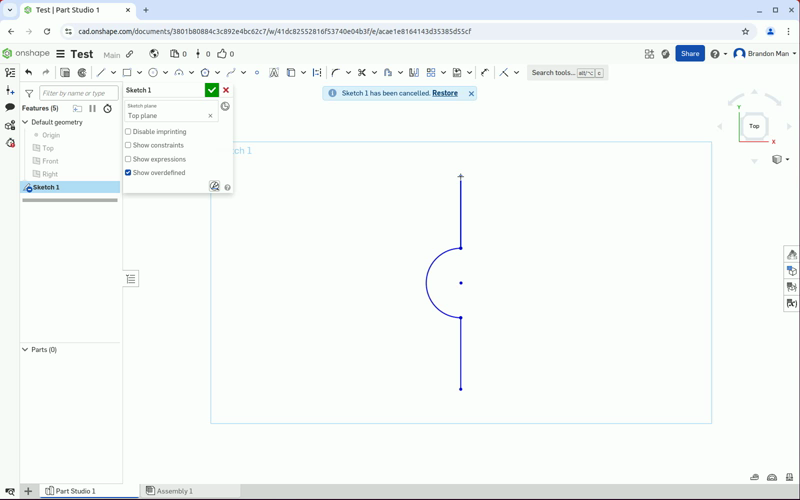
mouse_move(460, 176)
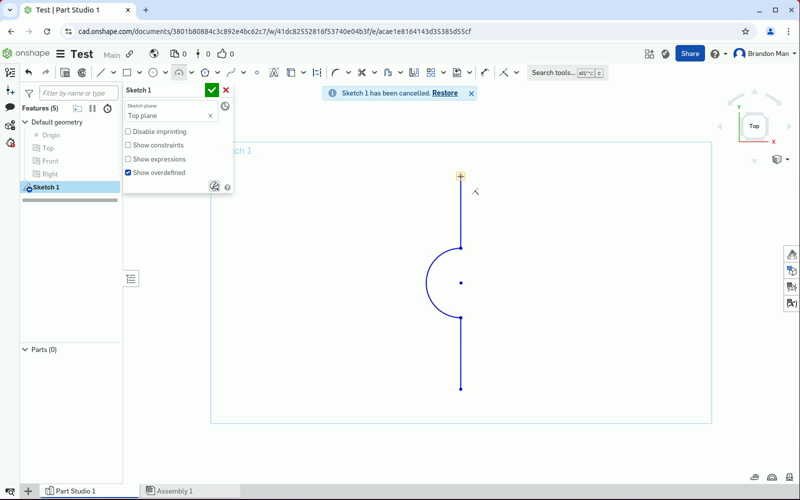
click(460, 176)
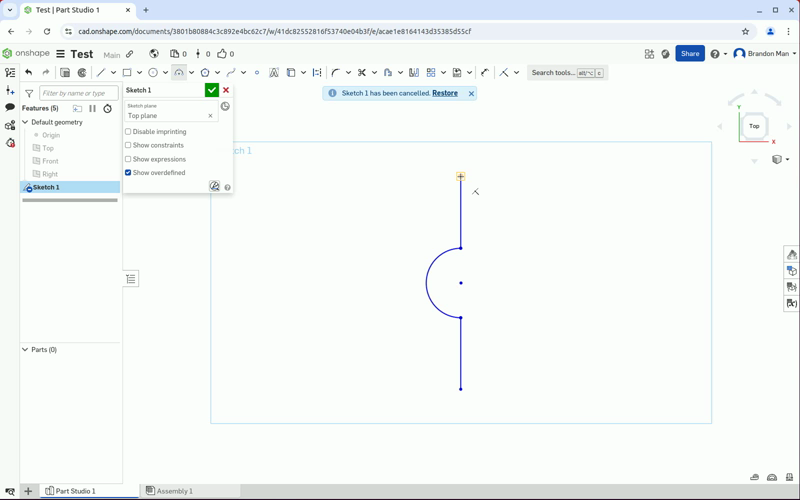
mouse_move(460, 389)
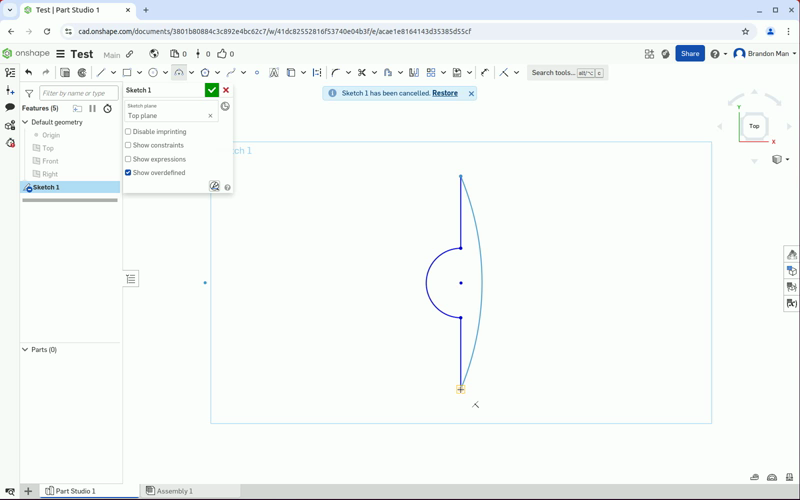
click(460, 389)
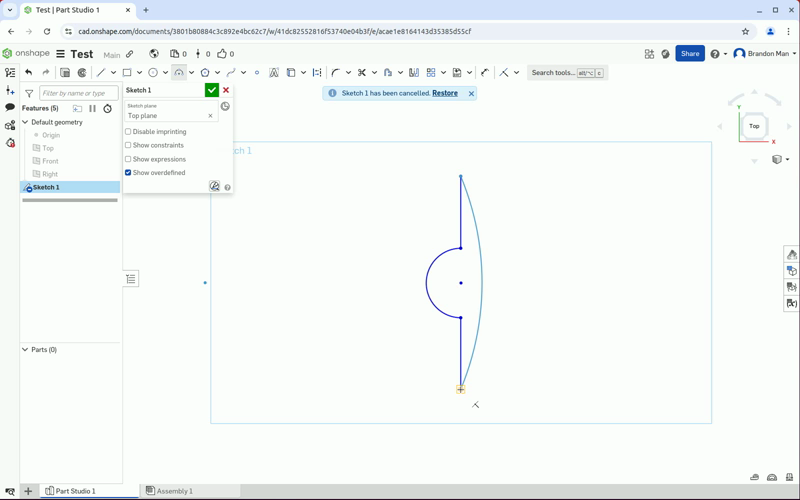
key_down(shift)
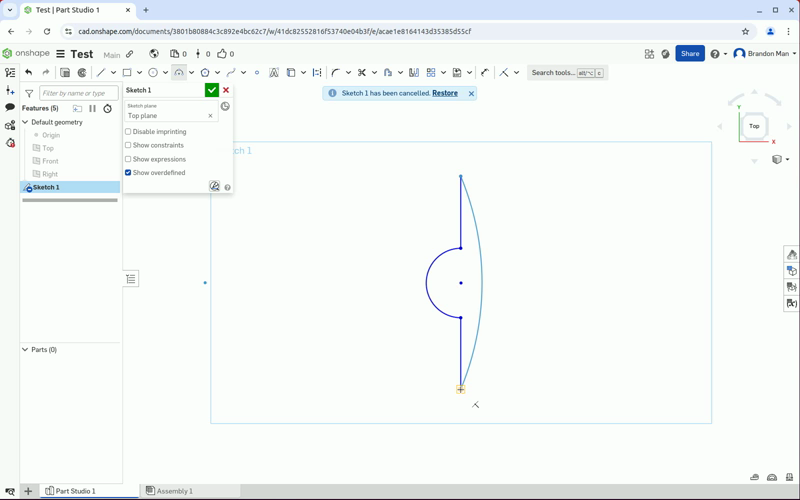
mouse_move(353, 282)
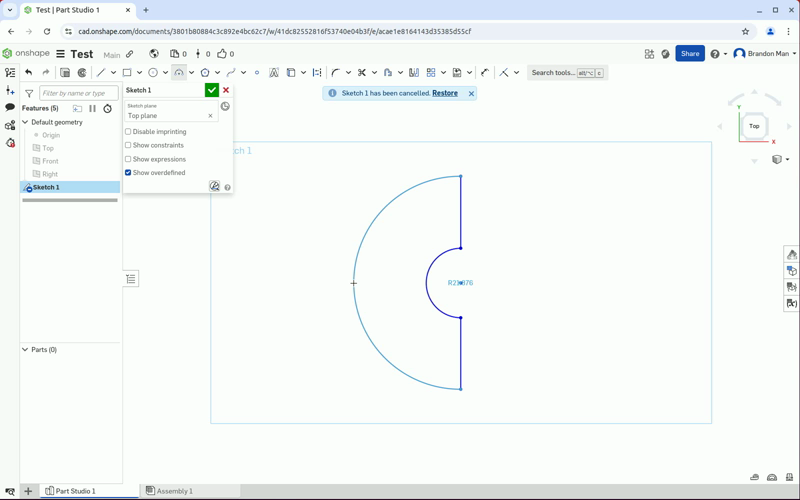
click(353, 282)
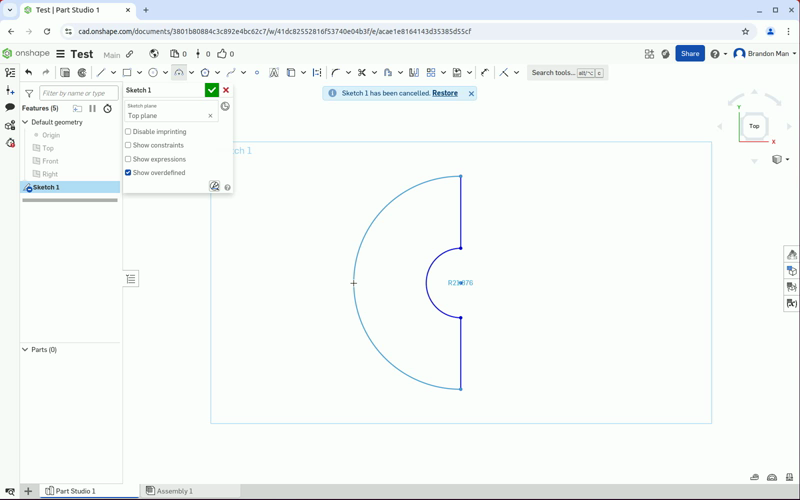
key_up(shift)
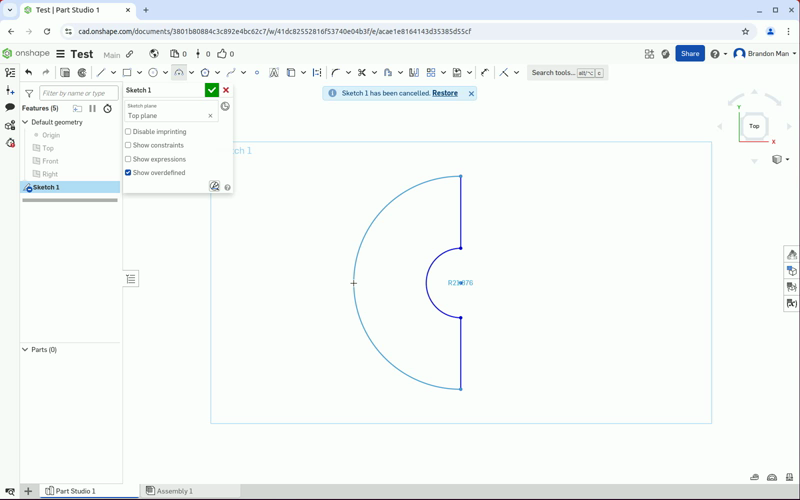
key(esc)
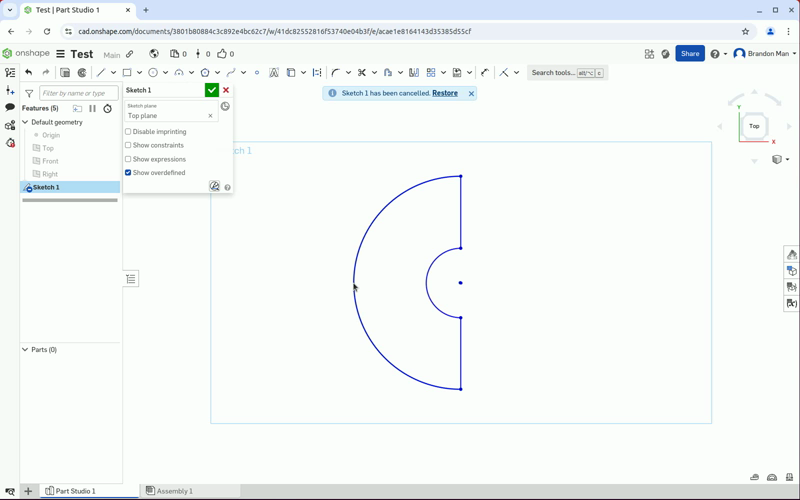
mouse_move(434, 248)
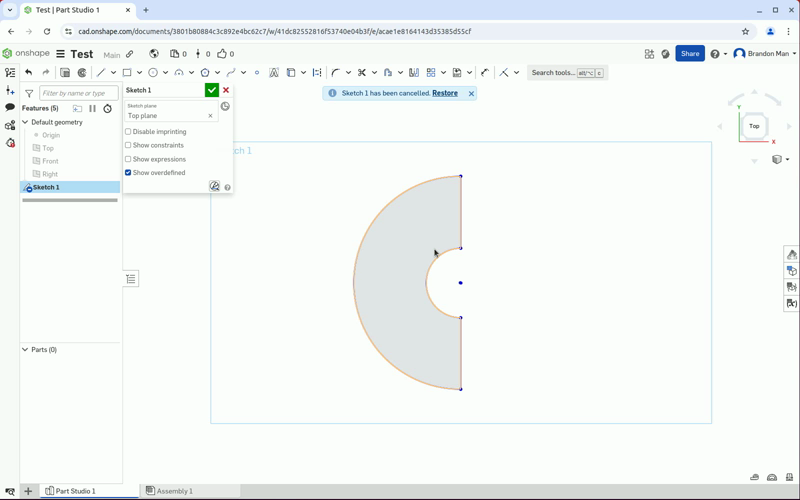
scroll(6)
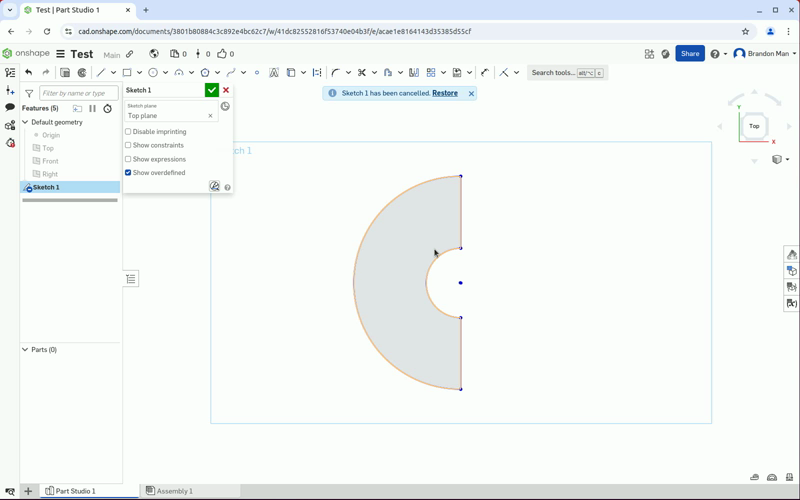
scroll(6)
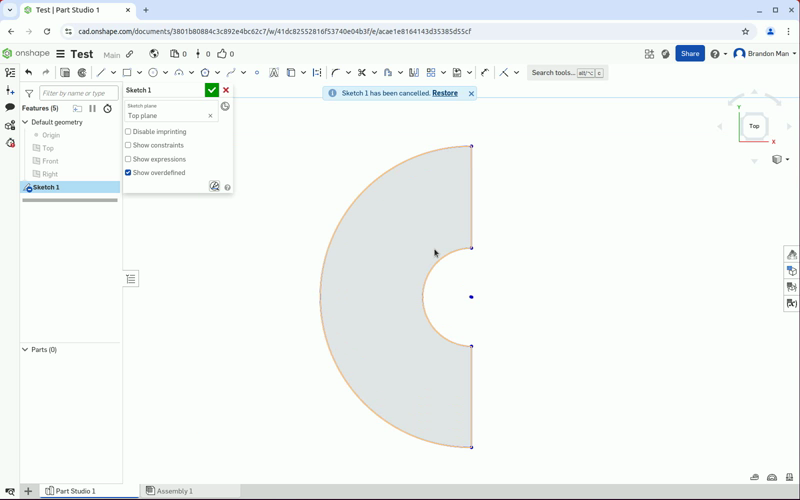
scroll(6)
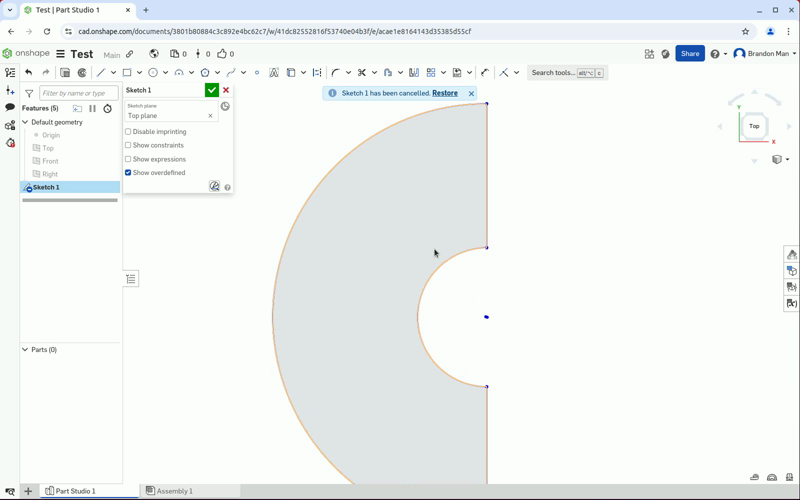
scroll(6)
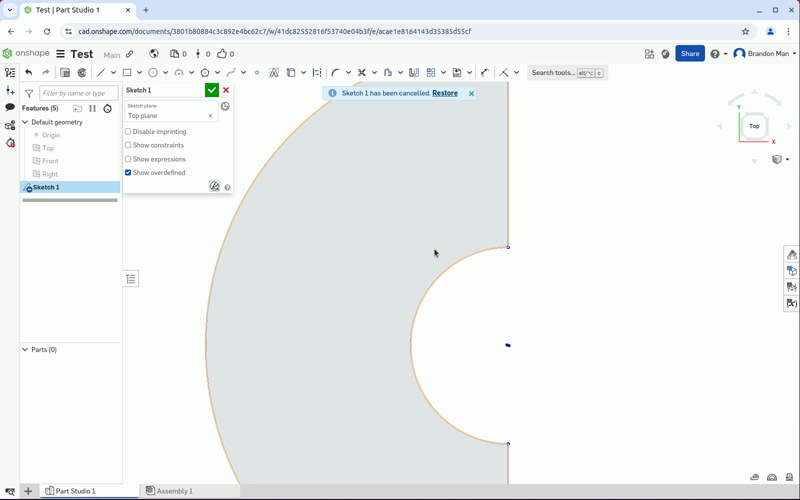
scroll(6)
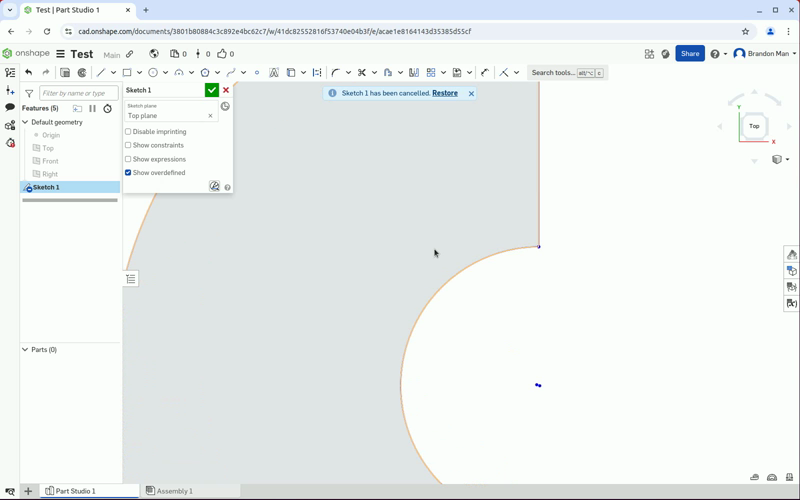
scroll(6)
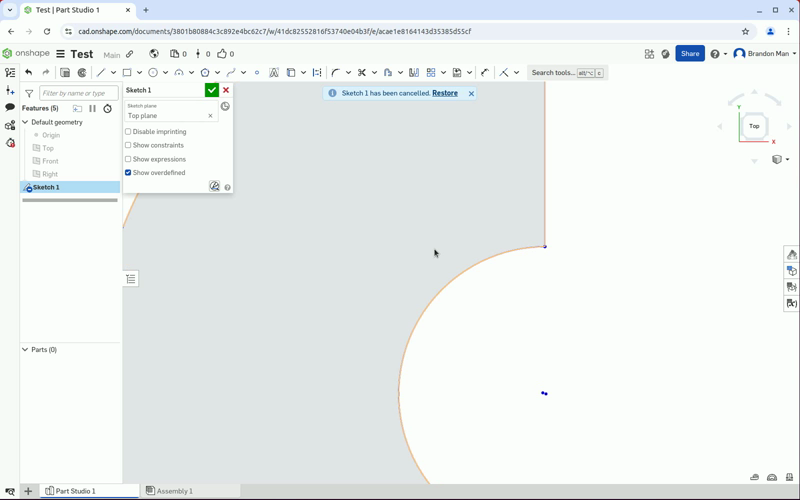
scroll(6)
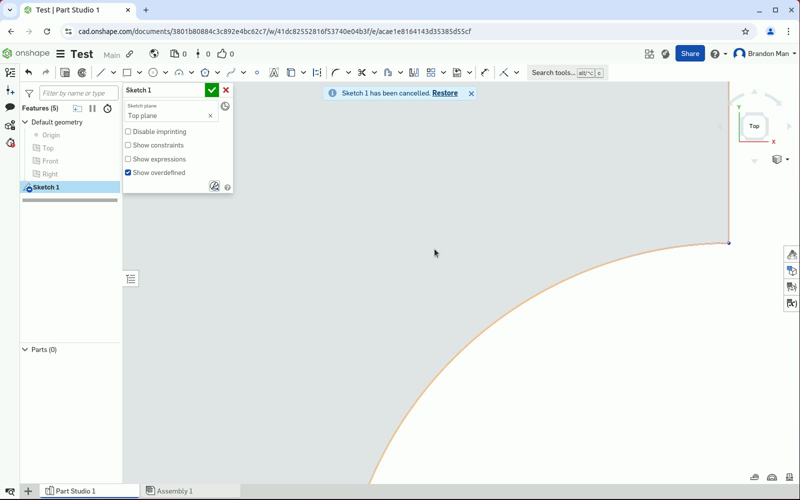
click(434, 248)
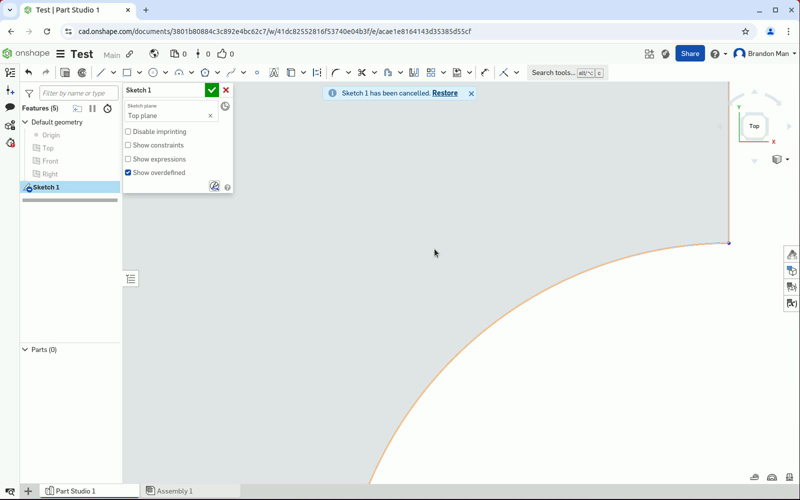
scroll(-6)
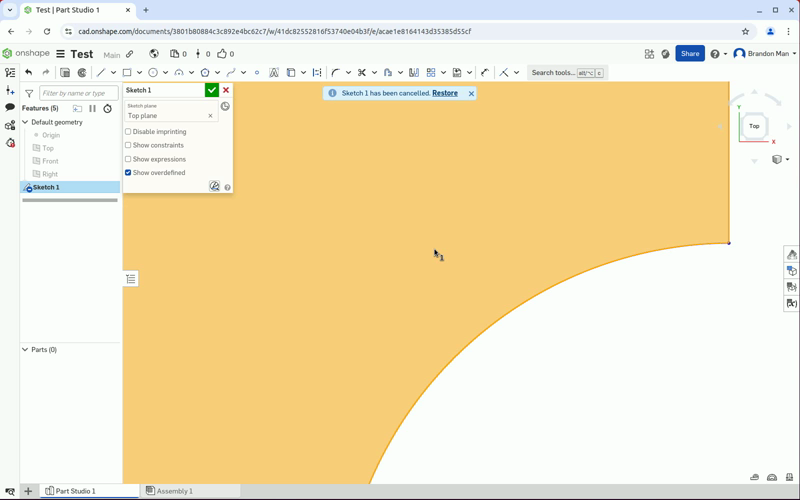
scroll(-6)
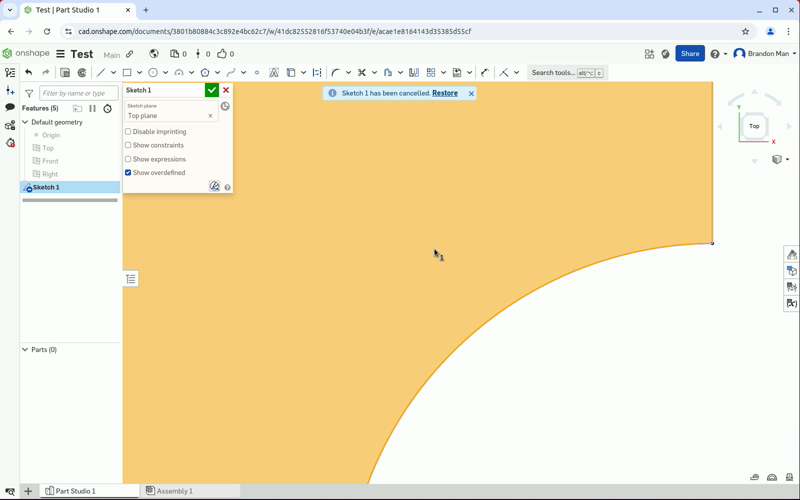
scroll(-6)
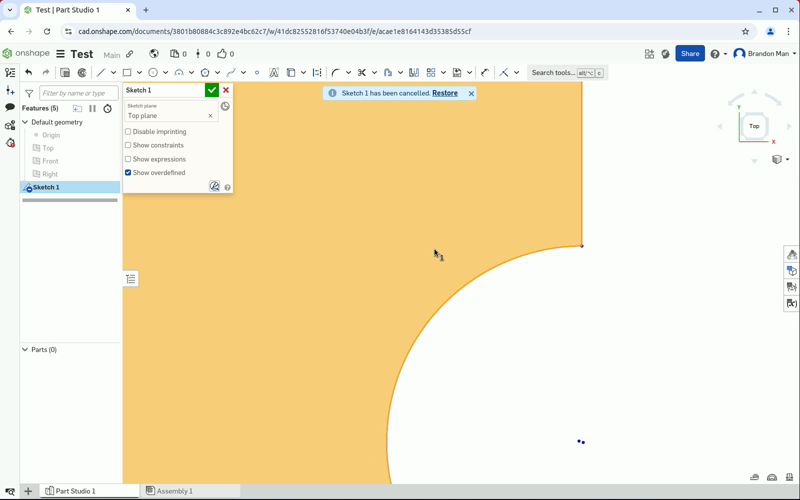
scroll(-6)
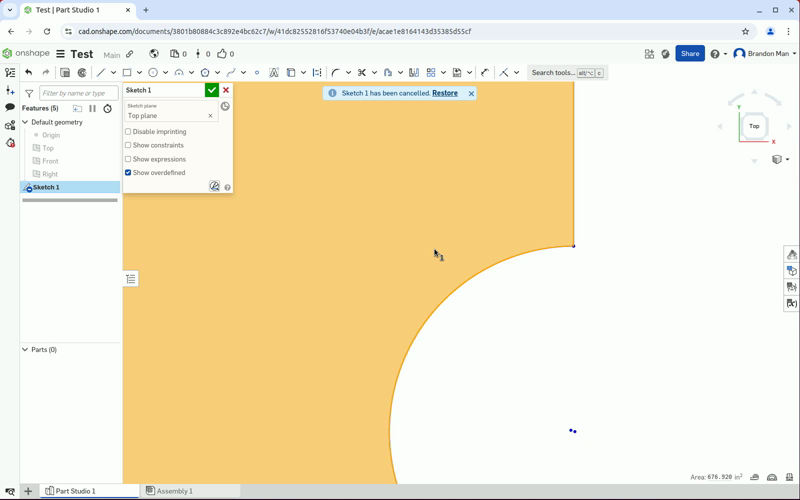
scroll(-6)
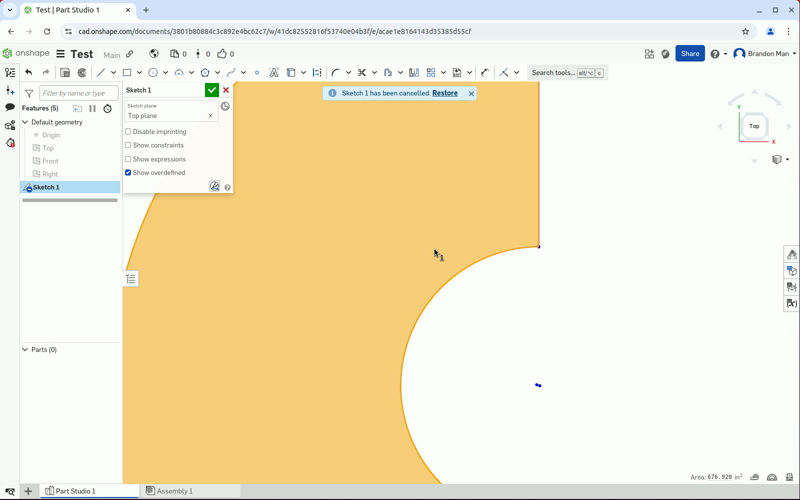
scroll(-6)
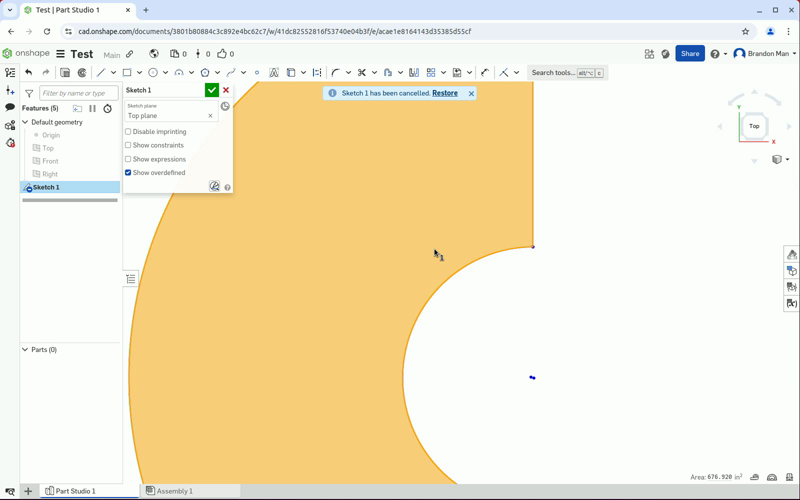
scroll(-6)
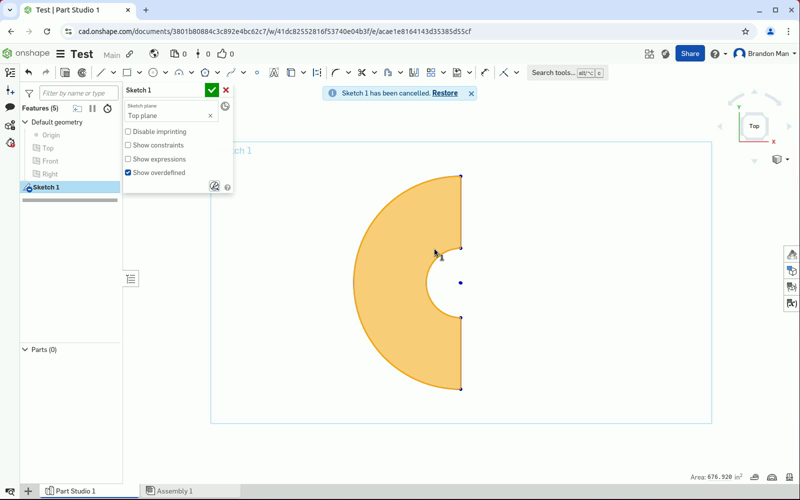
mouse_move(73, 352)
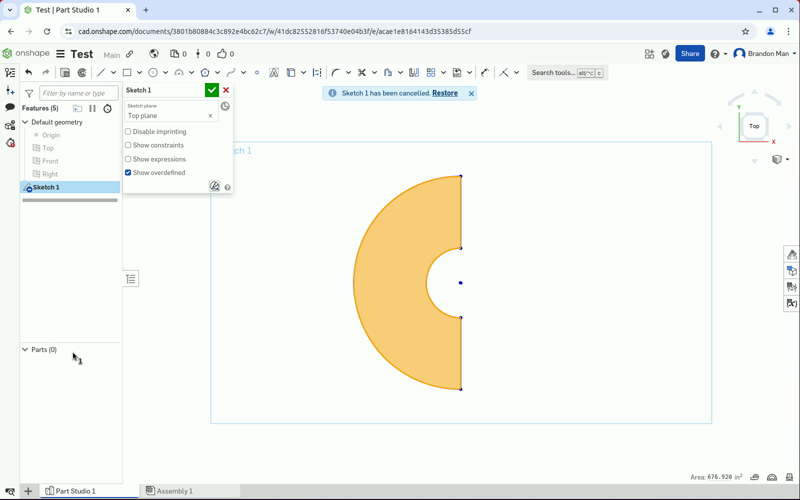
key(shift+y)
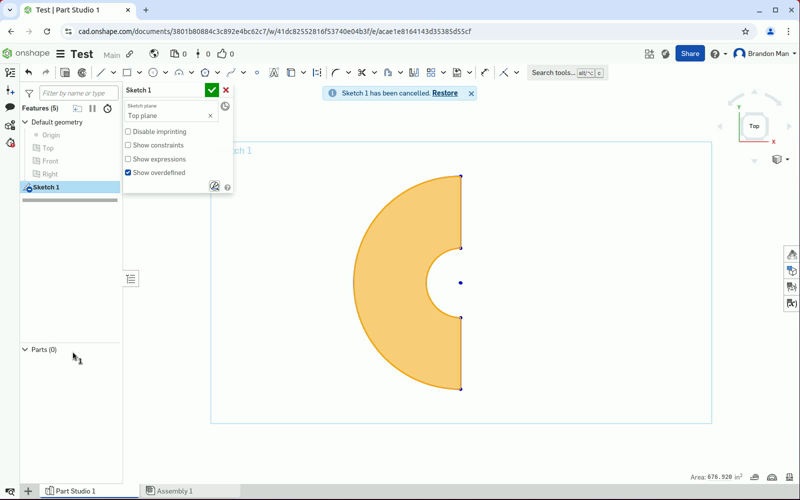
key(shift+e)
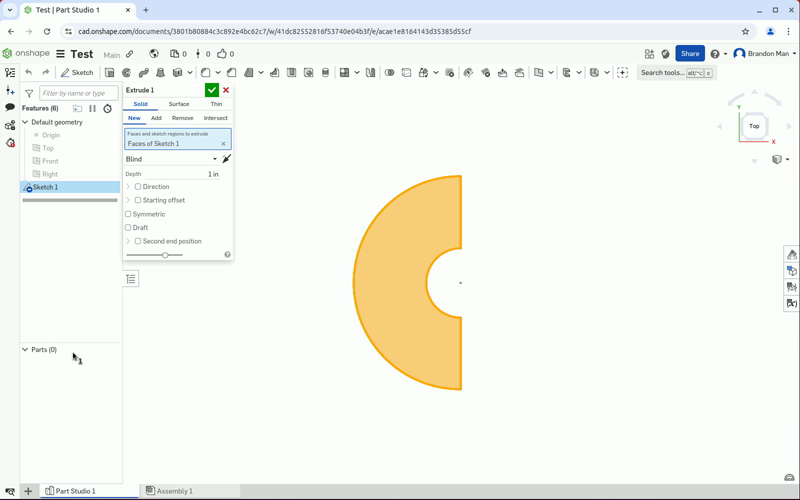
mouse_move(143, 106)
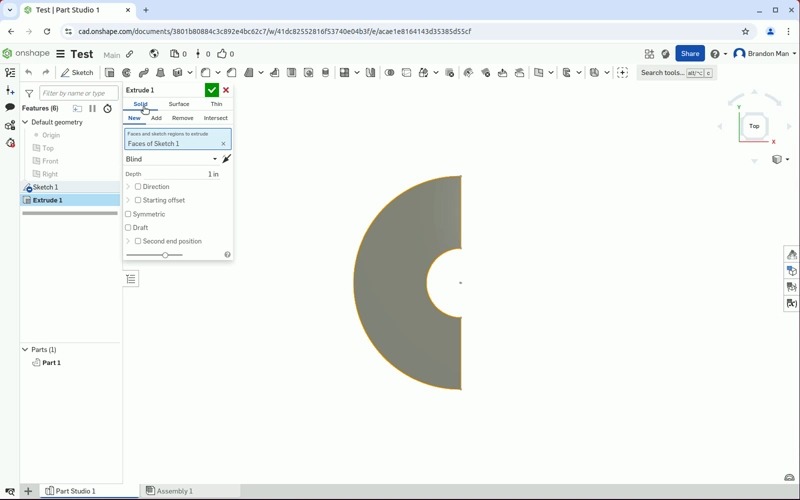
click(143, 106)
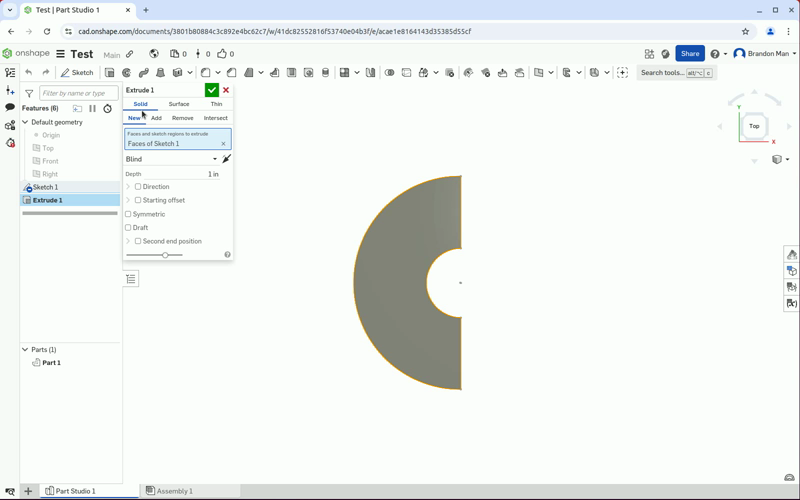
mouse_move(137, 120)
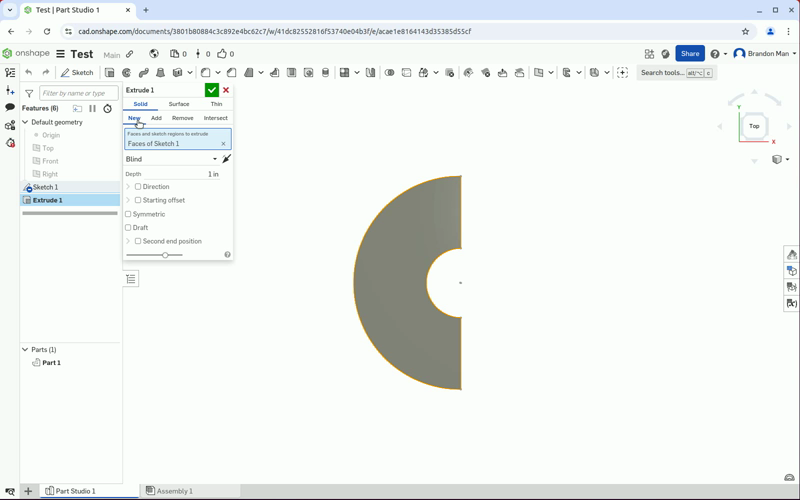
click(137, 120)
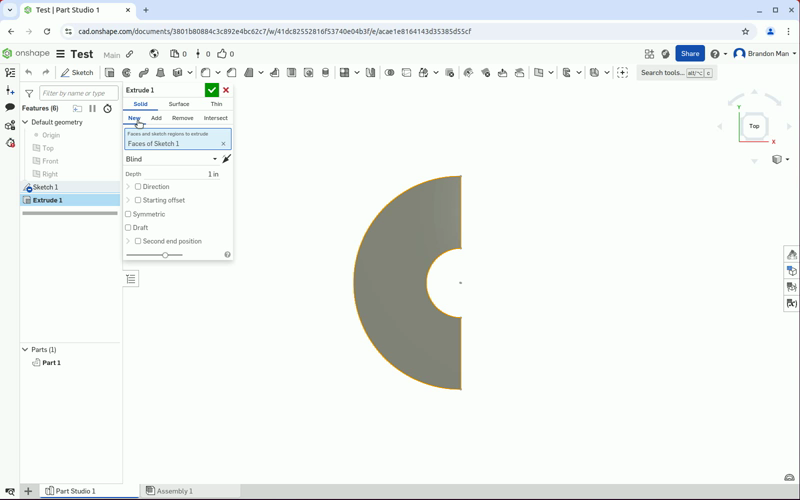
key(tab, 4)
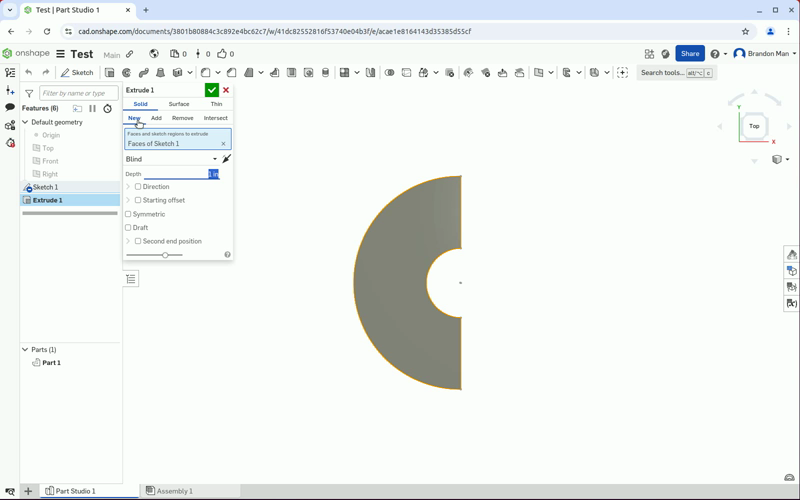
text(1.204)
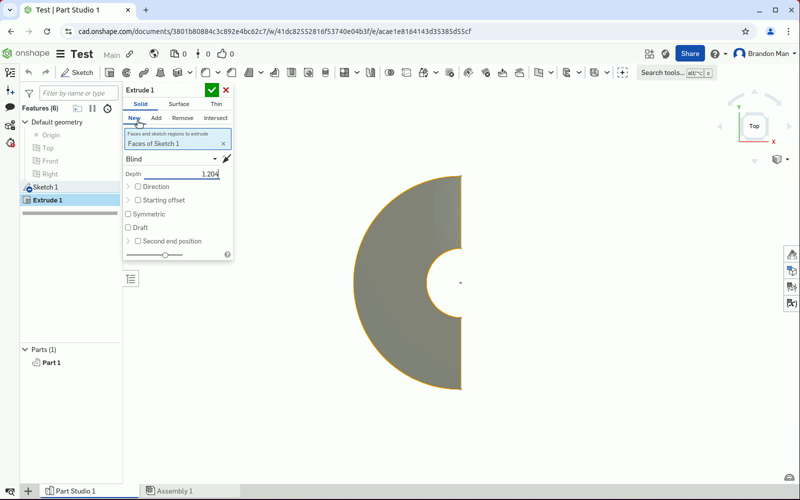
key(enter)
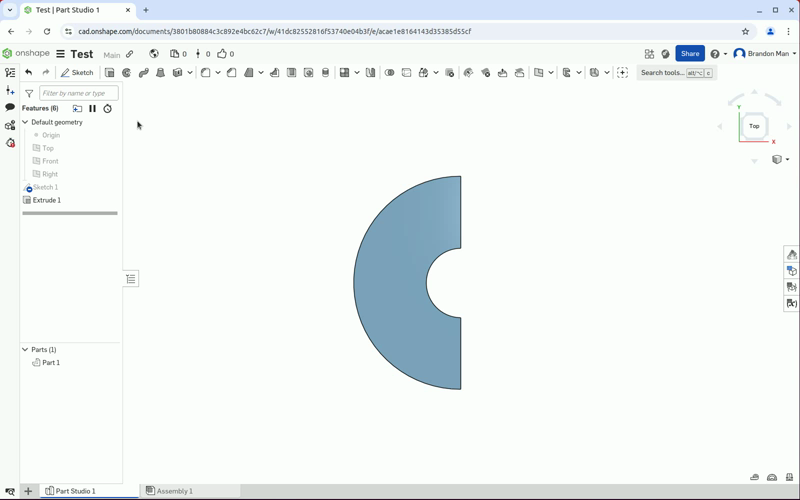
key(shift+h)
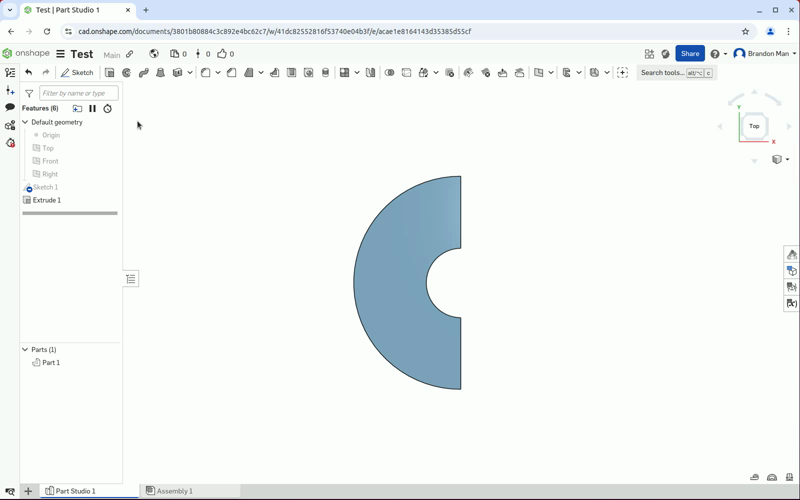
key(shift+h)
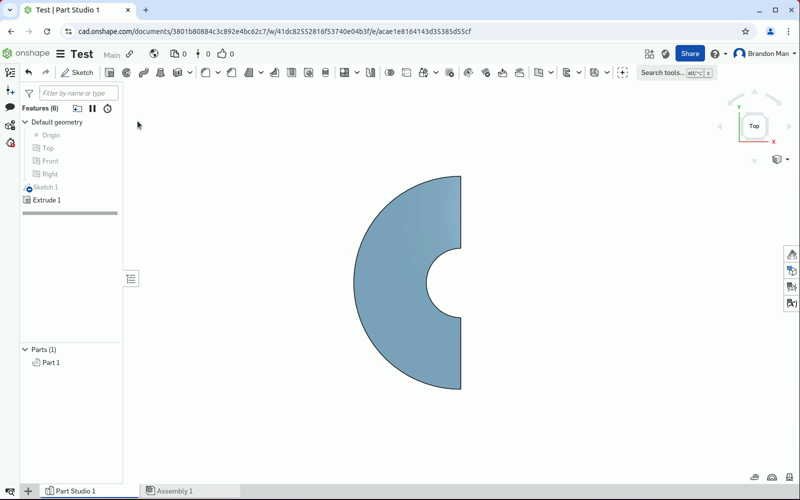
mouse_move(73, 189)
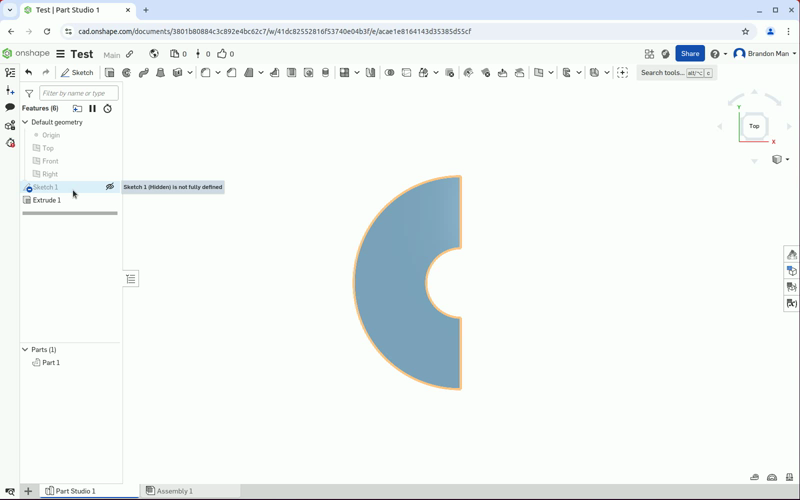
click(73, 189)
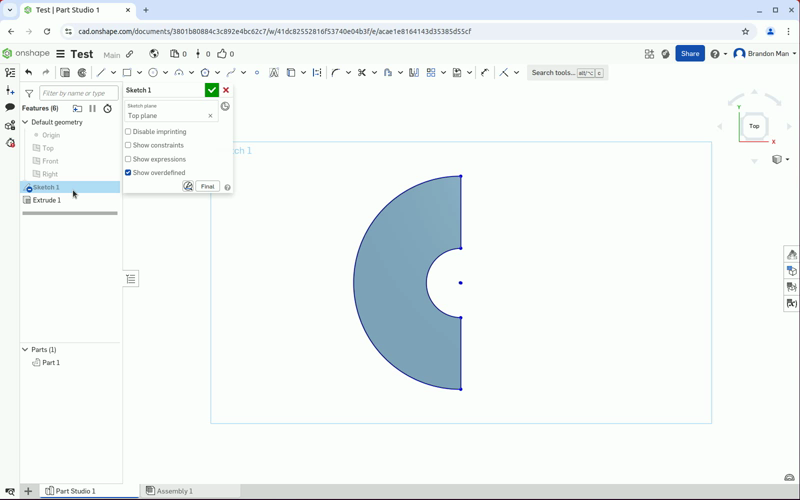
mouse_move(229, 92)
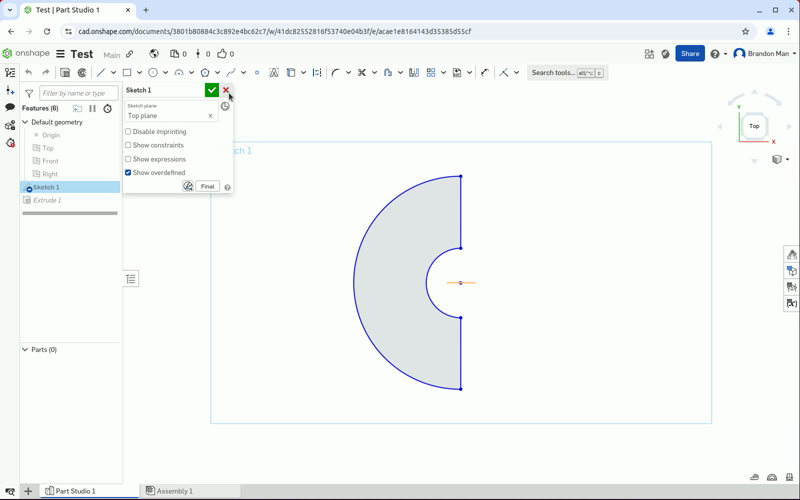
click(229, 92)
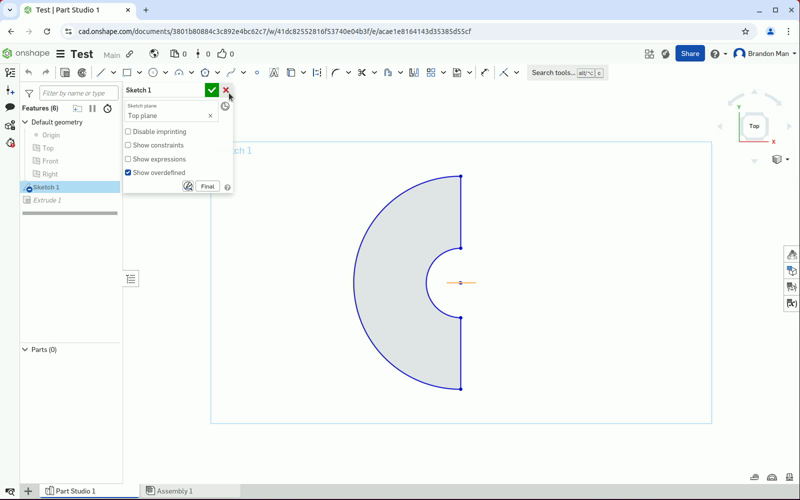
key(shift+s)
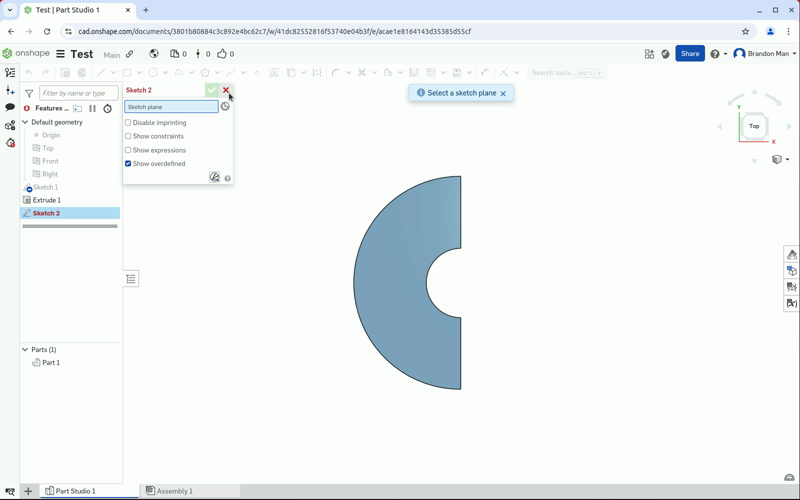
mouse_move(73, 150)
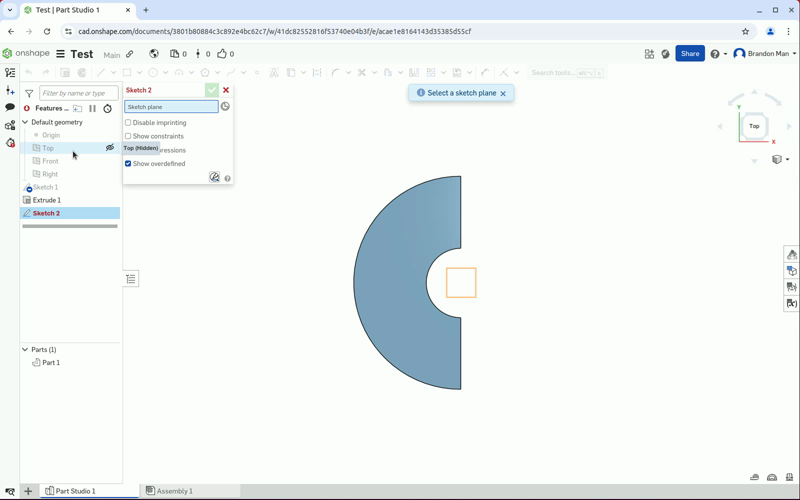
click(73, 150)
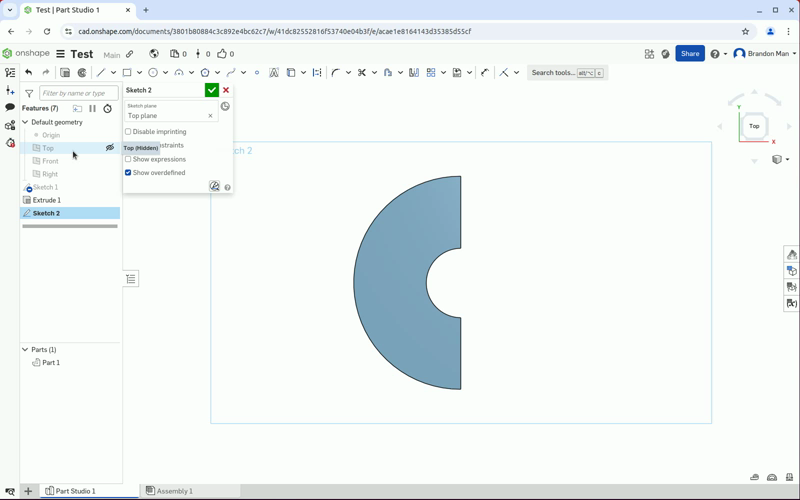
mouse_move(73, 352)
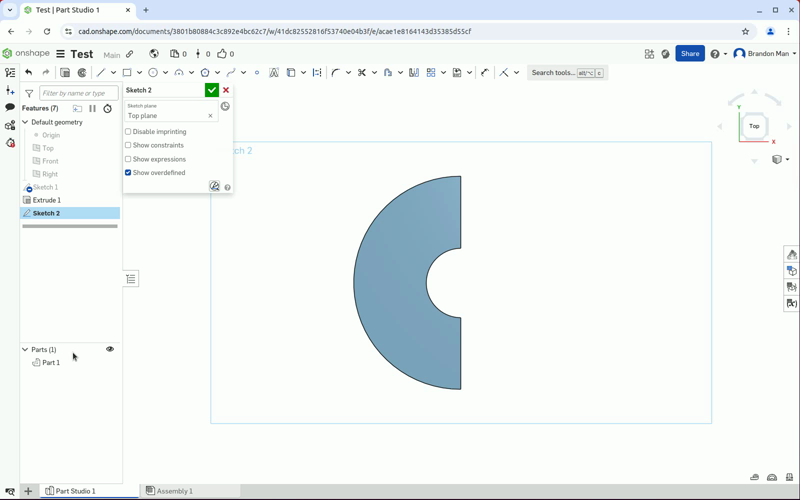
key(y)
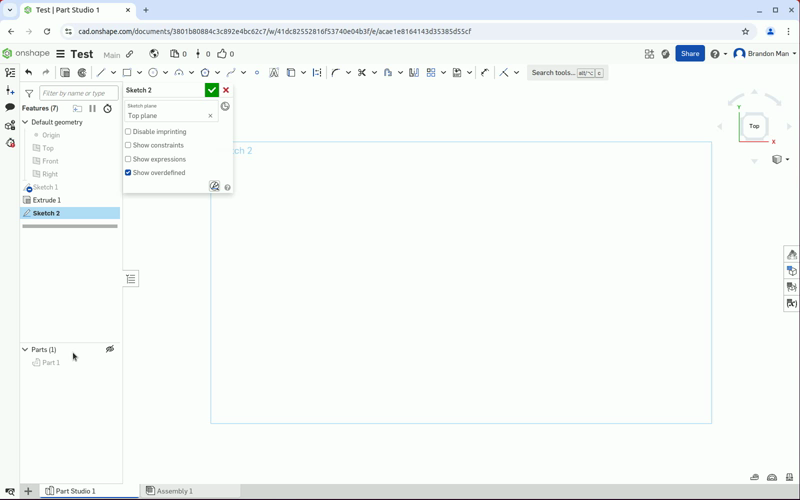
key(l)
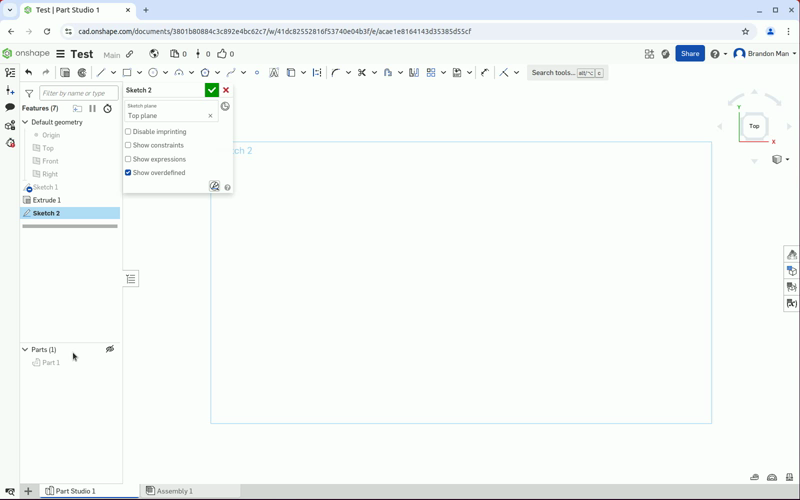
key_down(shift)
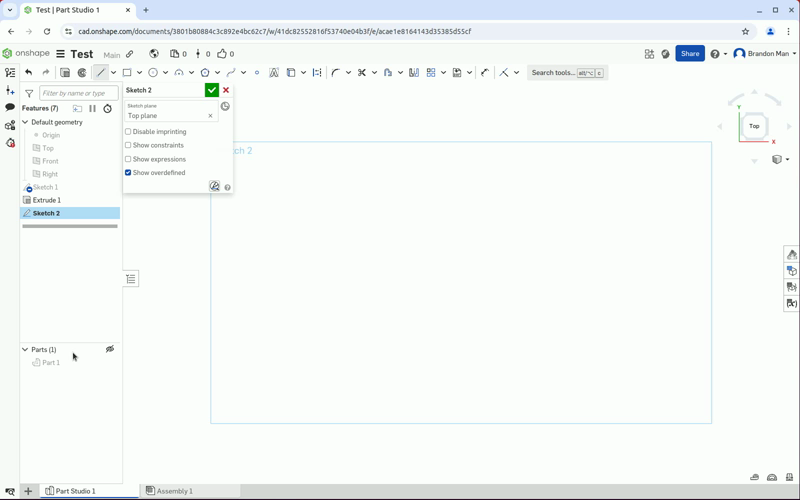
mouse_move(460, 389)
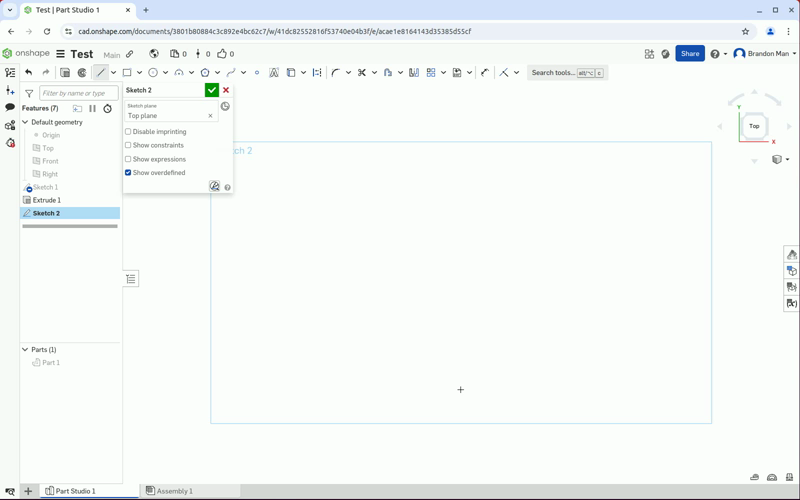
click(460, 389)
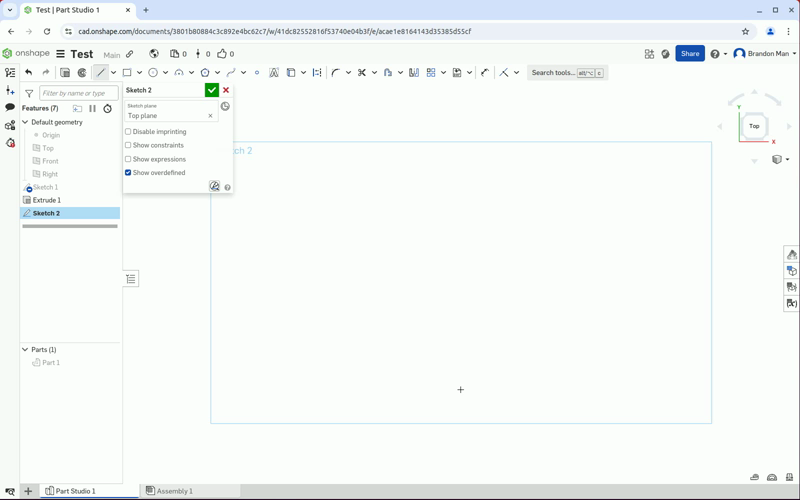
key_up(shift)
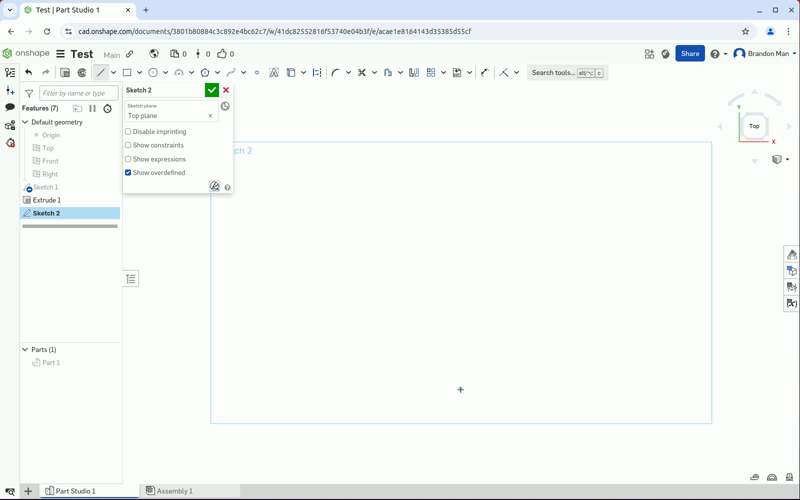
key_down(shift)
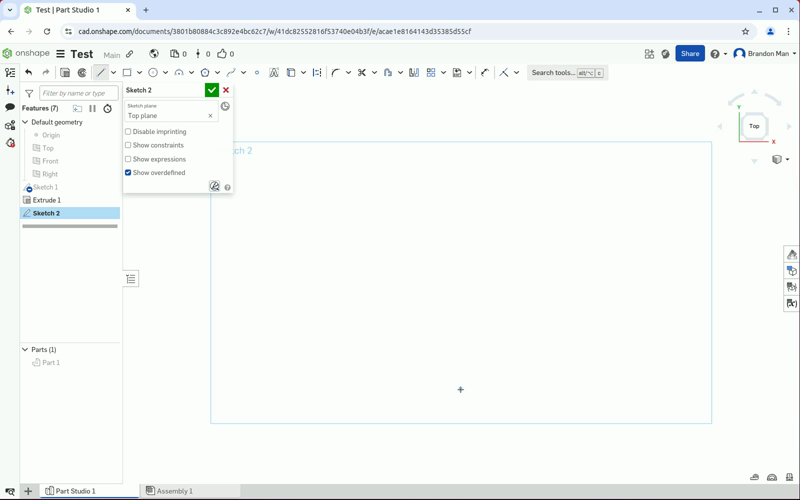
mouse_move(490, 389)
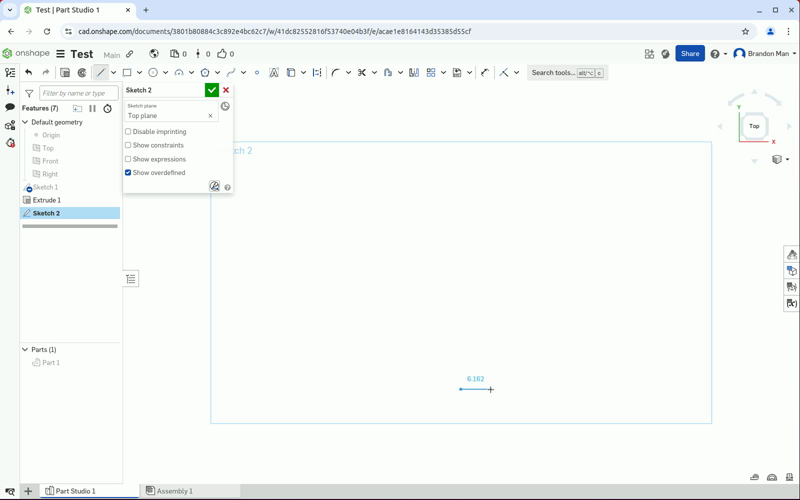
mouse_move(516, 389)
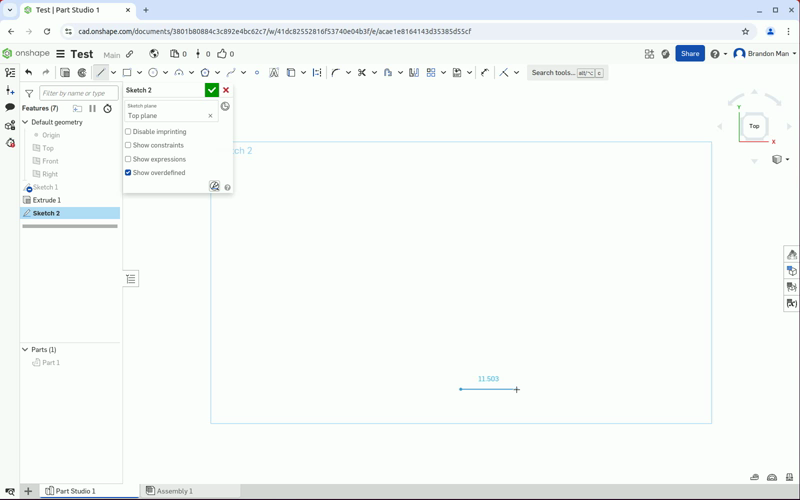
click(516, 389)
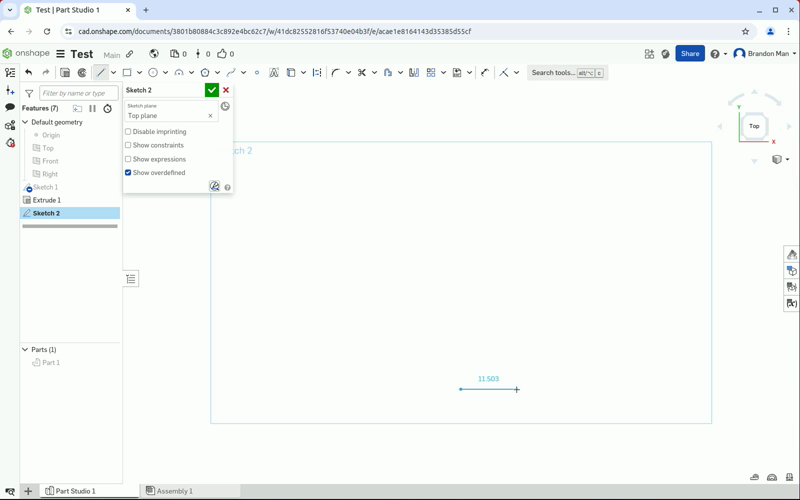
key_up(shift)
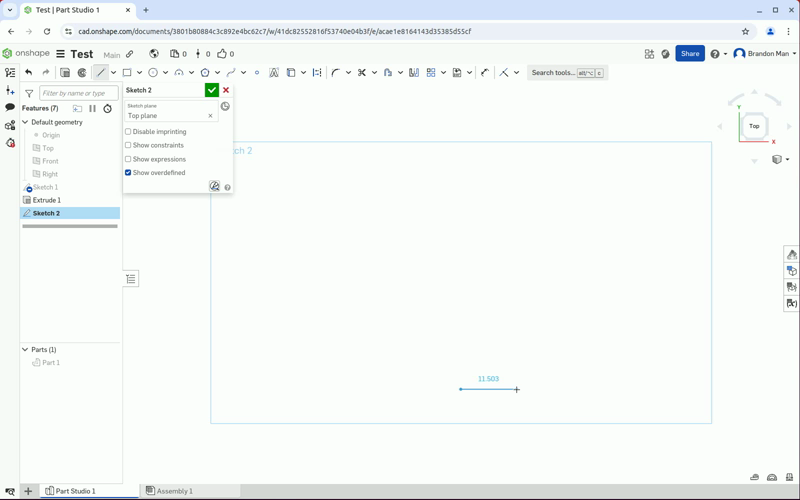
key_down(shift)
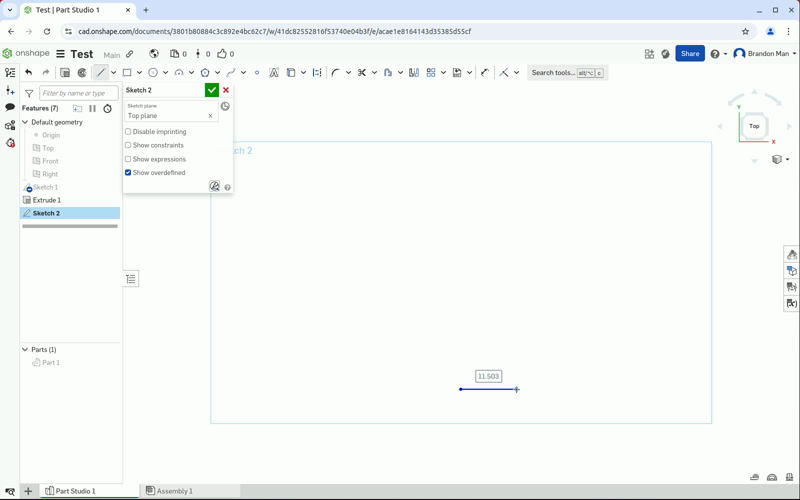
mouse_move(516, 316)
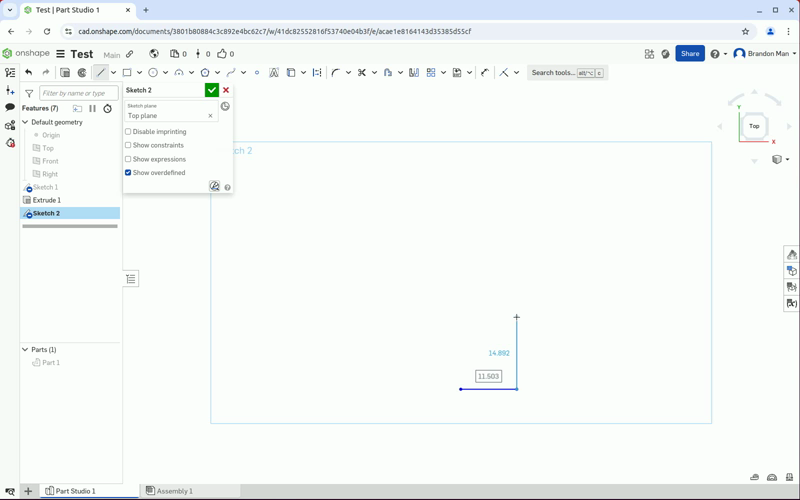
click(516, 316)
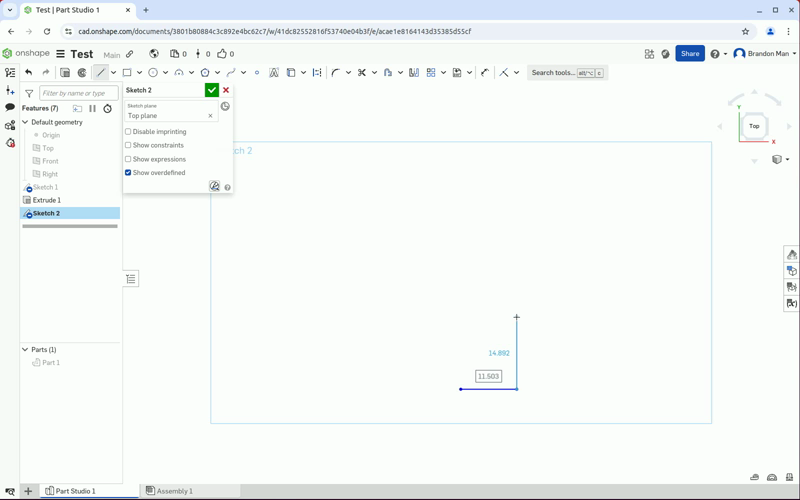
key_up(shift)
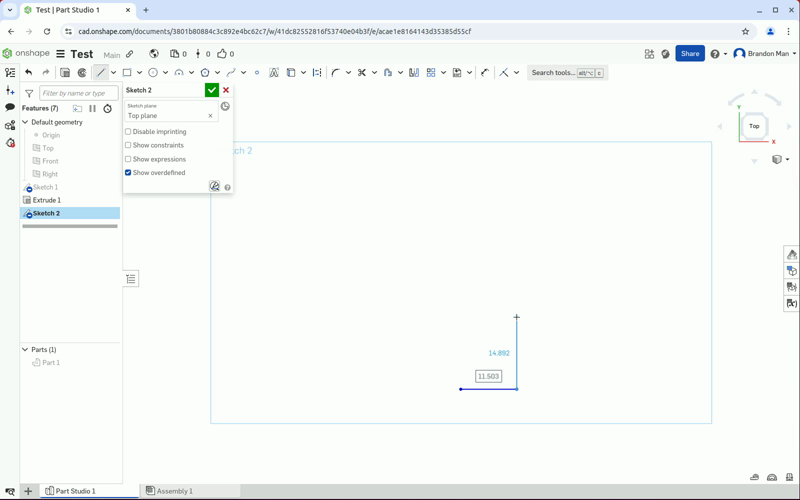
key_down(shift)
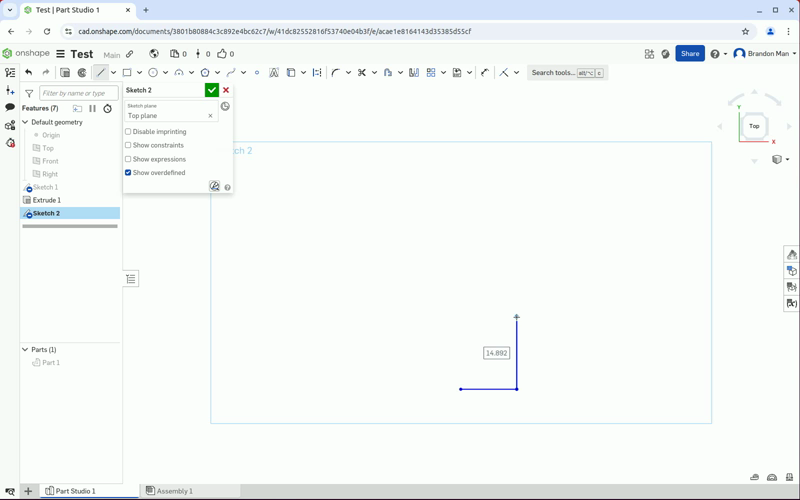
mouse_move(546, 316)
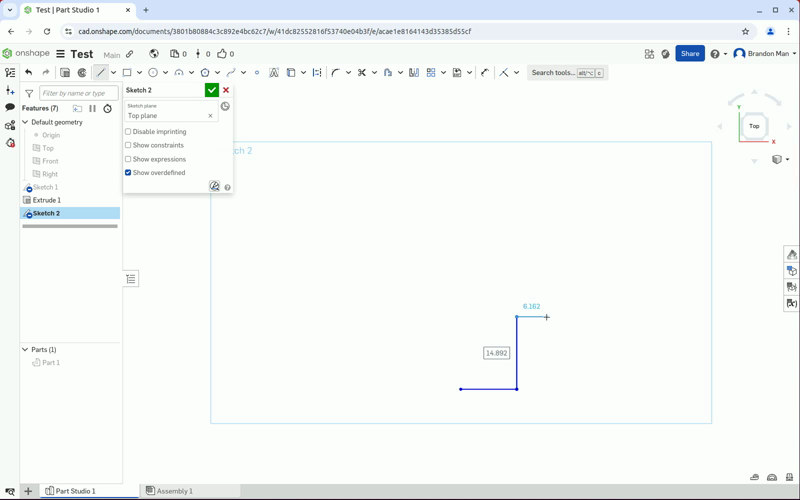
mouse_move(460, 316)
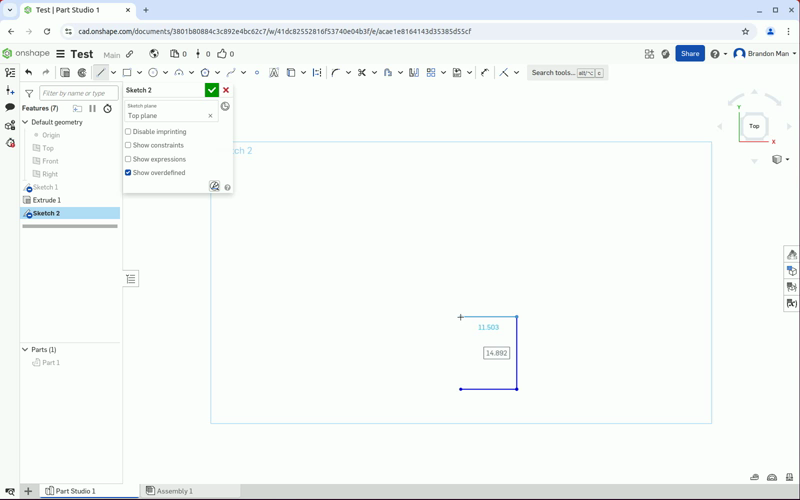
click(460, 316)
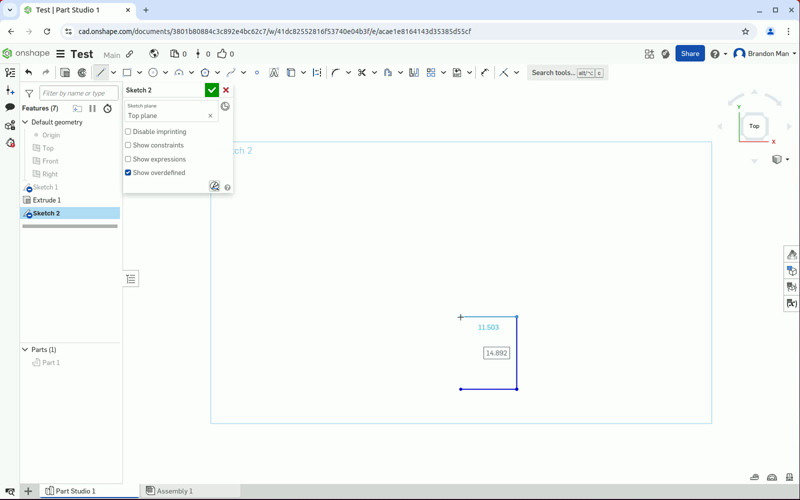
key_up(shift)
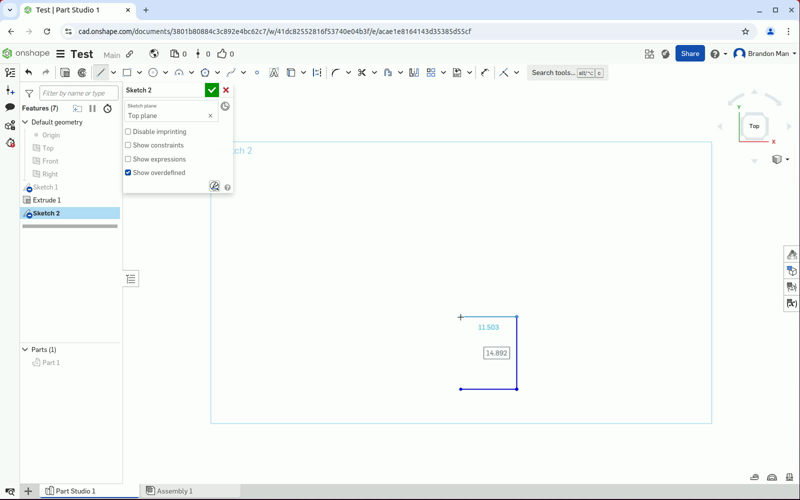
key_down(shift)
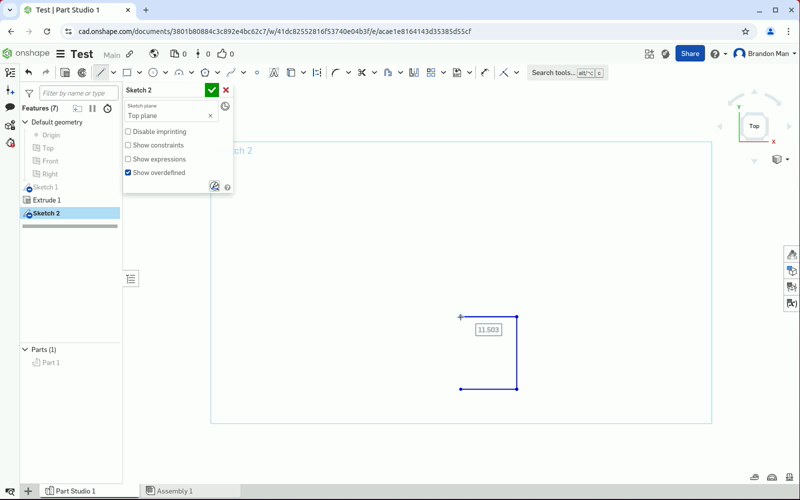
mouse_move(460, 389)
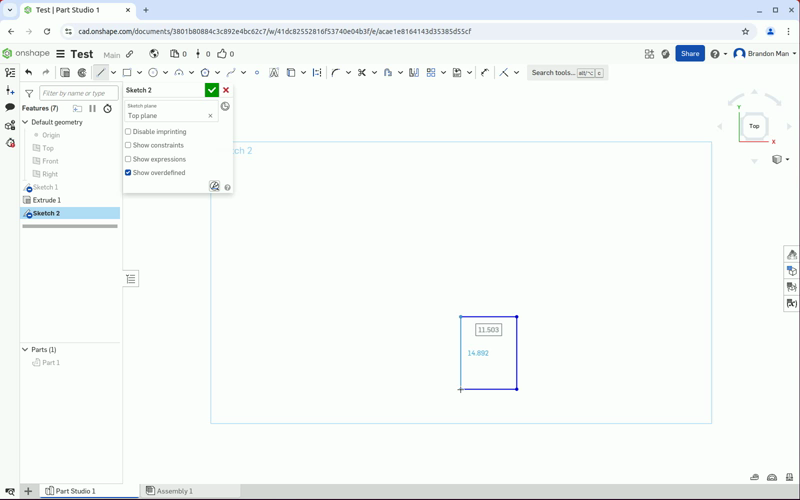
key_up(shift)
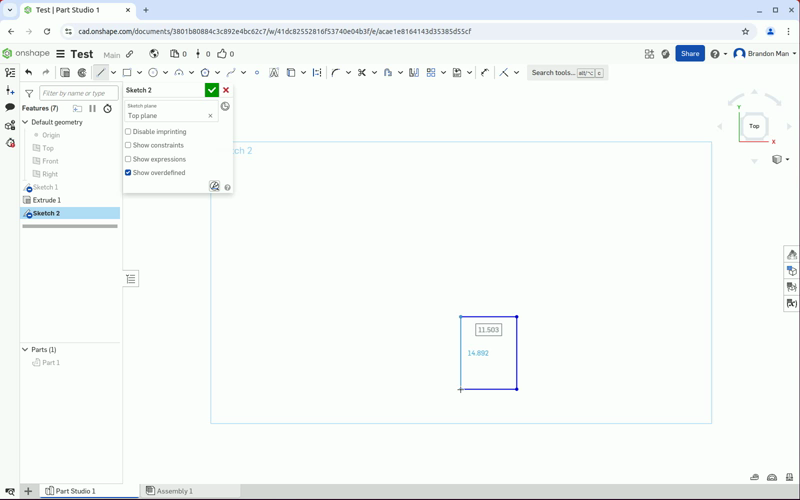
click(460, 389)
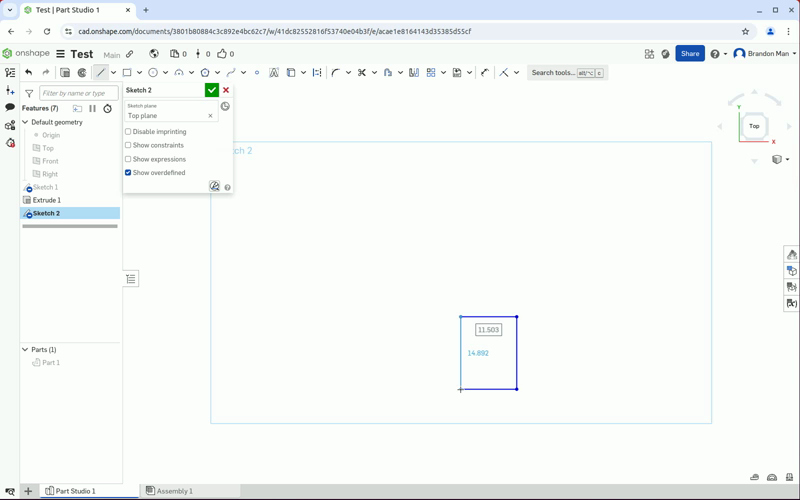
key(esc)
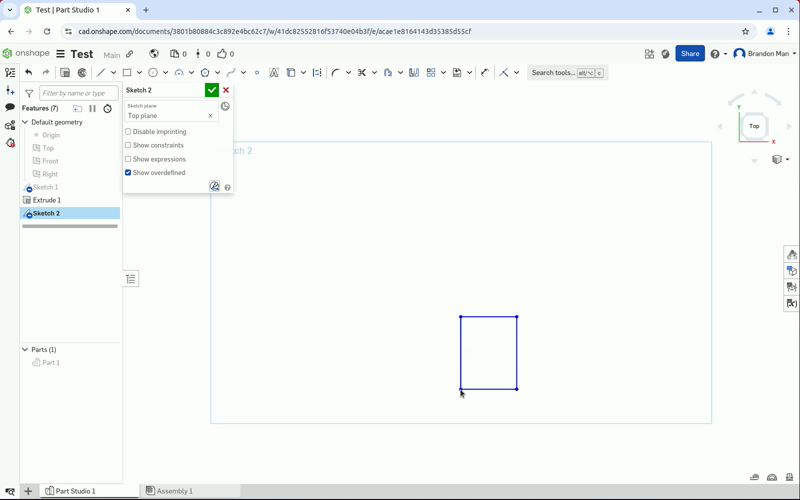
mouse_move(497, 369)
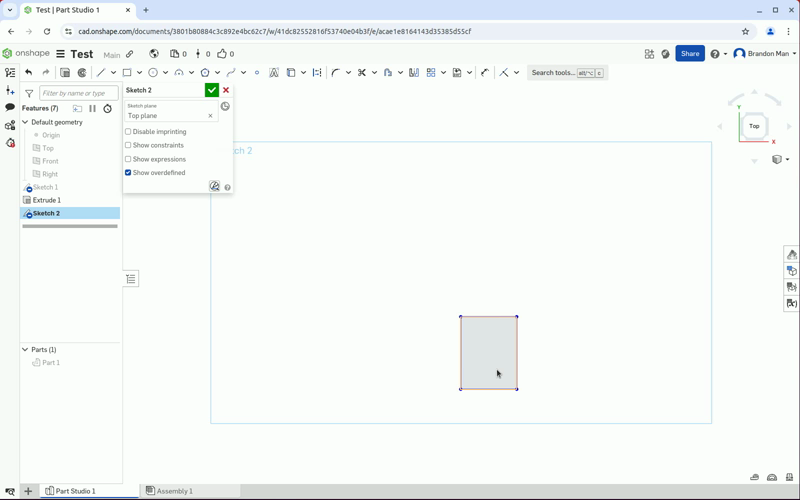
click(497, 369)
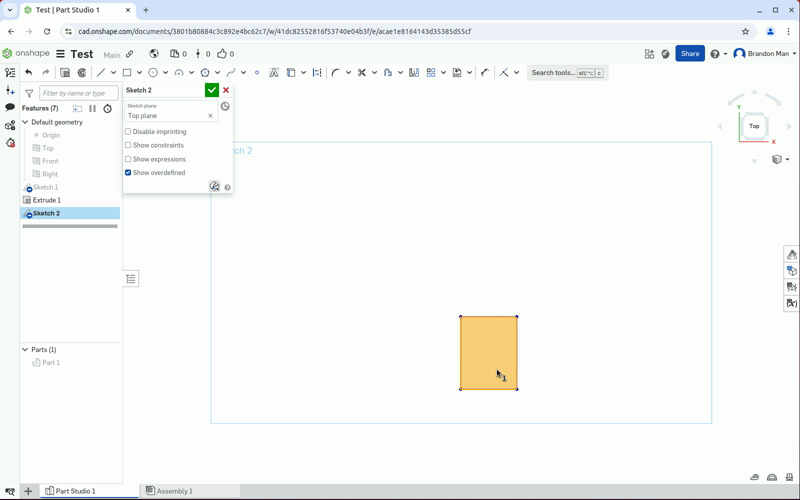
mouse_move(73, 352)
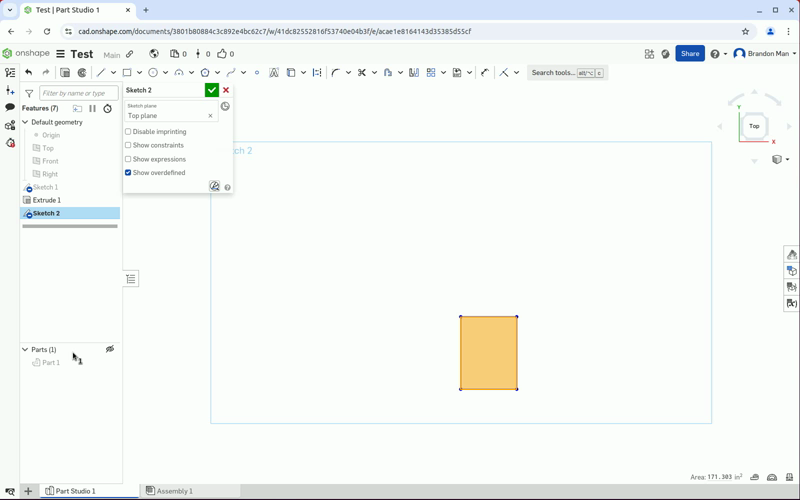
key(shift+y)
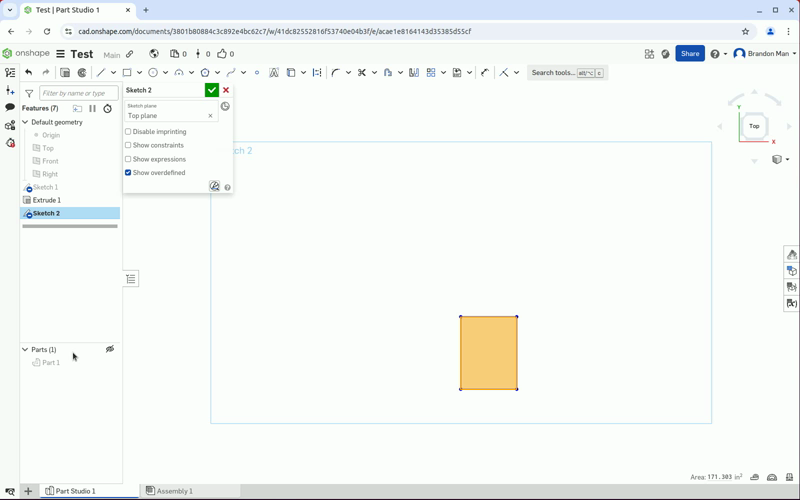
key(shift+e)
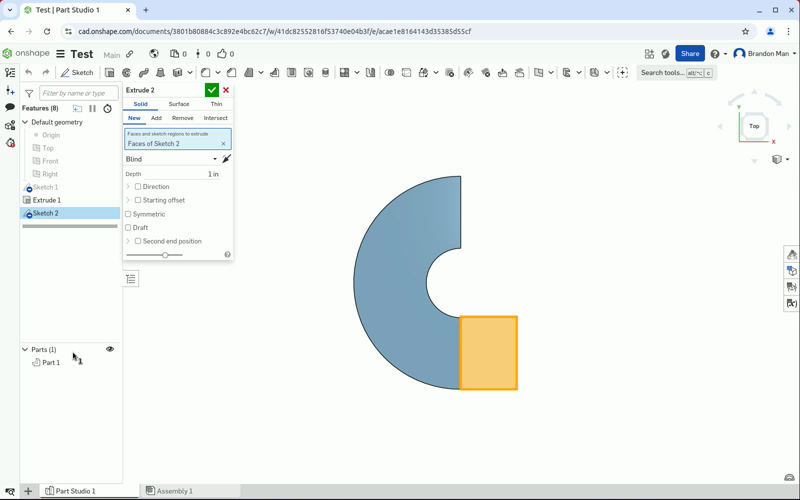
mouse_move(143, 106)
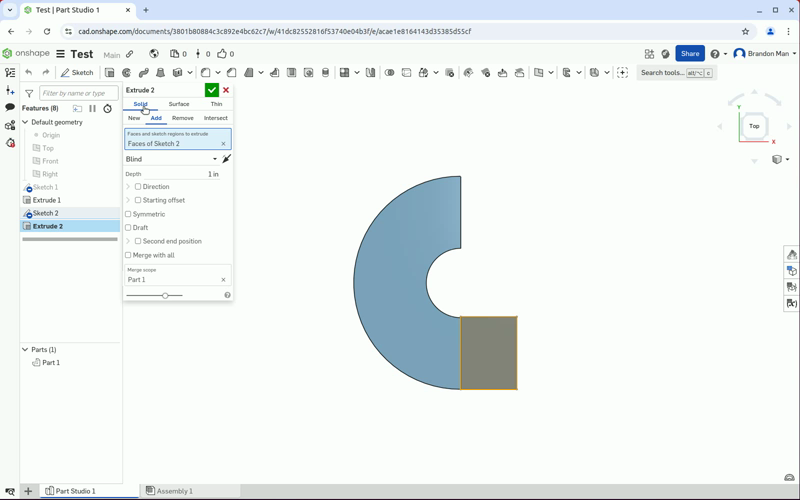
click(143, 106)
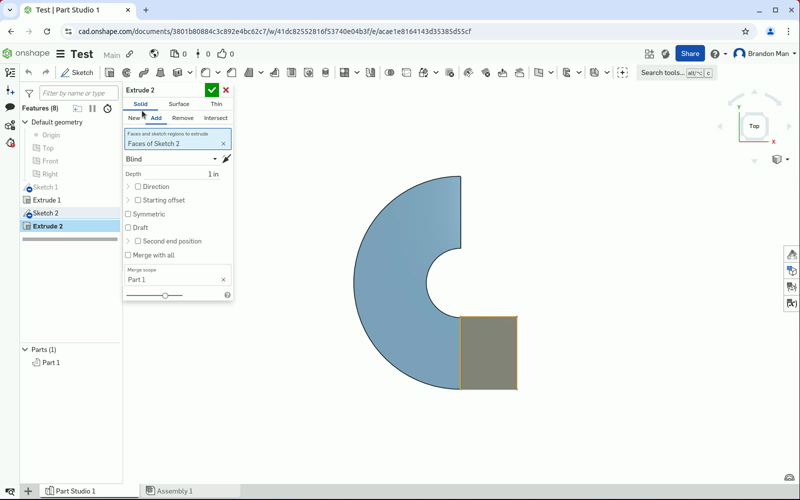
mouse_move(137, 120)
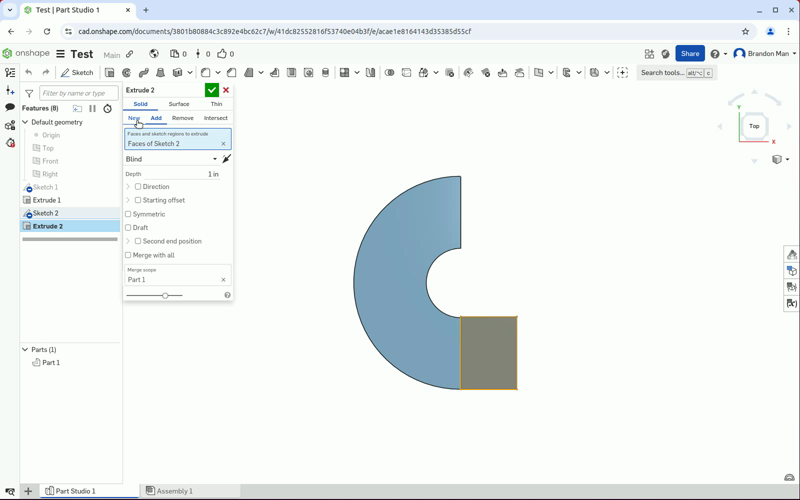
click(137, 120)
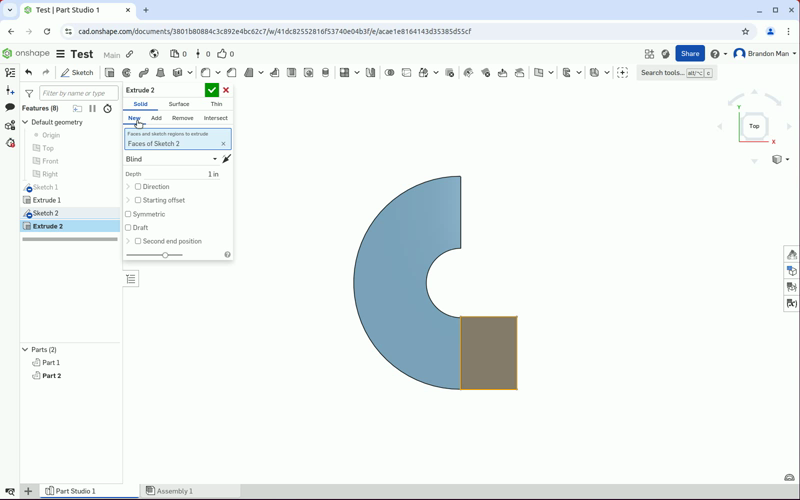
key(tab, 4)
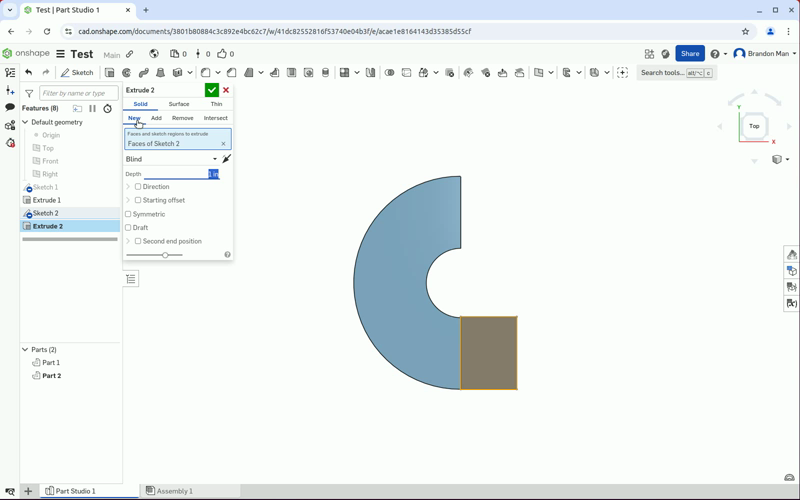
text(1.204)
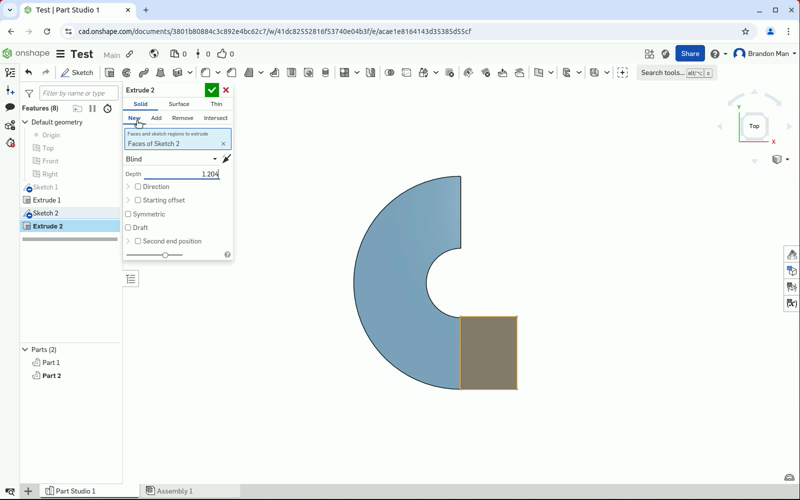
key(enter)
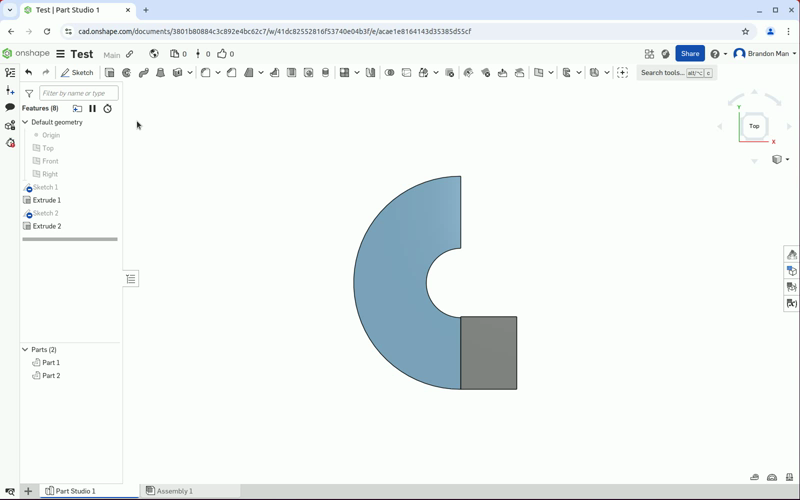
key(shift+h)
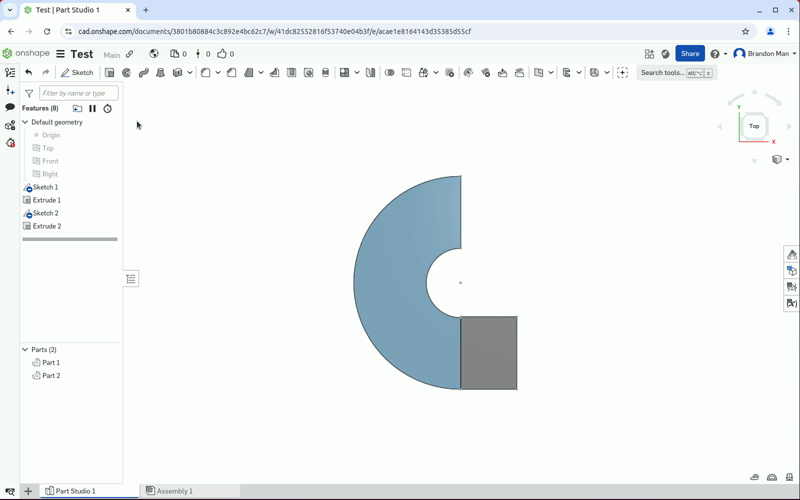
key(shift+h)
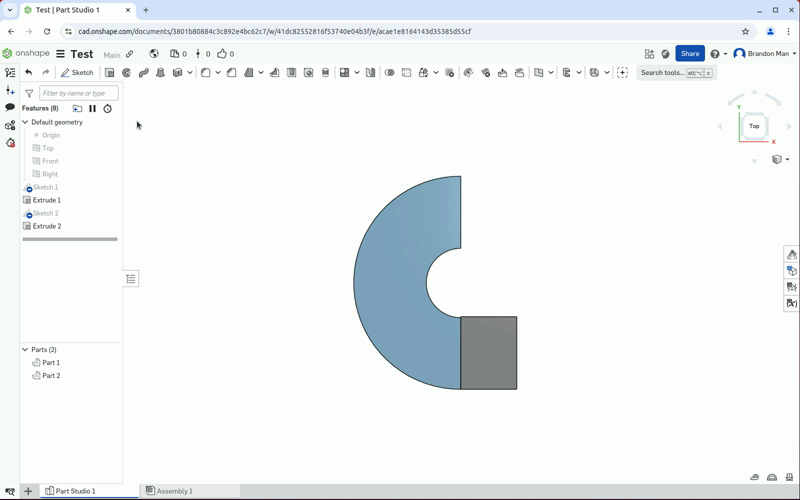
mouse_move(73, 189)
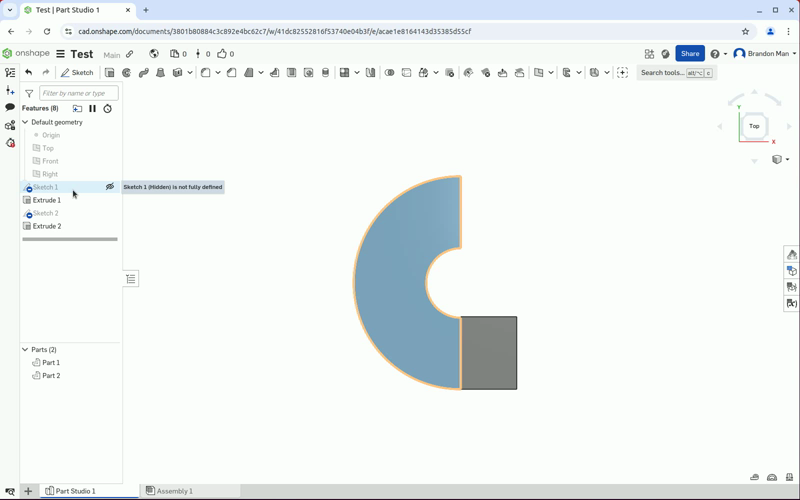
click(73, 189)
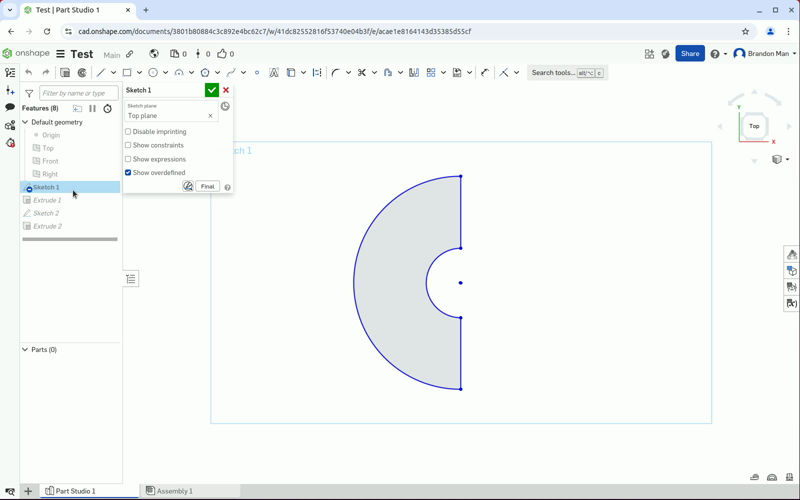
mouse_move(229, 92)
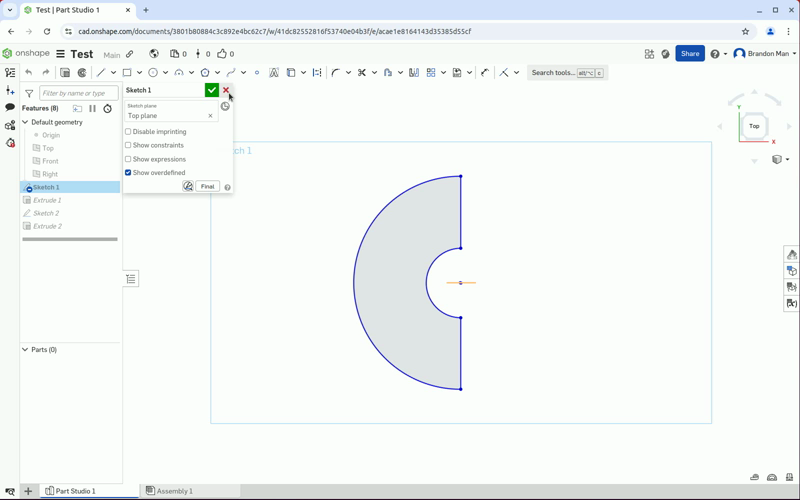
click(229, 92)
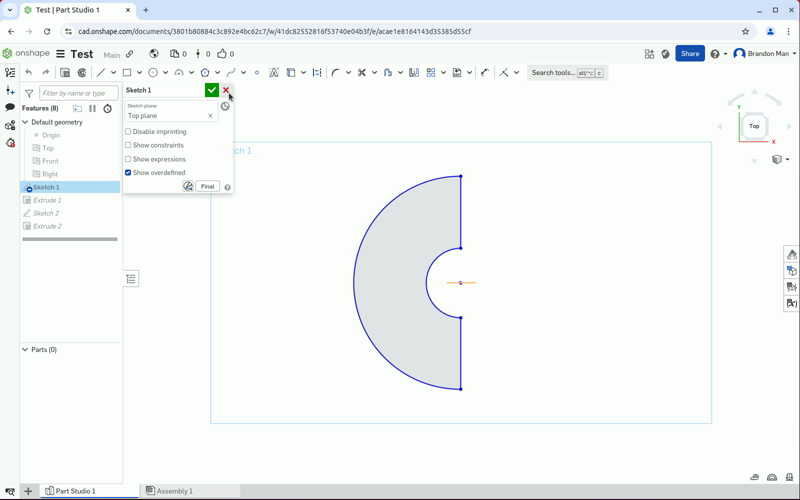
key(shift+s)
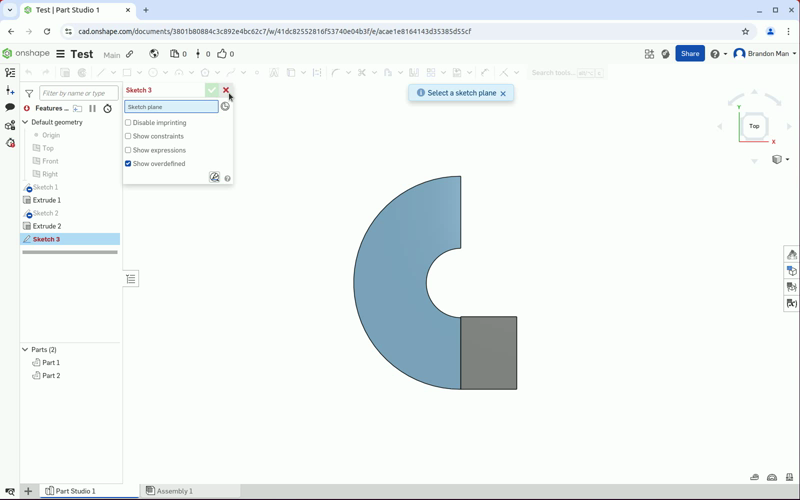
mouse_move(73, 150)
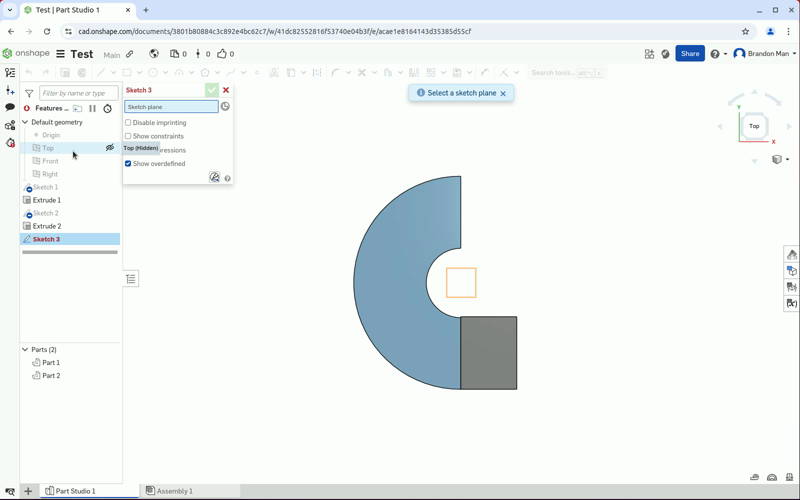
click(73, 150)
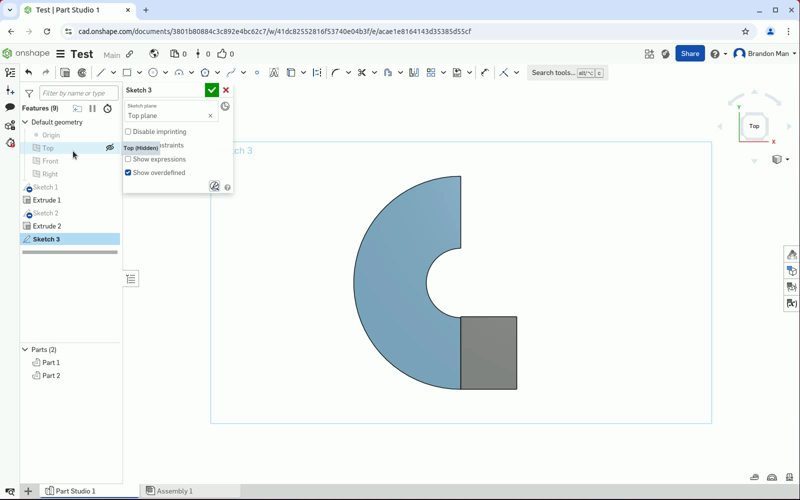
mouse_move(73, 352)
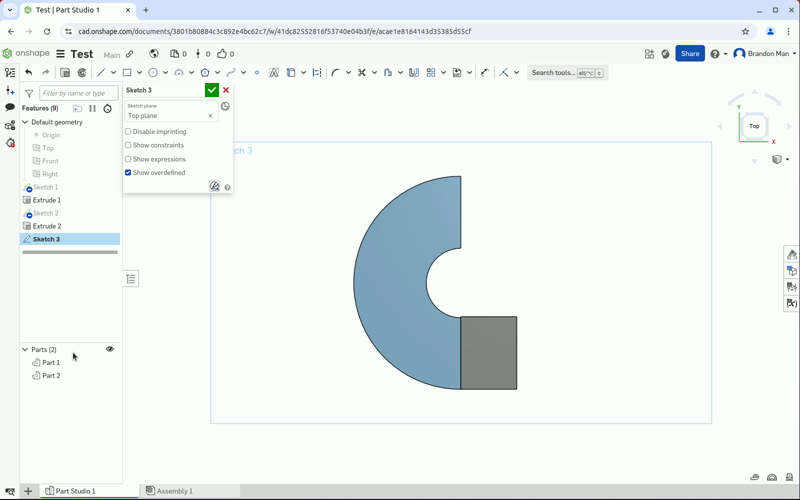
key(y)
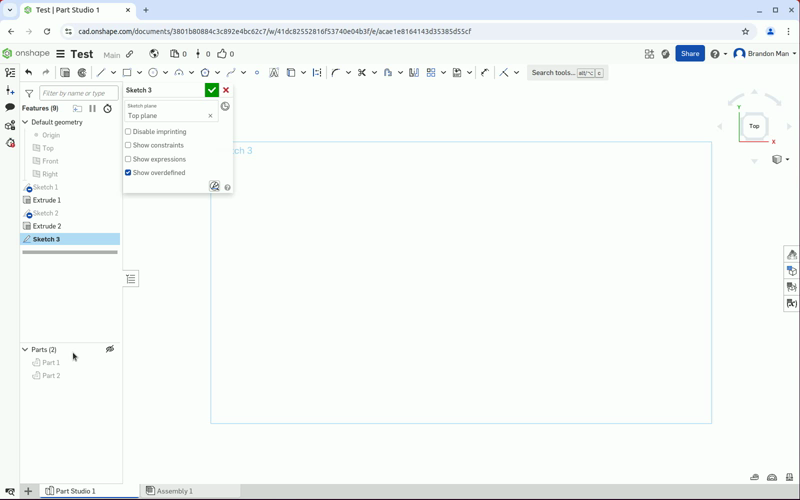
key(l)
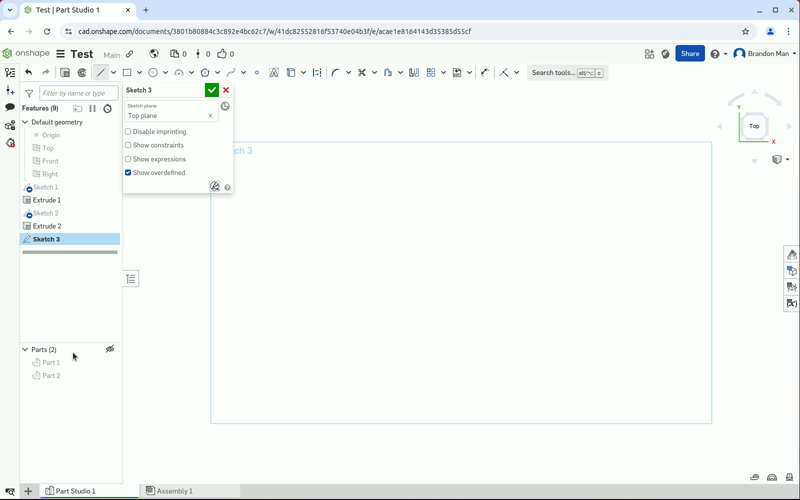
key_down(shift)
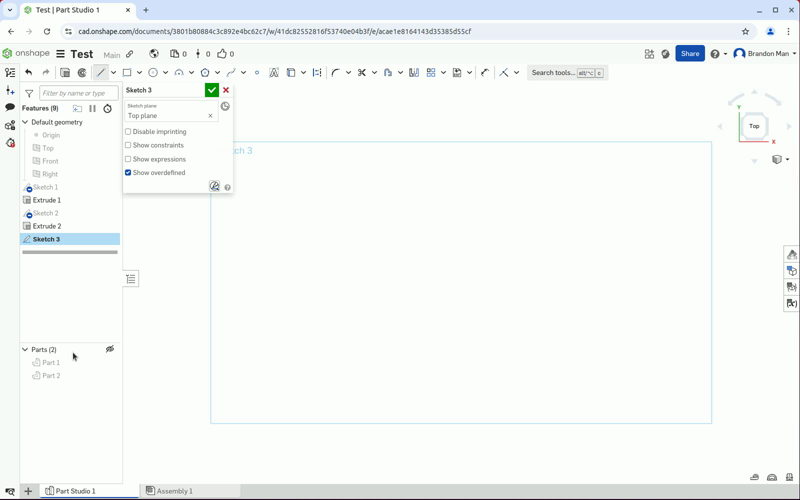
mouse_move(460, 247)
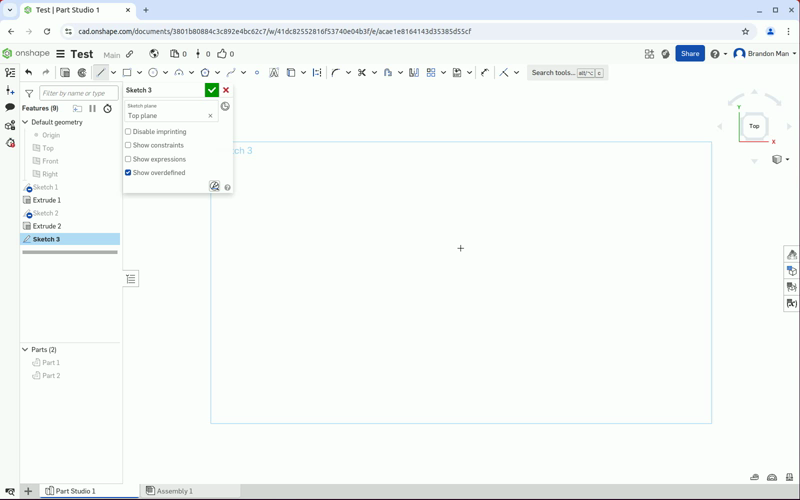
click(460, 247)
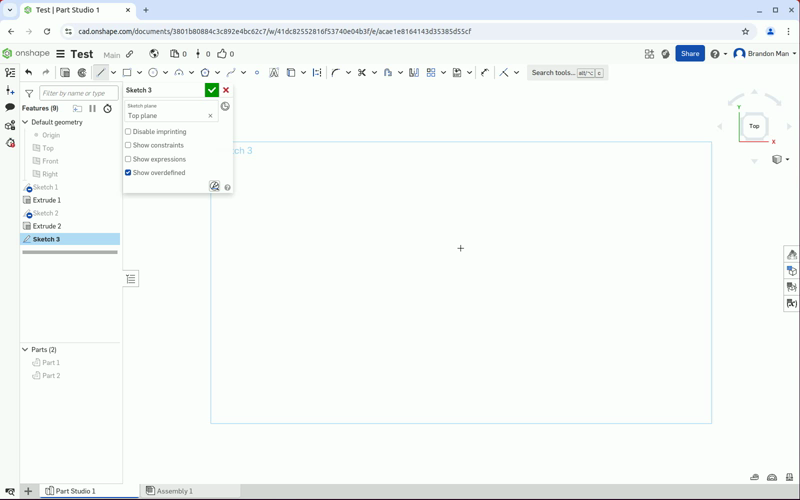
key_up(shift)
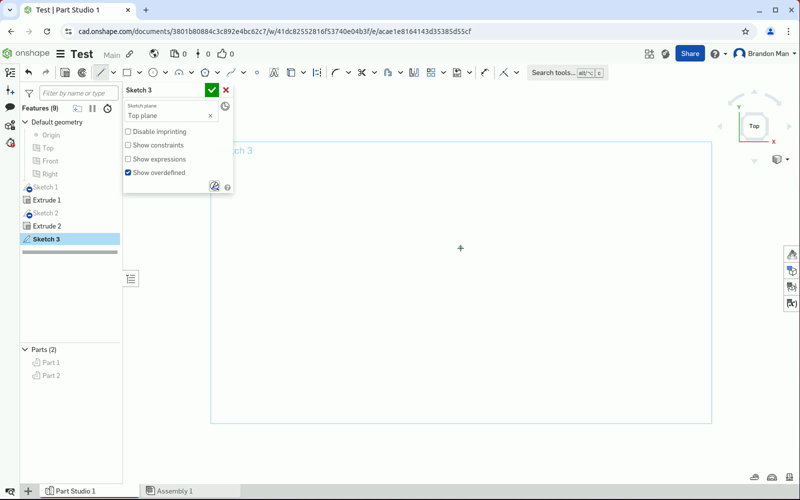
key_down(shift)
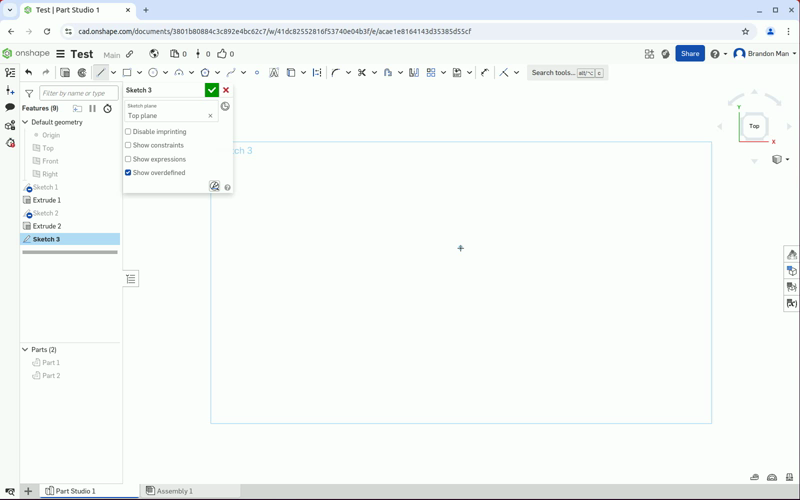
mouse_move(490, 247)
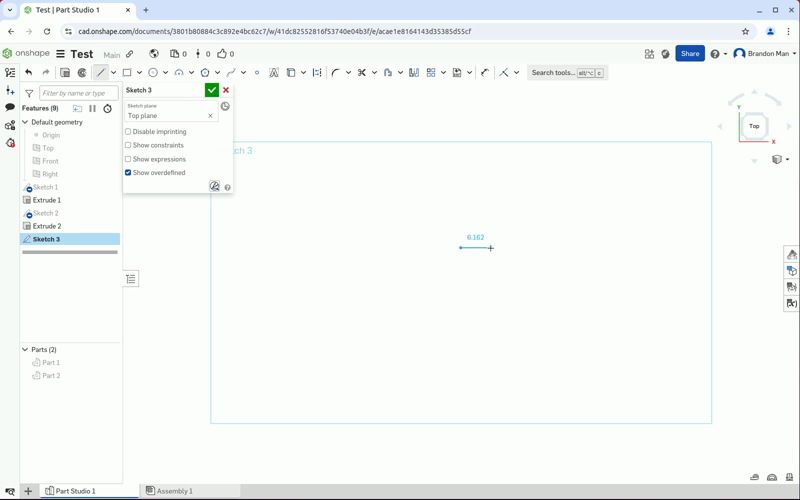
mouse_move(516, 247)
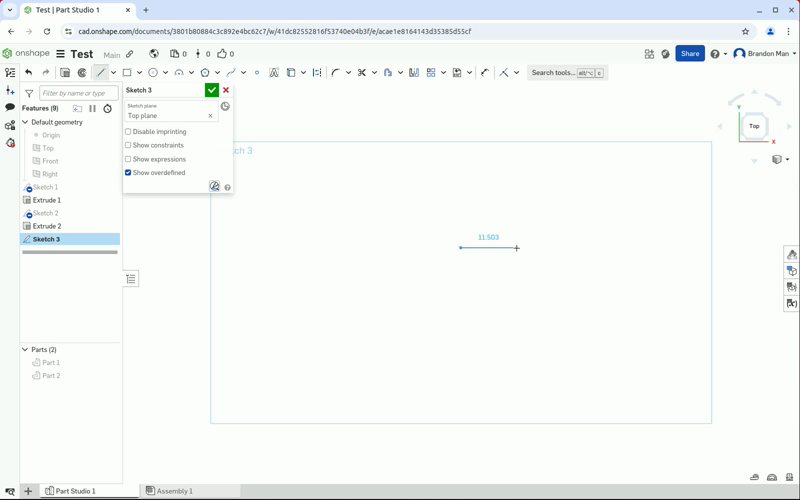
click(516, 247)
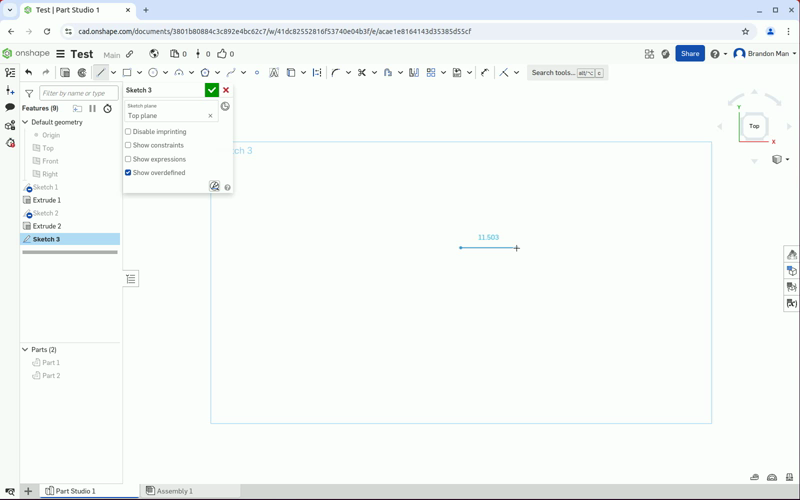
key_up(shift)
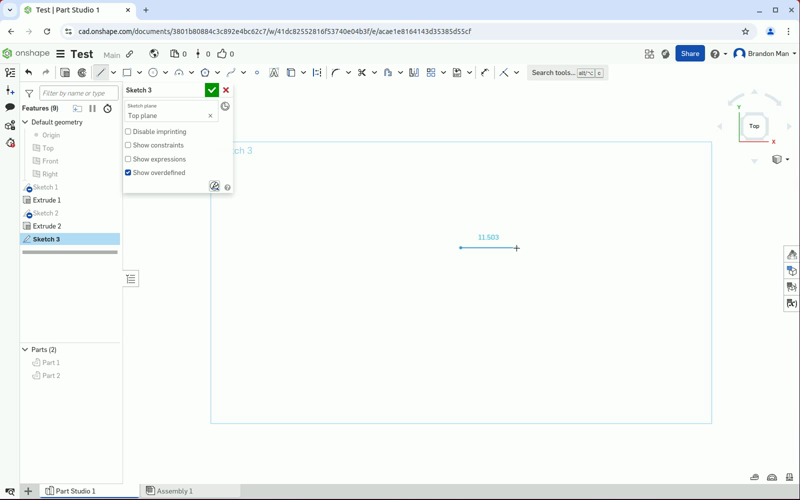
key_down(shift)
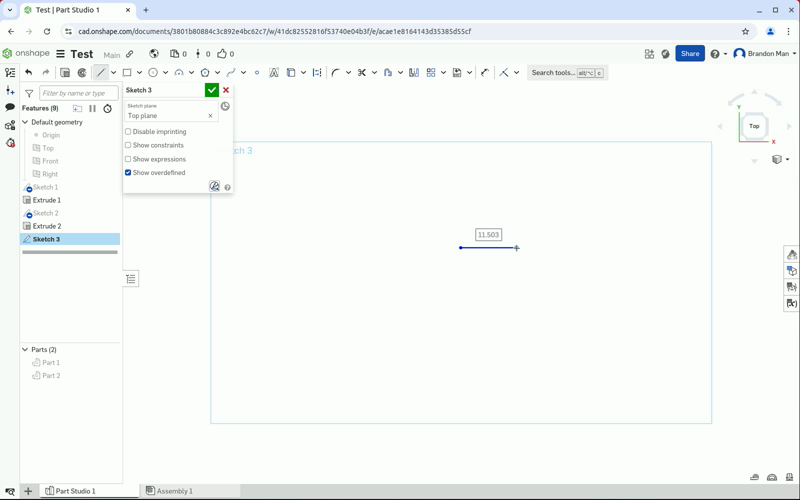
mouse_move(516, 174)
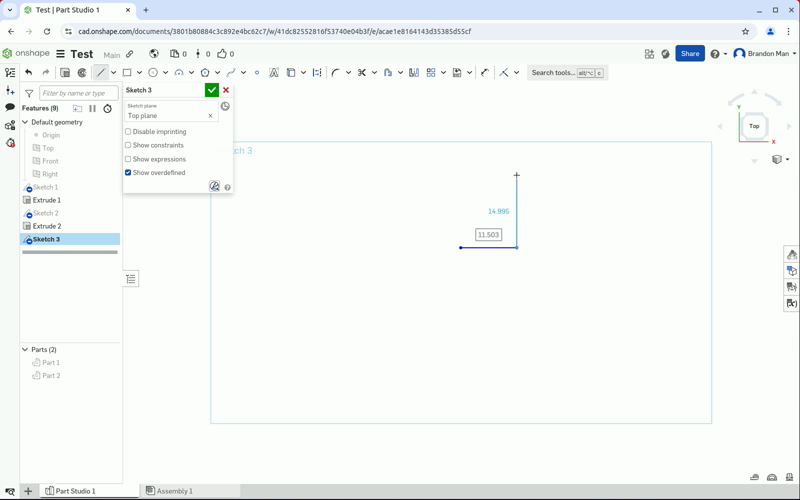
click(516, 174)
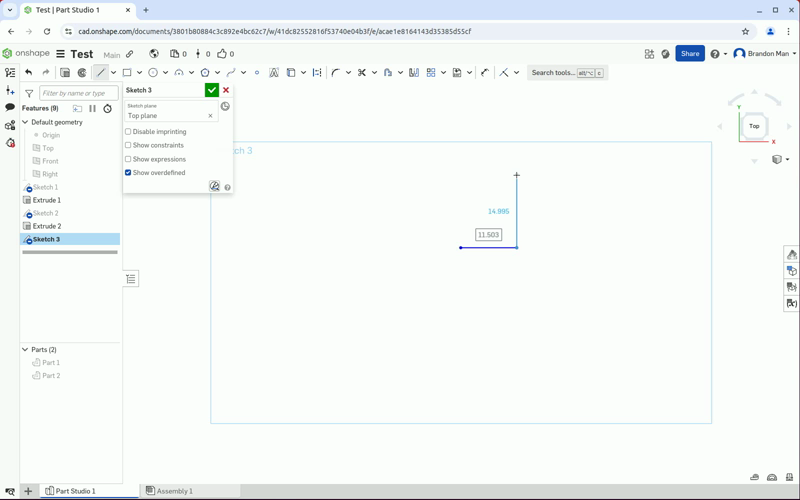
key_up(shift)
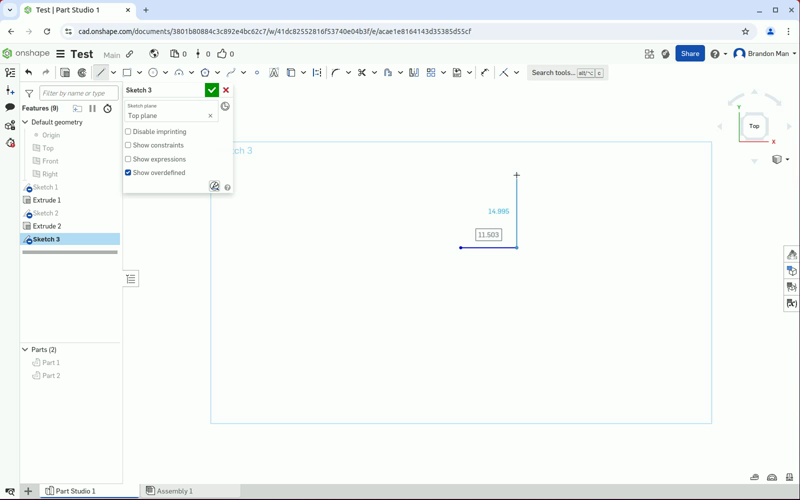
key_down(shift)
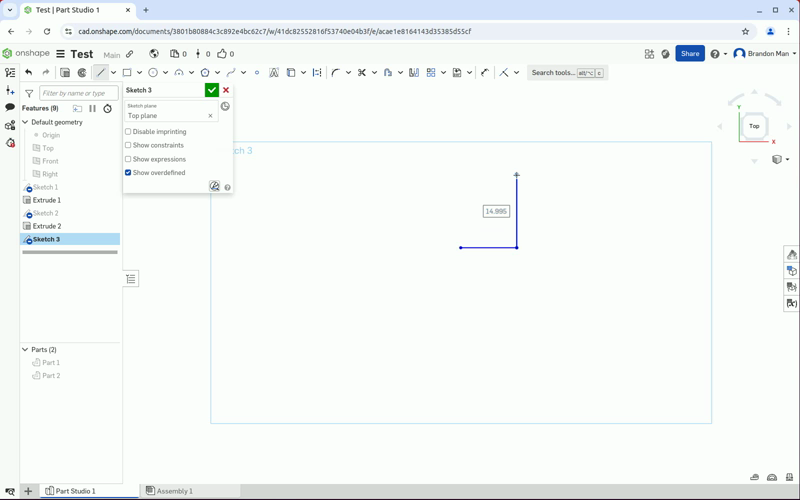
mouse_move(546, 174)
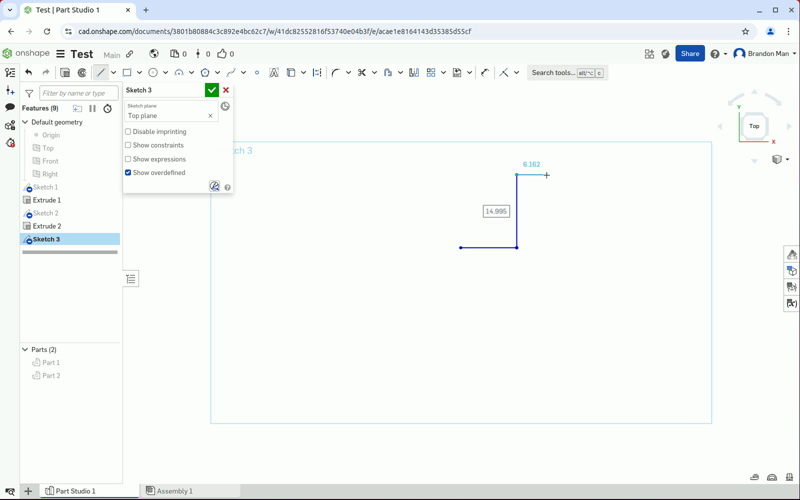
mouse_move(460, 174)
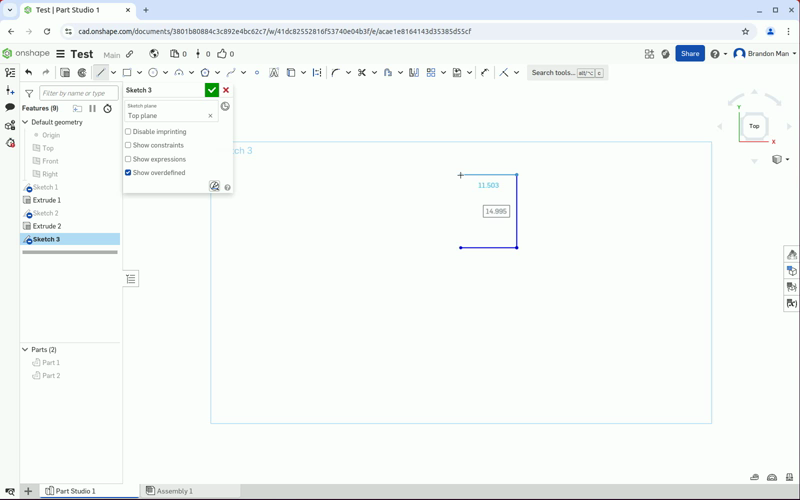
click(460, 174)
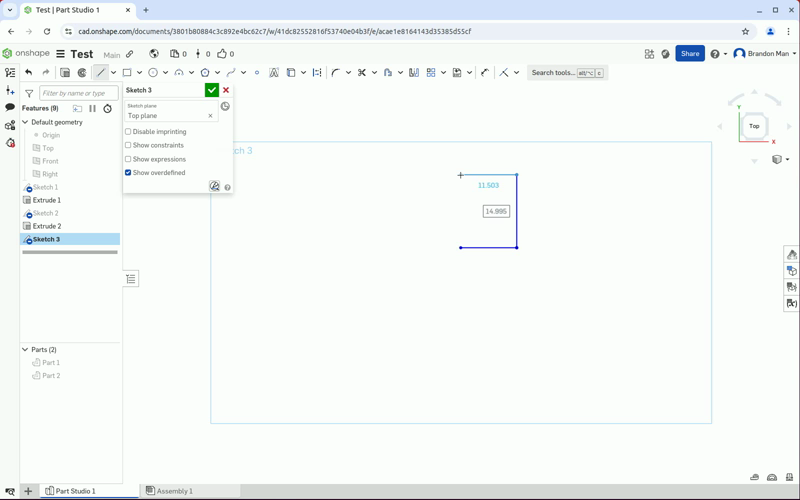
key_up(shift)
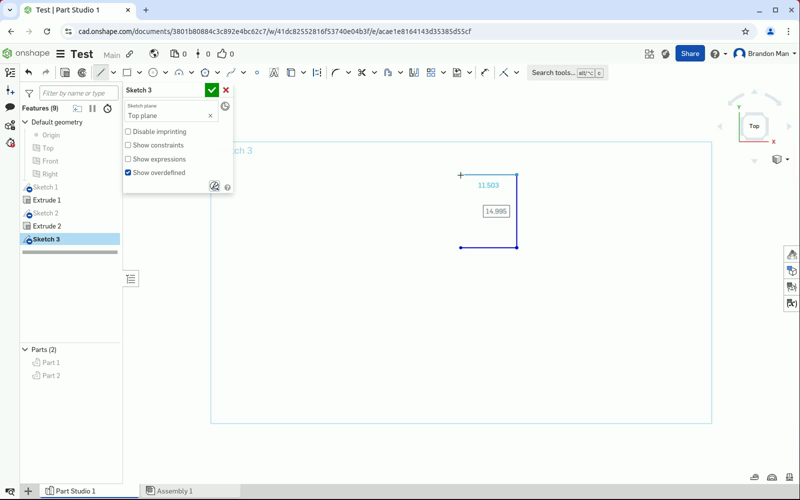
key_down(shift)
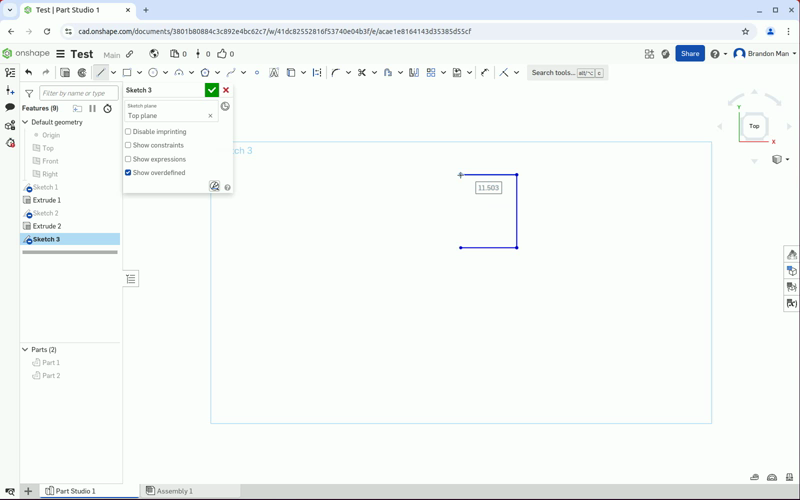
mouse_move(460, 247)
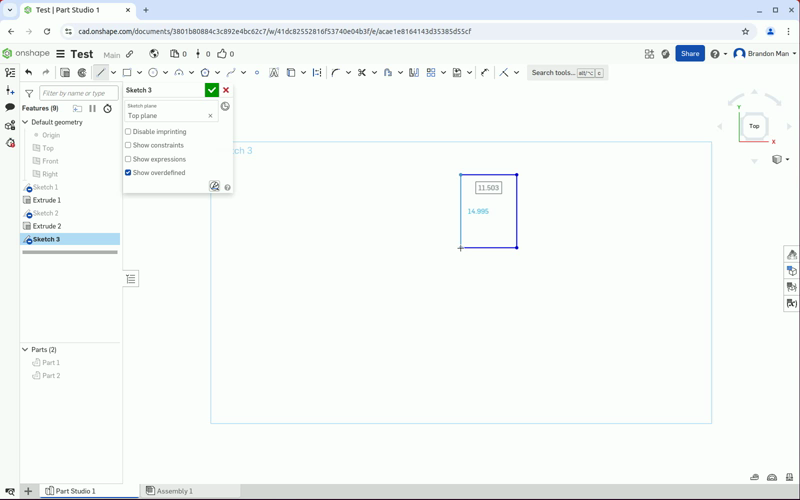
key_up(shift)
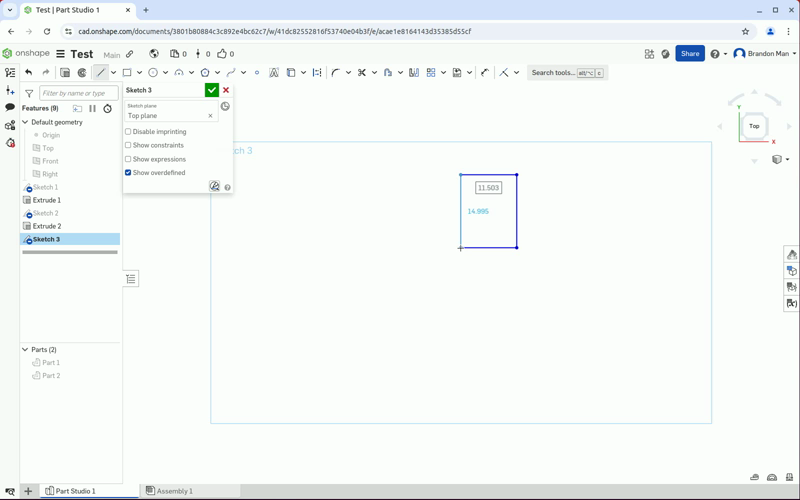
click(460, 247)
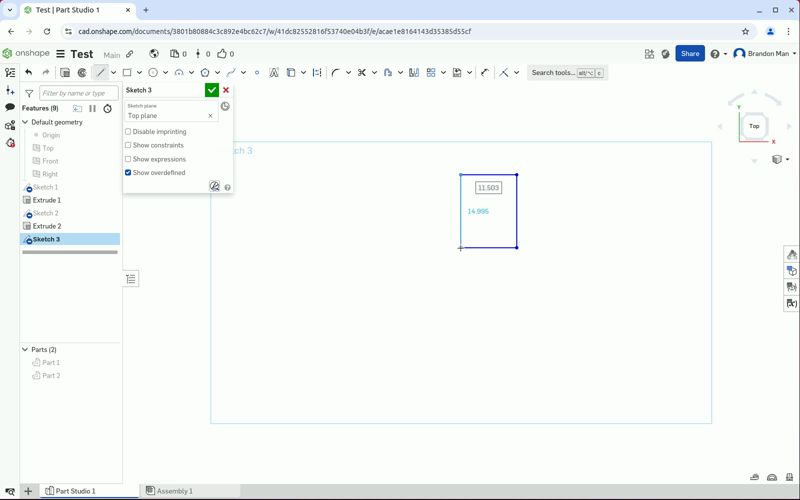
key(esc)
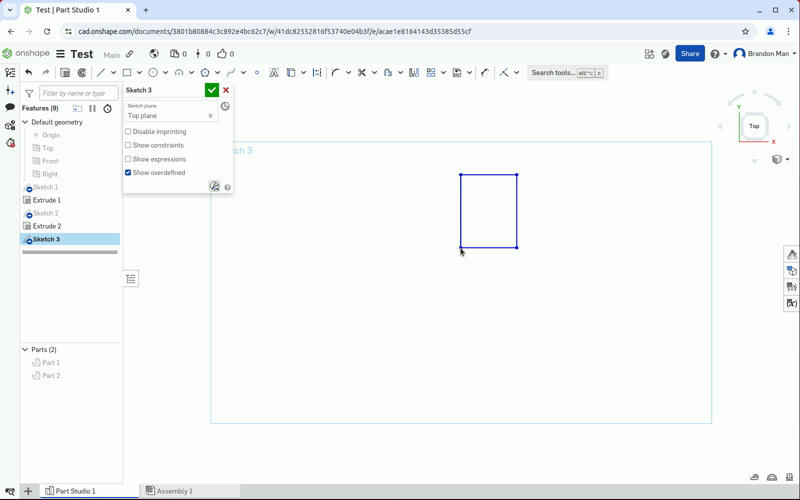
mouse_move(488, 224)
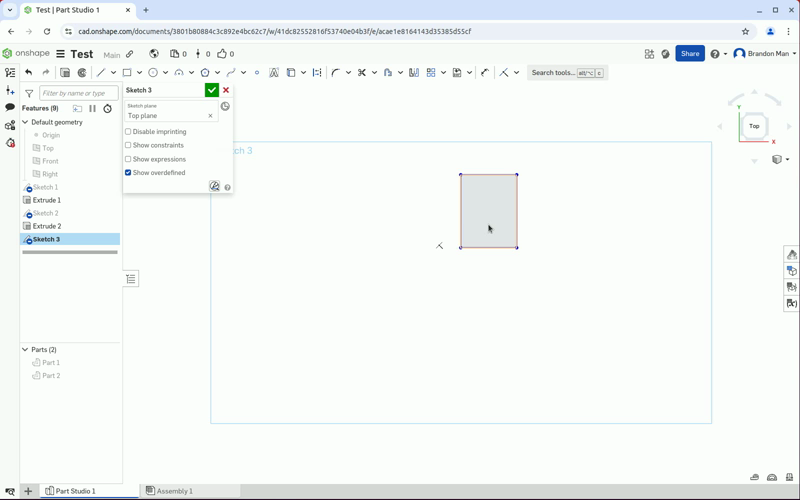
click(488, 224)
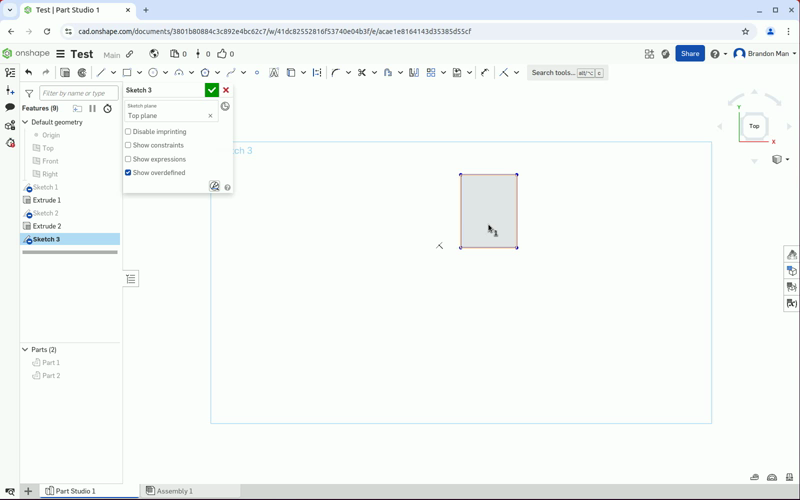
mouse_move(73, 352)
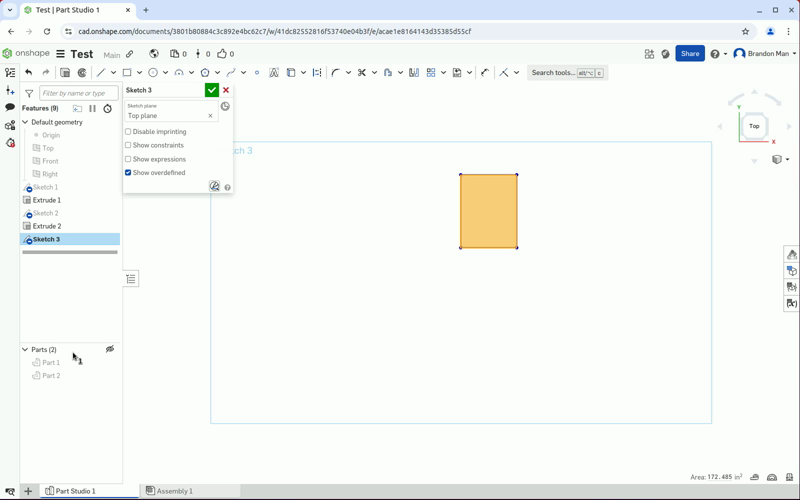
key(shift+y)
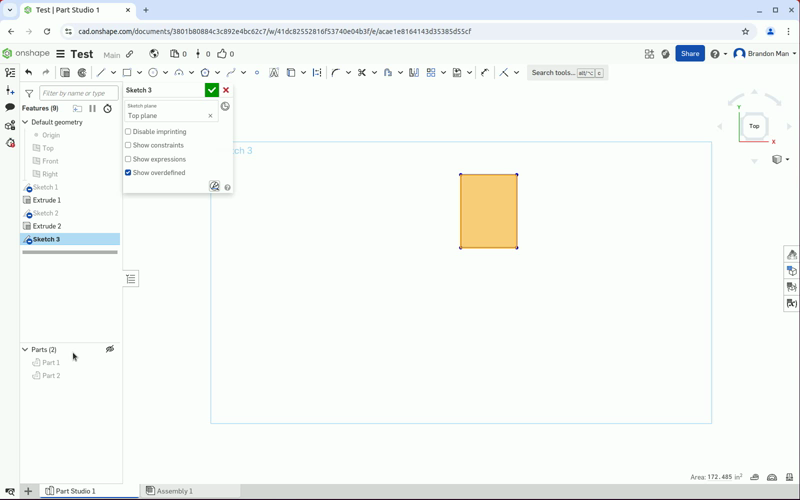
key(shift+e)
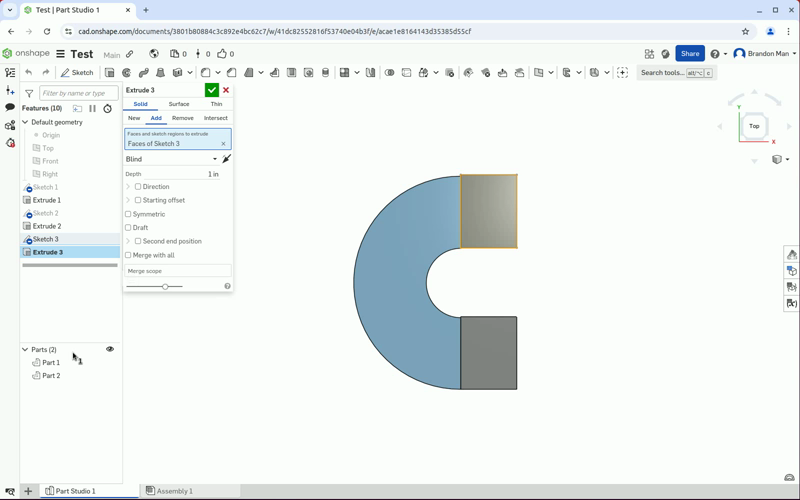
mouse_move(143, 106)
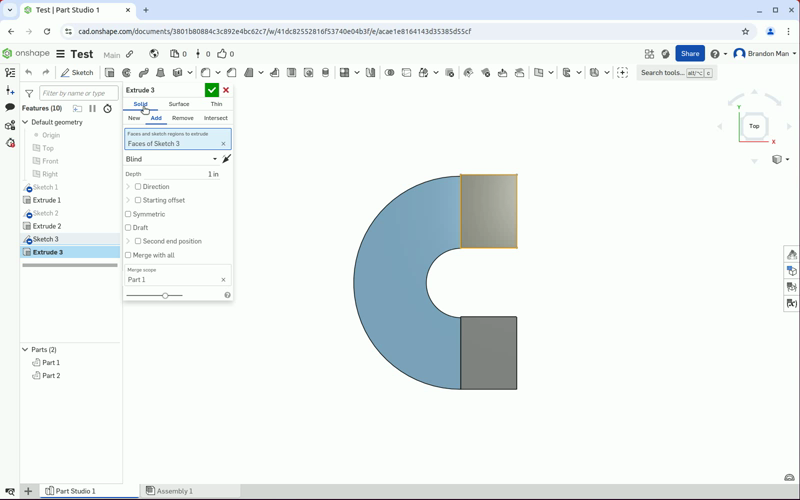
click(143, 106)
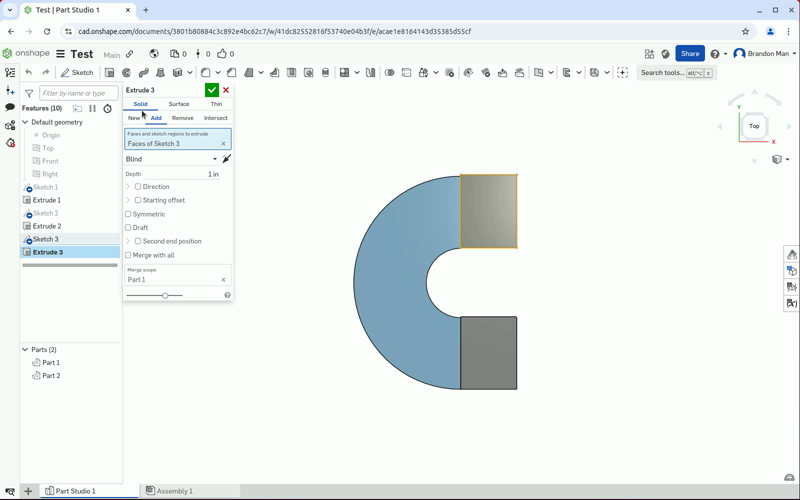
mouse_move(137, 120)
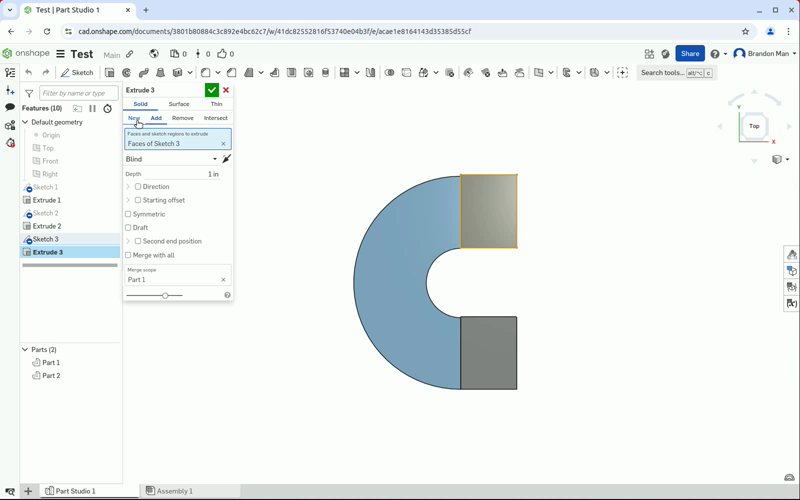
click(137, 120)
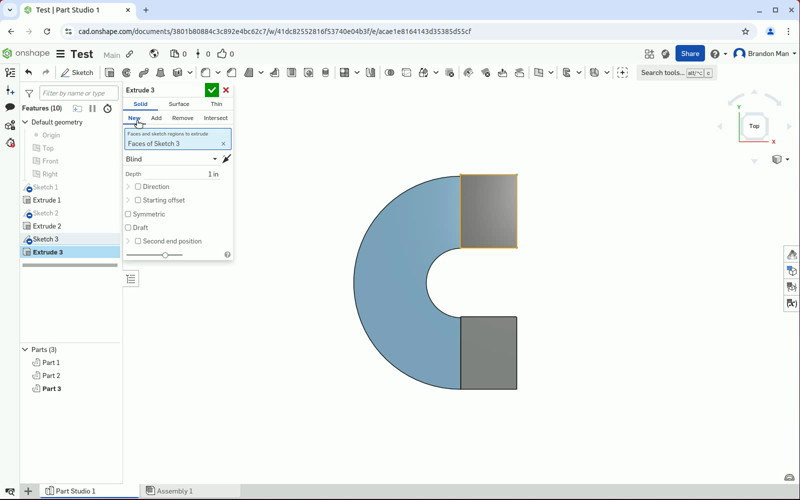
key(tab, 4)
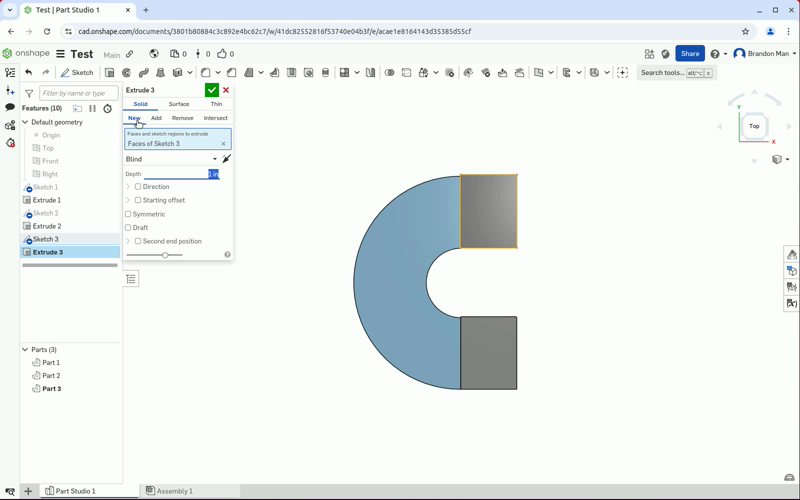
text(1.204)
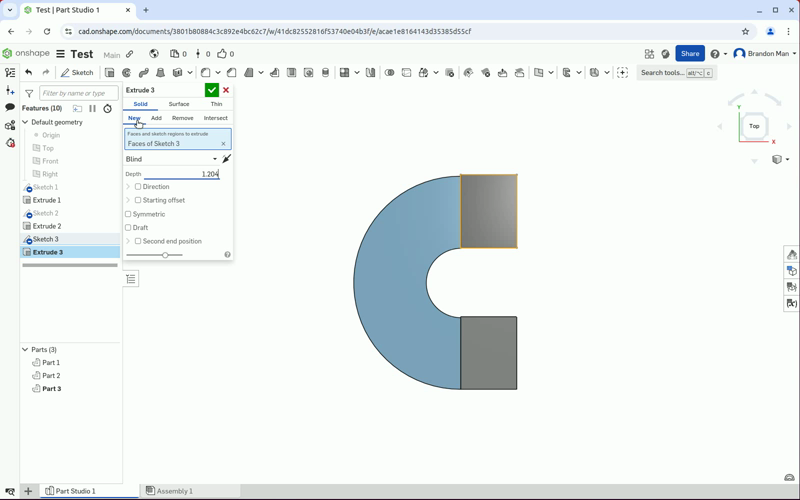
key(enter)
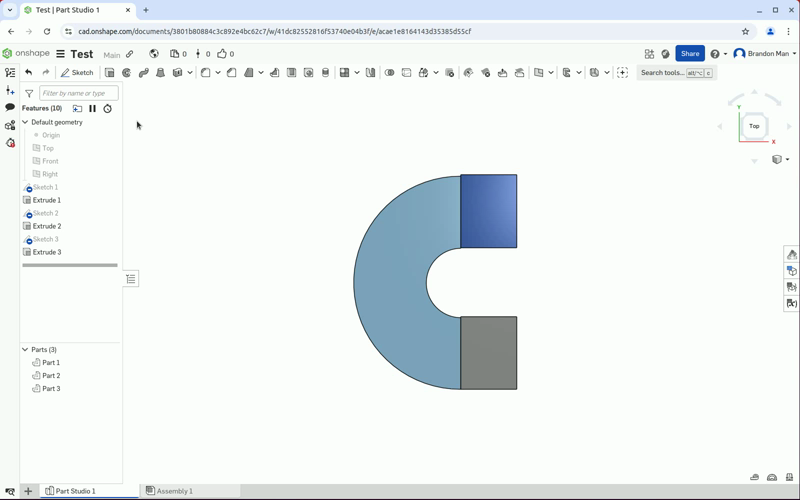
key(shift+h)
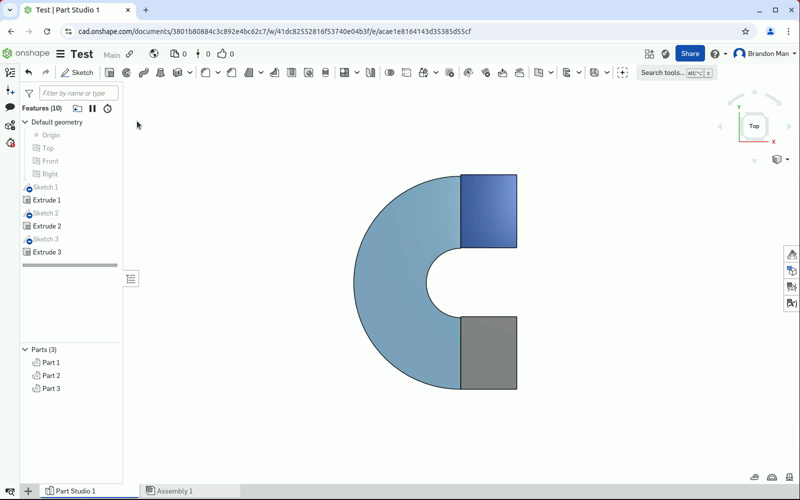
key(shift+h)
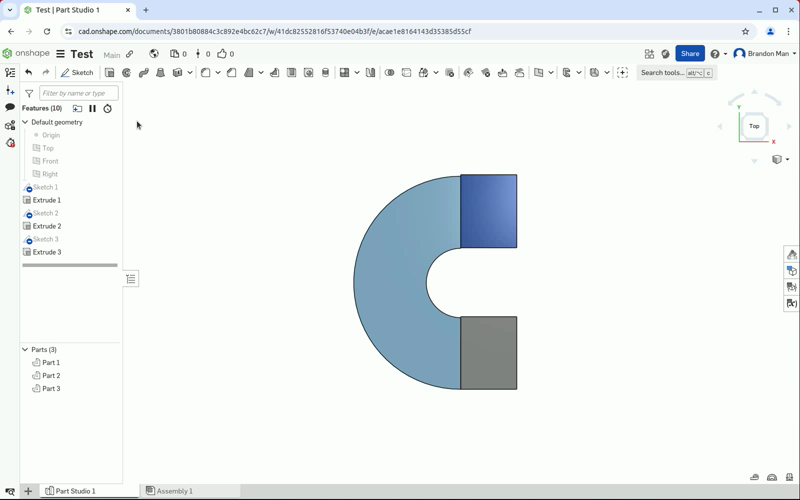
mouse_move(73, 189)
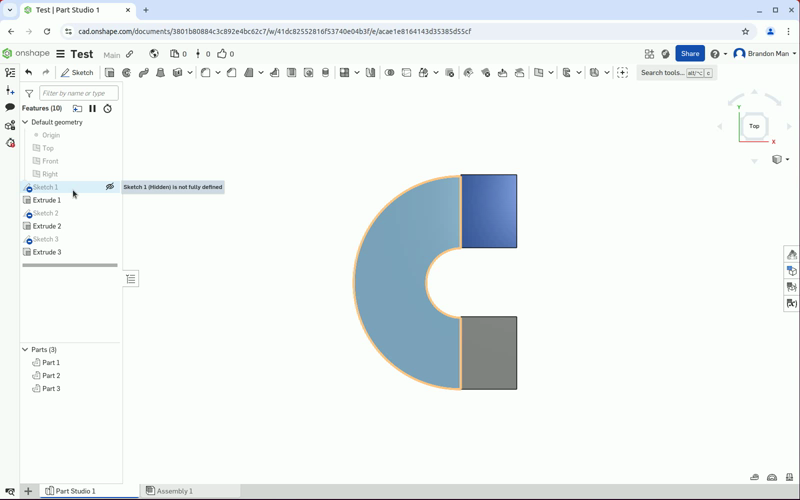
click(73, 189)
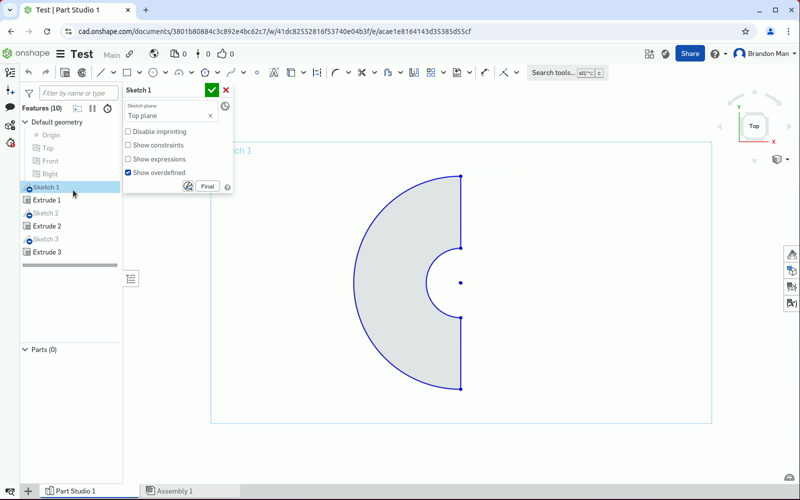
mouse_move(229, 92)
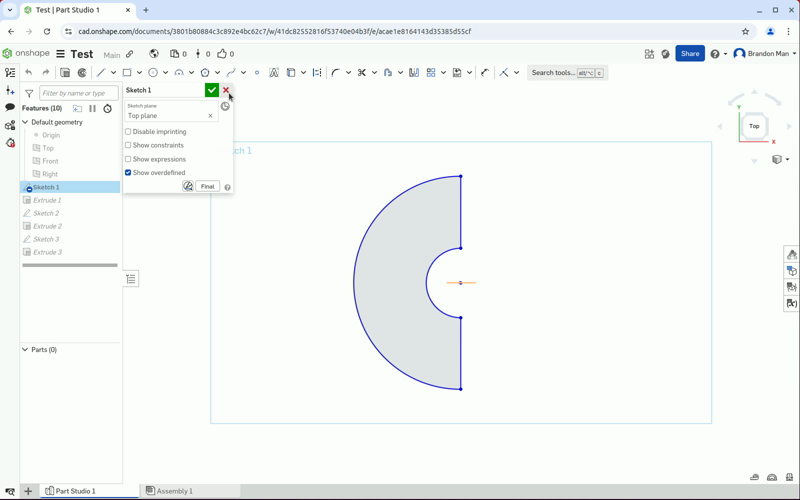
click(229, 92)
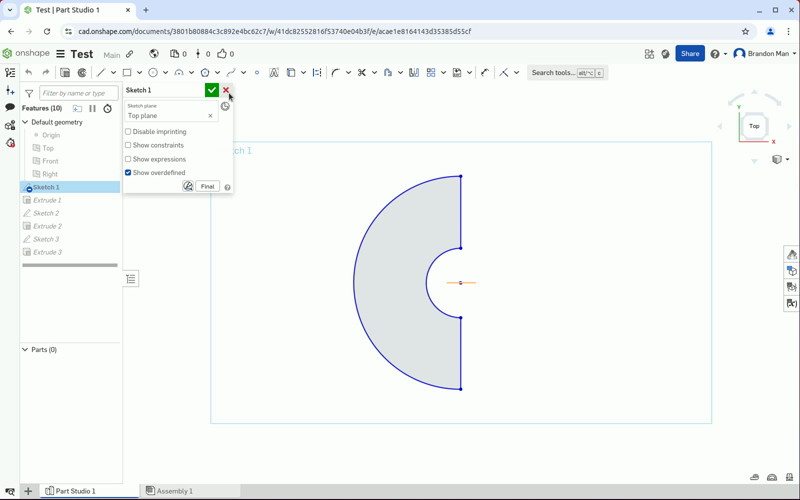
key(shift+s)
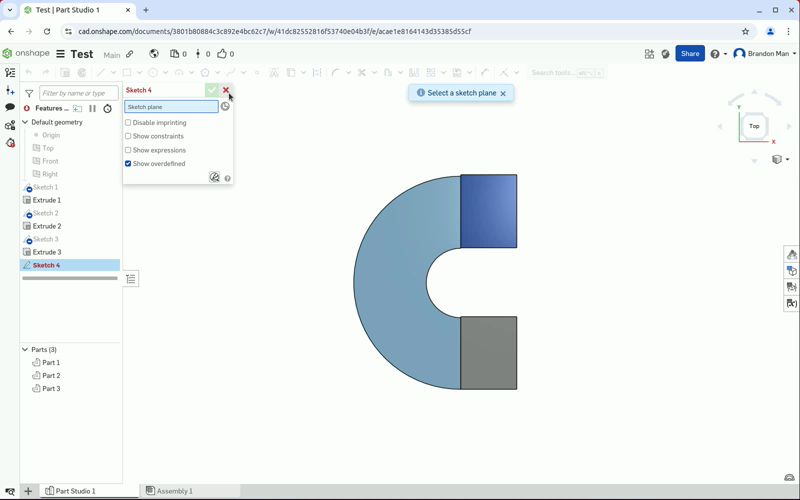
mouse_move(73, 150)
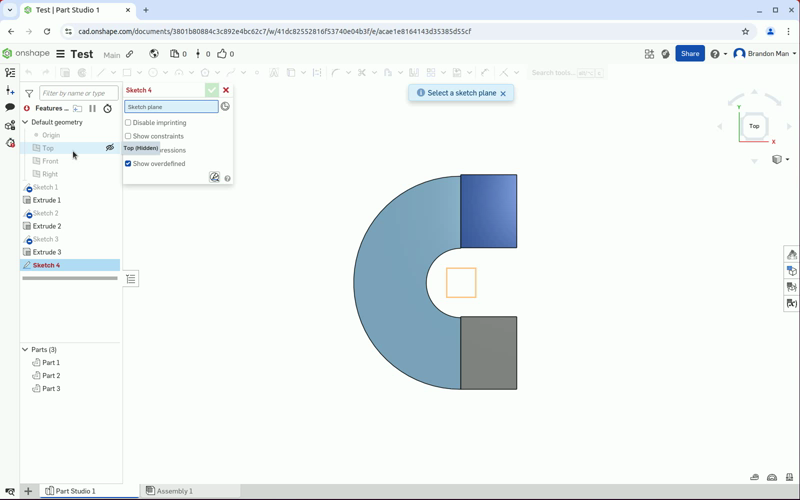
click(73, 150)
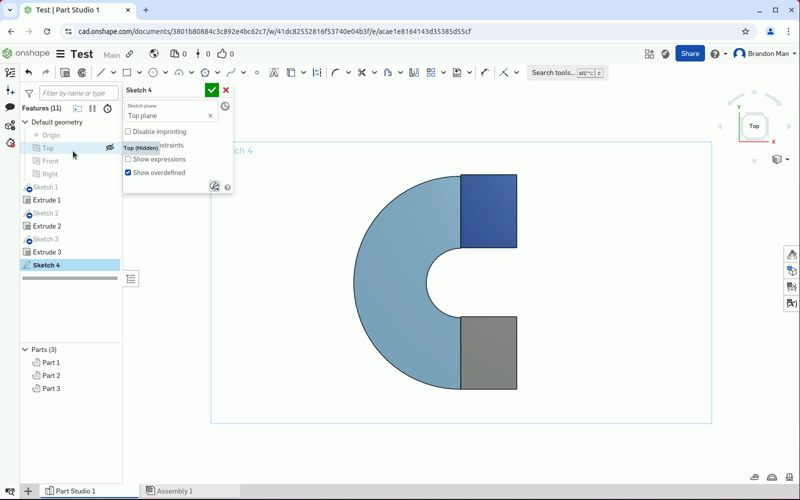
mouse_move(73, 352)
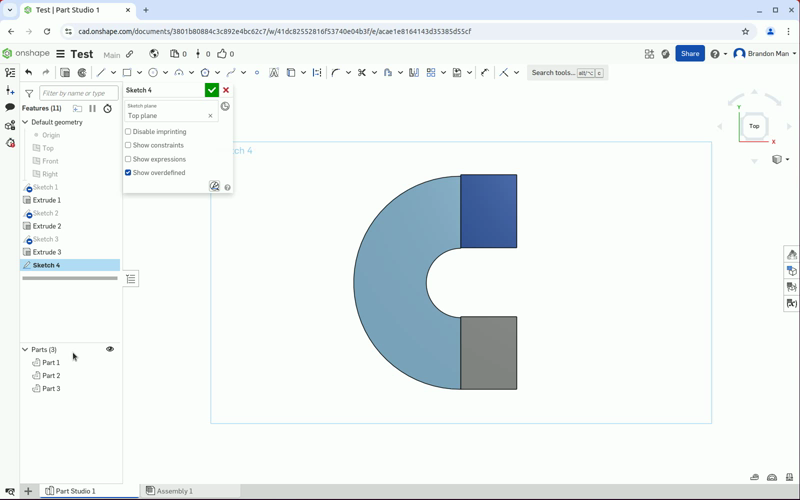
key(y)
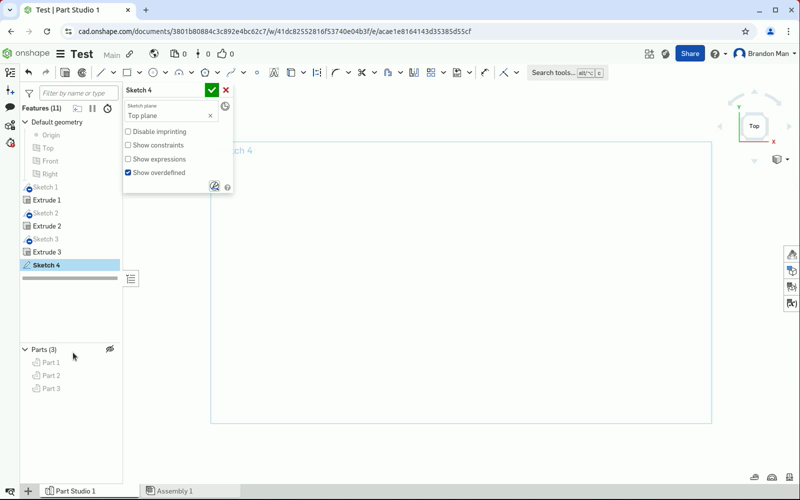
key(l)
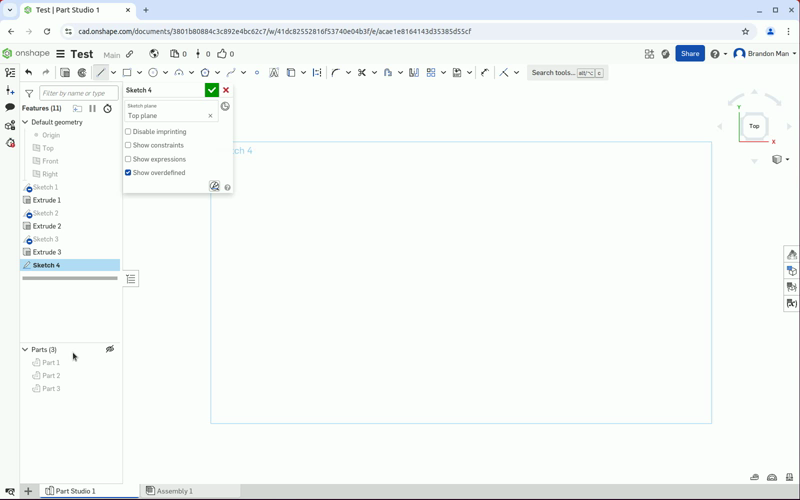
key_down(shift)
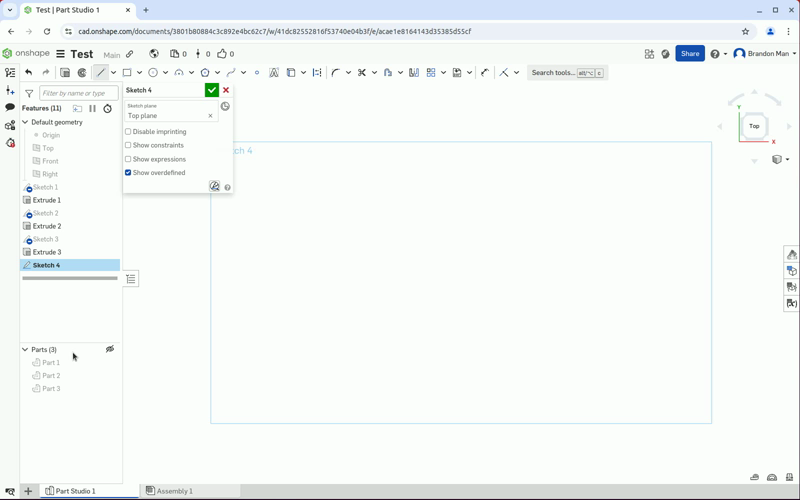
mouse_move(460, 395)
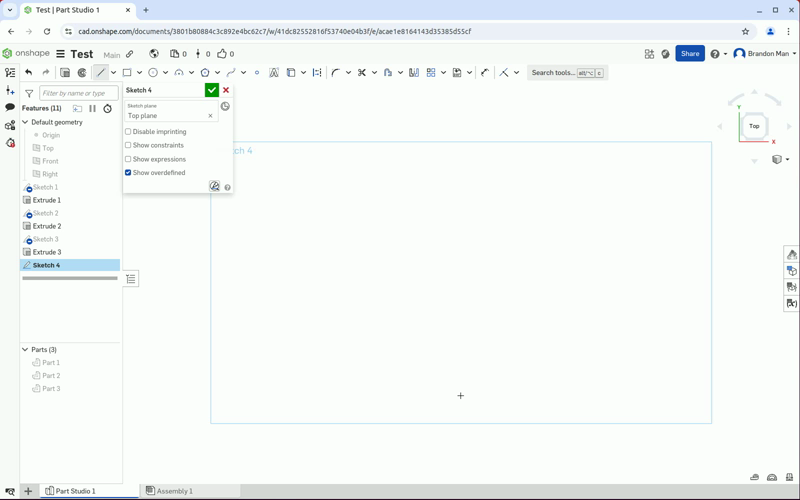
click(460, 395)
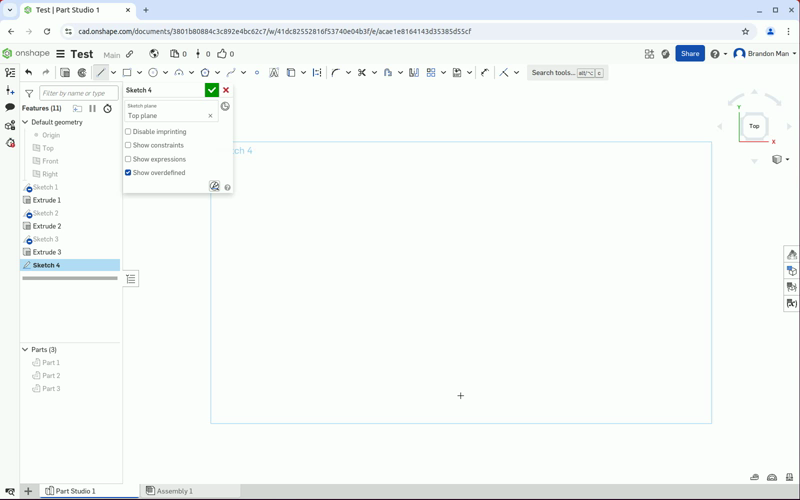
key_up(shift)
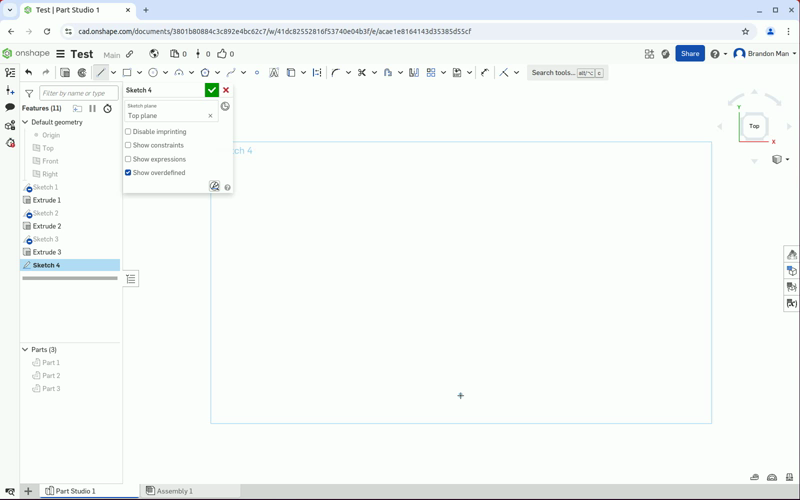
key_down(shift)
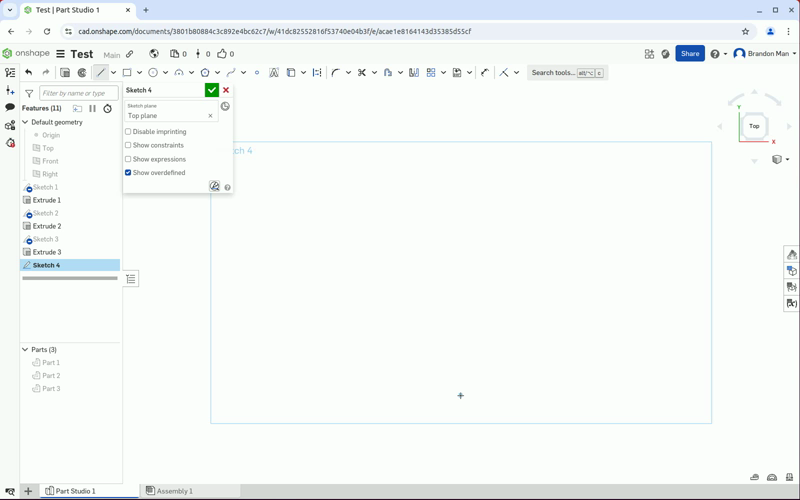
mouse_move(490, 395)
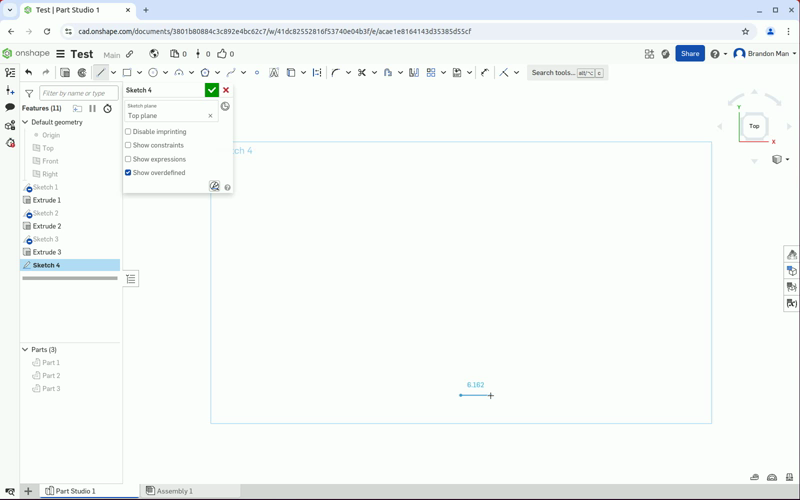
mouse_move(460, 390)
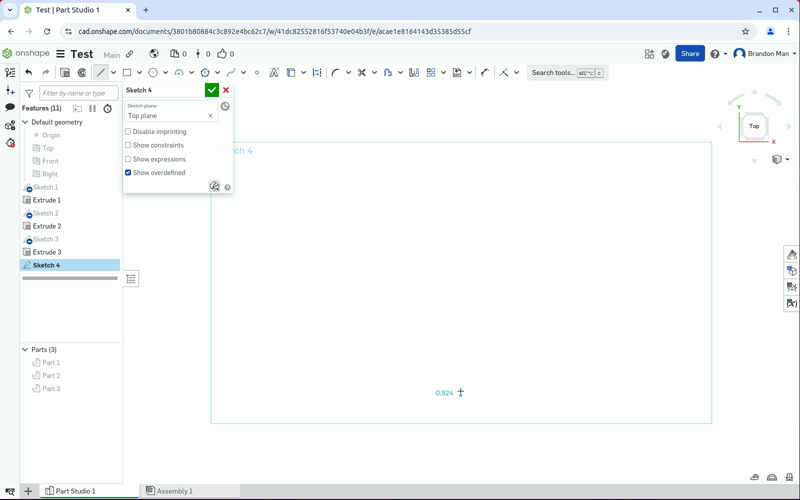
scroll(6)
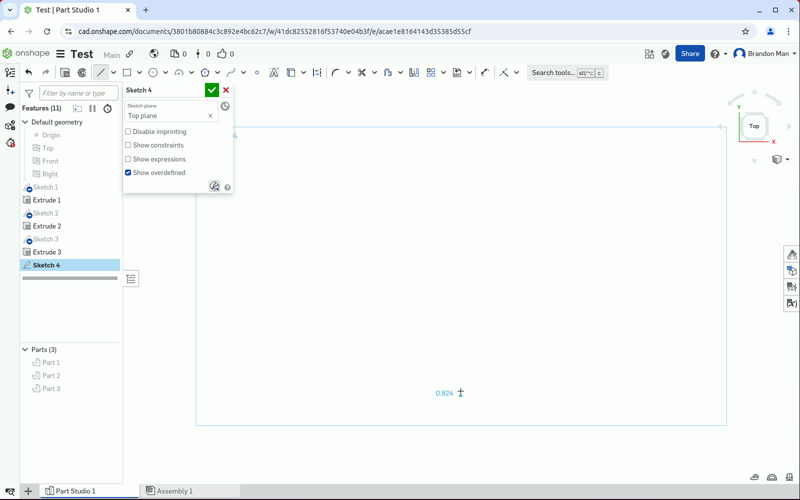
scroll(6)
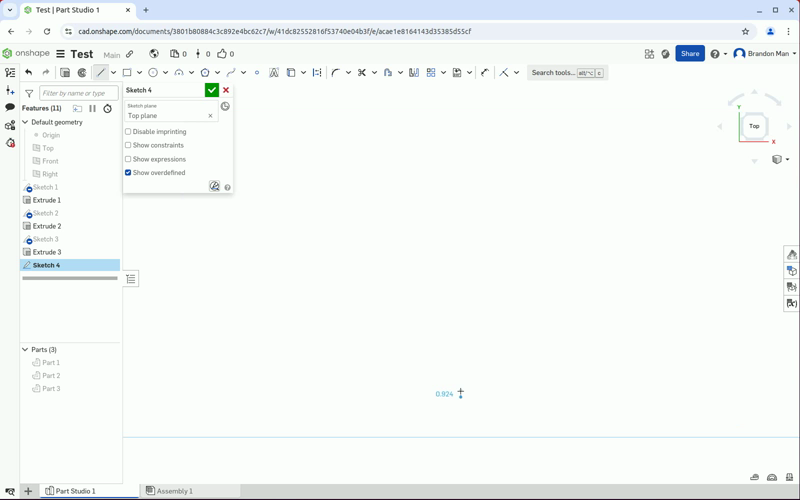
scroll(6)
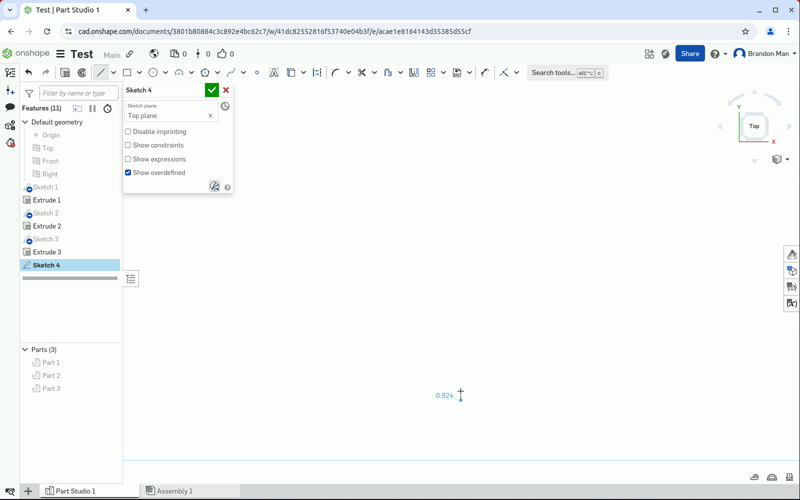
scroll(6)
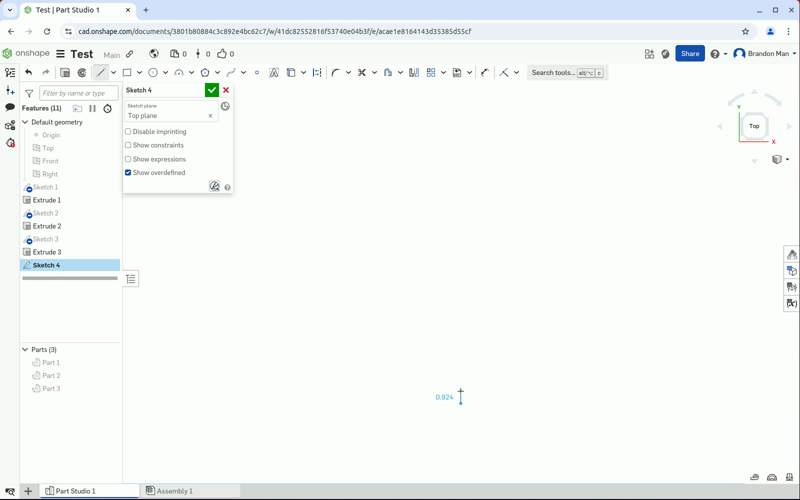
scroll(6)
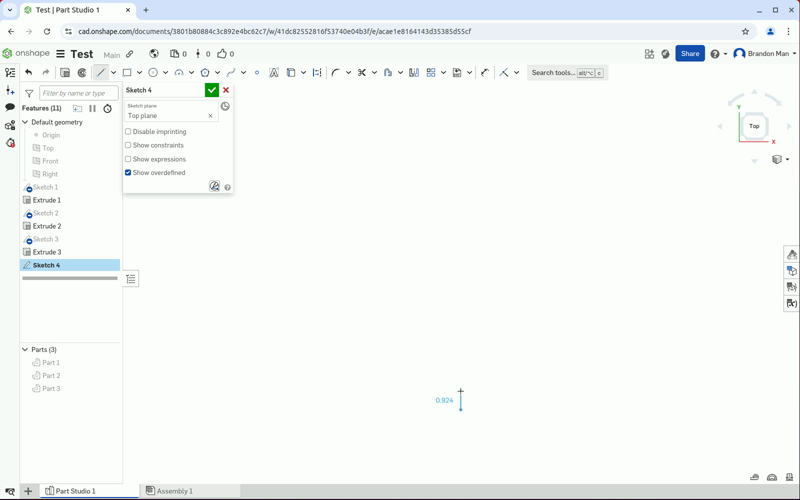
scroll(6)
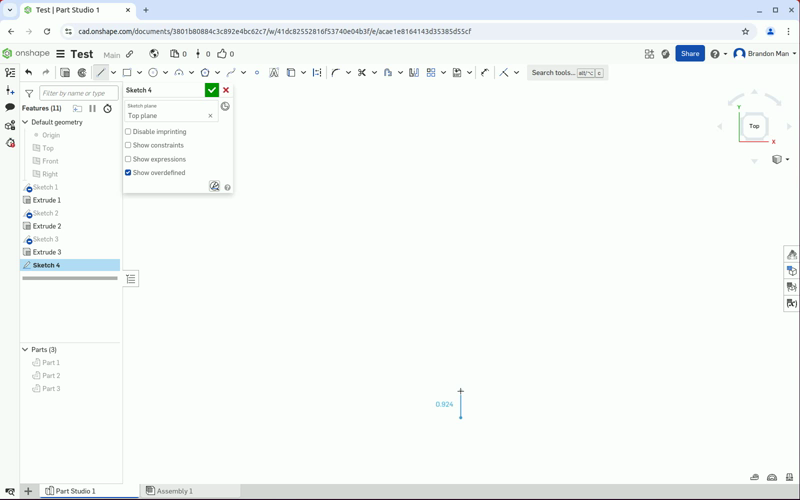
scroll(6)
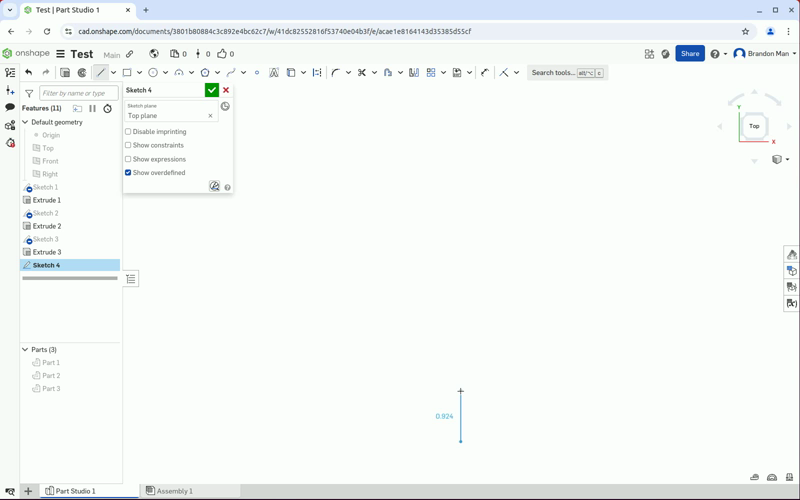
click(460, 390)
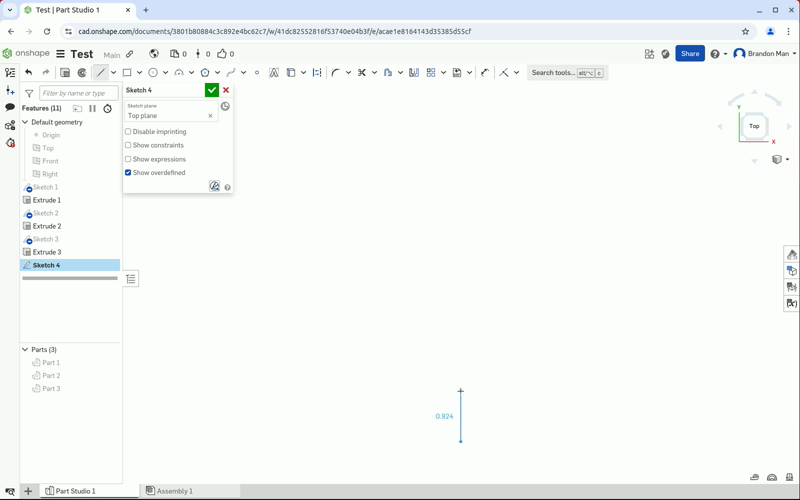
scroll(-6)
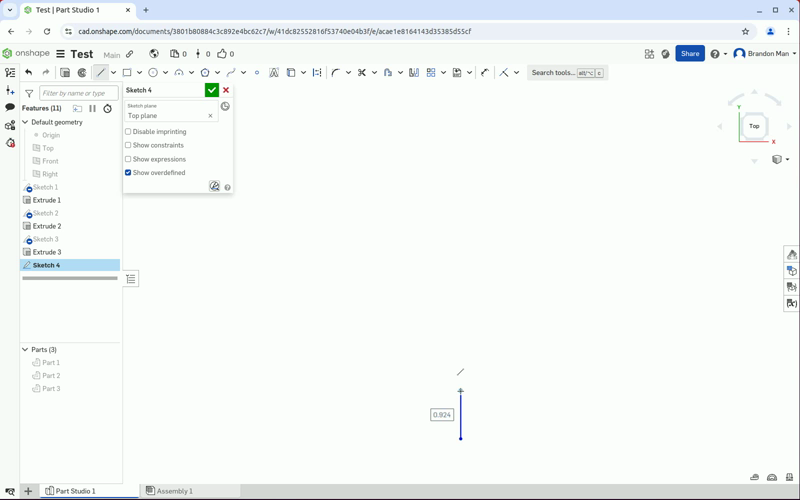
scroll(-6)
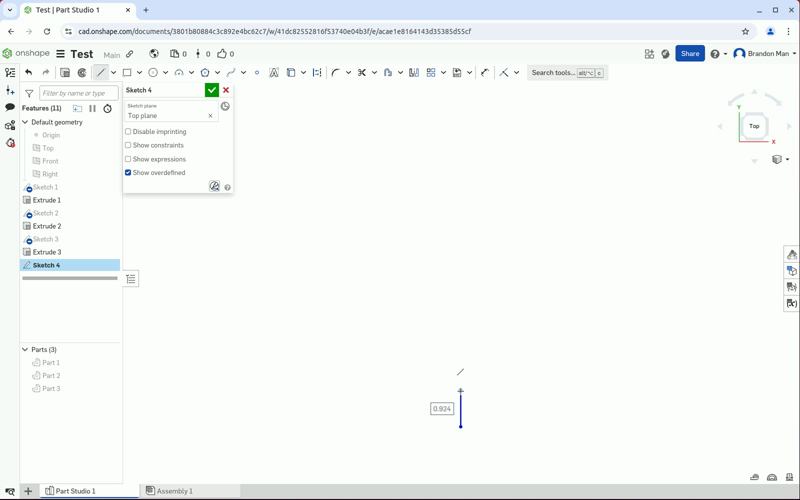
scroll(-6)
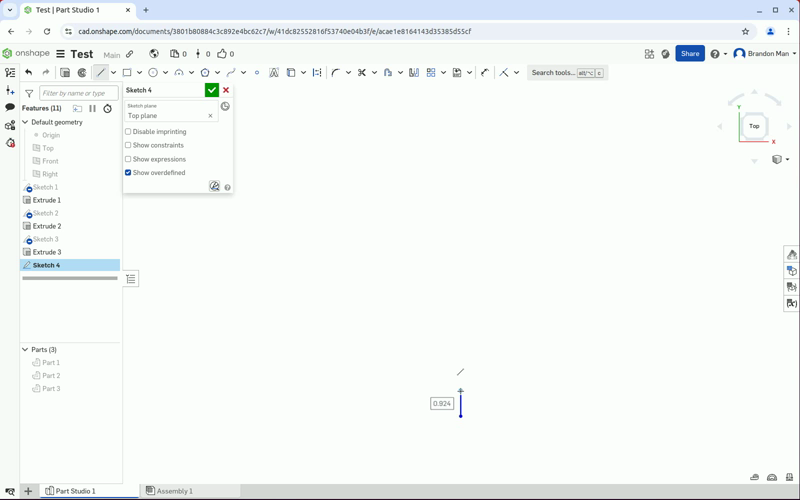
scroll(-6)
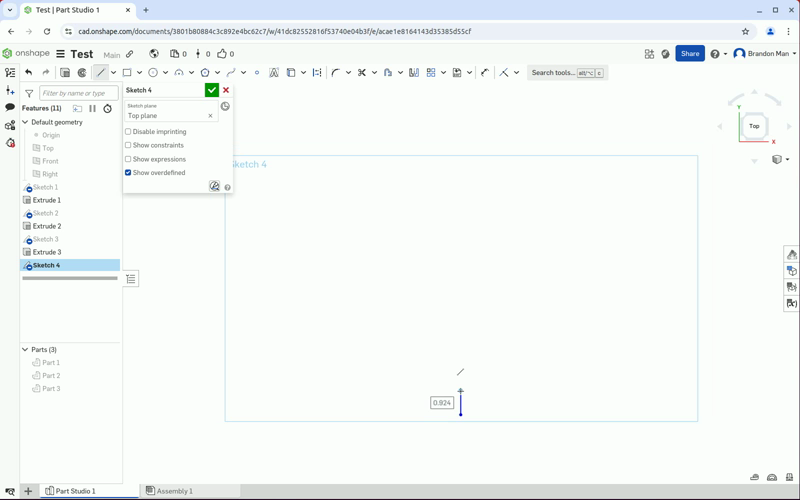
scroll(-6)
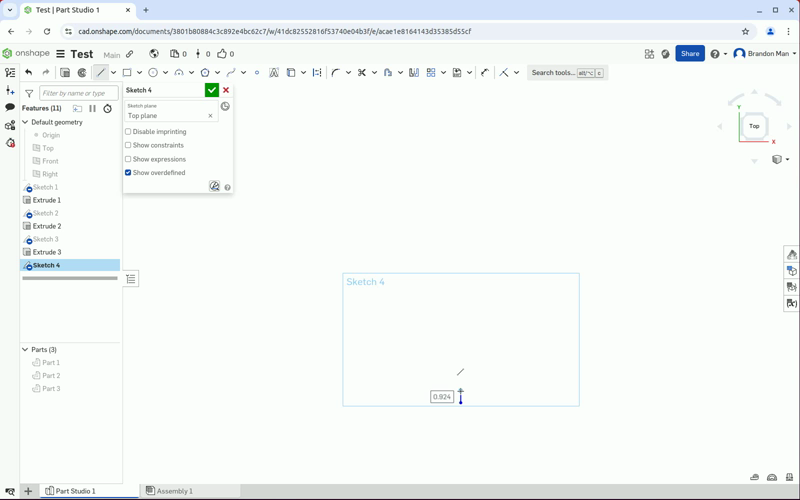
scroll(-6)
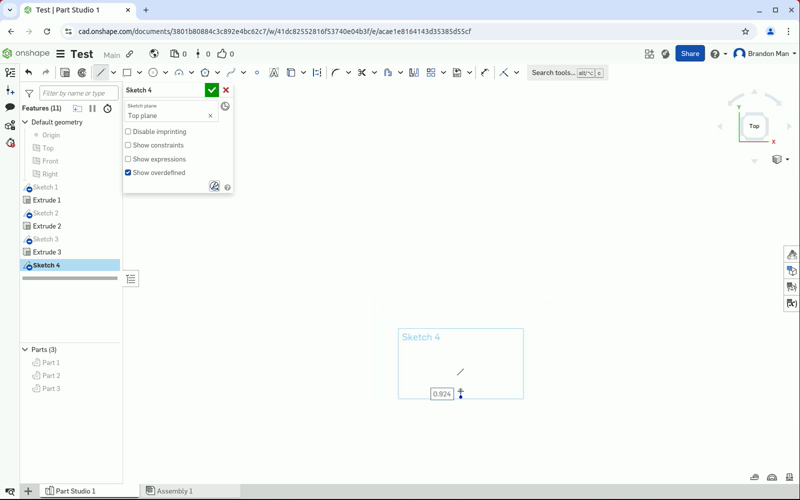
scroll(-6)
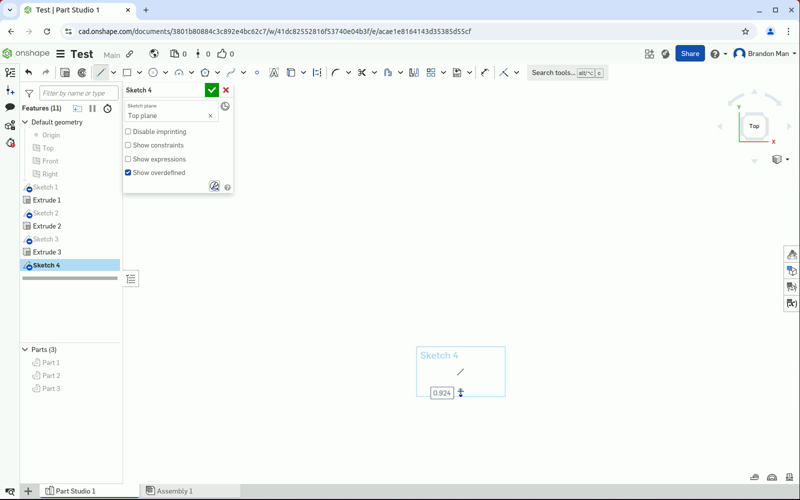
key_up(shift)
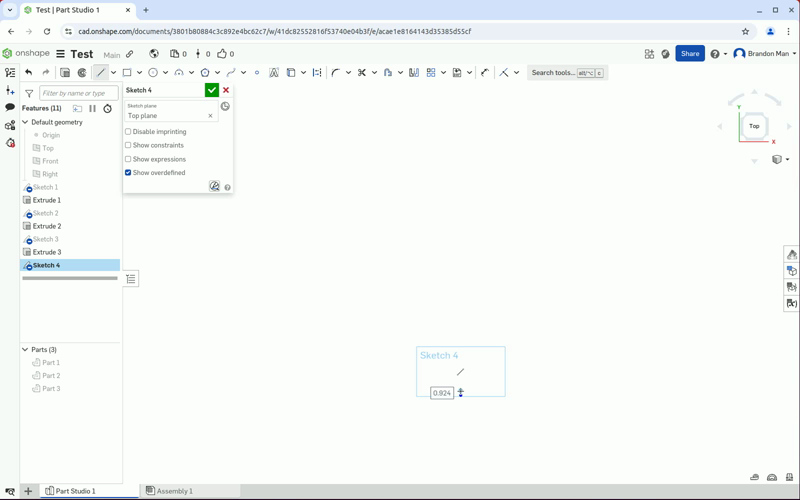
key(esc)
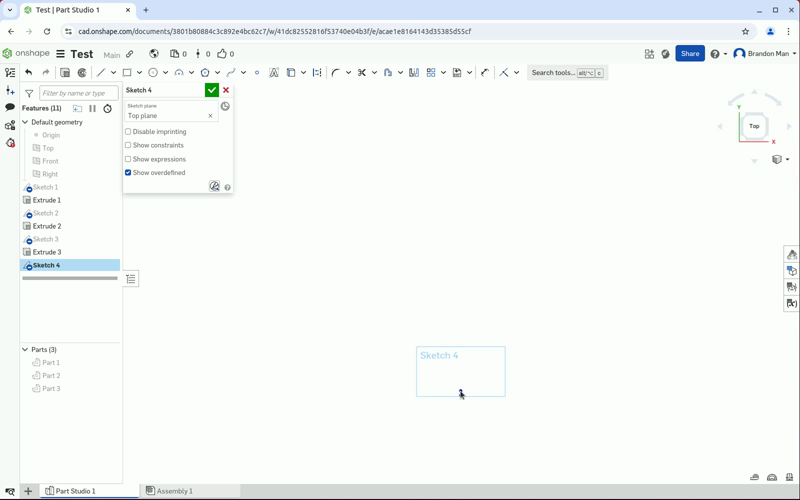
key(a)
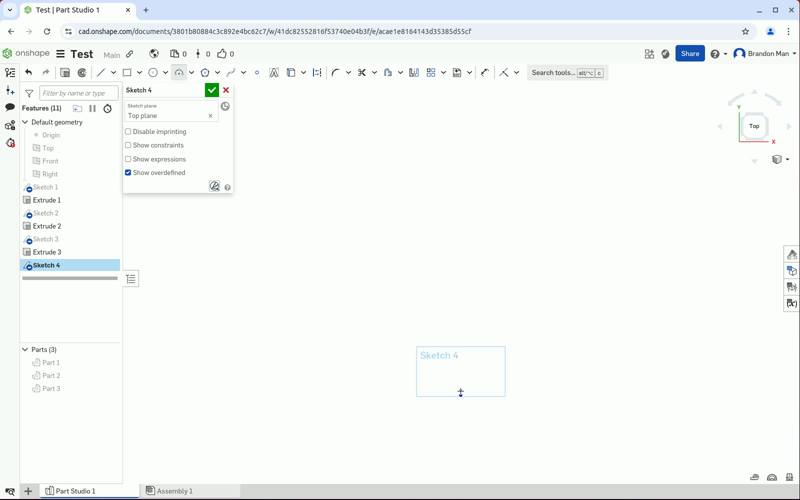
mouse_move(460, 390)
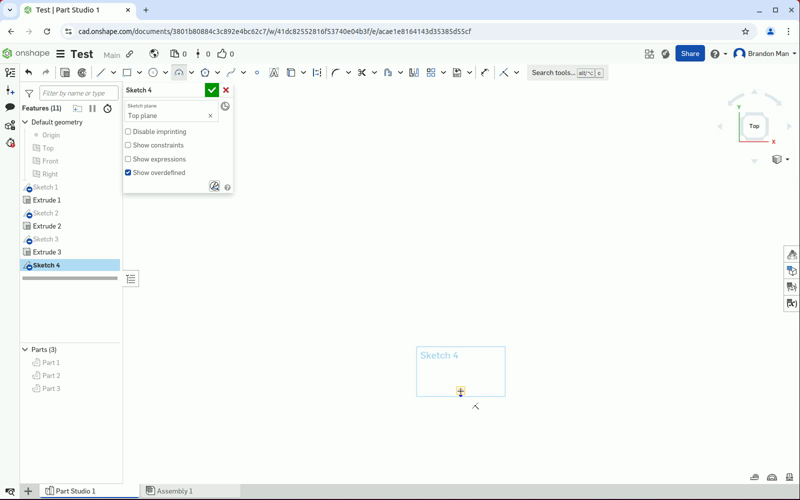
click(460, 390)
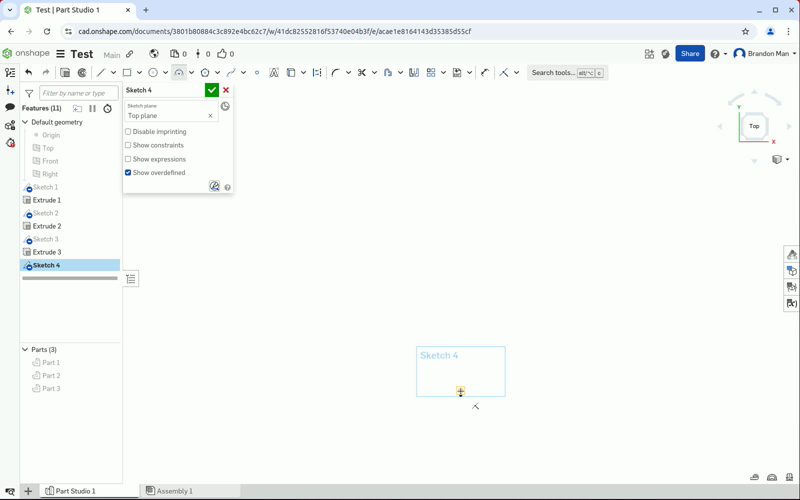
key_down(shift)
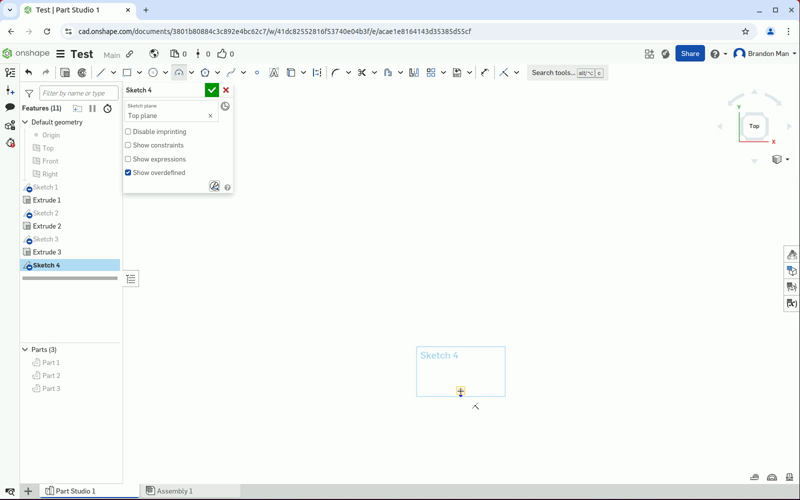
mouse_move(460, 176)
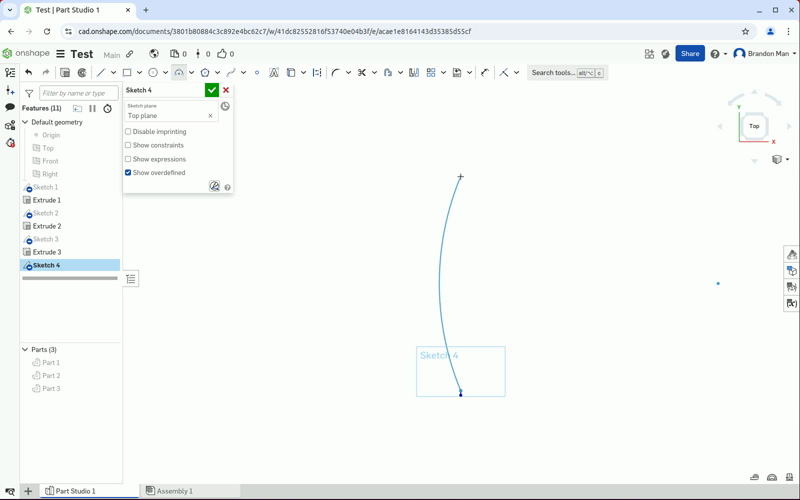
click(460, 176)
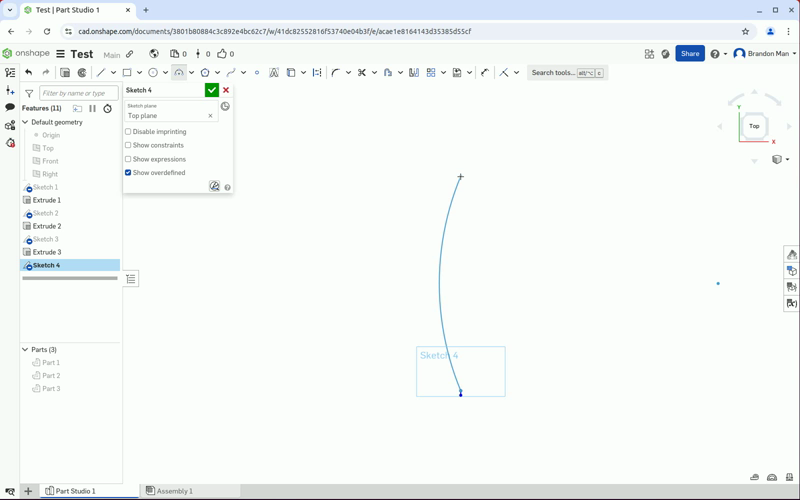
mouse_move(353, 283)
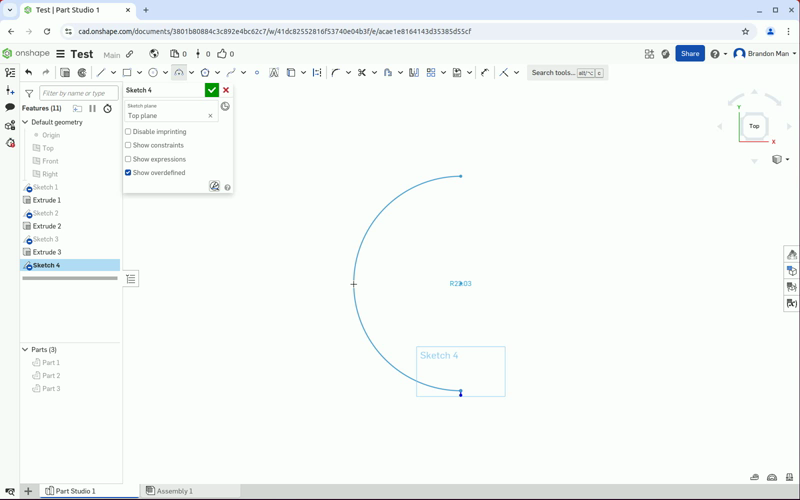
click(353, 283)
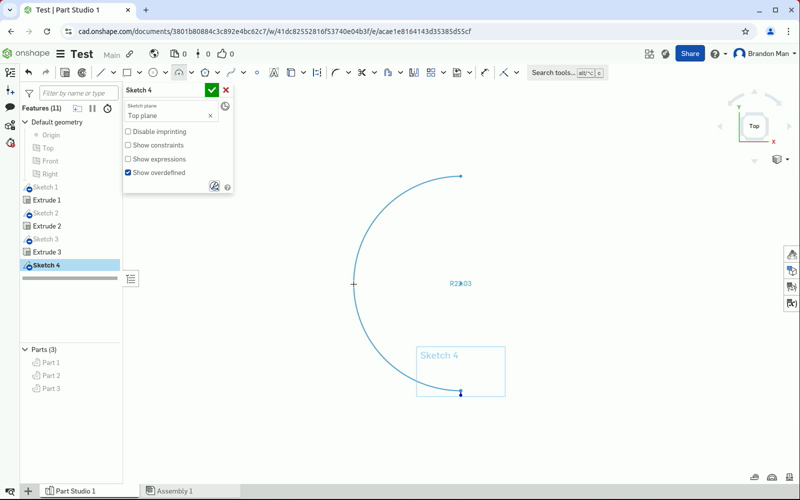
key_up(shift)
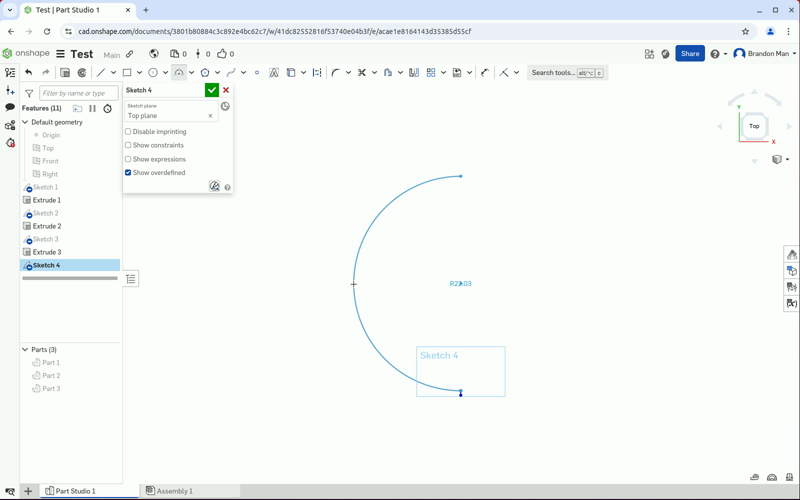
key(esc)
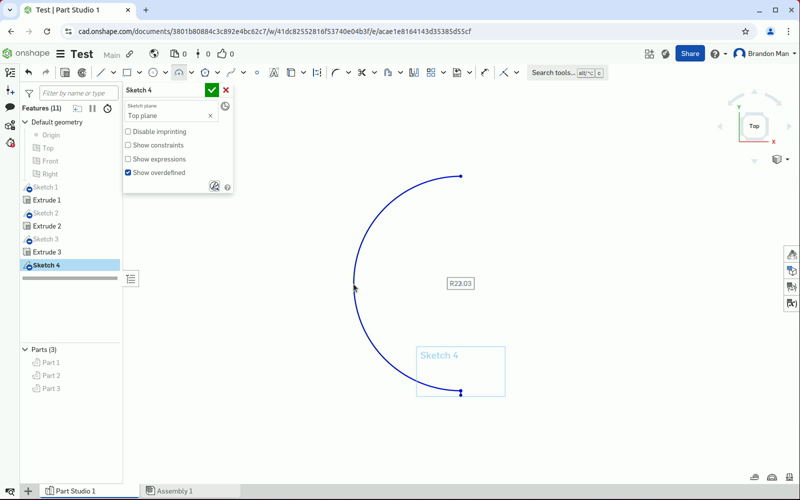
key(l)
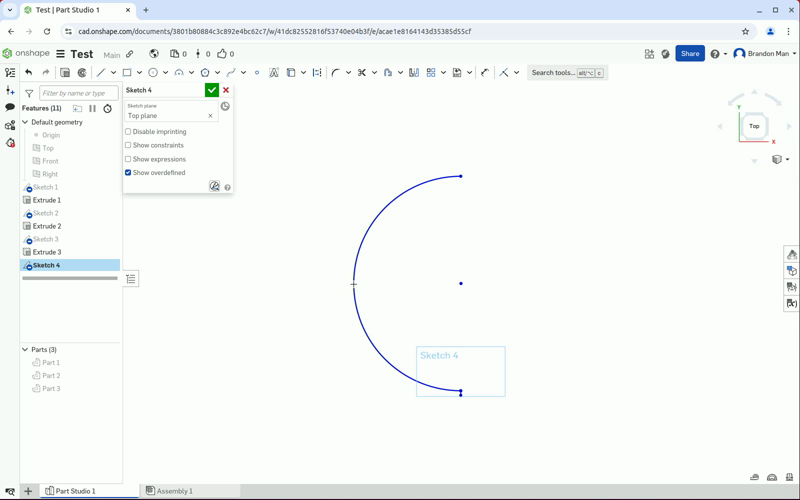
mouse_move(460, 176)
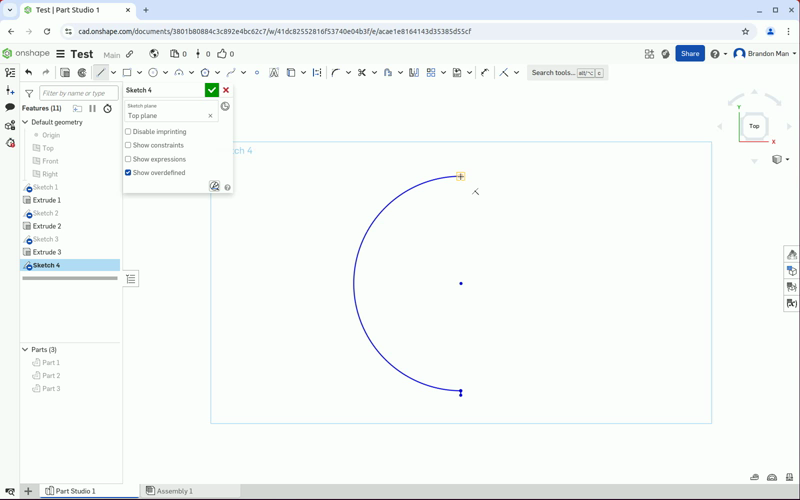
click(460, 176)
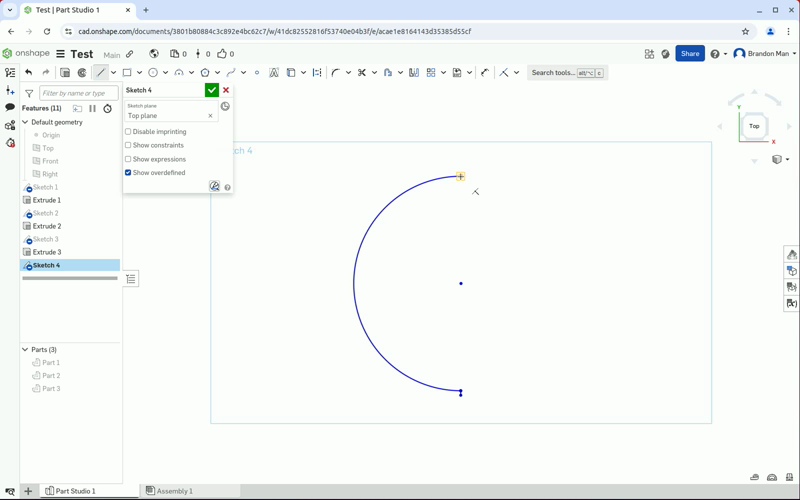
key_down(shift)
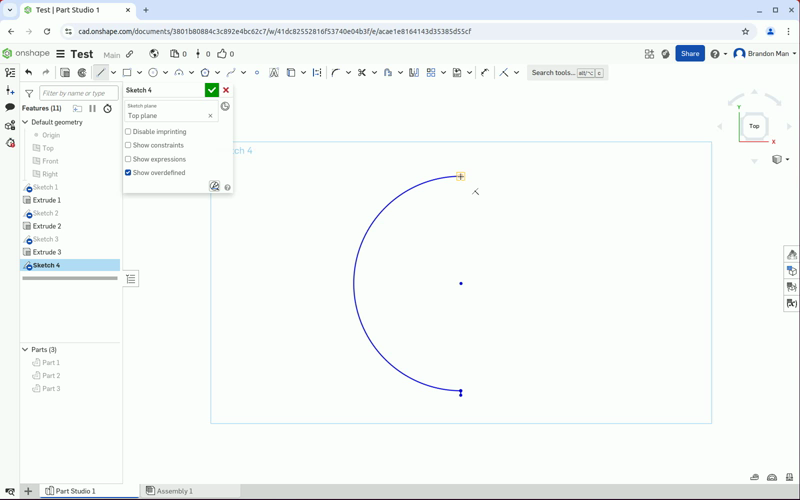
mouse_move(490, 176)
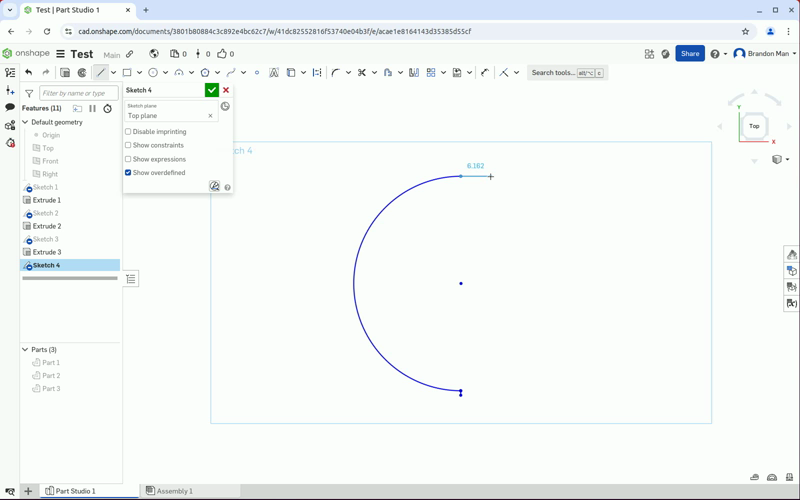
mouse_move(460, 171)
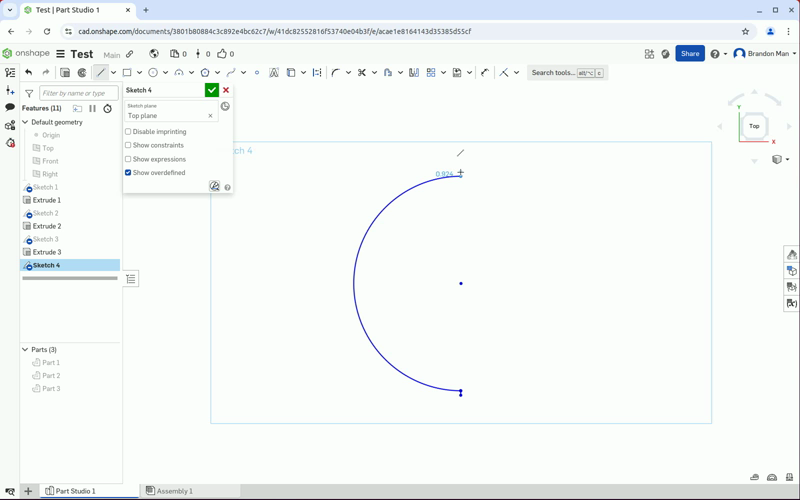
scroll(6)
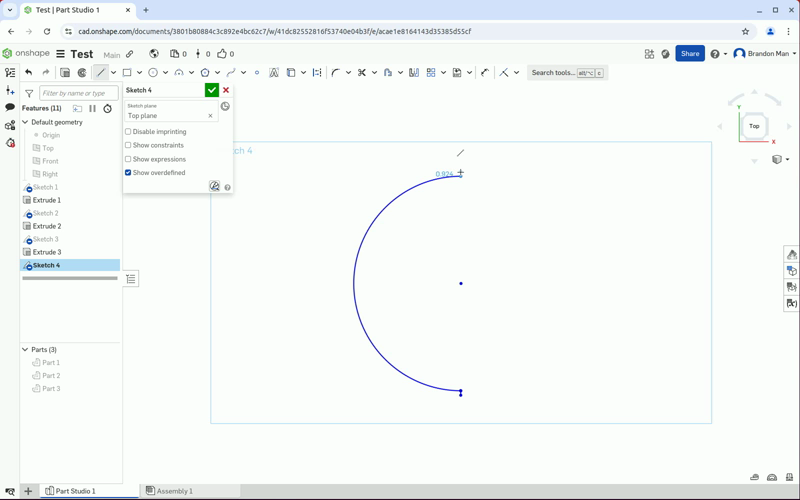
scroll(6)
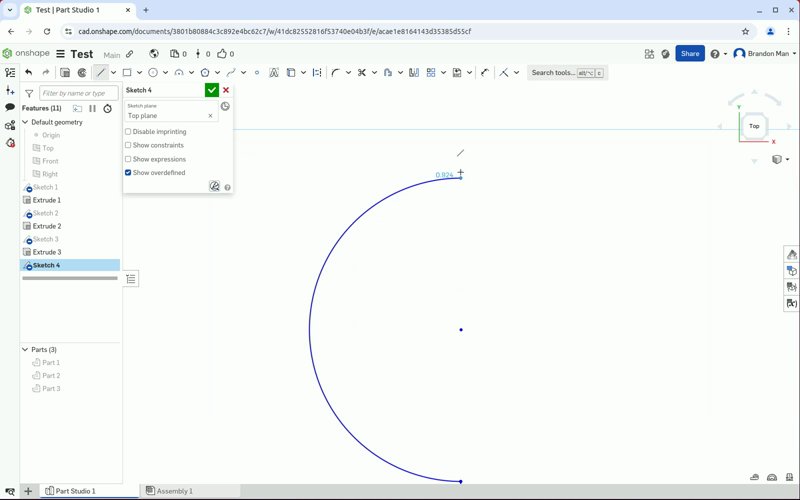
scroll(6)
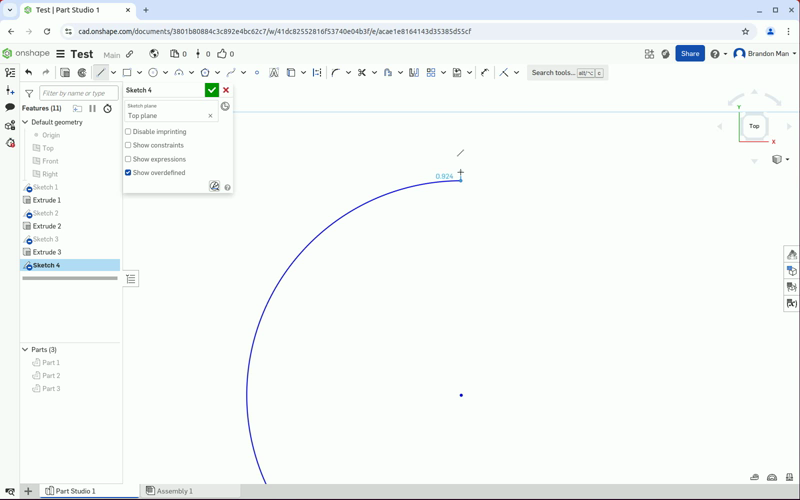
scroll(6)
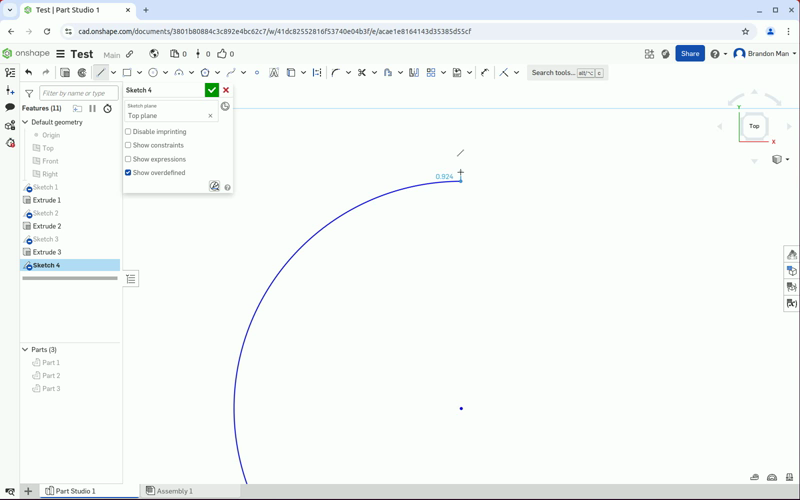
scroll(6)
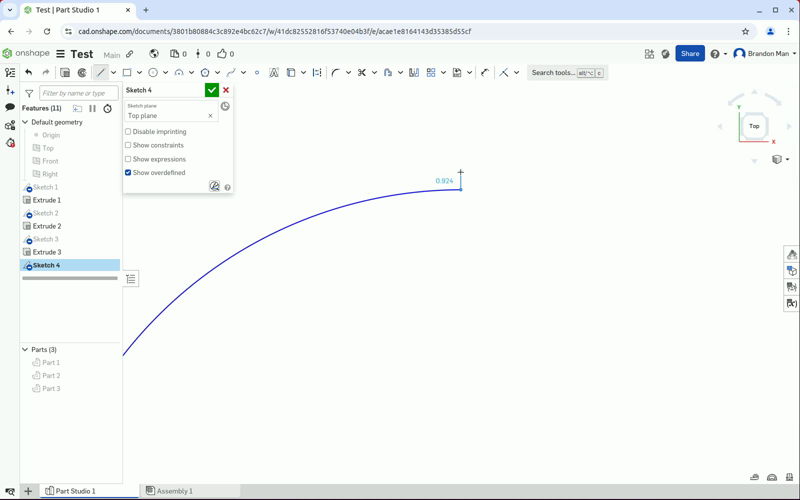
scroll(6)
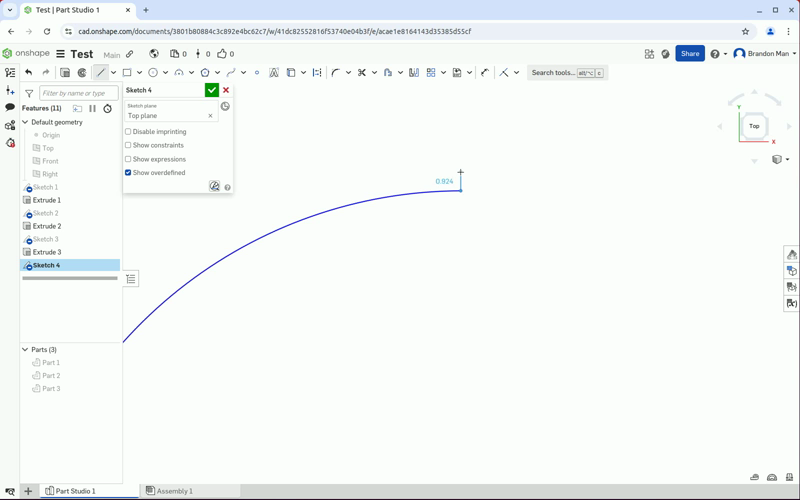
scroll(6)
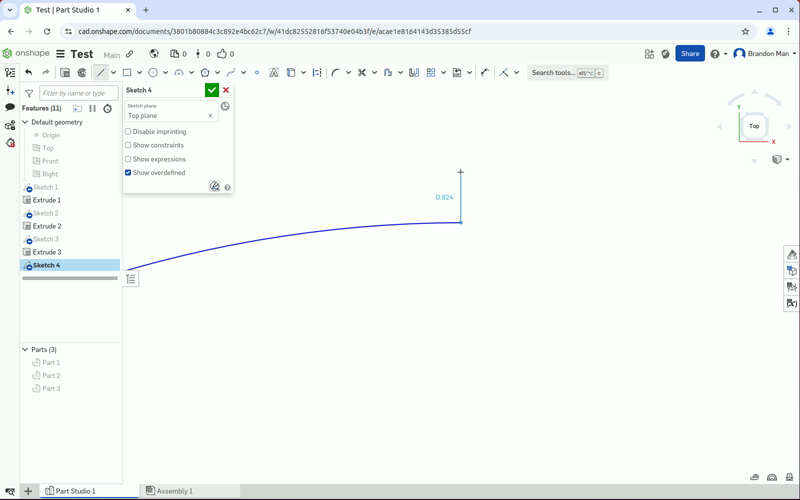
click(460, 171)
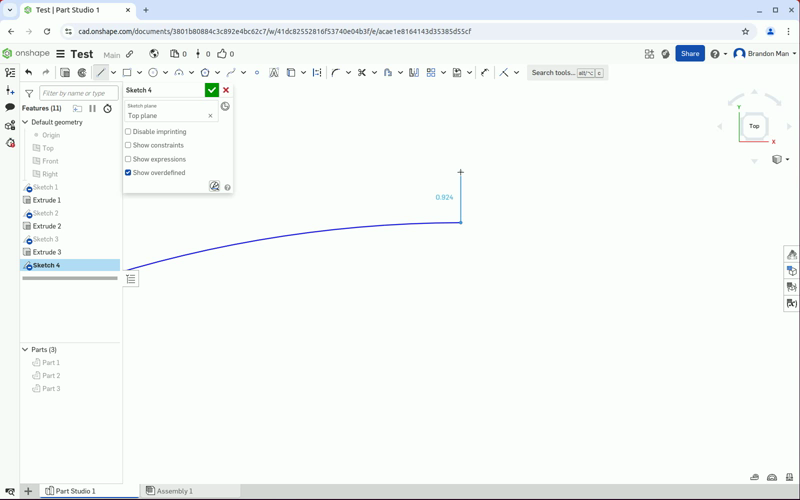
scroll(-6)
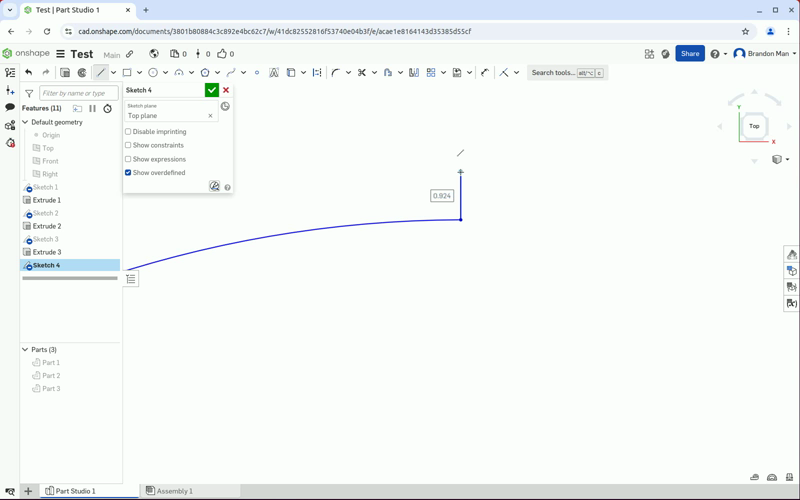
scroll(-6)
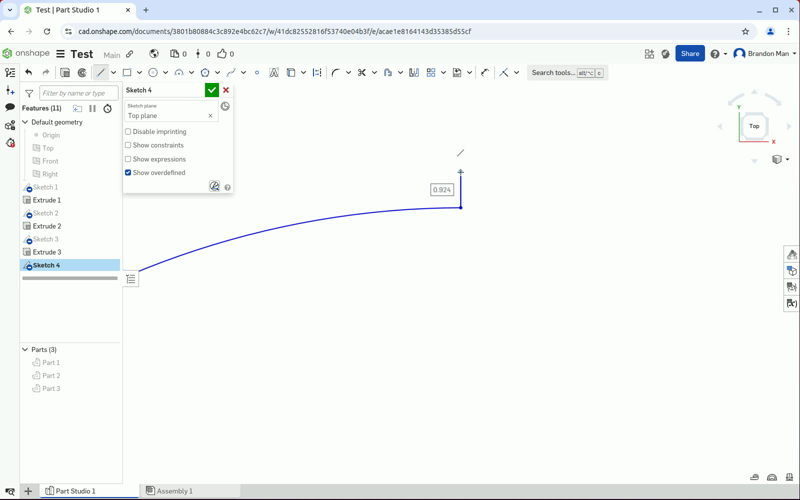
scroll(-6)
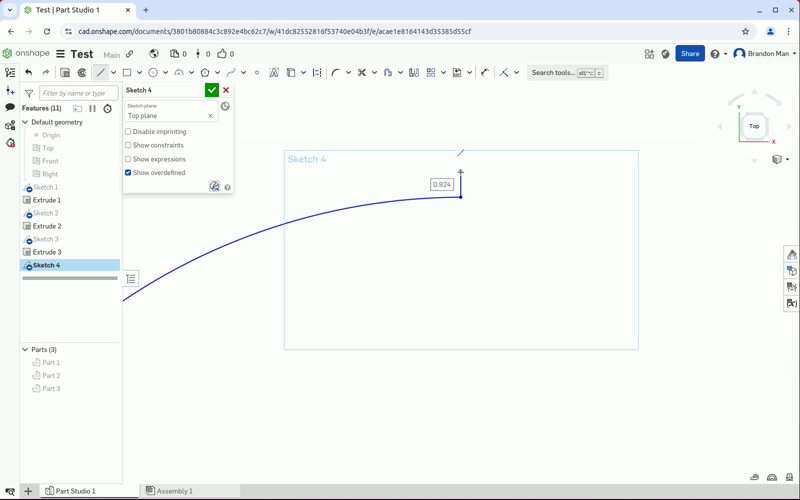
scroll(-6)
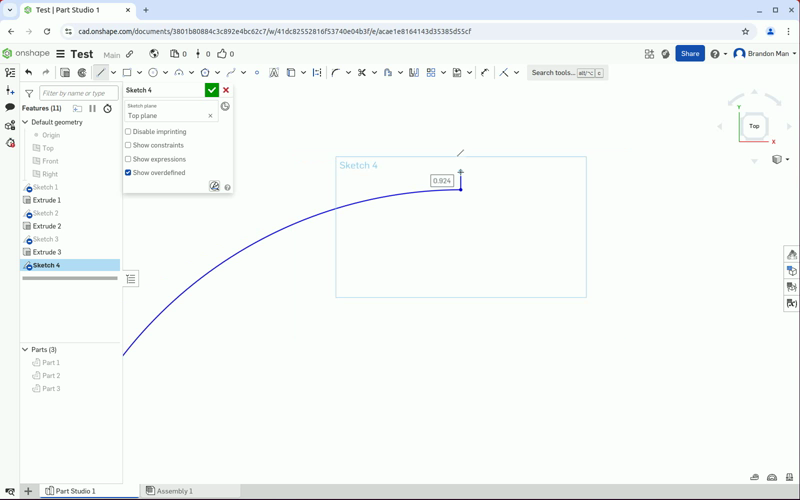
scroll(-6)
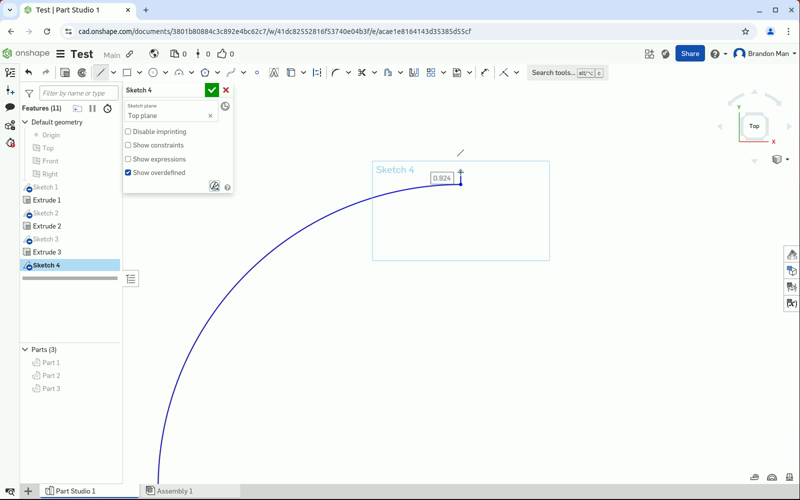
scroll(-6)
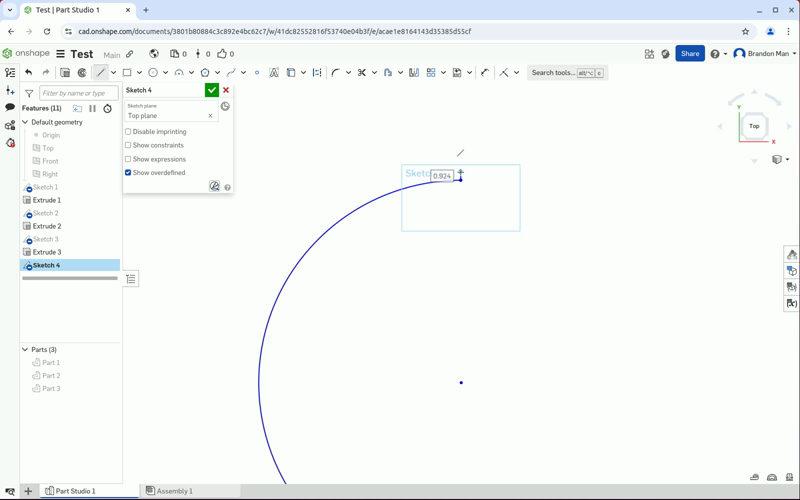
scroll(-6)
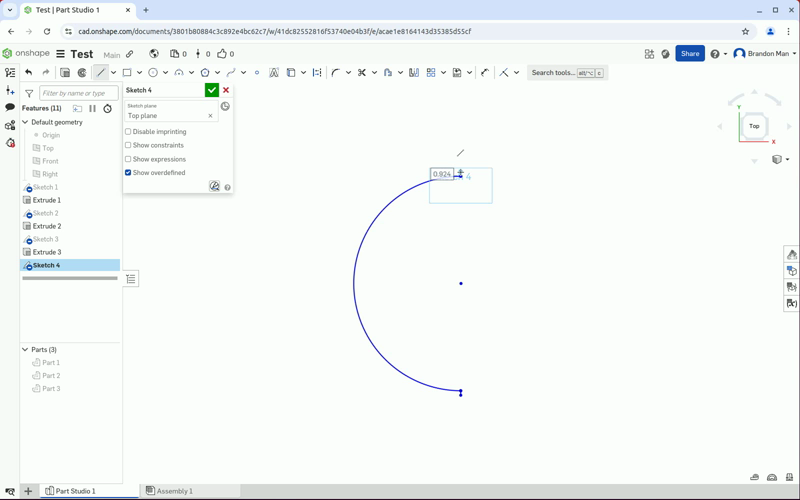
key_up(shift)
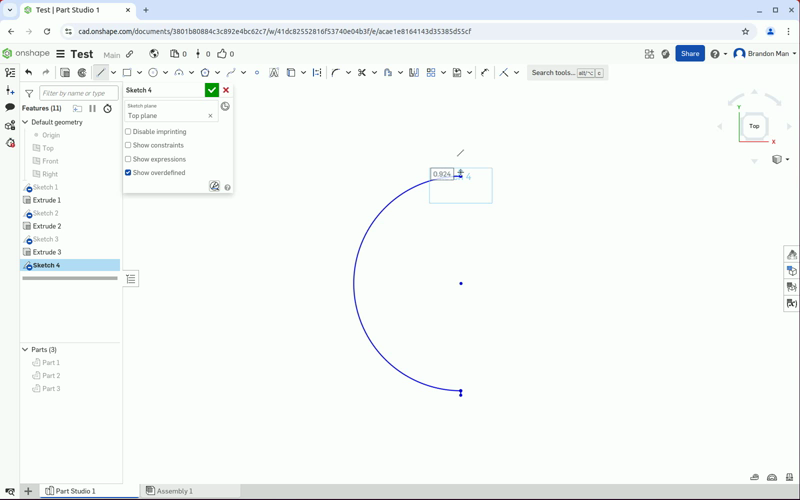
key(esc)
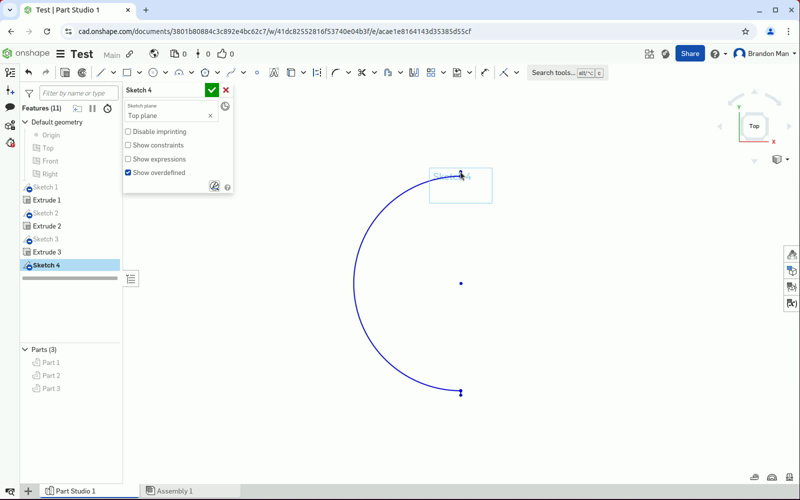
key(a)
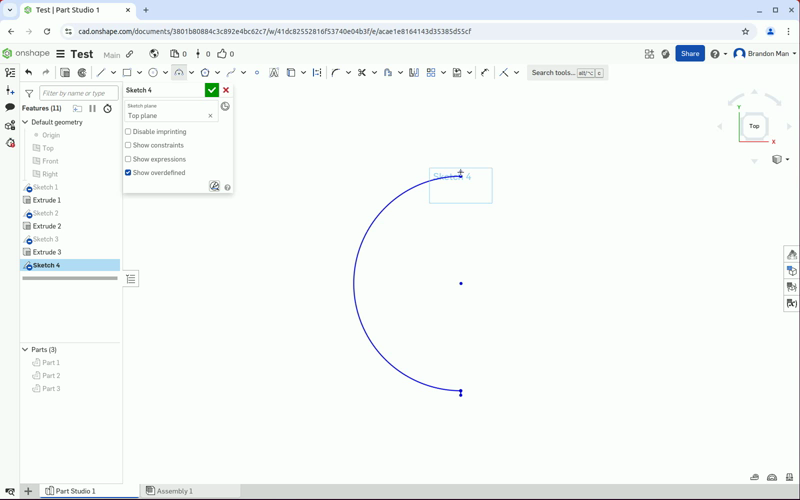
mouse_move(460, 171)
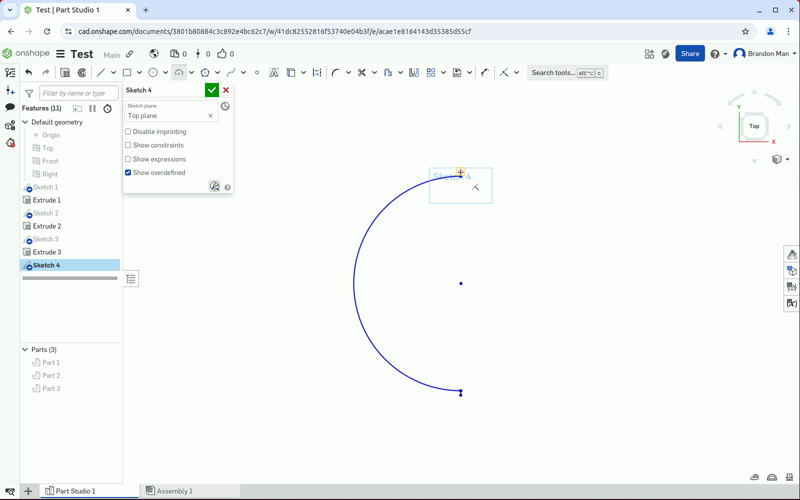
click(460, 171)
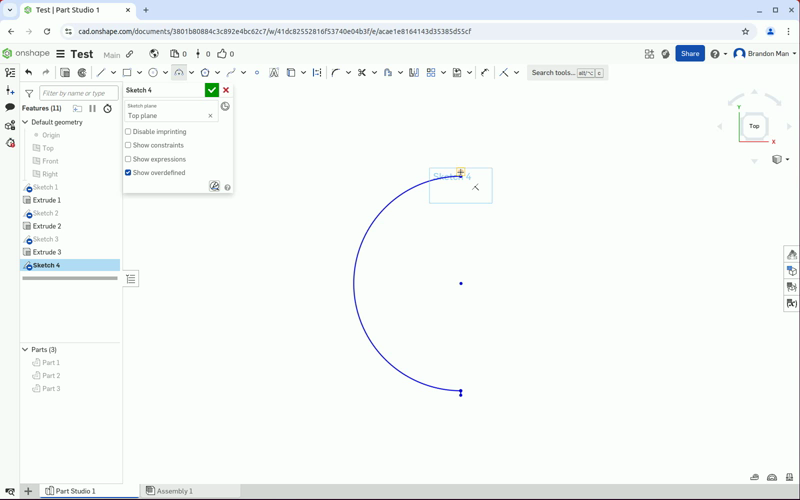
mouse_move(460, 395)
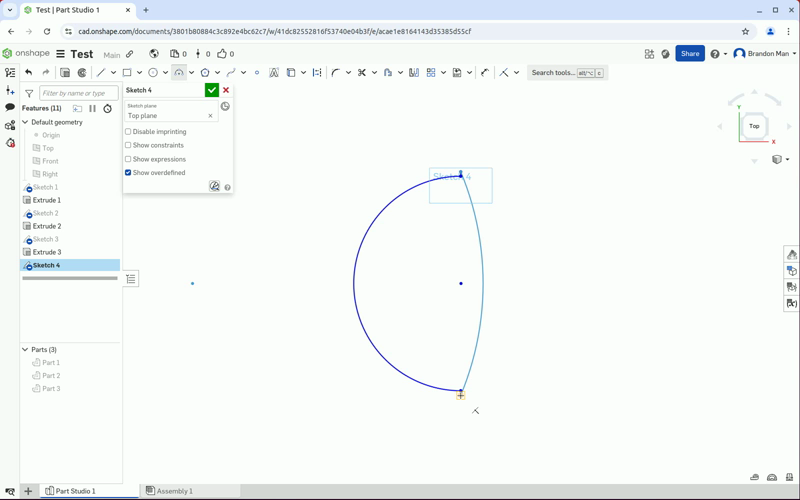
click(460, 395)
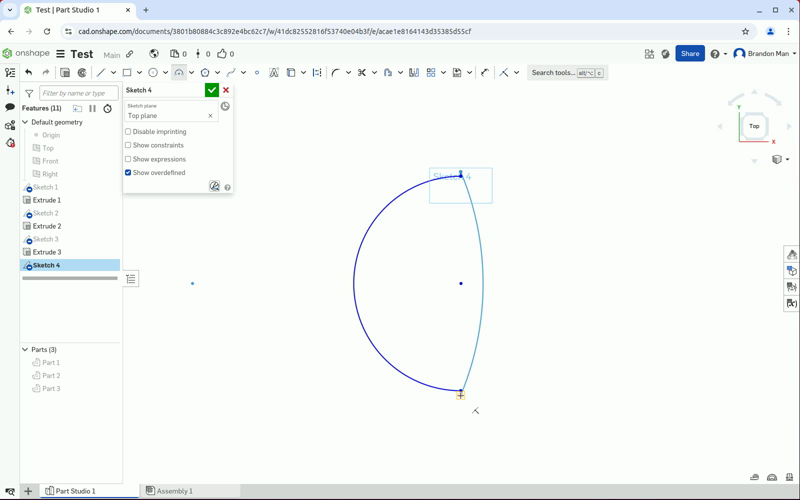
key_down(shift)
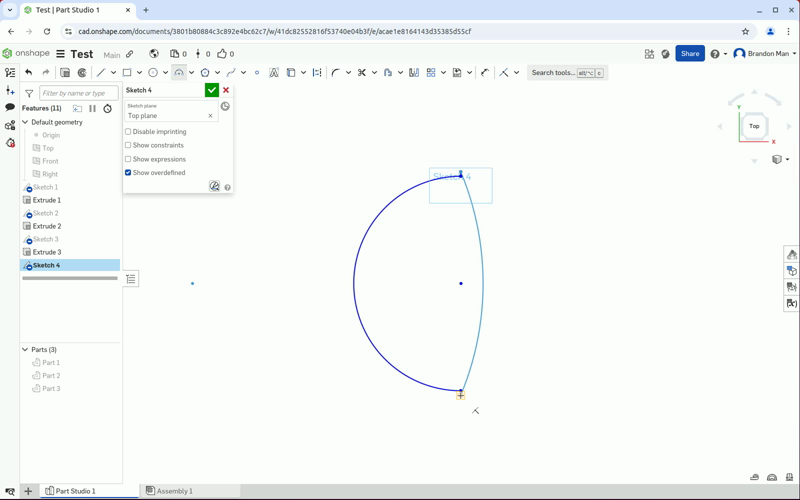
mouse_move(348, 283)
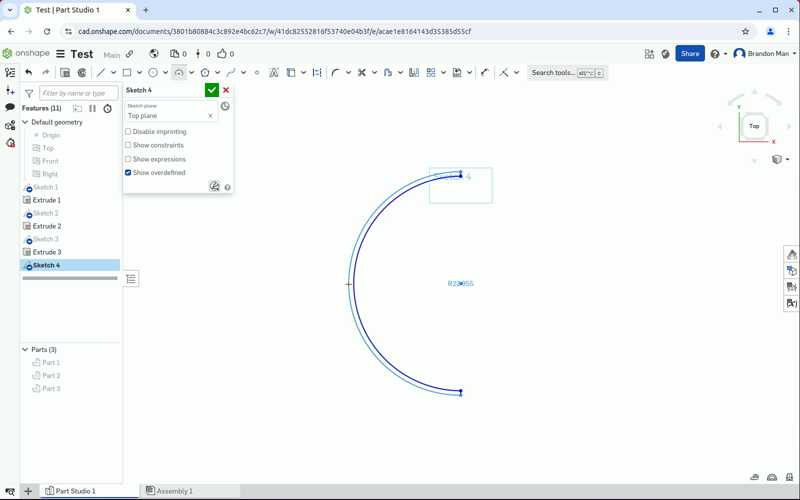
click(348, 283)
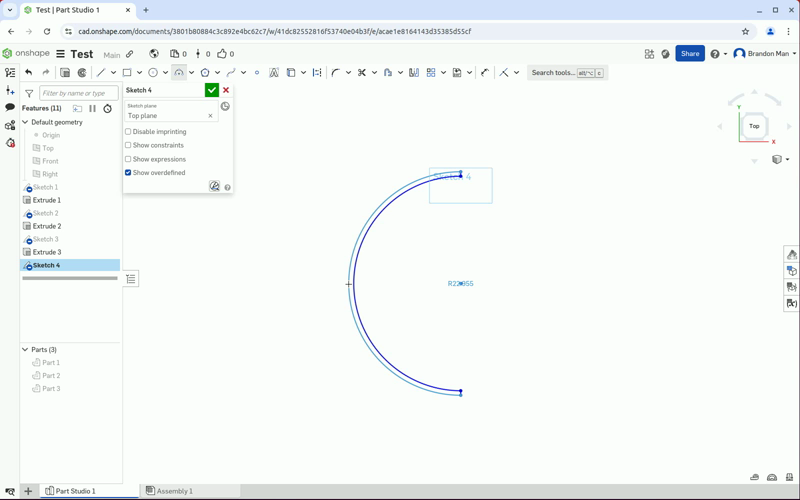
key_up(shift)
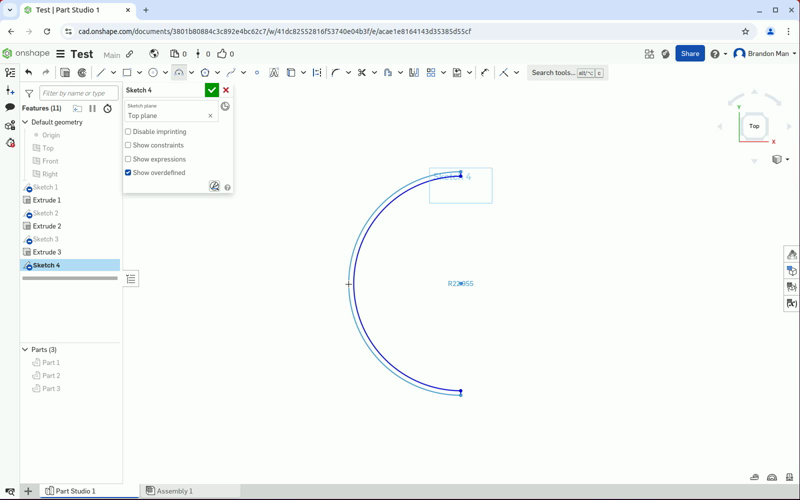
key(esc)
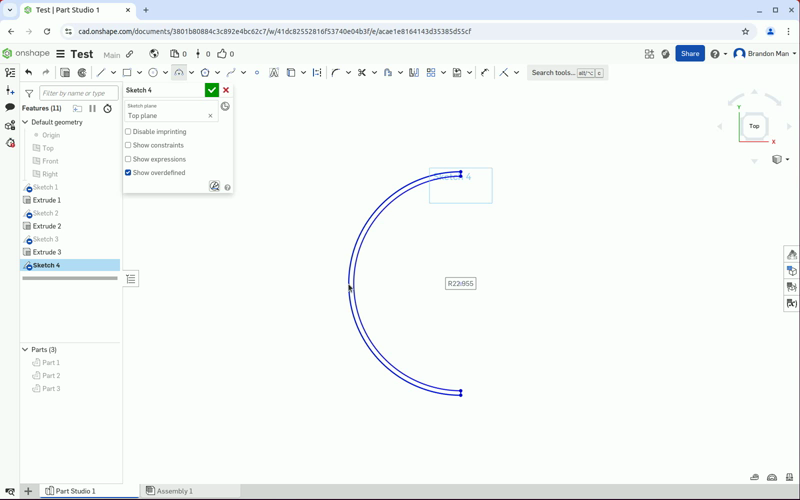
mouse_move(400, 327)
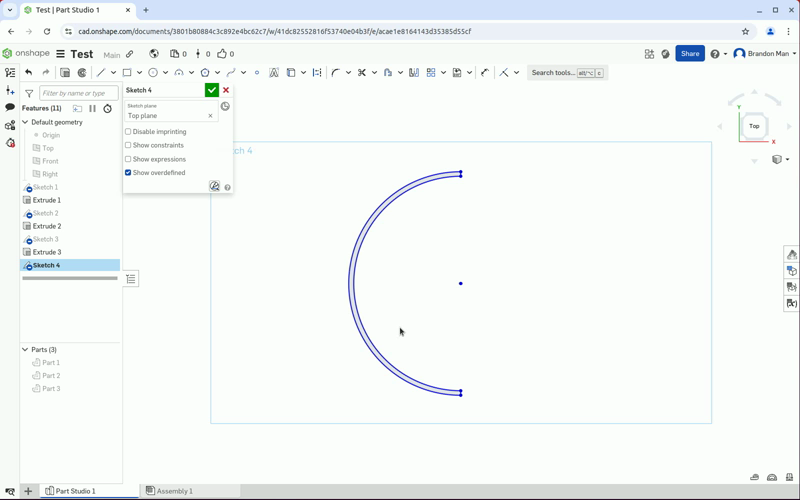
scroll(6)
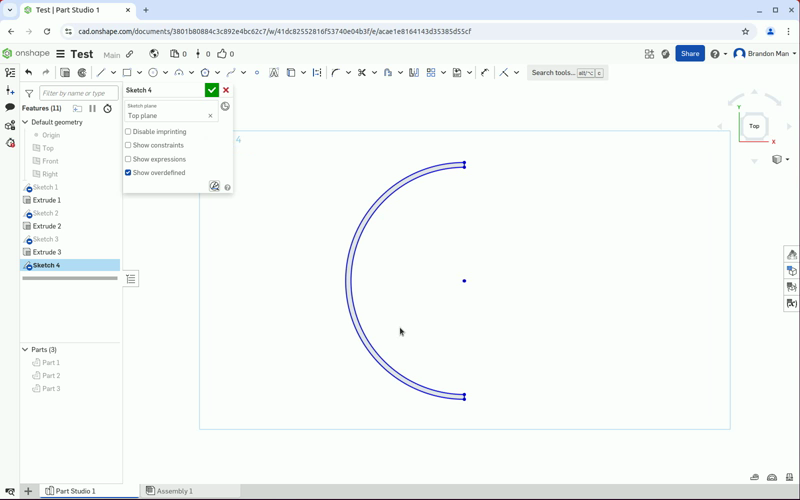
scroll(6)
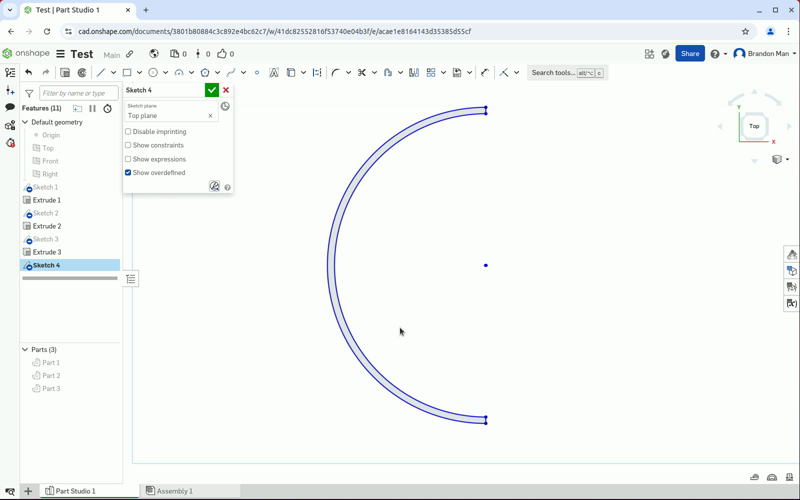
scroll(6)
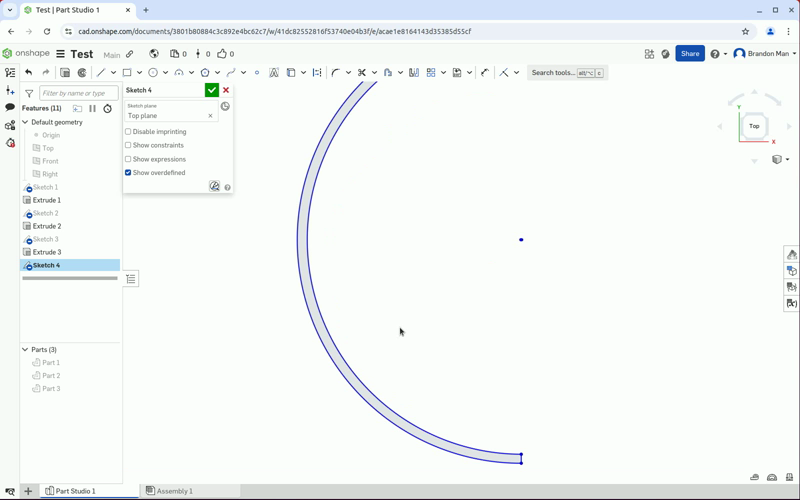
scroll(6)
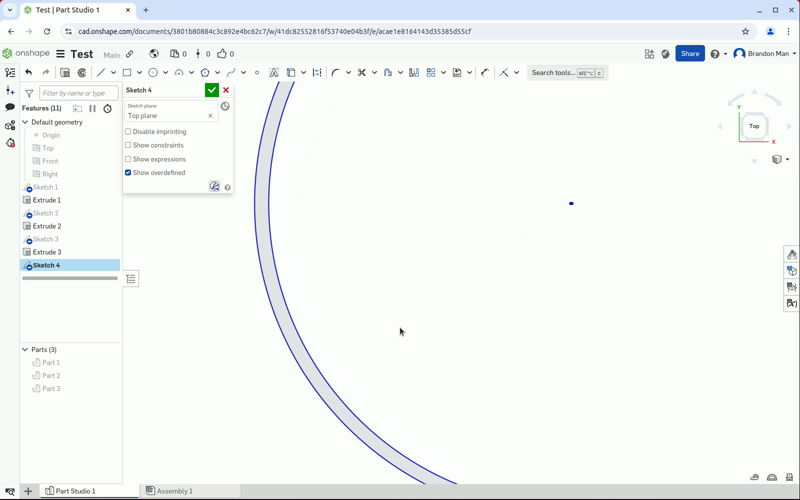
scroll(6)
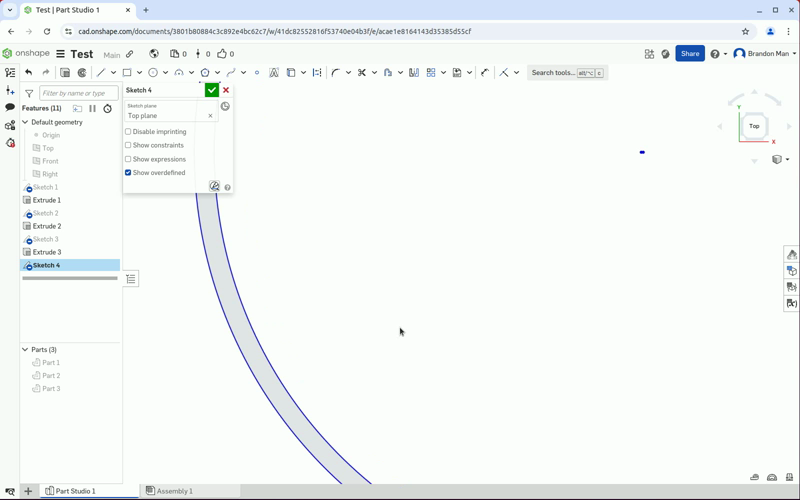
scroll(6)
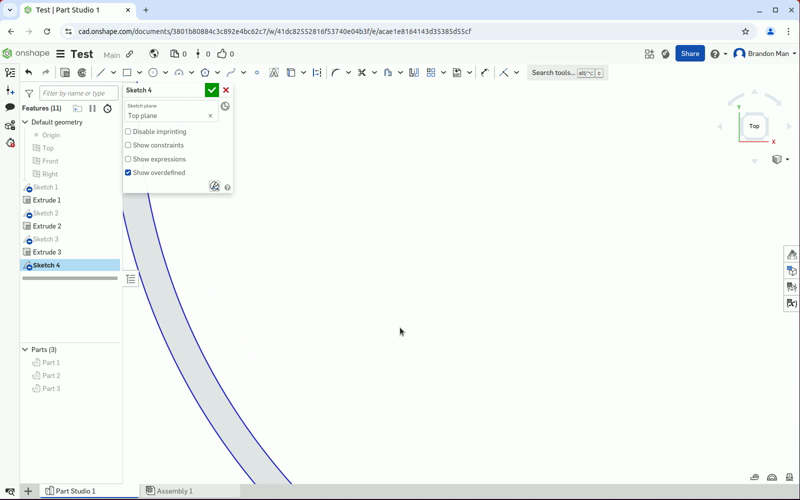
scroll(6)
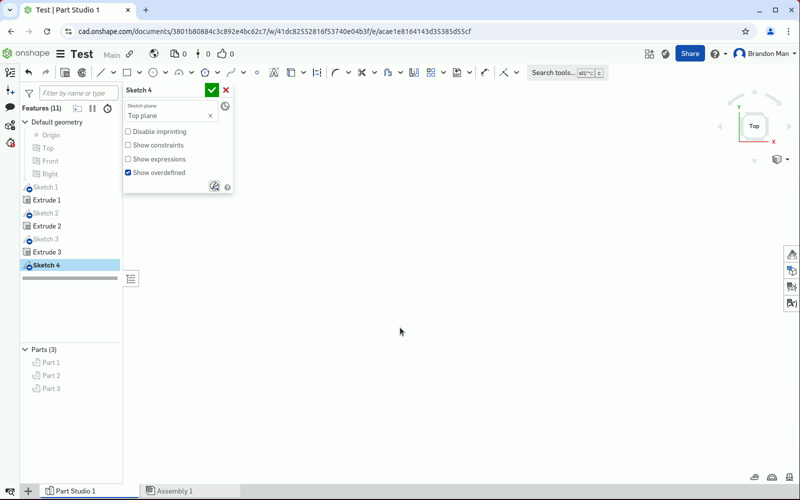
click(400, 327)
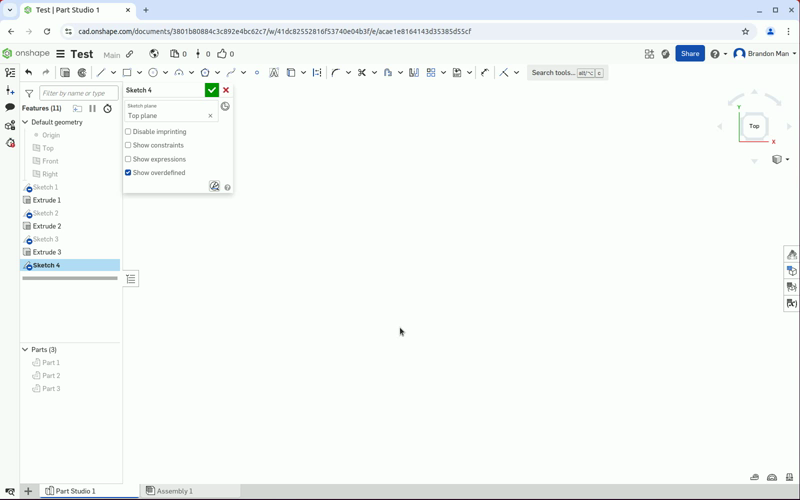
scroll(-6)
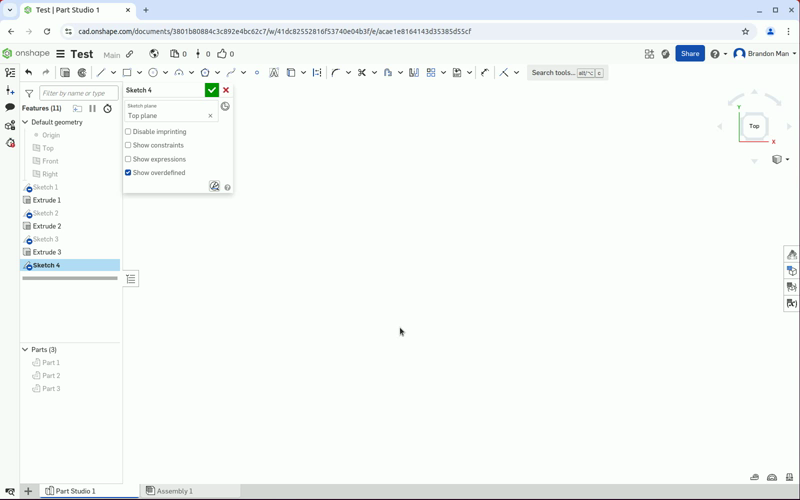
scroll(-6)
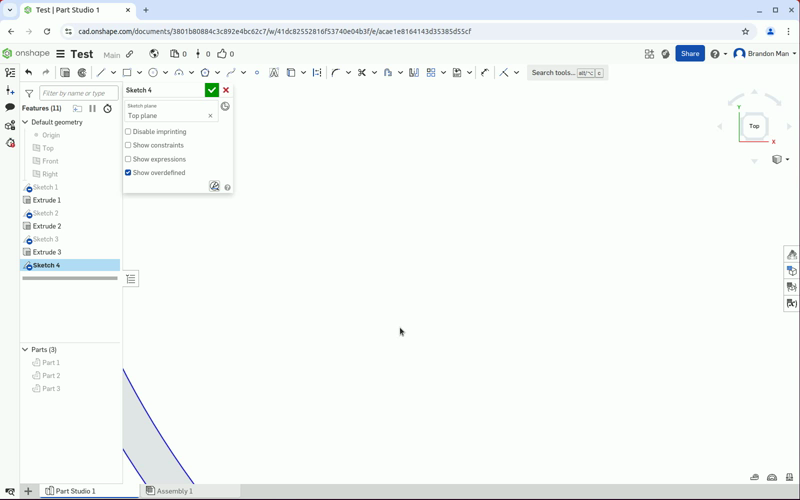
scroll(-6)
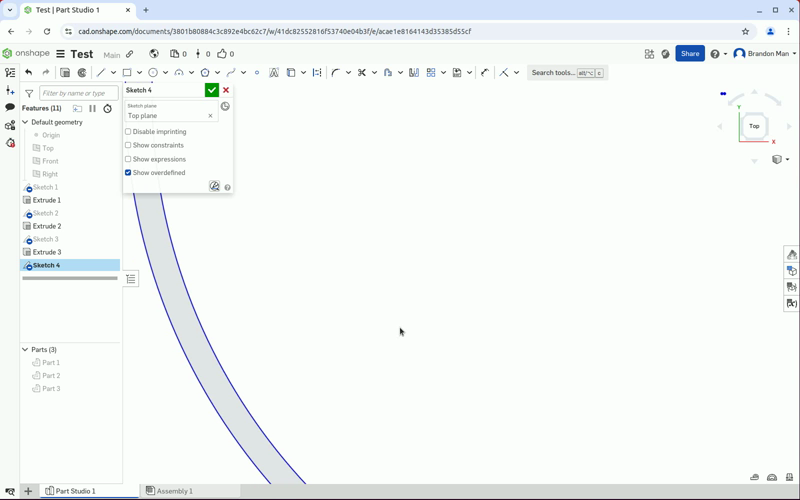
scroll(-6)
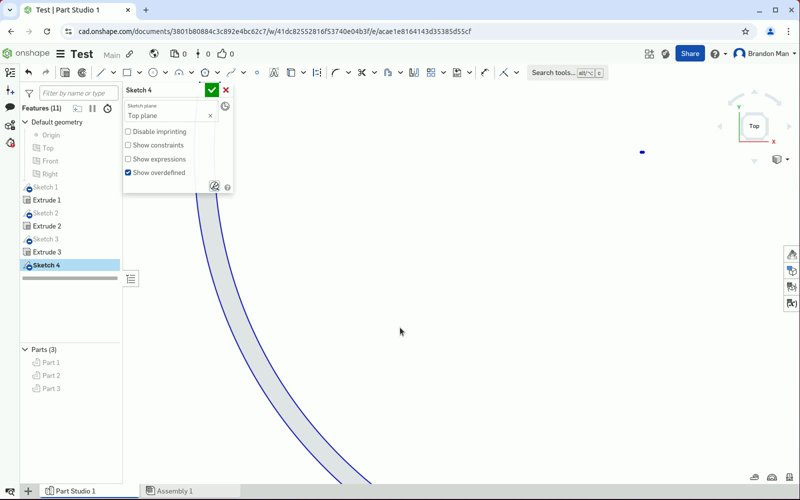
scroll(-6)
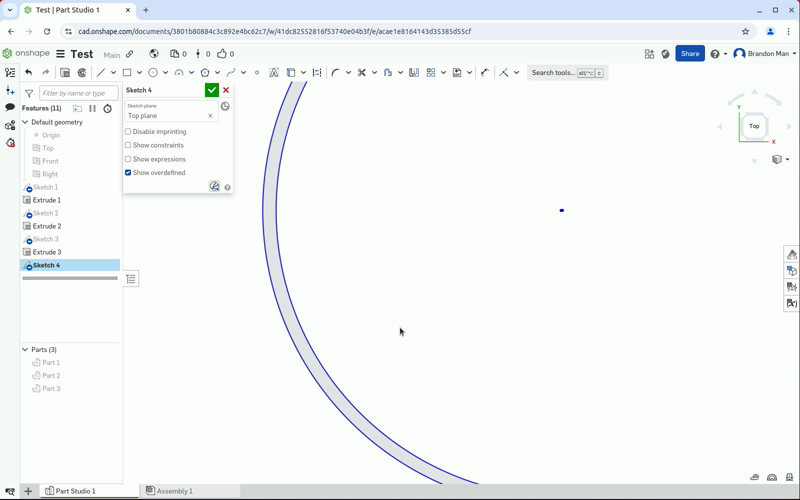
scroll(-6)
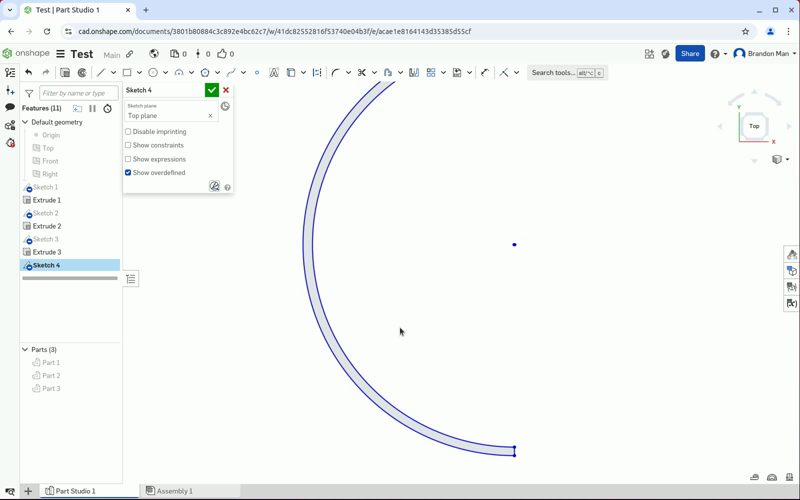
scroll(-6)
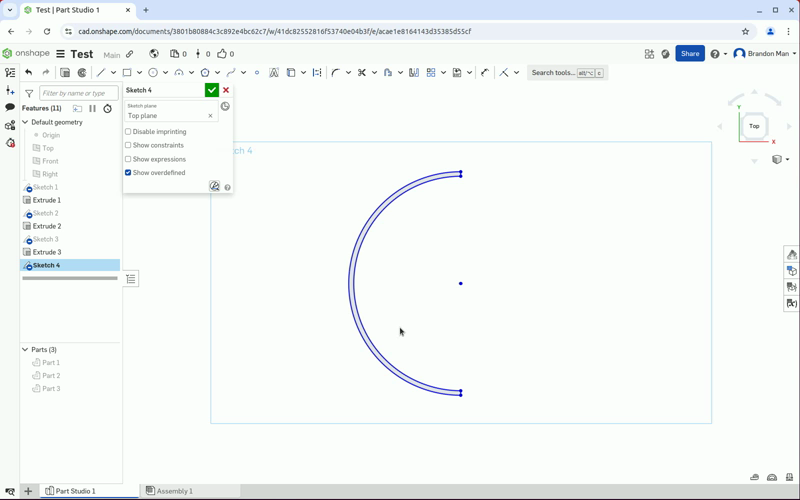
mouse_move(73, 352)
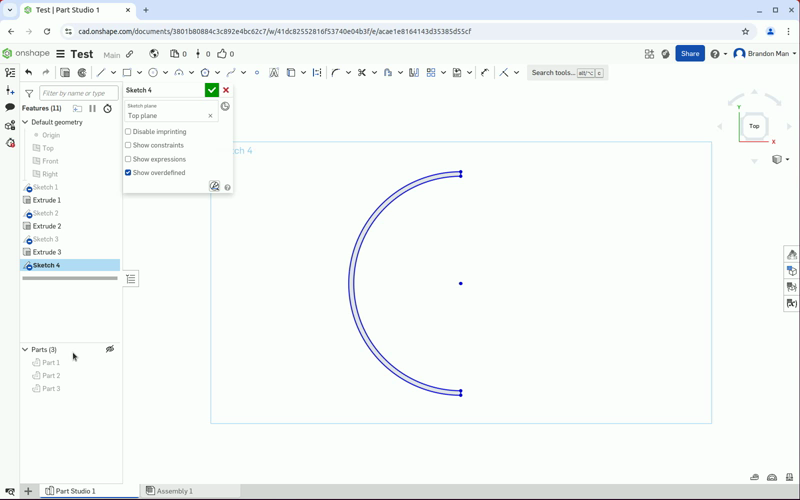
key(shift+y)
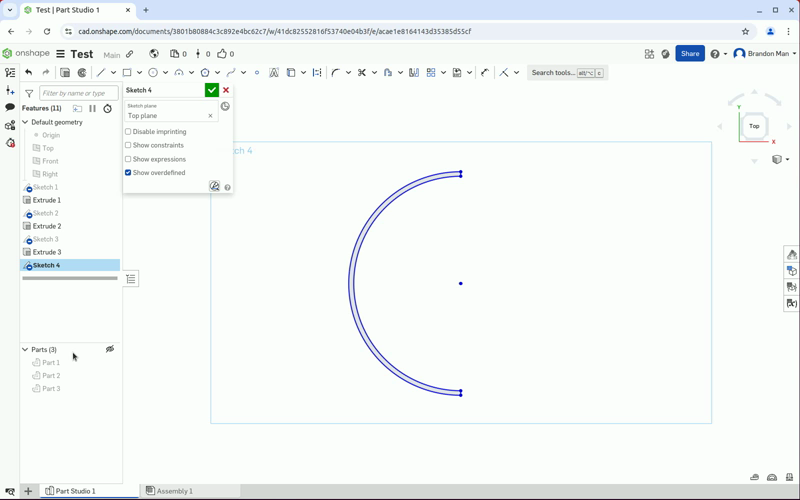
key(shift+e)
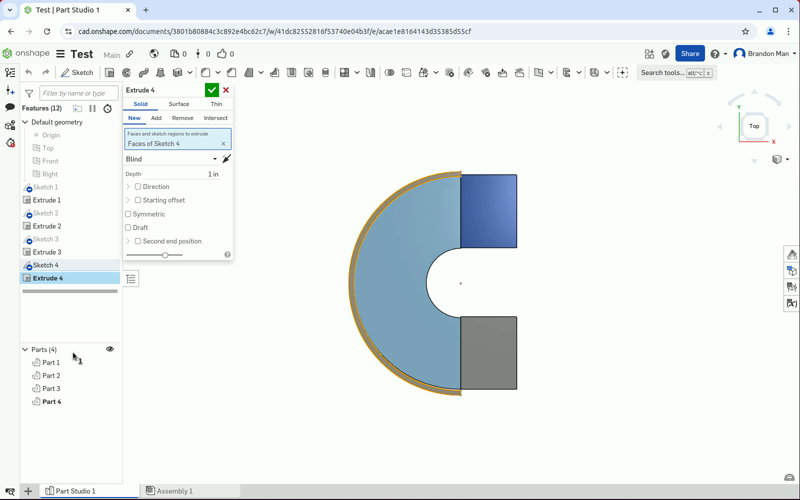
mouse_move(143, 106)
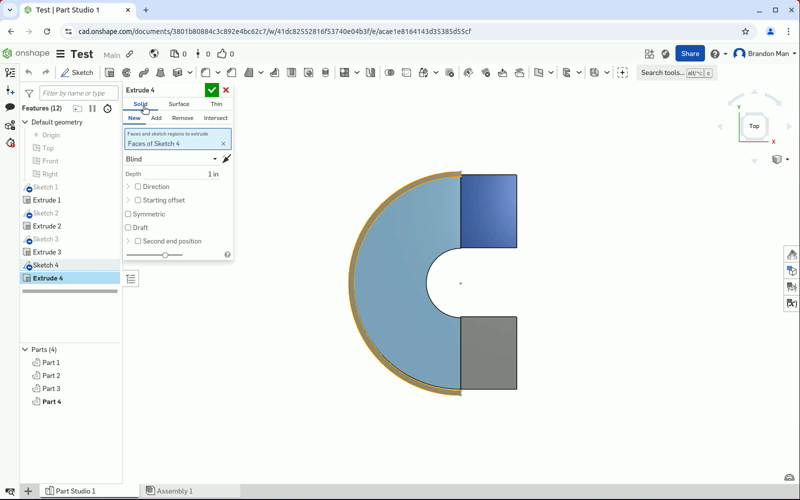
click(143, 106)
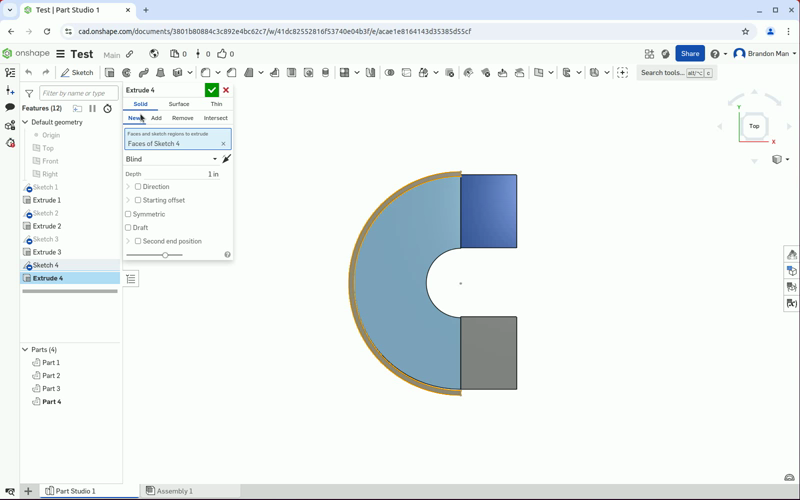
mouse_move(137, 120)
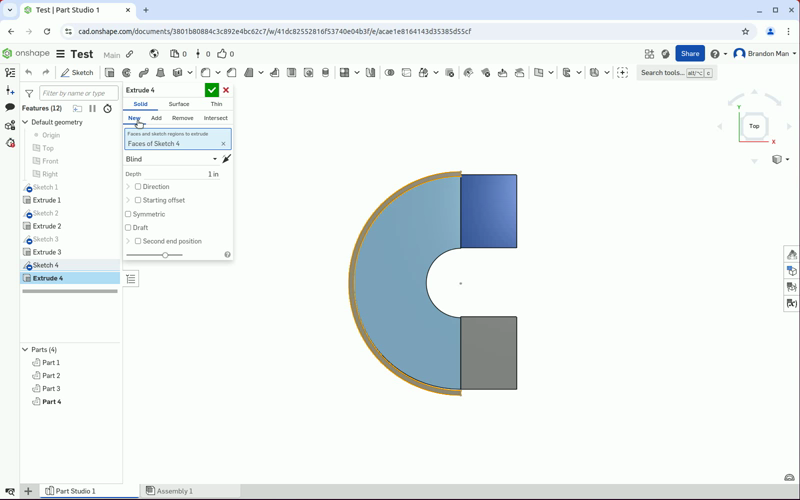
click(137, 120)
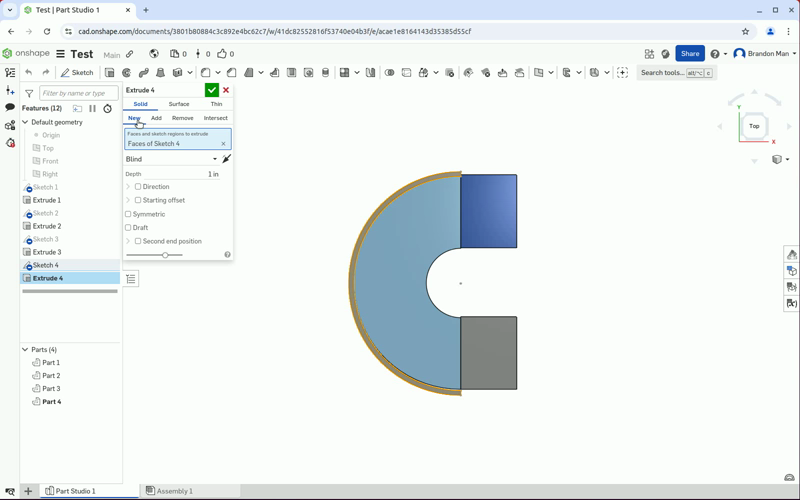
key(tab, 4)
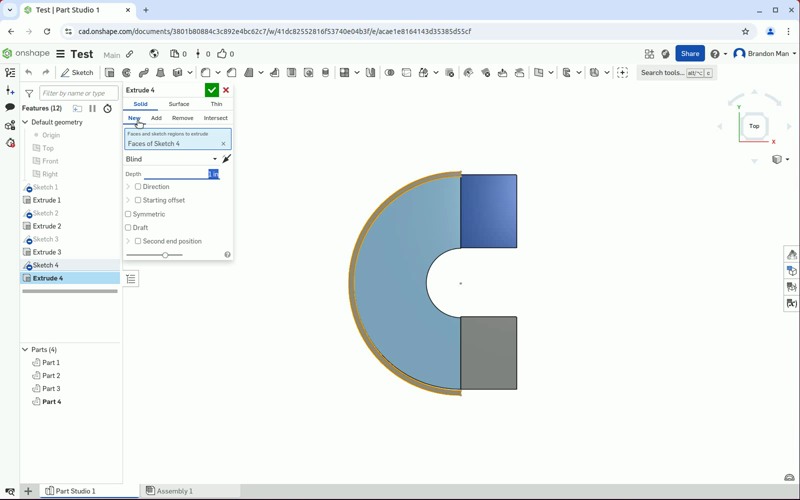
text(8.666)
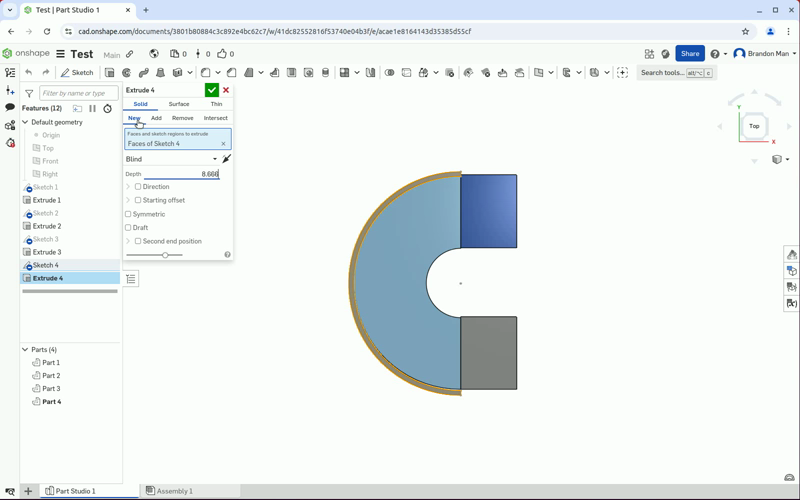
key(enter)
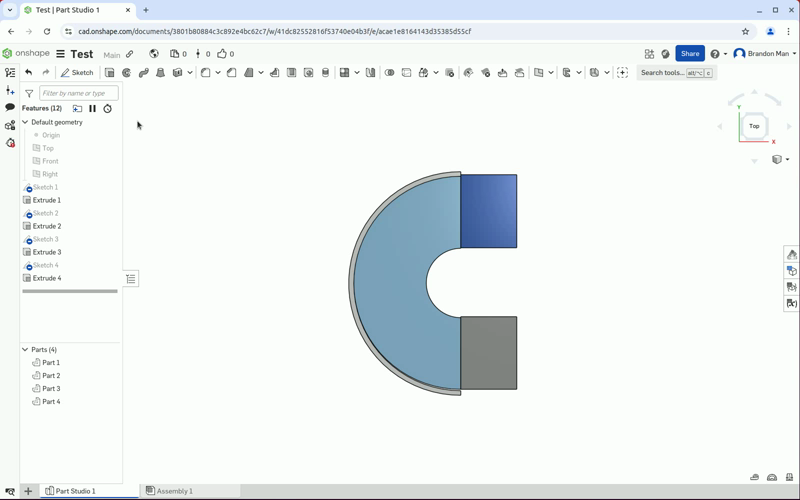
key(shift+h)
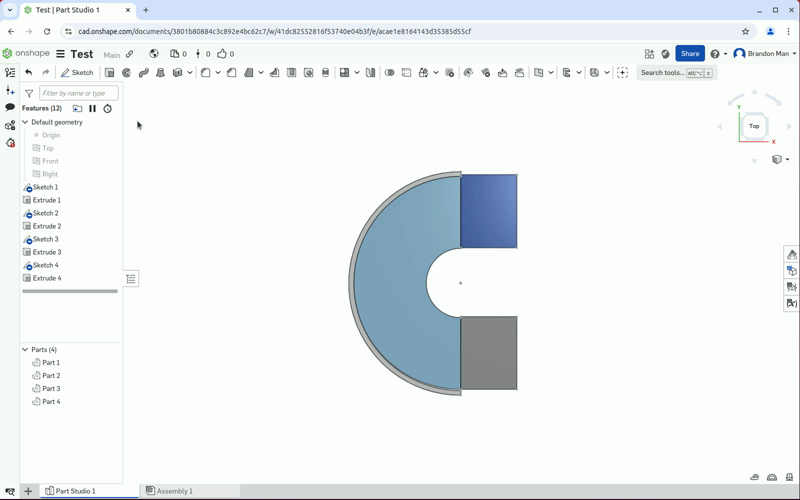
key(shift+h)
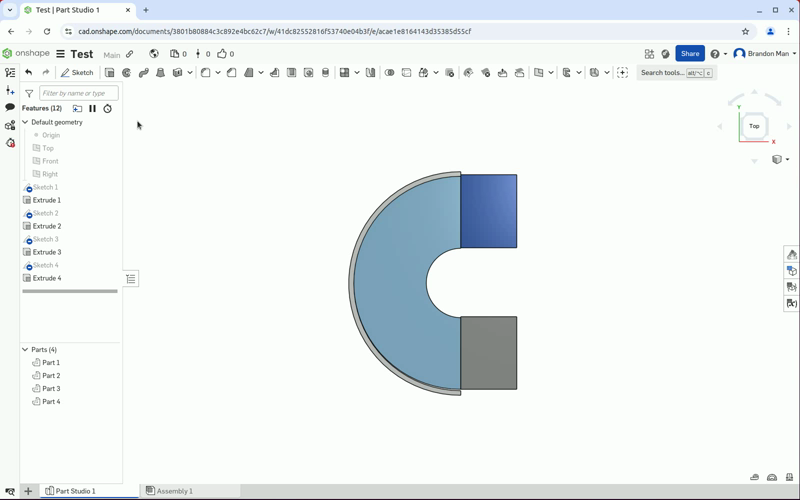
mouse_move(73, 189)
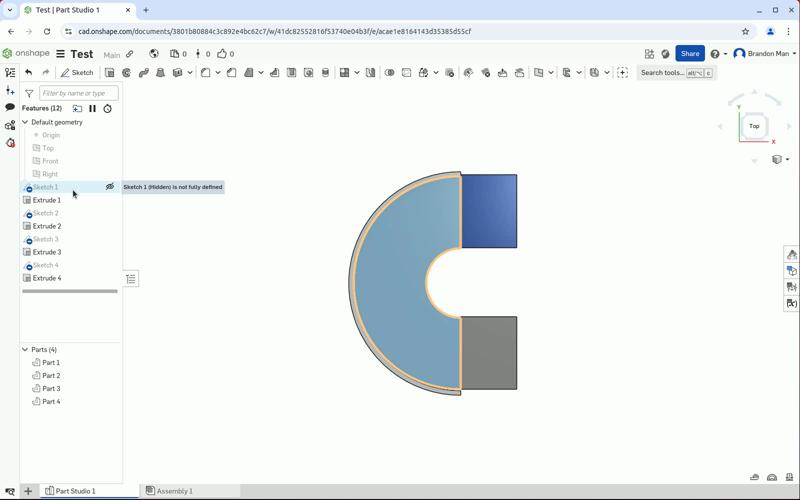
click(73, 189)
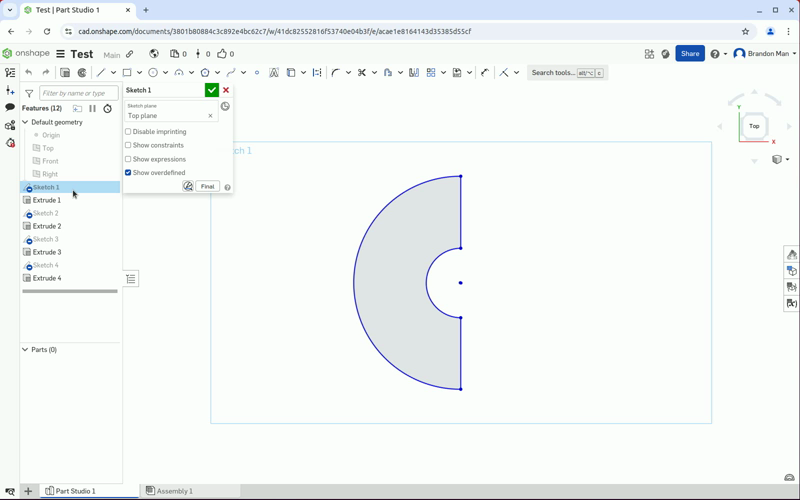
mouse_move(229, 92)
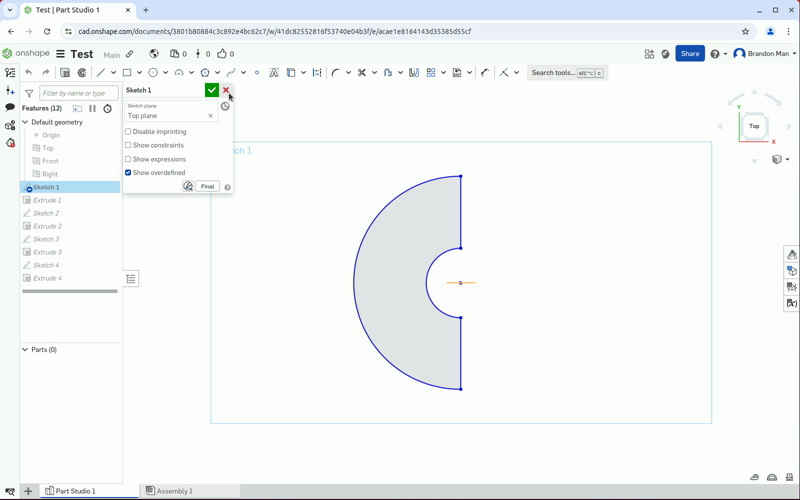
click(229, 92)
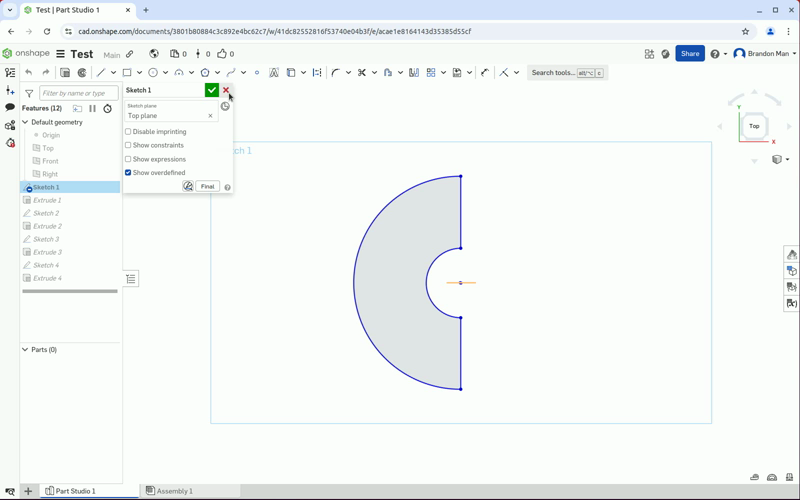
key(shift+s)
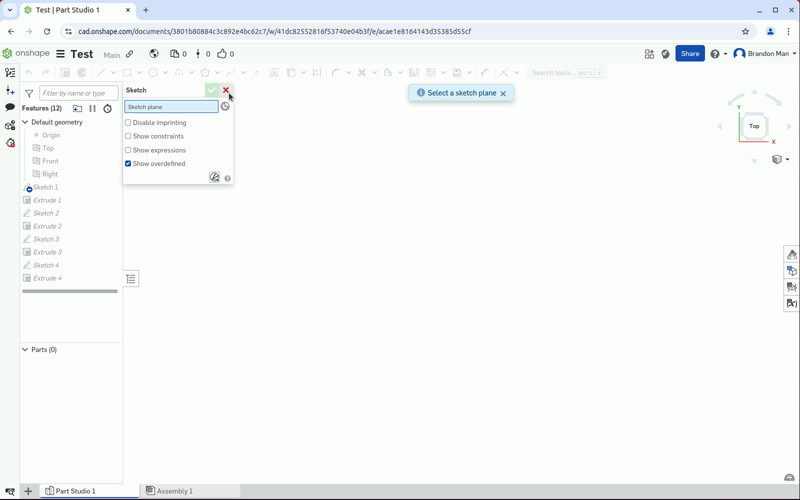
mouse_move(73, 150)
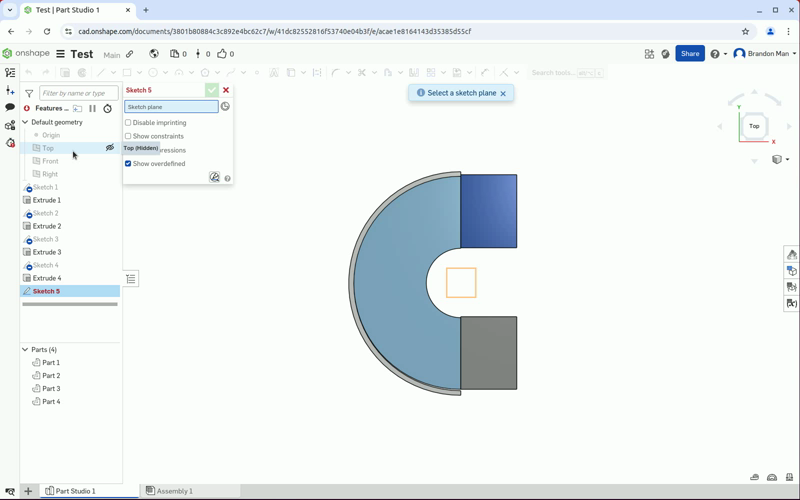
click(73, 150)
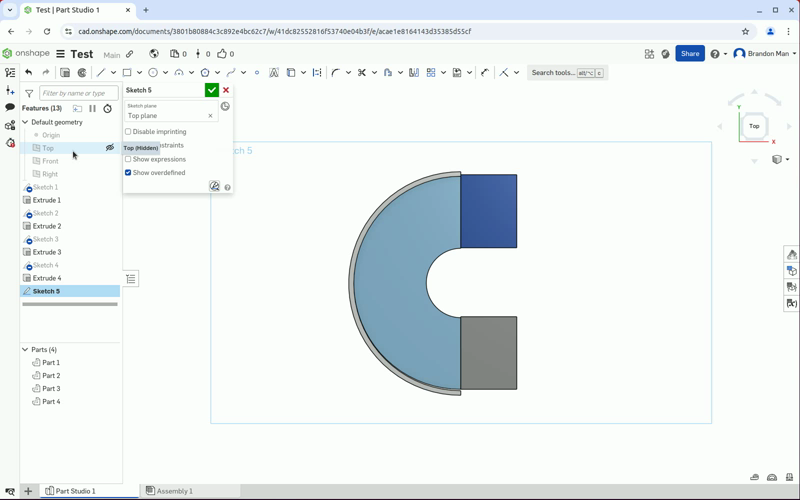
mouse_move(73, 352)
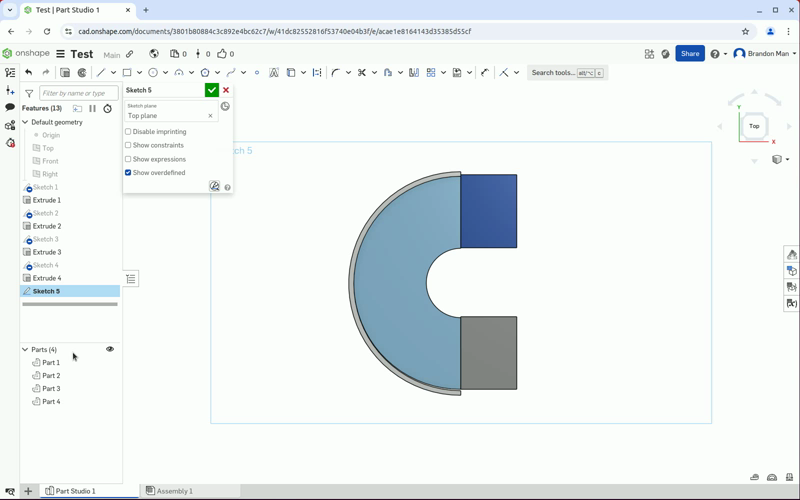
key(y)
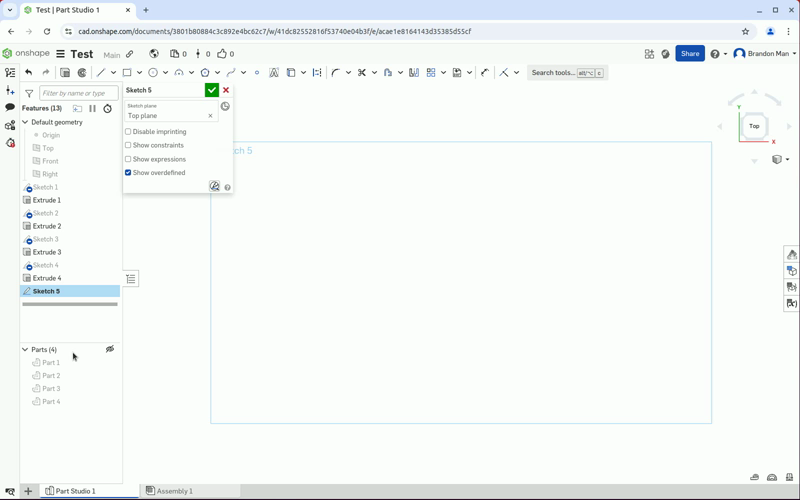
key(l)
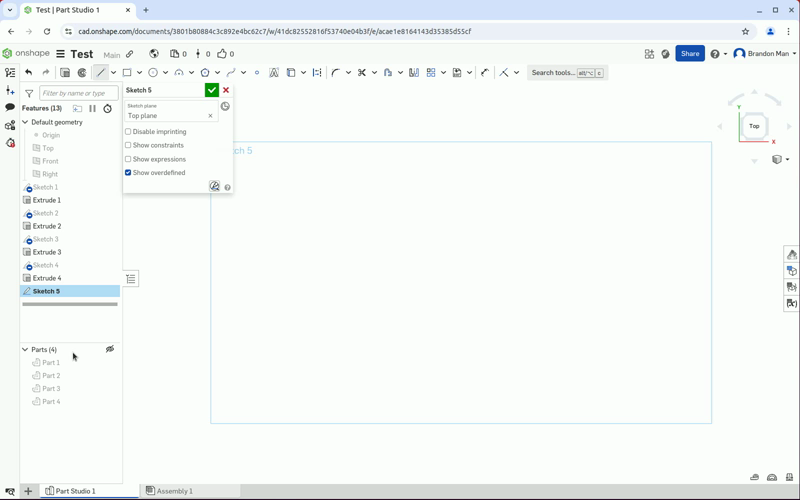
key_down(shift)
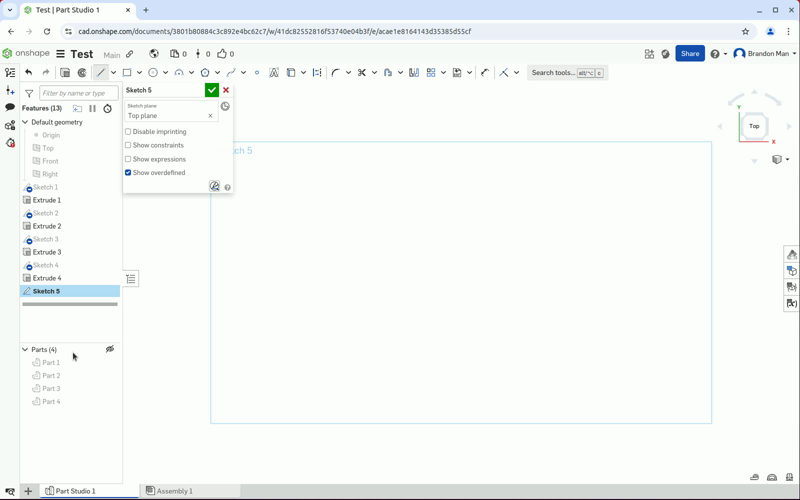
mouse_move(460, 395)
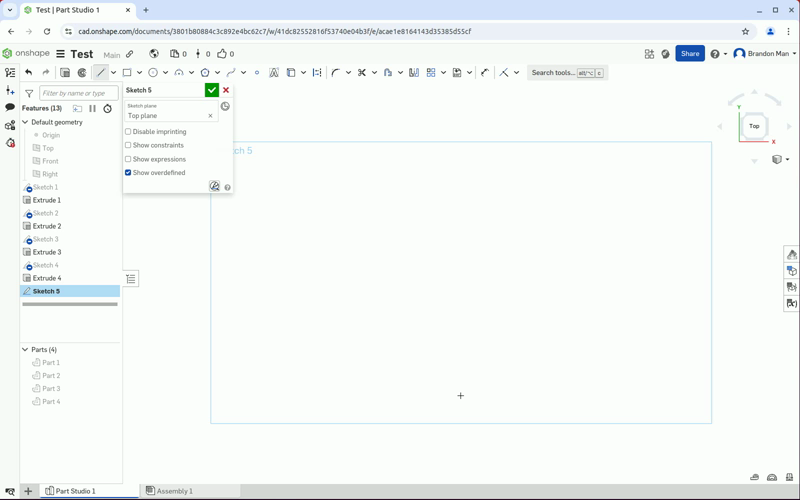
click(460, 395)
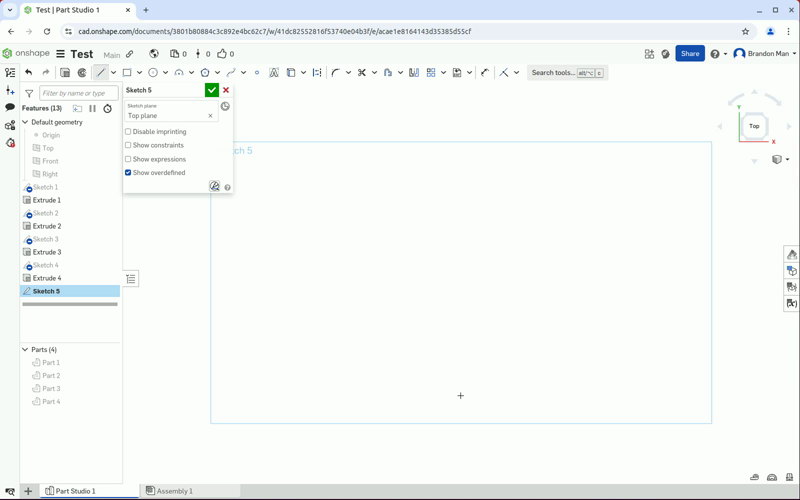
key_up(shift)
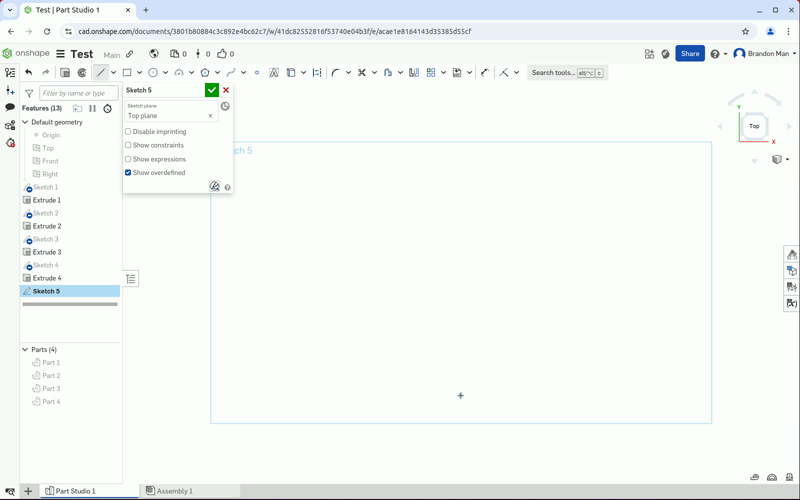
key_down(shift)
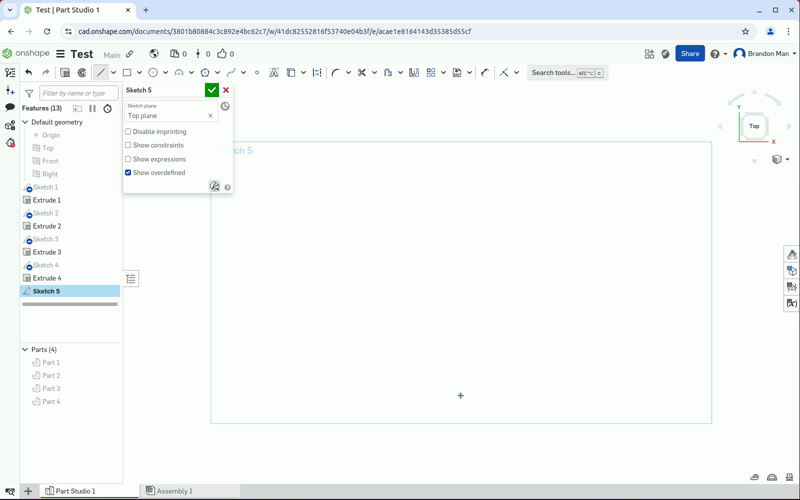
mouse_move(490, 395)
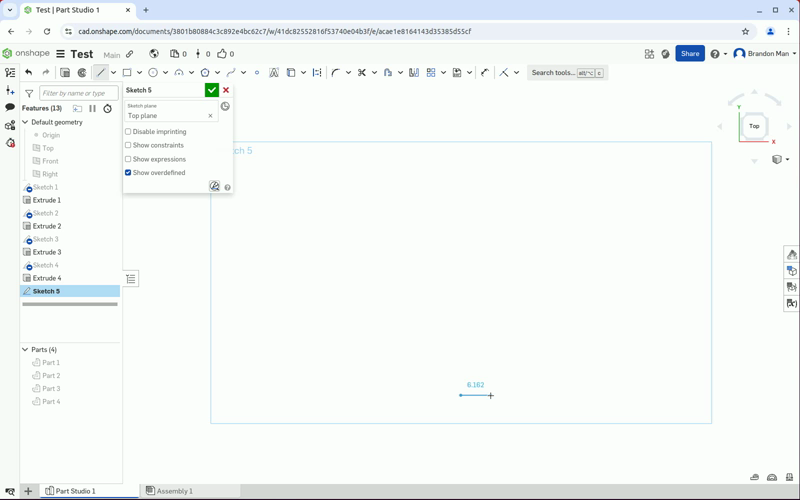
mouse_move(516, 395)
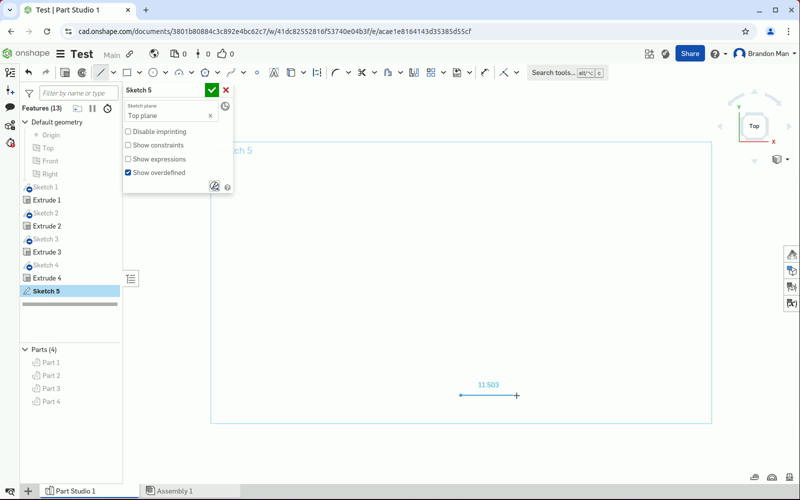
click(516, 395)
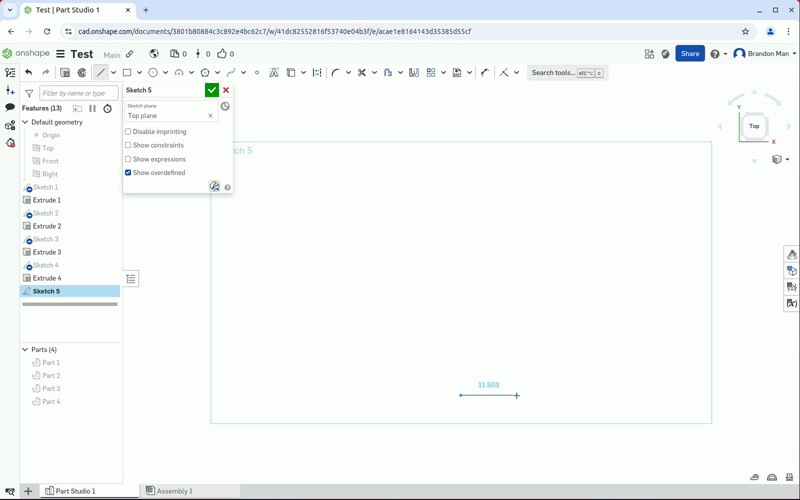
key_up(shift)
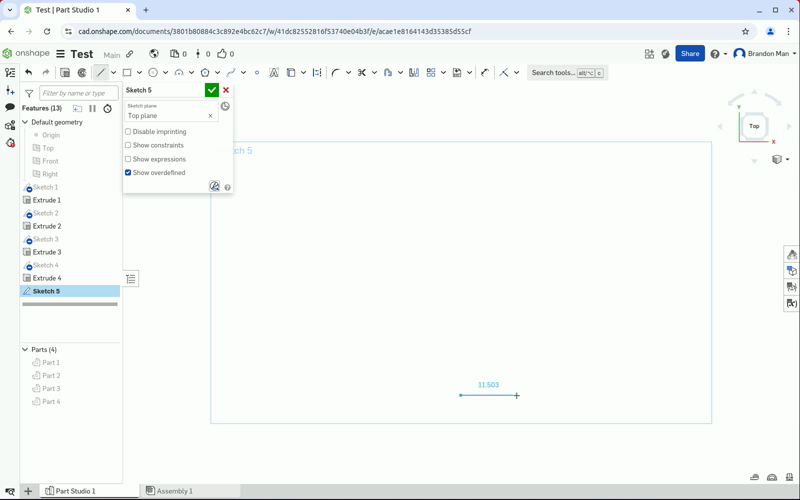
key_down(shift)
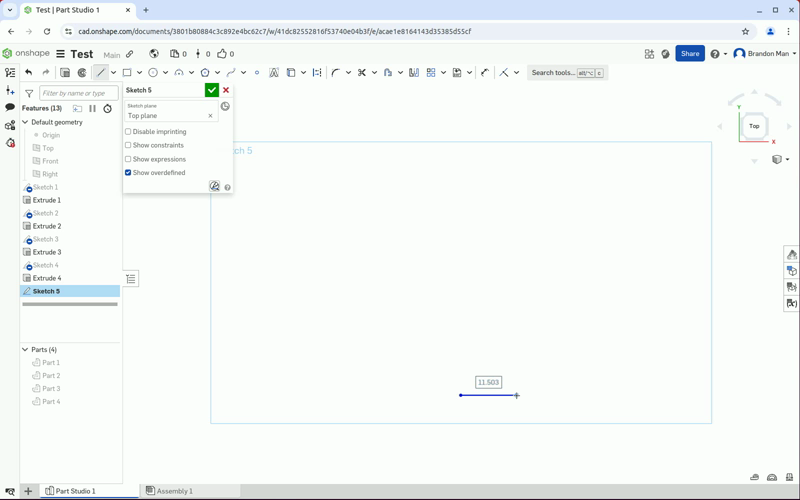
mouse_move(546, 395)
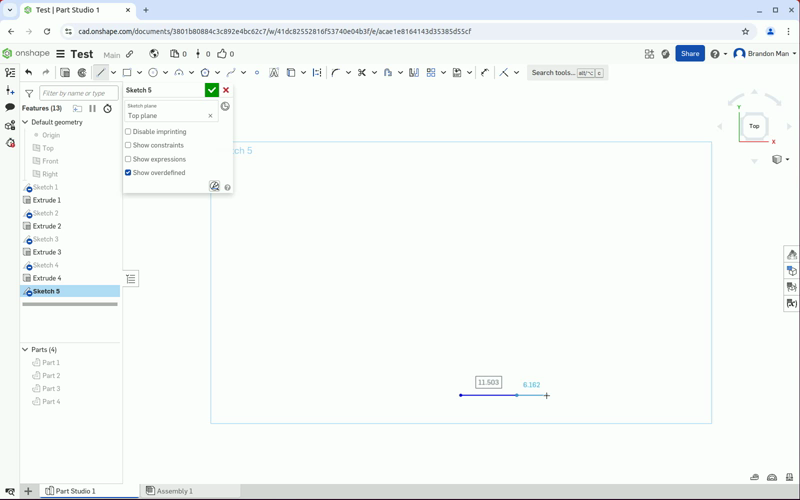
mouse_move(516, 389)
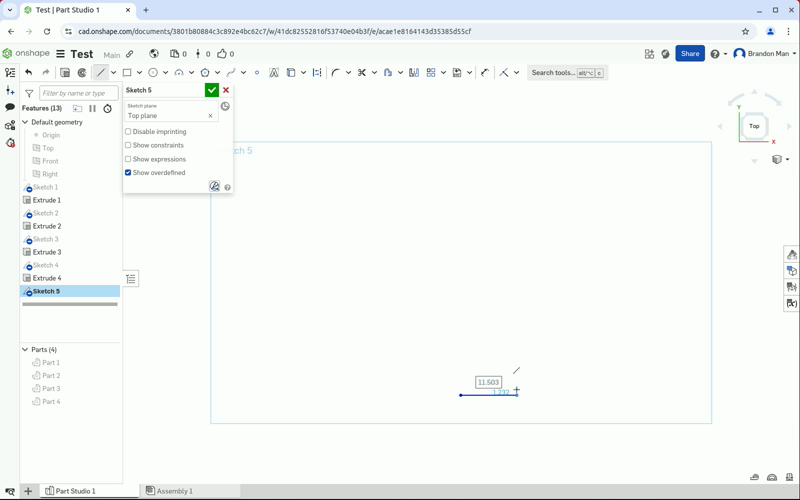
scroll(6)
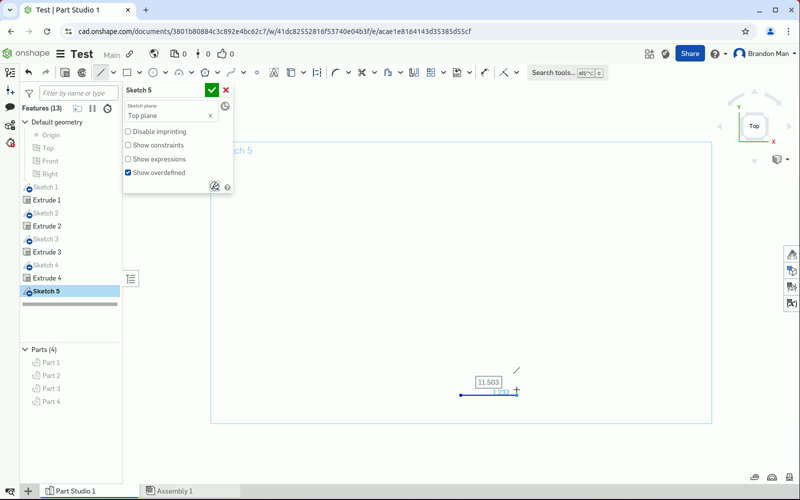
scroll(6)
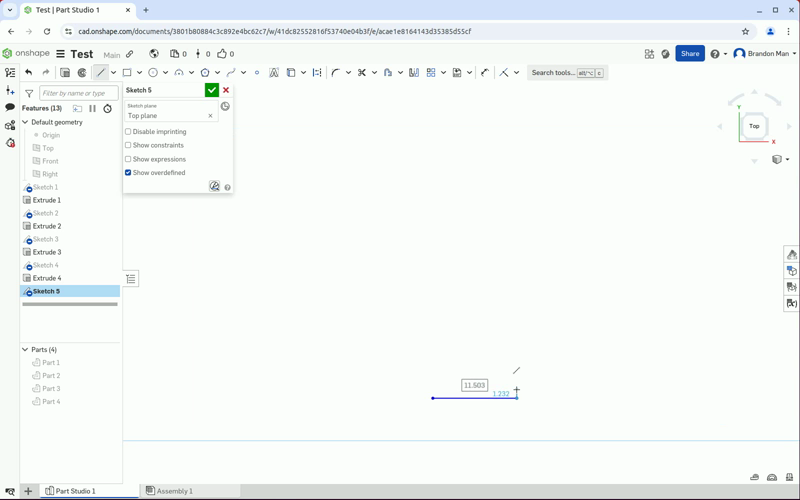
scroll(6)
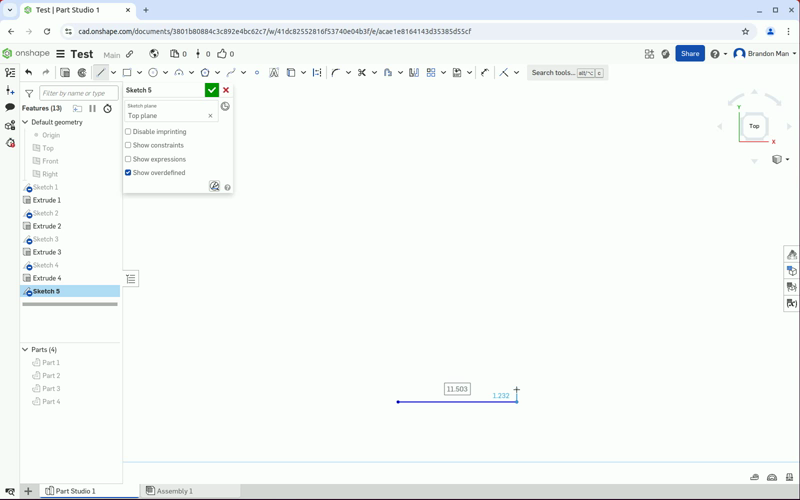
scroll(6)
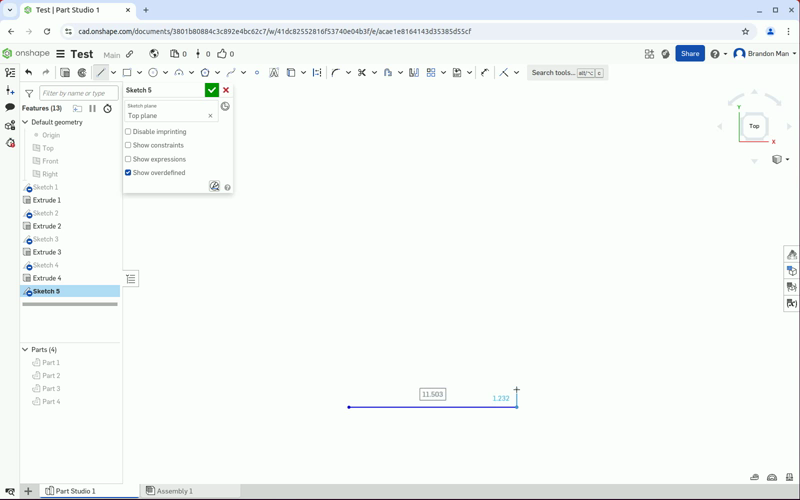
scroll(6)
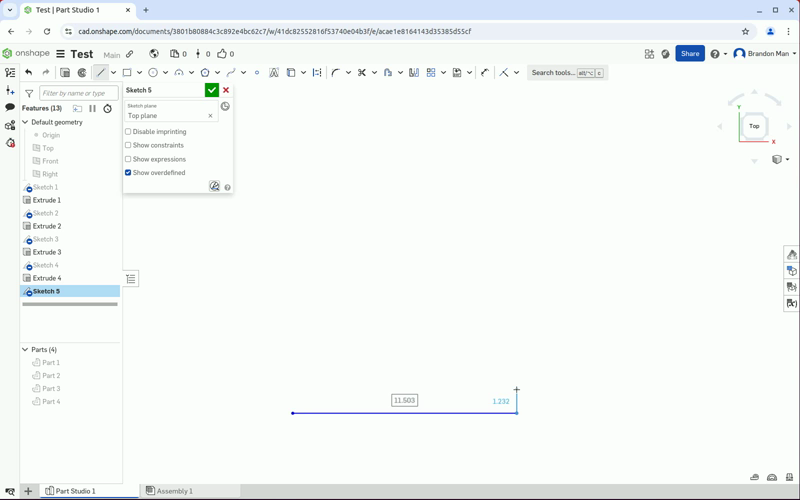
scroll(6)
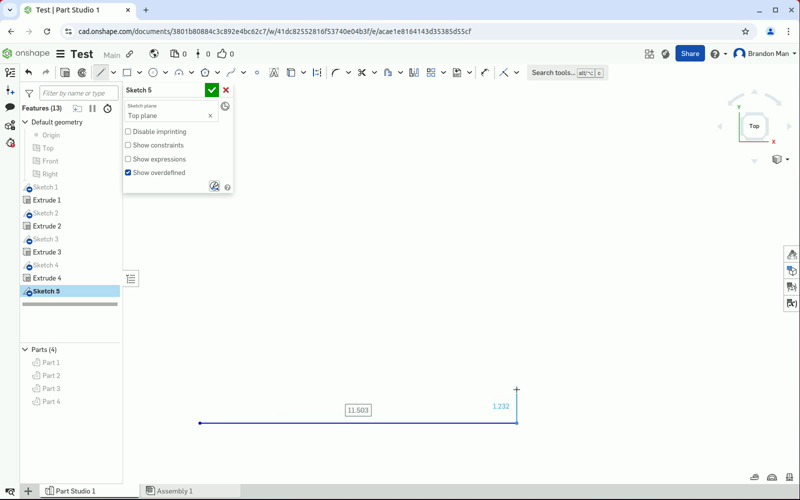
scroll(6)
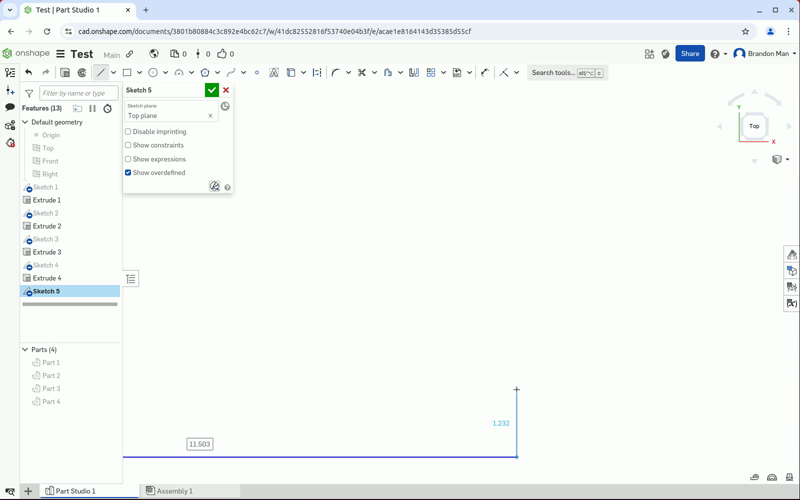
click(516, 389)
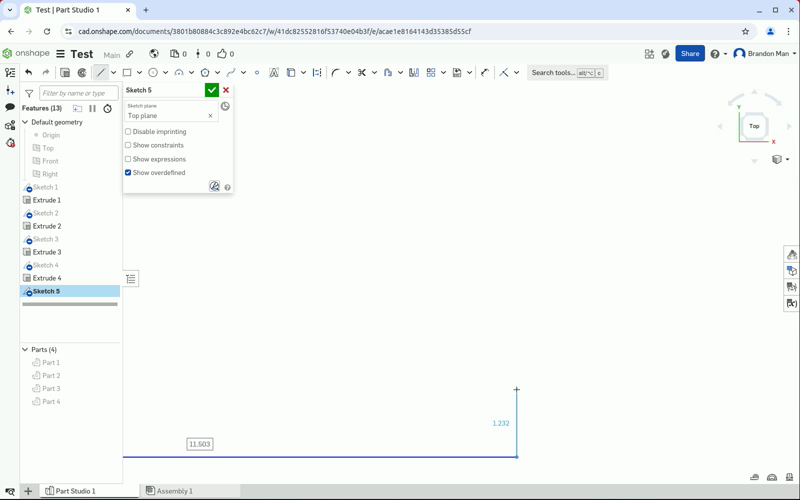
scroll(-6)
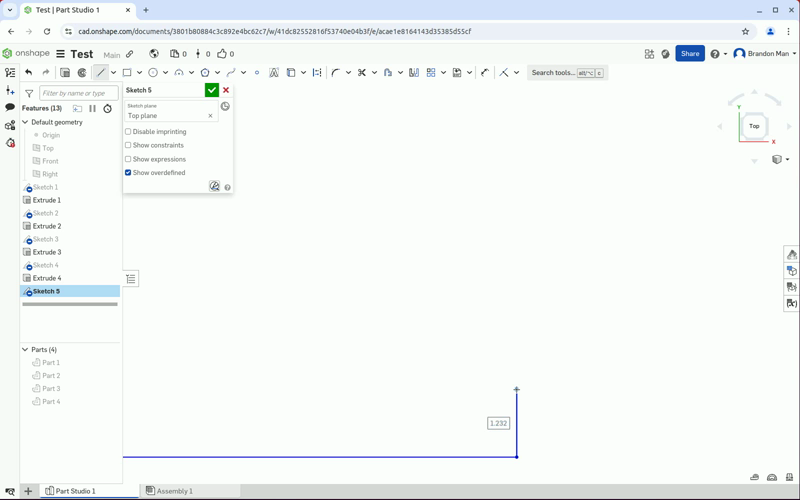
scroll(-6)
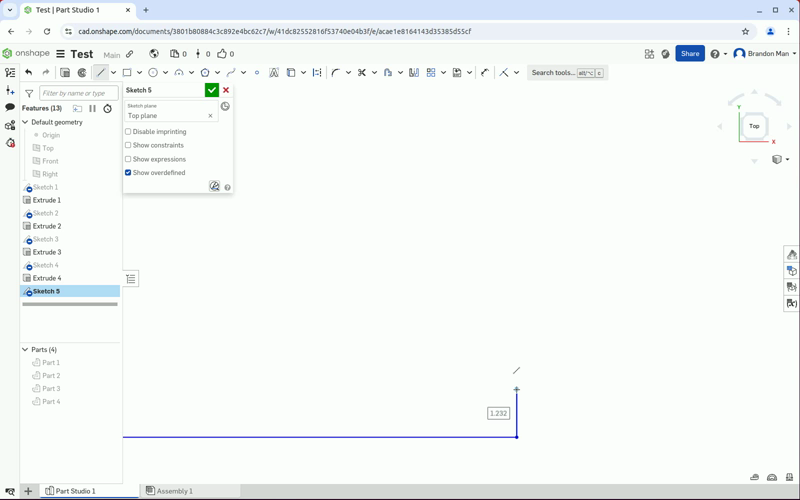
scroll(-6)
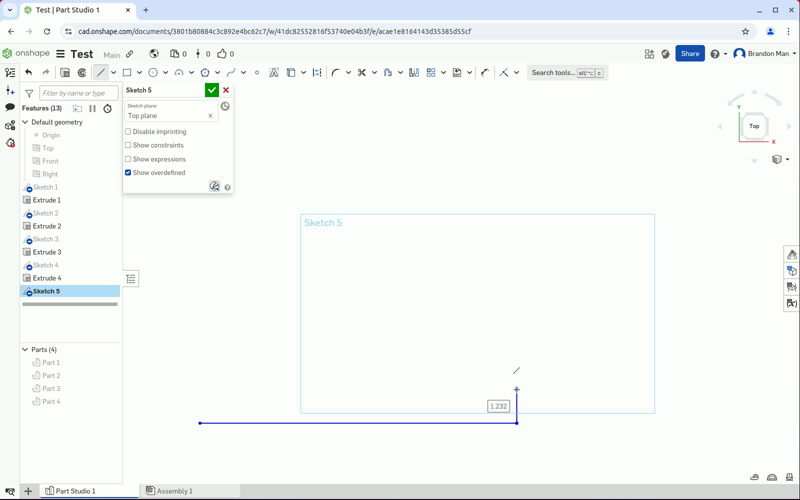
scroll(-6)
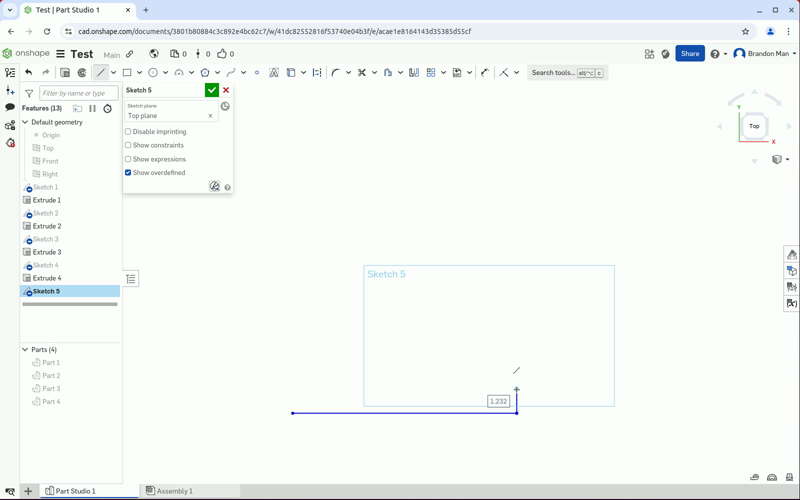
scroll(-6)
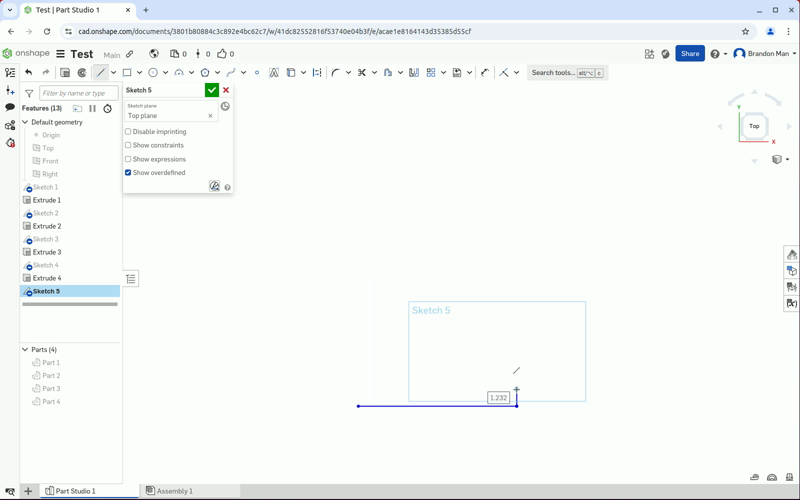
scroll(-6)
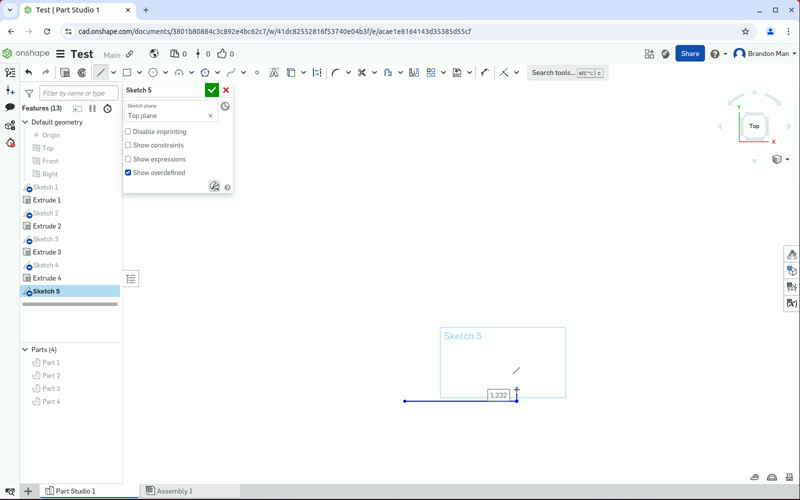
scroll(-6)
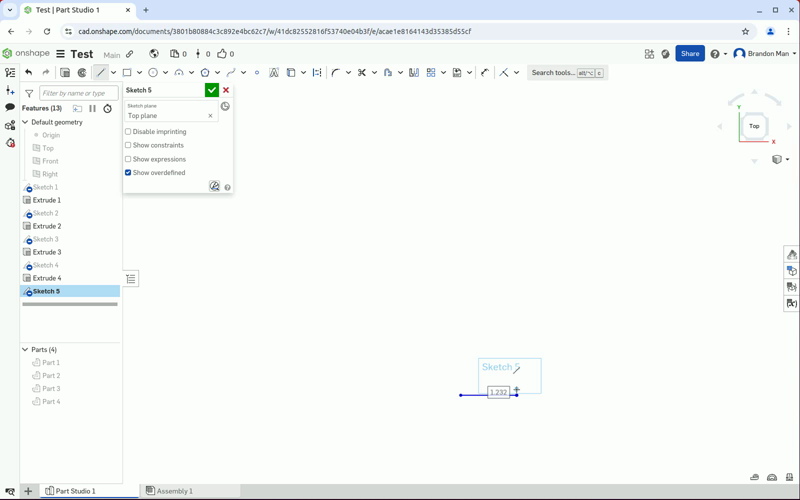
key_up(shift)
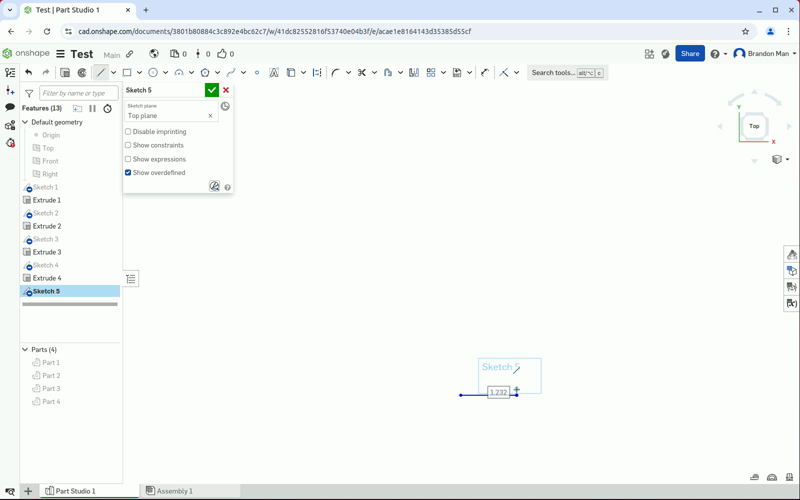
key_down(shift)
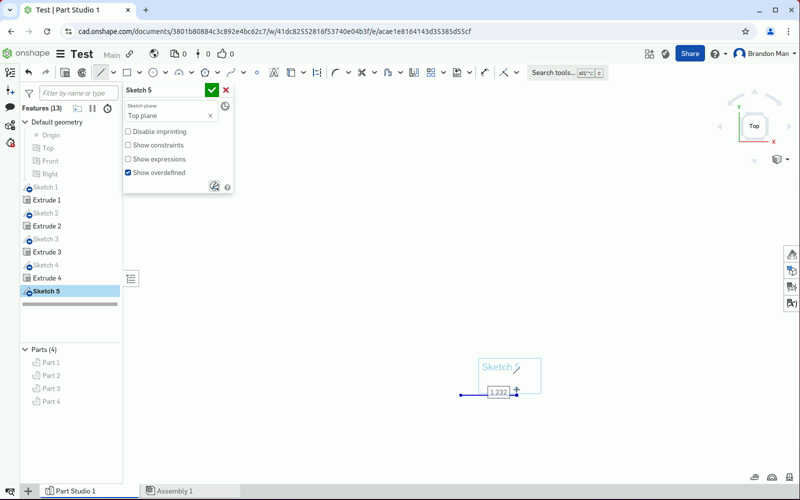
mouse_move(546, 389)
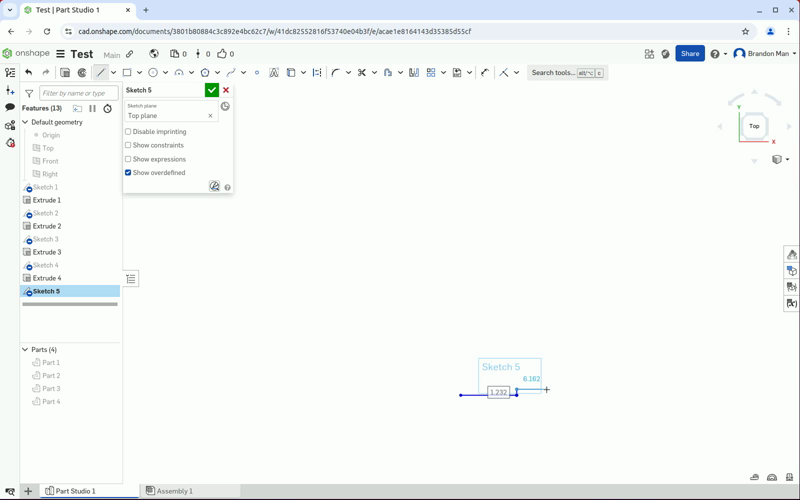
mouse_move(460, 389)
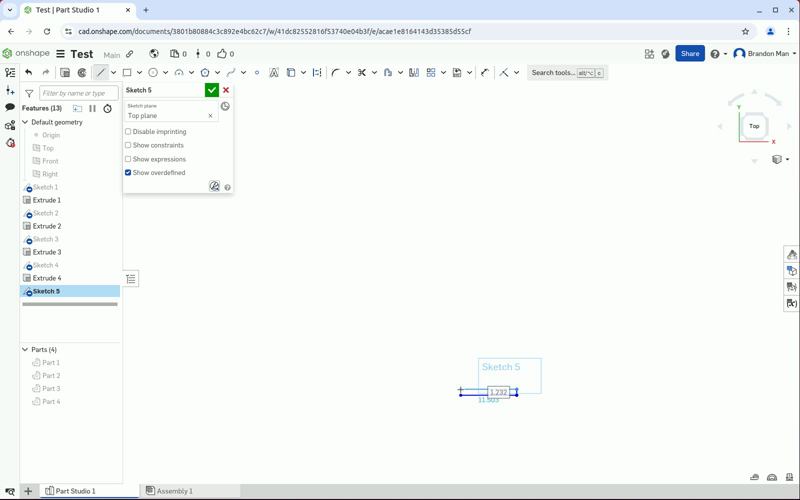
click(460, 389)
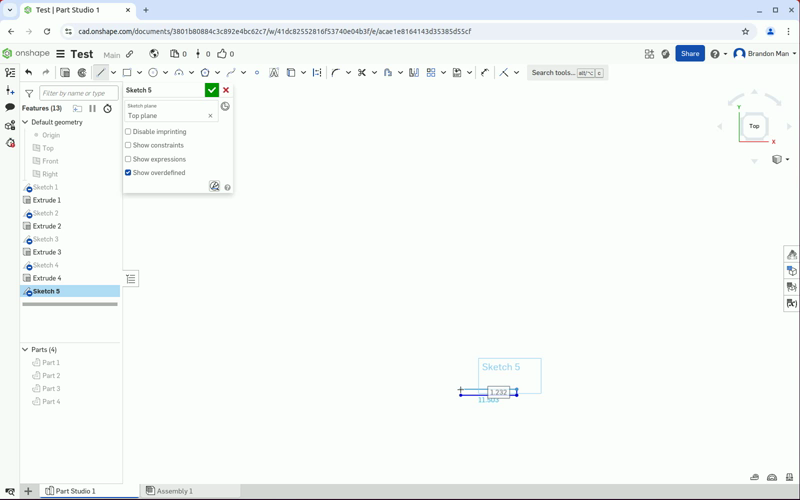
key_up(shift)
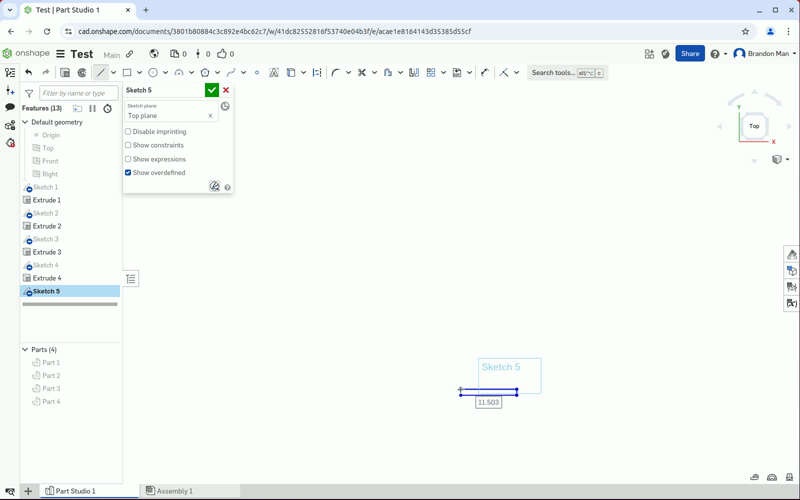
mouse_move(490, 389)
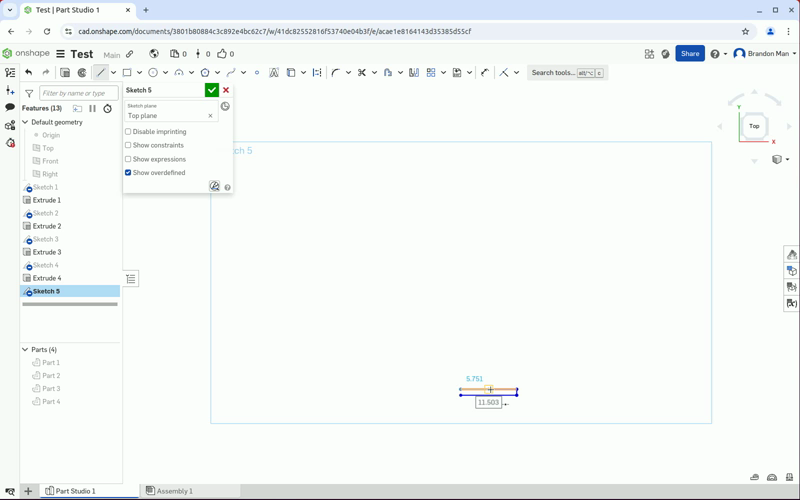
key_down(shift)
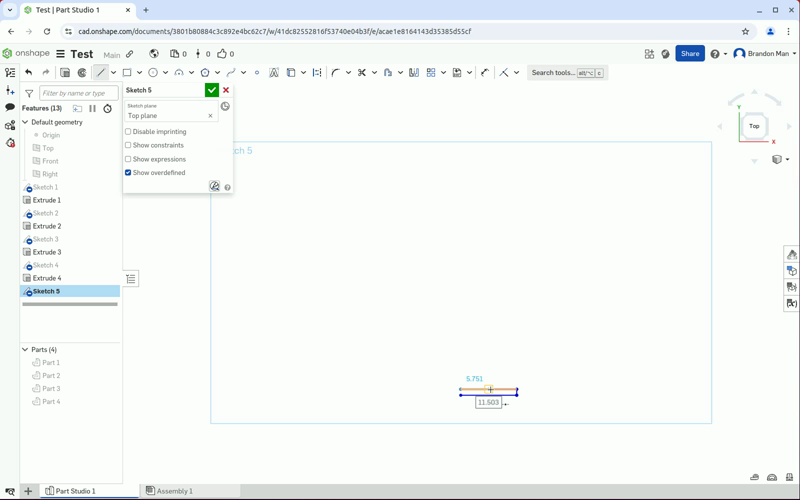
mouse_move(460, 395)
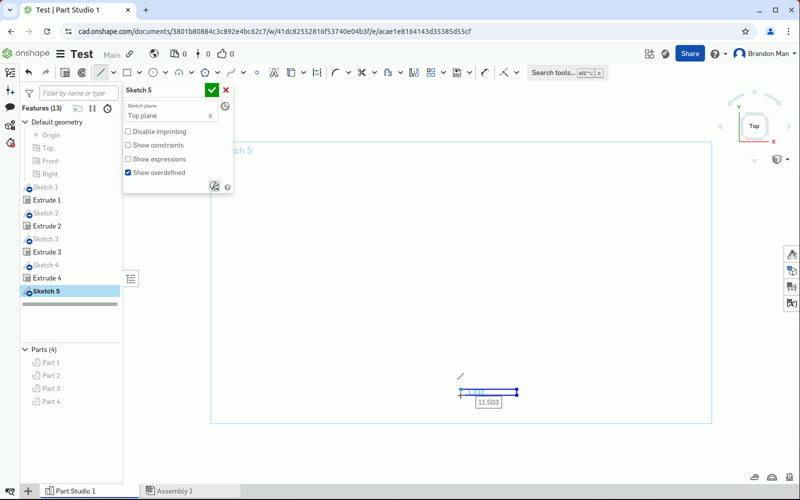
scroll(6)
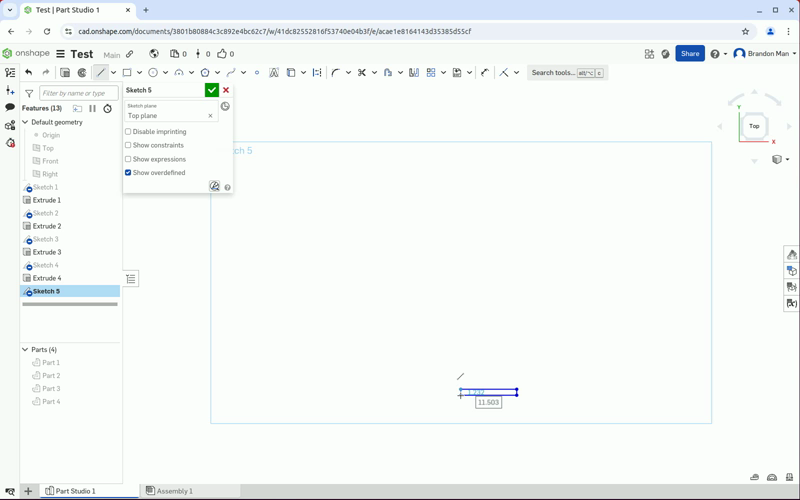
scroll(6)
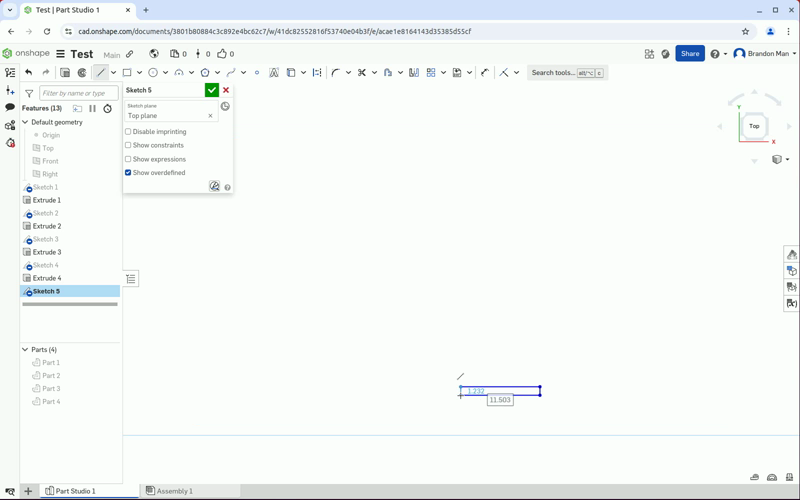
scroll(6)
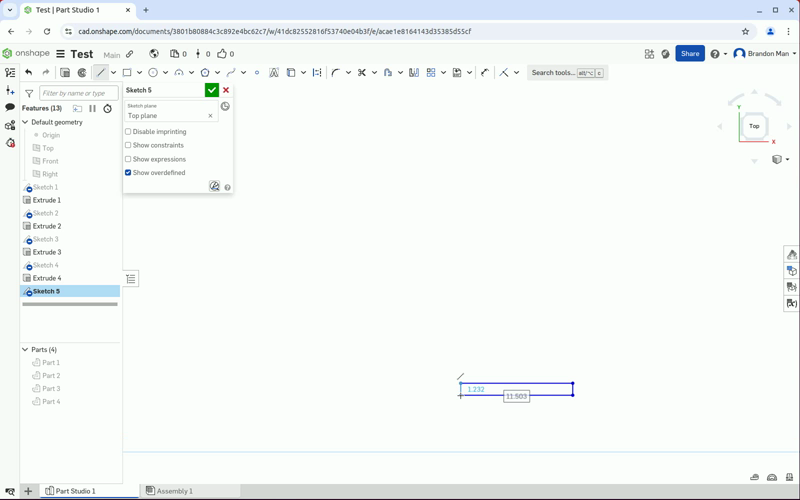
scroll(6)
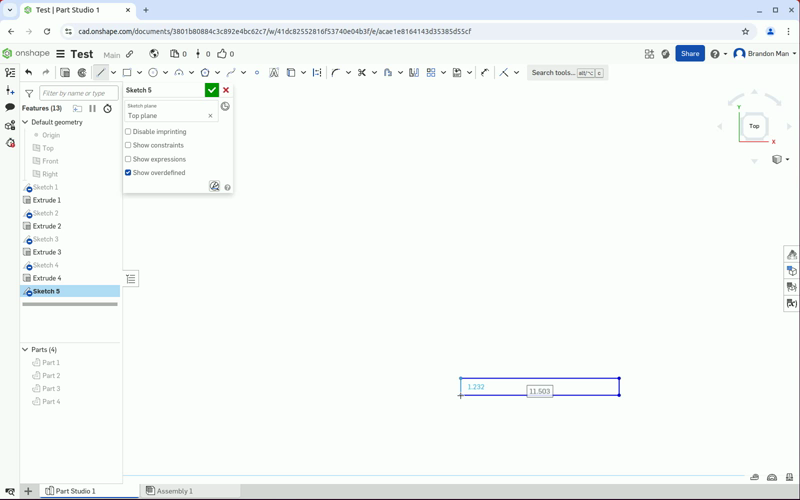
scroll(6)
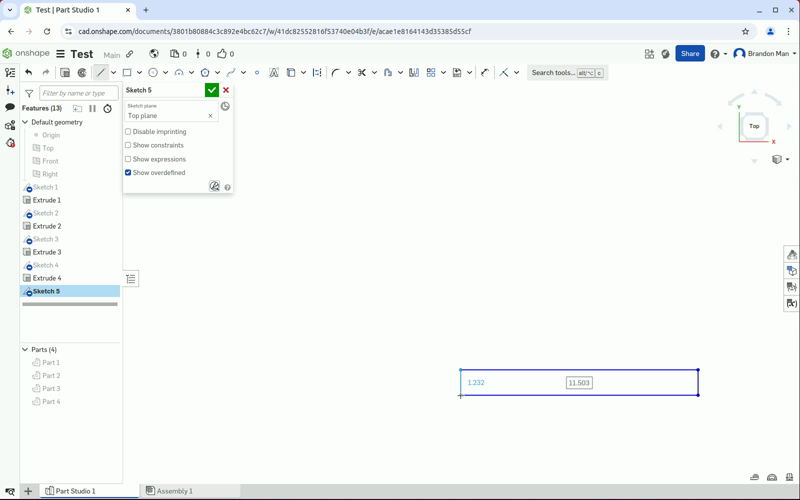
scroll(6)
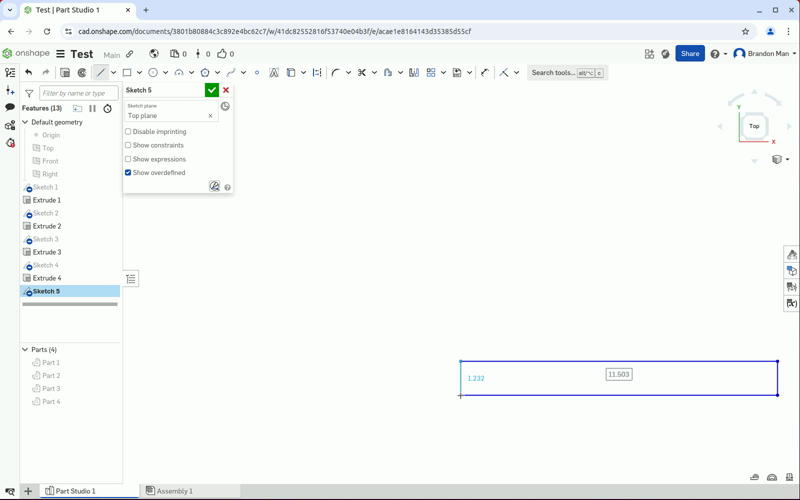
scroll(6)
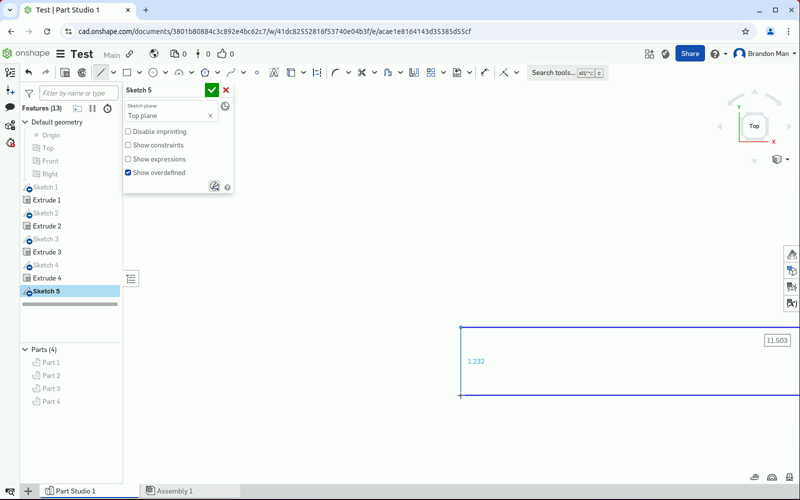
key_up(shift)
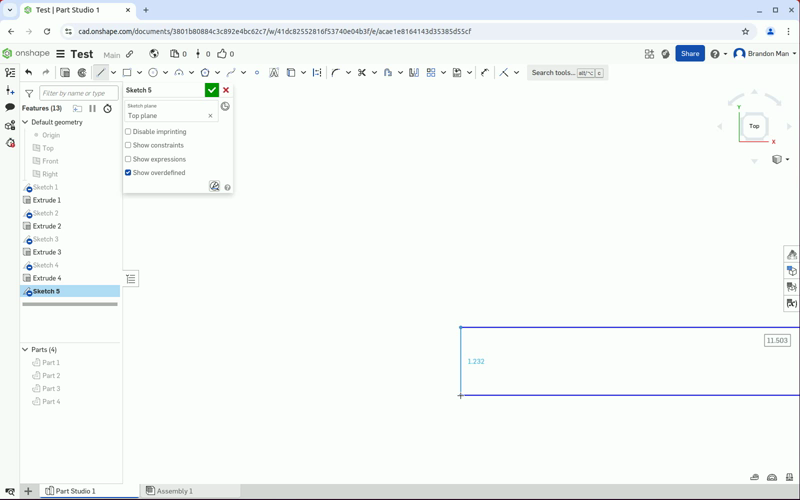
click(460, 395)
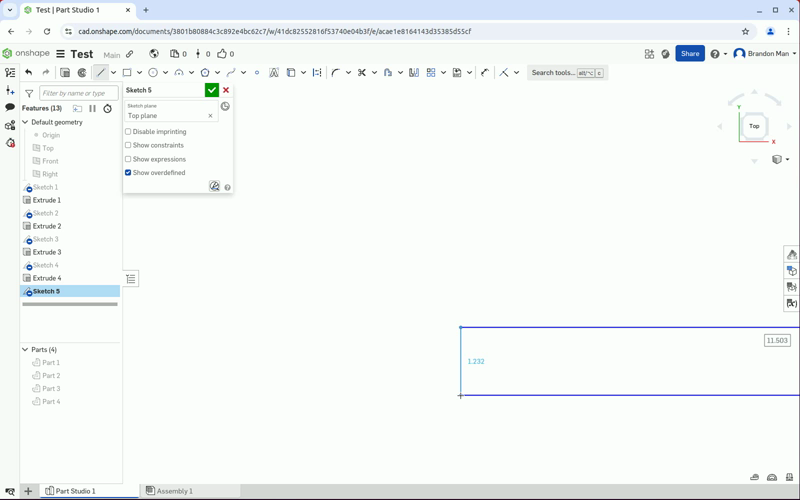
scroll(-6)
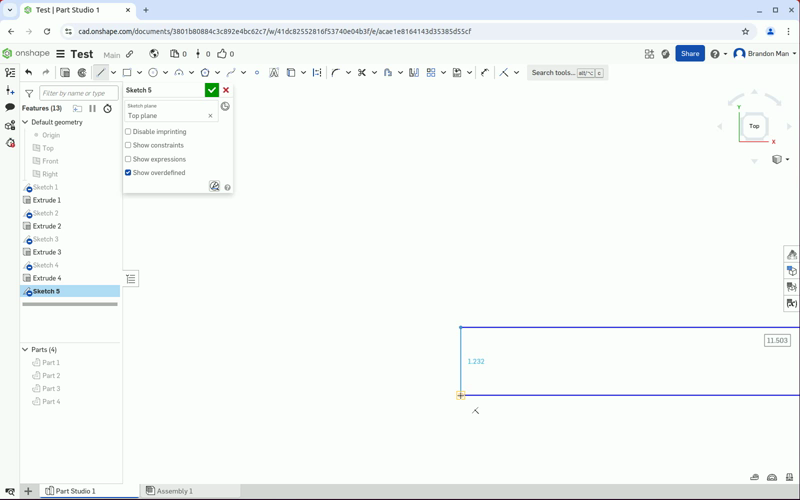
scroll(-6)
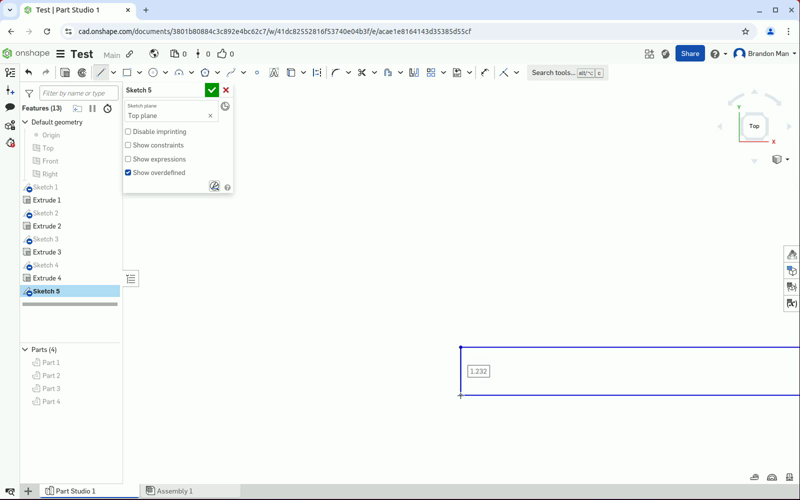
scroll(-6)
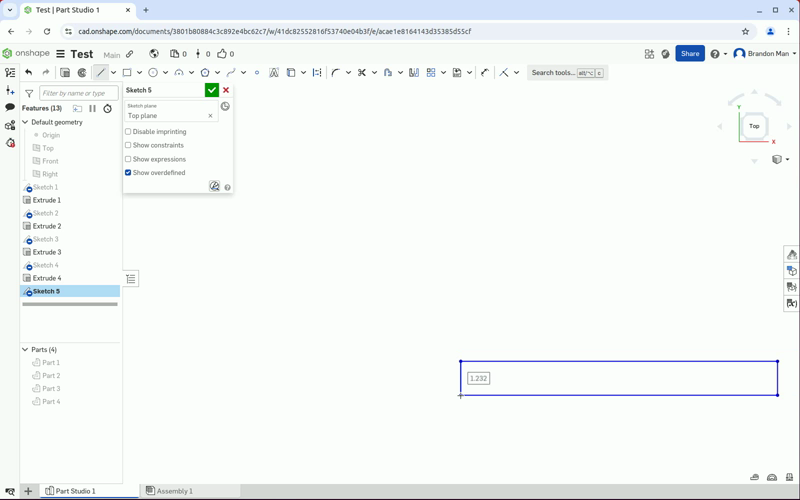
scroll(-6)
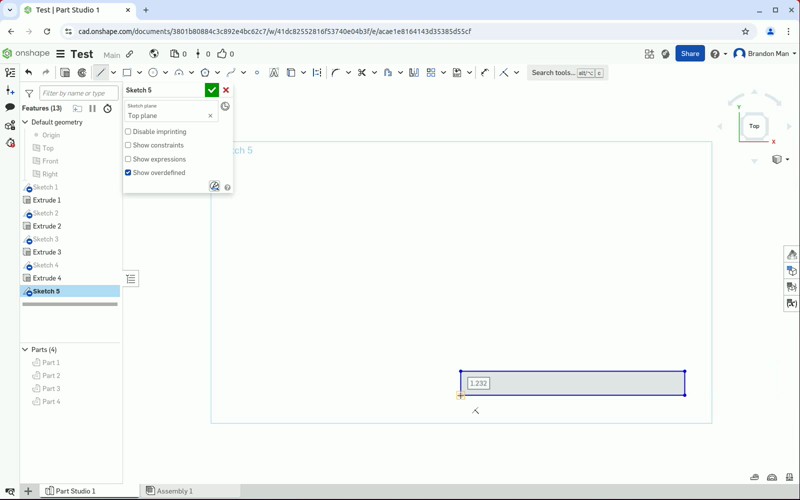
scroll(-6)
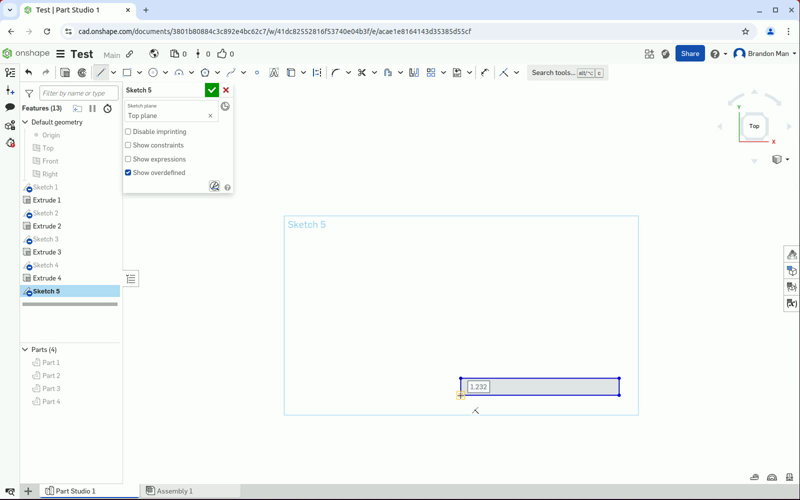
scroll(-6)
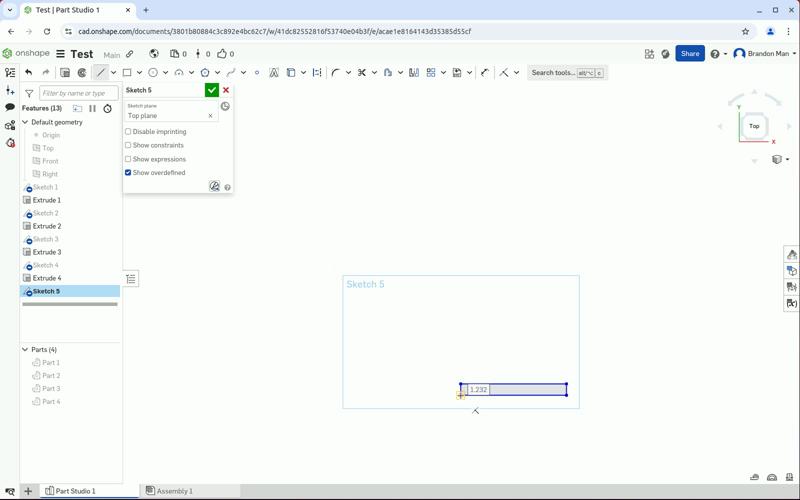
scroll(-6)
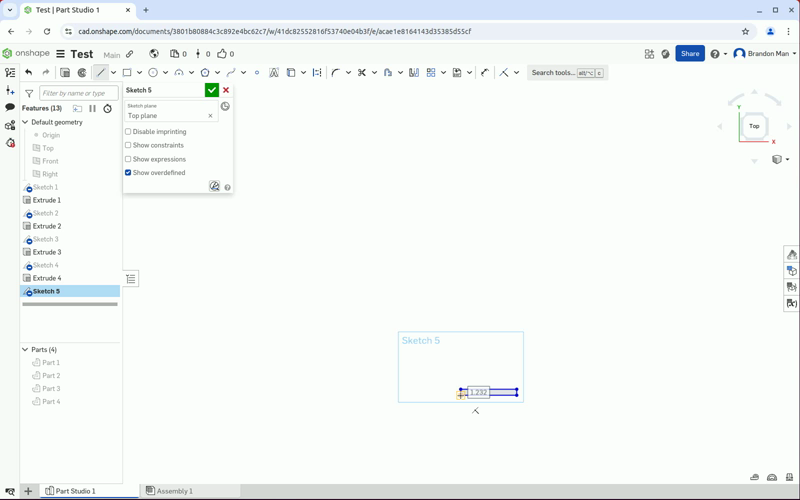
key(esc)
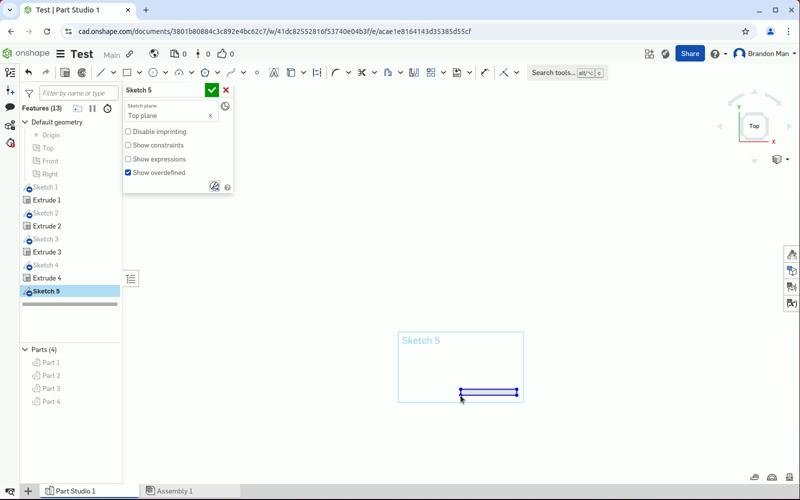
mouse_move(481, 393)
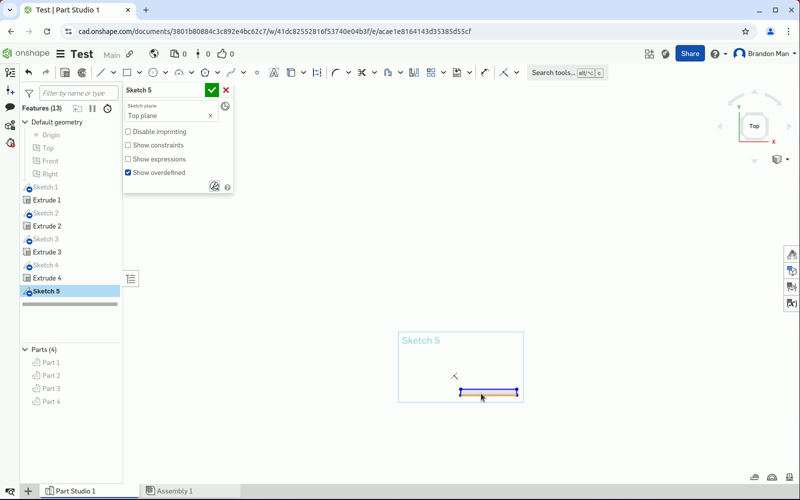
scroll(6)
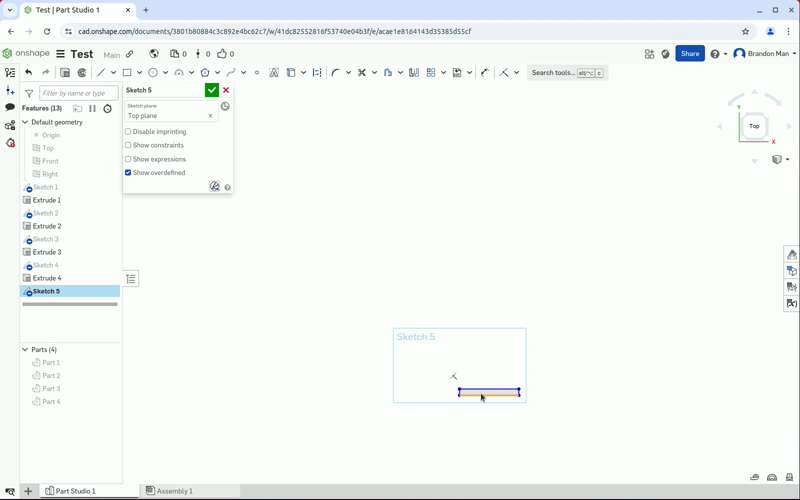
scroll(6)
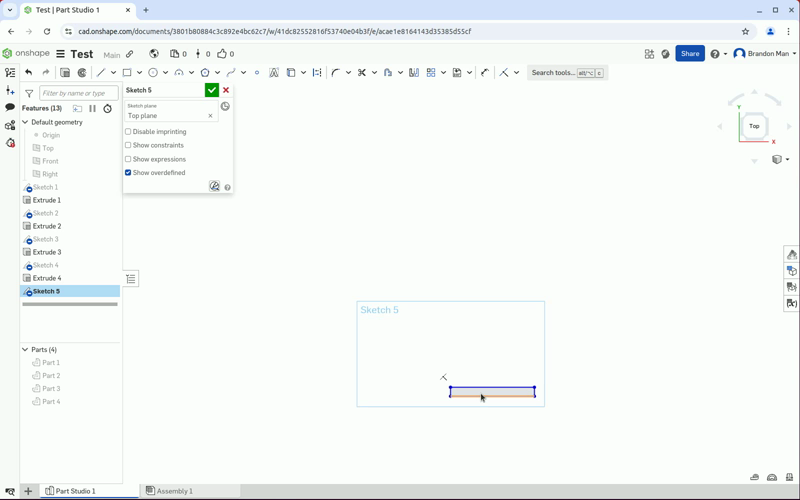
scroll(6)
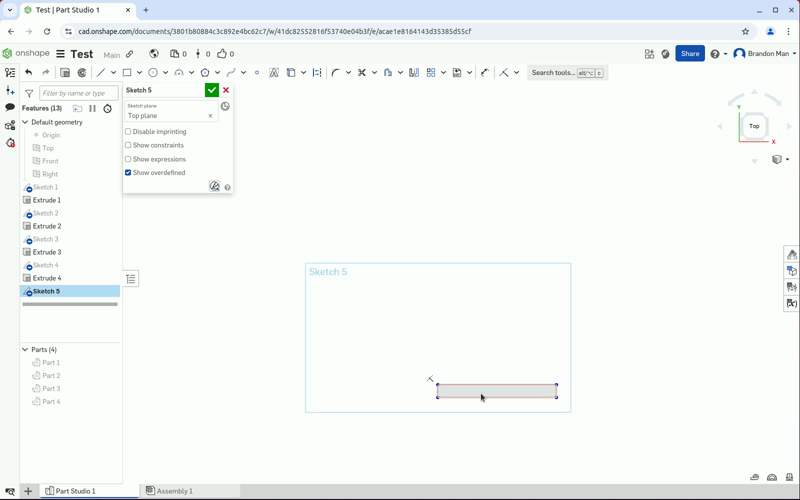
scroll(6)
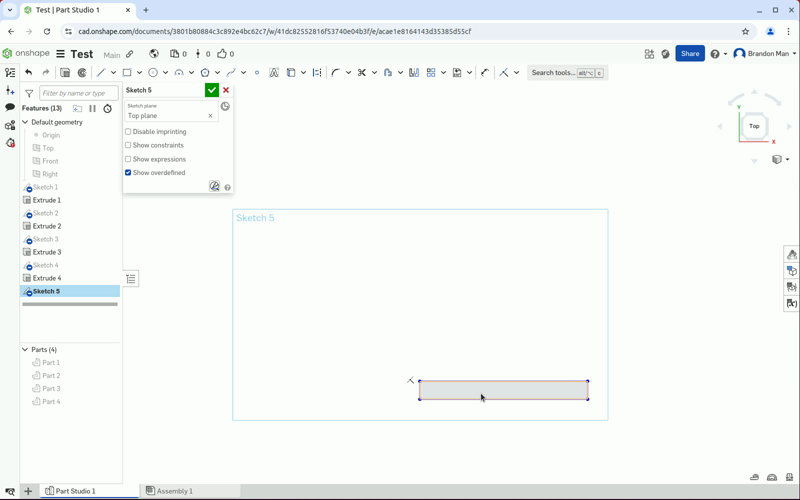
scroll(6)
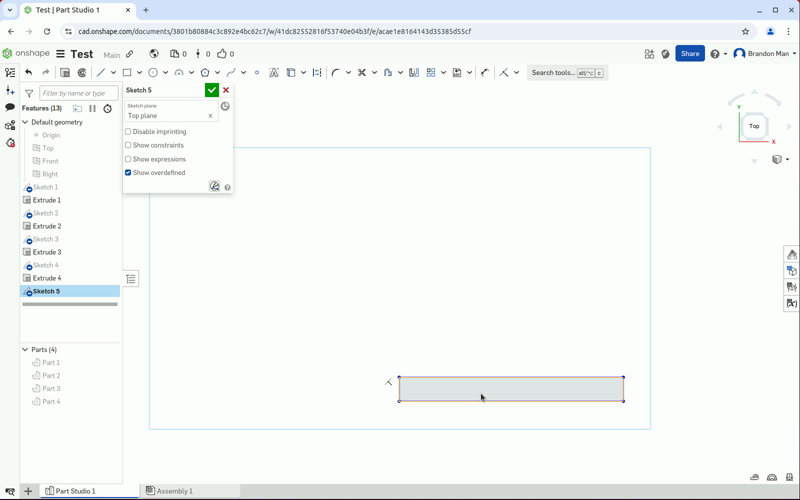
scroll(6)
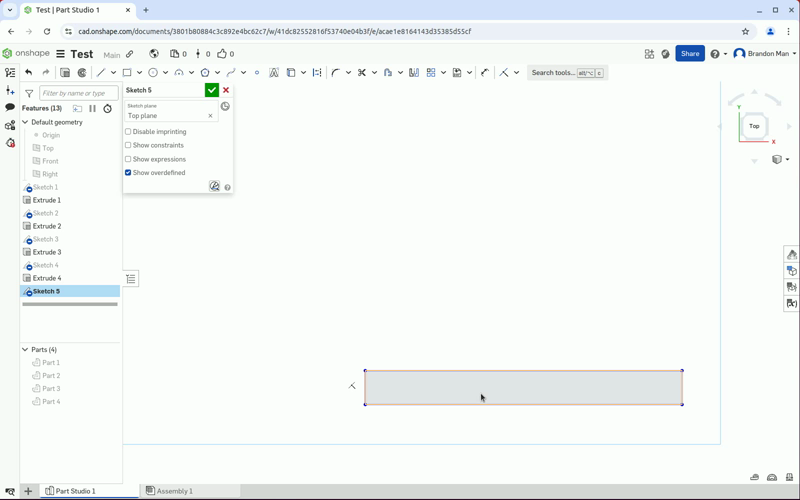
scroll(6)
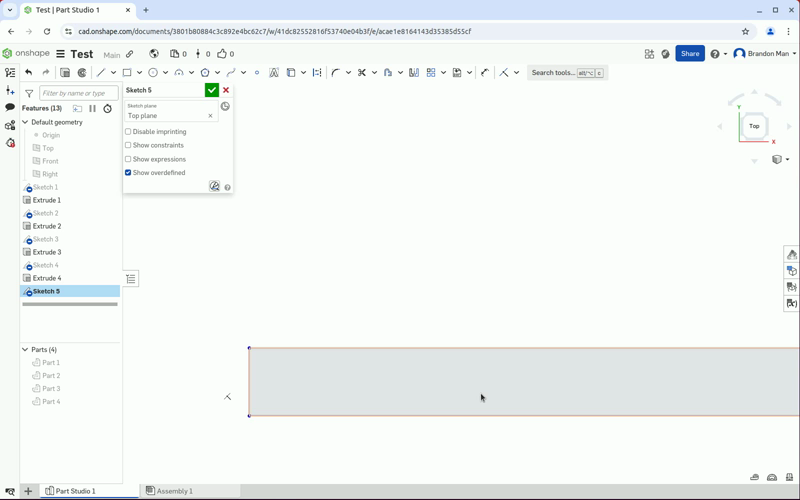
click(481, 393)
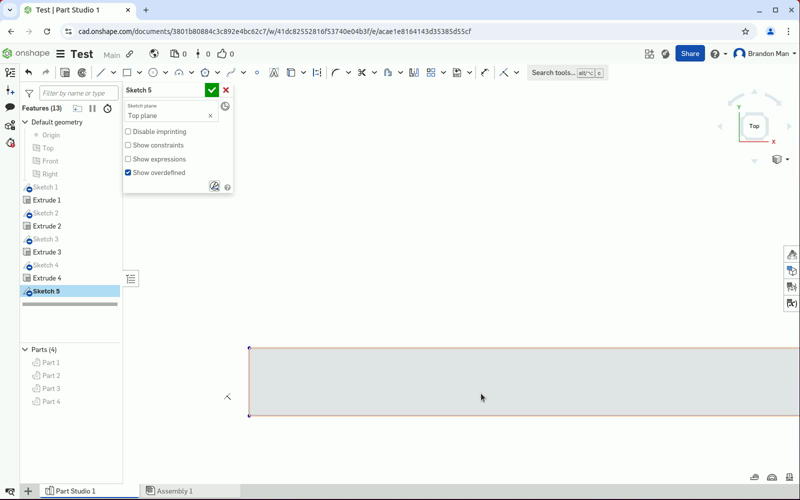
scroll(-6)
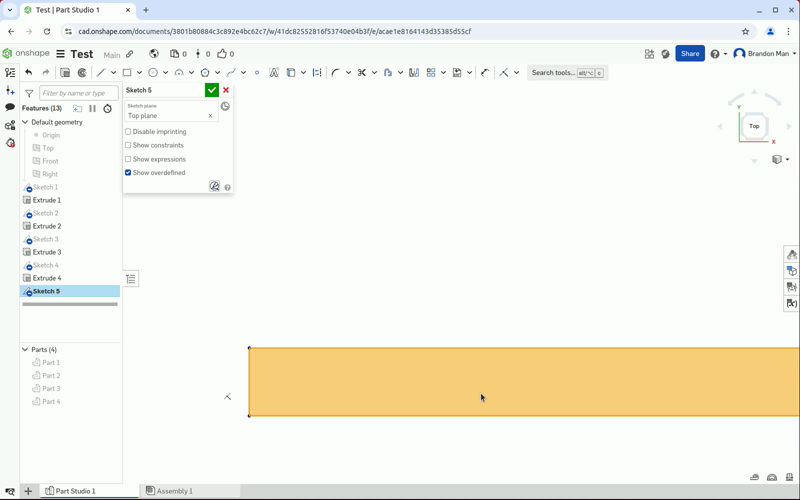
scroll(-6)
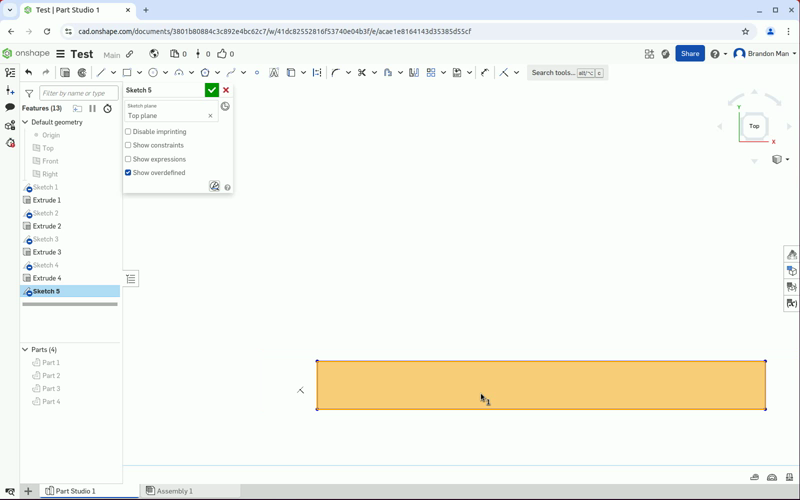
scroll(-6)
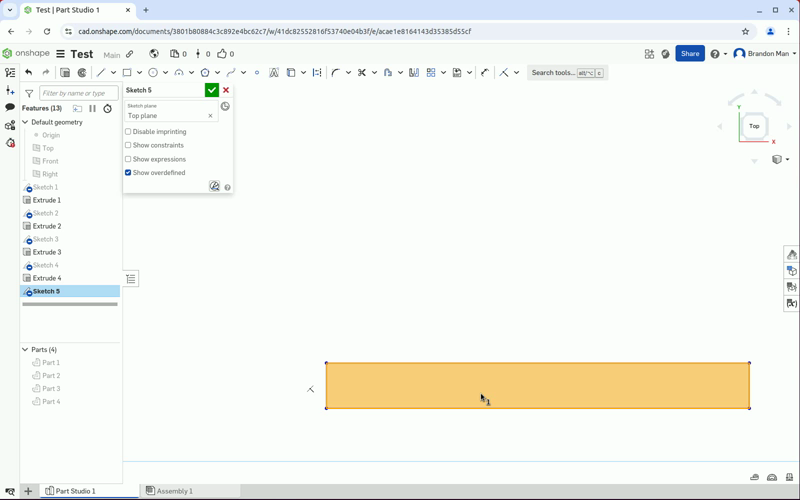
scroll(-6)
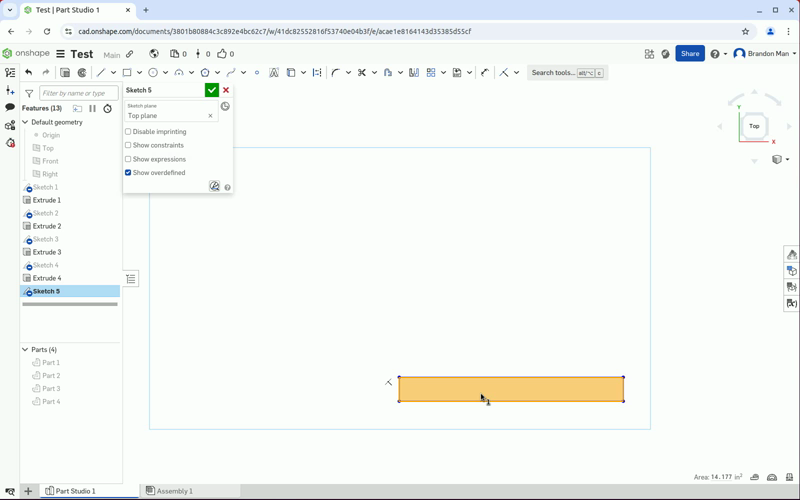
scroll(-6)
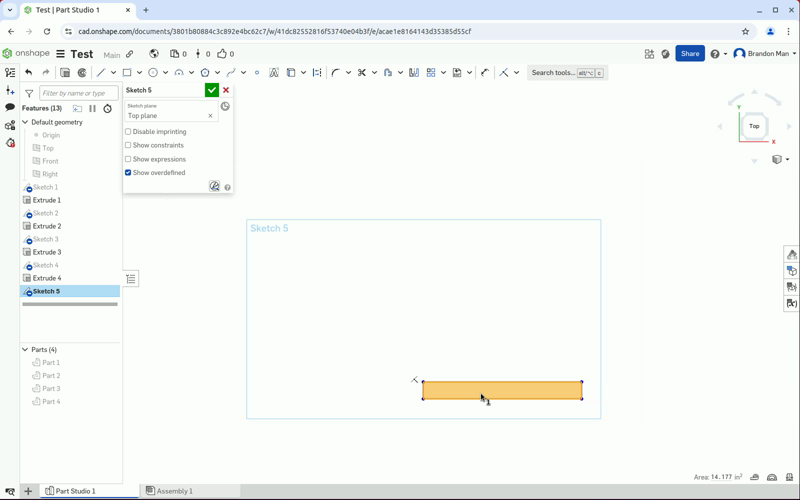
scroll(-6)
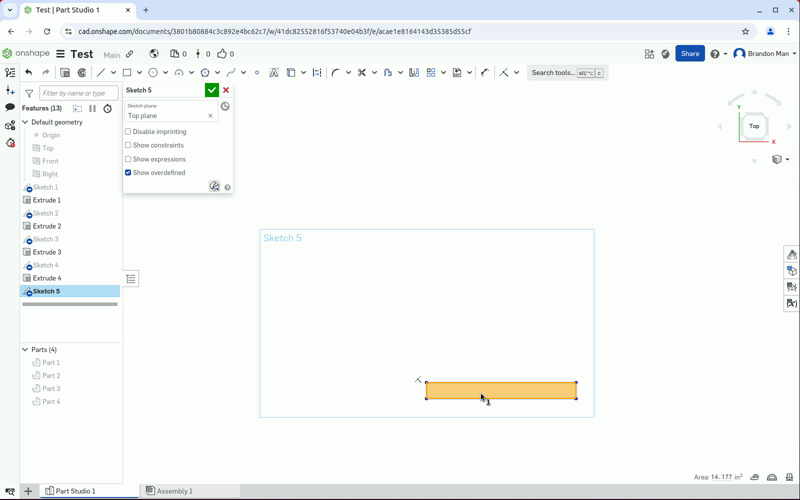
scroll(-6)
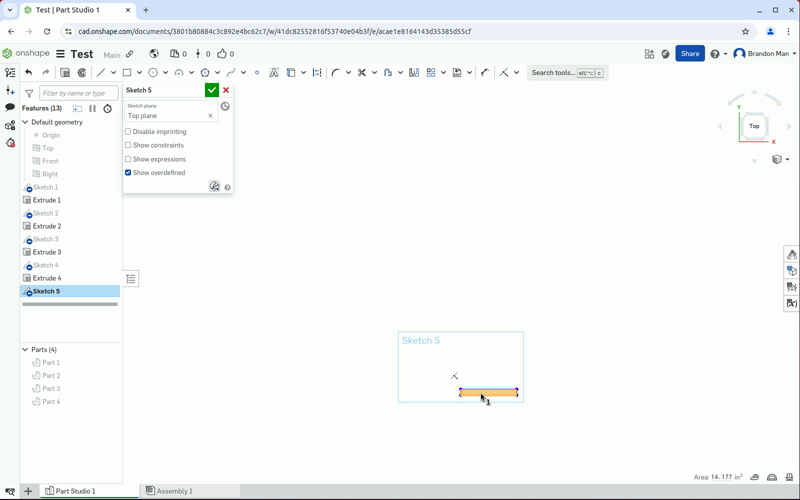
mouse_move(73, 352)
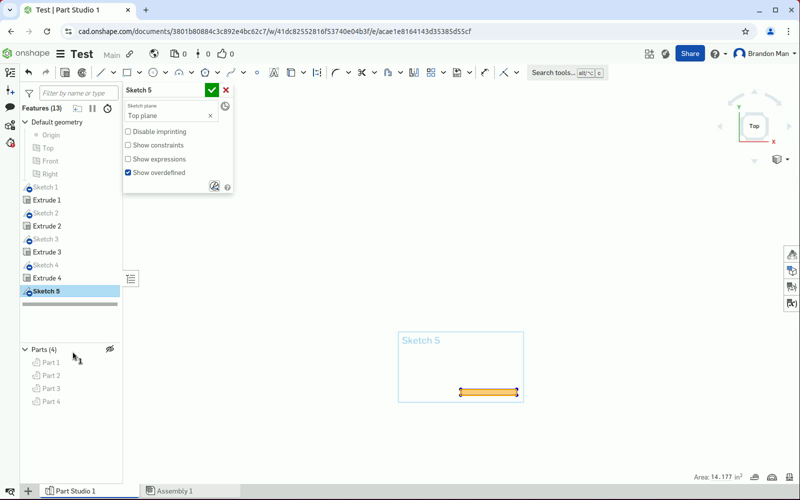
key(shift+y)
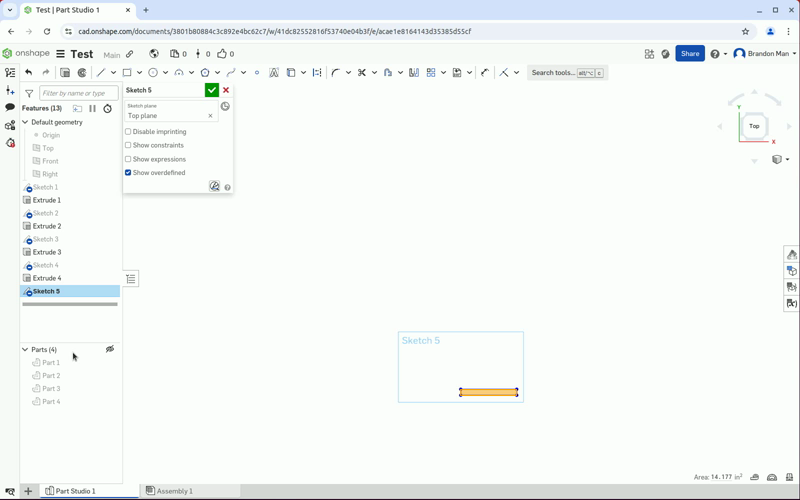
key(shift+e)
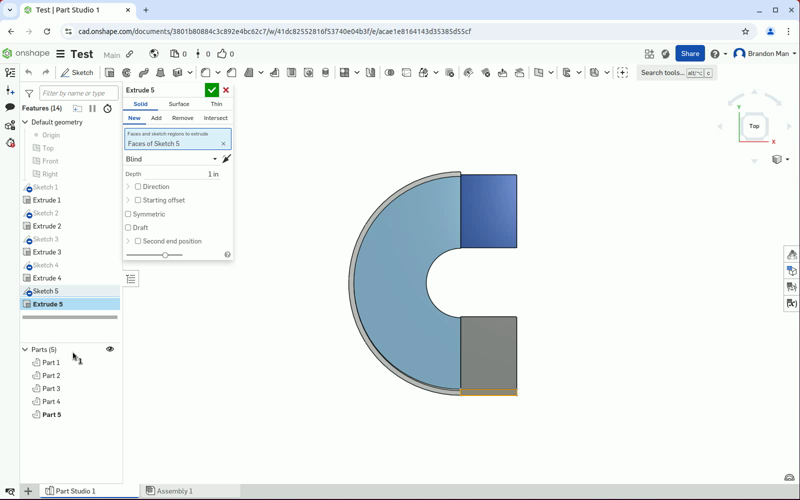
mouse_move(143, 106)
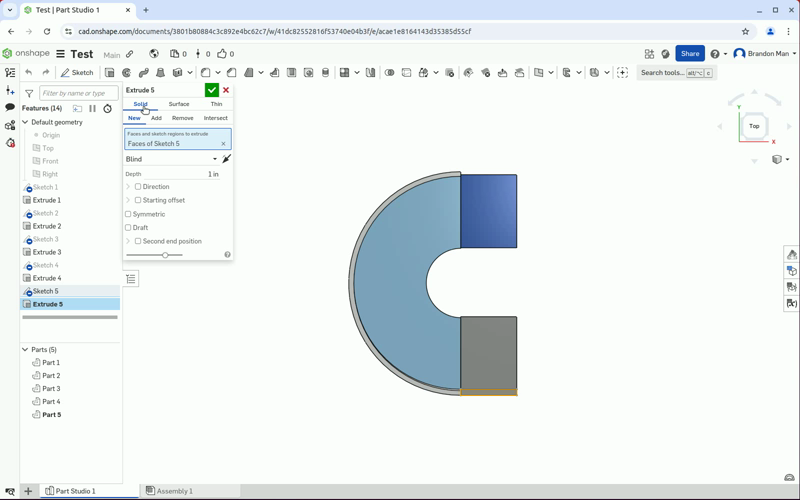
click(143, 106)
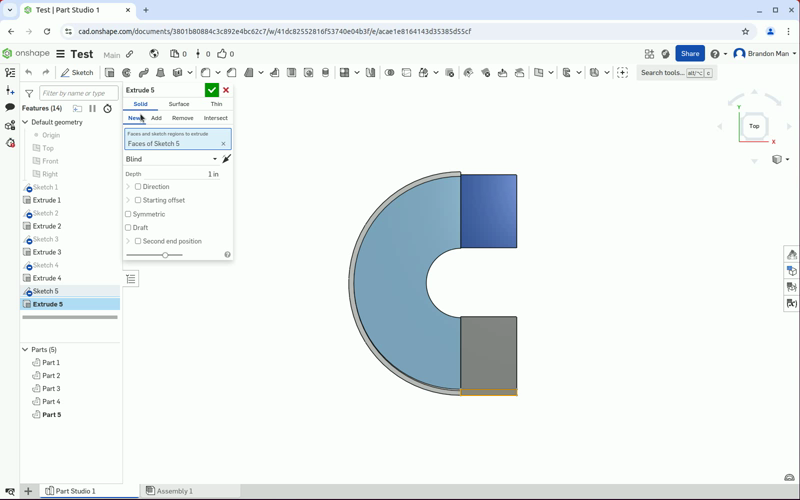
mouse_move(137, 120)
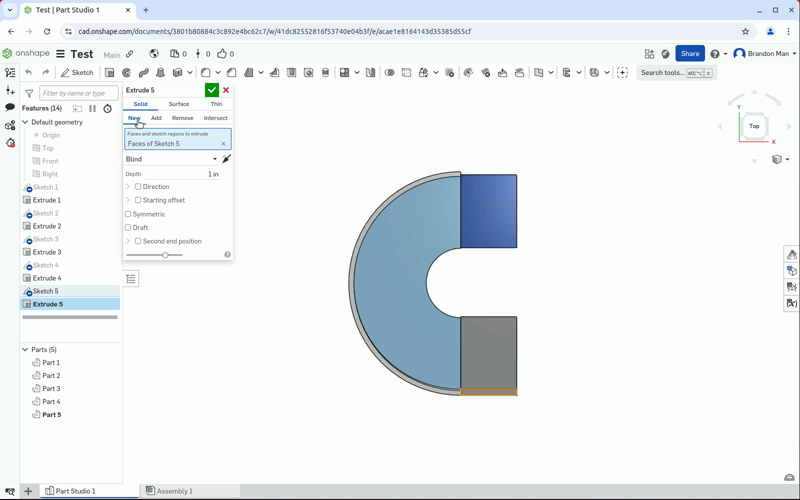
click(137, 120)
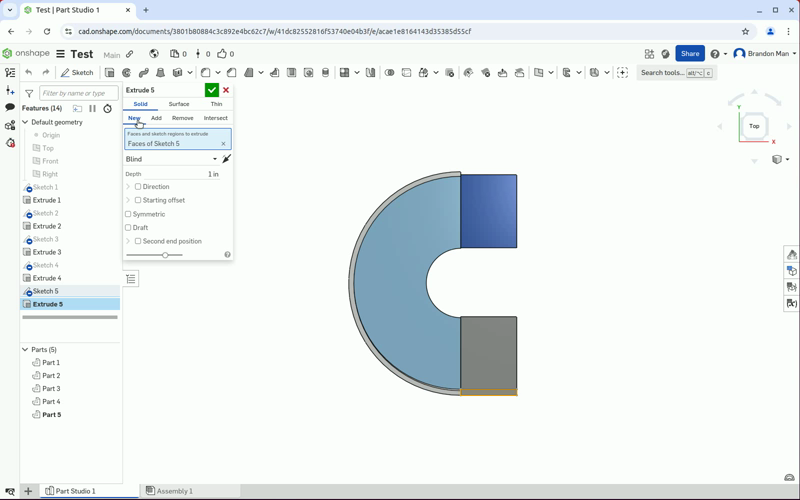
key(tab, 4)
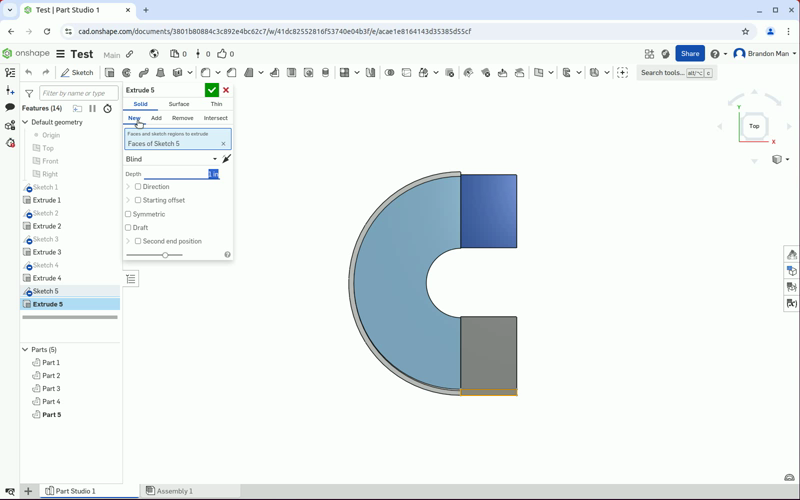
text(8.666)
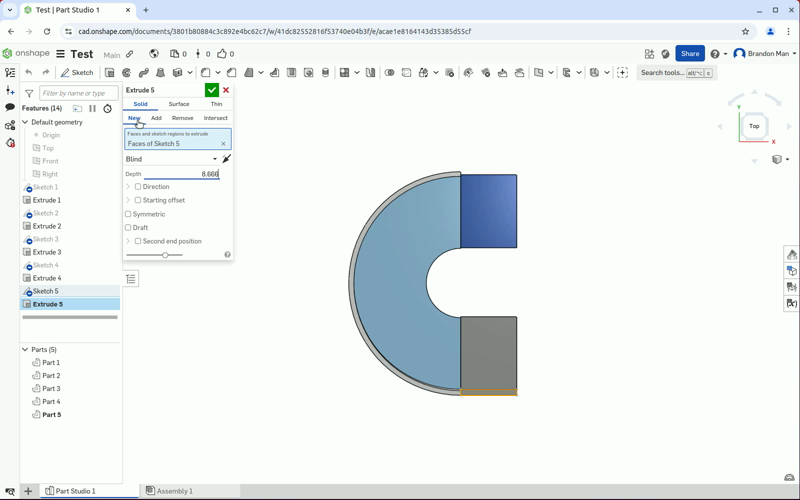
key(enter)
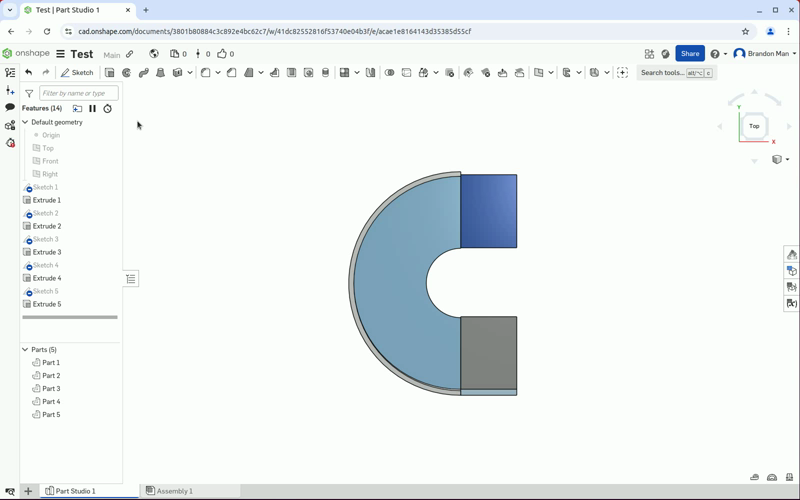
key(shift+h)
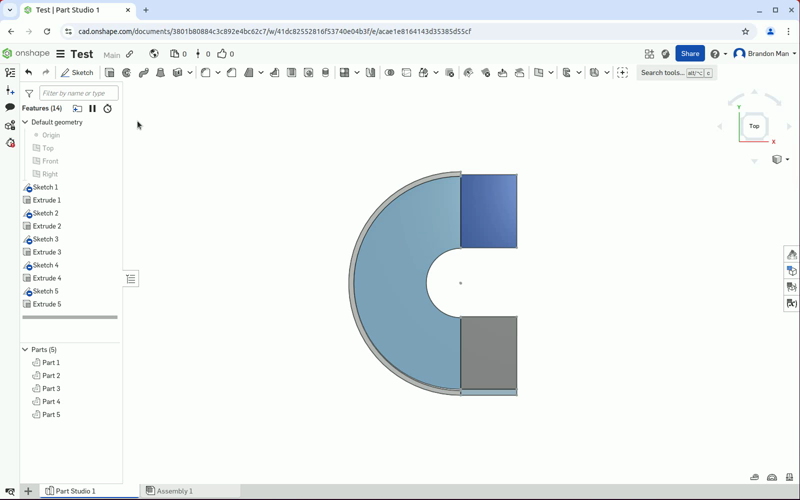
key(shift+h)
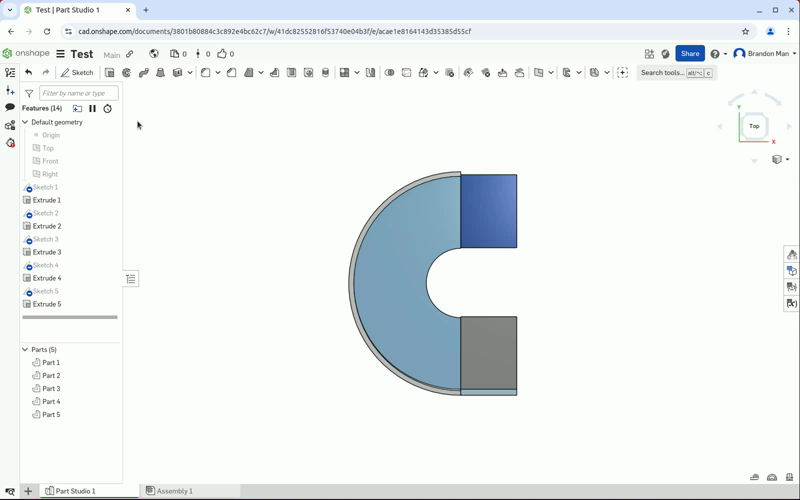
mouse_move(73, 189)
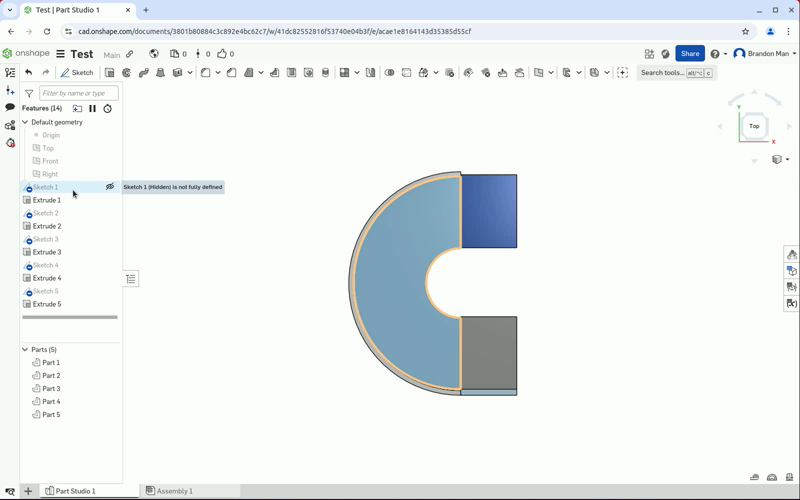
click(73, 189)
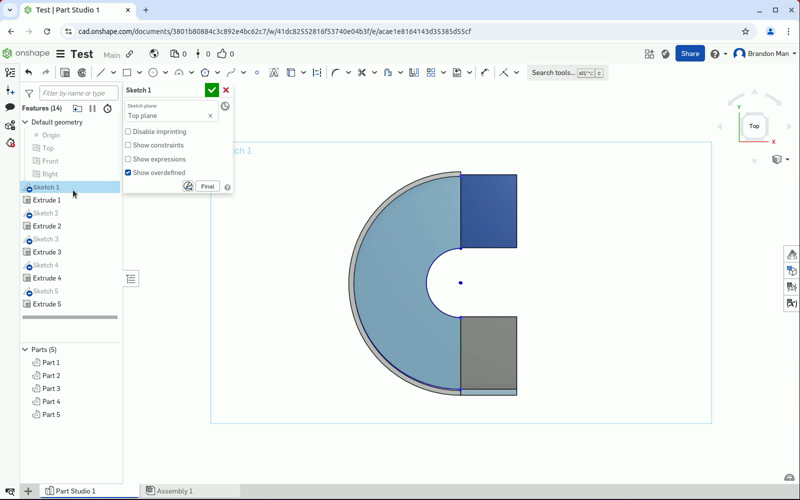
mouse_move(229, 92)
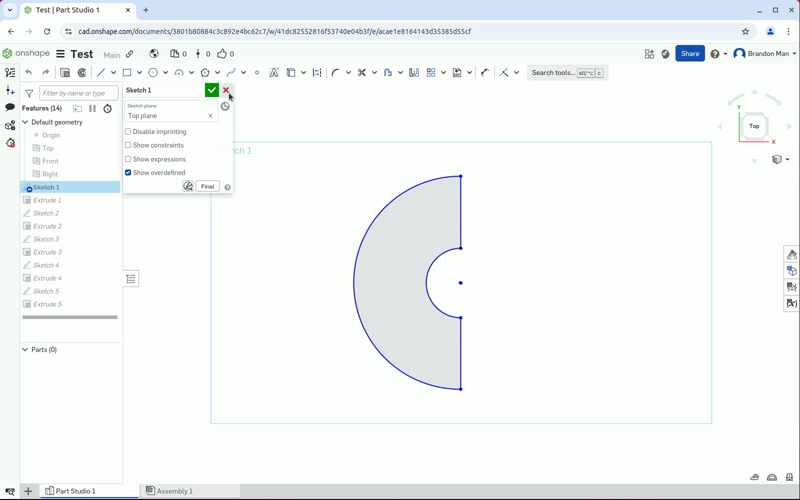
click(229, 92)
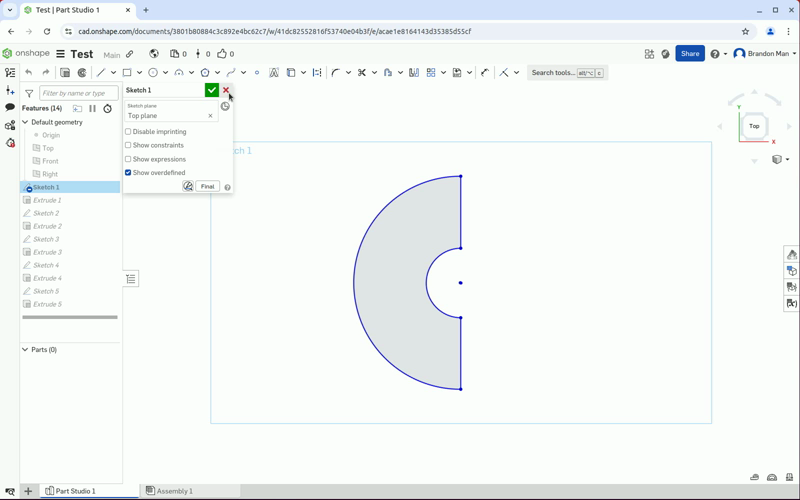
key(shift+s)
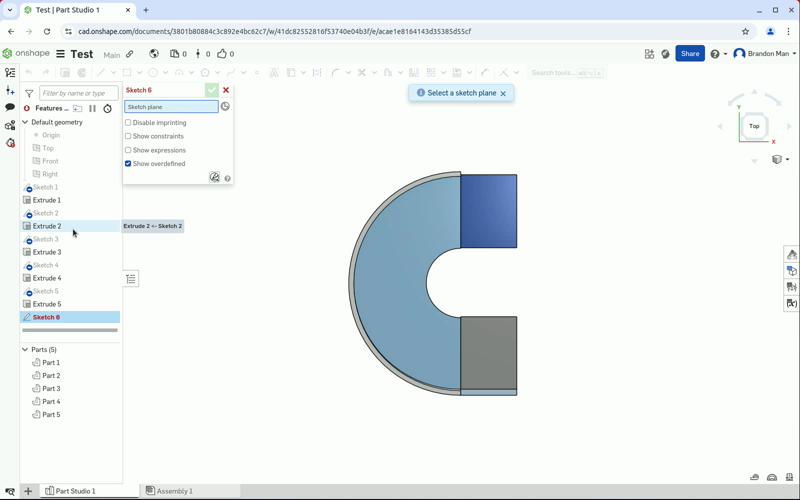
scroll(3)
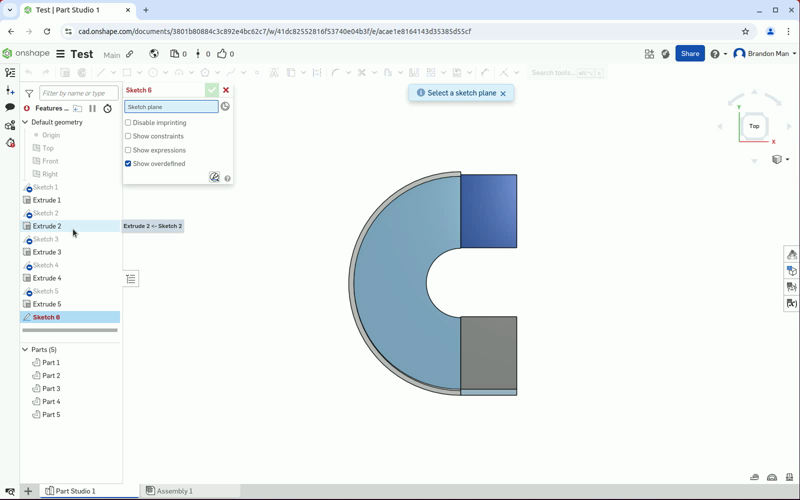
mouse_move(73, 150)
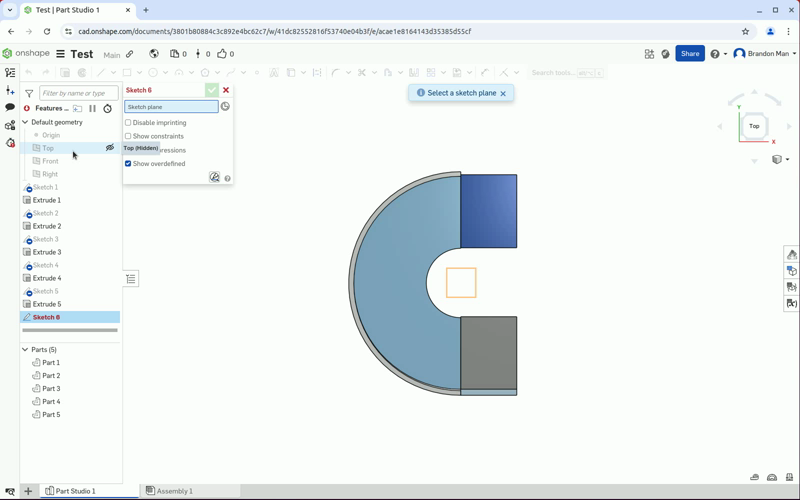
click(73, 150)
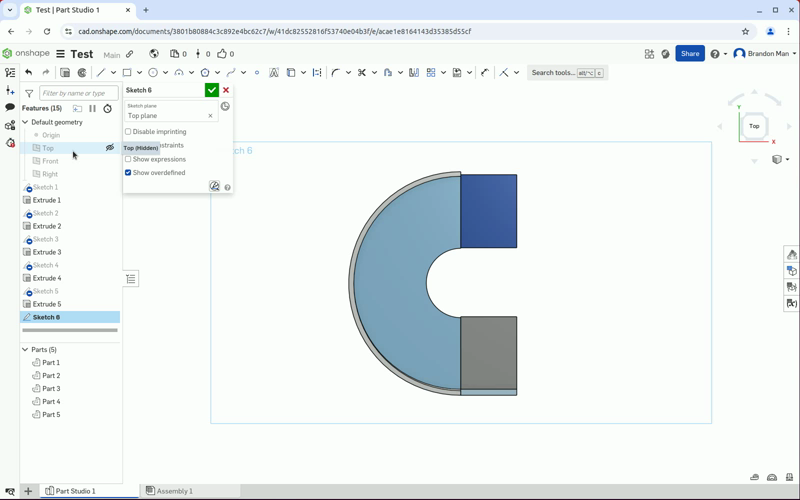
mouse_move(73, 352)
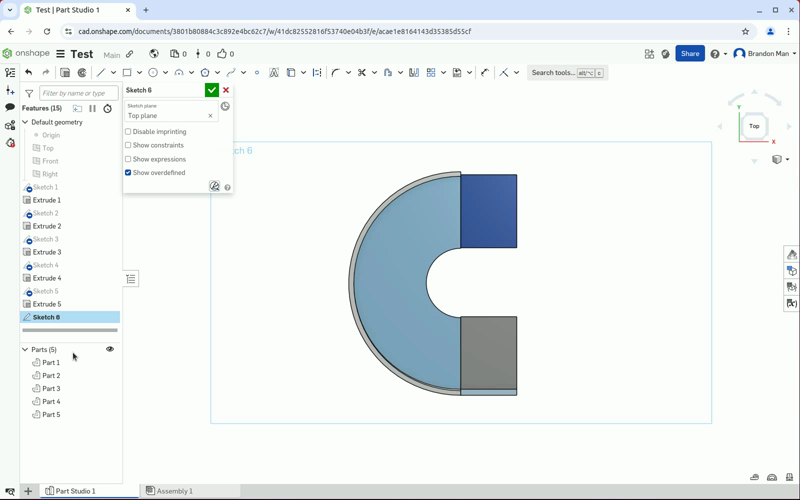
key(y)
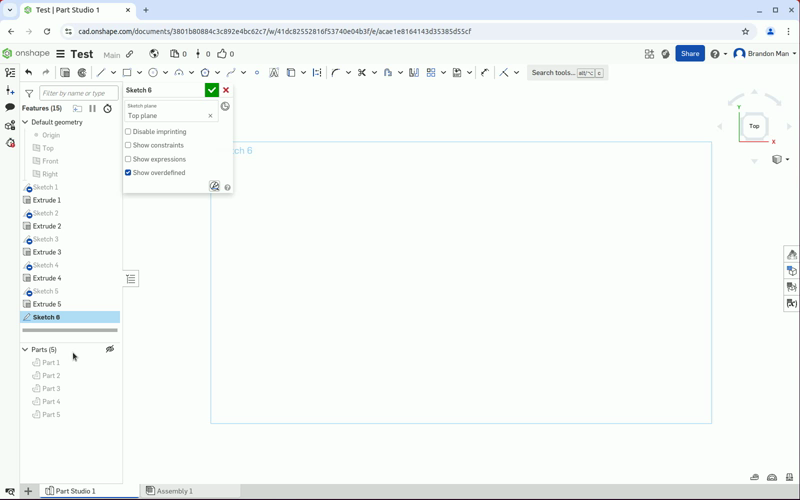
key(l)
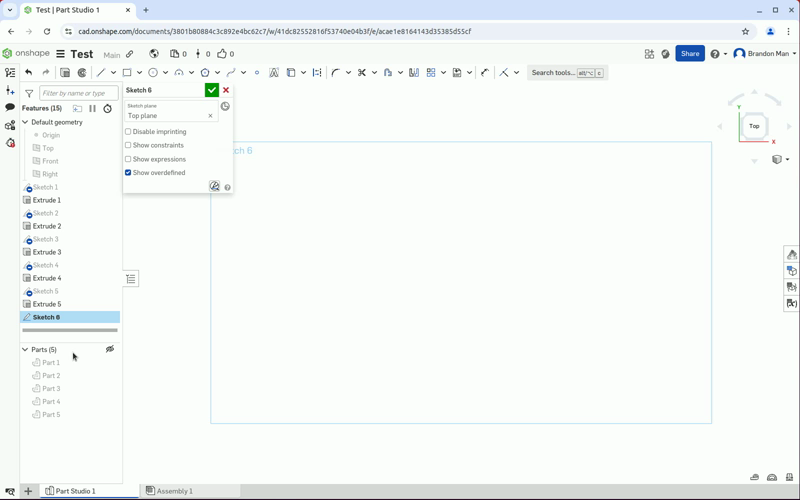
key_down(shift)
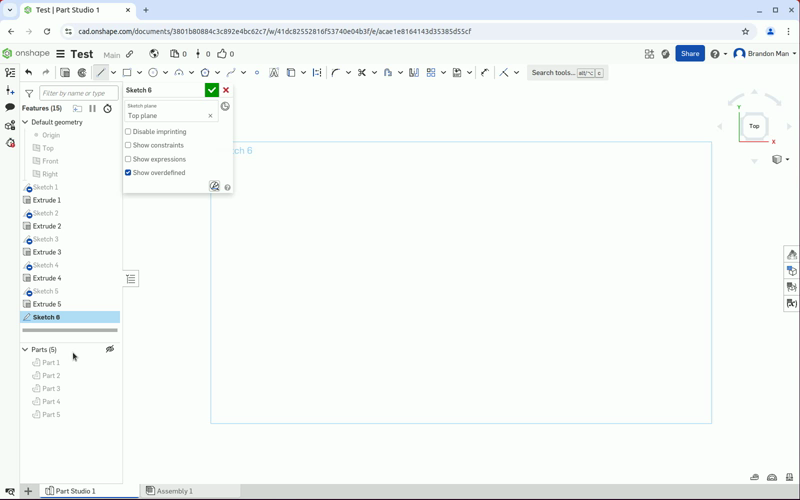
mouse_move(460, 318)
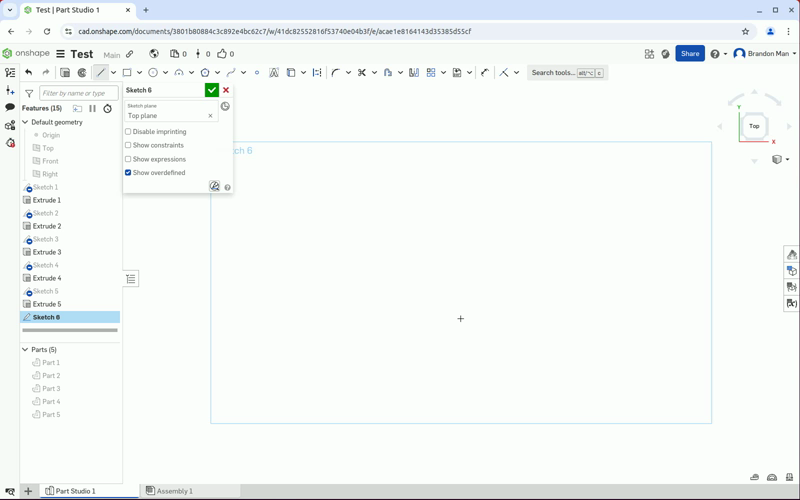
click(460, 318)
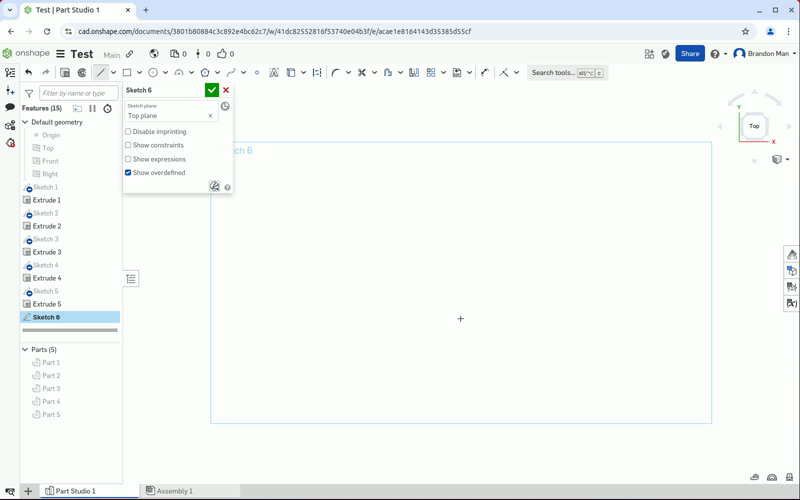
key_up(shift)
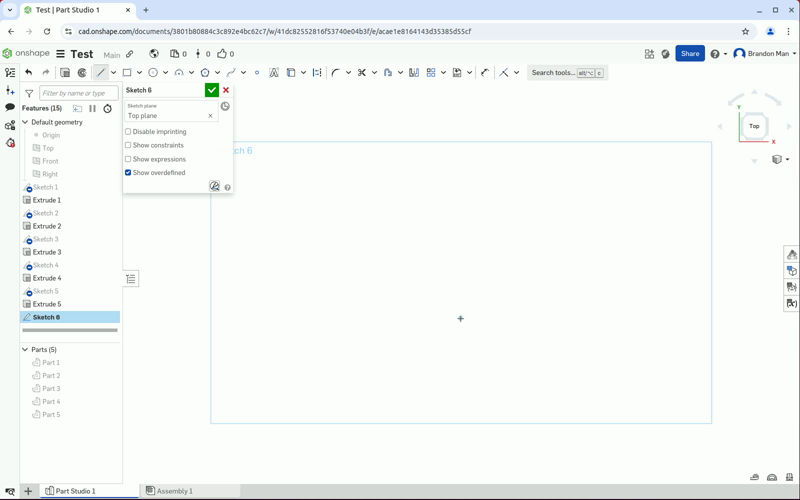
key_down(shift)
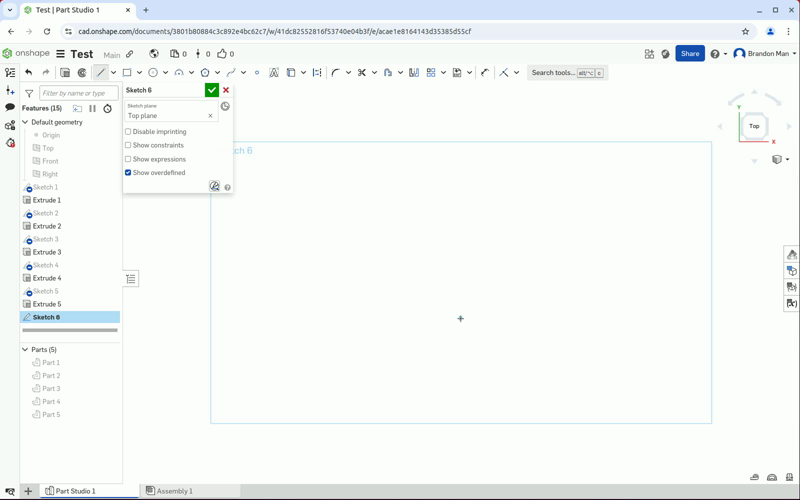
mouse_move(490, 318)
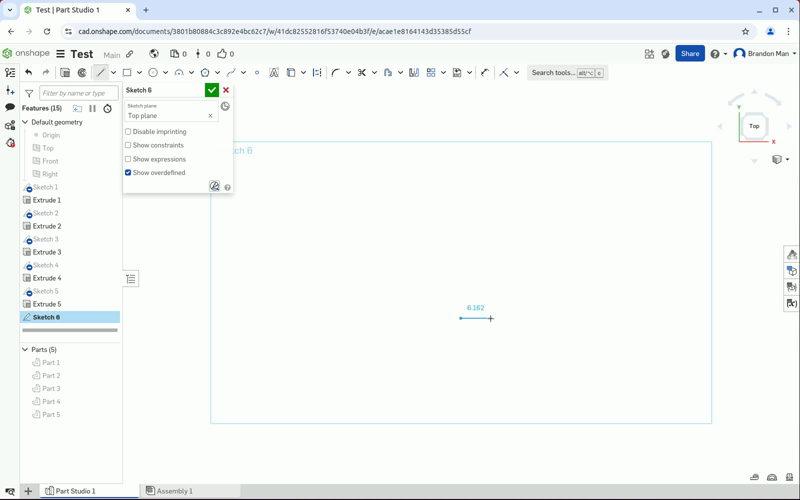
mouse_move(460, 312)
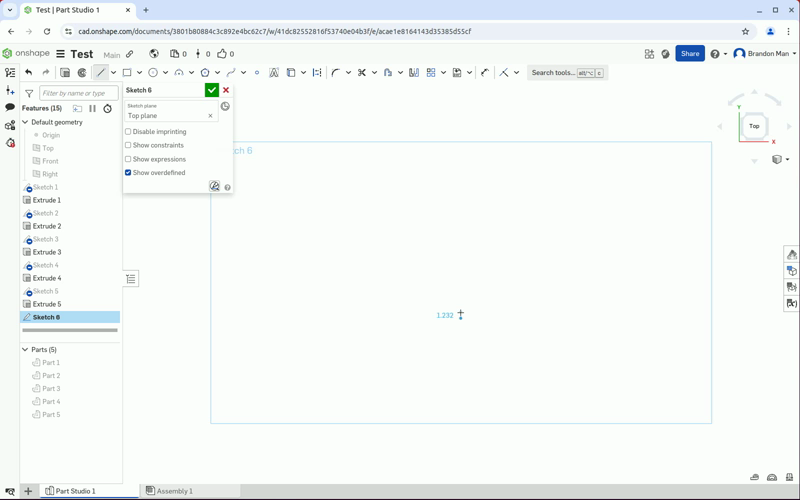
scroll(6)
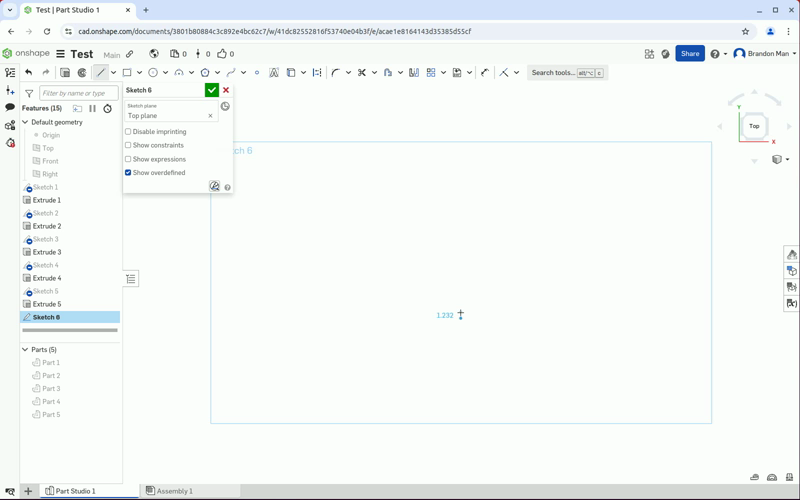
scroll(6)
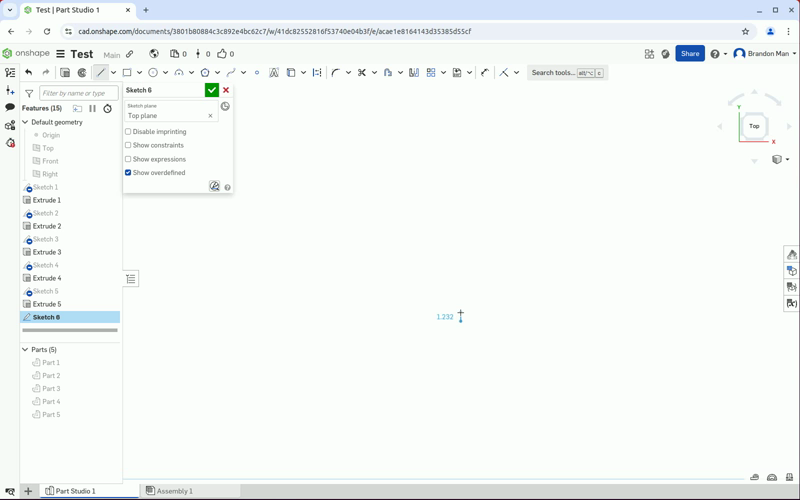
scroll(6)
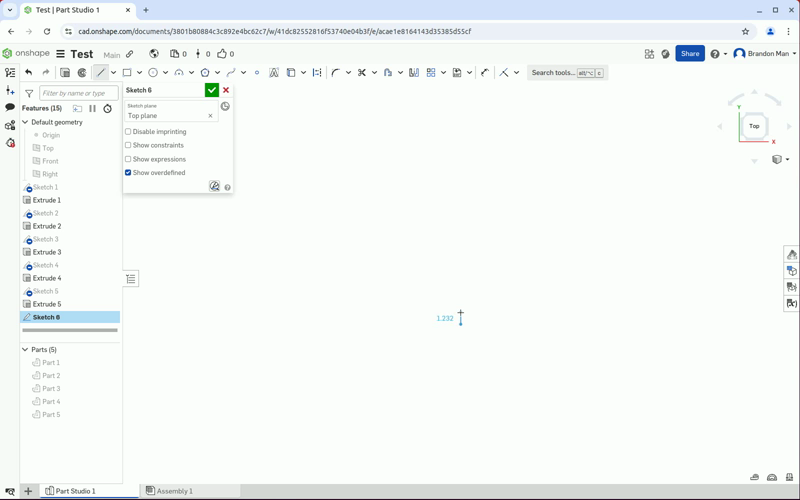
scroll(6)
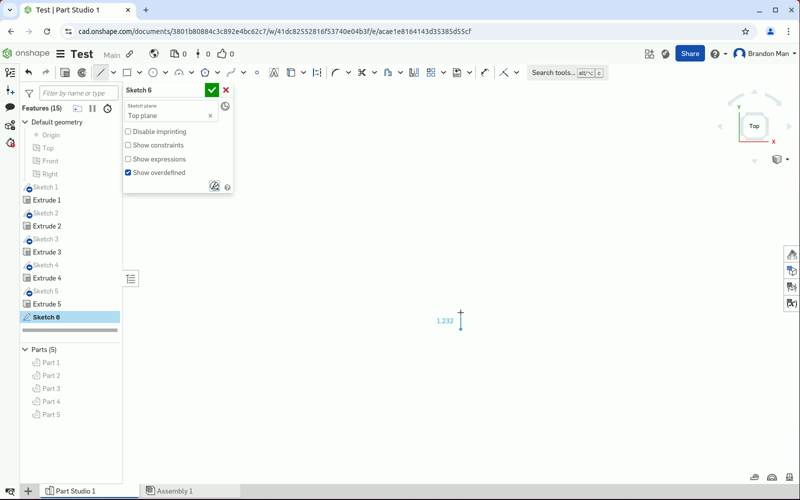
scroll(6)
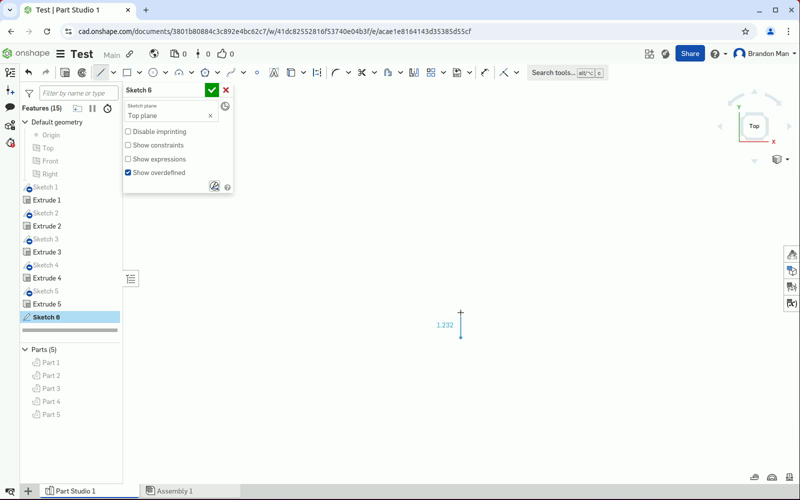
scroll(6)
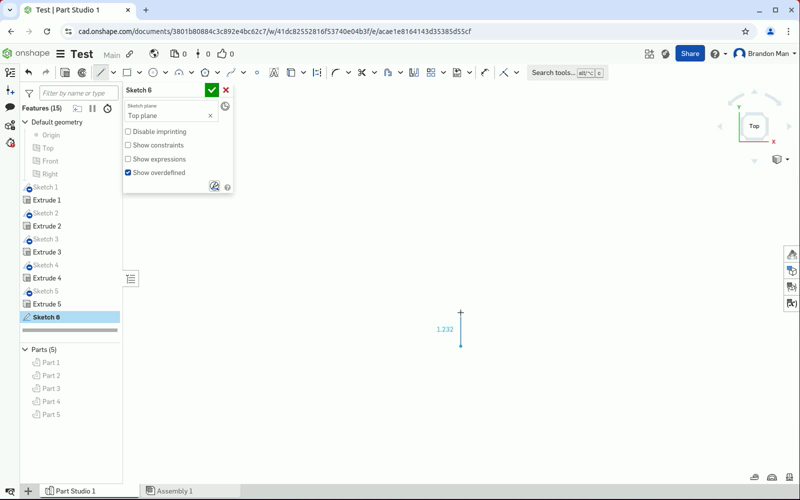
scroll(6)
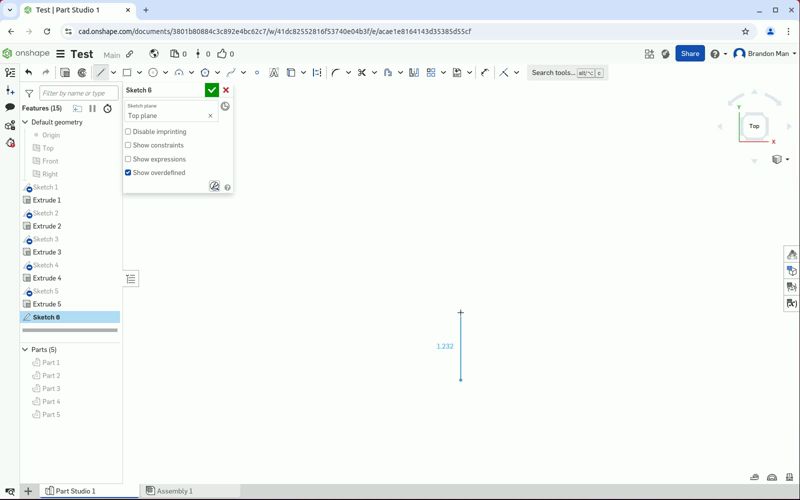
click(460, 312)
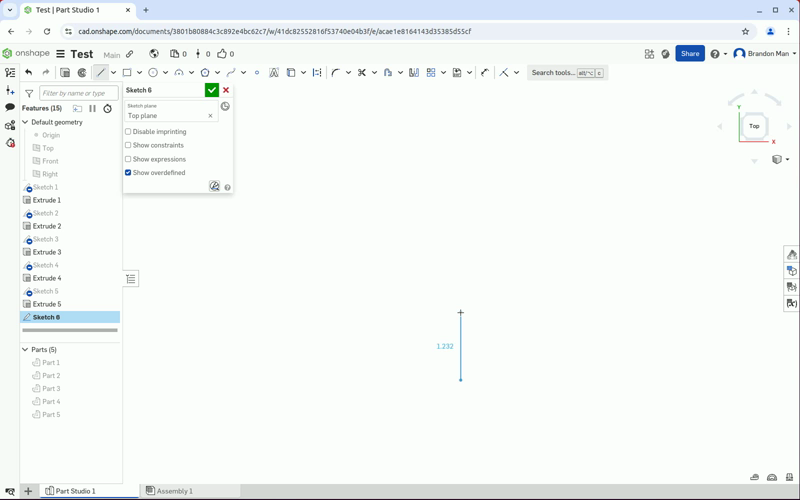
scroll(-6)
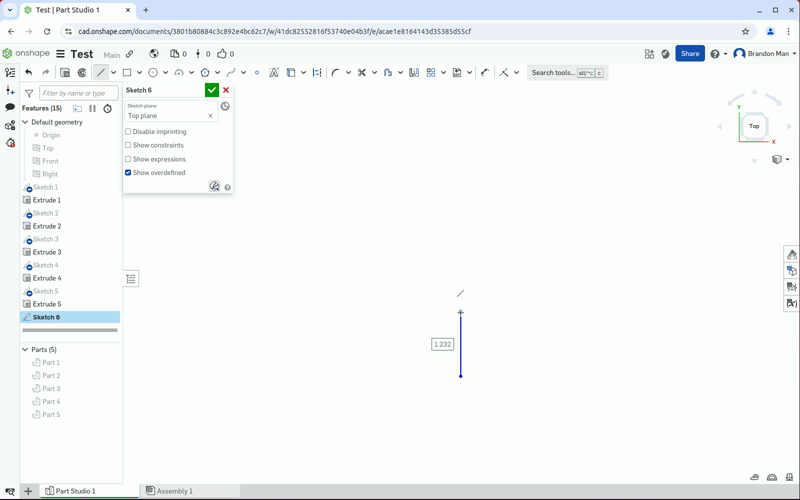
scroll(-6)
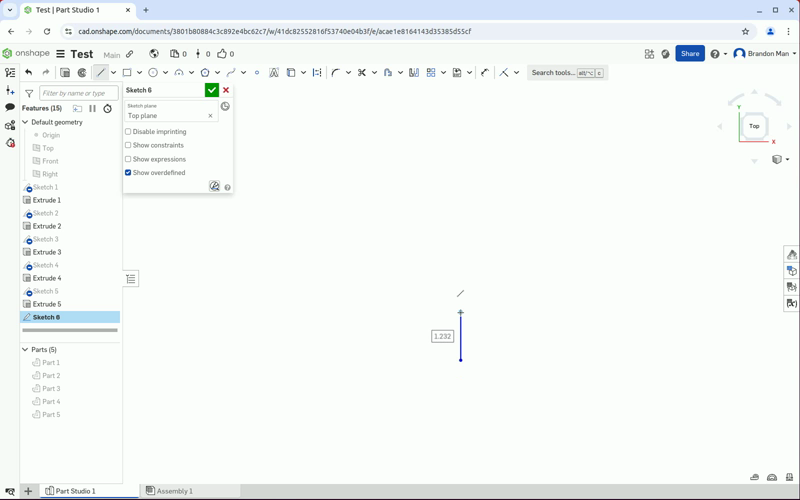
scroll(-6)
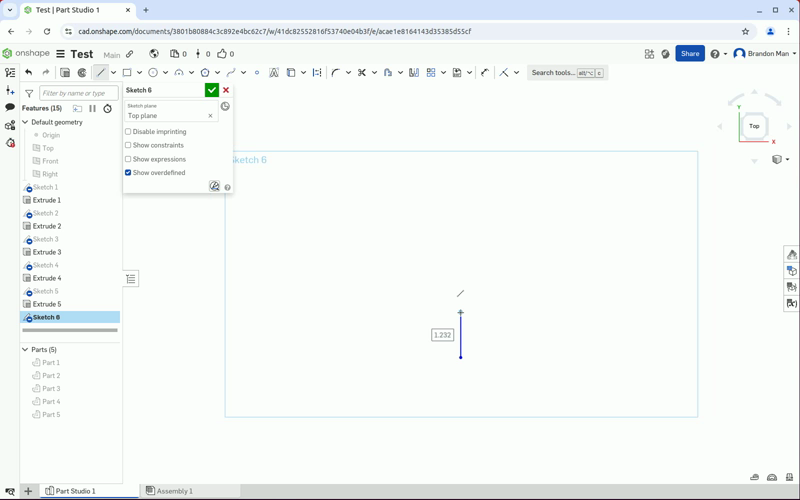
scroll(-6)
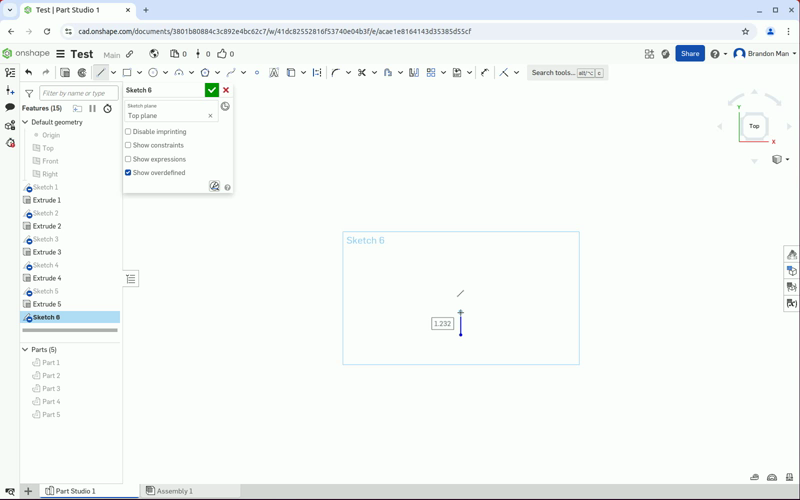
scroll(-6)
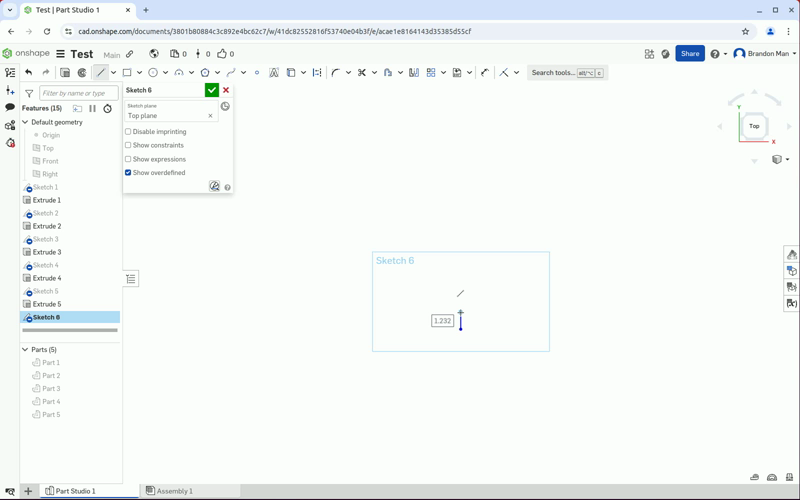
scroll(-6)
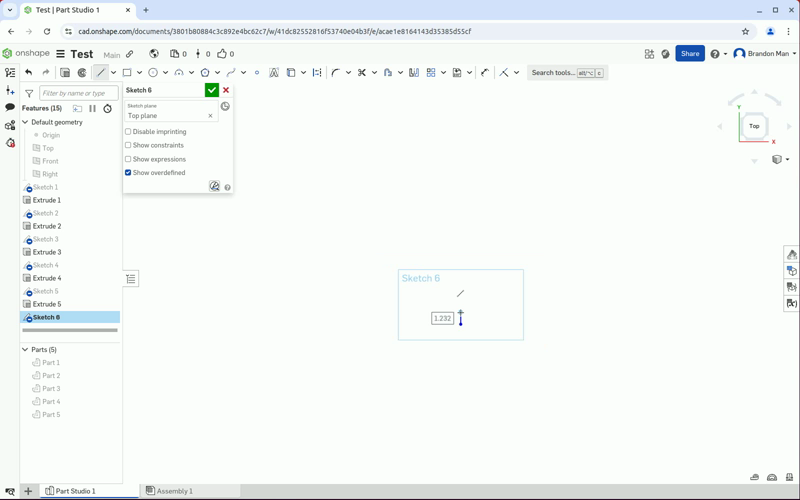
scroll(-6)
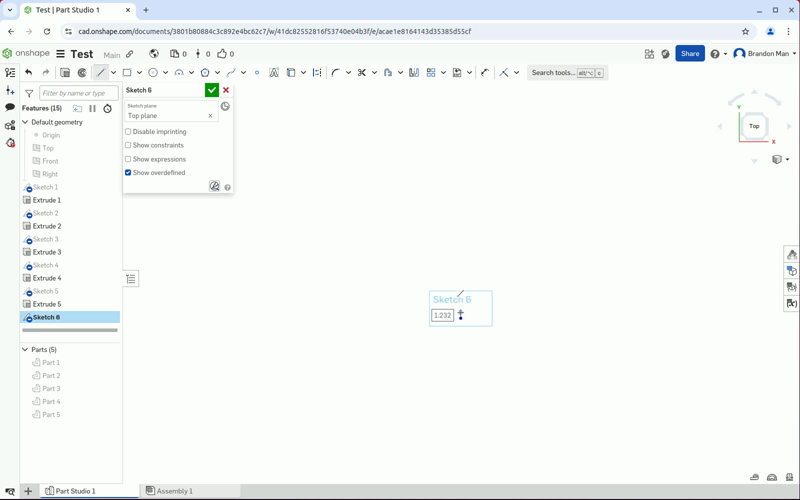
key_up(shift)
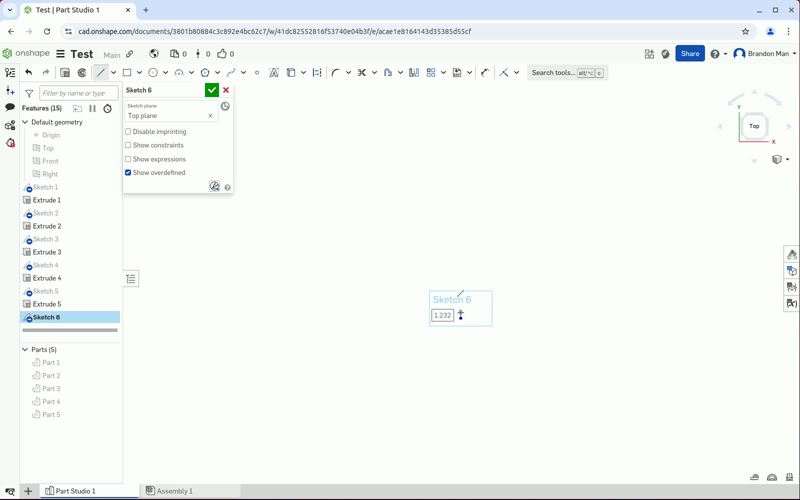
key(esc)
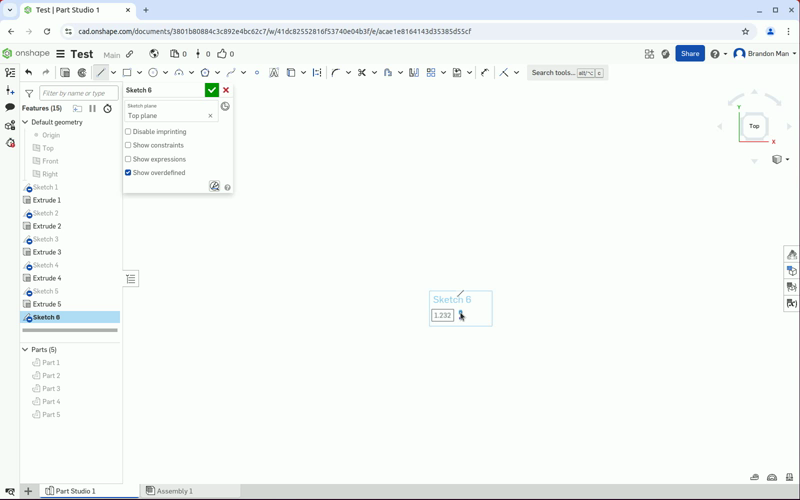
key(a)
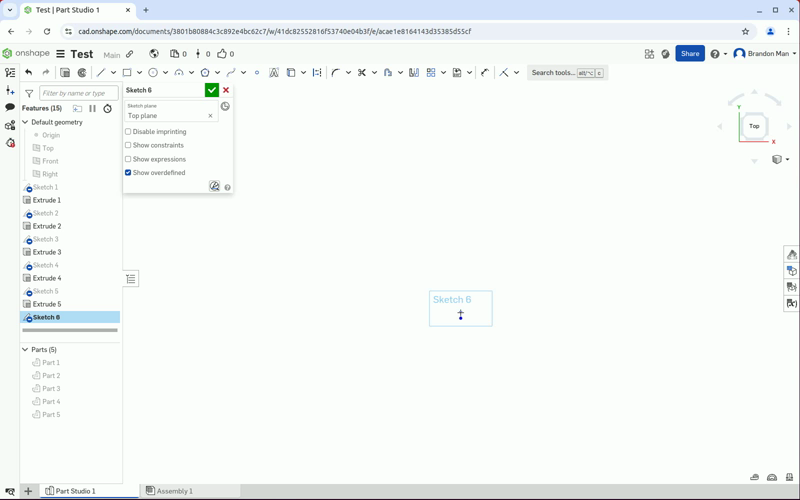
mouse_move(460, 312)
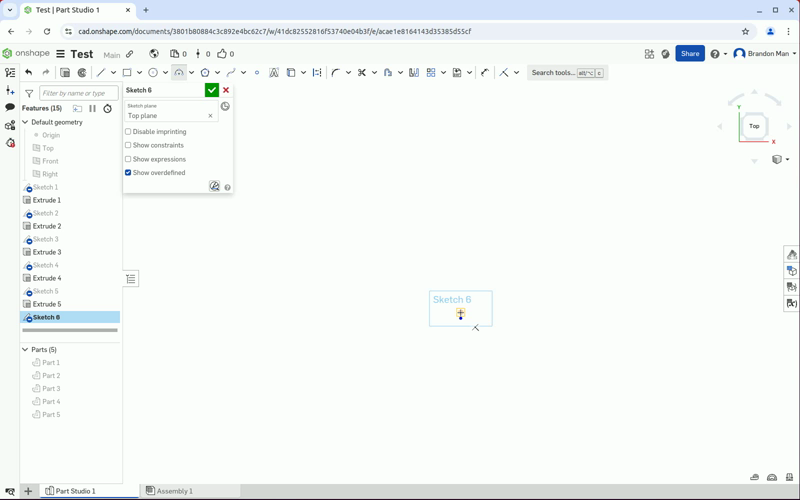
click(460, 312)
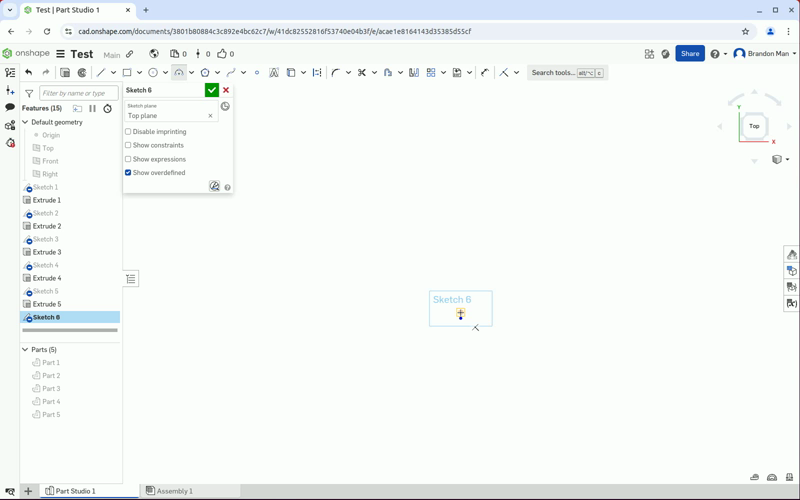
key_down(shift)
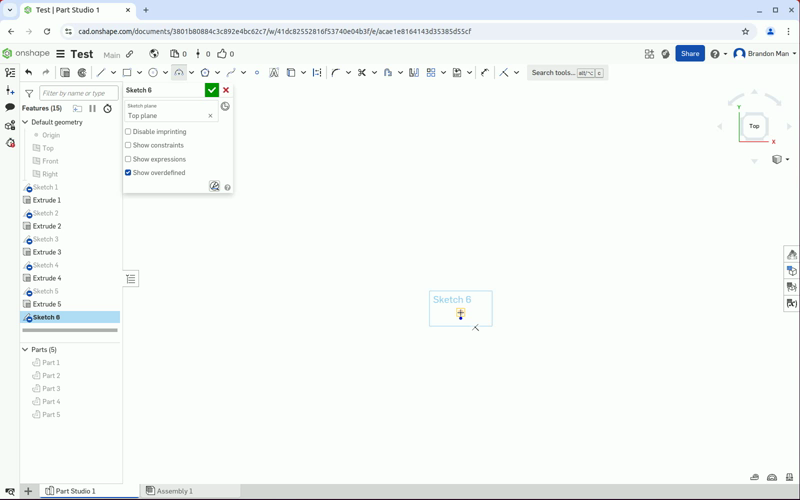
mouse_move(460, 254)
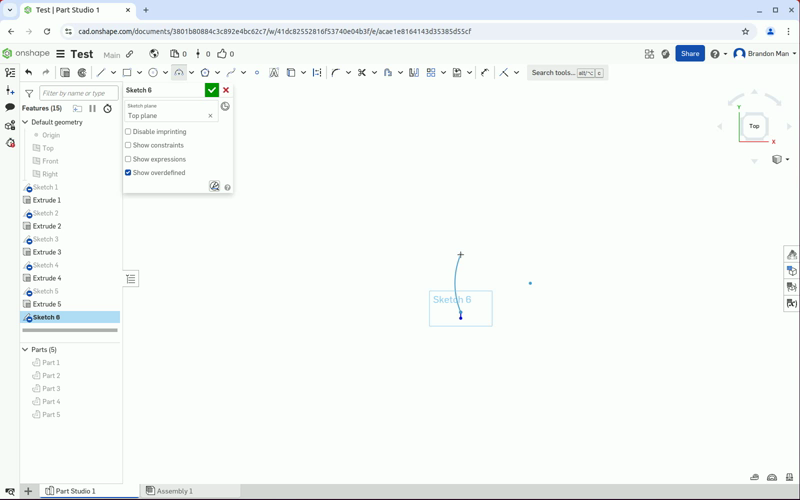
click(460, 254)
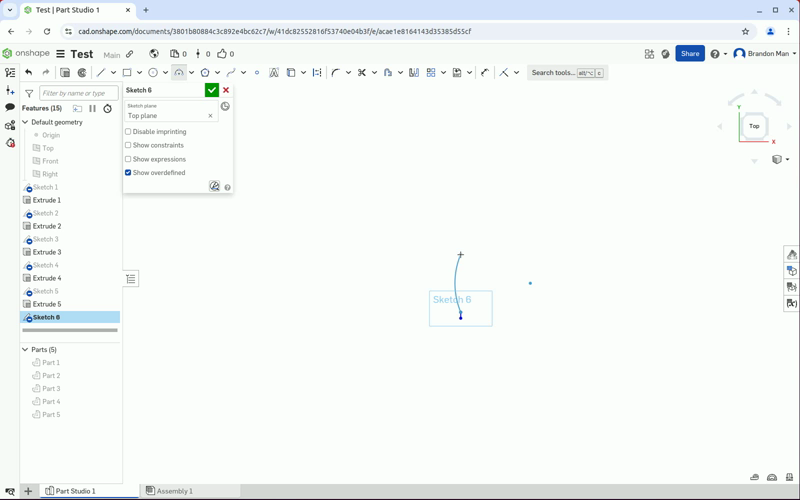
mouse_move(431, 283)
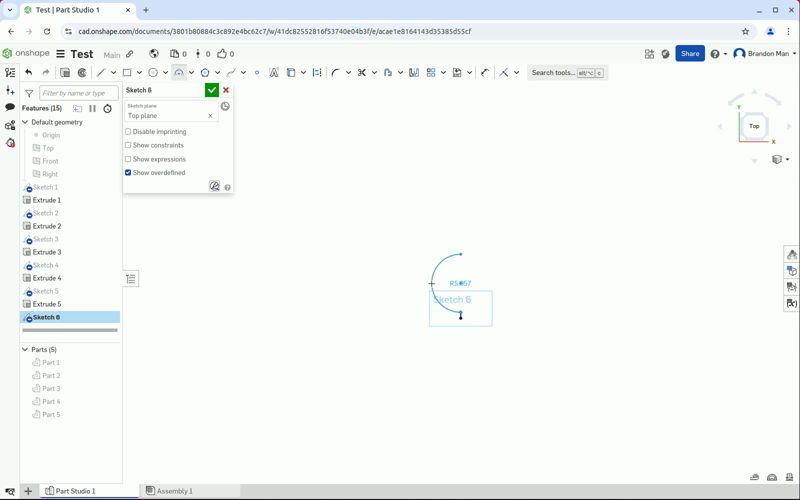
click(431, 283)
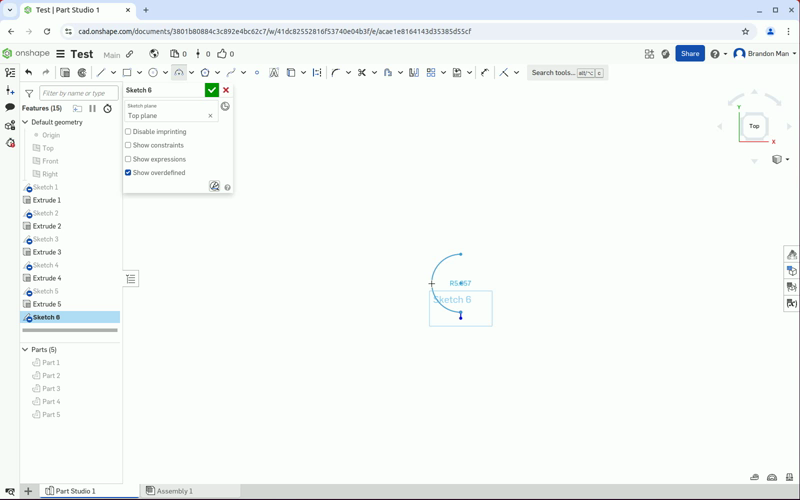
key_up(shift)
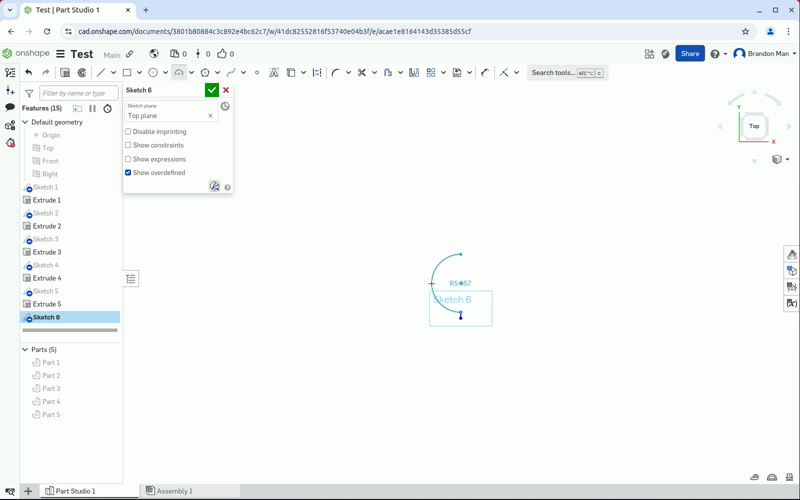
key(esc)
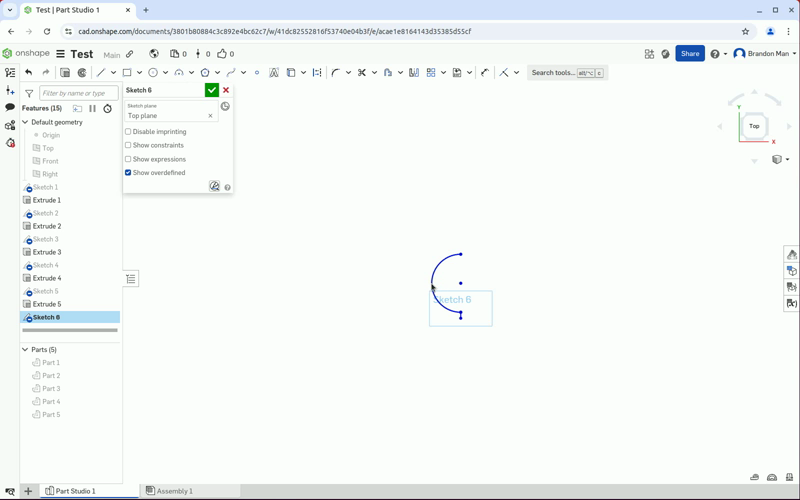
key(l)
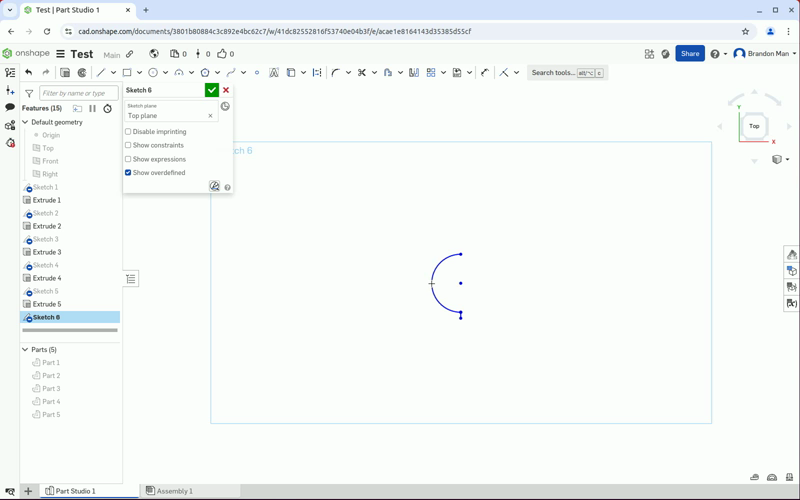
mouse_move(460, 254)
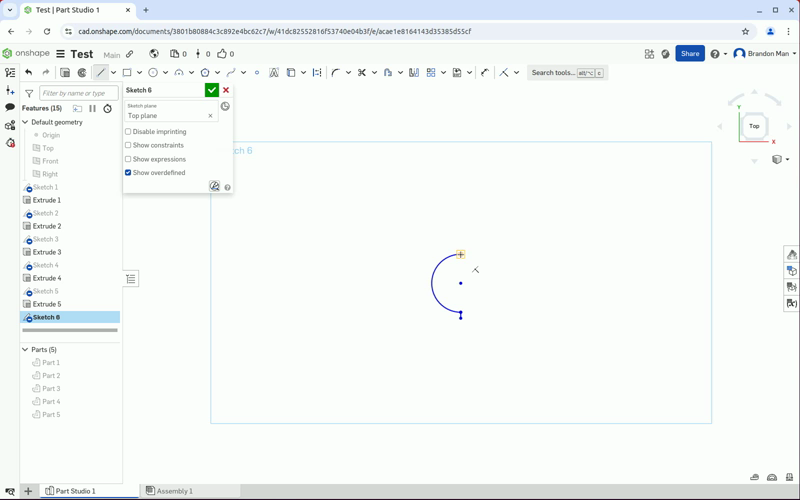
click(460, 254)
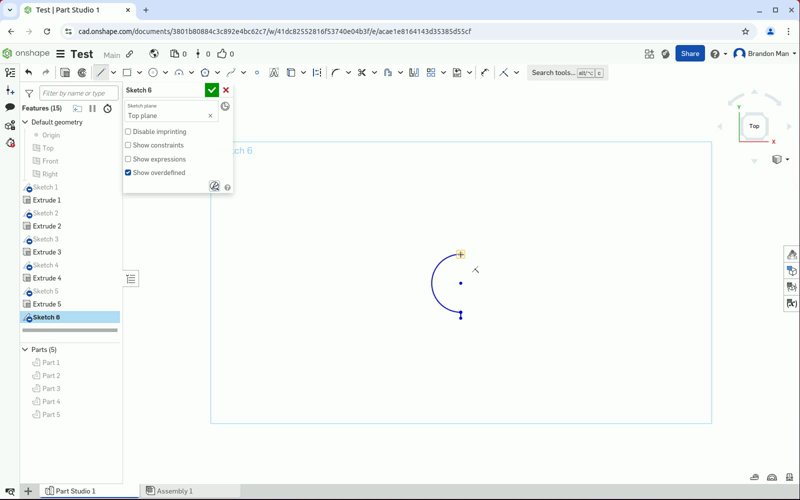
key_down(shift)
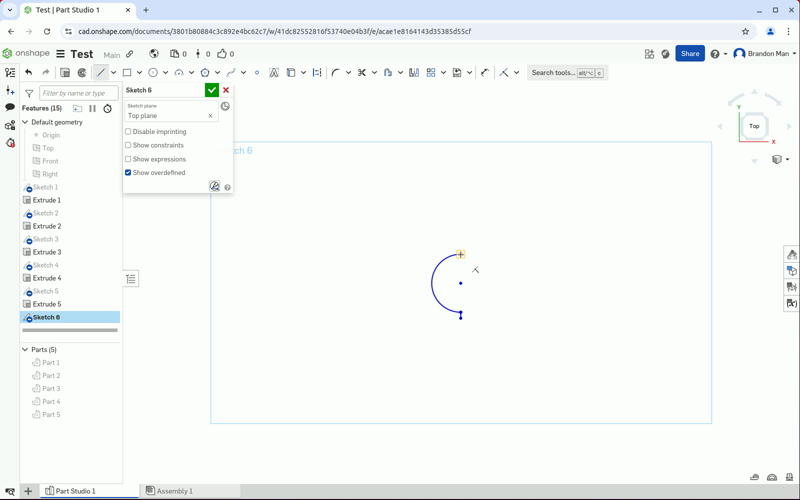
mouse_move(490, 254)
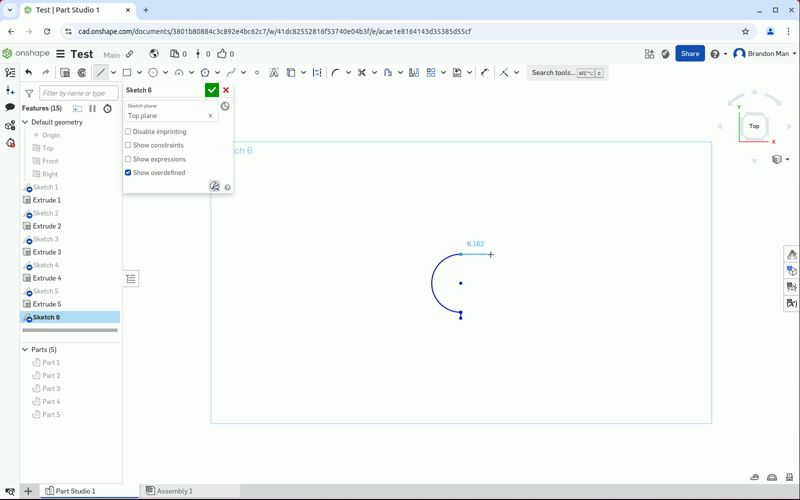
mouse_move(460, 248)
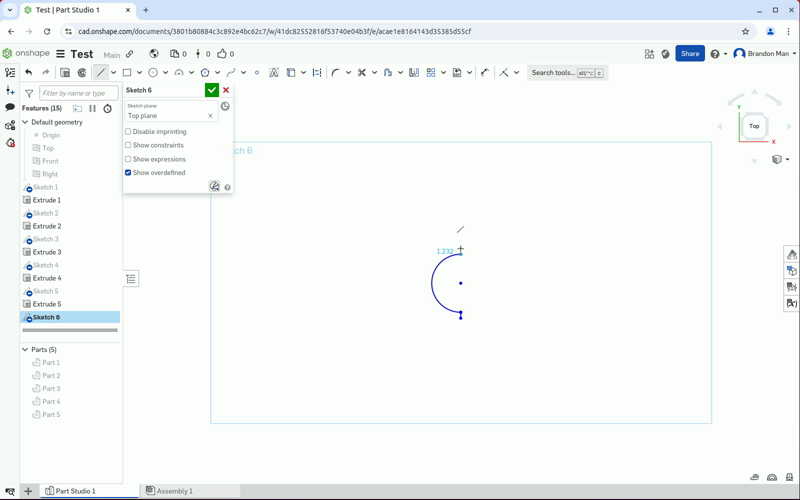
scroll(6)
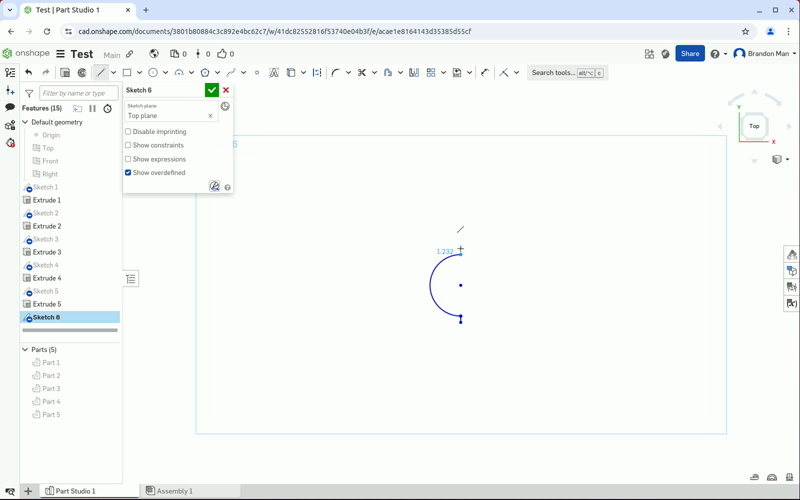
scroll(6)
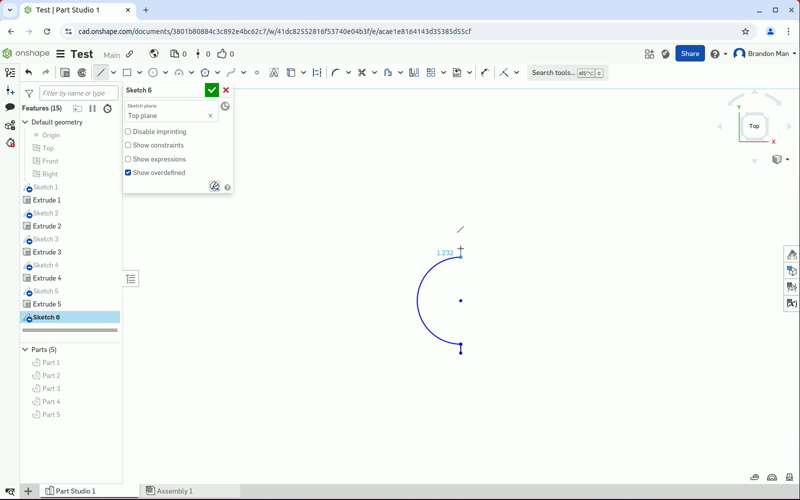
scroll(6)
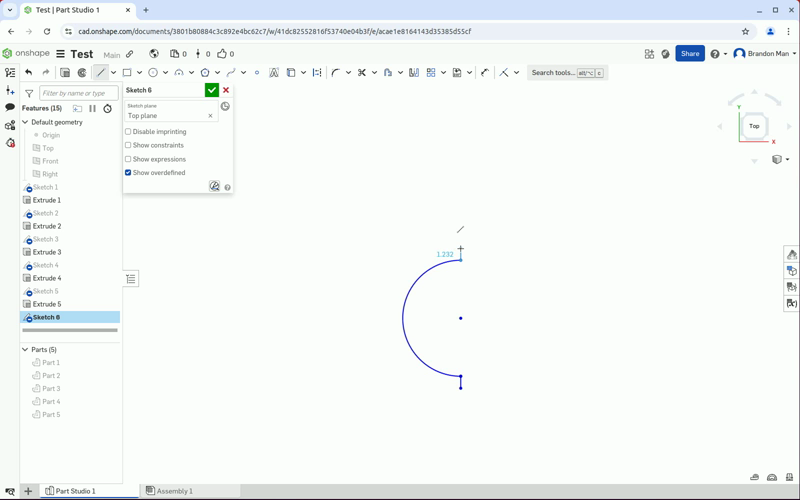
scroll(6)
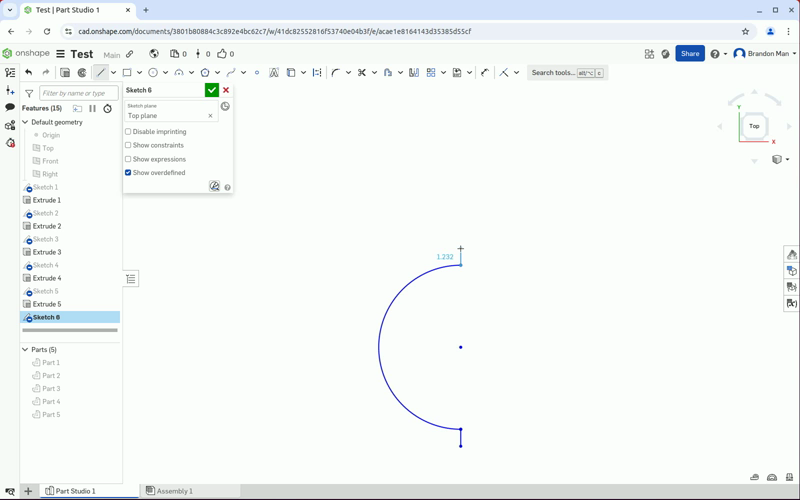
scroll(6)
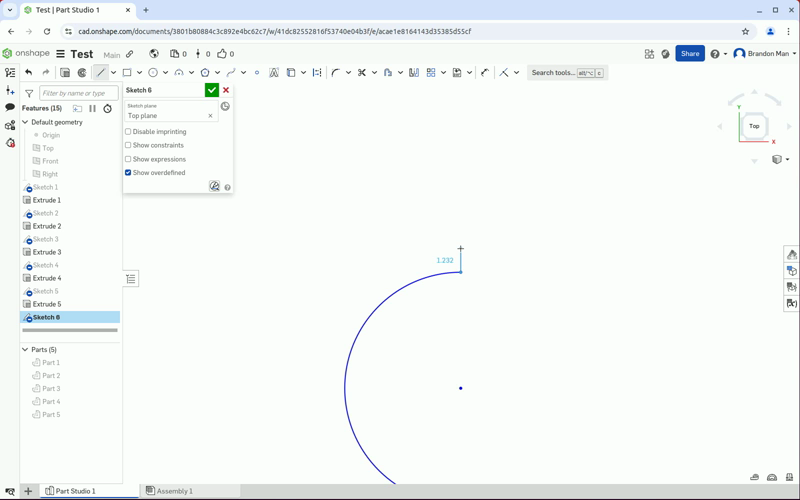
scroll(6)
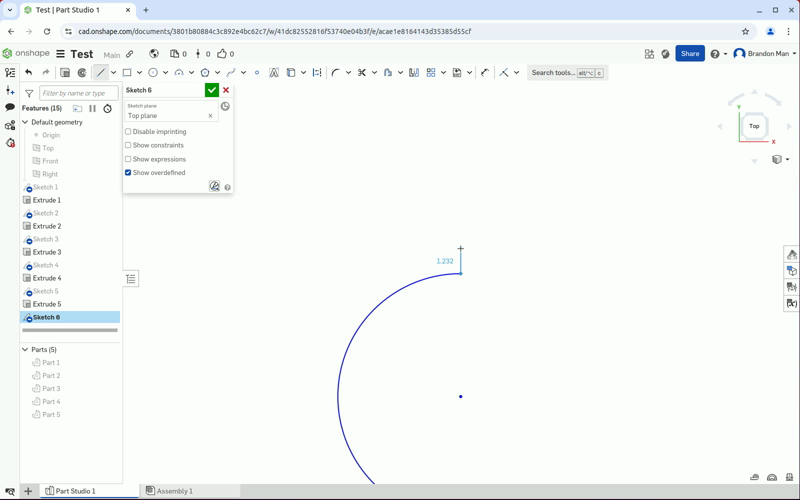
scroll(6)
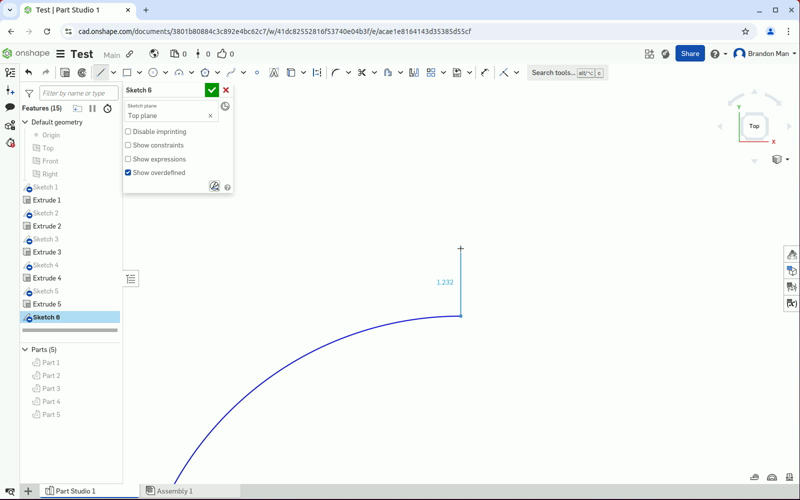
click(460, 248)
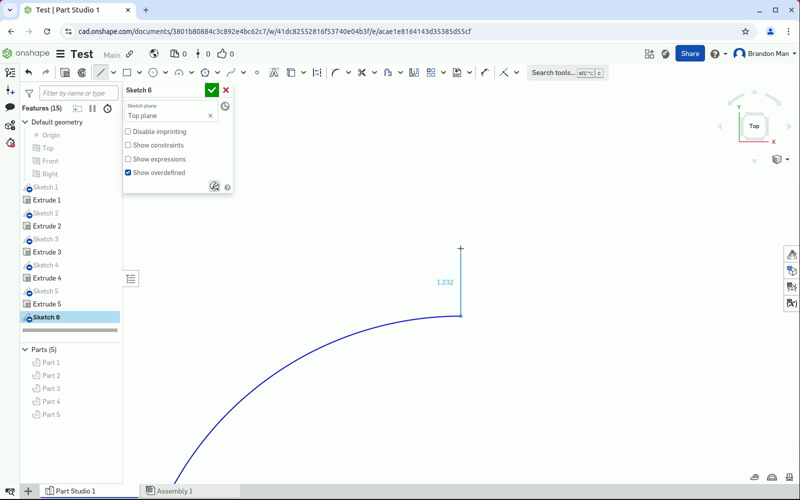
scroll(-6)
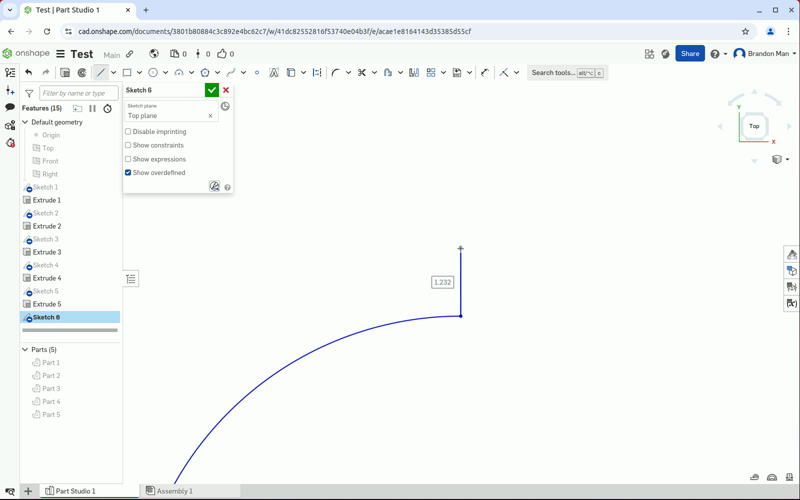
scroll(-6)
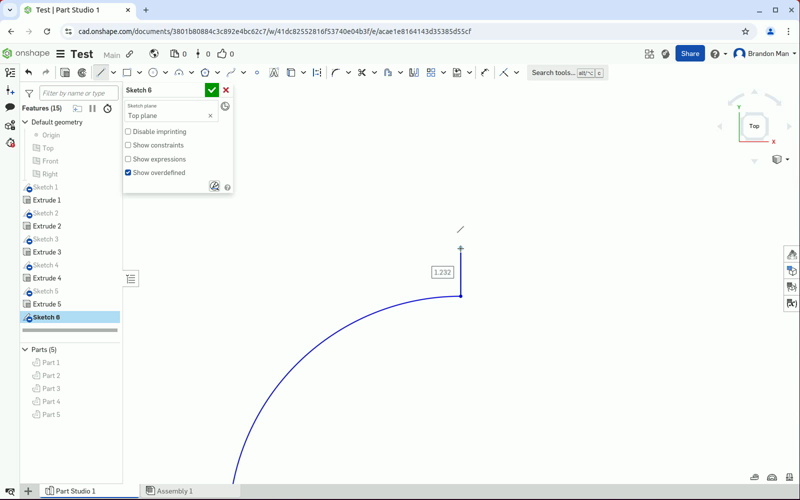
scroll(-6)
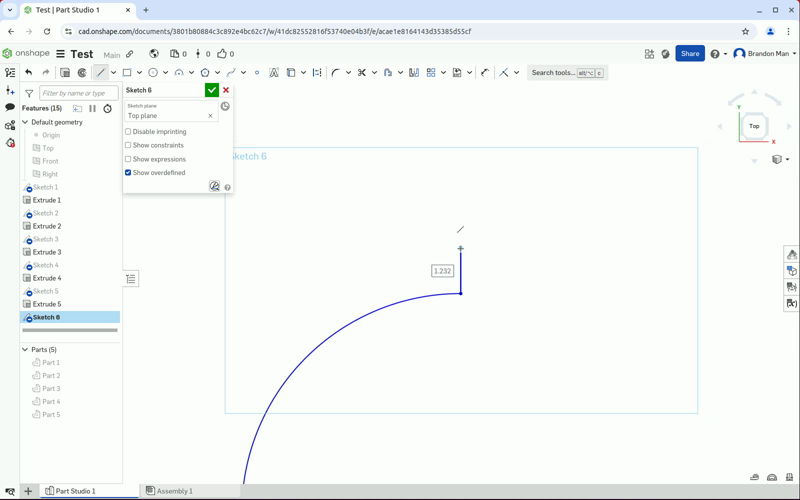
scroll(-6)
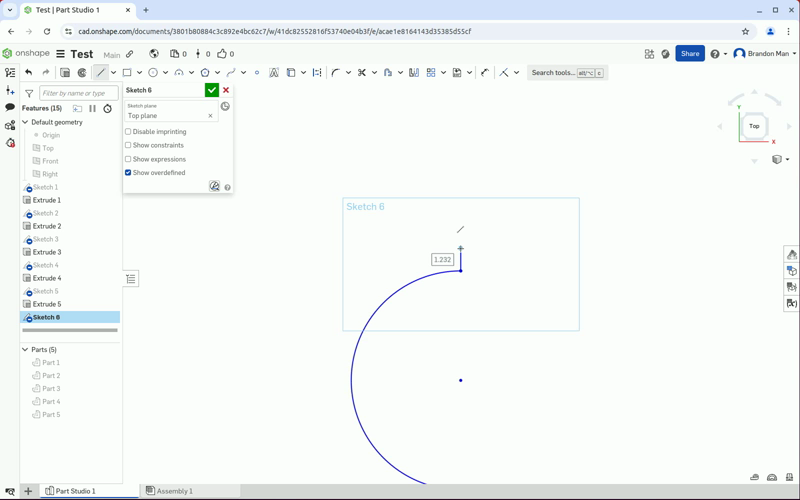
scroll(-6)
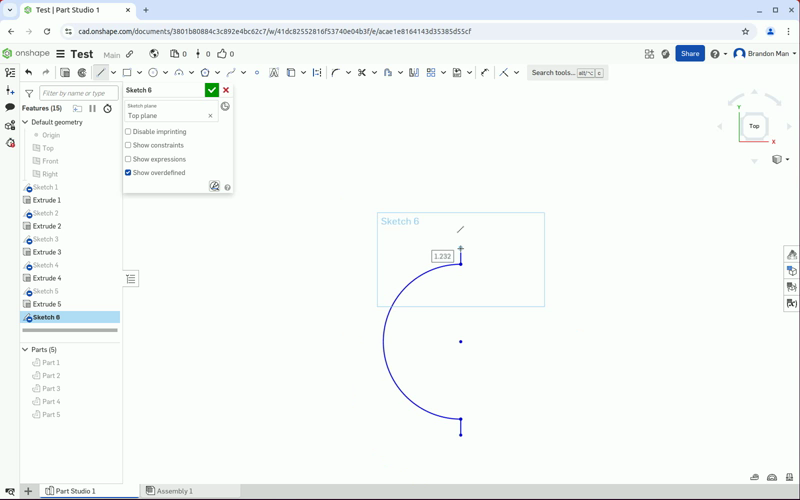
scroll(-6)
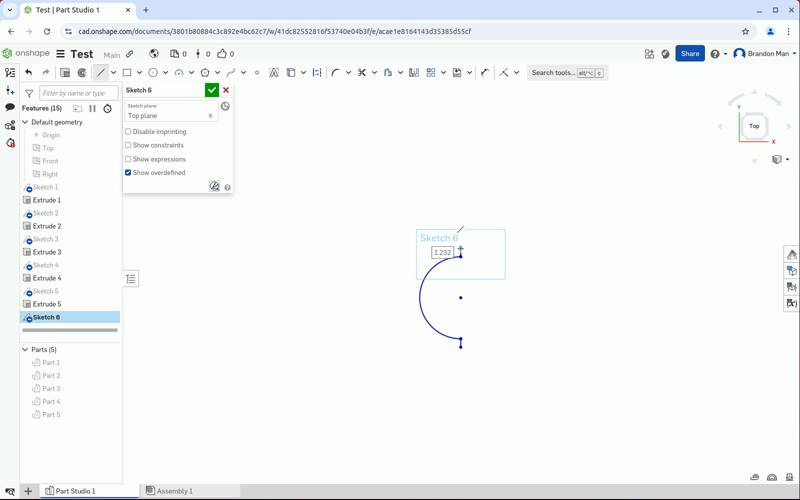
scroll(-6)
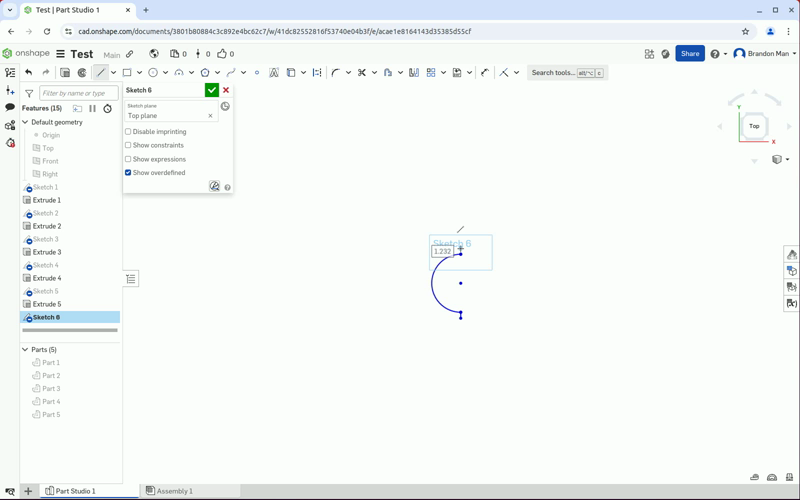
key_up(shift)
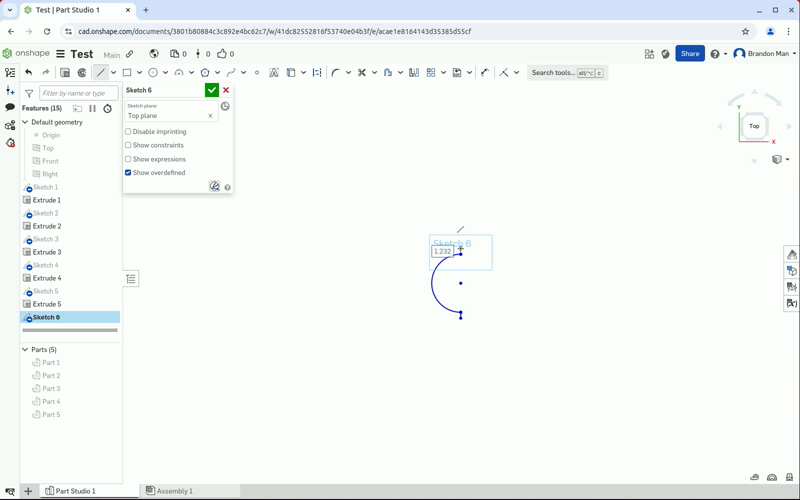
key(esc)
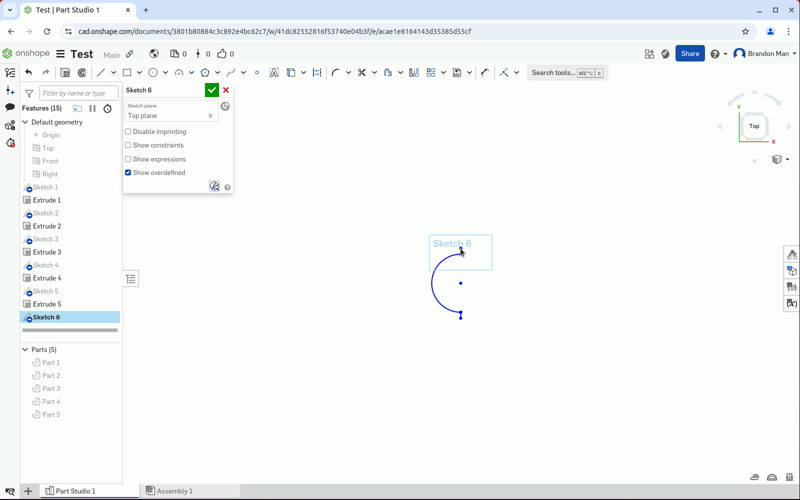
key(a)
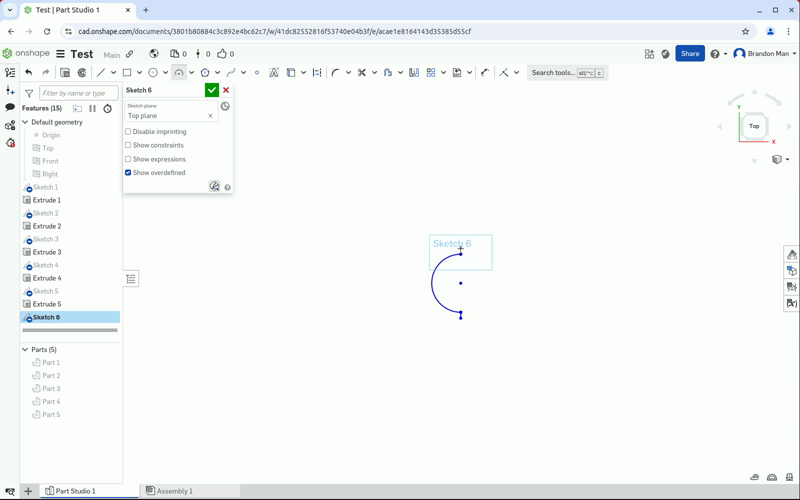
mouse_move(460, 248)
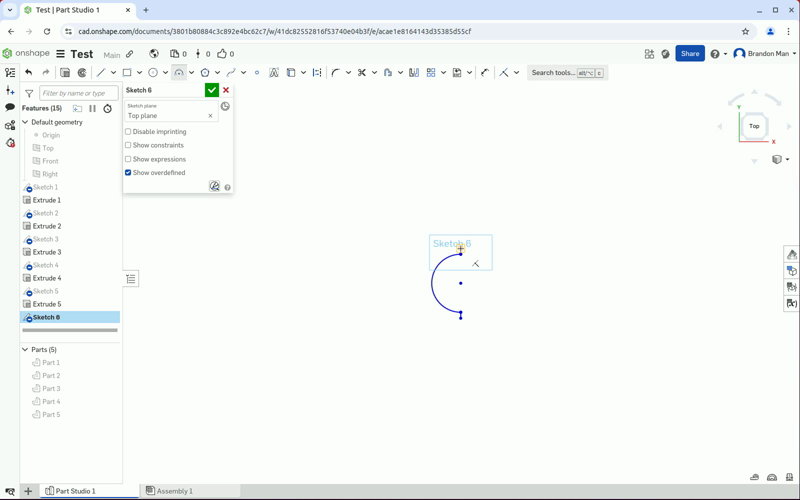
click(460, 248)
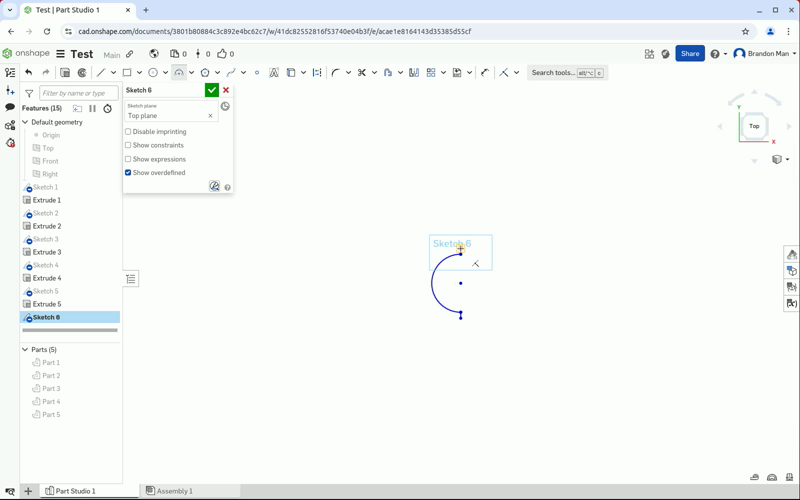
mouse_move(460, 318)
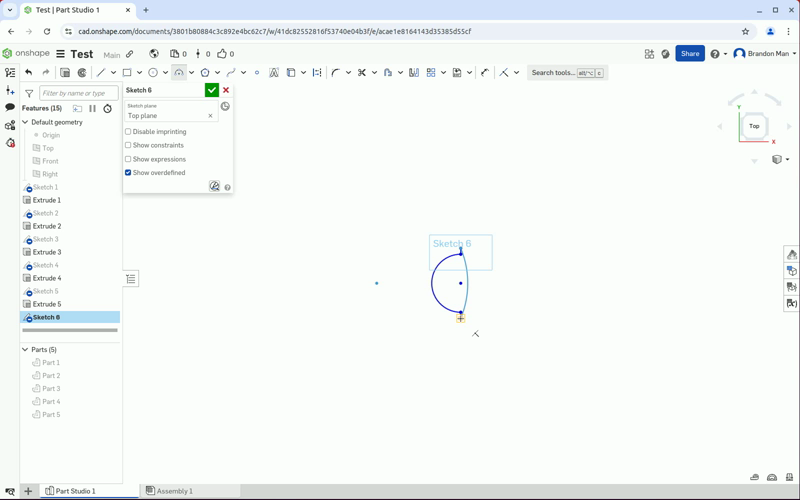
click(460, 318)
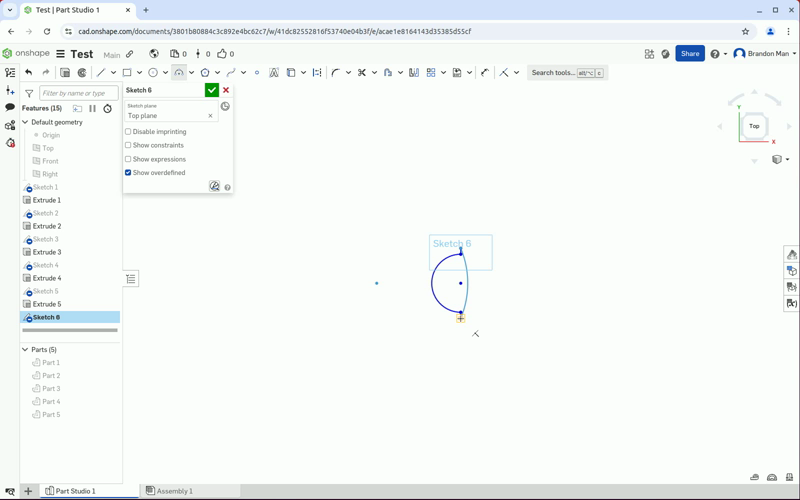
key_down(shift)
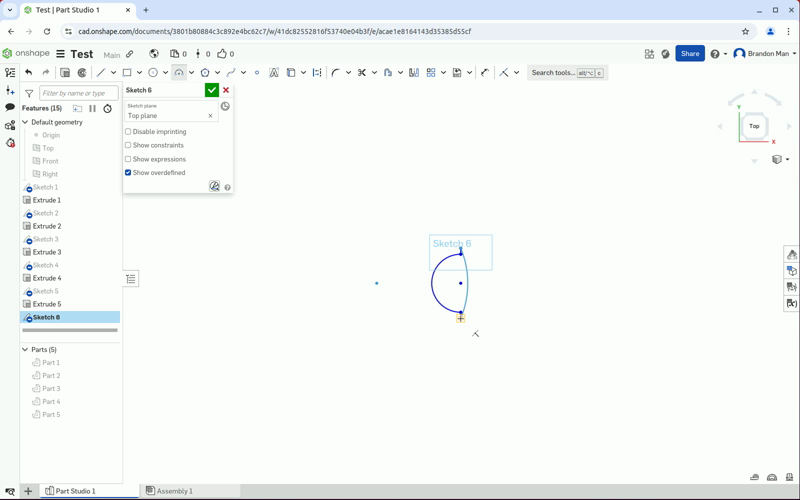
mouse_move(426, 283)
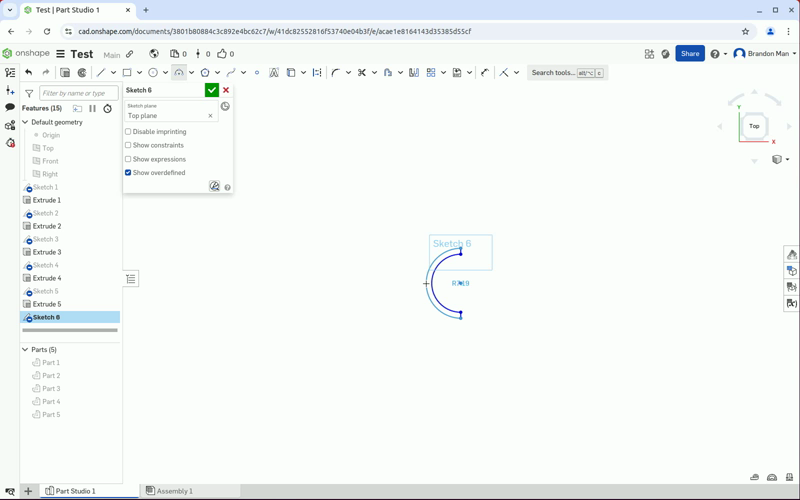
click(426, 283)
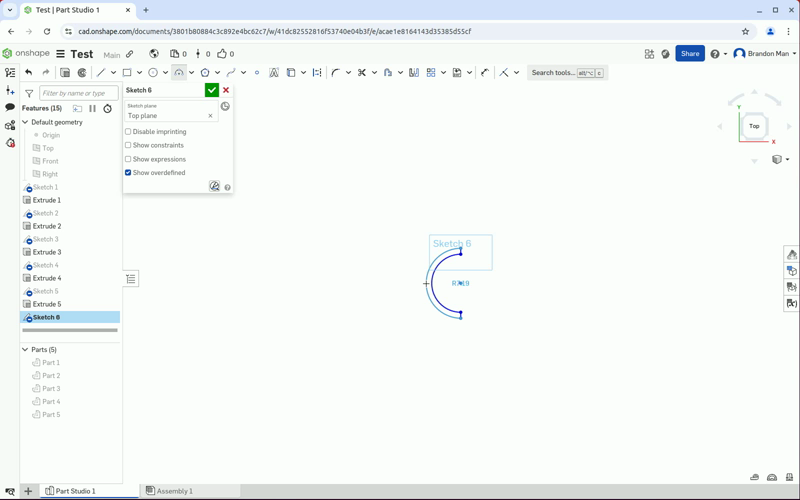
key_up(shift)
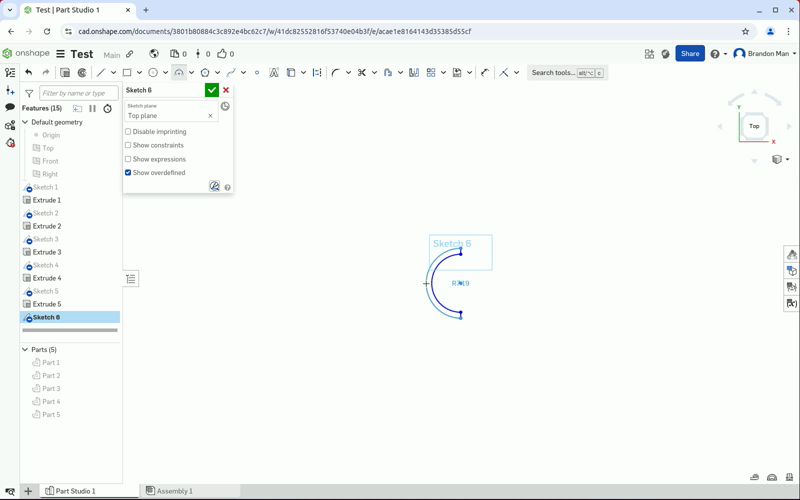
key(esc)
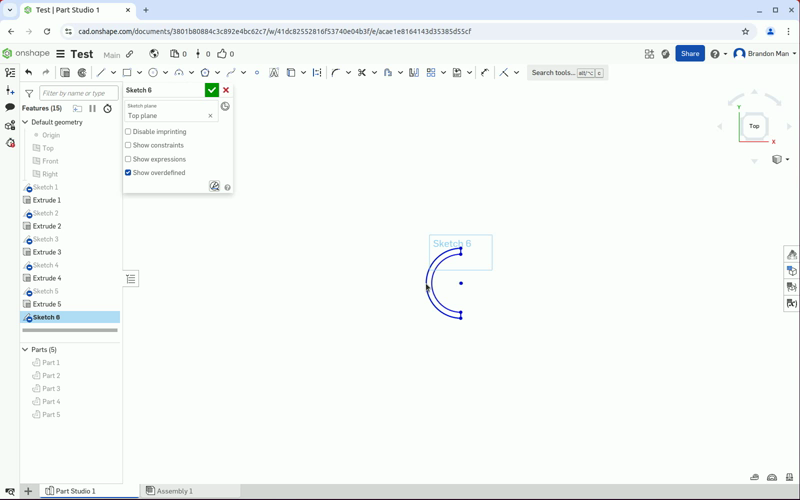
mouse_move(448, 267)
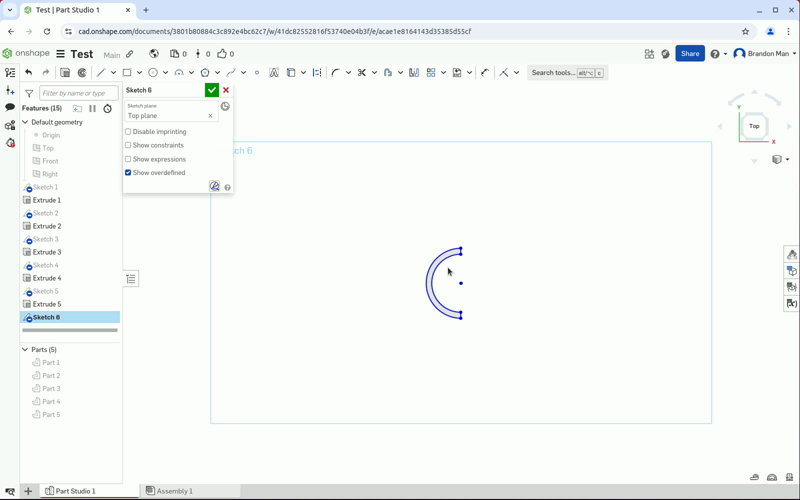
scroll(6)
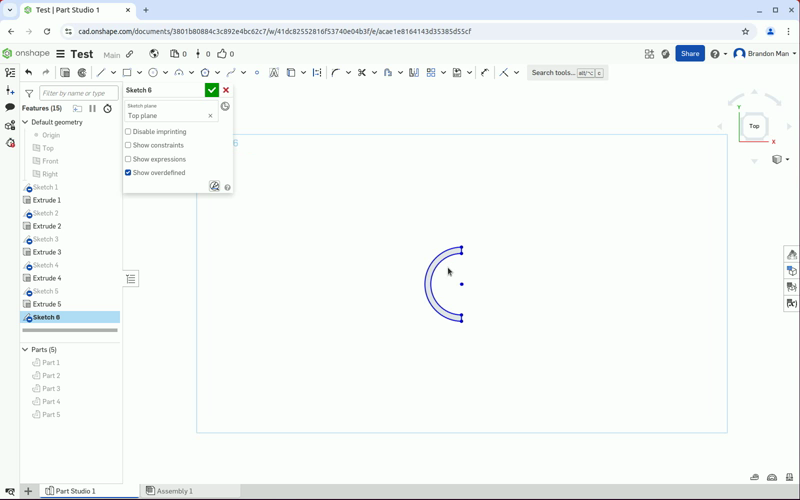
scroll(6)
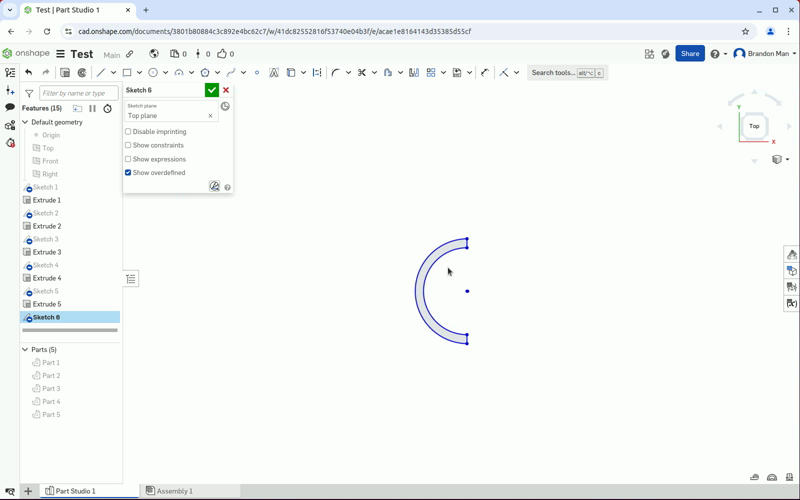
scroll(6)
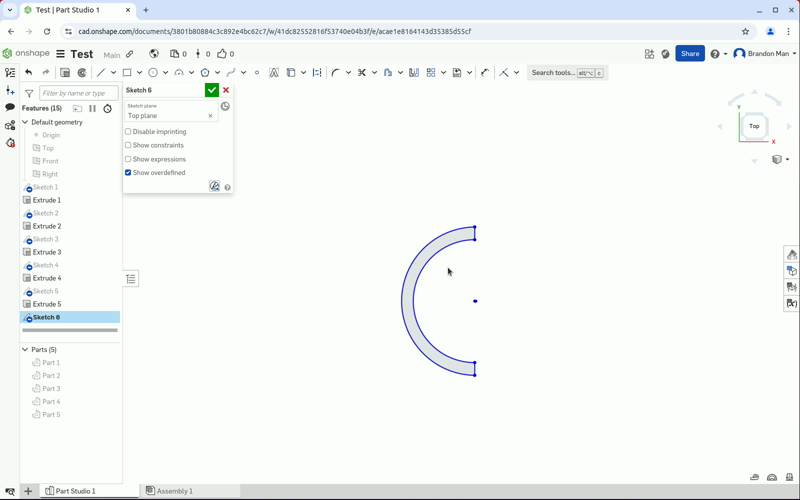
scroll(6)
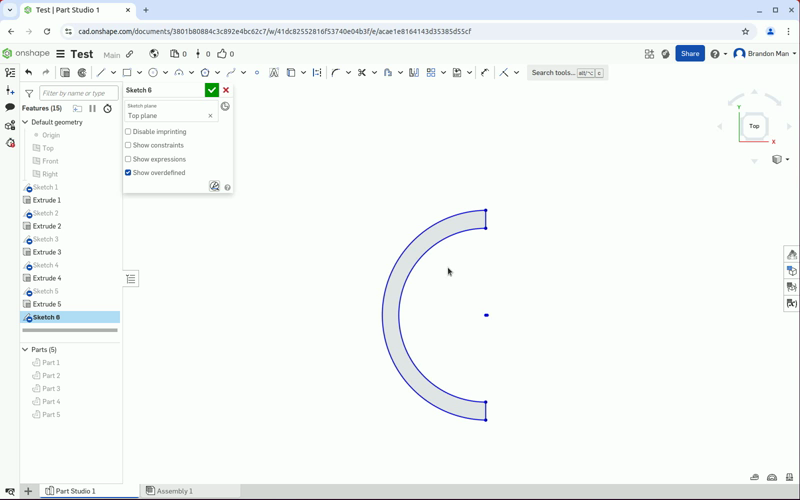
scroll(6)
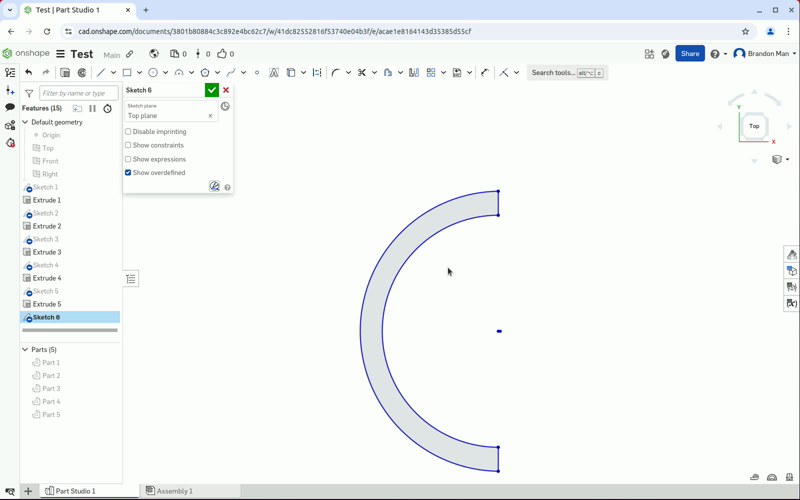
scroll(6)
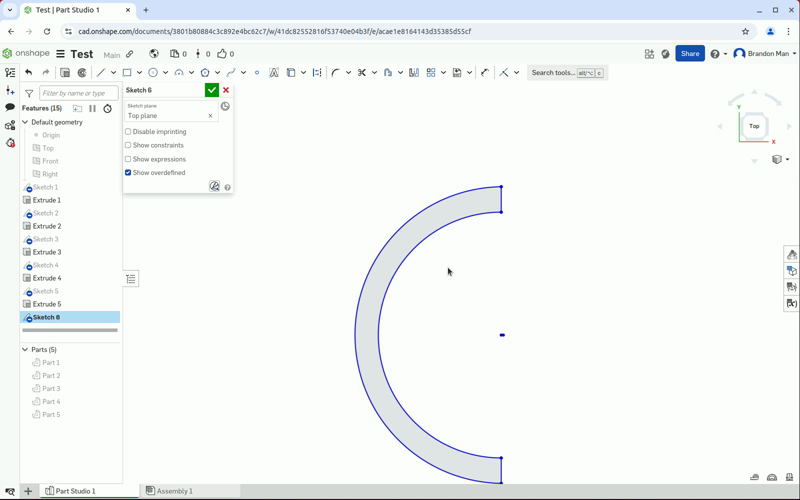
scroll(6)
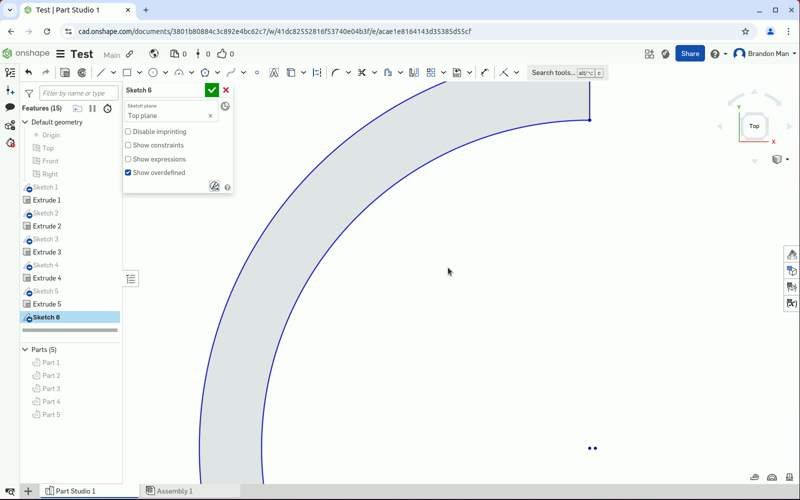
click(448, 267)
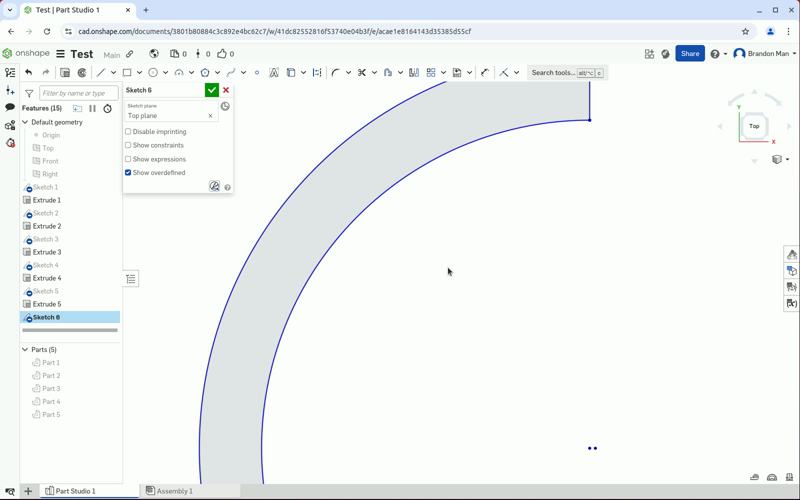
scroll(-6)
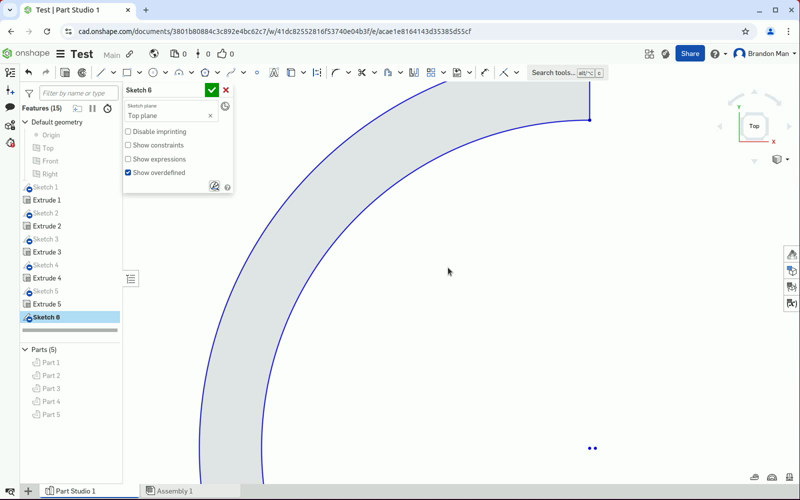
scroll(-6)
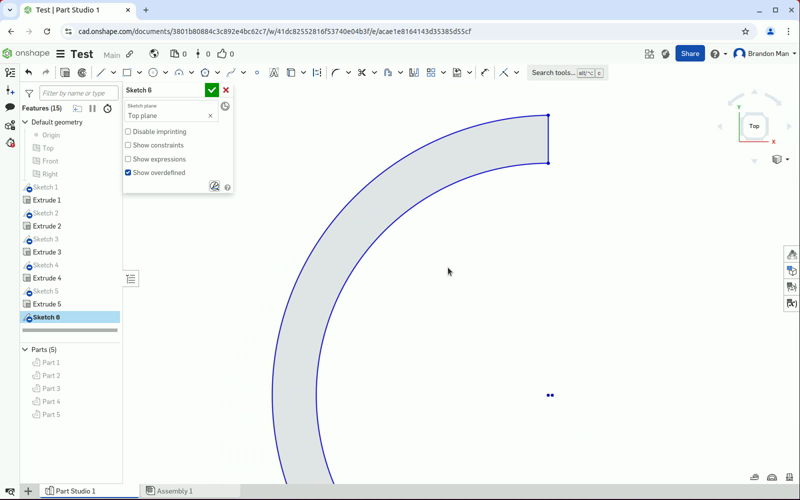
scroll(-6)
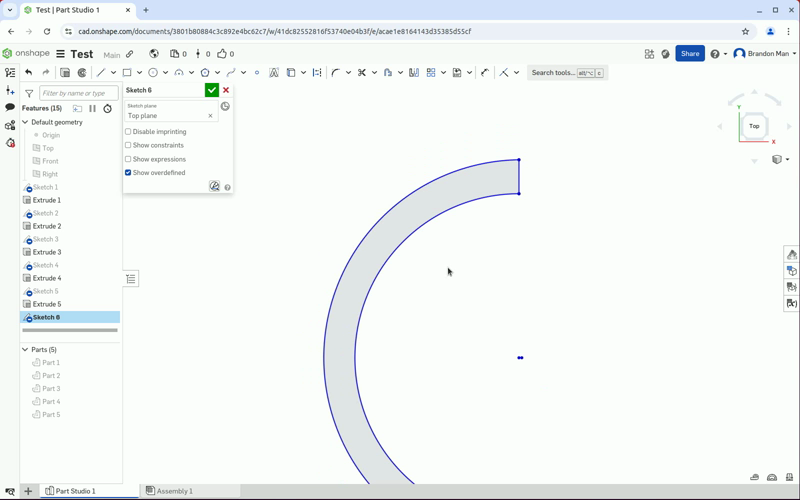
scroll(-6)
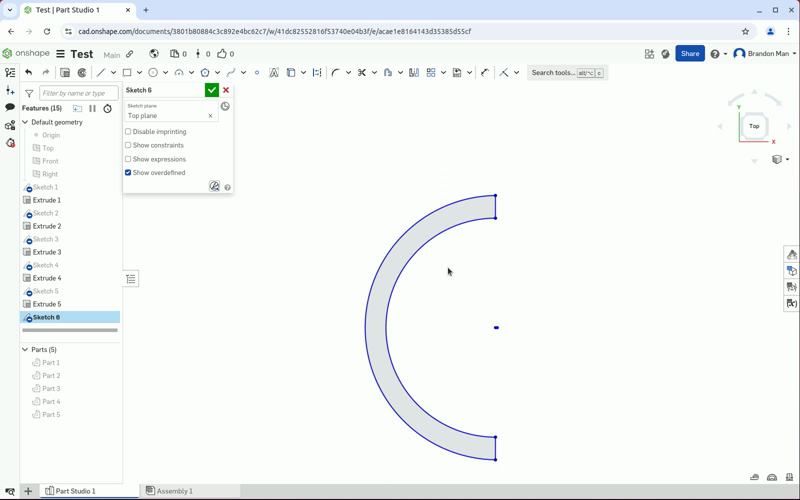
scroll(-6)
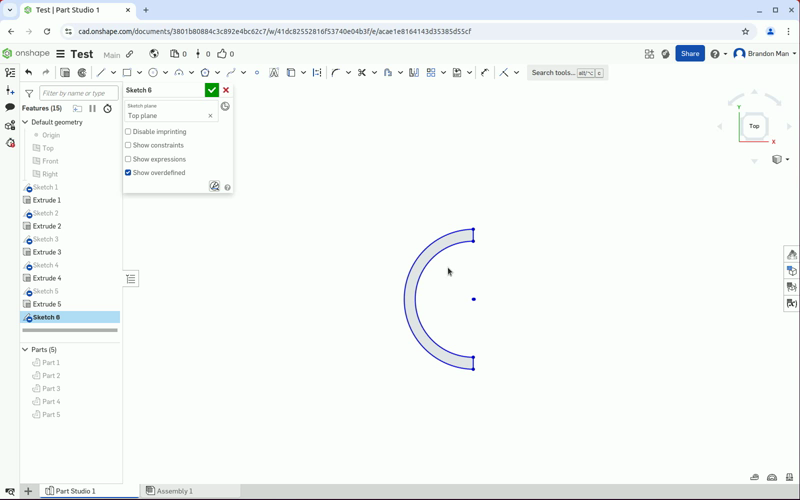
scroll(-6)
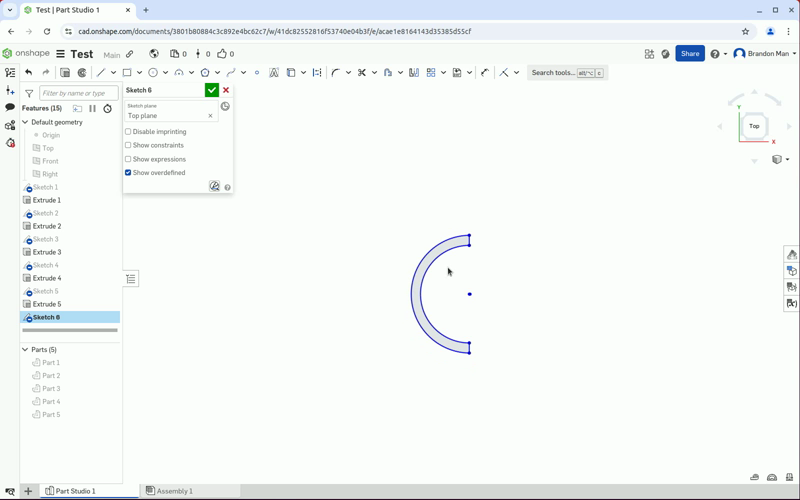
scroll(-6)
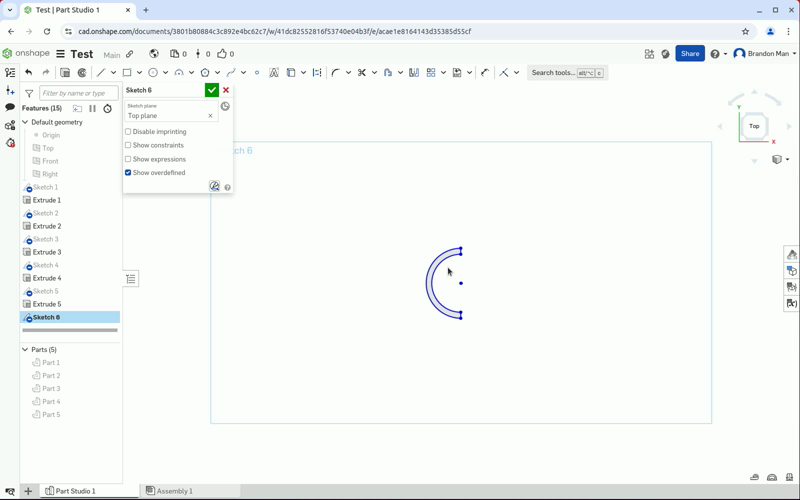
mouse_move(73, 352)
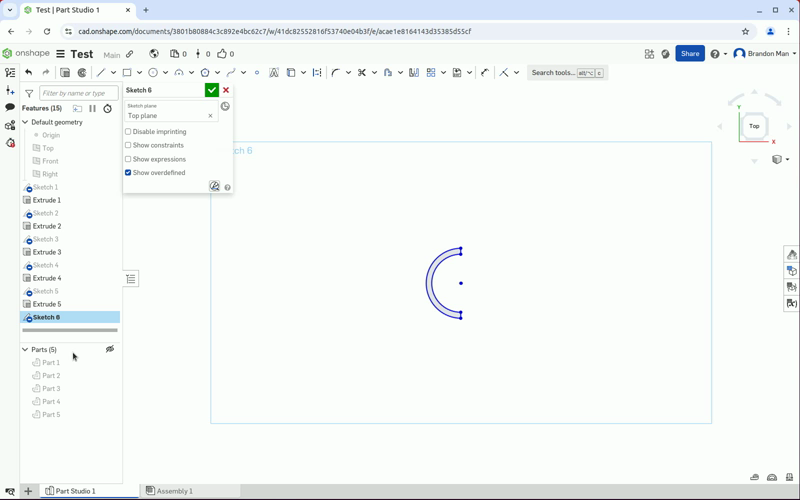
key(shift+y)
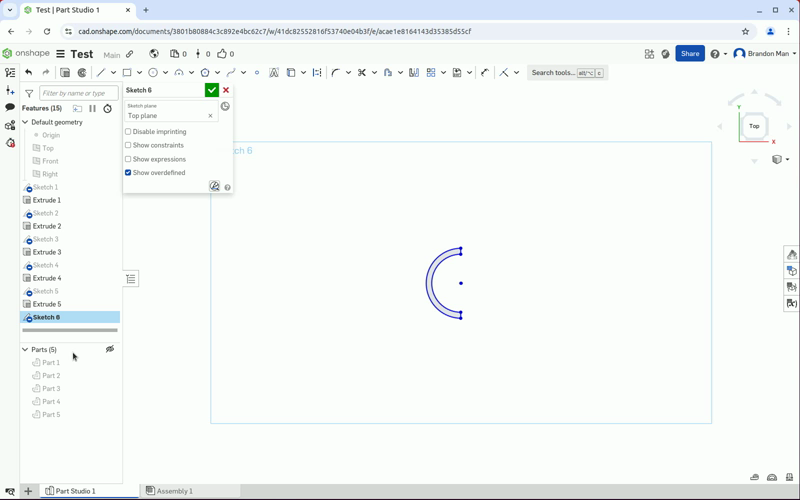
key(shift+e)
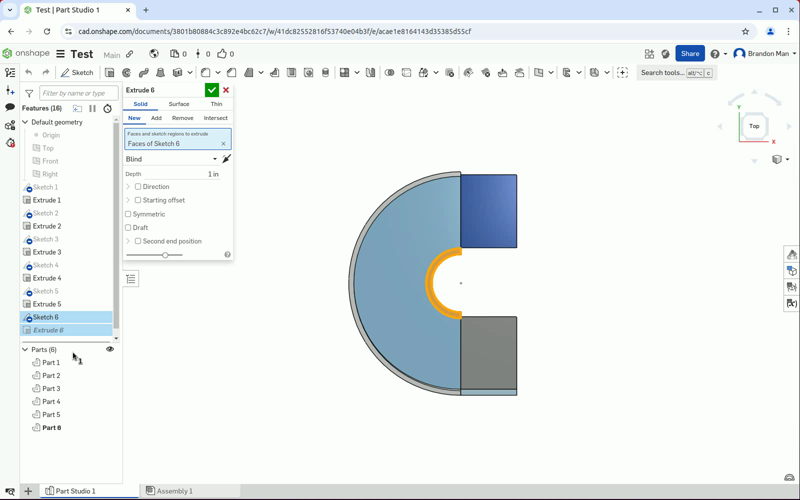
mouse_move(143, 106)
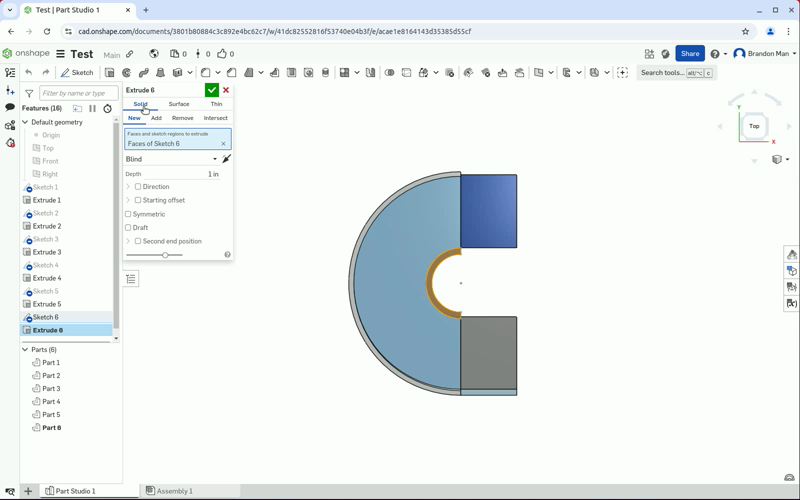
click(143, 106)
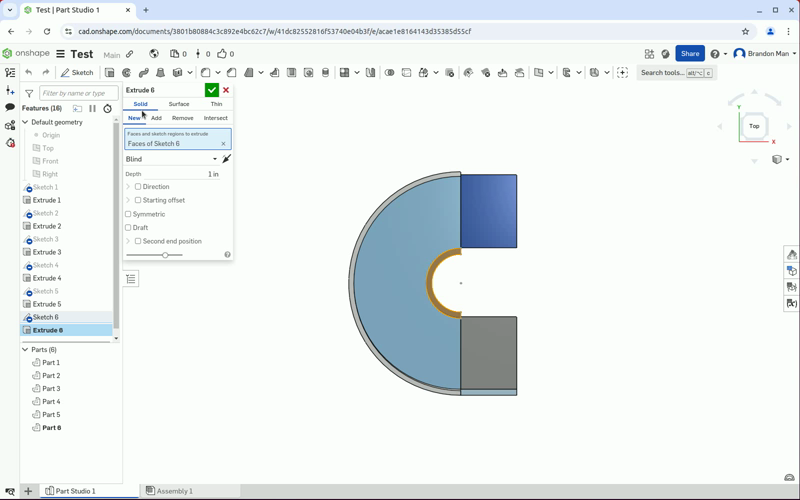
mouse_move(137, 120)
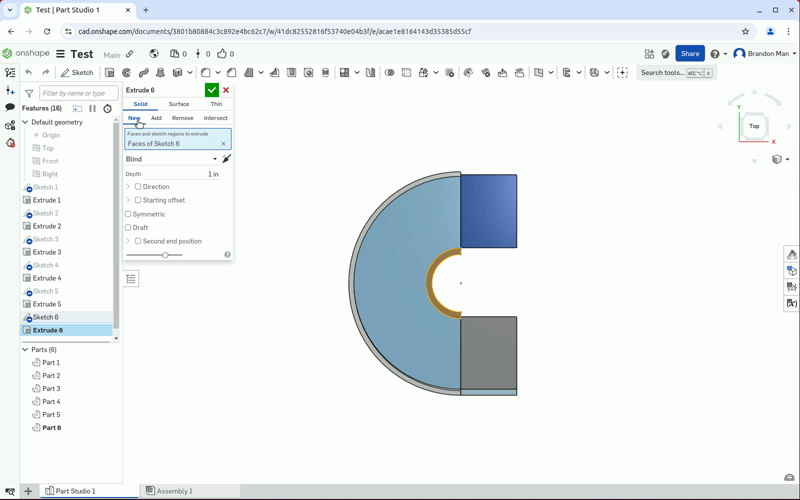
click(137, 120)
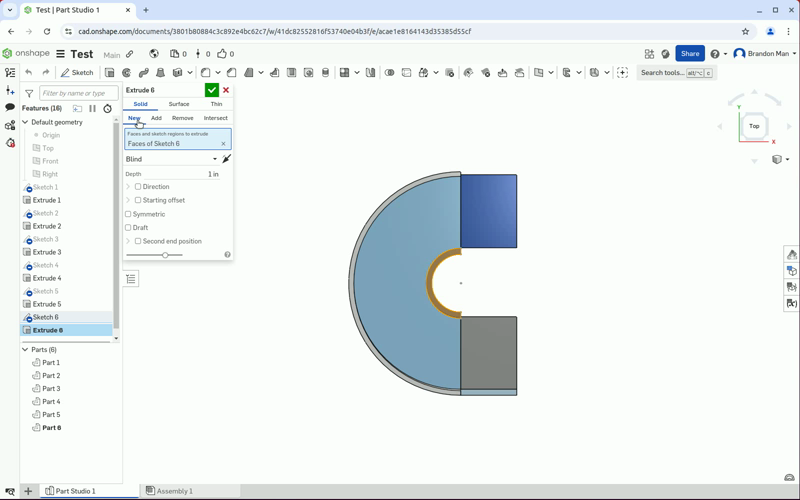
key(tab, 4)
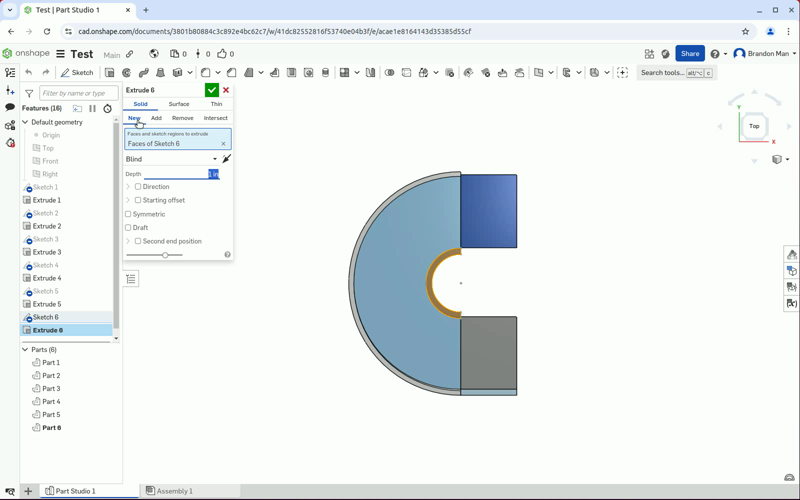
text(8.666)
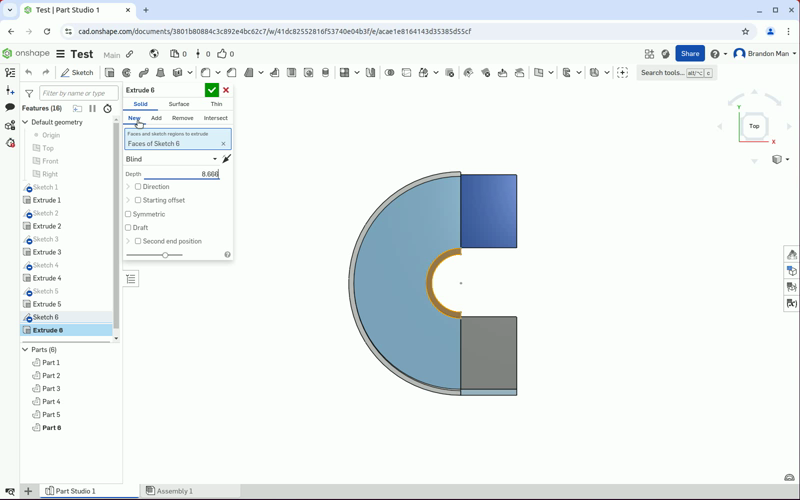
key(enter)
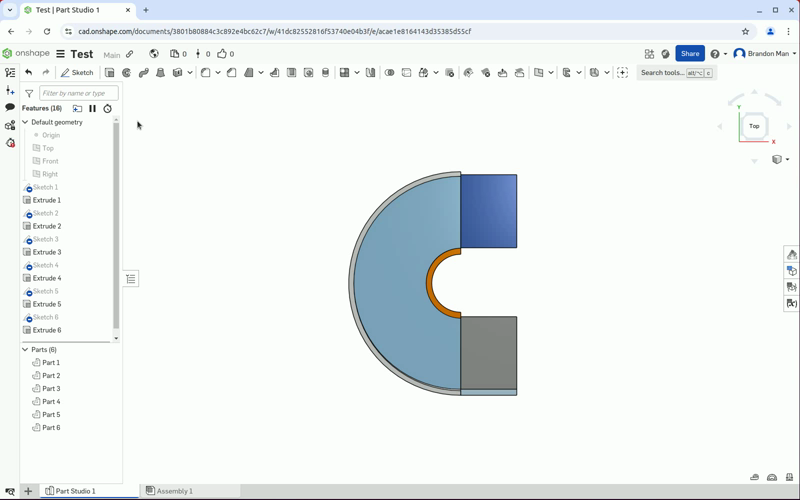
key(shift+h)
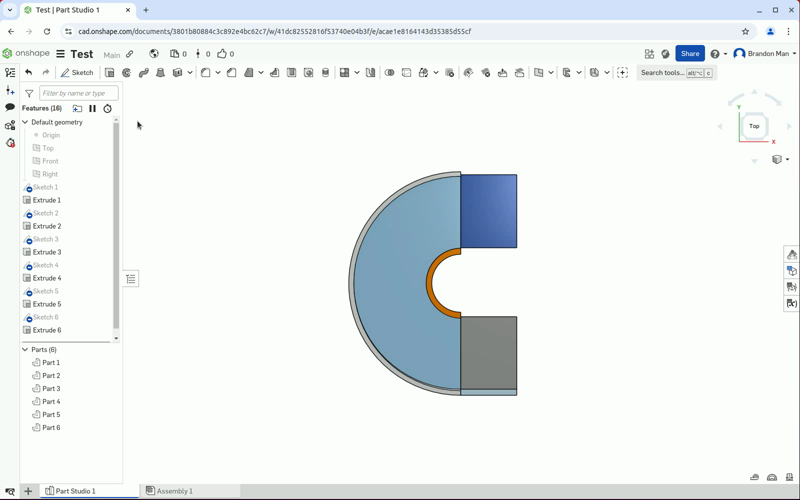
key(shift+h)
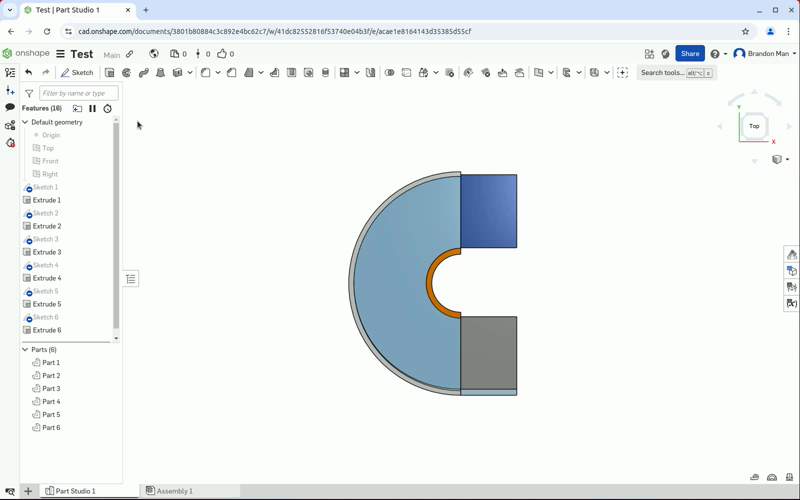
mouse_move(69, 189)
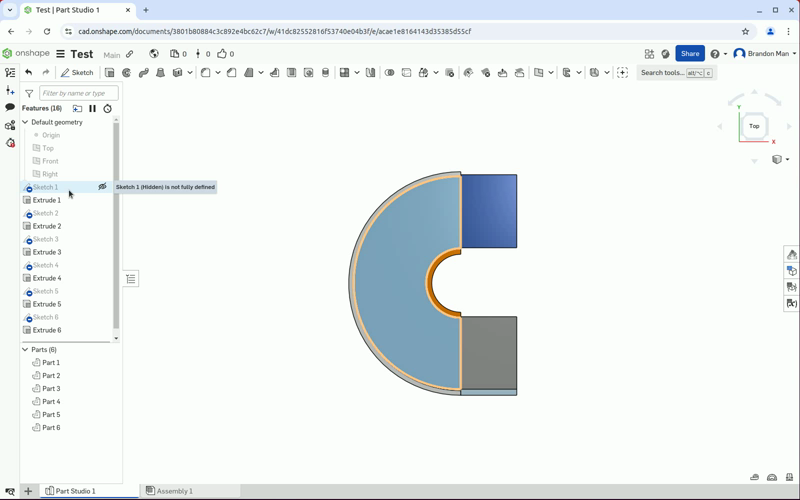
click(69, 189)
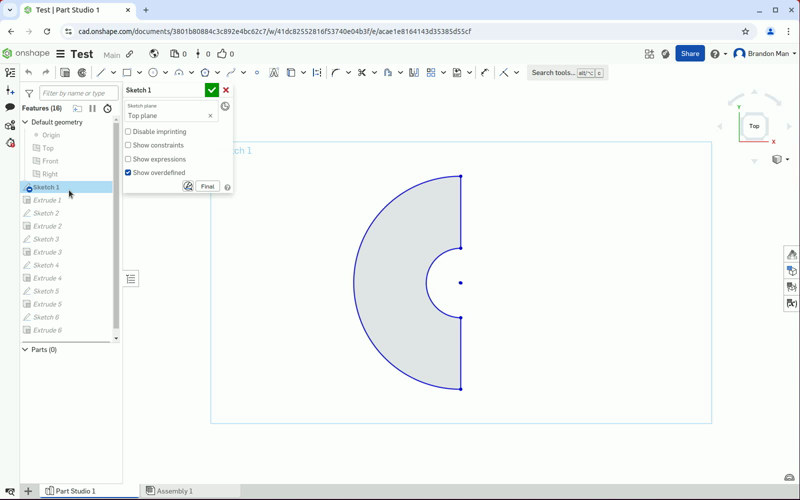
mouse_move(229, 92)
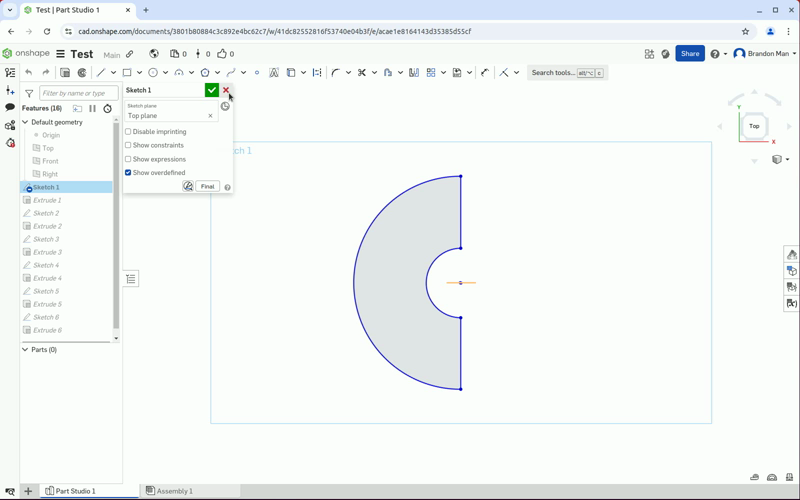
click(229, 92)
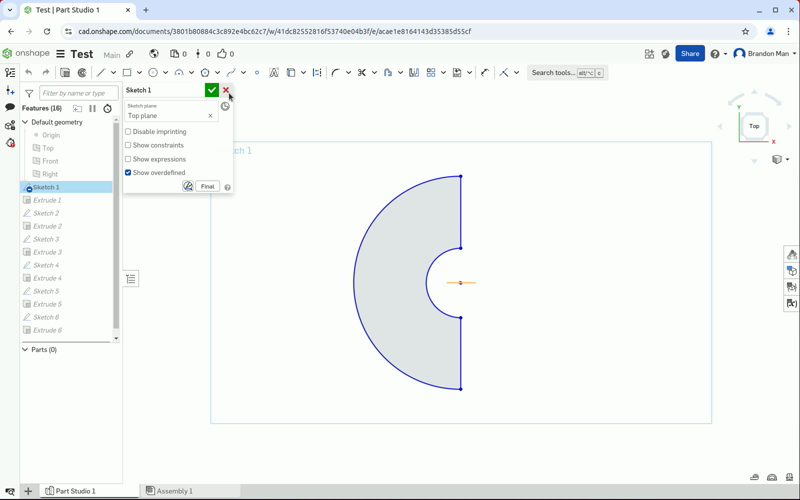
key(shift+s)
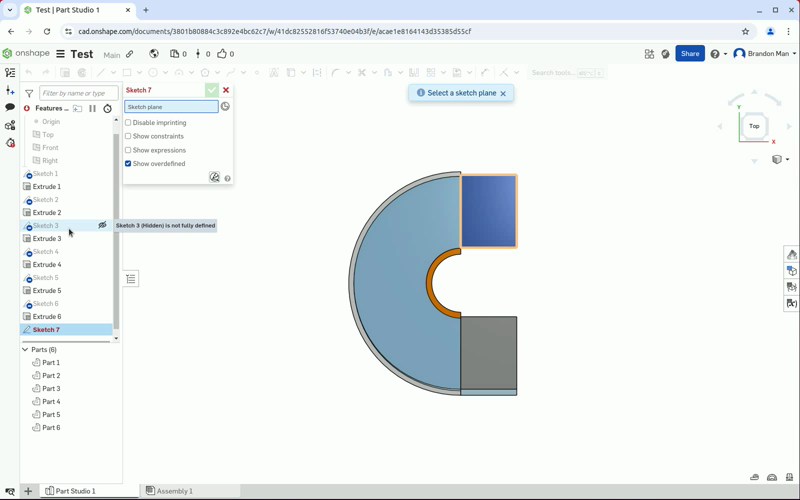
scroll(3)
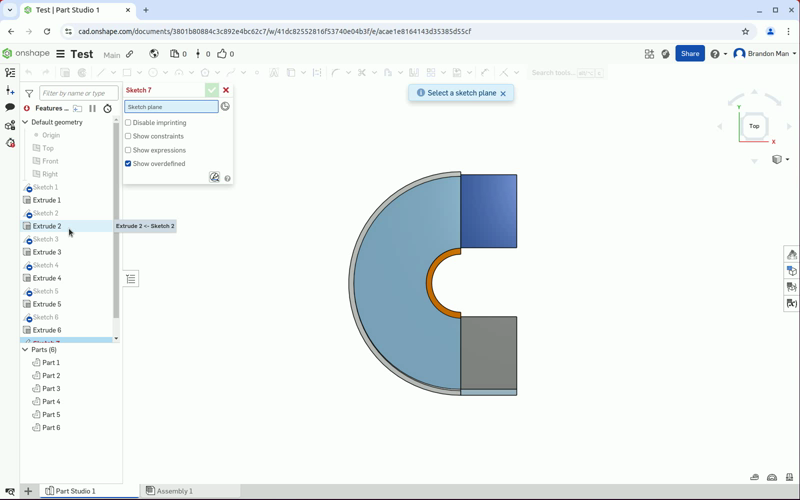
mouse_move(69, 150)
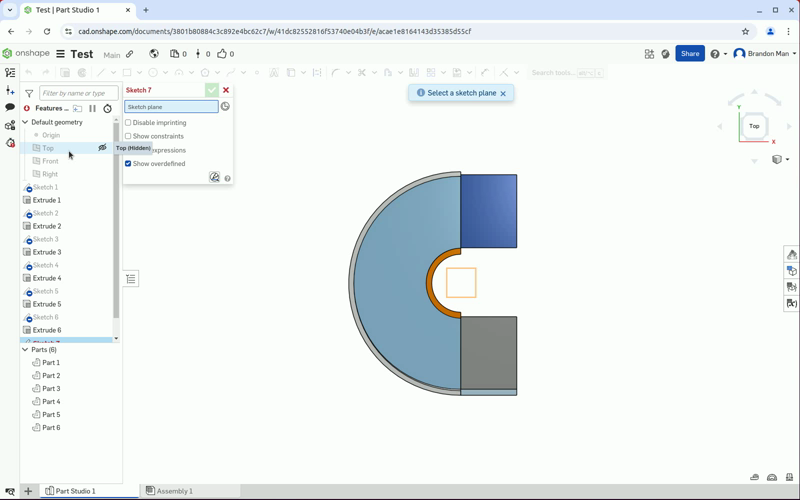
click(69, 150)
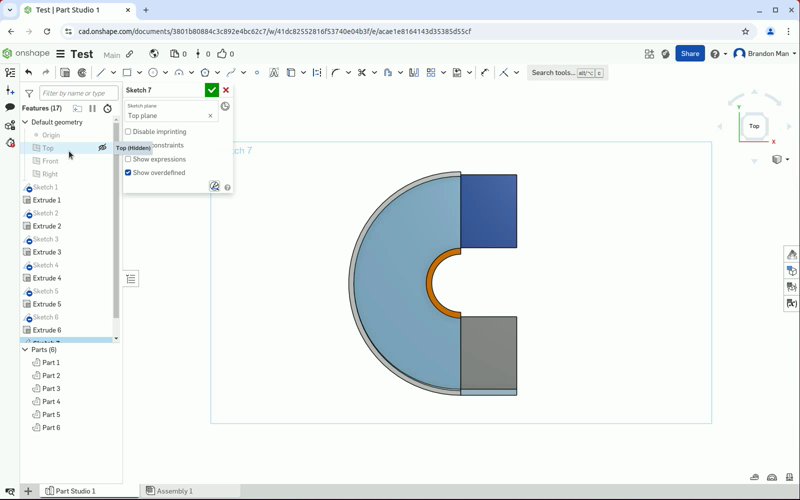
mouse_move(73, 352)
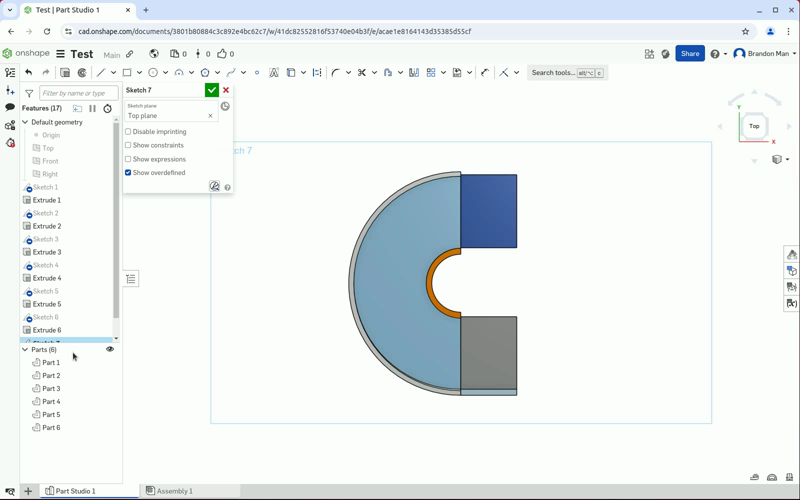
key(y)
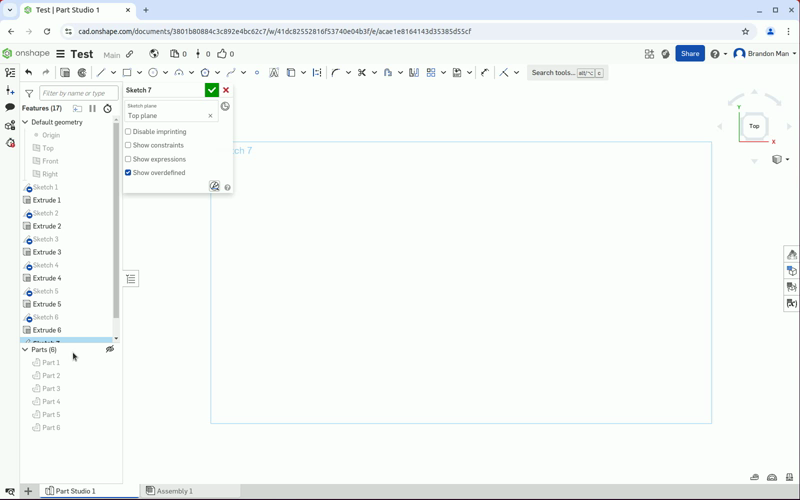
key(l)
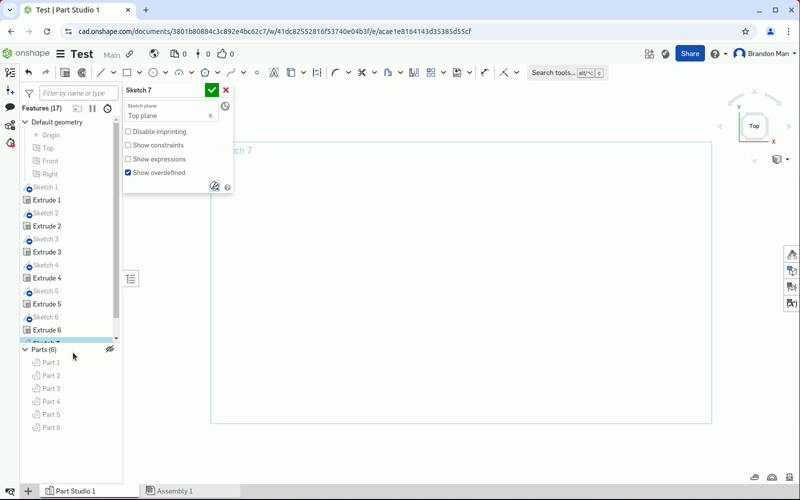
key_down(shift)
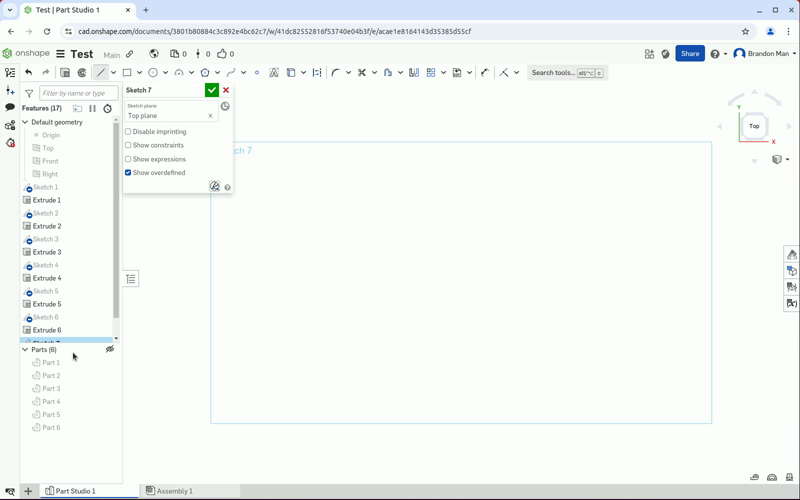
mouse_move(460, 318)
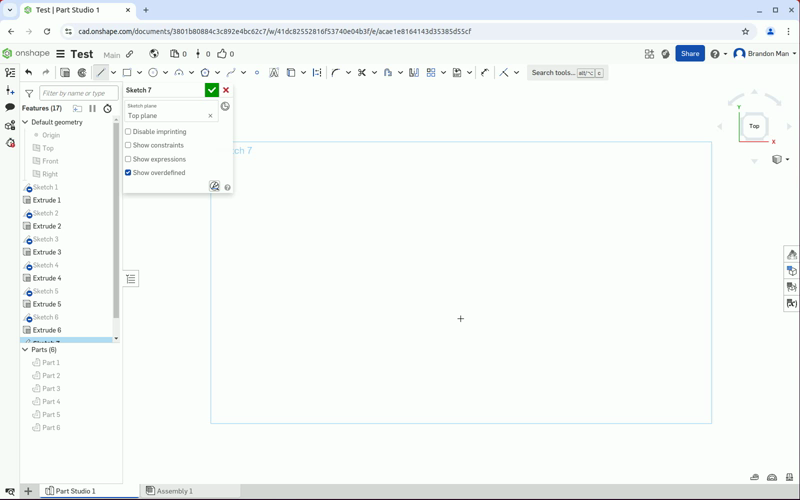
click(460, 318)
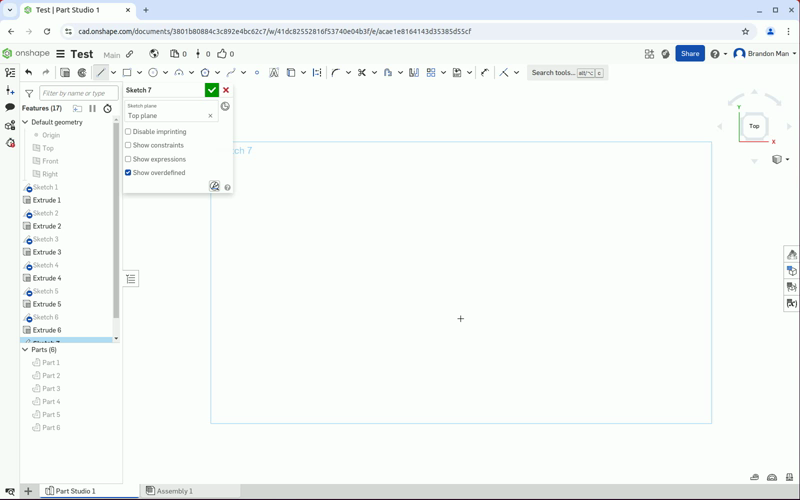
key_up(shift)
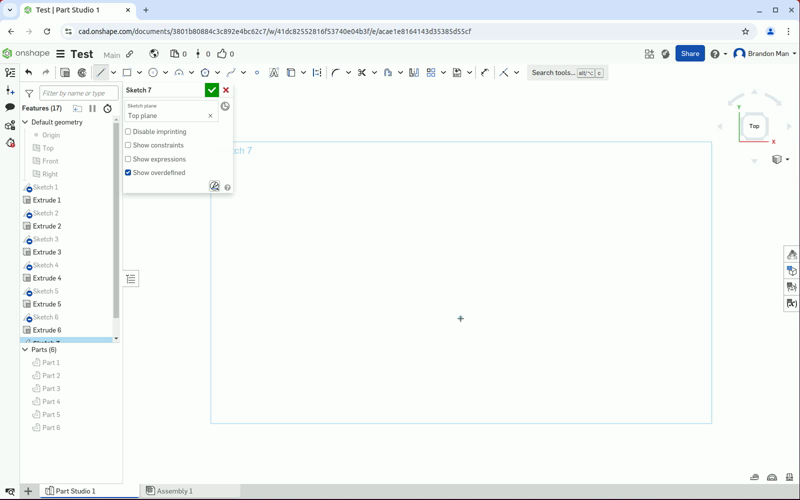
key_down(shift)
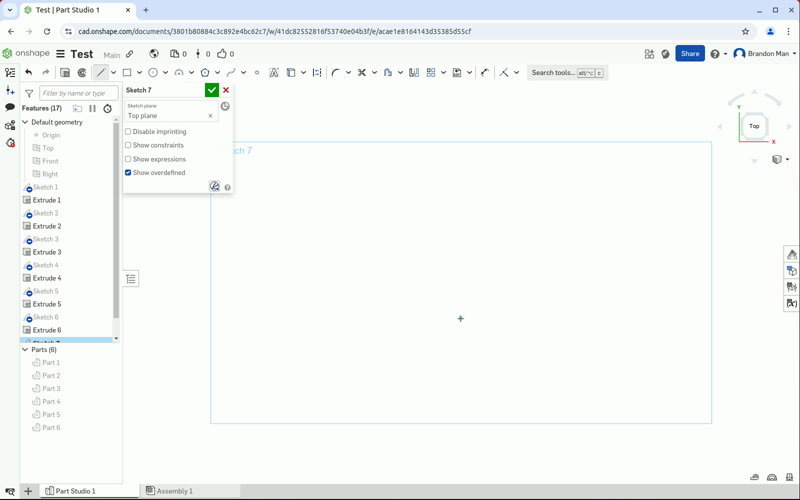
mouse_move(490, 318)
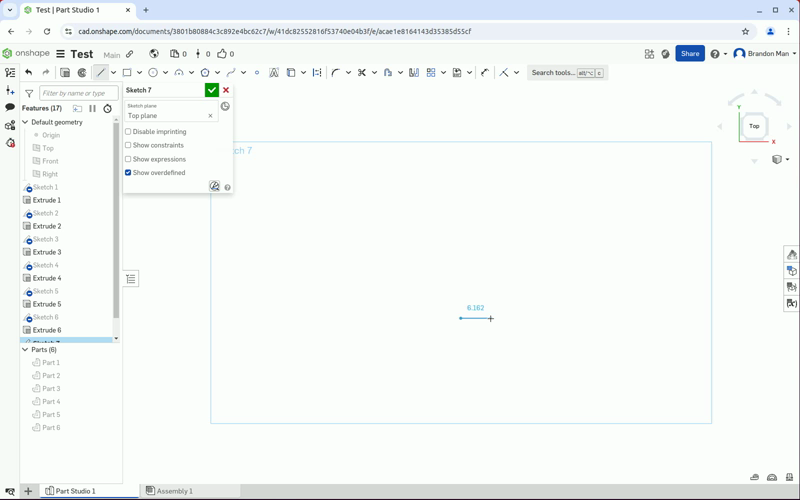
mouse_move(516, 318)
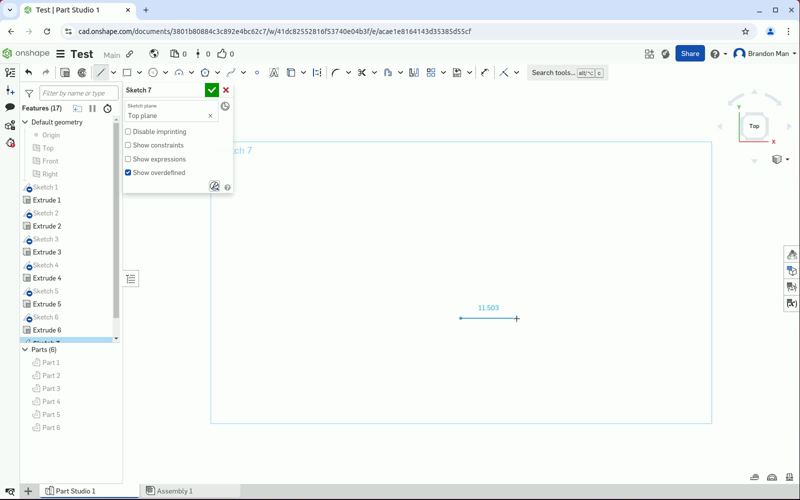
click(516, 318)
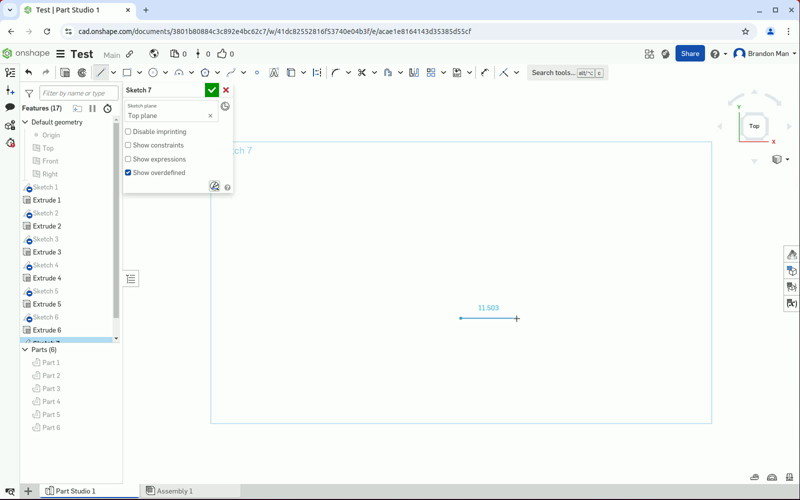
key_up(shift)
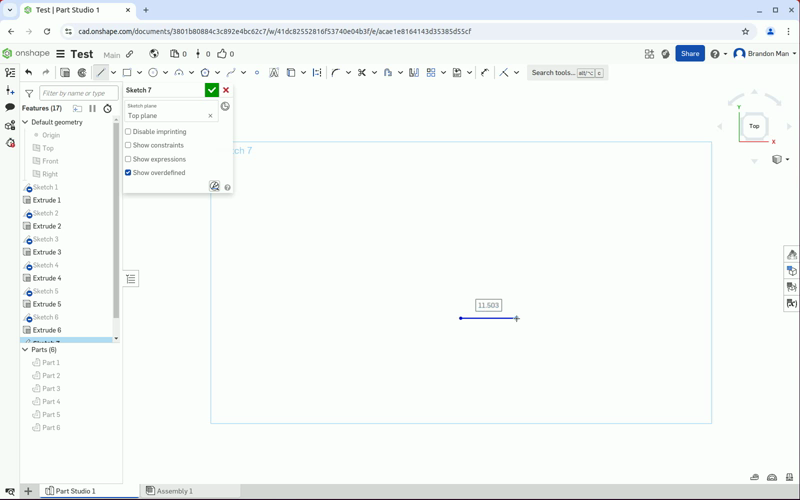
key_down(shift)
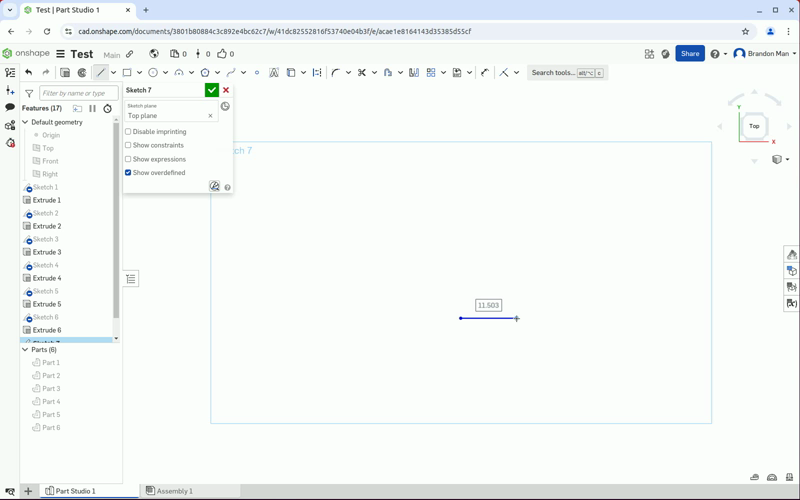
mouse_move(546, 318)
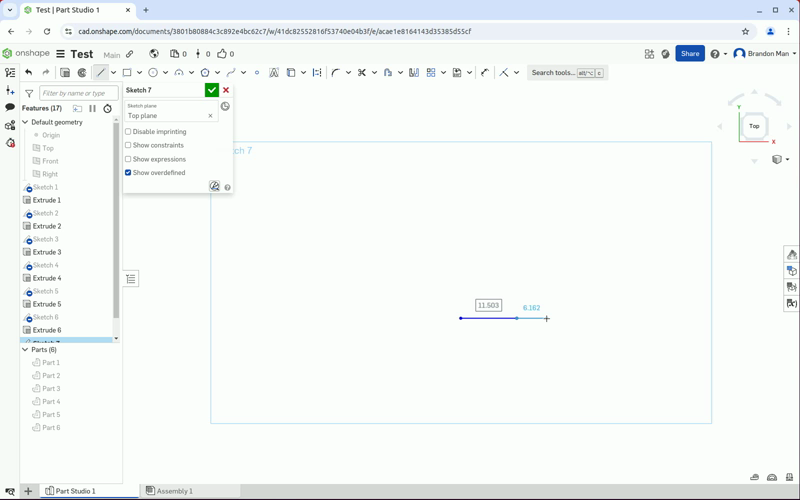
mouse_move(516, 312)
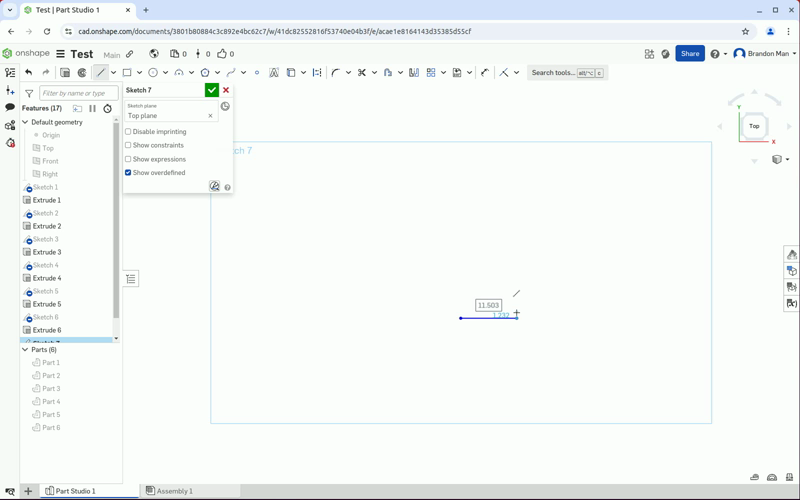
scroll(6)
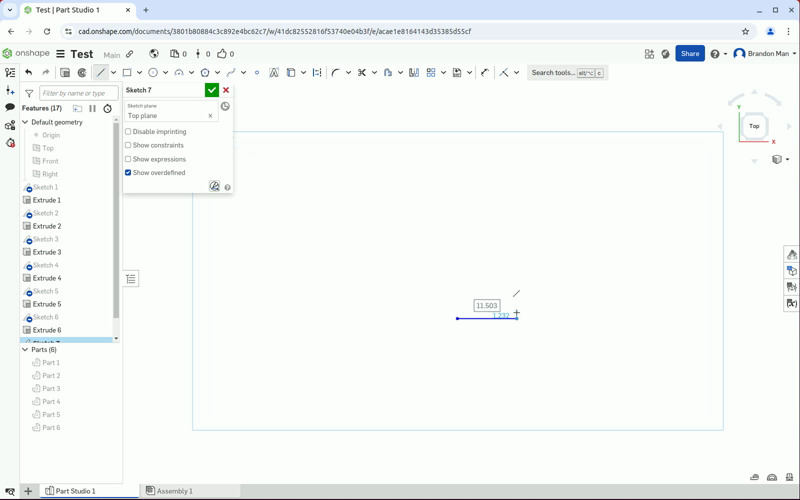
scroll(6)
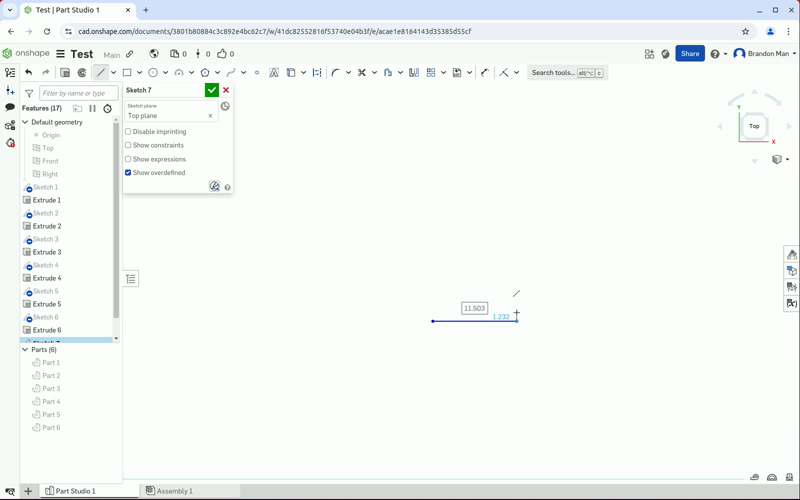
scroll(6)
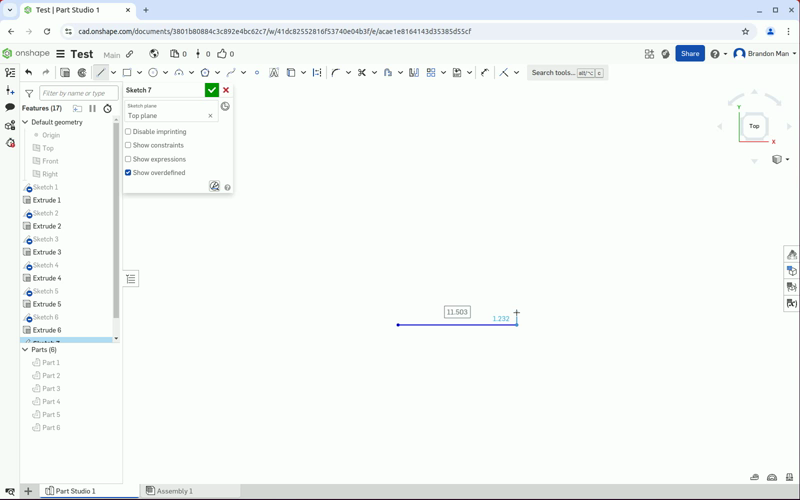
scroll(6)
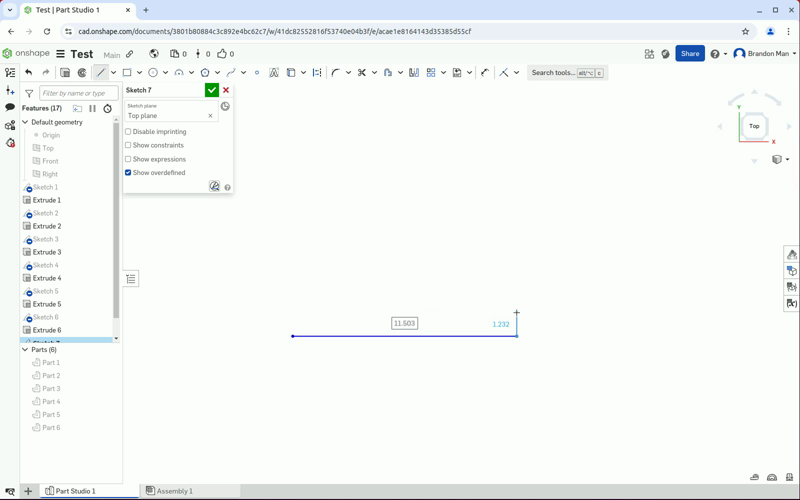
scroll(6)
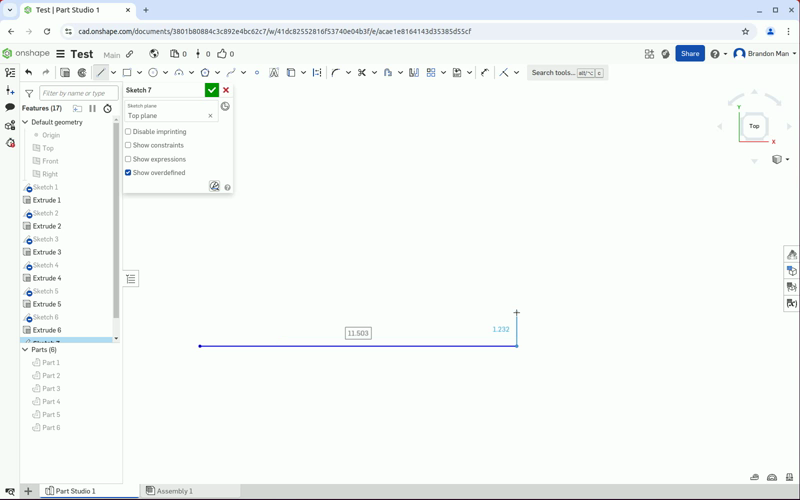
scroll(6)
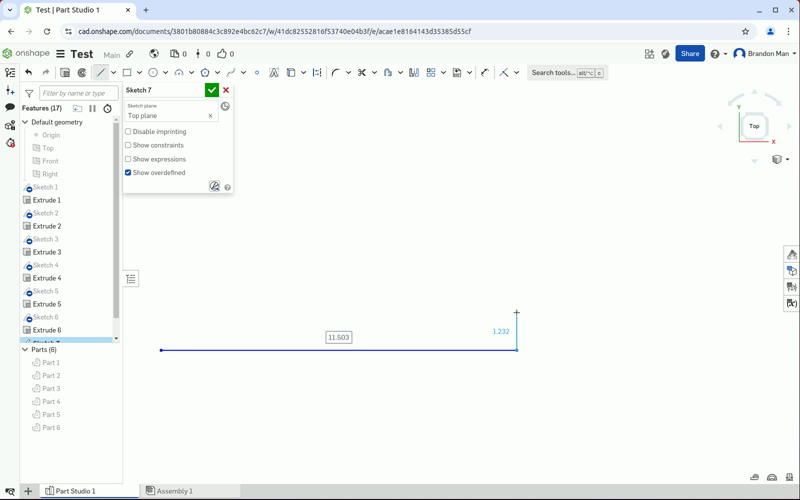
scroll(6)
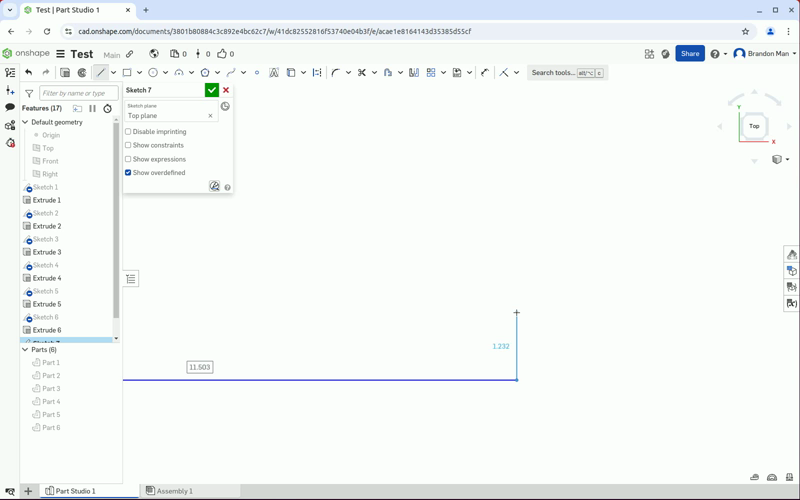
click(516, 312)
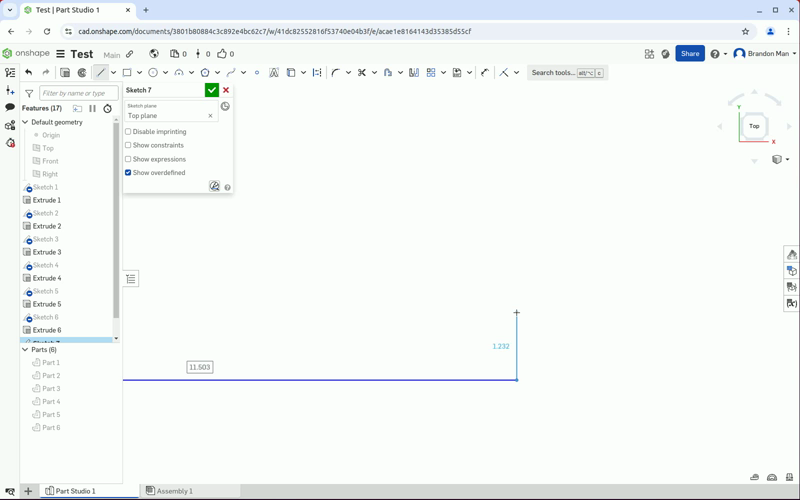
scroll(-6)
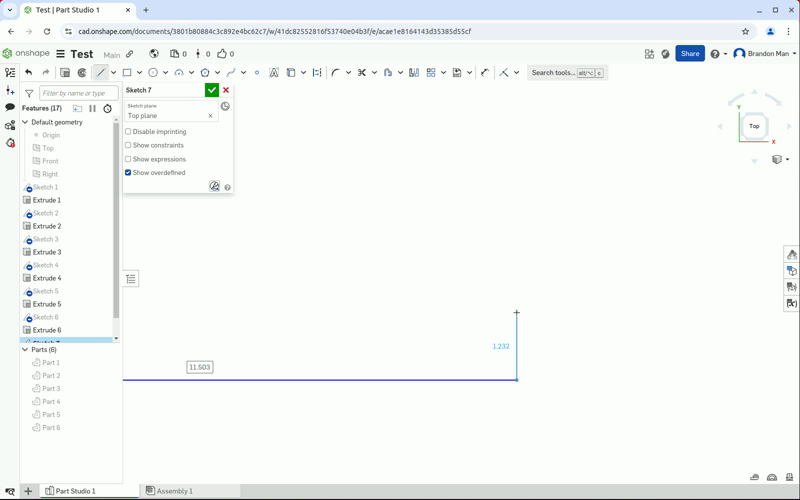
scroll(-6)
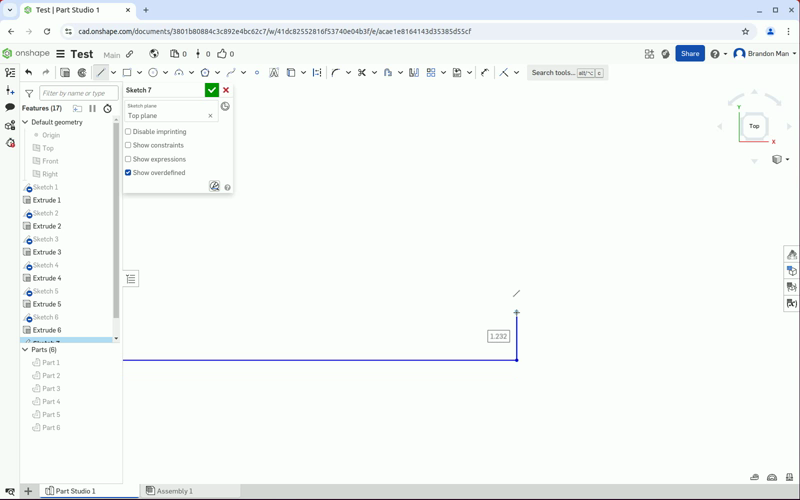
scroll(-6)
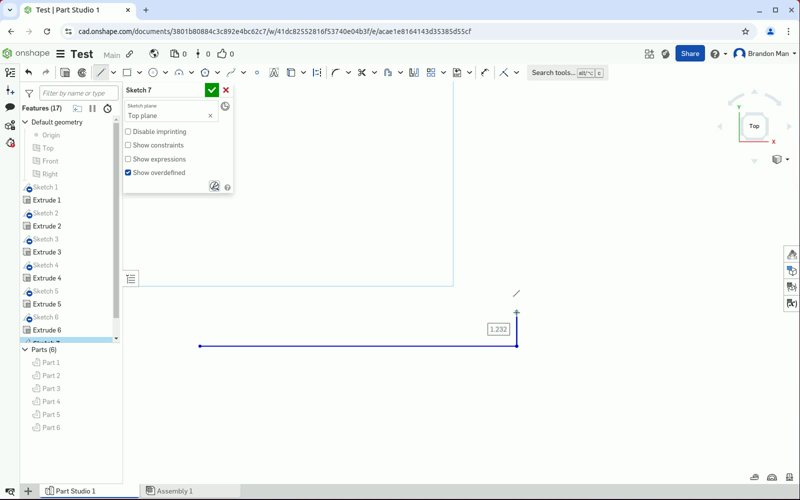
scroll(-6)
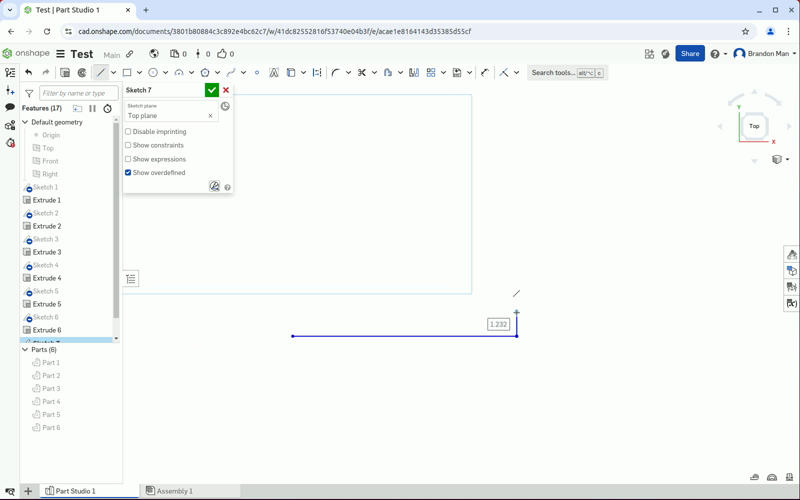
scroll(-6)
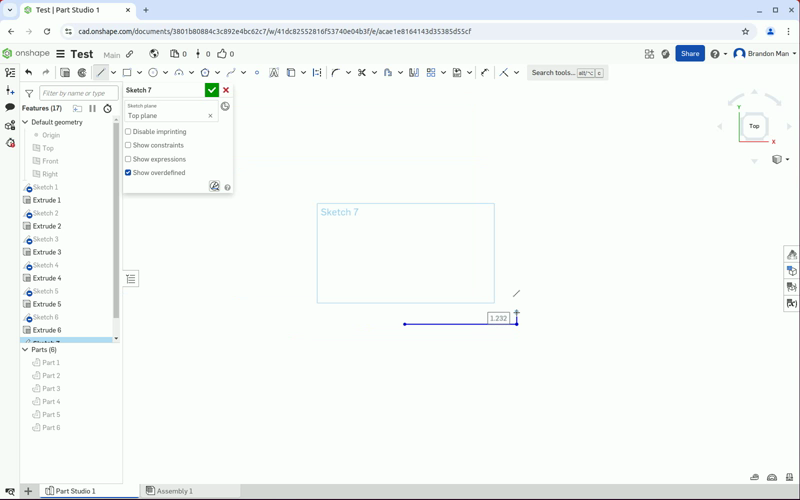
scroll(-6)
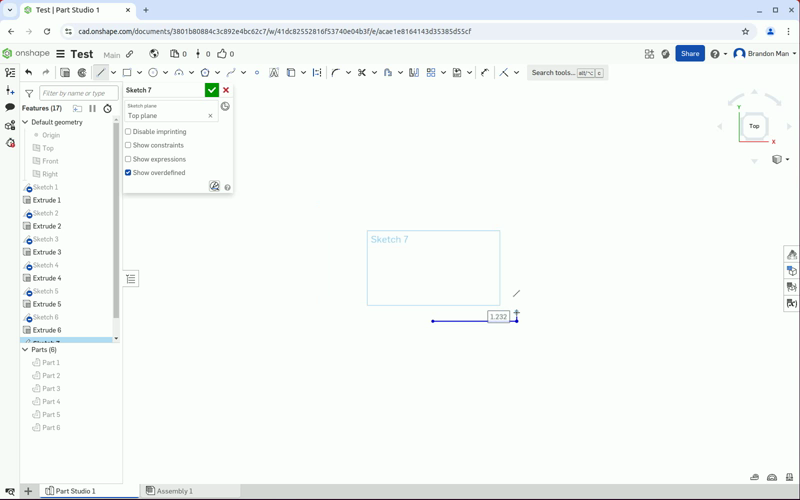
scroll(-6)
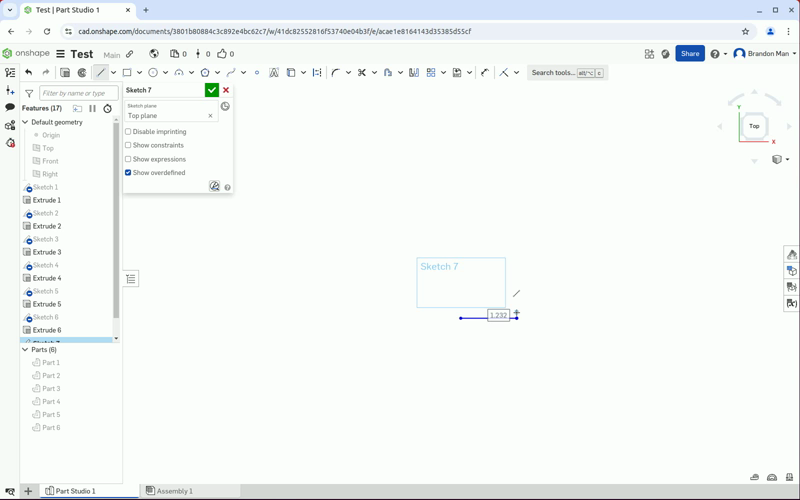
key_up(shift)
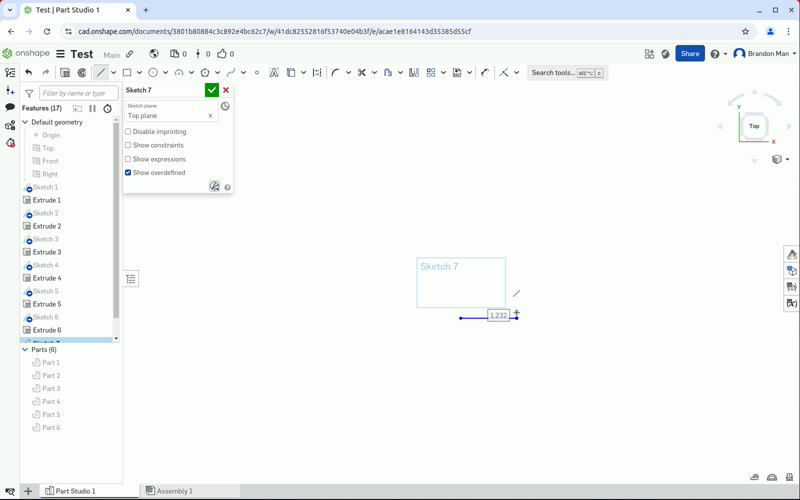
key_down(shift)
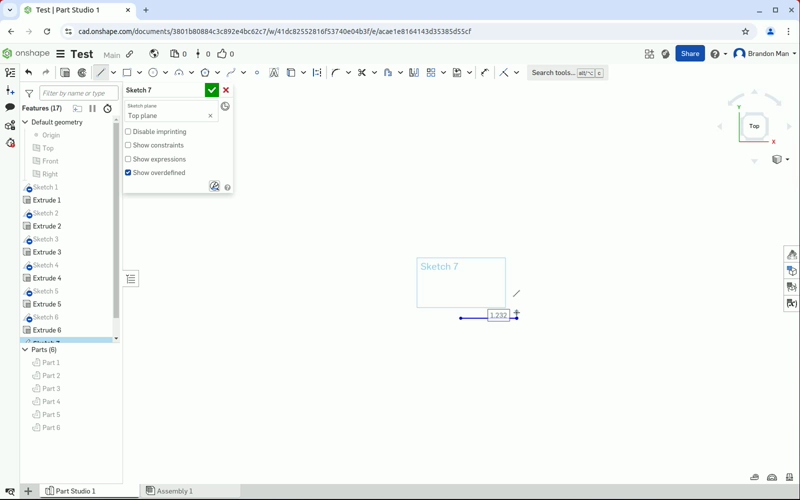
mouse_move(546, 312)
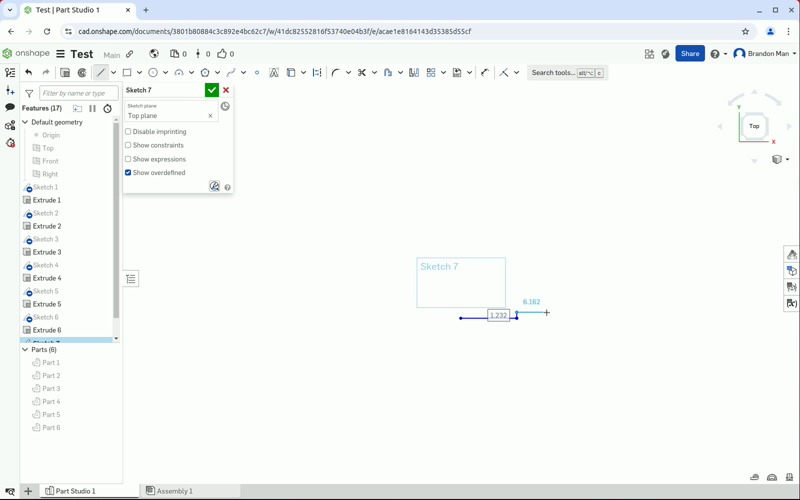
mouse_move(460, 312)
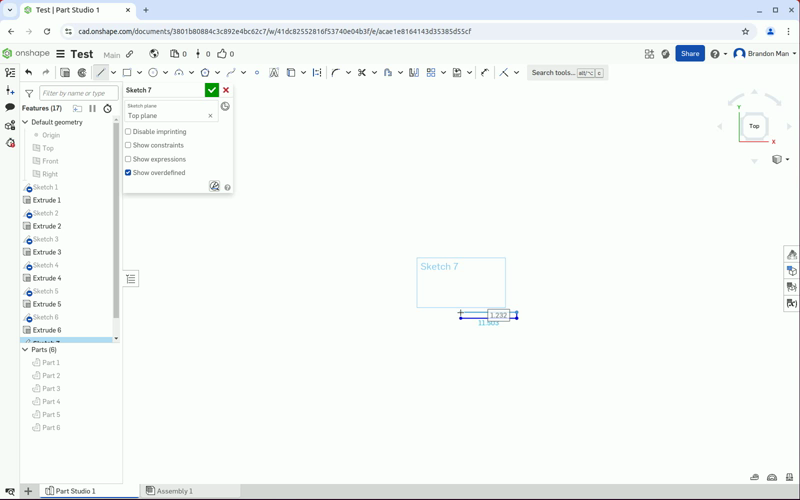
click(460, 312)
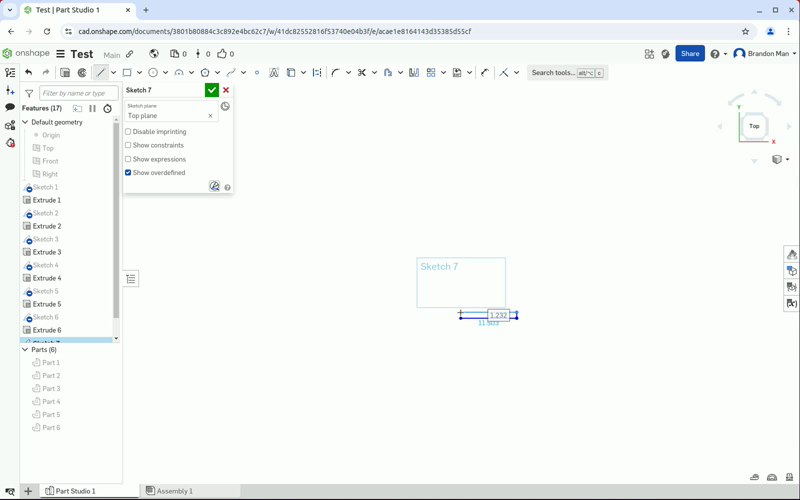
key_up(shift)
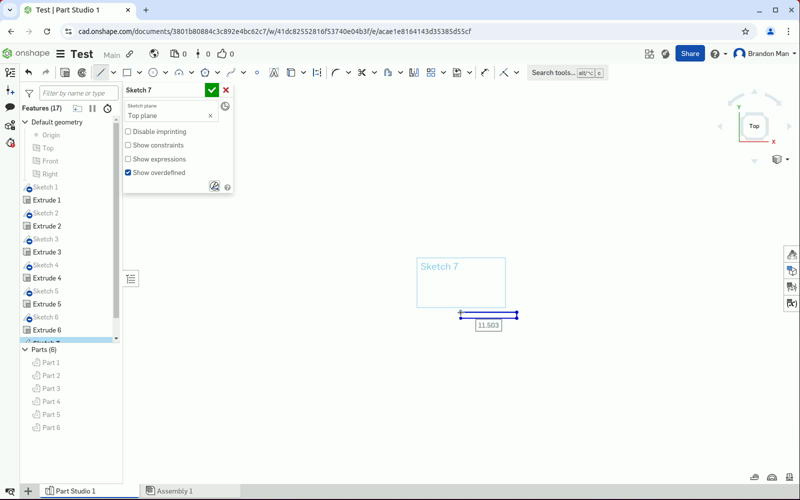
mouse_move(490, 312)
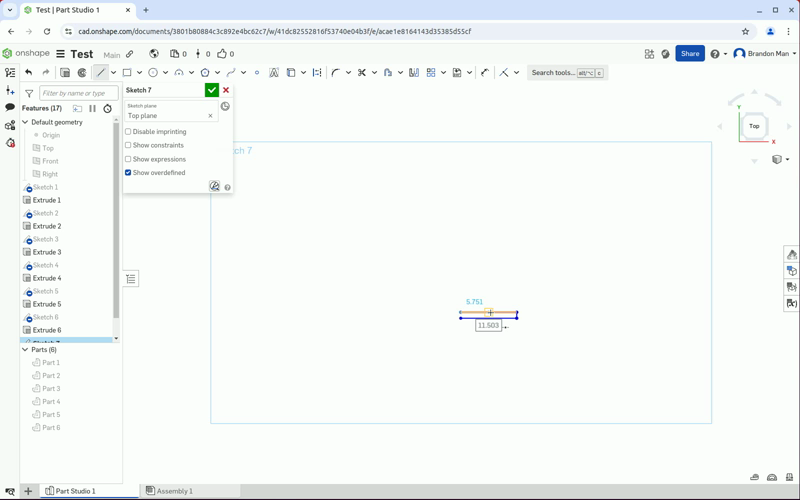
key_down(shift)
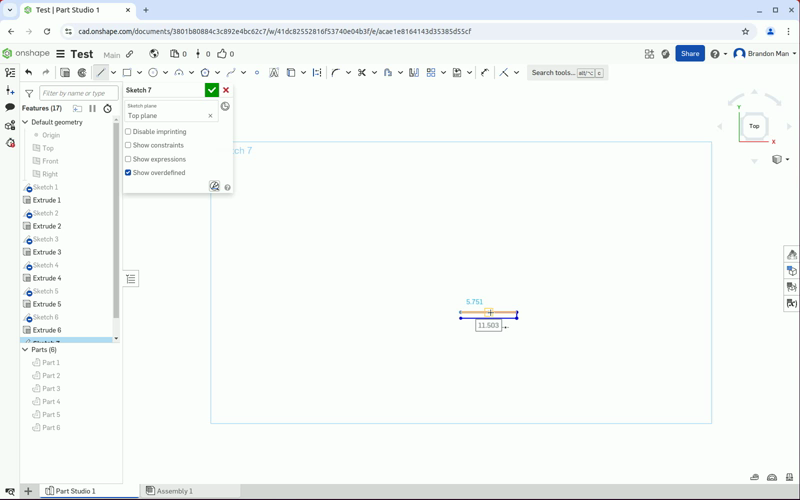
mouse_move(460, 318)
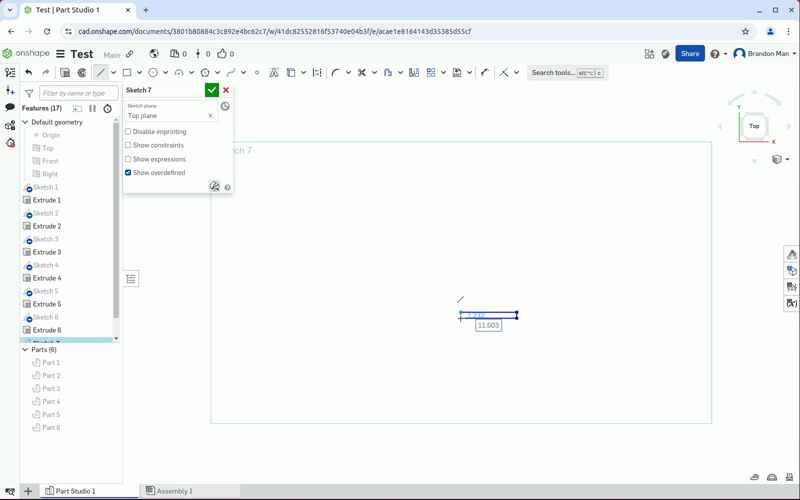
scroll(6)
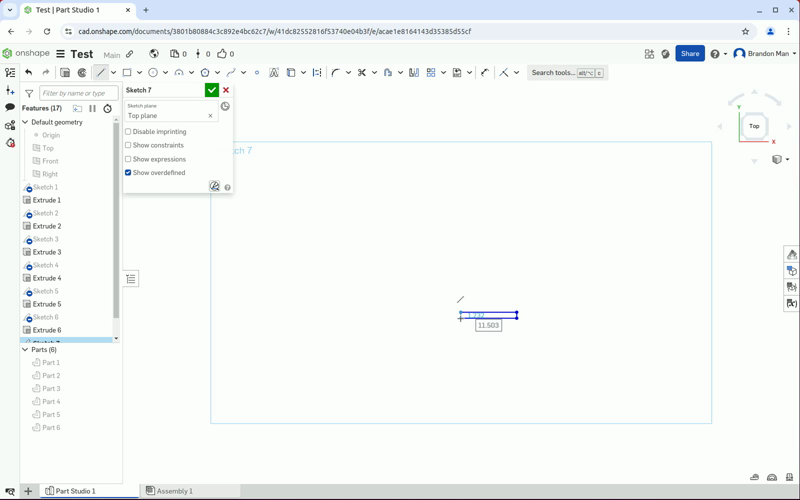
scroll(6)
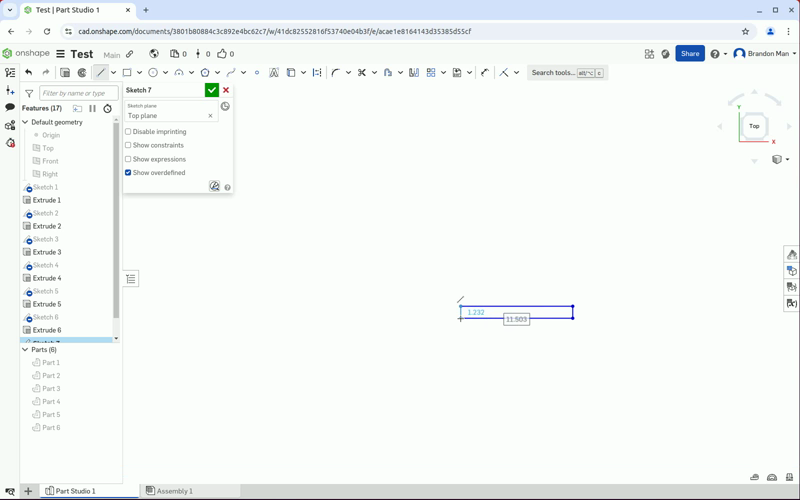
scroll(6)
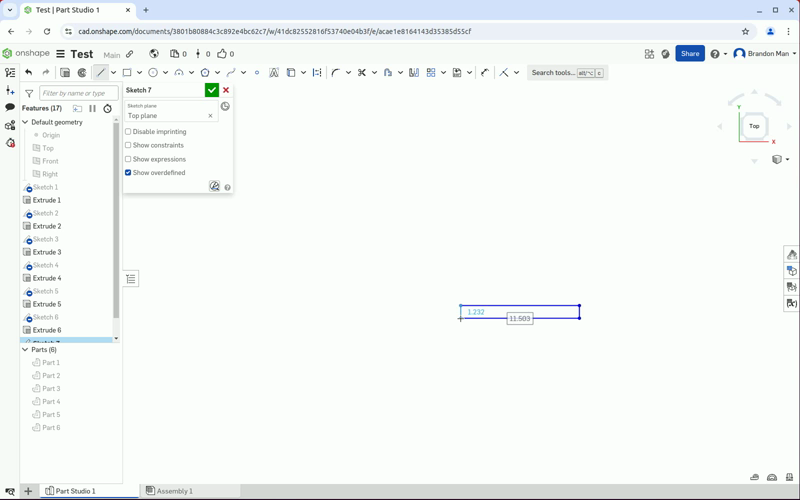
scroll(6)
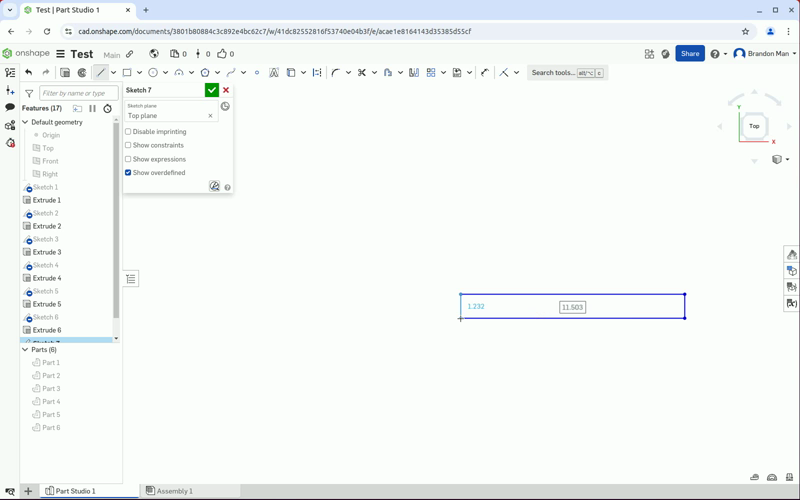
scroll(6)
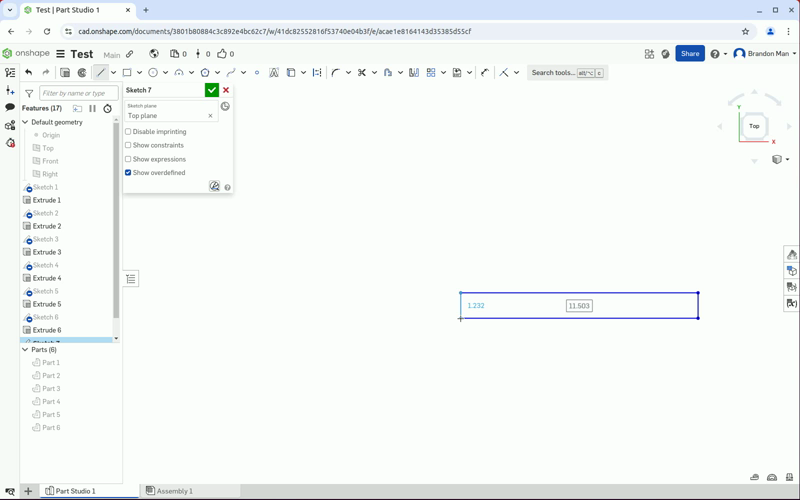
scroll(6)
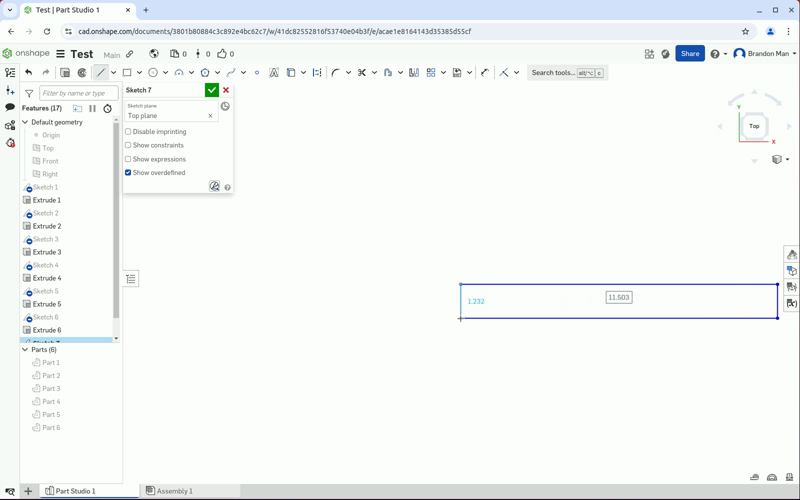
scroll(6)
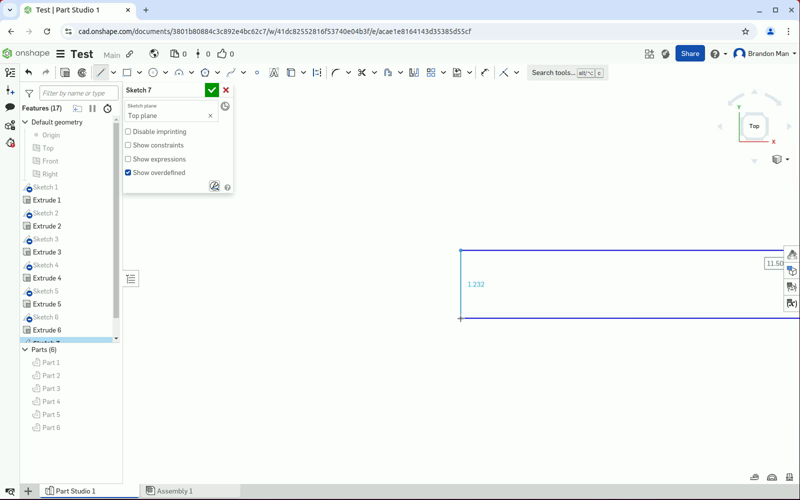
key_up(shift)
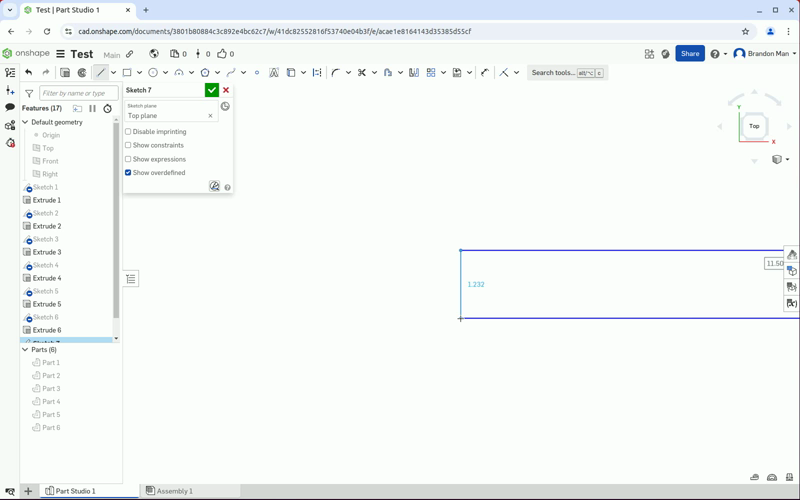
click(460, 318)
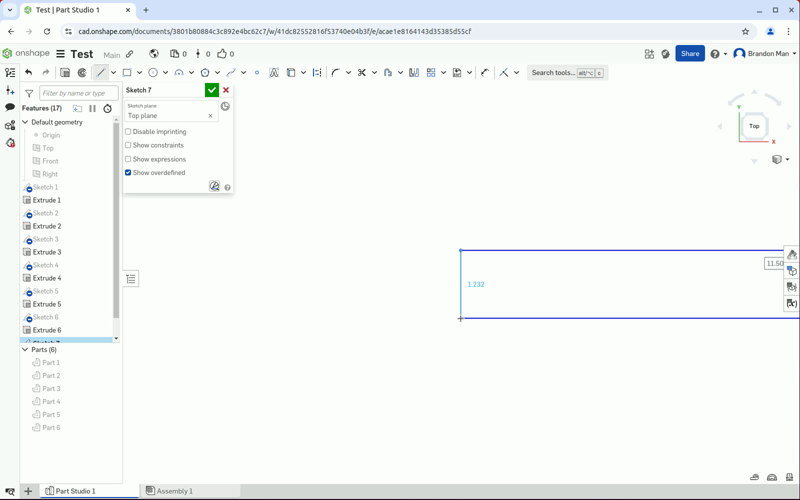
scroll(-6)
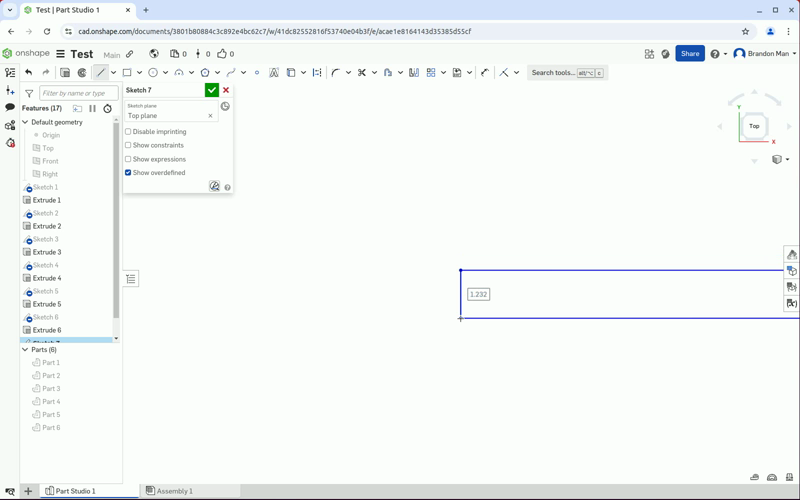
scroll(-6)
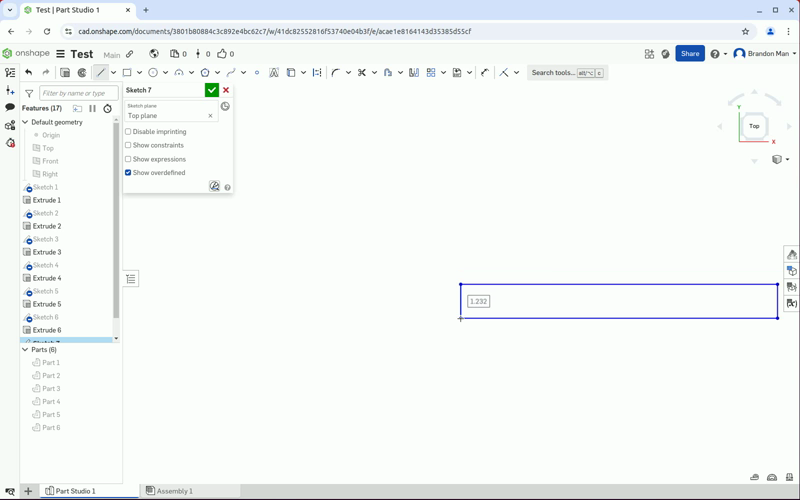
scroll(-6)
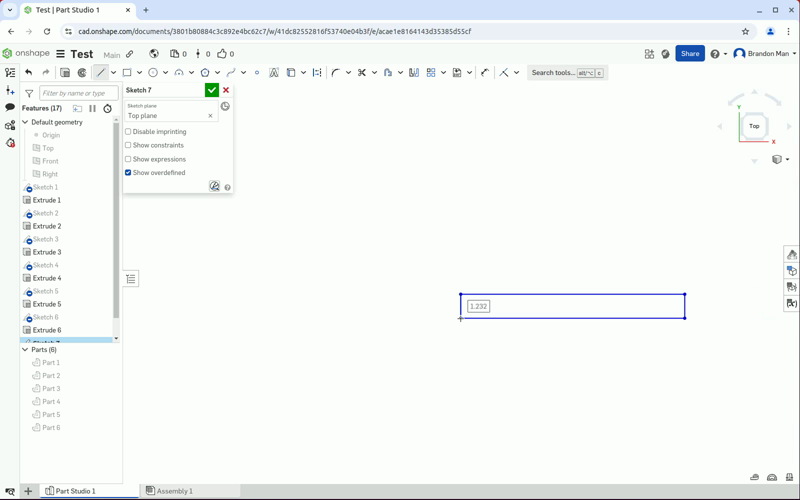
scroll(-6)
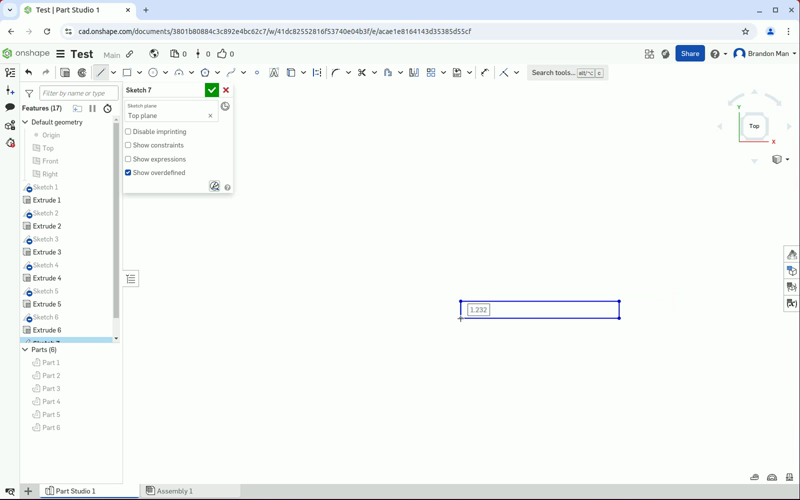
scroll(-6)
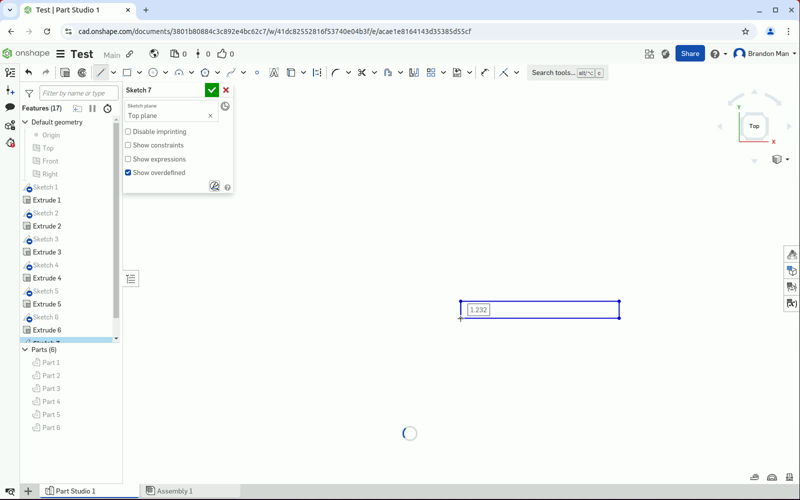
scroll(-6)
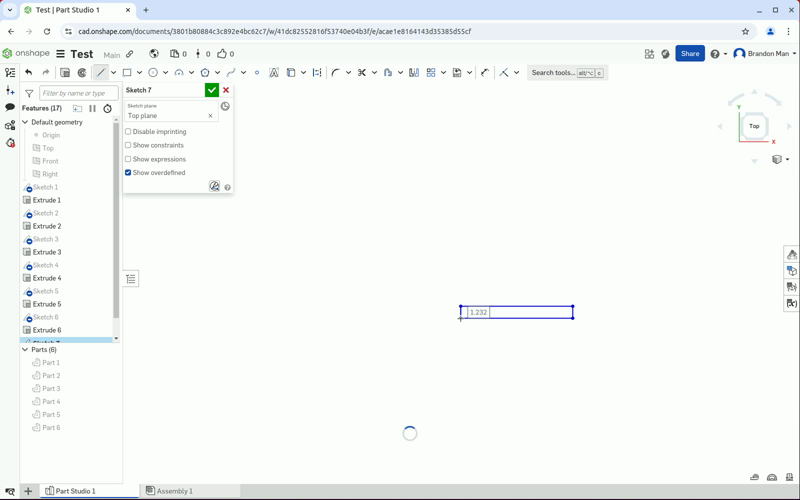
scroll(-6)
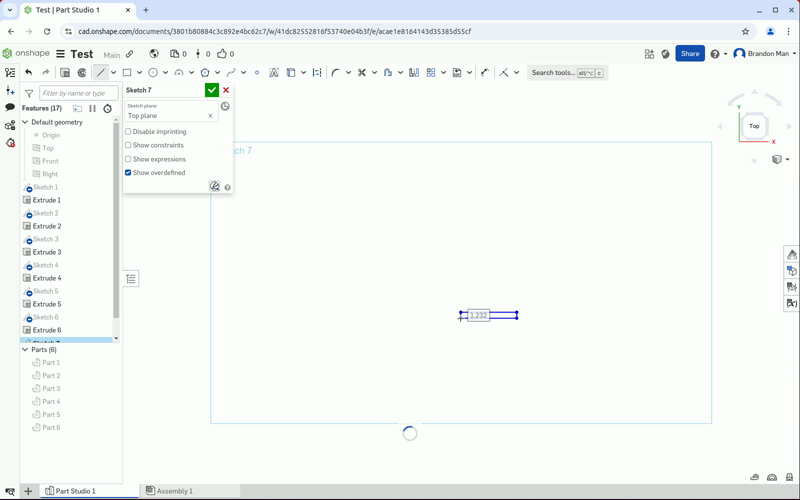
key(esc)
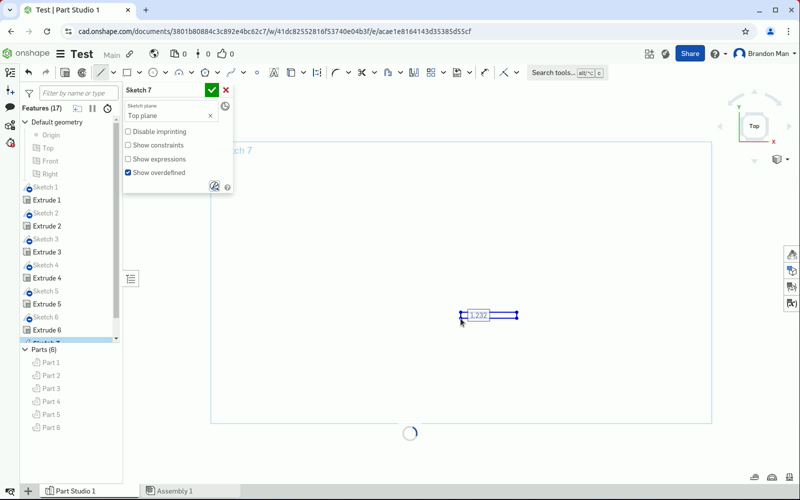
mouse_move(494, 316)
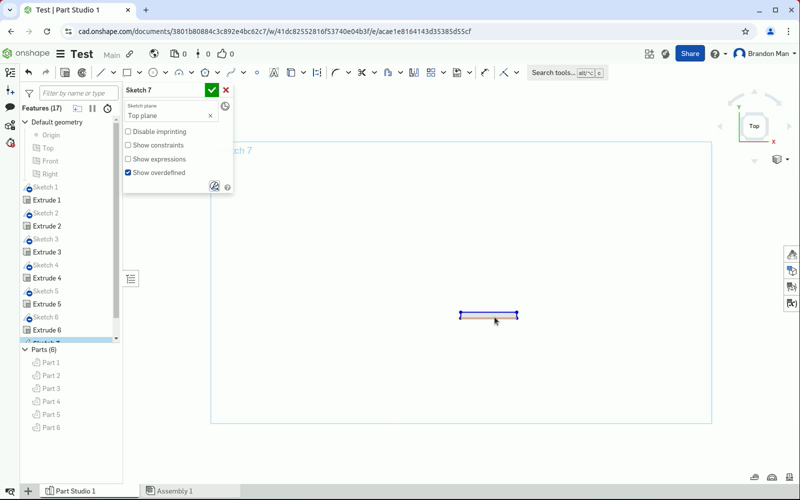
scroll(6)
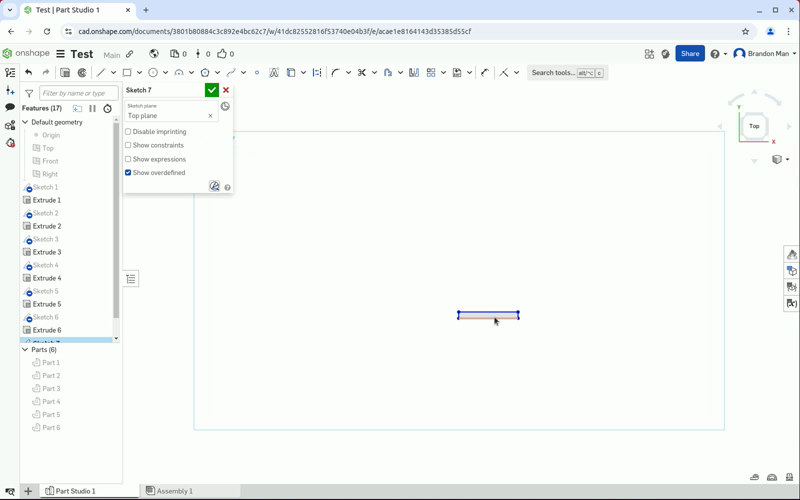
scroll(6)
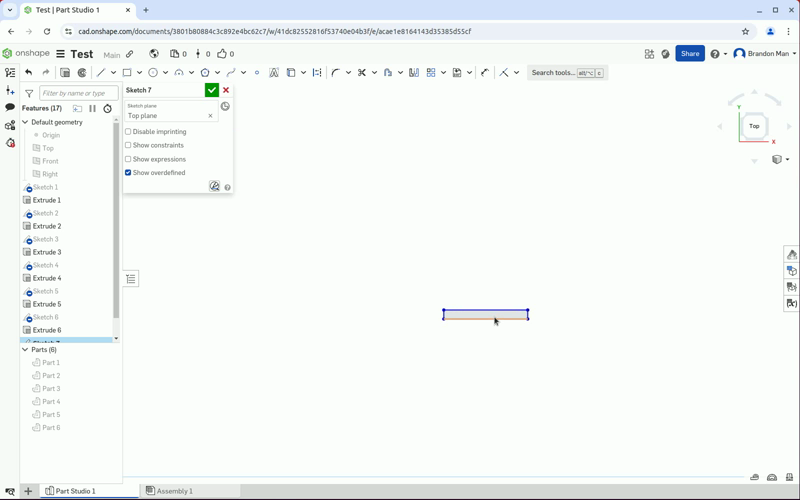
scroll(6)
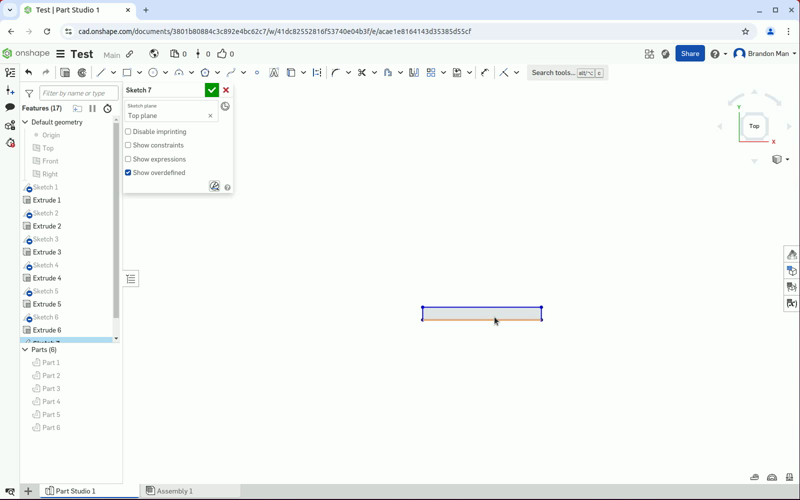
scroll(6)
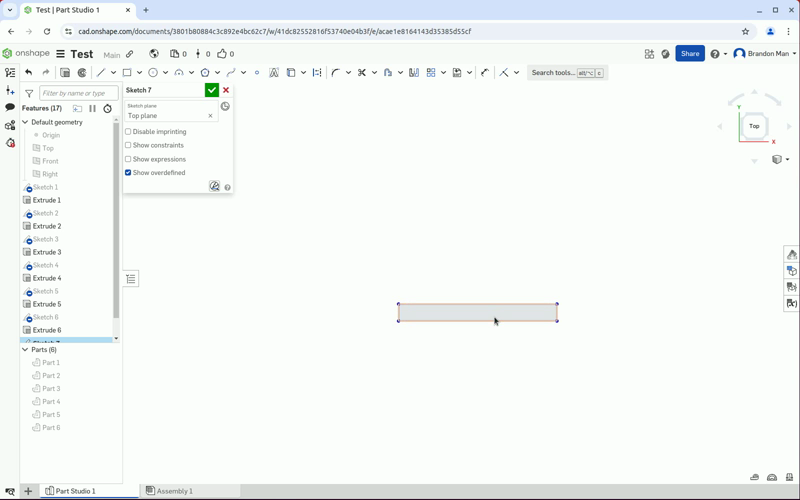
scroll(6)
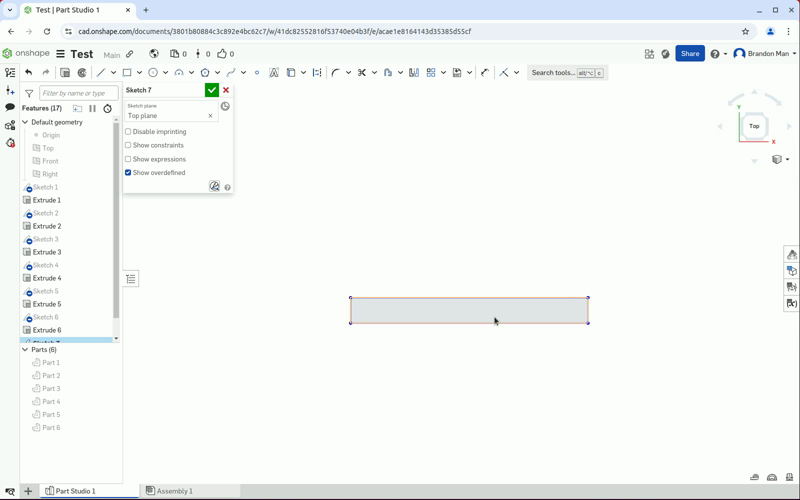
scroll(6)
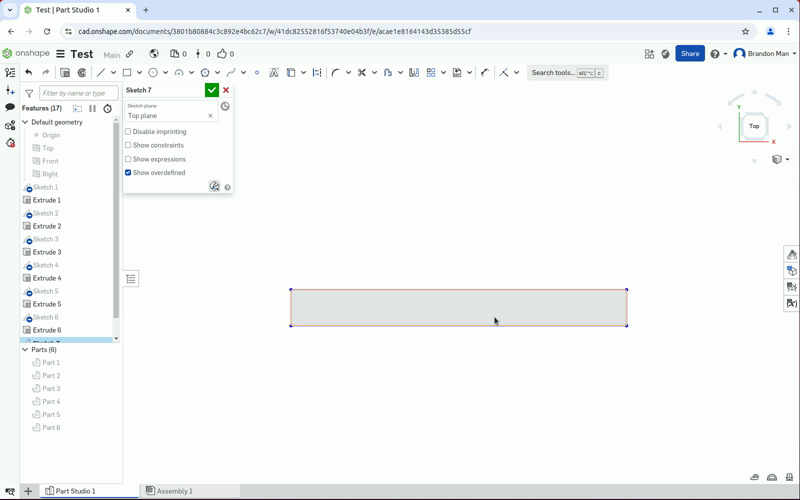
scroll(6)
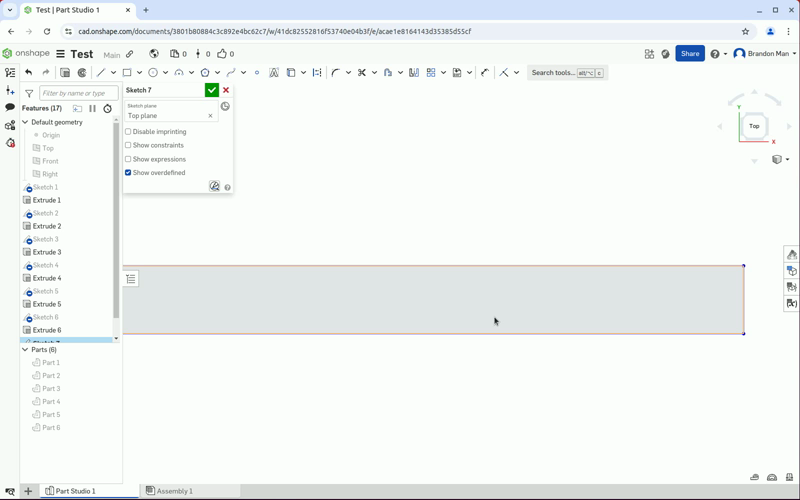
click(494, 316)
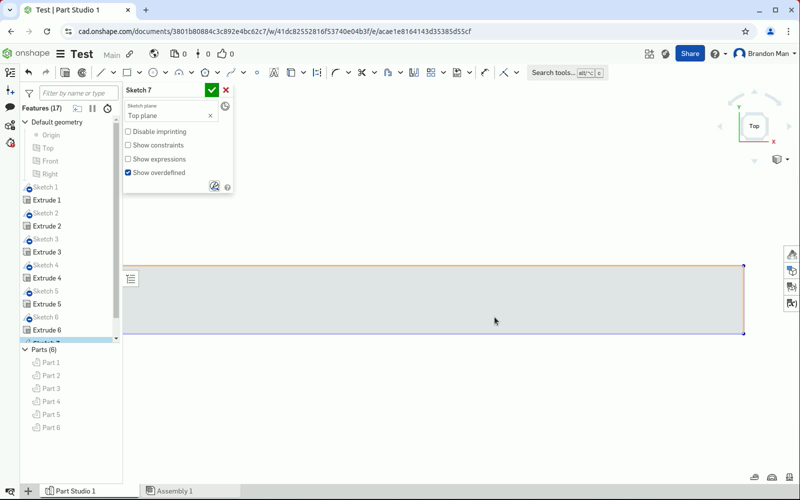
scroll(-6)
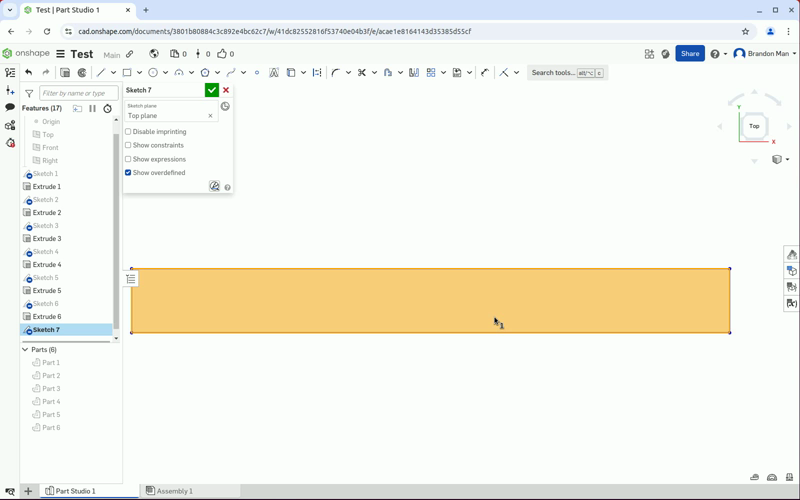
scroll(-6)
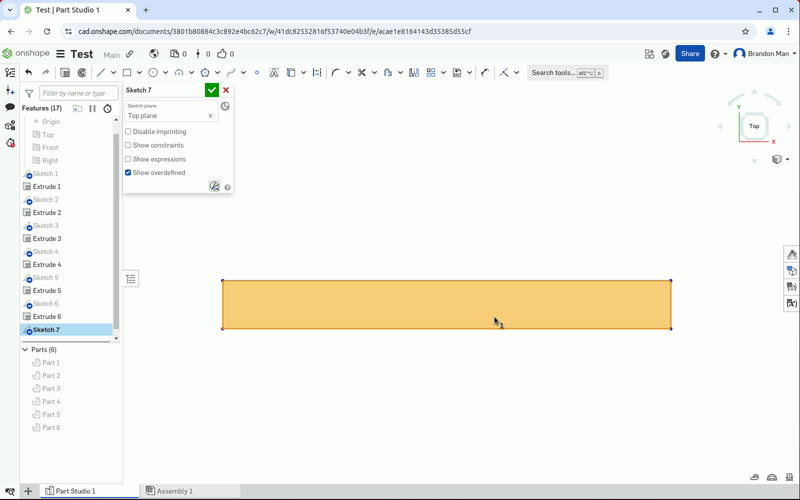
scroll(-6)
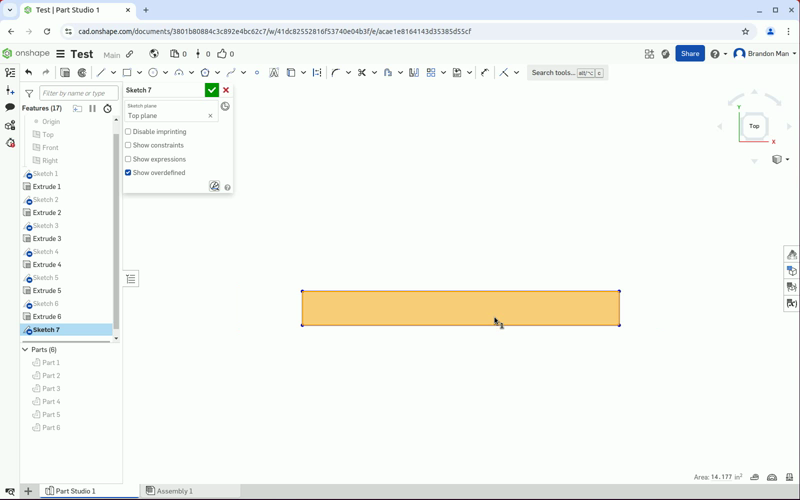
scroll(-6)
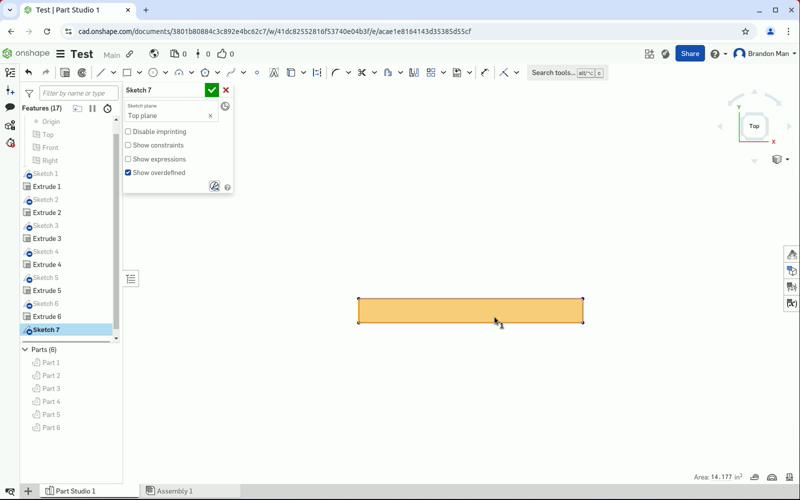
scroll(-6)
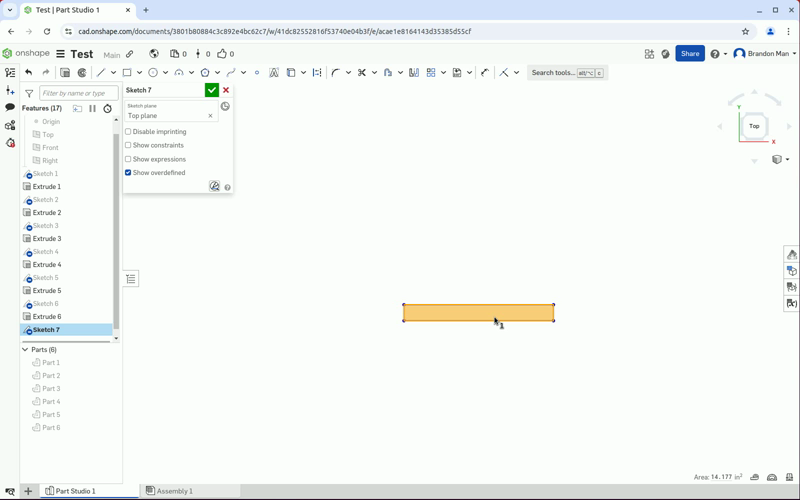
scroll(-6)
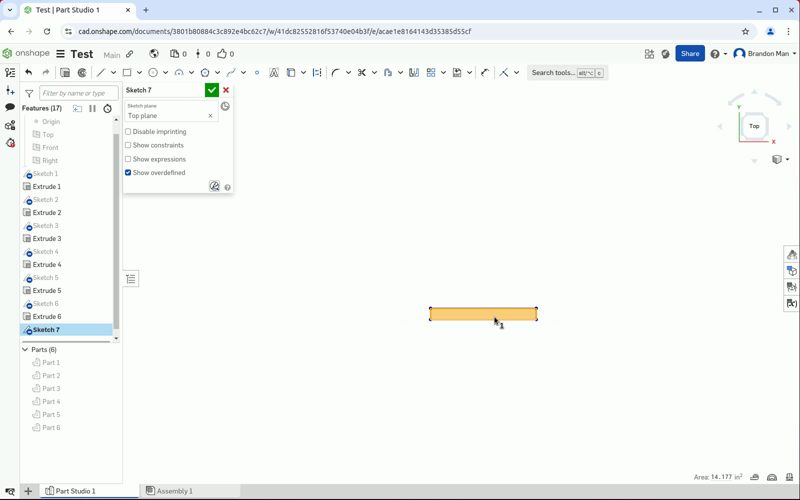
scroll(-6)
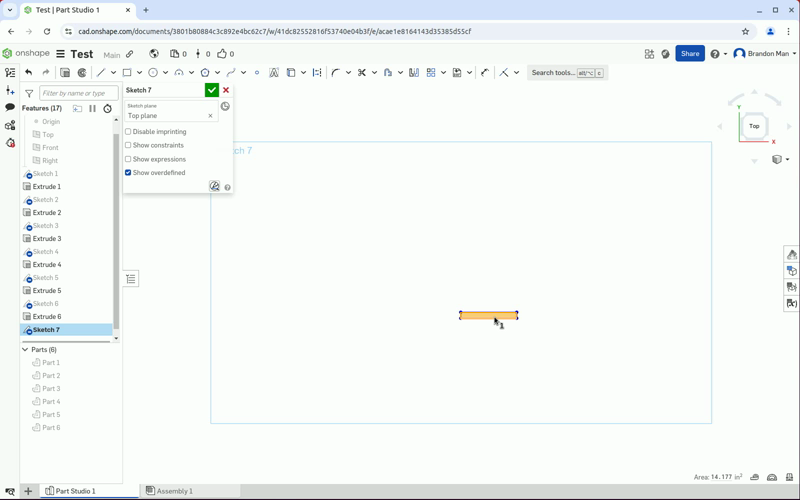
mouse_move(73, 352)
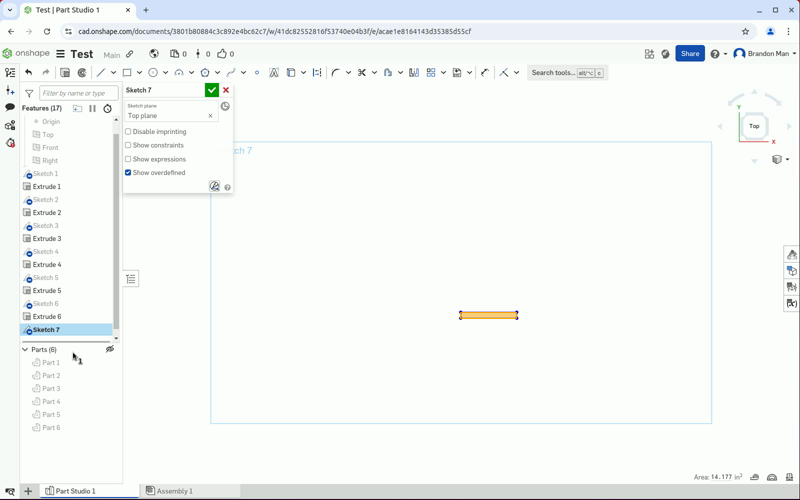
key(shift+y)
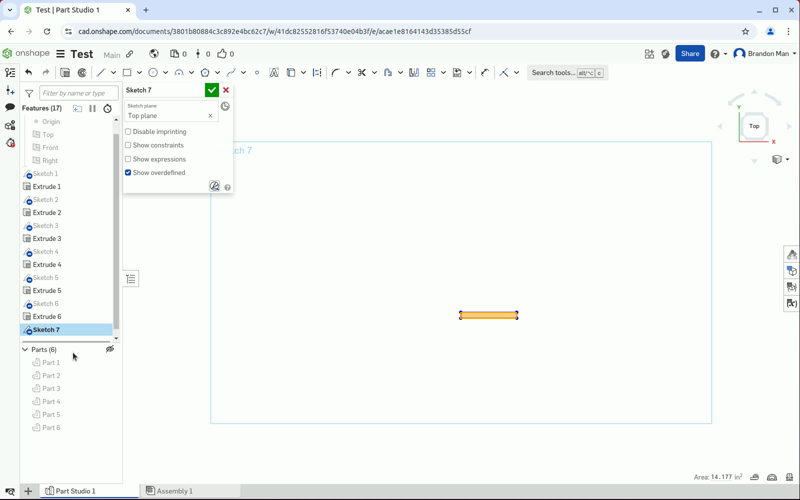
key(shift+e)
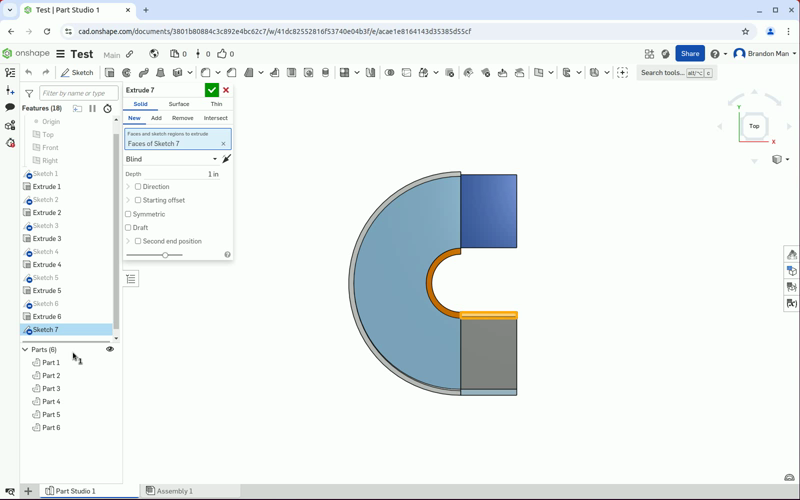
mouse_move(143, 106)
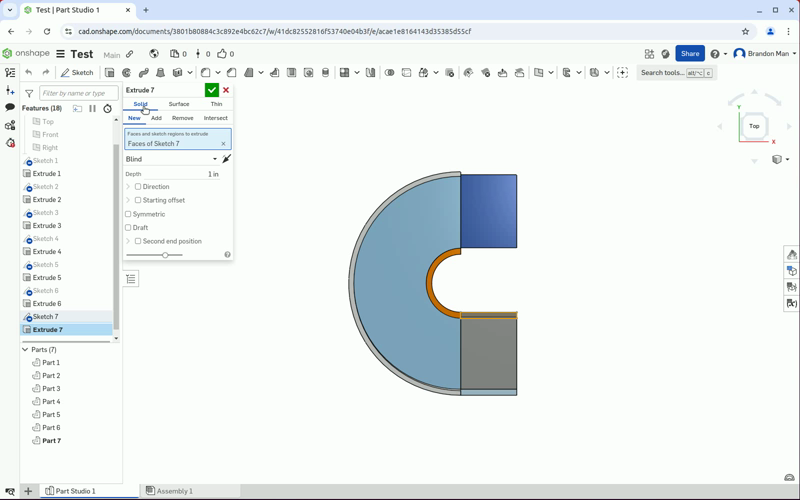
click(143, 106)
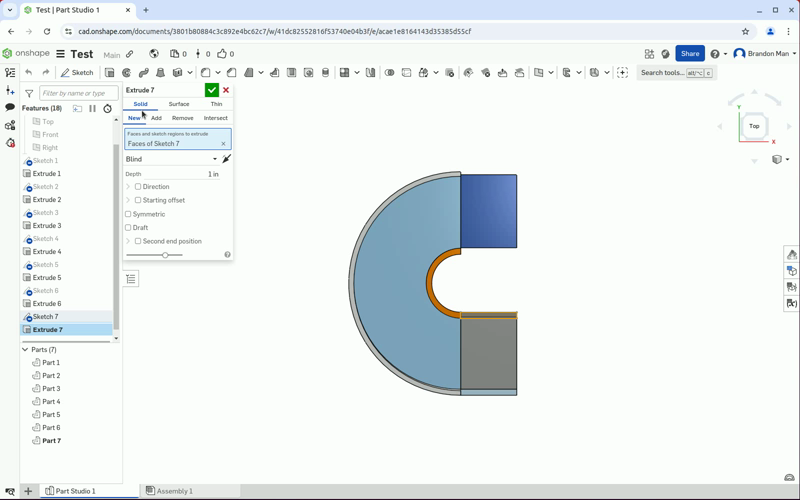
mouse_move(137, 120)
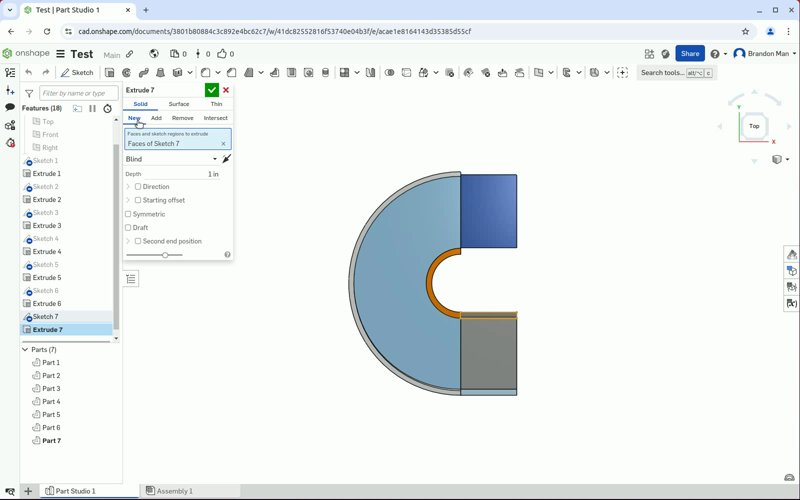
click(137, 120)
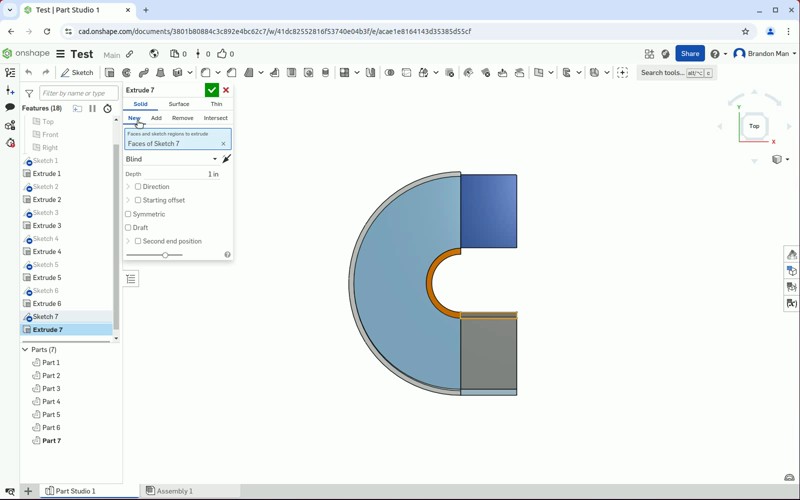
key(tab, 4)
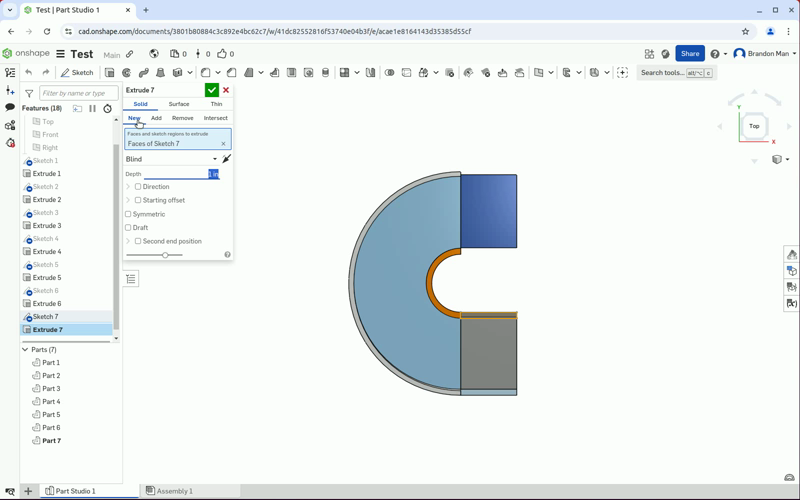
text(8.666)
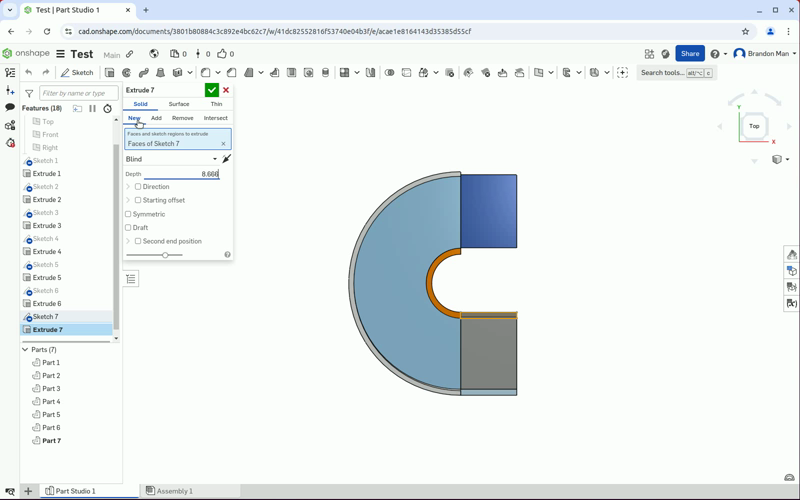
key(enter)
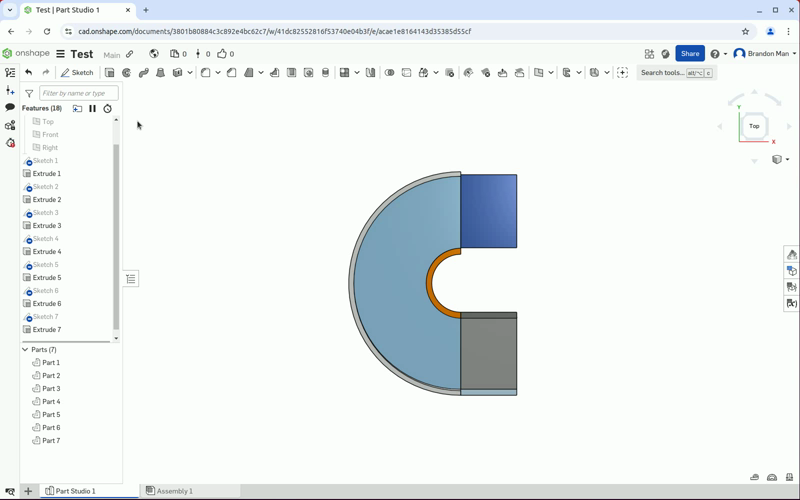
key(shift+h)
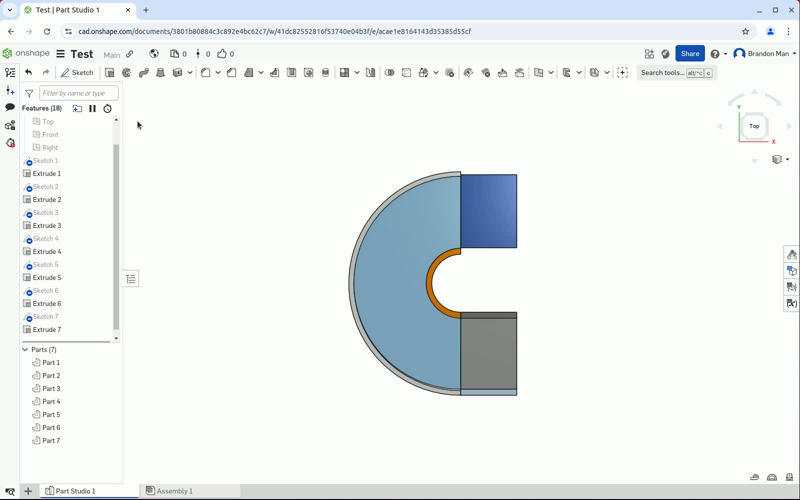
key(shift+h)
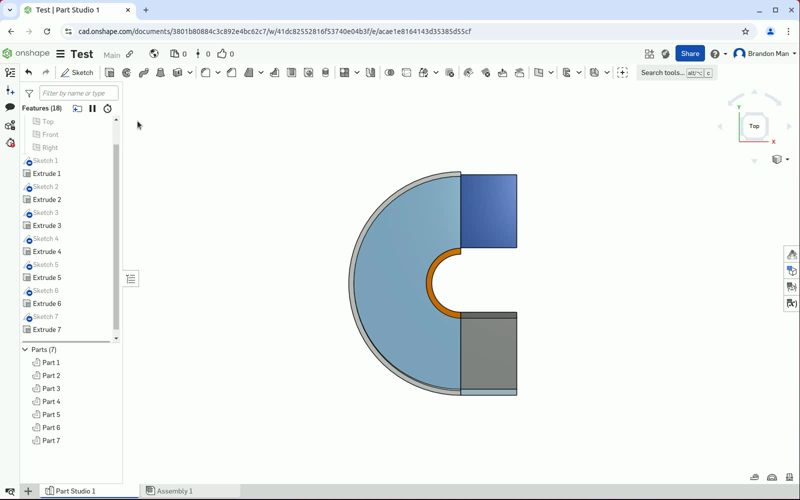
mouse_move(69, 163)
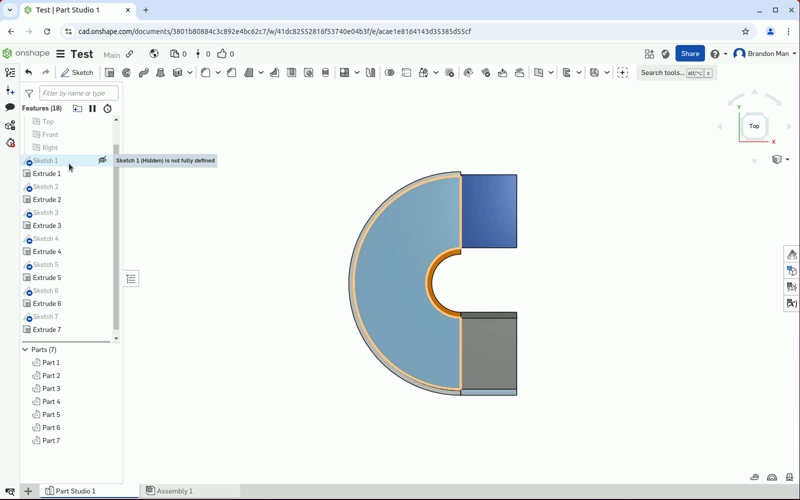
click(69, 163)
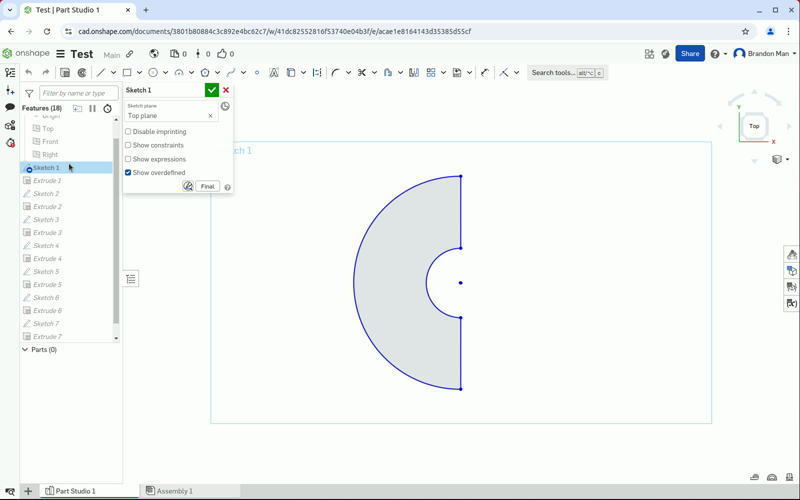
mouse_move(229, 92)
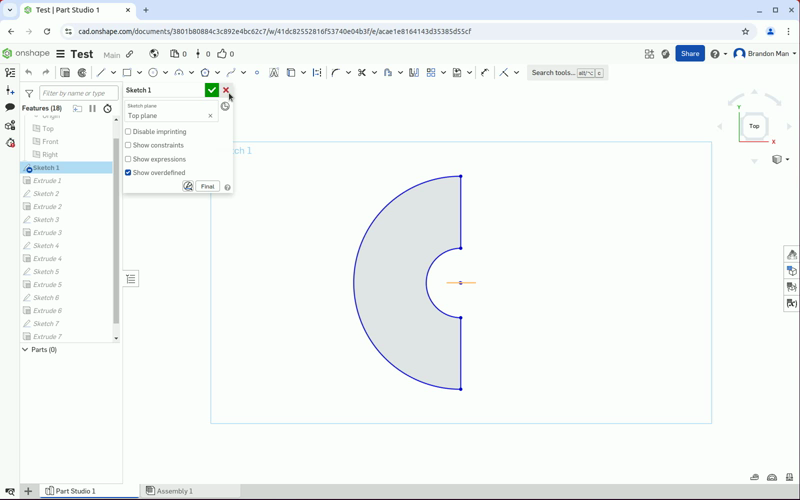
click(229, 92)
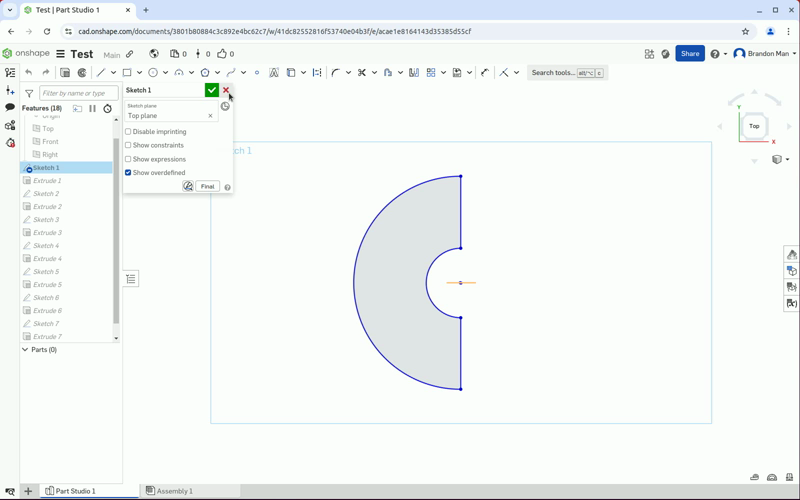
key(shift+s)
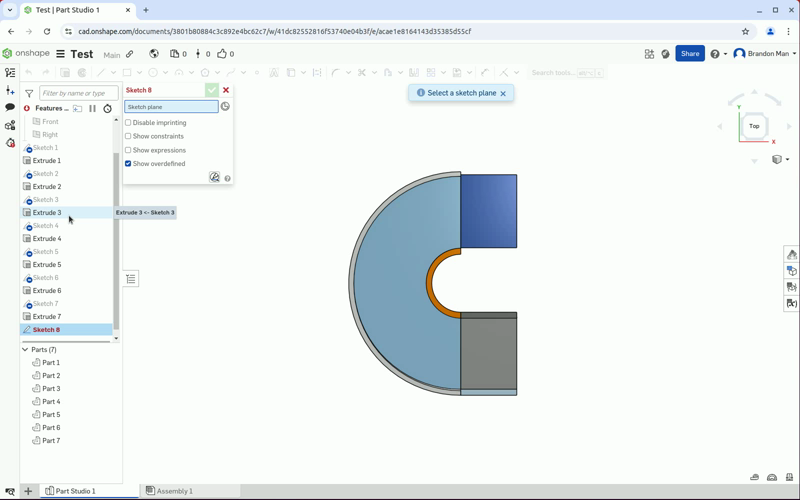
scroll(3)
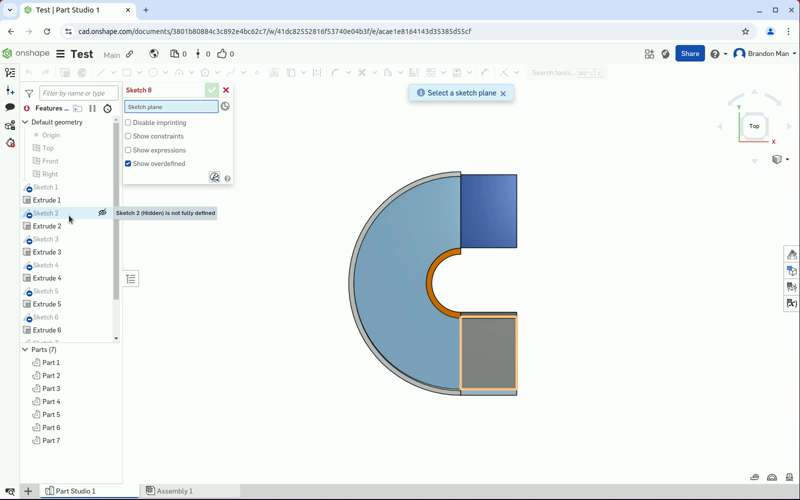
mouse_move(69, 150)
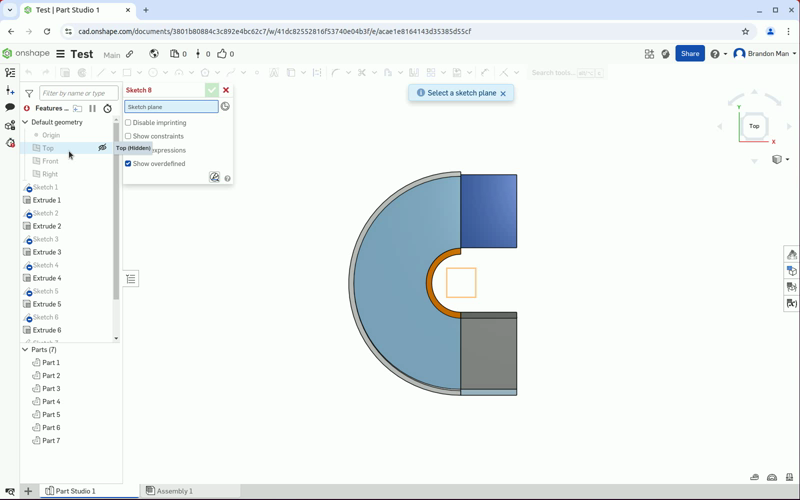
click(69, 150)
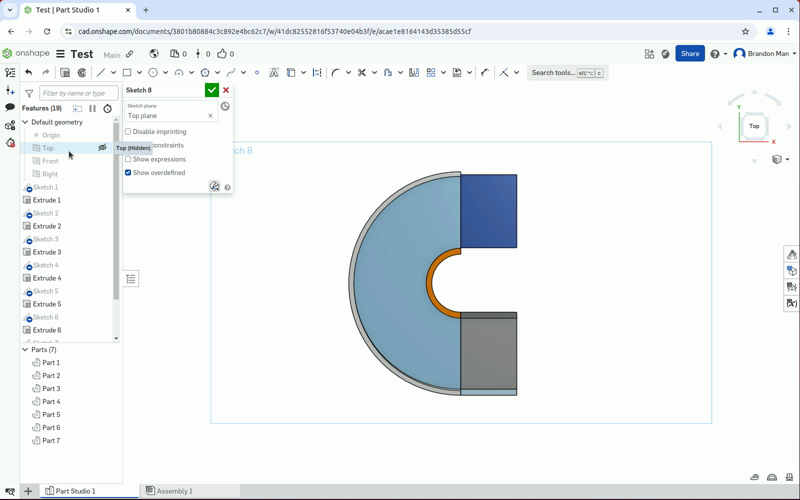
mouse_move(73, 352)
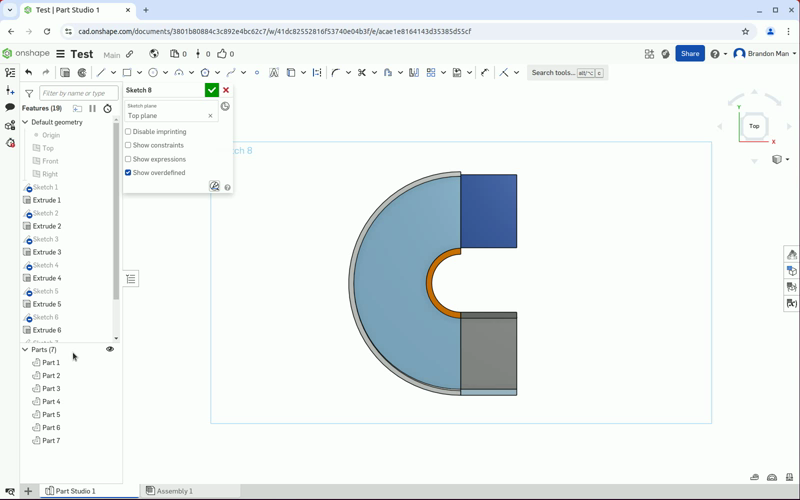
key(y)
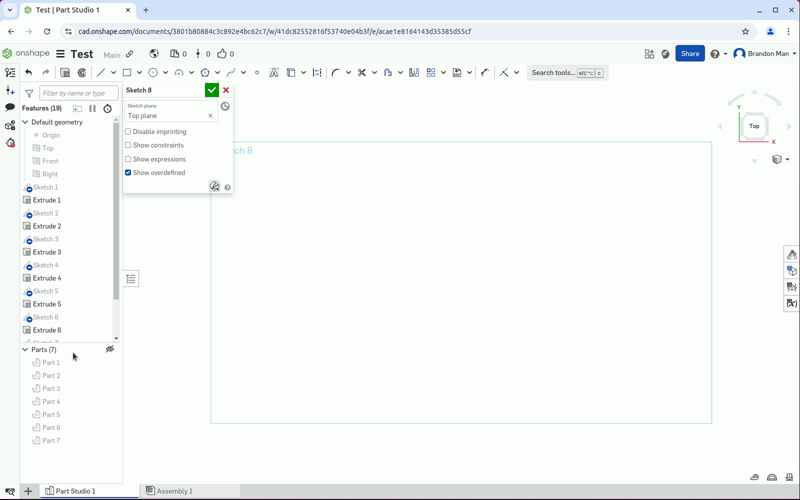
key(l)
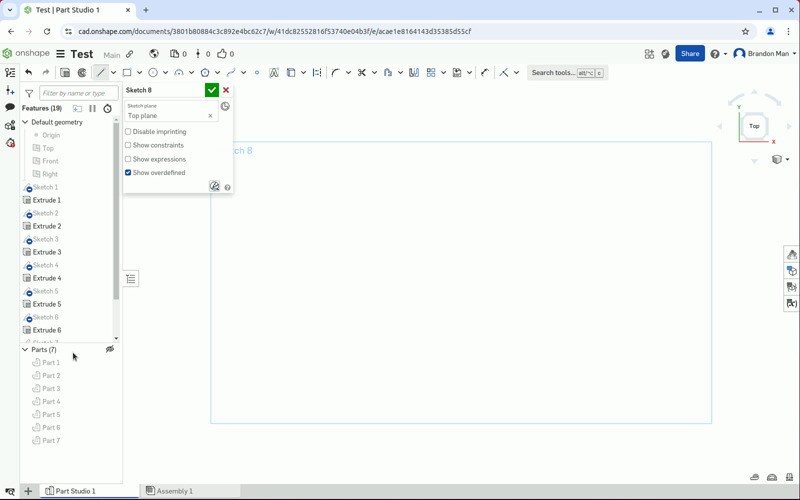
key_down(shift)
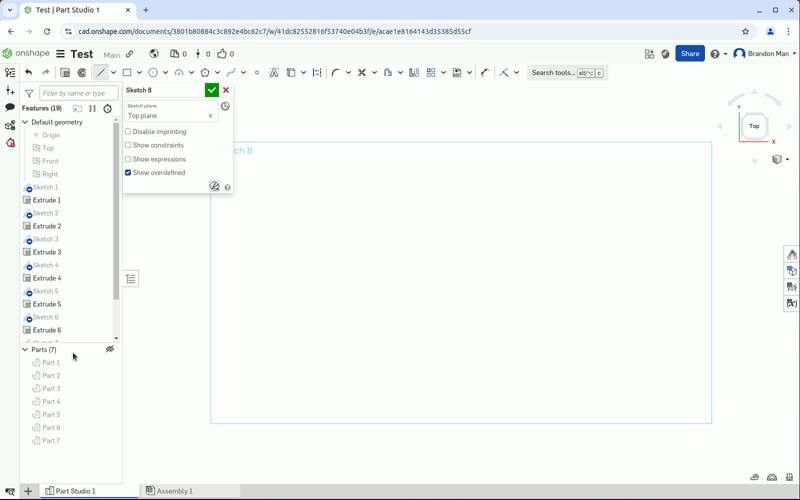
mouse_move(460, 253)
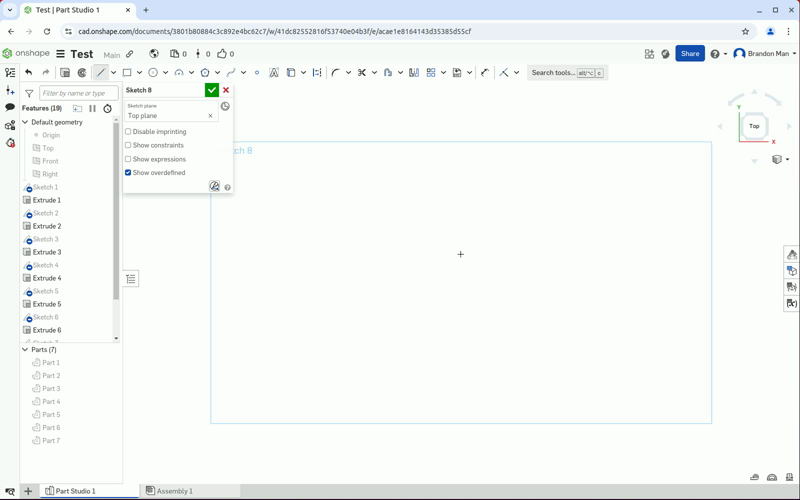
click(460, 253)
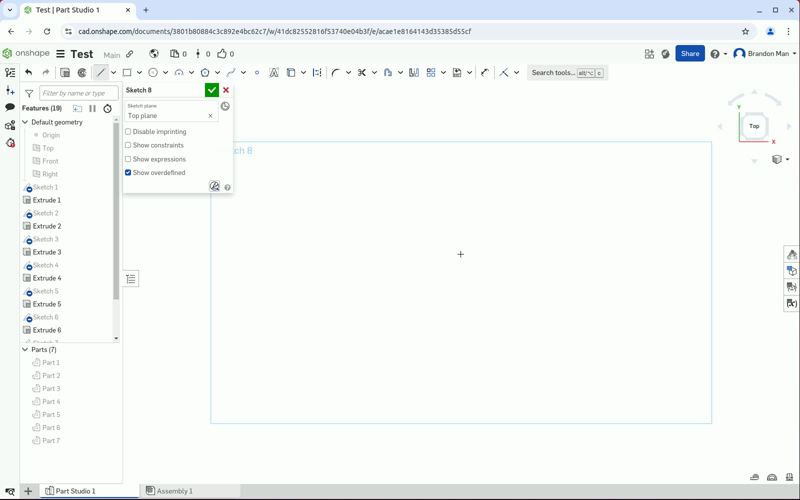
key_up(shift)
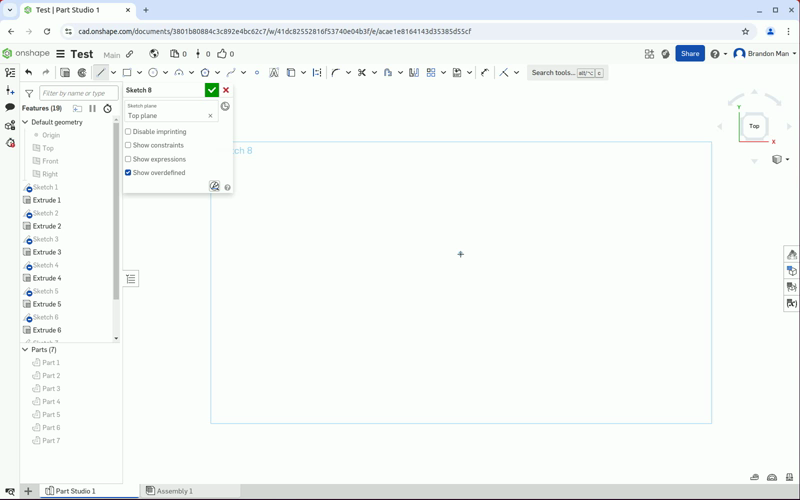
key_down(shift)
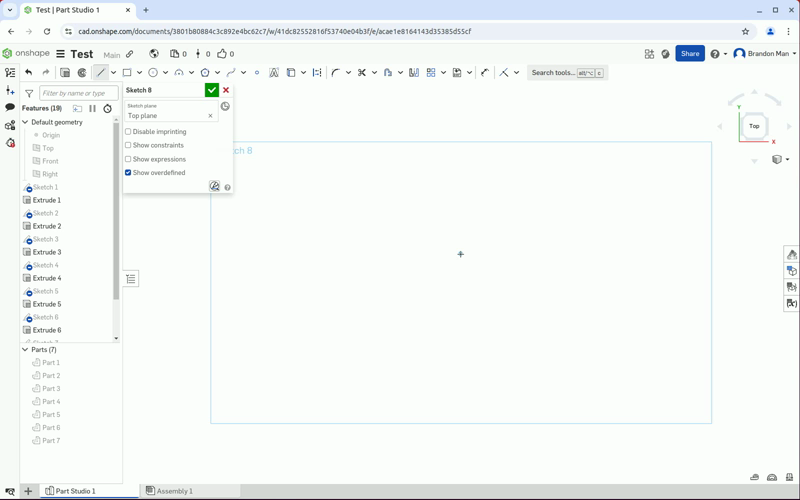
mouse_move(490, 253)
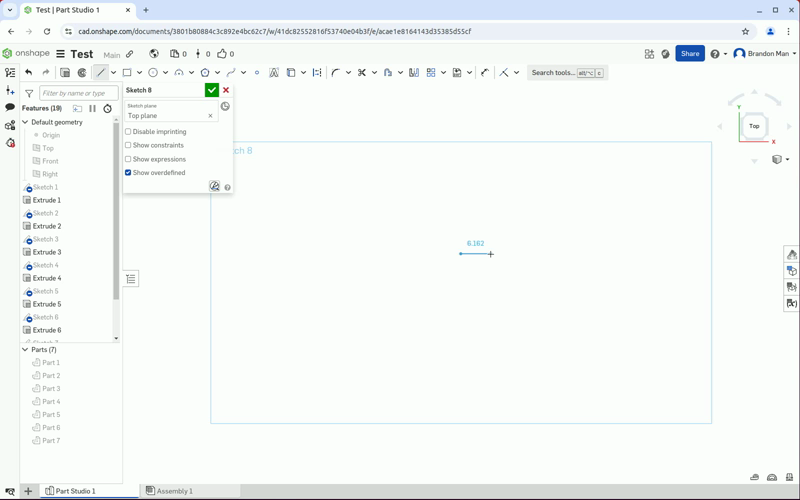
mouse_move(516, 253)
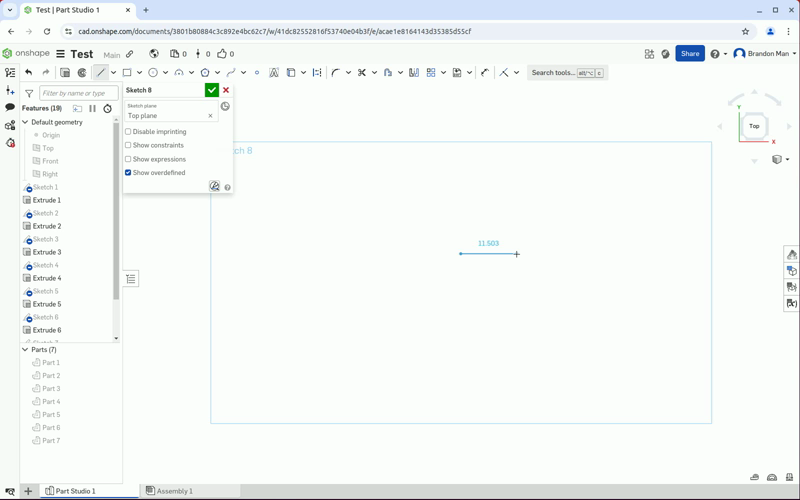
click(516, 253)
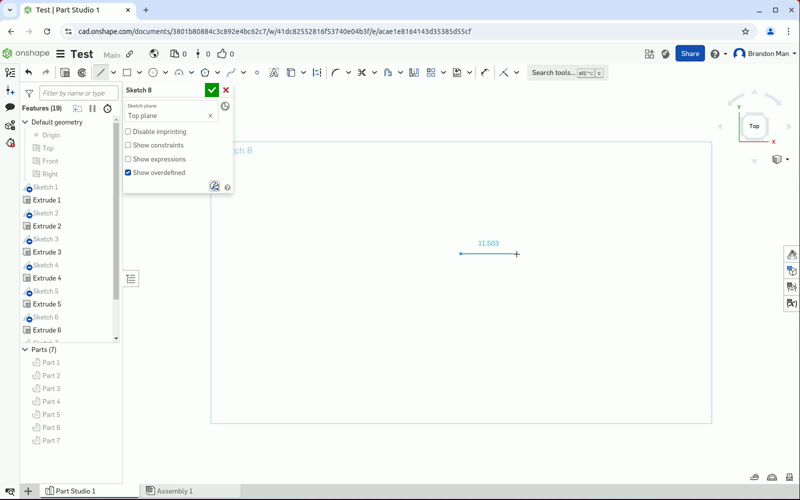
key_up(shift)
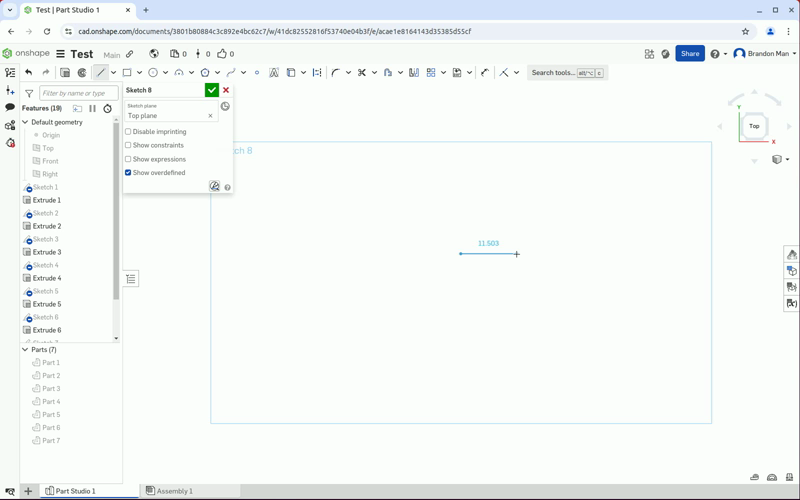
key_down(shift)
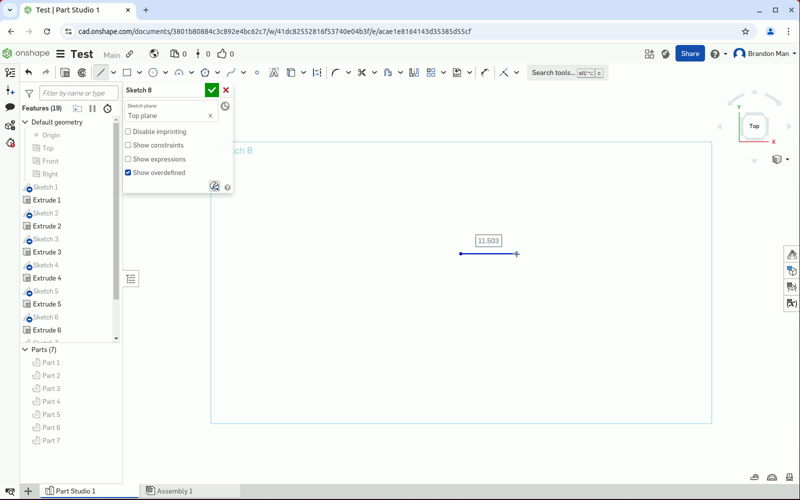
mouse_move(546, 253)
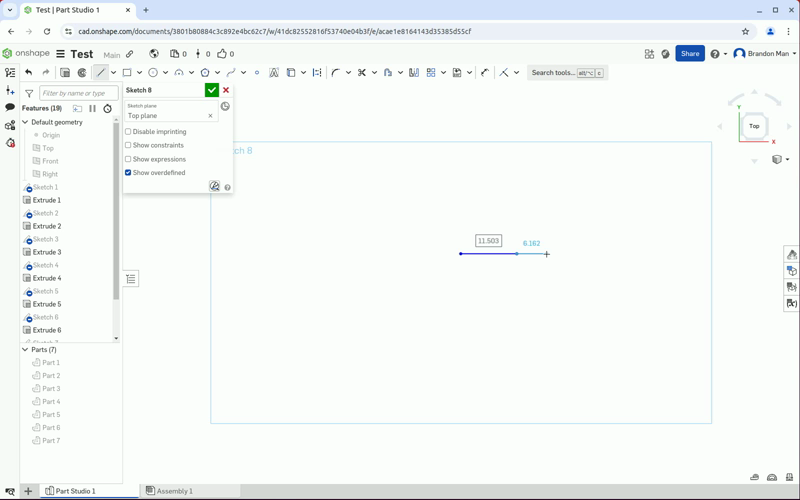
mouse_move(516, 247)
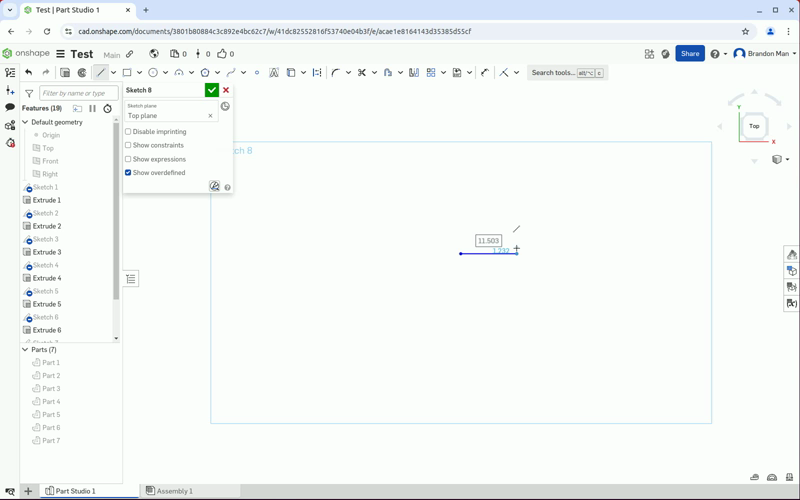
scroll(6)
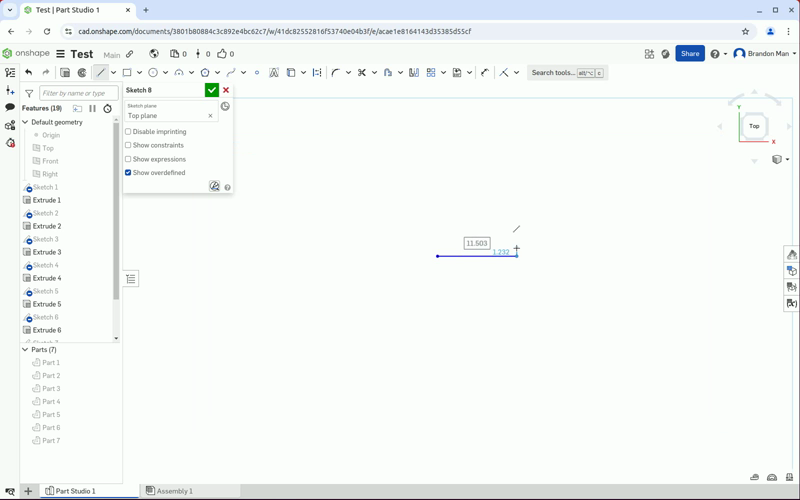
scroll(6)
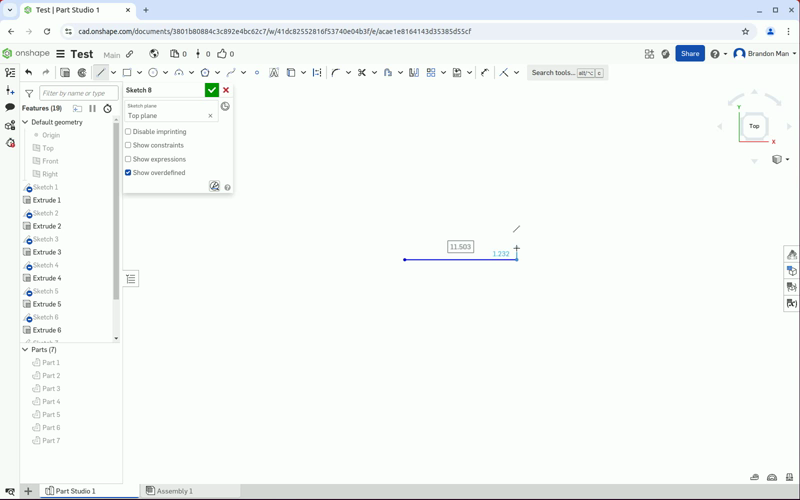
scroll(6)
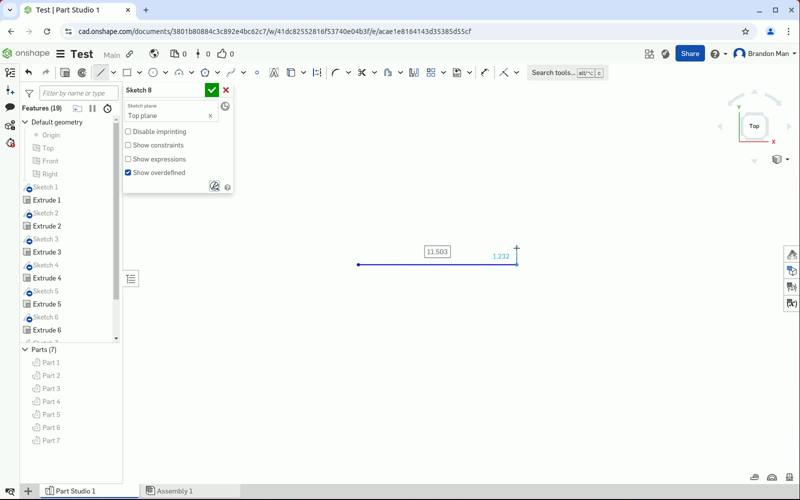
scroll(6)
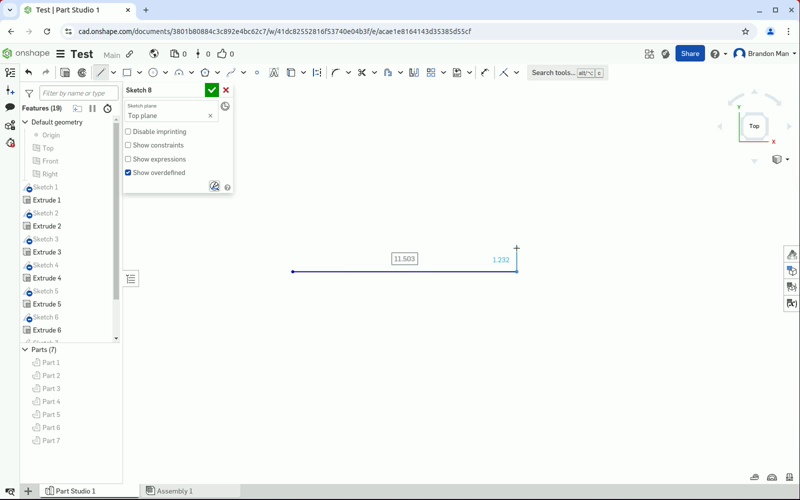
scroll(6)
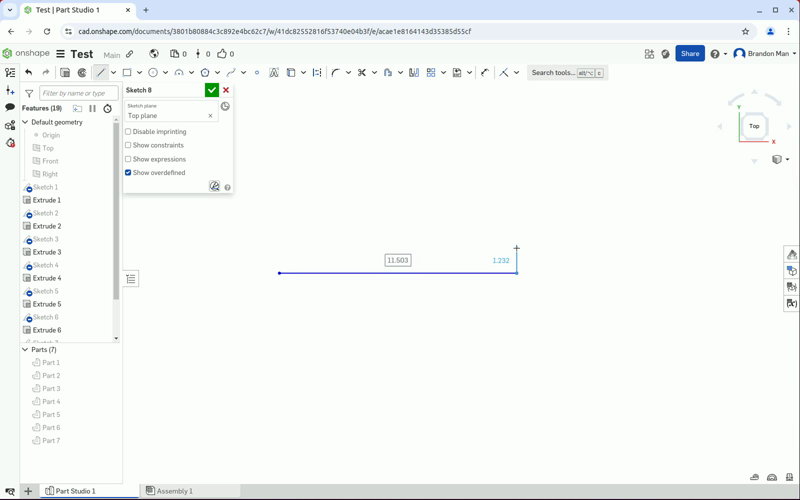
scroll(6)
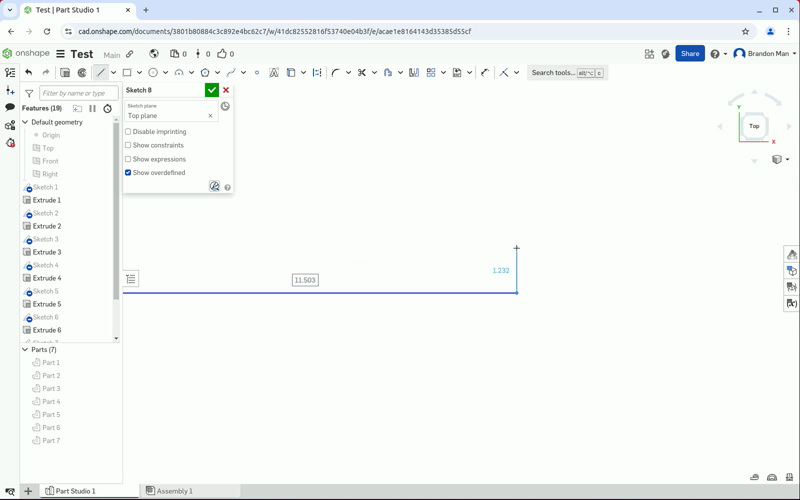
scroll(6)
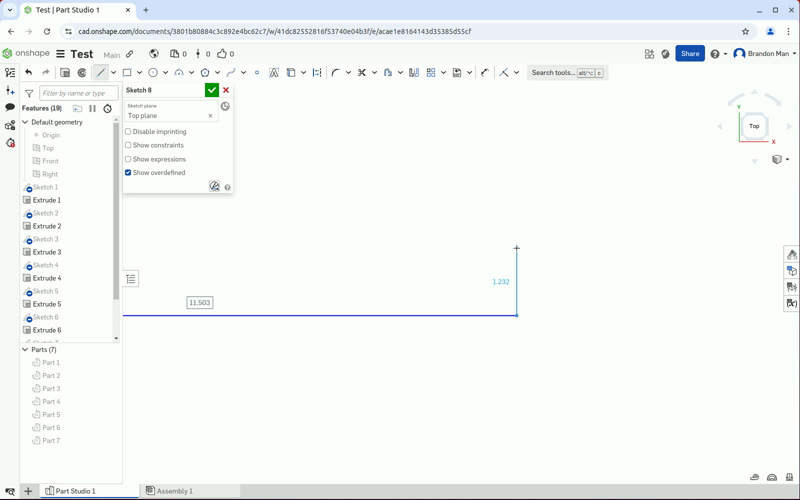
click(516, 247)
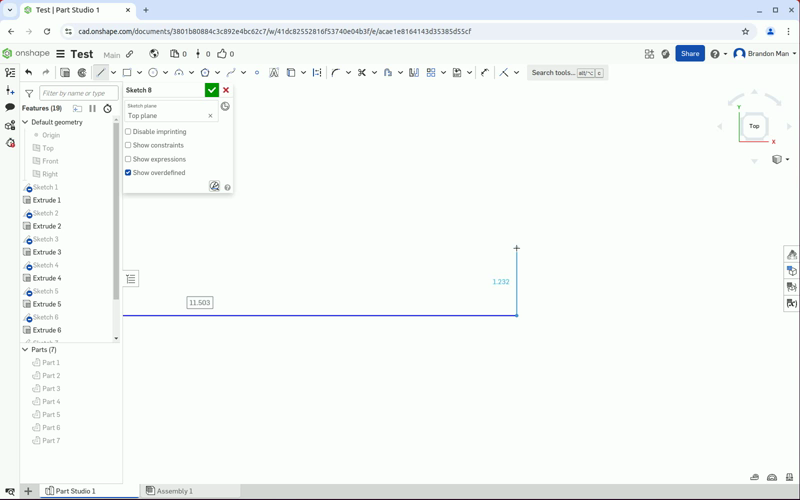
scroll(-6)
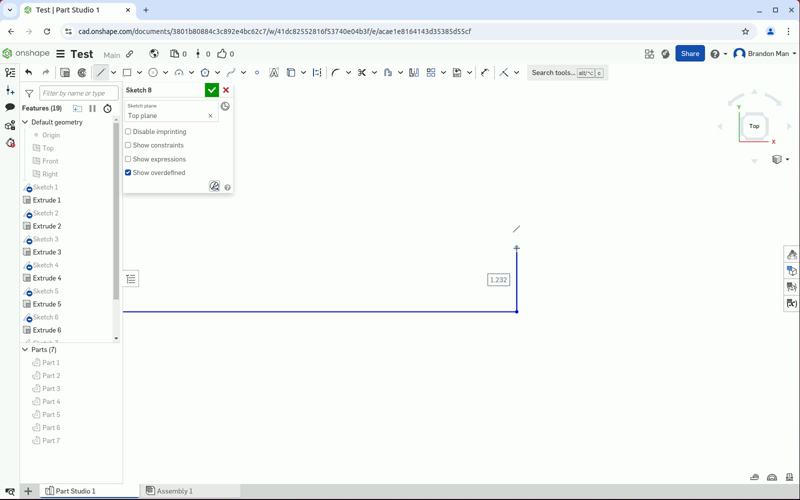
scroll(-6)
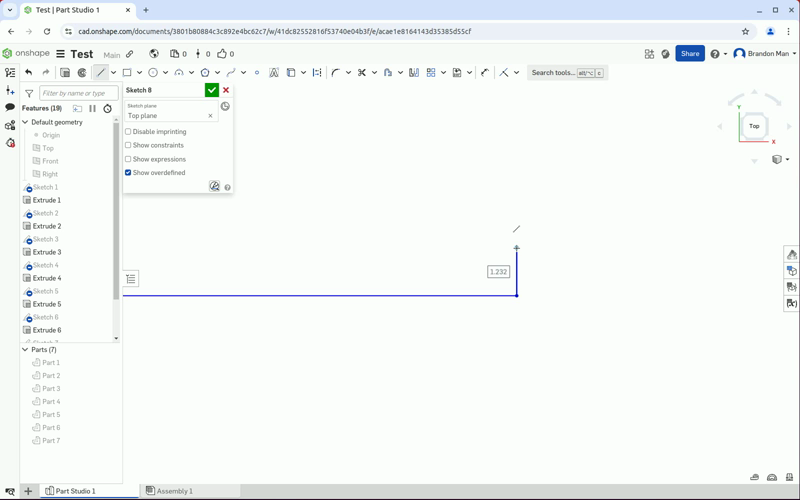
scroll(-6)
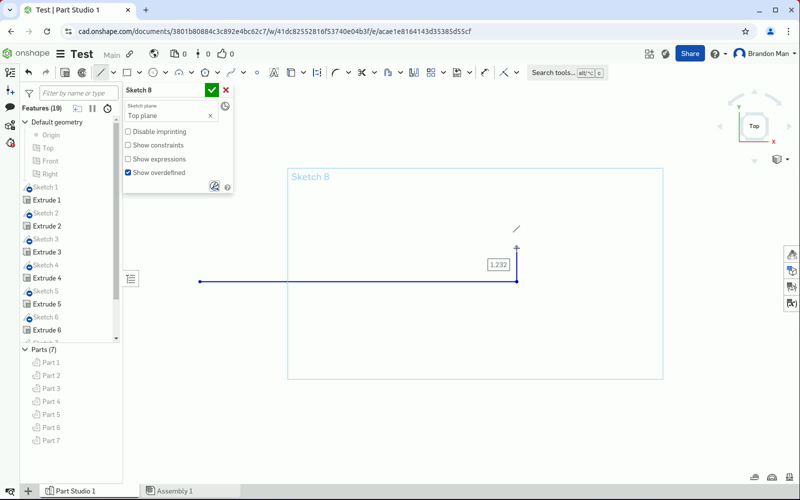
scroll(-6)
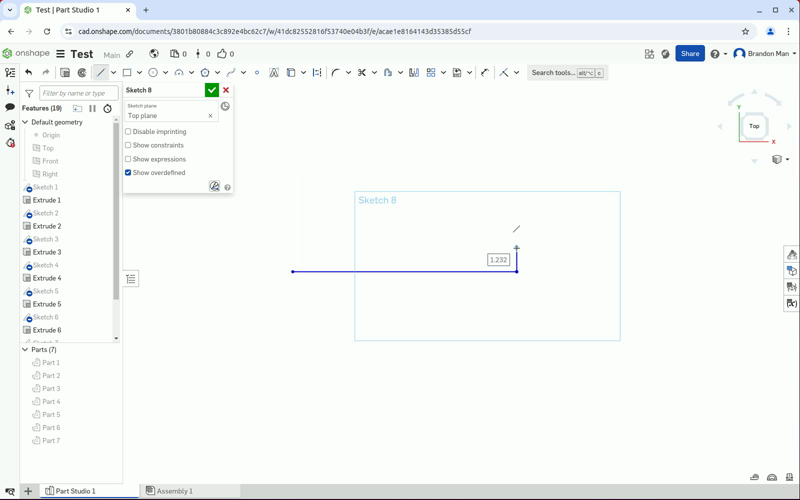
scroll(-6)
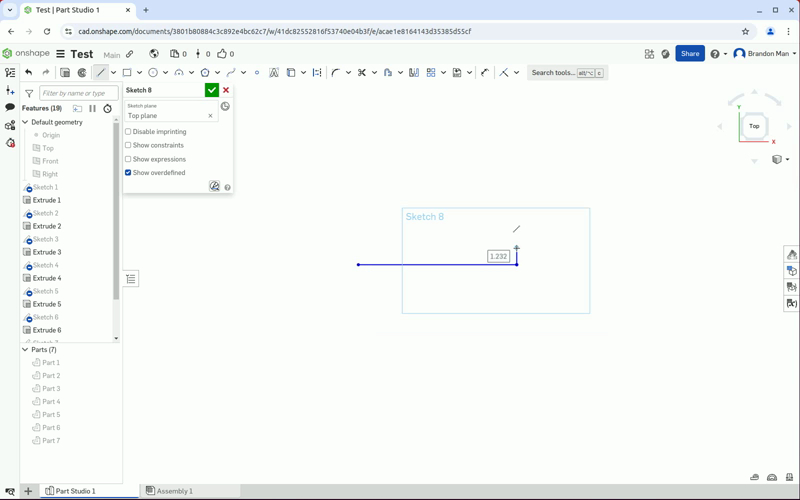
scroll(-6)
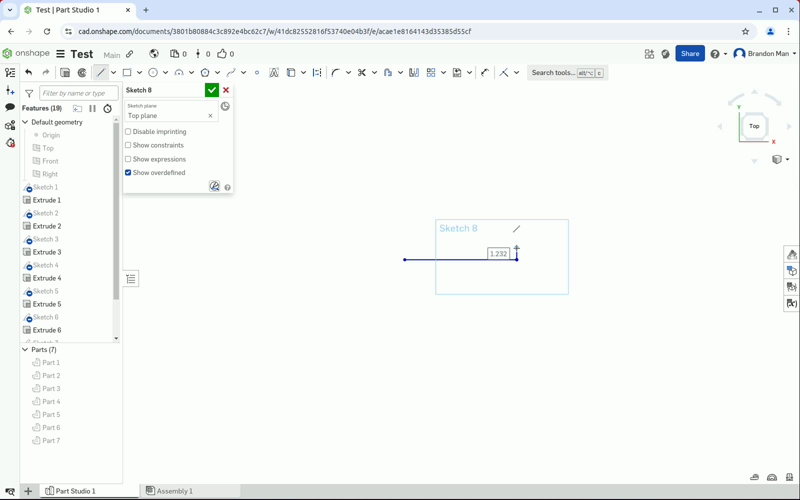
scroll(-6)
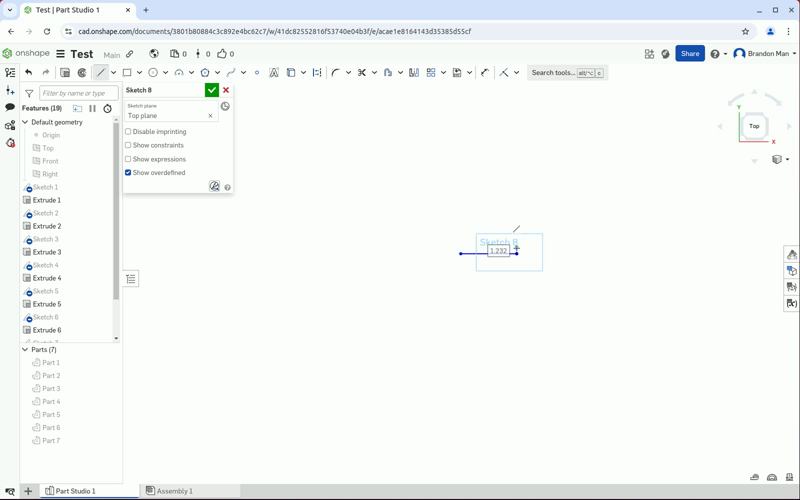
key_up(shift)
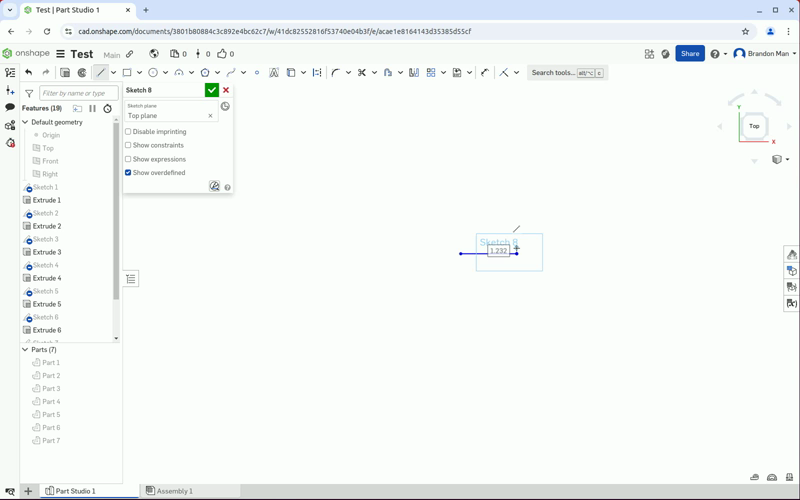
key_down(shift)
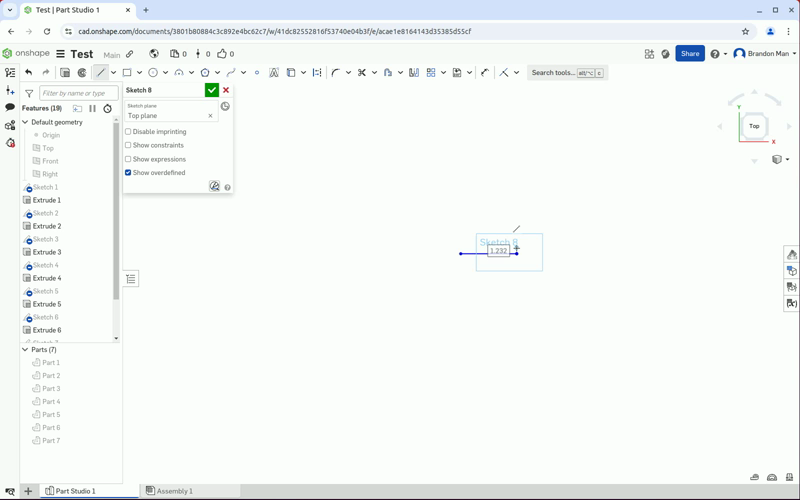
mouse_move(546, 247)
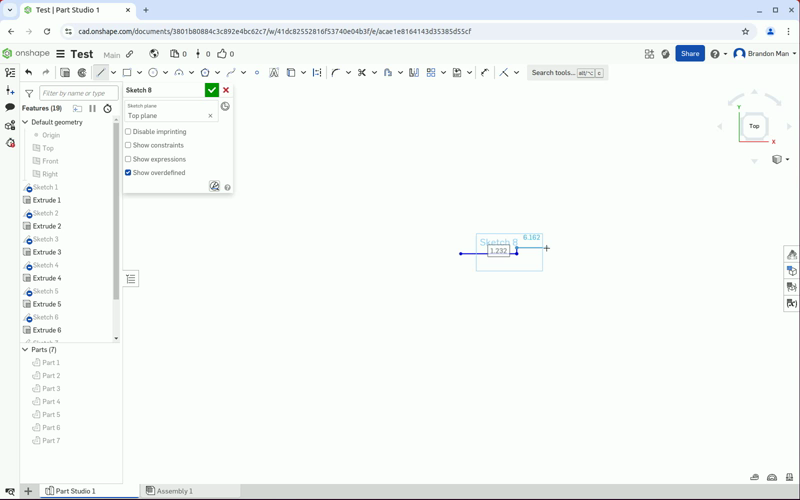
mouse_move(460, 247)
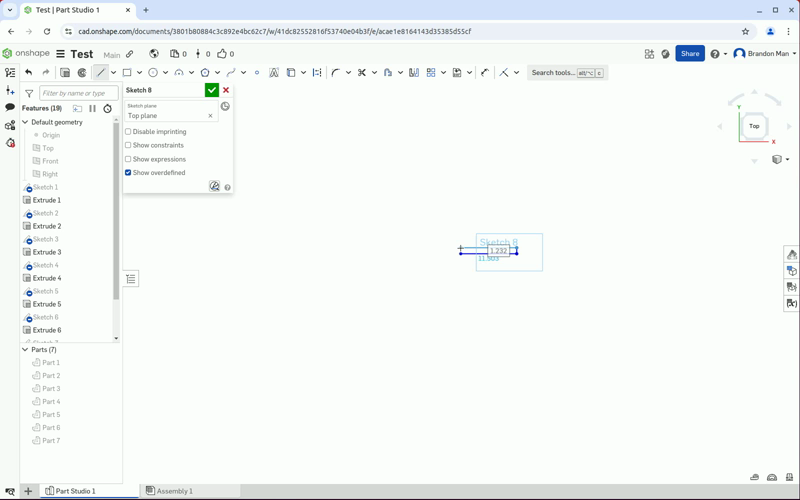
click(460, 247)
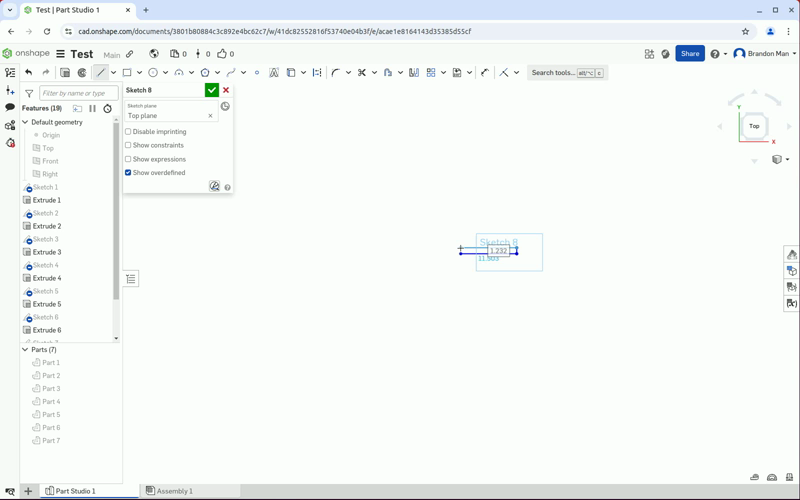
key_up(shift)
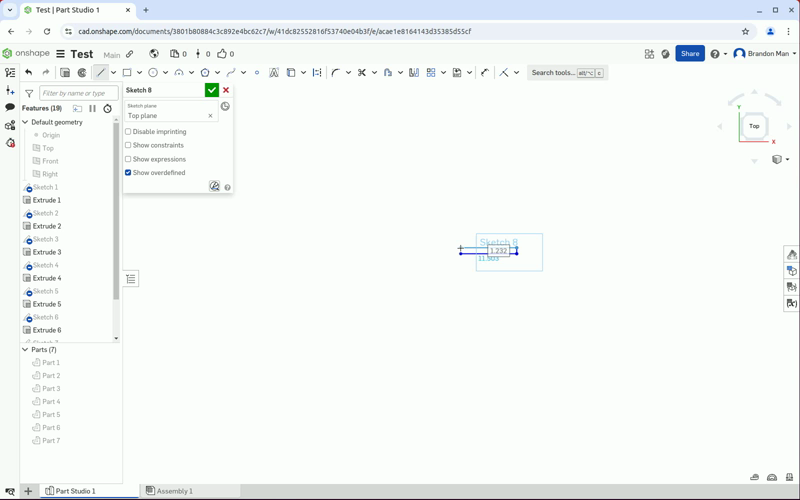
mouse_move(490, 247)
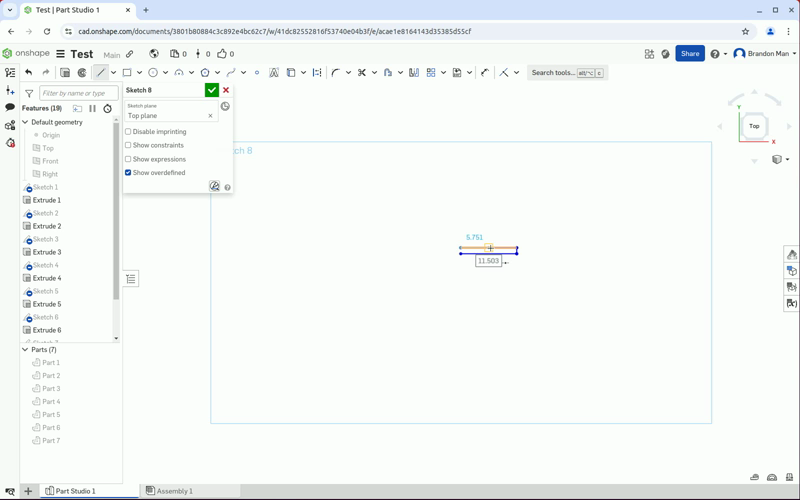
key_down(shift)
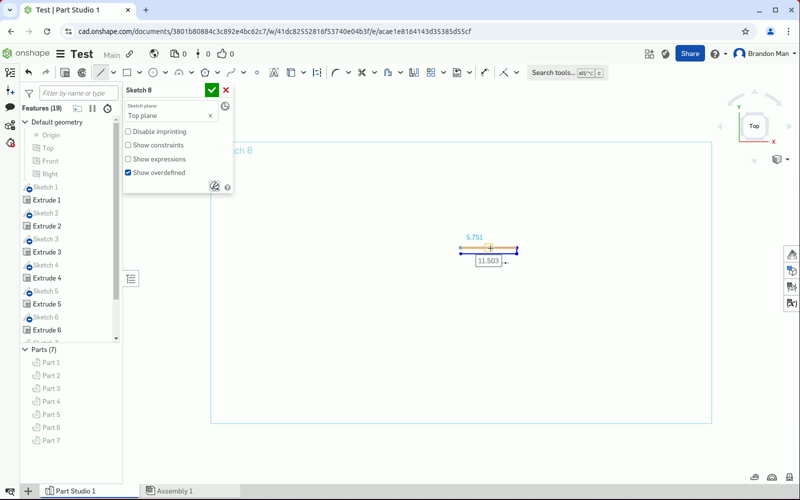
mouse_move(460, 253)
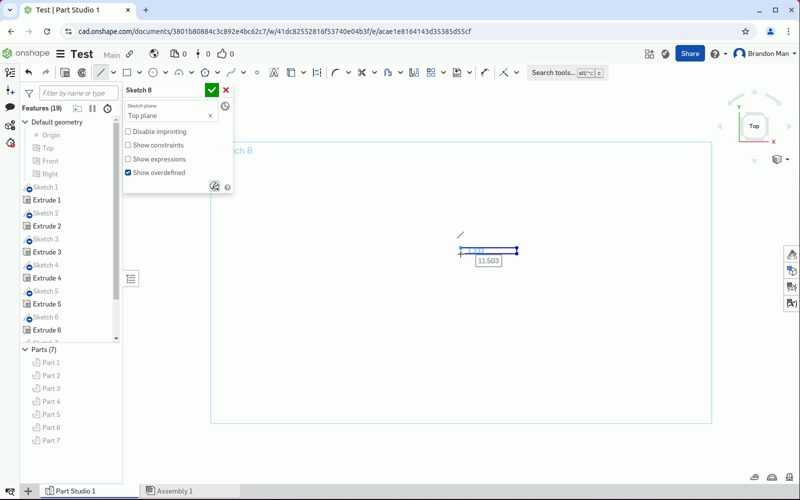
scroll(6)
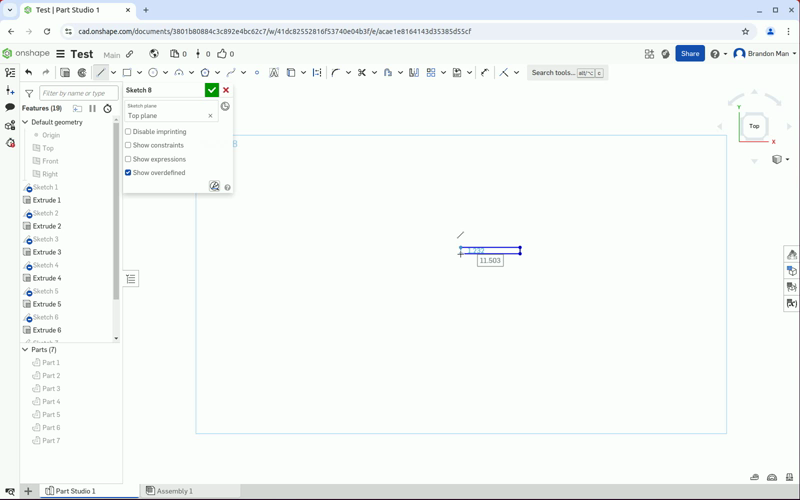
scroll(6)
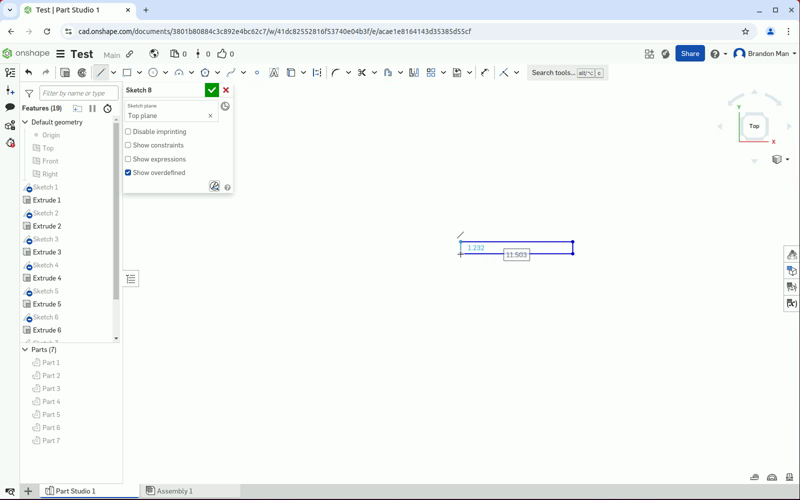
scroll(6)
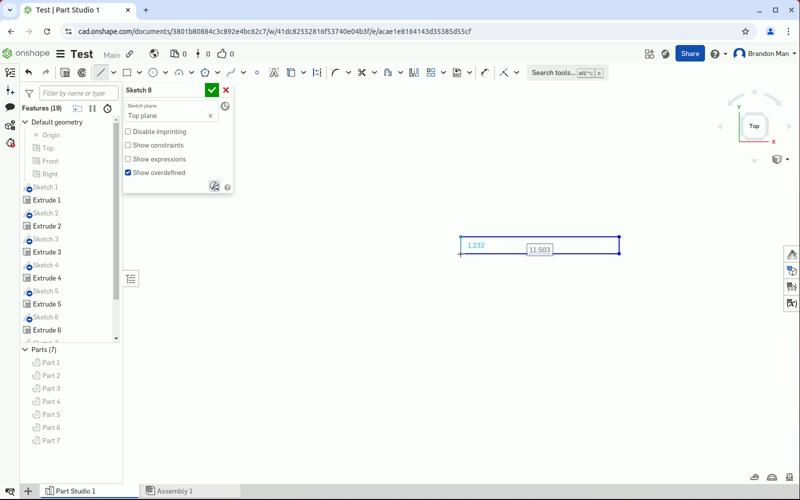
scroll(6)
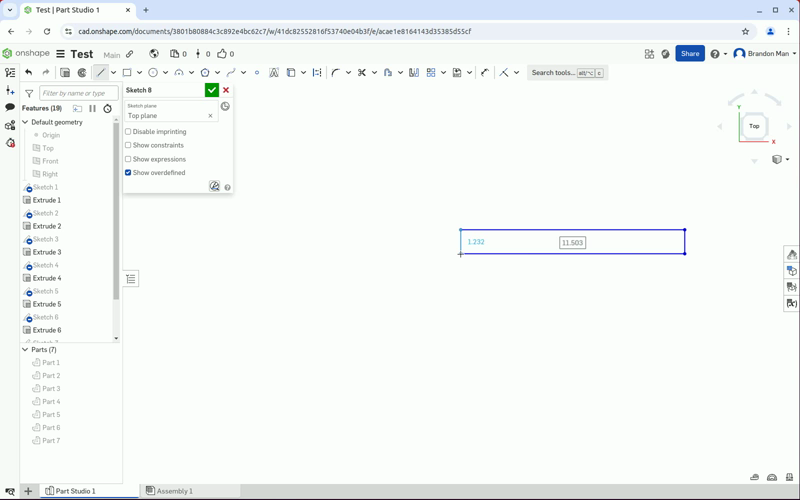
scroll(6)
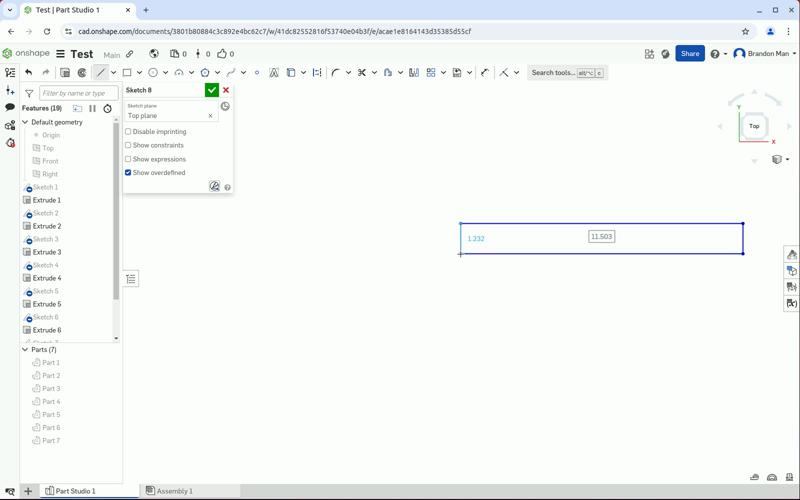
scroll(6)
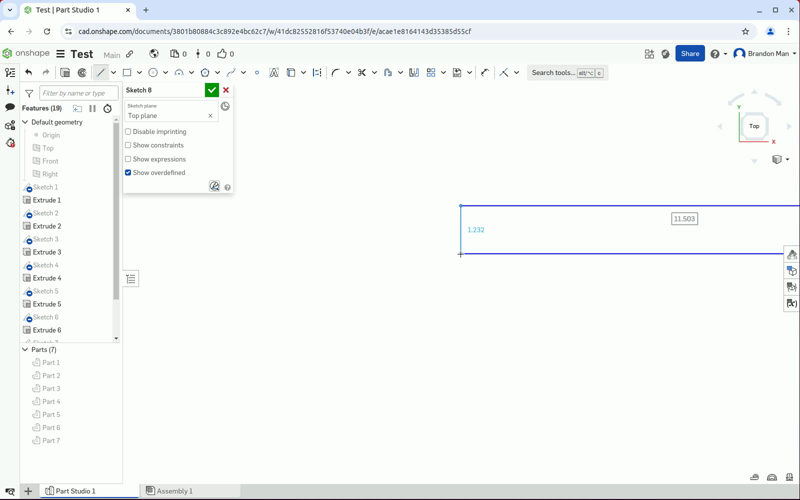
scroll(6)
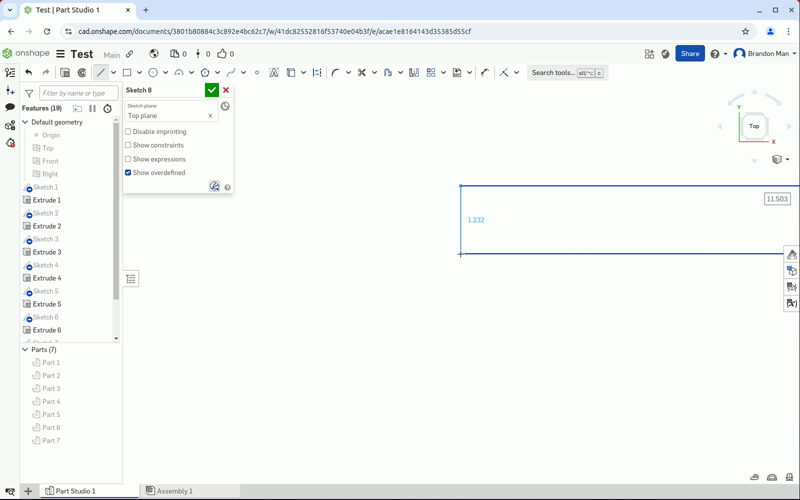
key_up(shift)
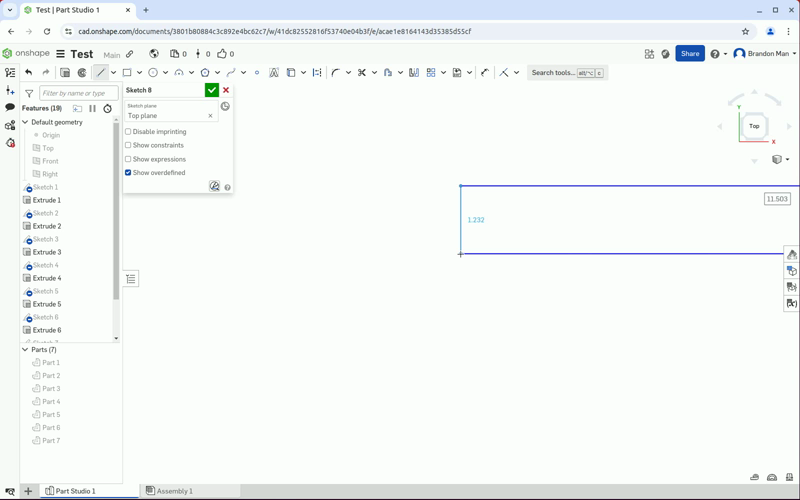
click(460, 253)
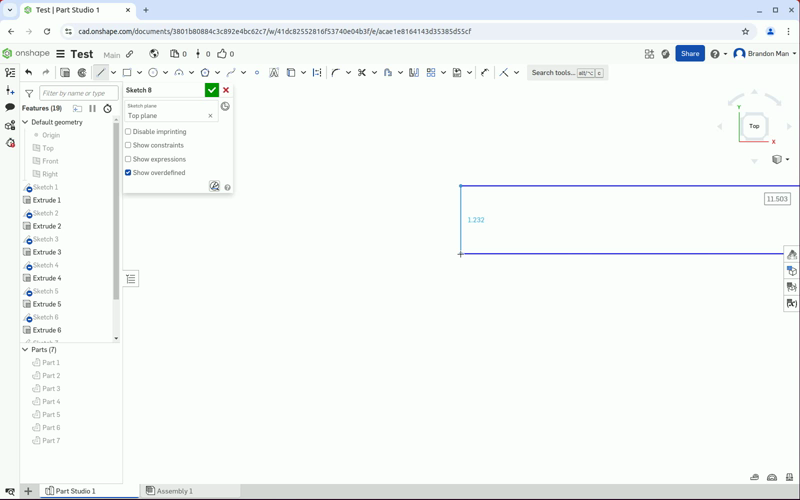
scroll(-6)
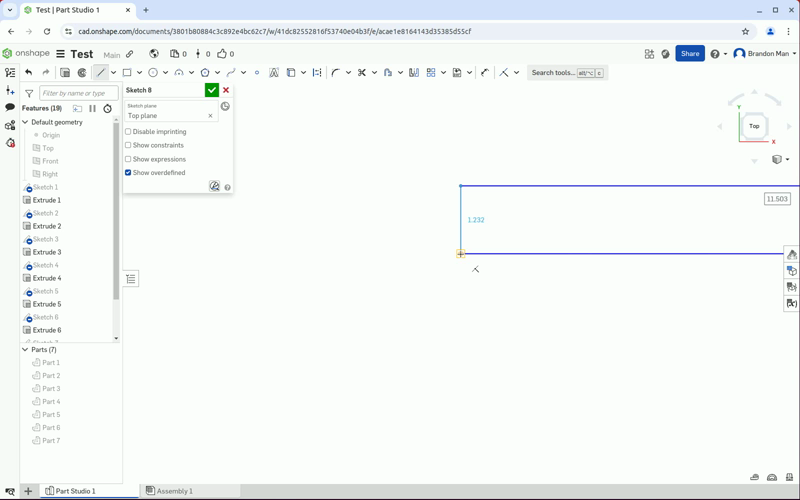
scroll(-6)
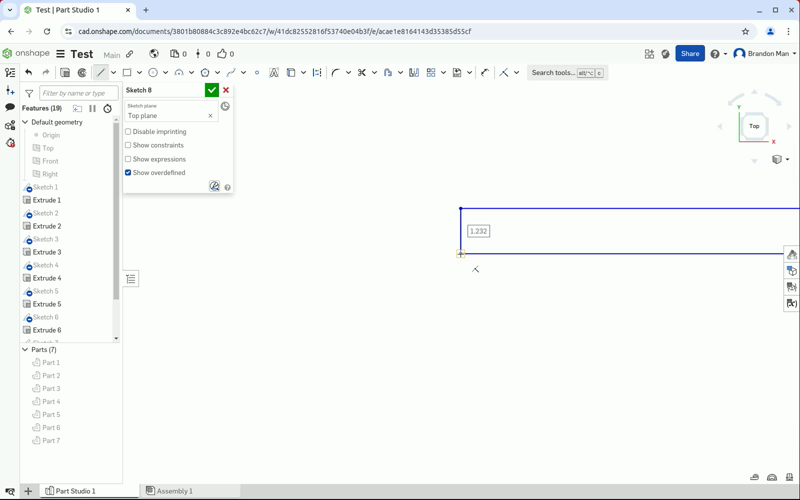
scroll(-6)
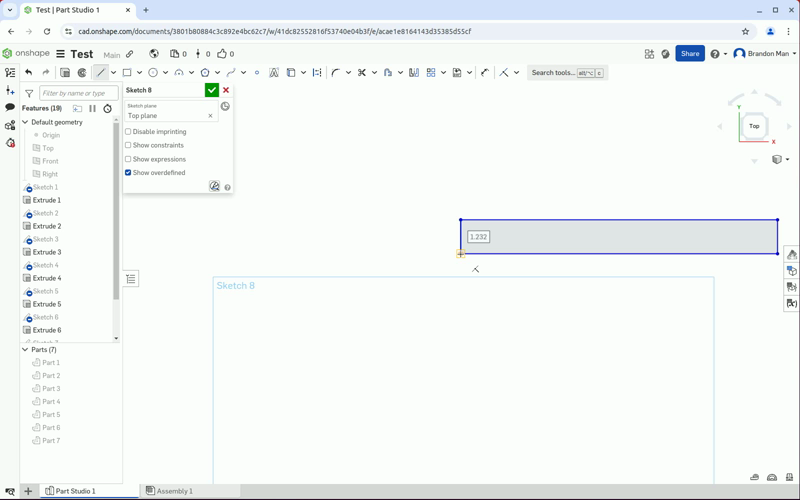
scroll(-6)
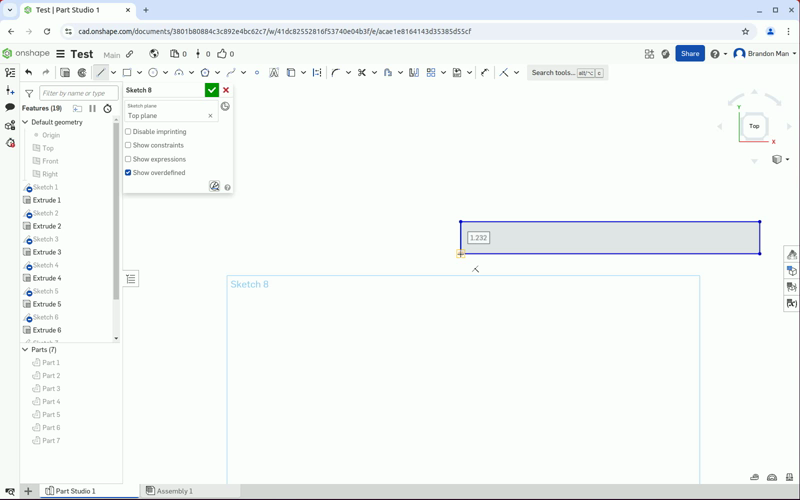
scroll(-6)
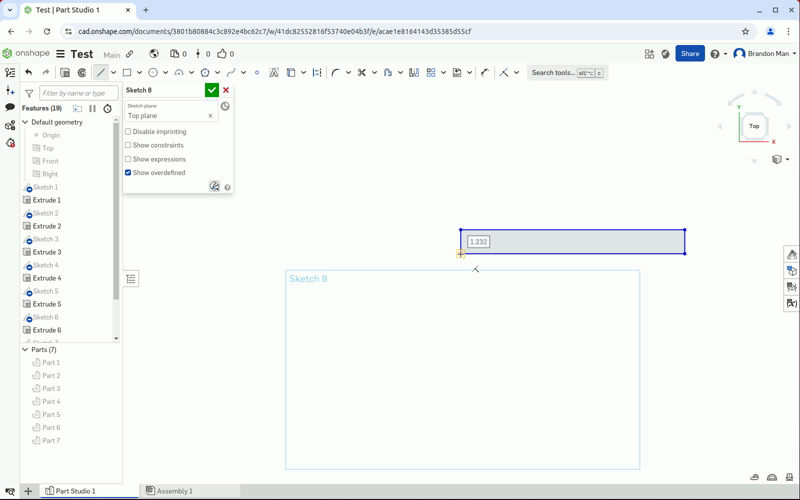
scroll(-6)
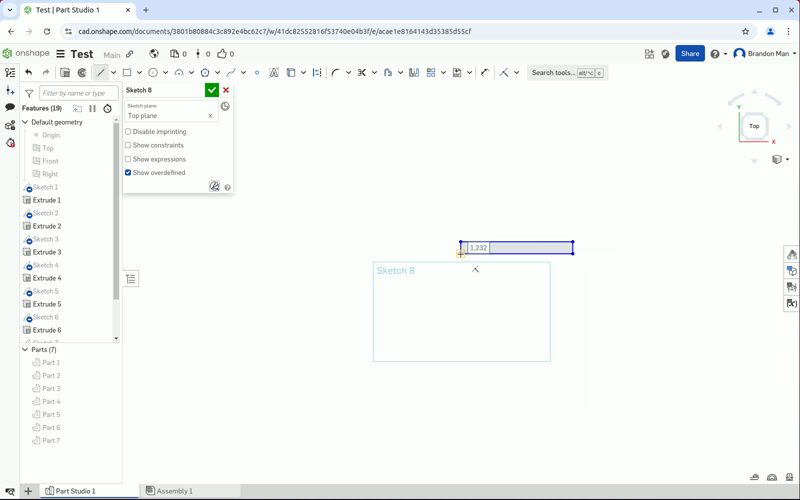
scroll(-6)
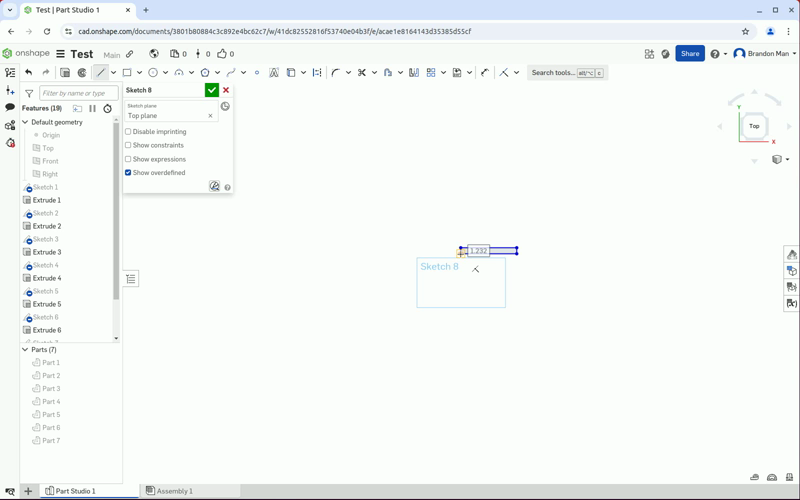
key(esc)
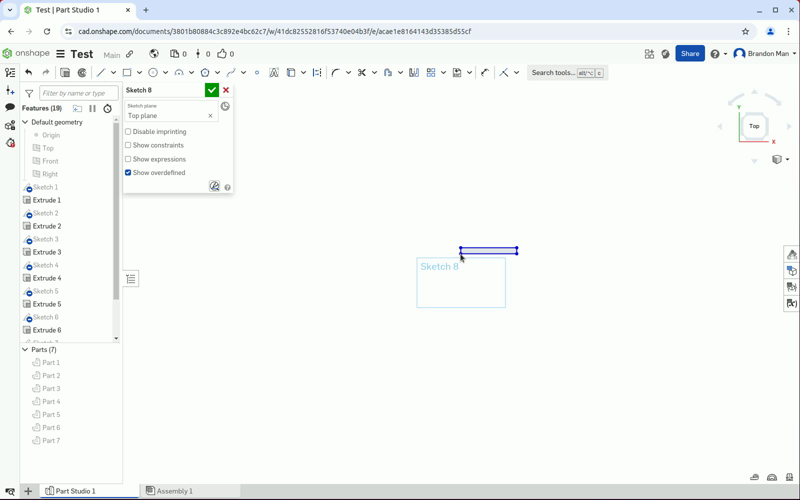
mouse_move(494, 250)
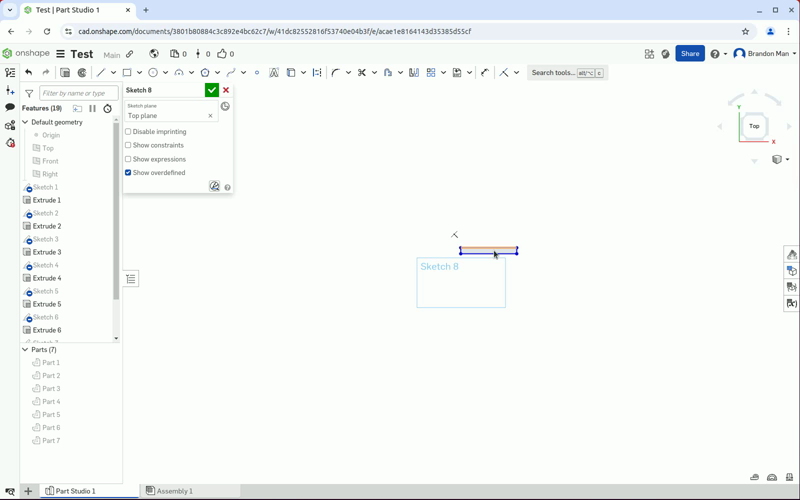
scroll(6)
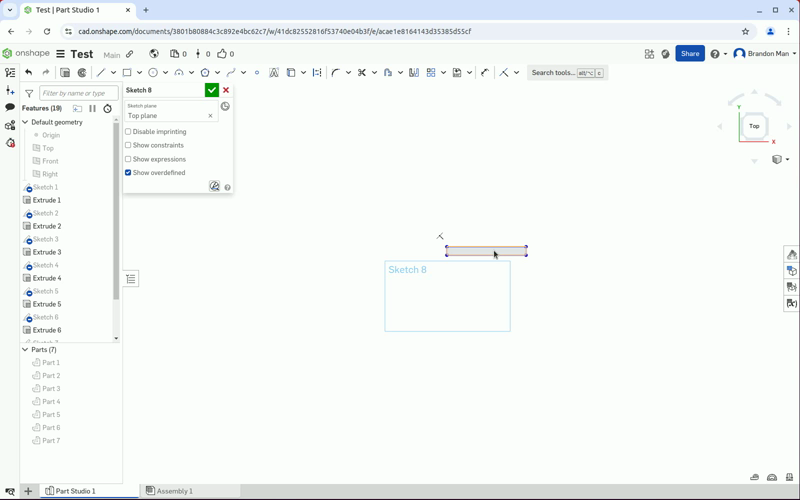
scroll(6)
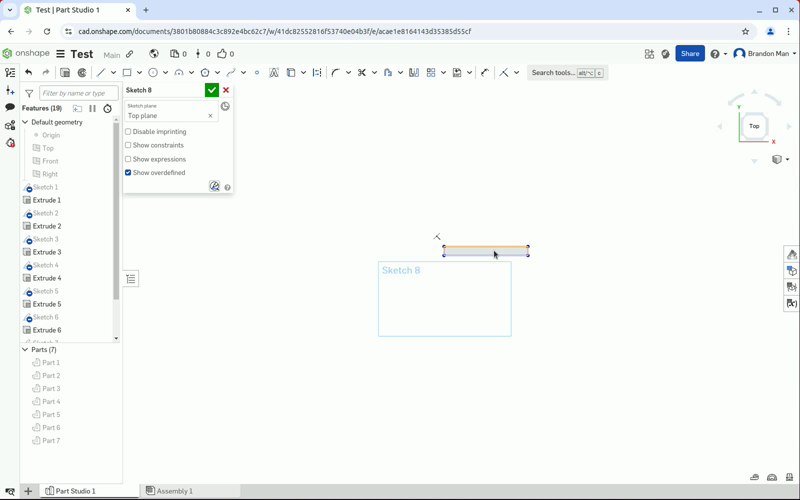
scroll(6)
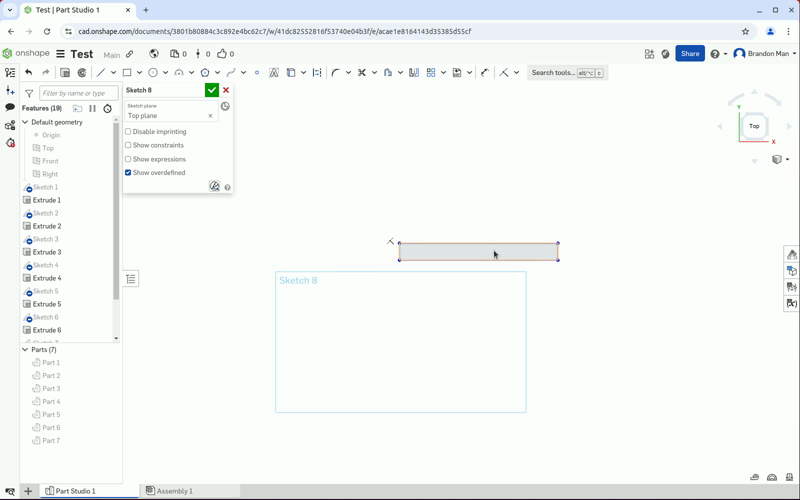
scroll(6)
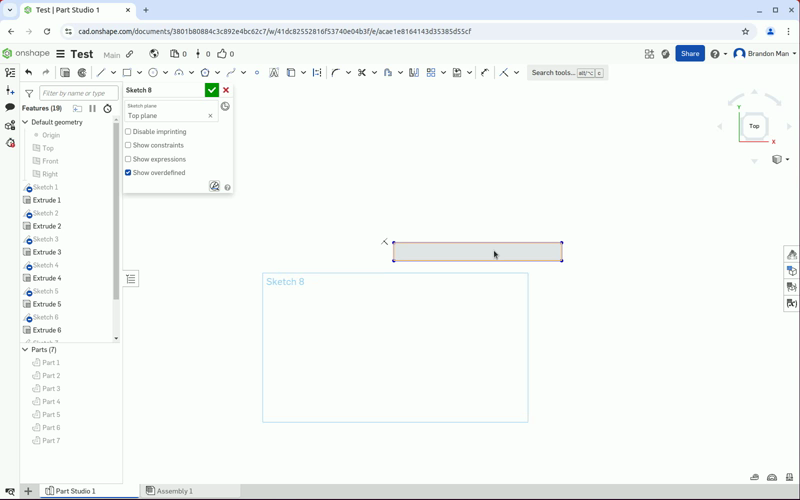
scroll(6)
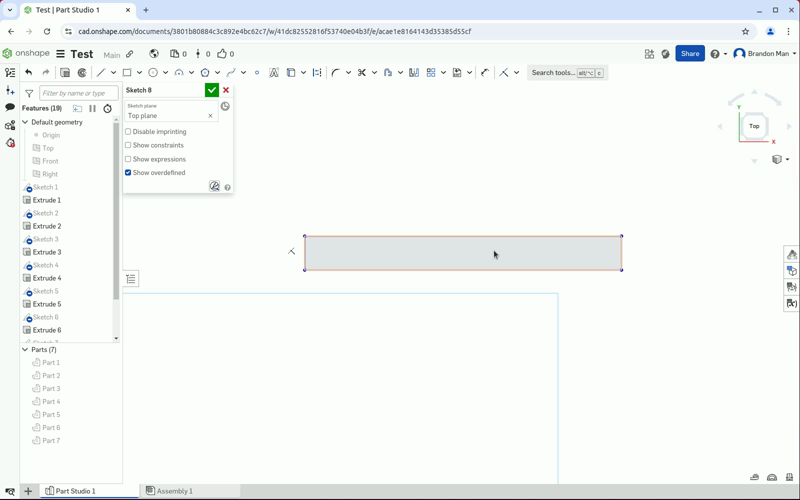
scroll(6)
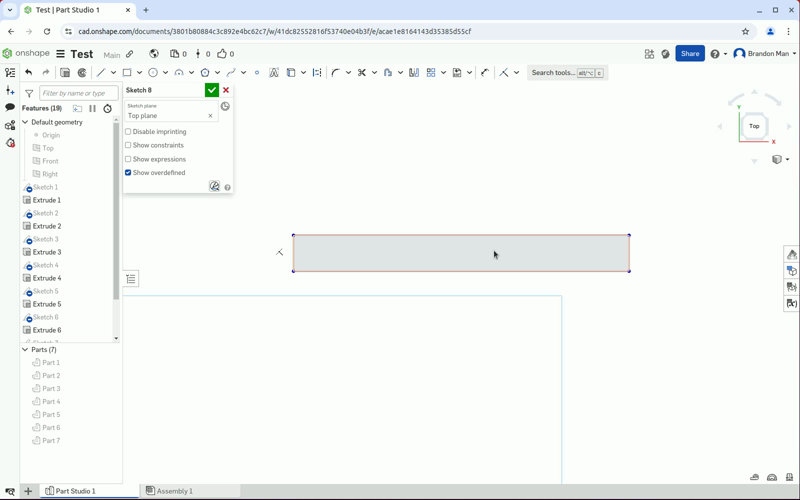
scroll(6)
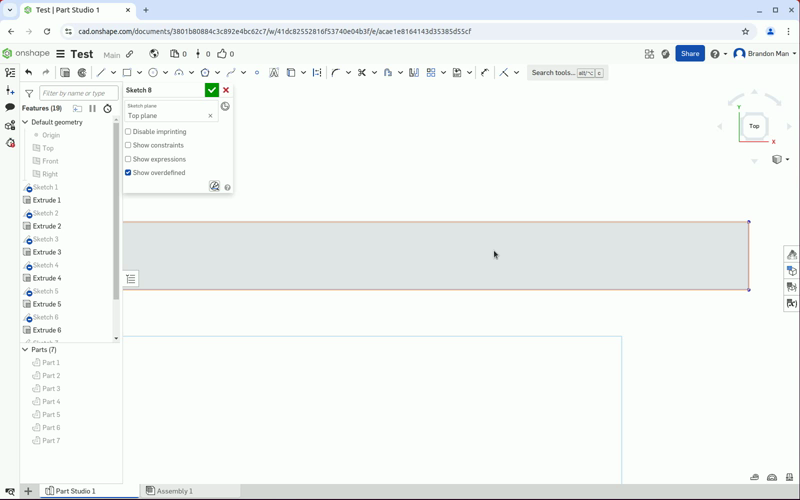
click(494, 250)
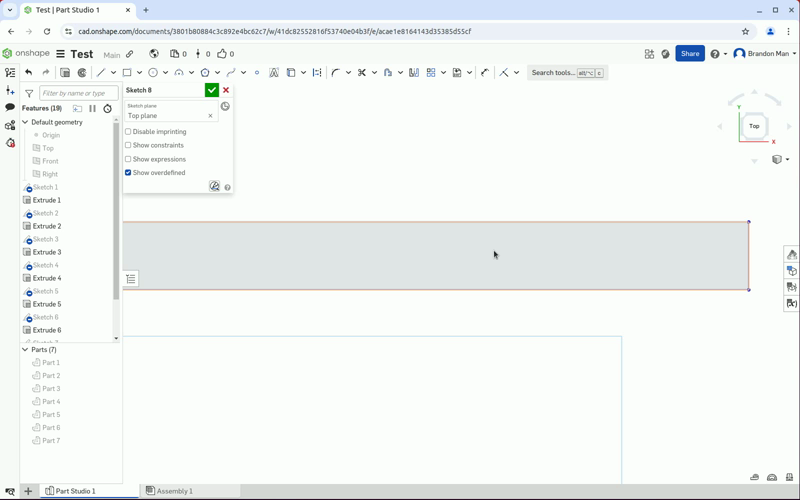
scroll(-6)
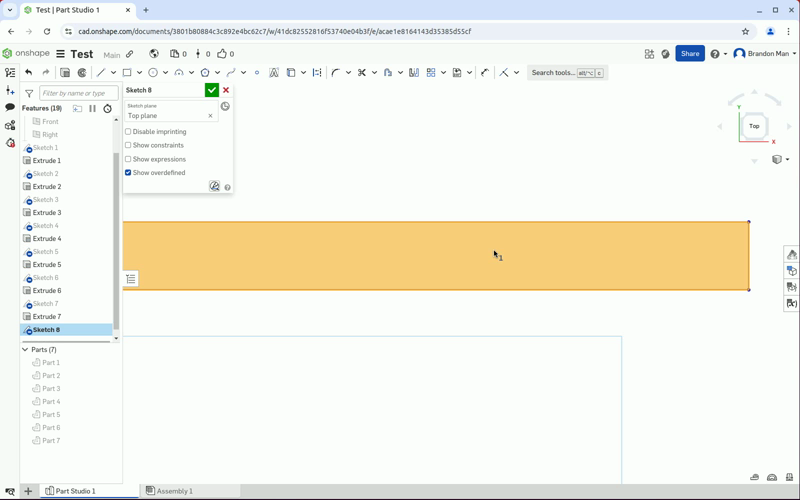
scroll(-6)
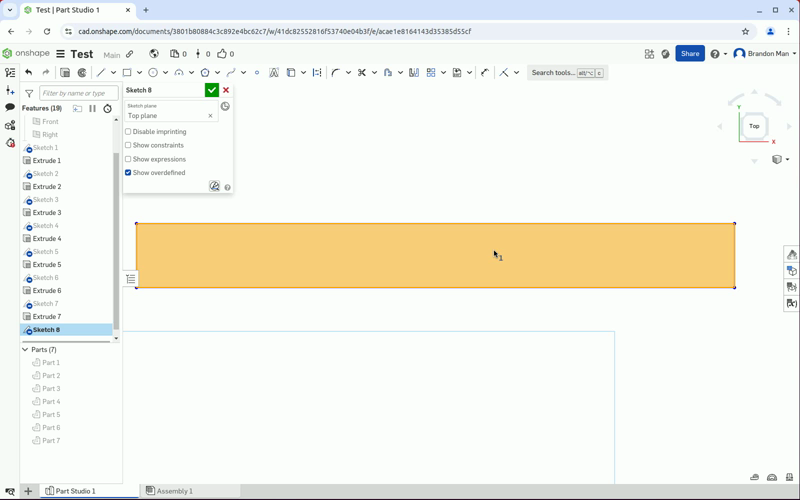
scroll(-6)
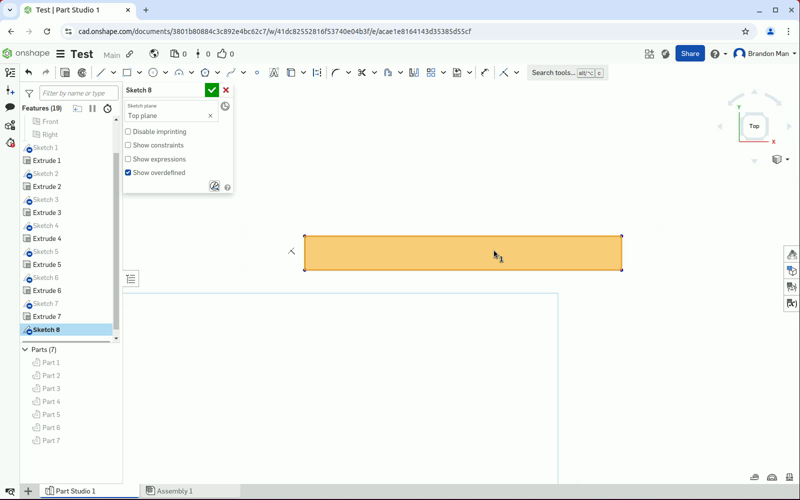
scroll(-6)
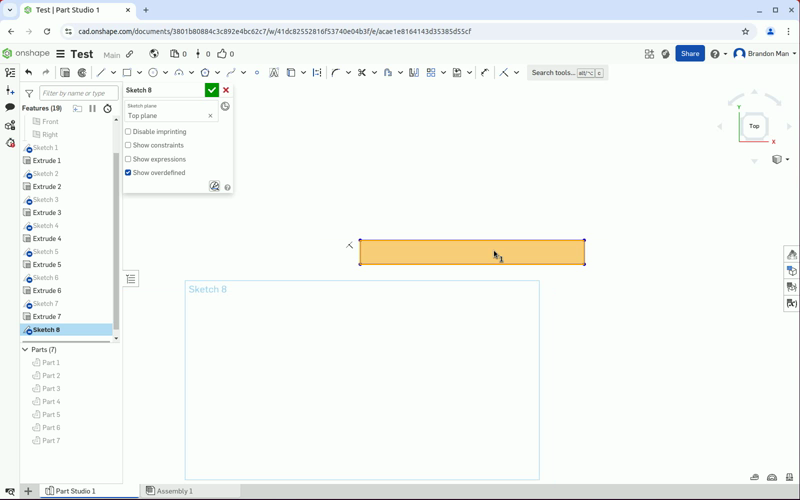
scroll(-6)
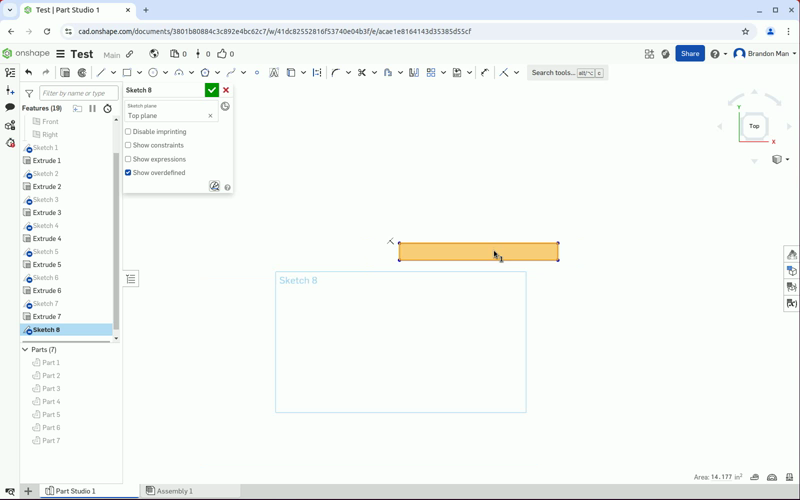
scroll(-6)
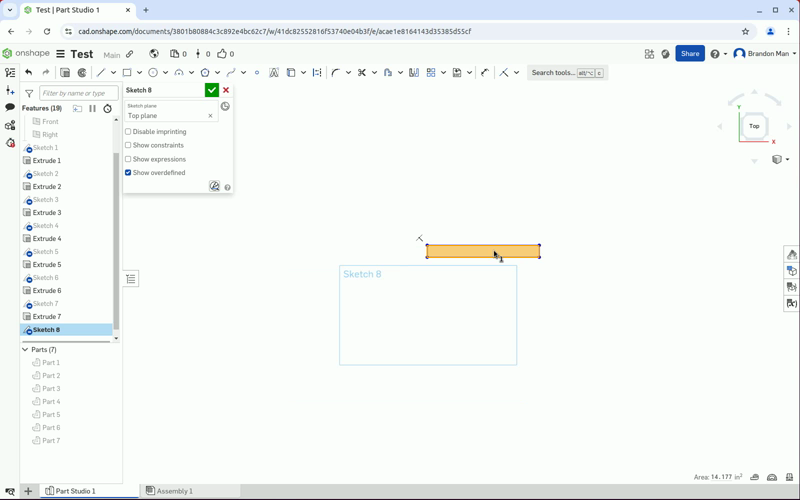
scroll(-6)
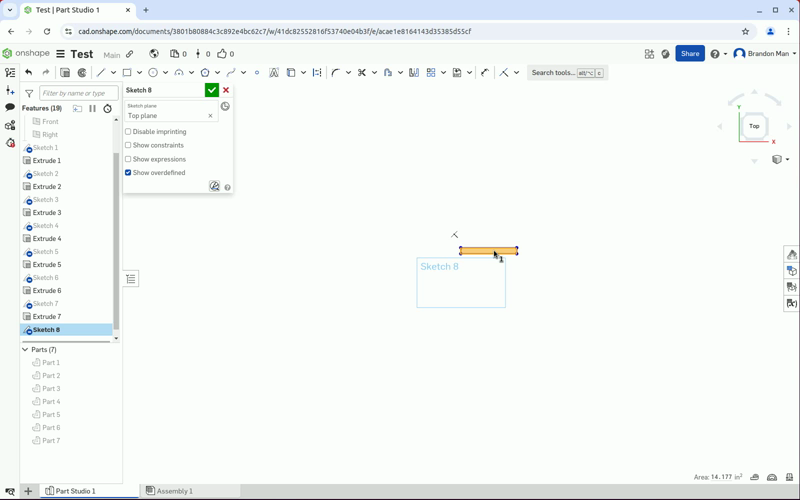
mouse_move(73, 352)
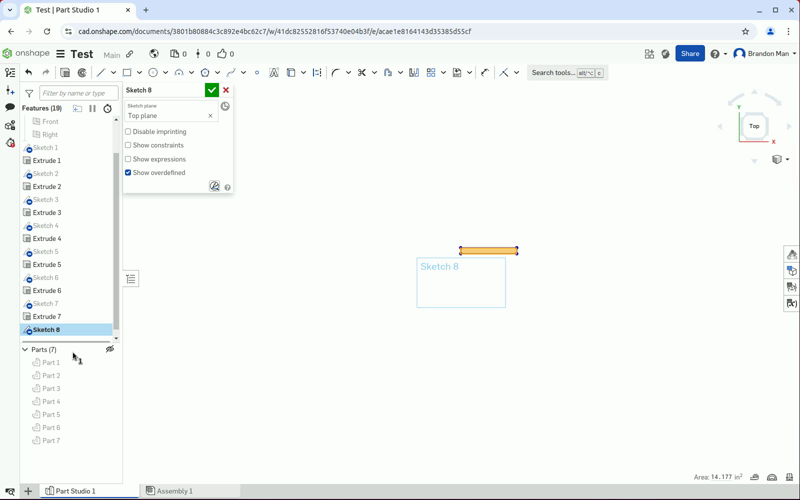
key(shift+y)
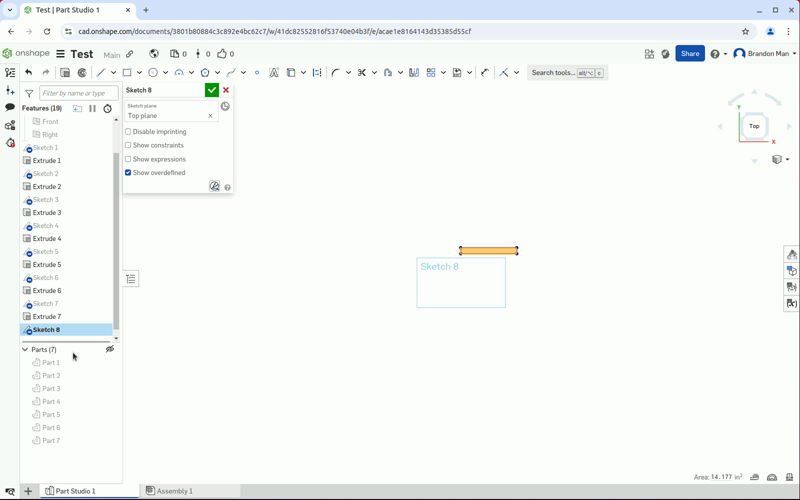
key(shift+e)
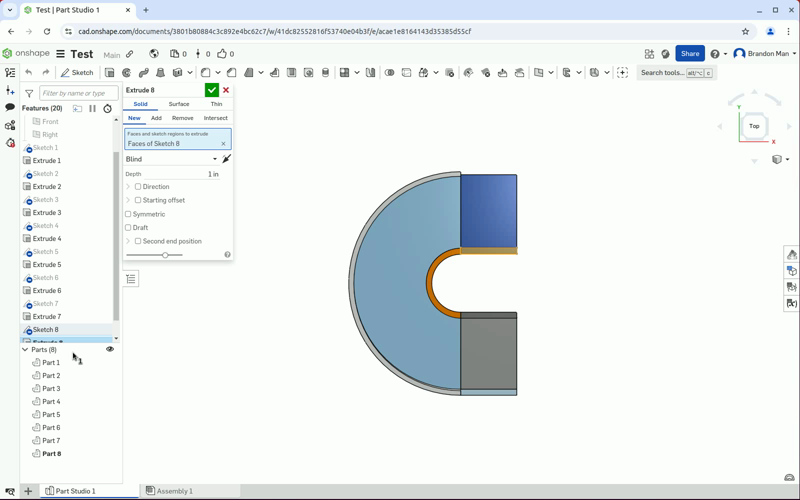
mouse_move(143, 106)
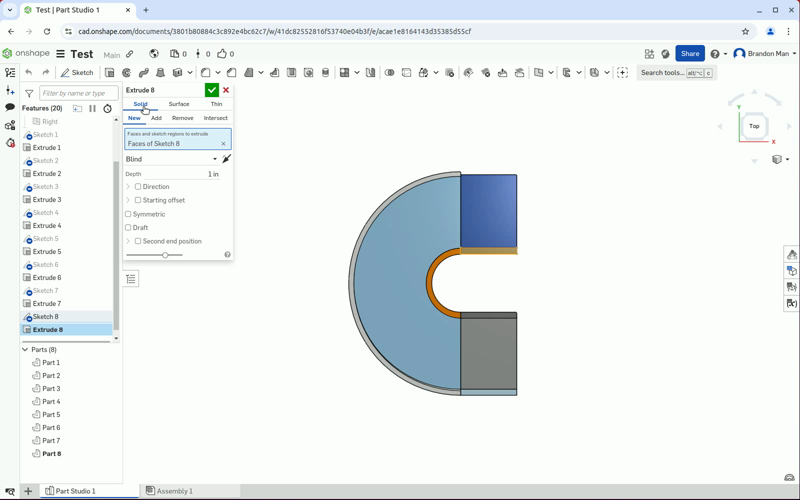
click(143, 106)
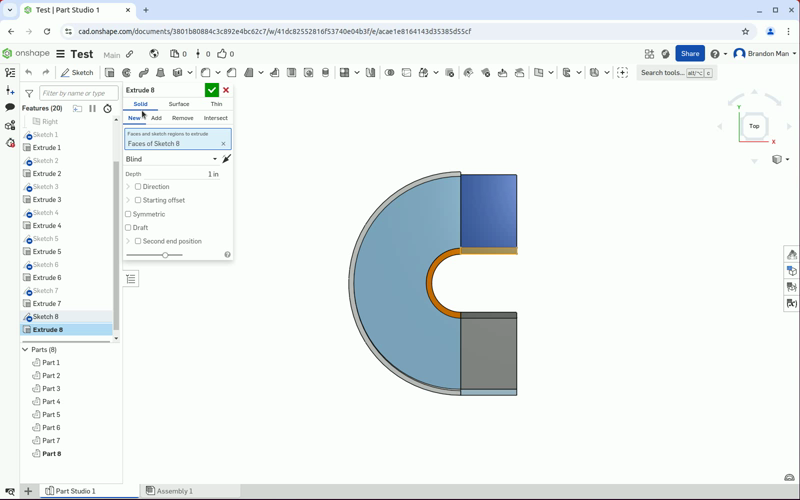
mouse_move(137, 120)
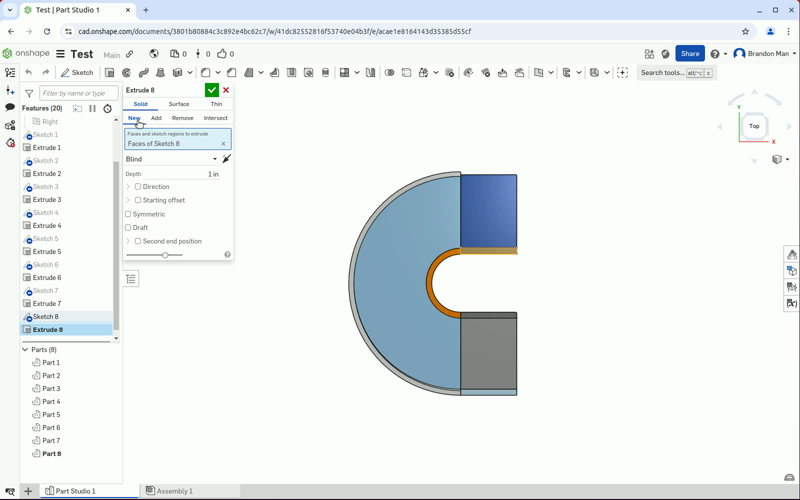
click(137, 120)
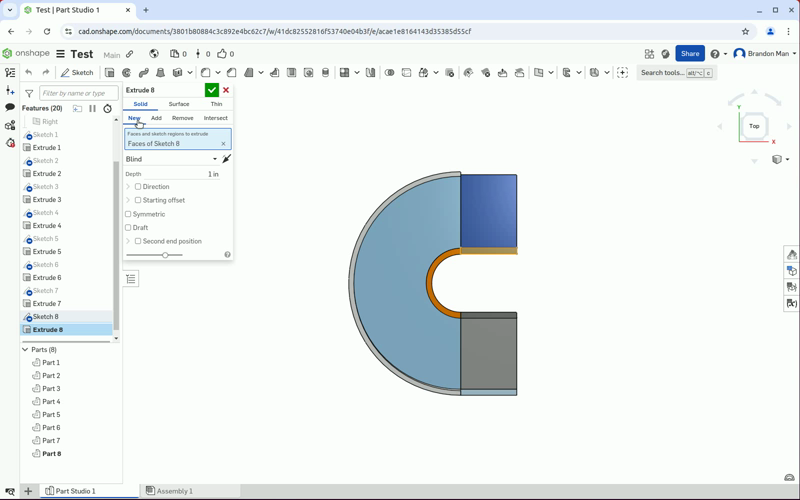
key(tab, 4)
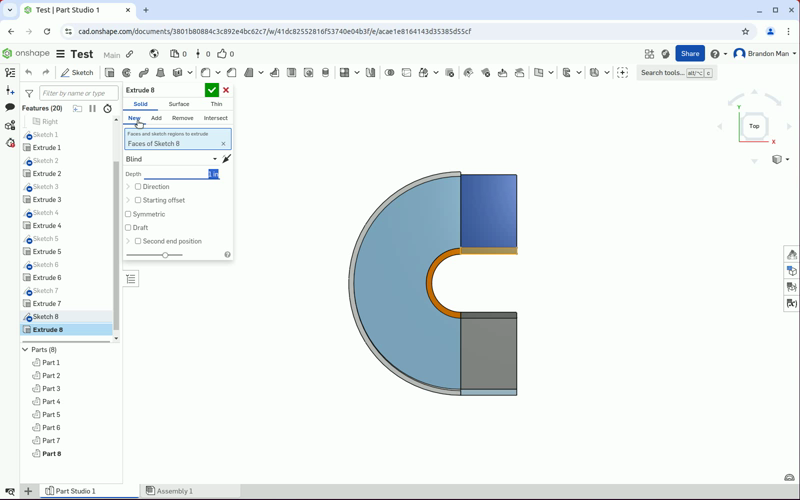
text(8.666)
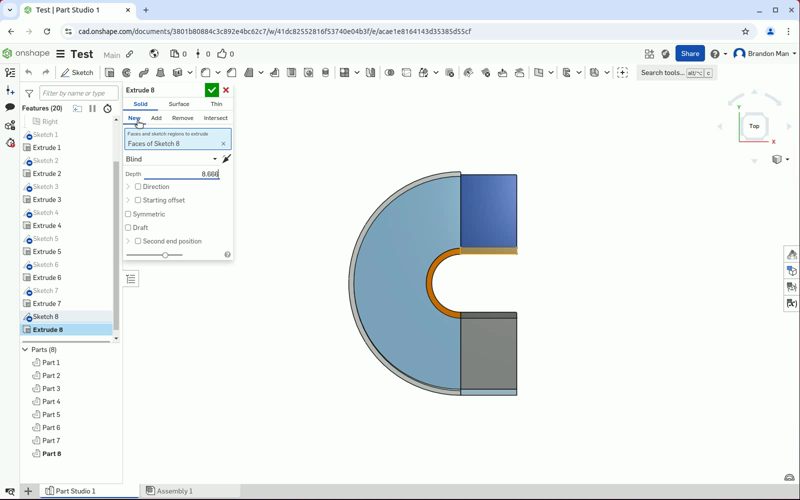
key(enter)
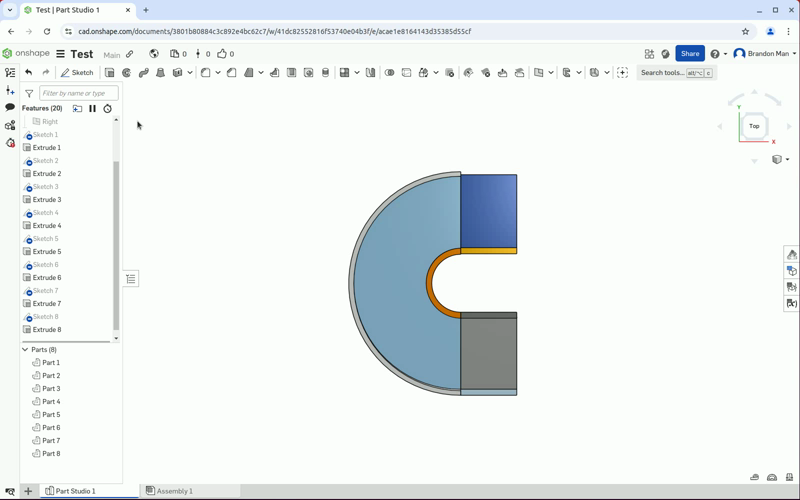
key(shift+h)
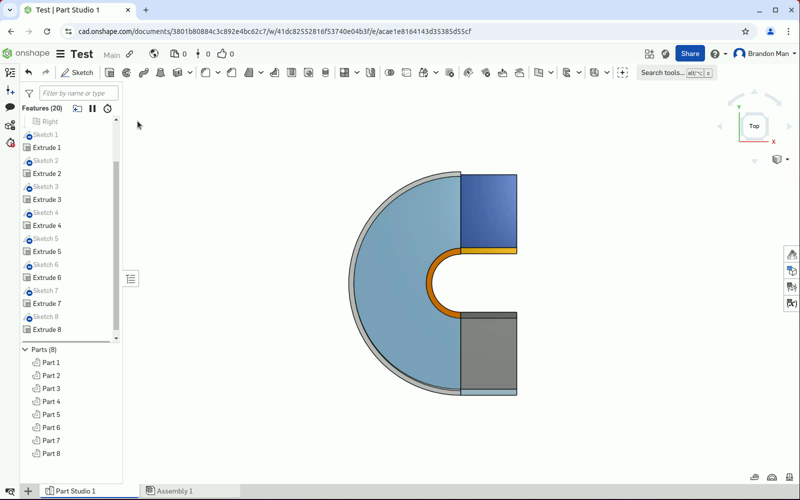
key(shift+h)
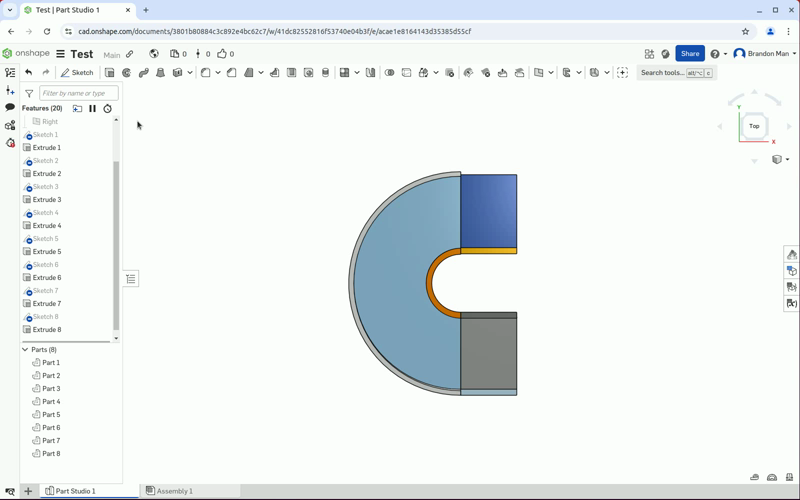
mouse_move(69, 137)
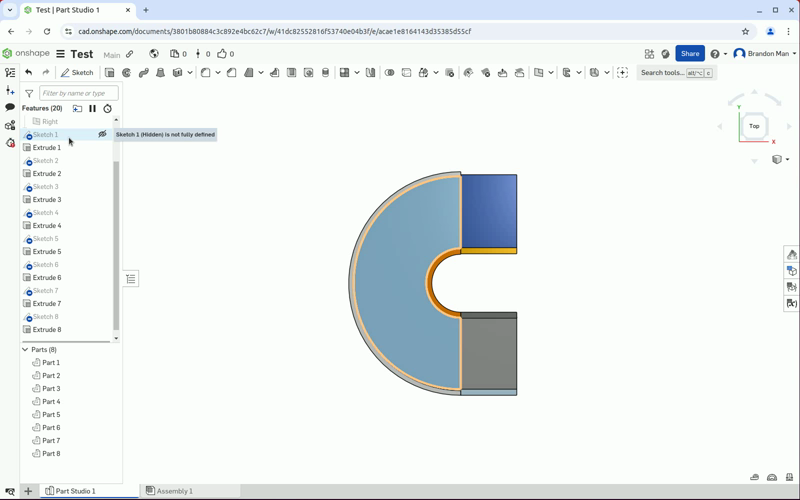
click(69, 137)
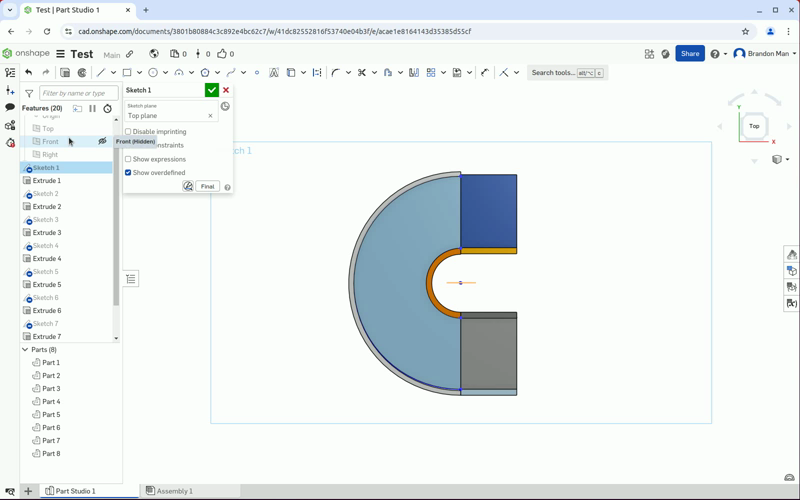
mouse_move(229, 92)
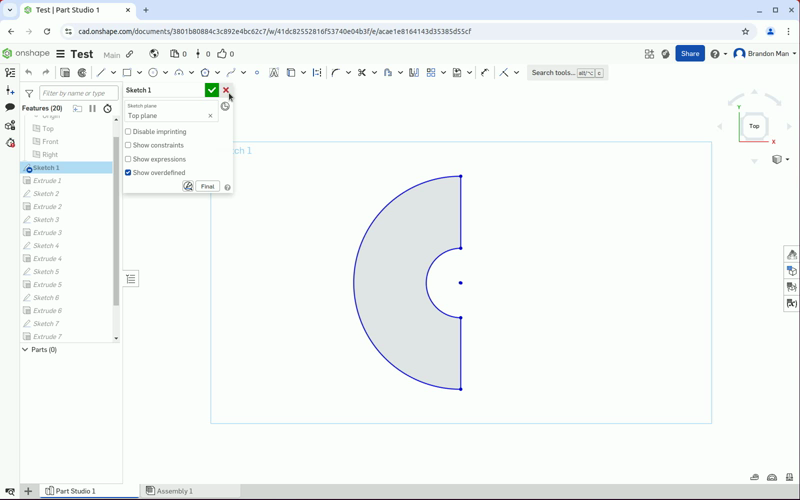
click(229, 92)
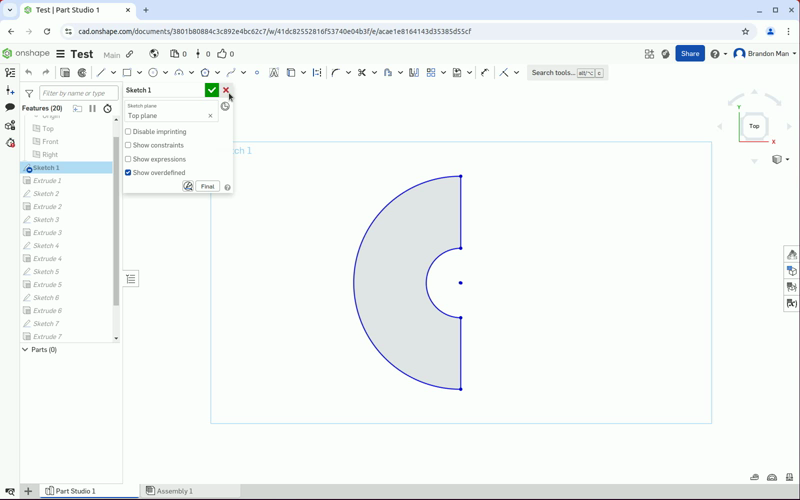
key(shift+s)
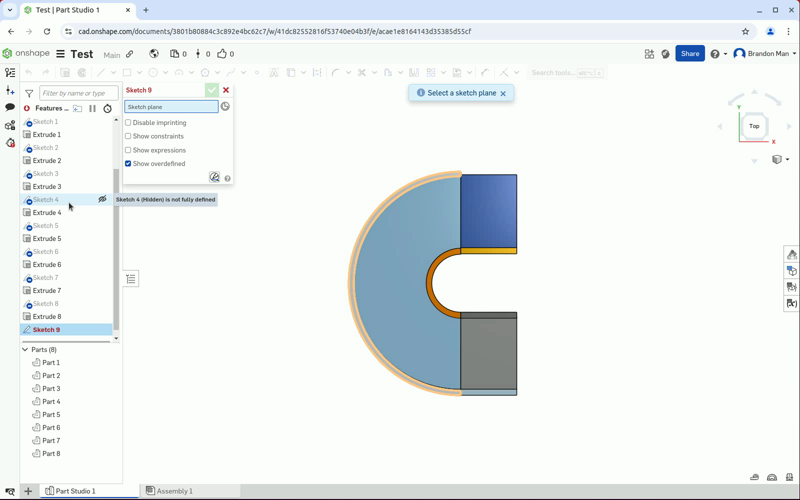
scroll(3)
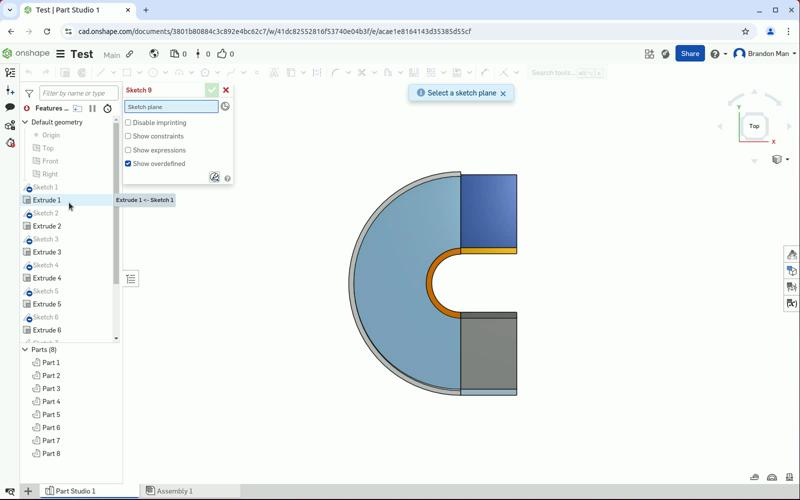
mouse_move(69, 150)
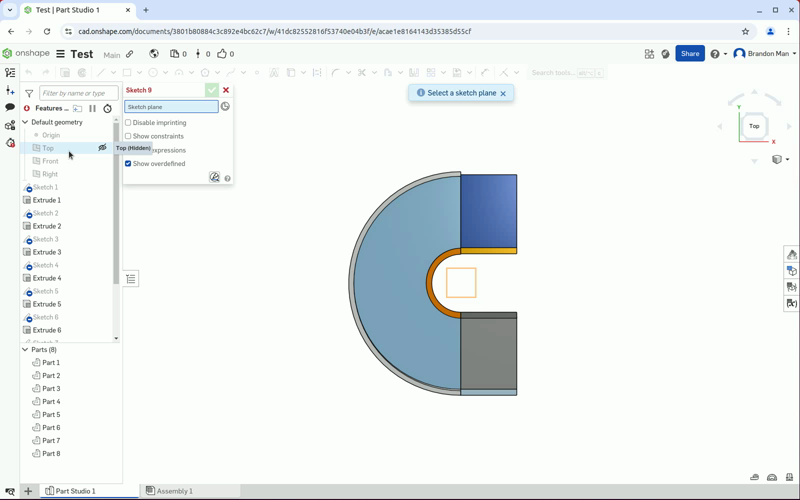
click(69, 150)
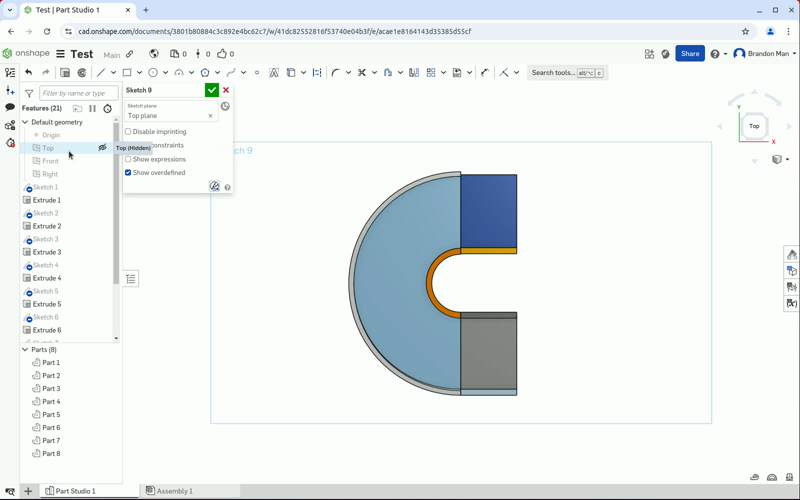
mouse_move(73, 352)
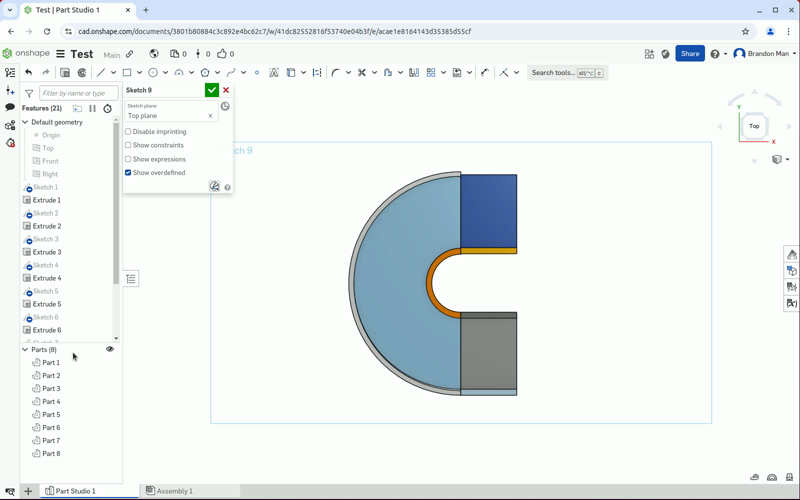
key(y)
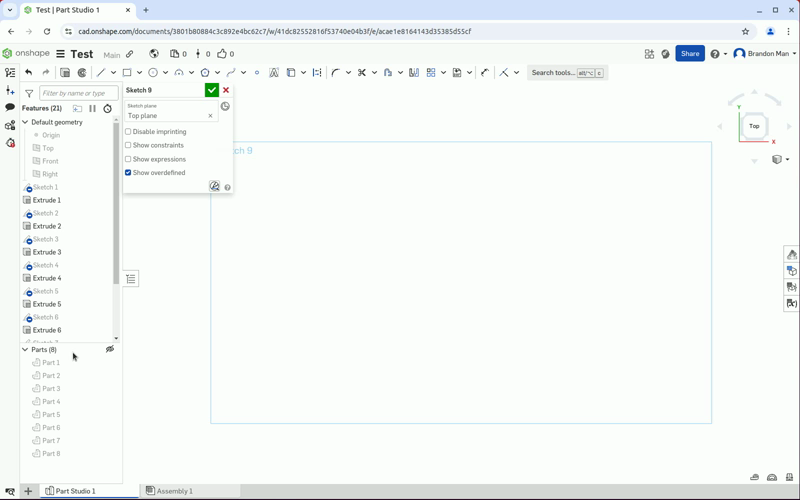
key(l)
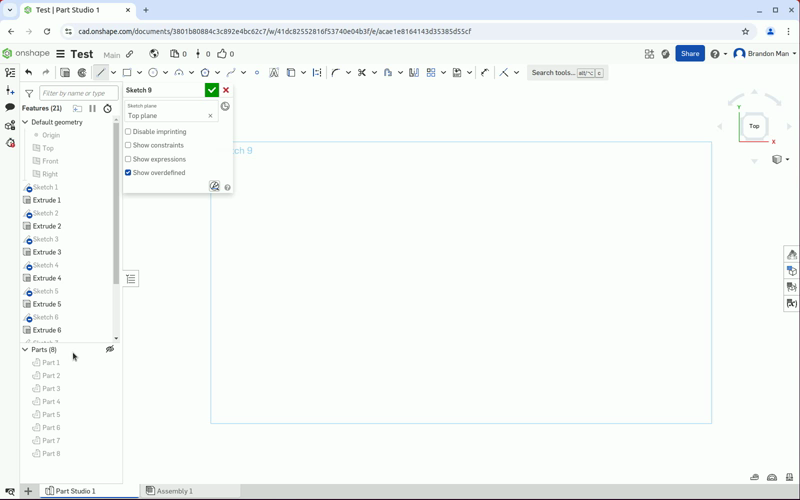
key_down(shift)
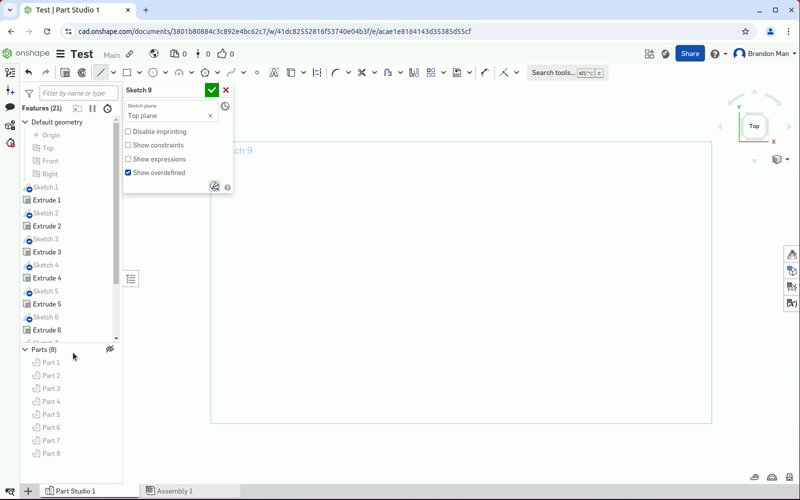
mouse_move(460, 176)
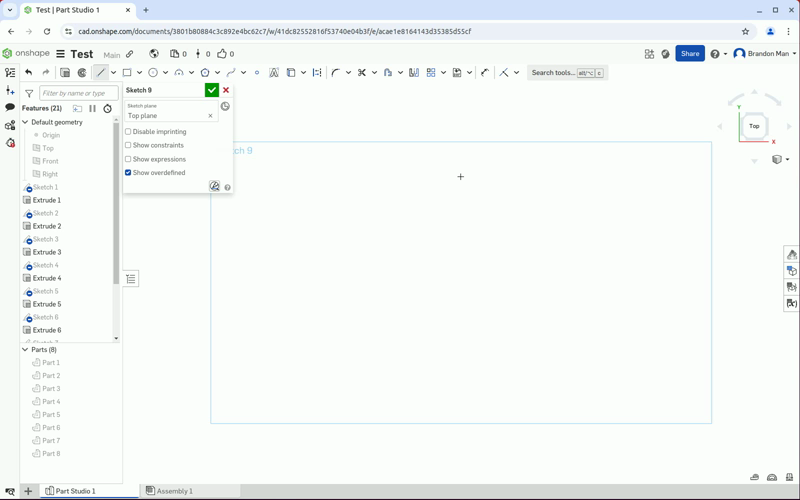
click(460, 176)
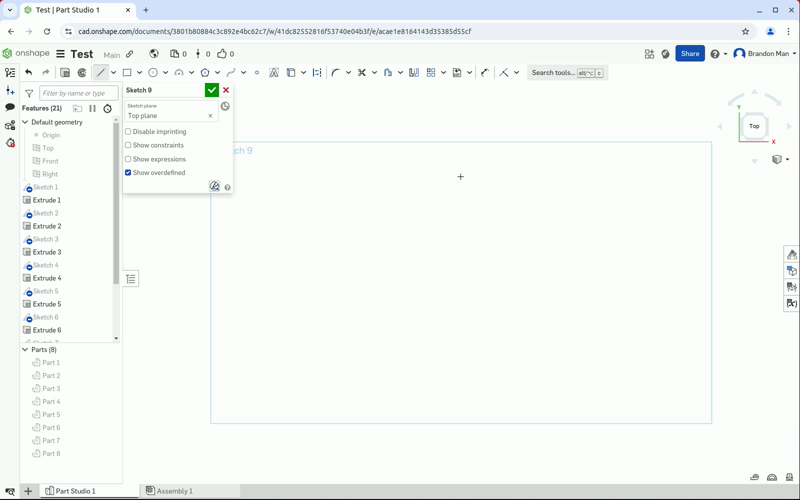
key_up(shift)
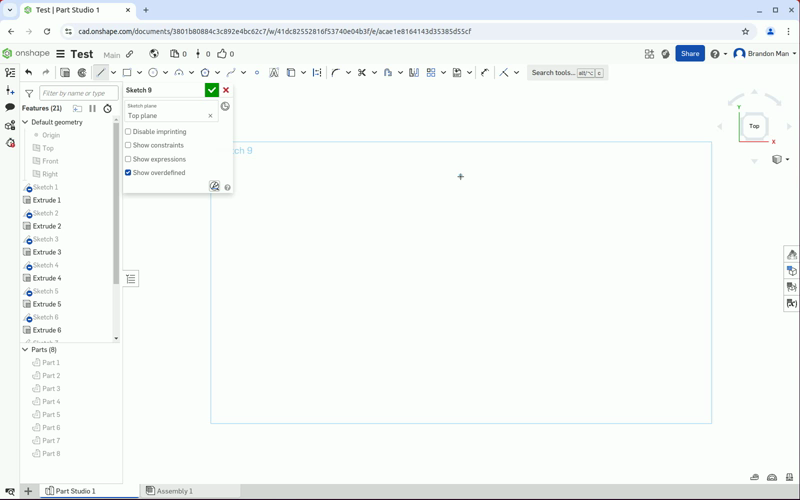
key_down(shift)
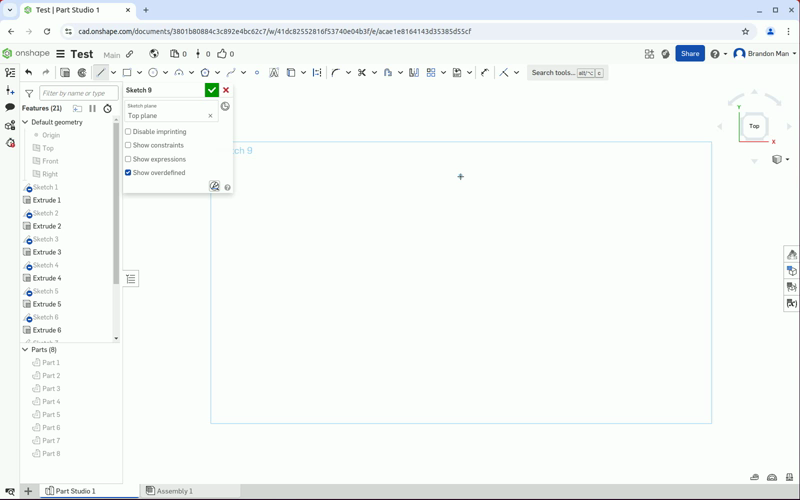
mouse_move(490, 176)
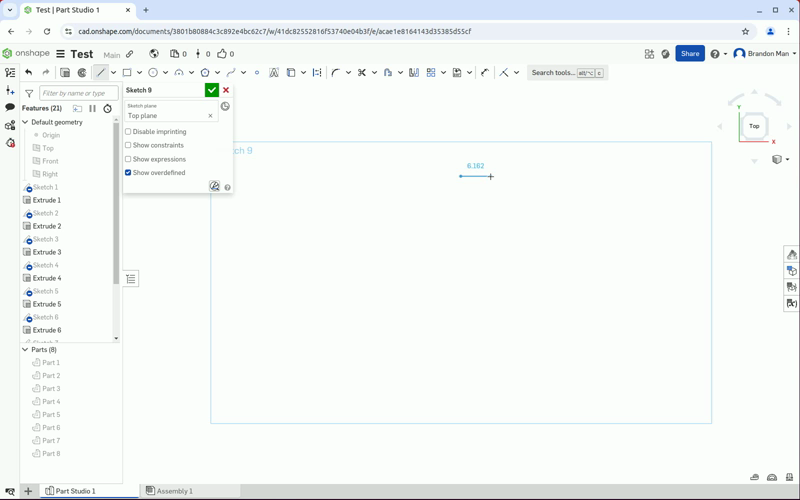
mouse_move(516, 176)
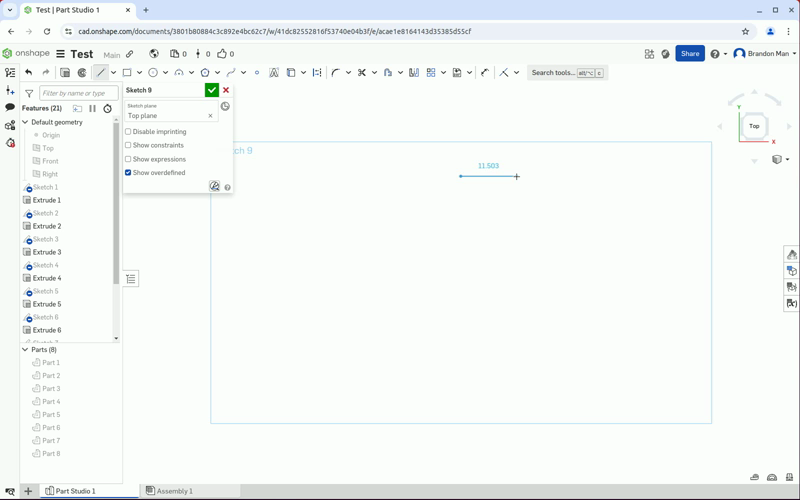
click(516, 176)
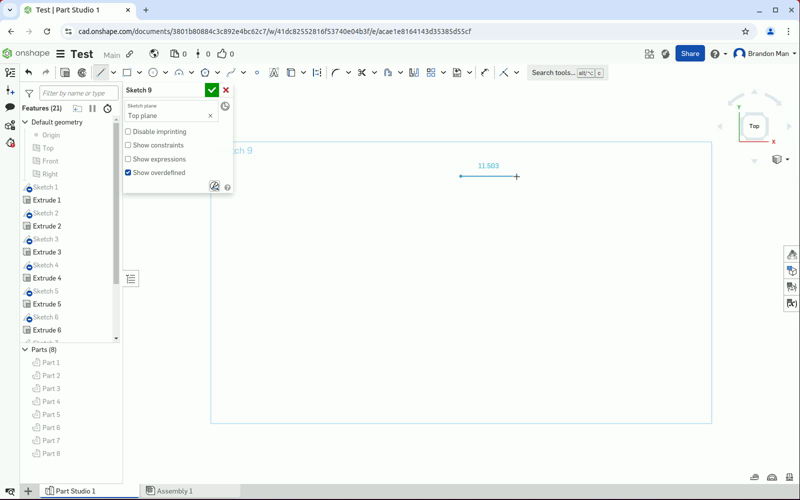
key_up(shift)
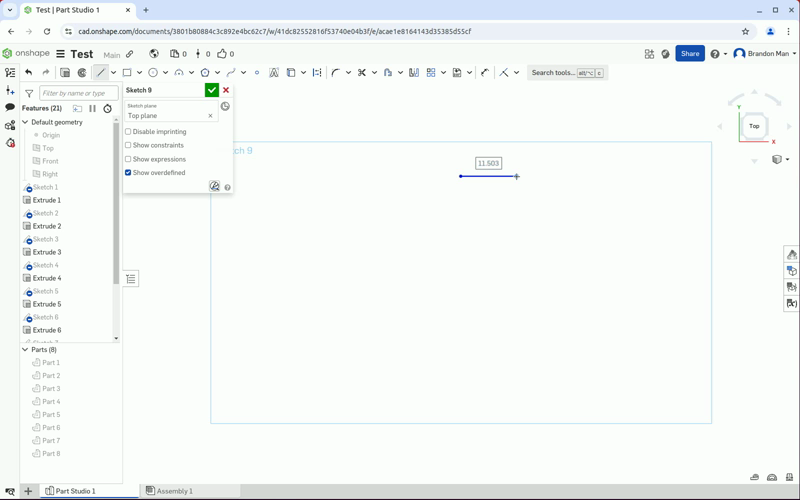
key_down(shift)
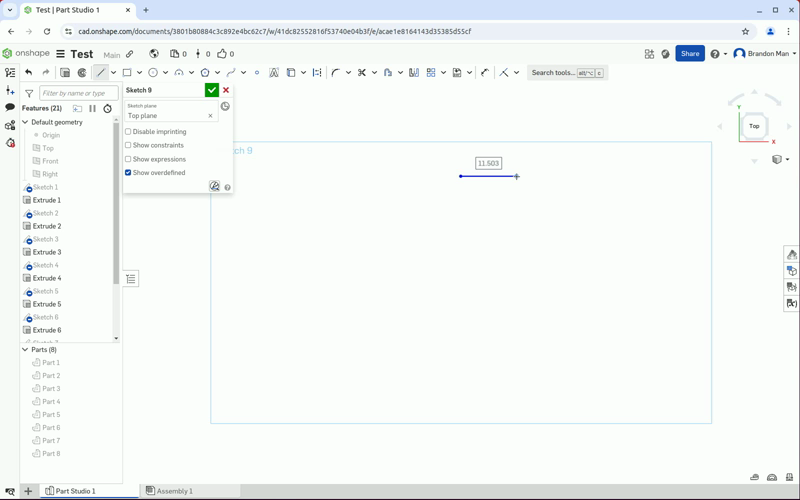
mouse_move(546, 176)
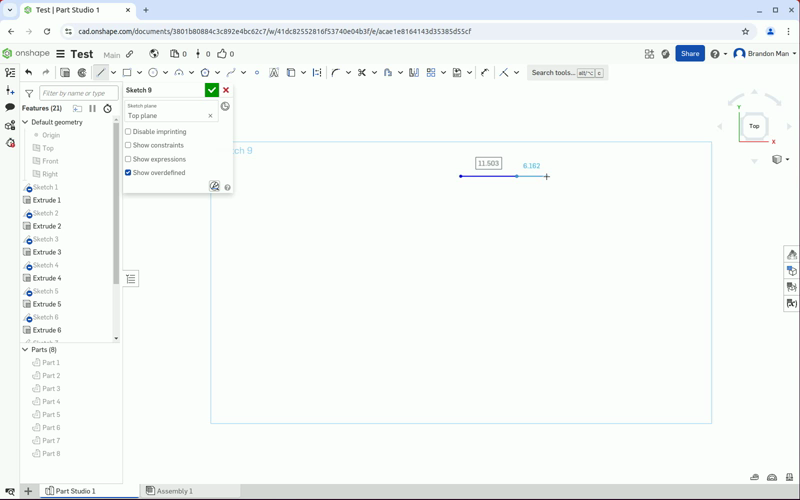
mouse_move(516, 170)
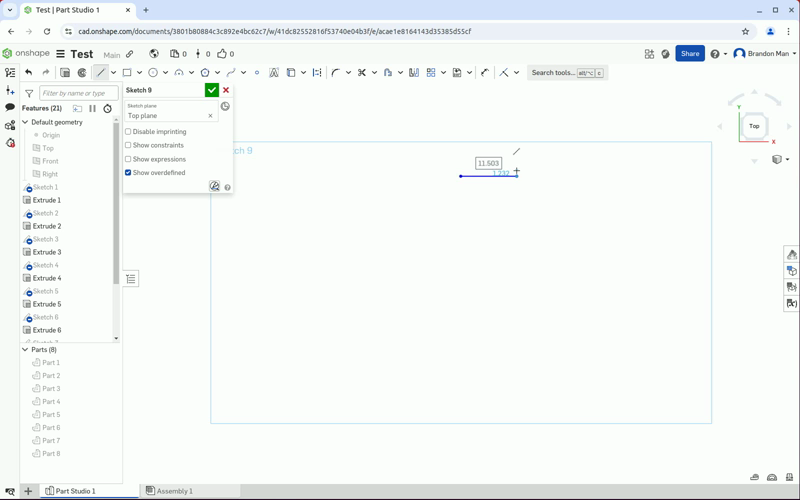
scroll(6)
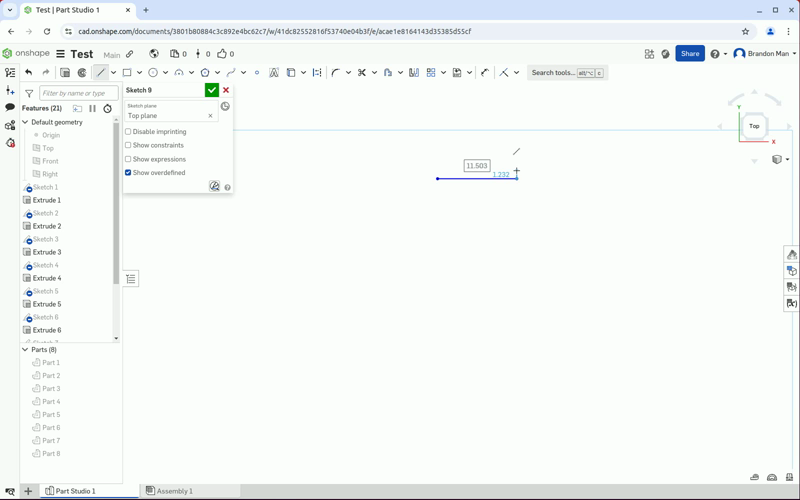
scroll(6)
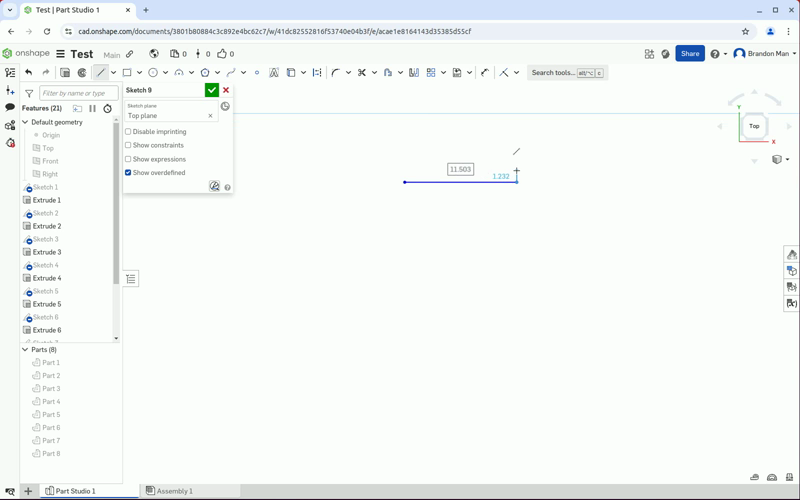
scroll(6)
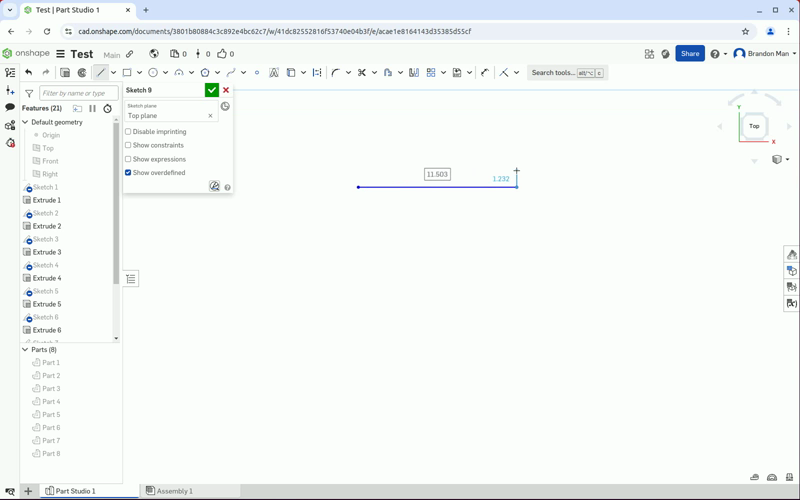
scroll(6)
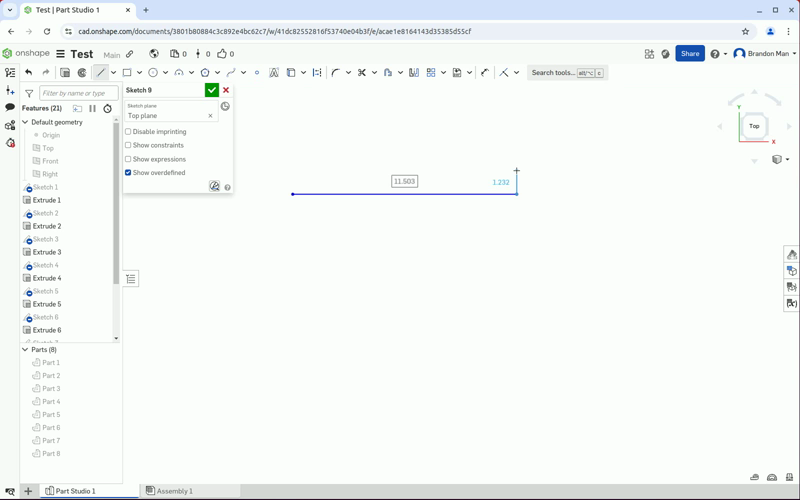
scroll(6)
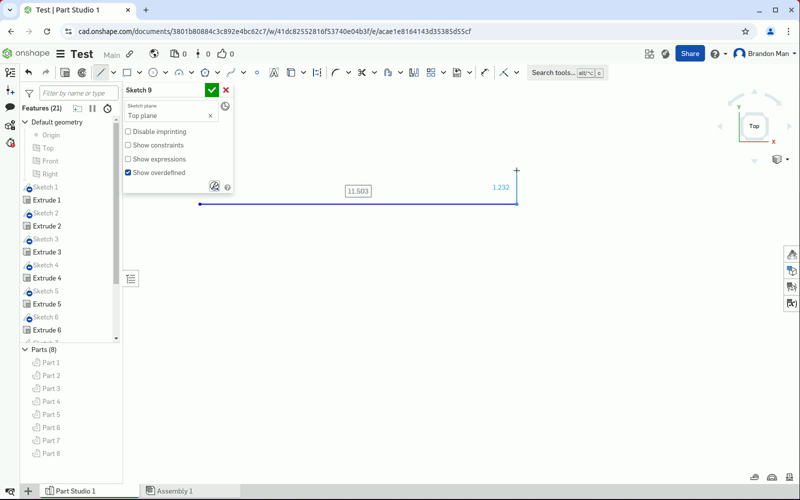
scroll(6)
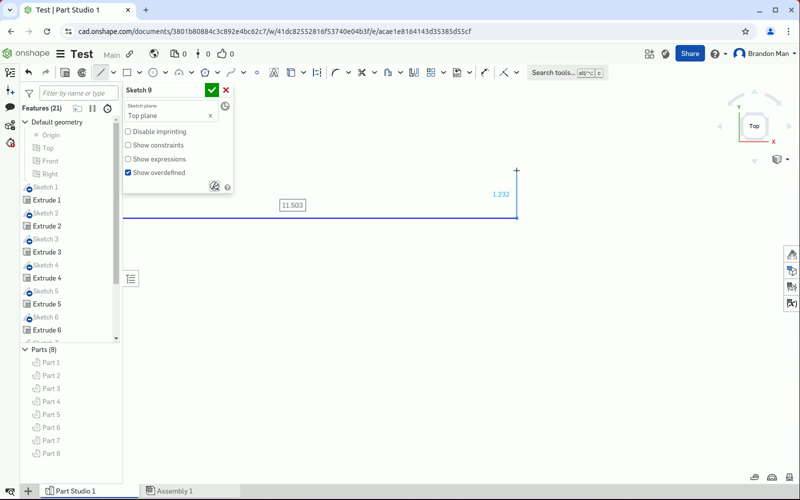
scroll(6)
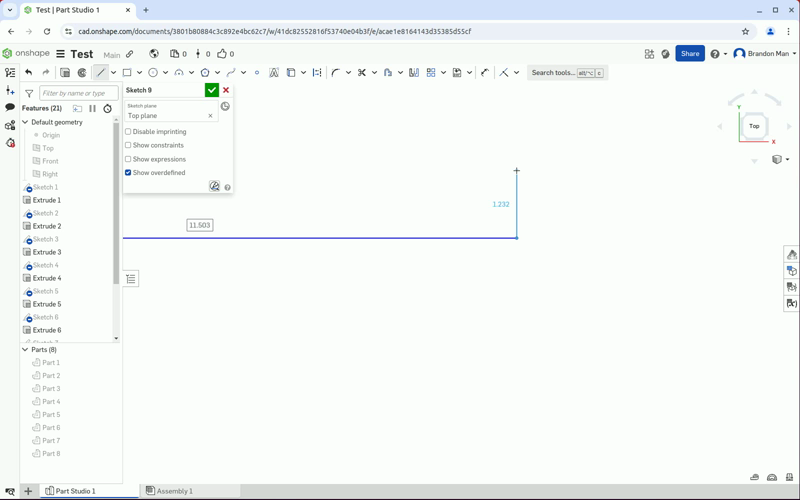
click(516, 170)
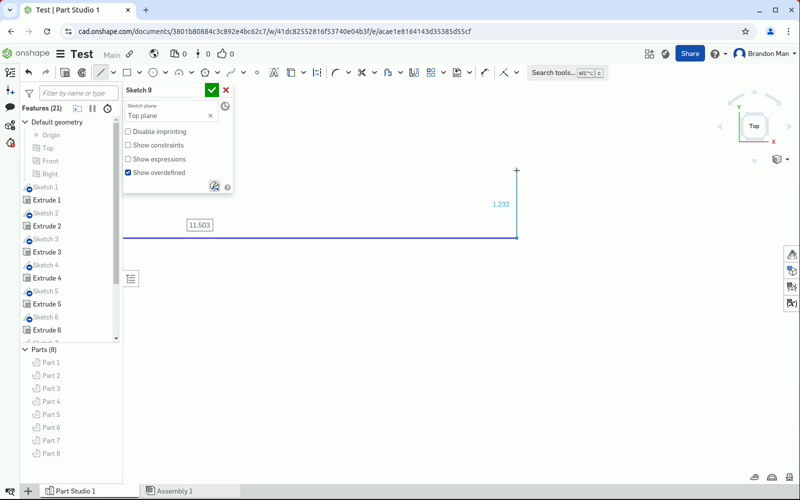
scroll(-6)
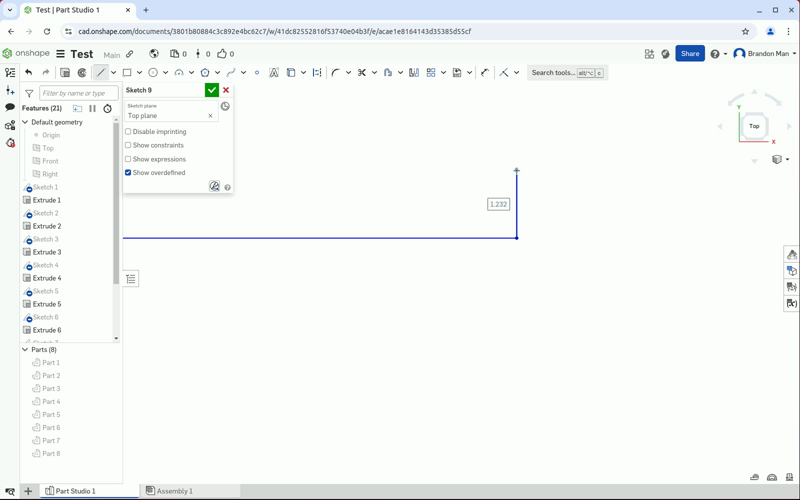
scroll(-6)
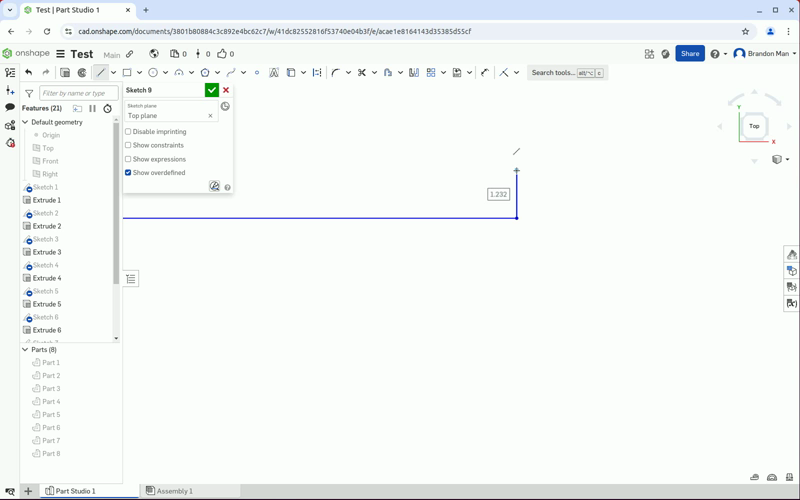
scroll(-6)
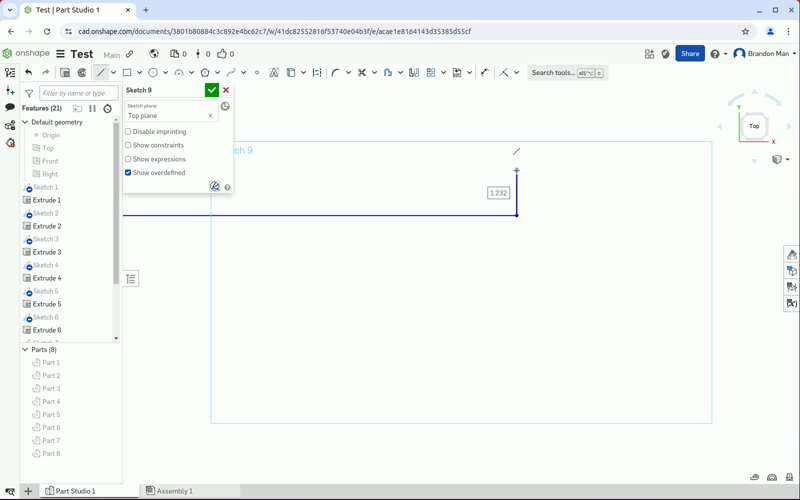
scroll(-6)
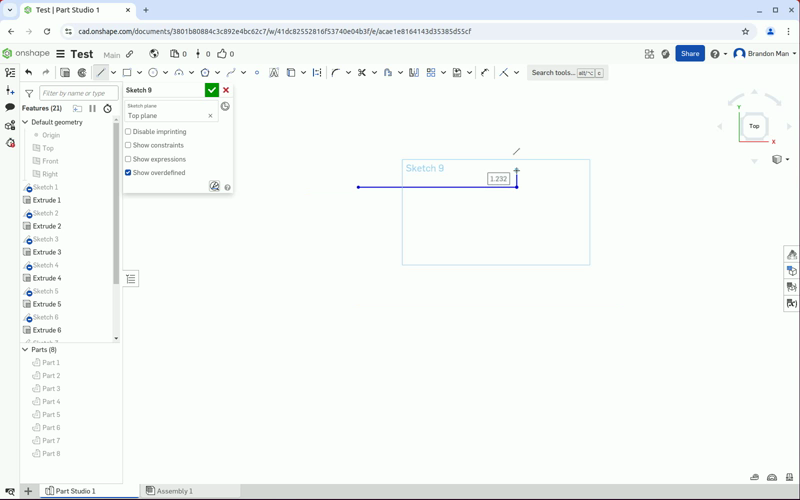
scroll(-6)
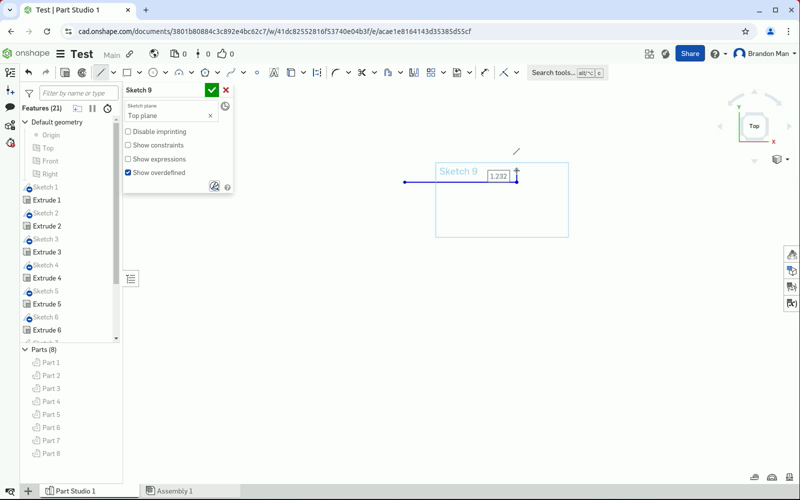
scroll(-6)
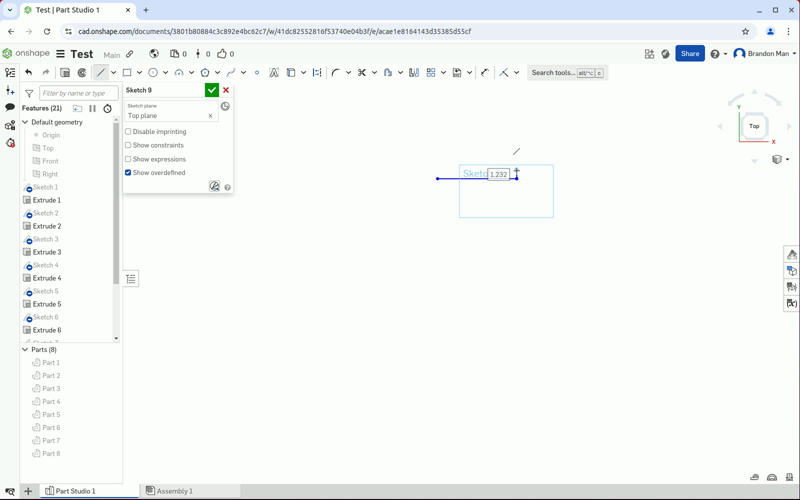
scroll(-6)
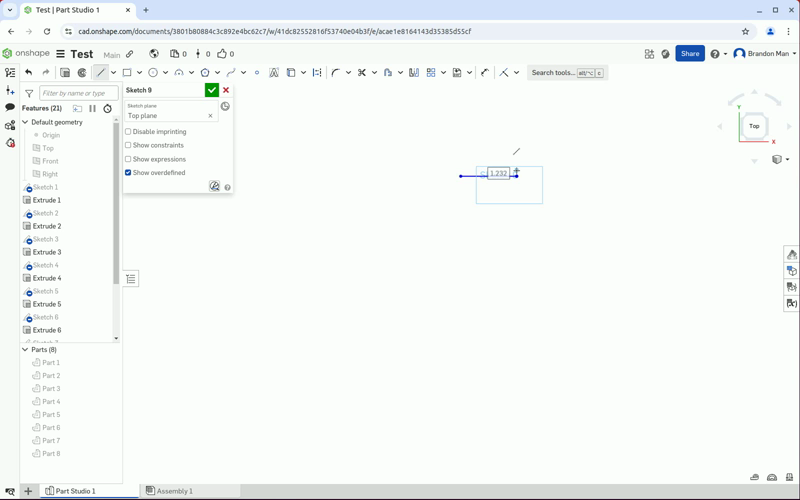
key_up(shift)
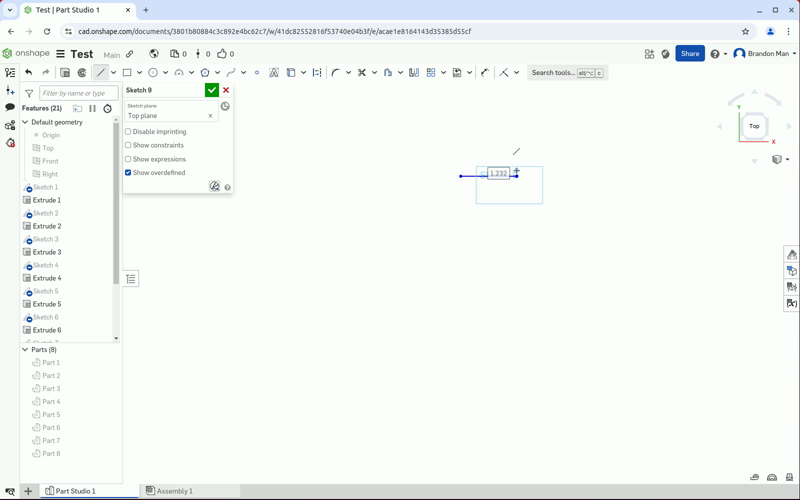
key_down(shift)
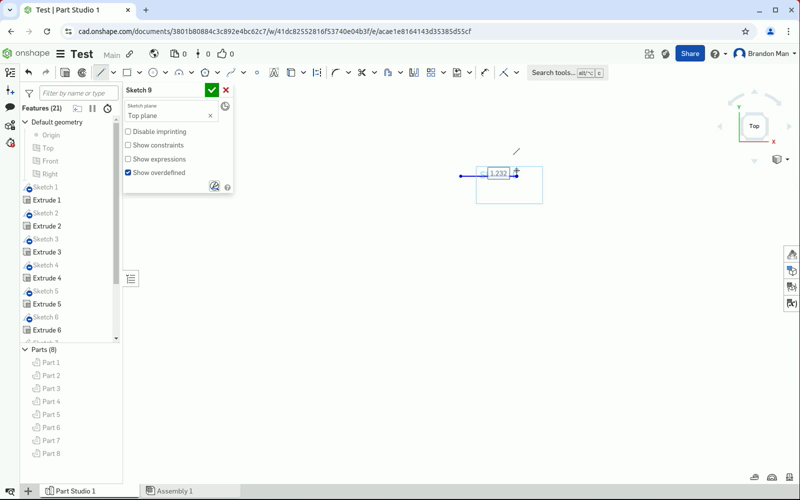
mouse_move(546, 170)
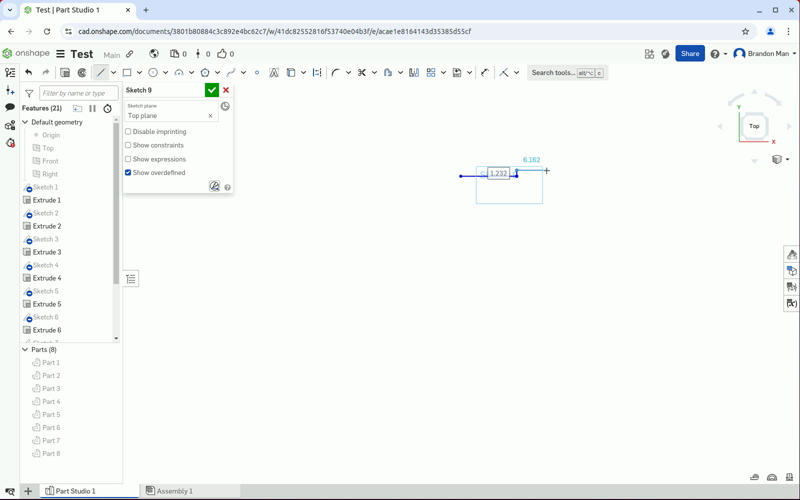
mouse_move(460, 170)
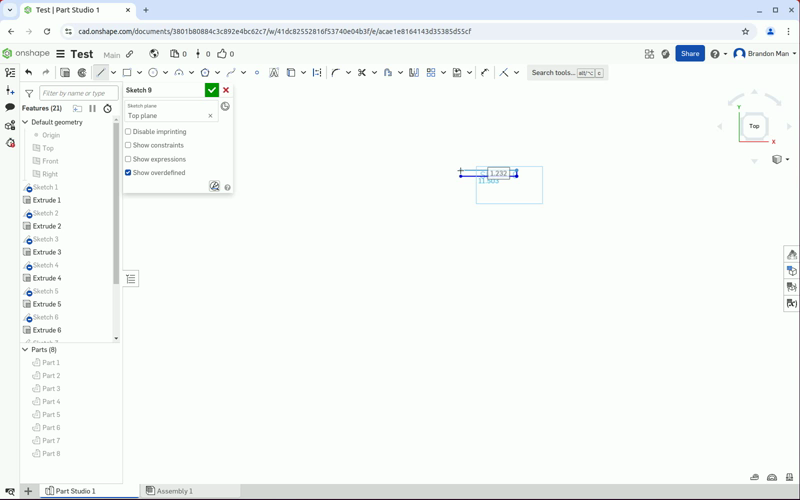
click(460, 170)
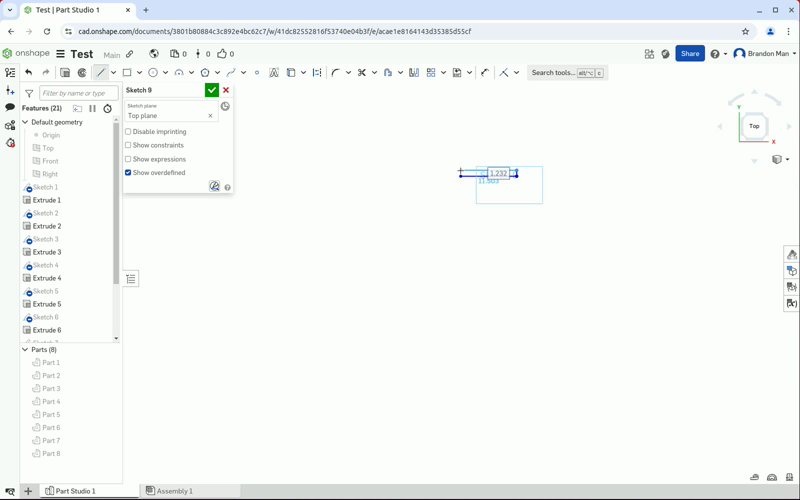
key_up(shift)
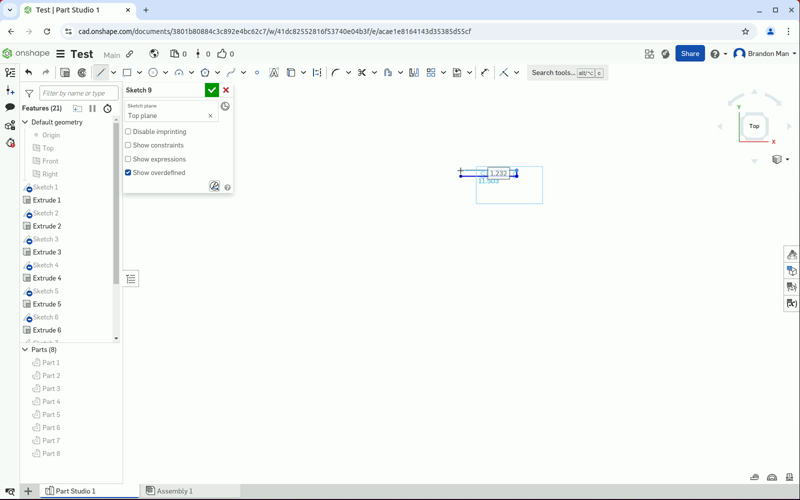
mouse_move(490, 170)
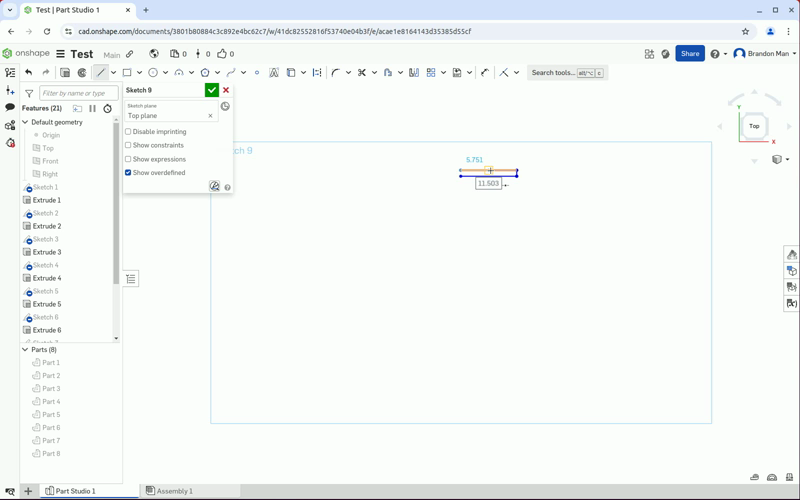
key_down(shift)
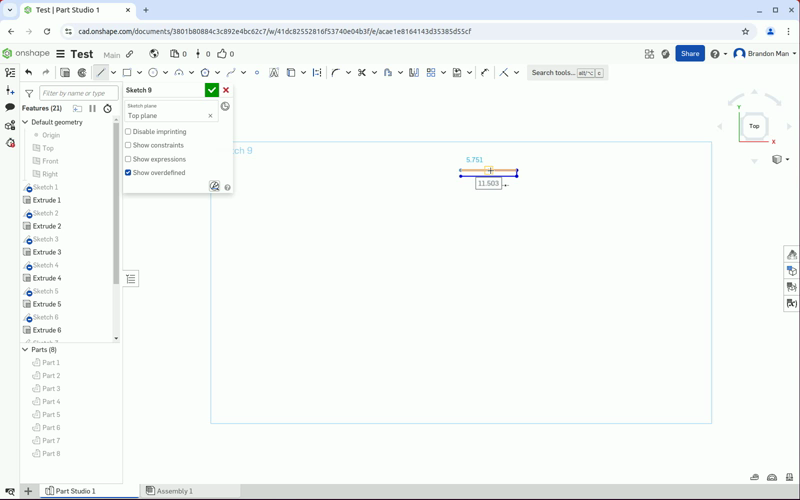
mouse_move(460, 176)
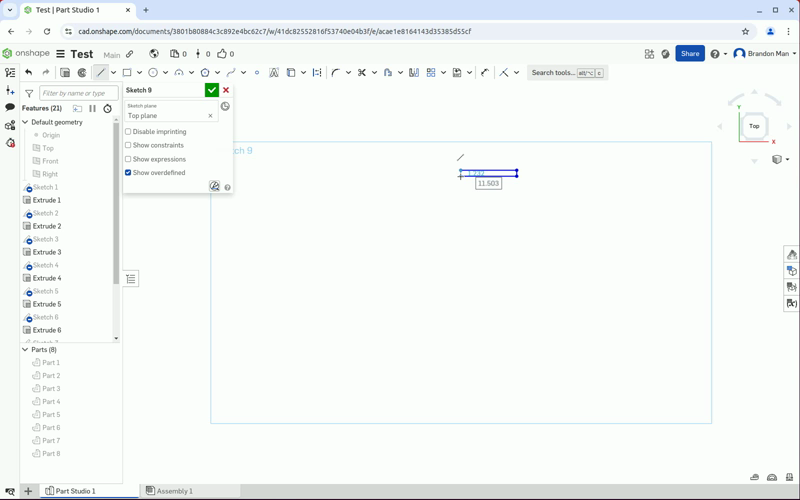
scroll(6)
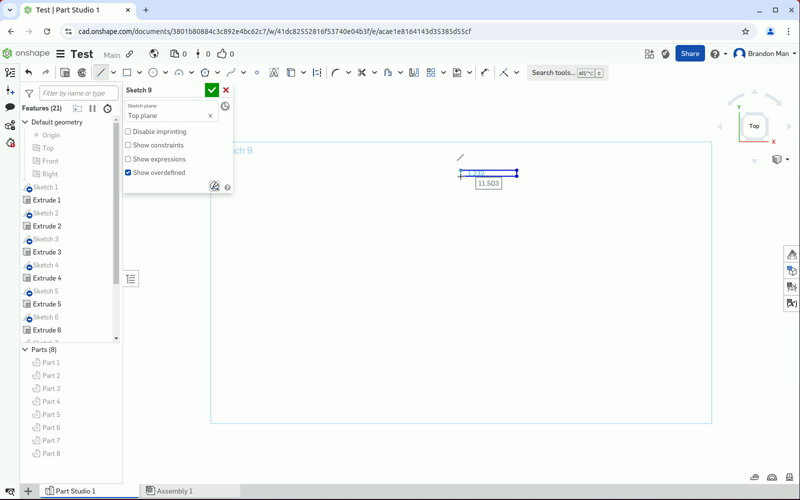
scroll(6)
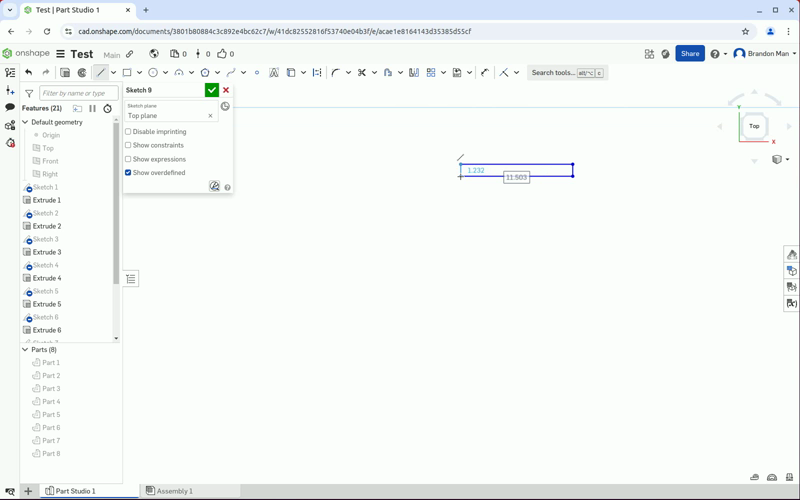
scroll(6)
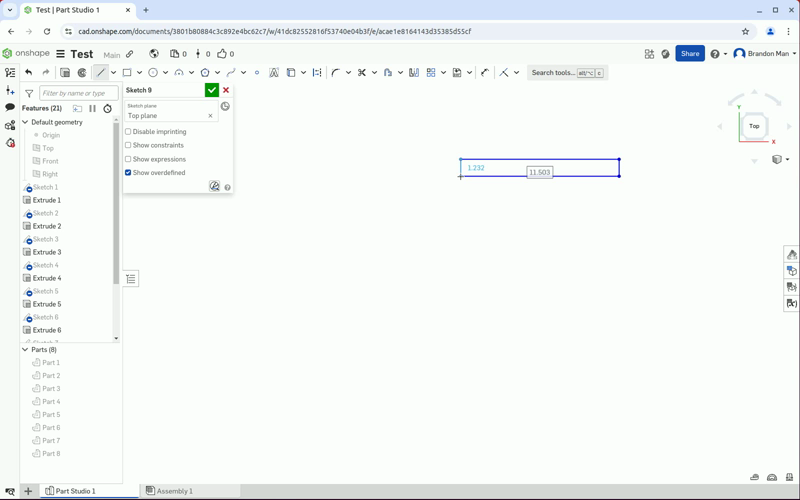
scroll(6)
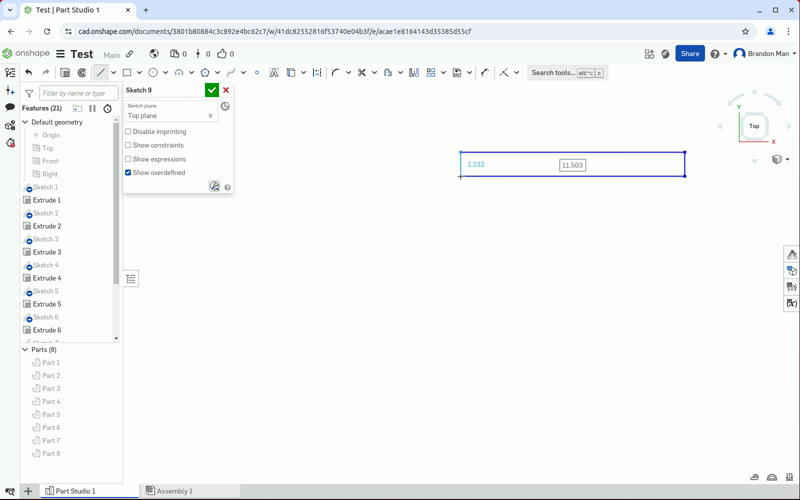
scroll(6)
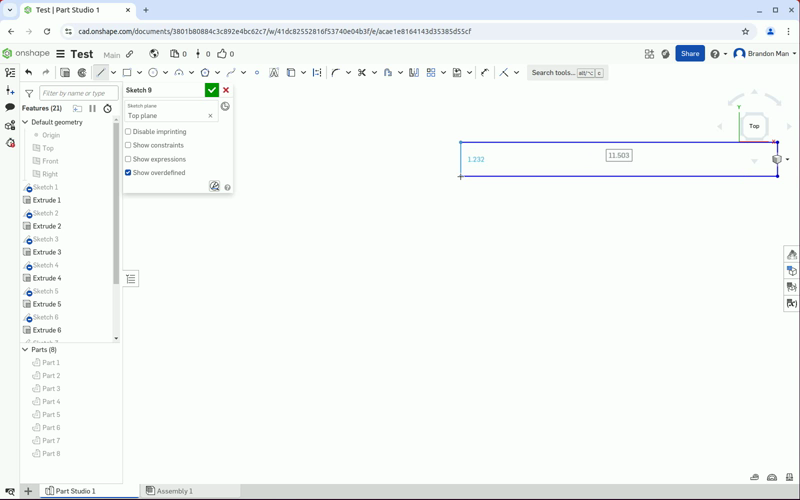
scroll(6)
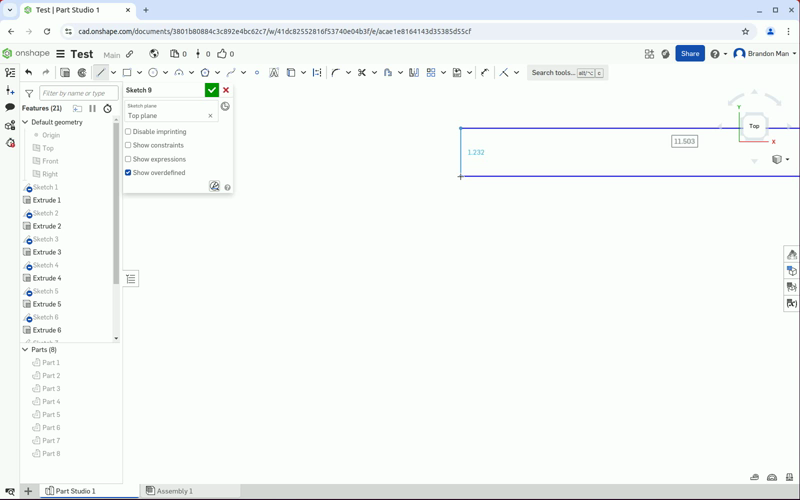
scroll(6)
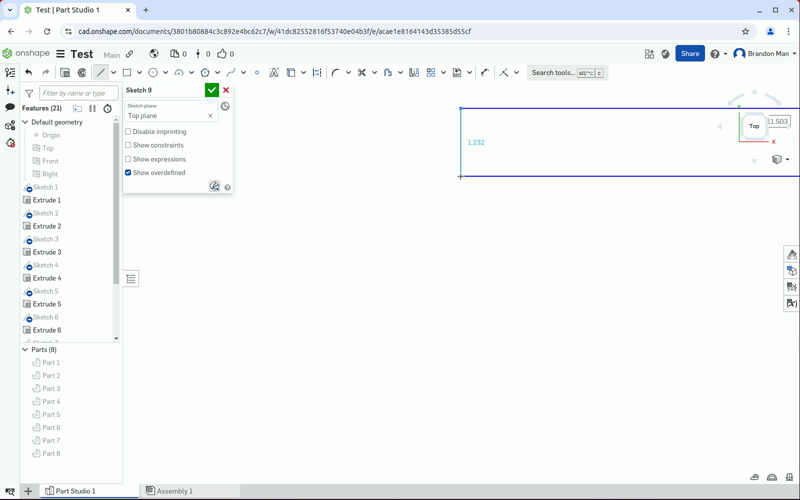
key_up(shift)
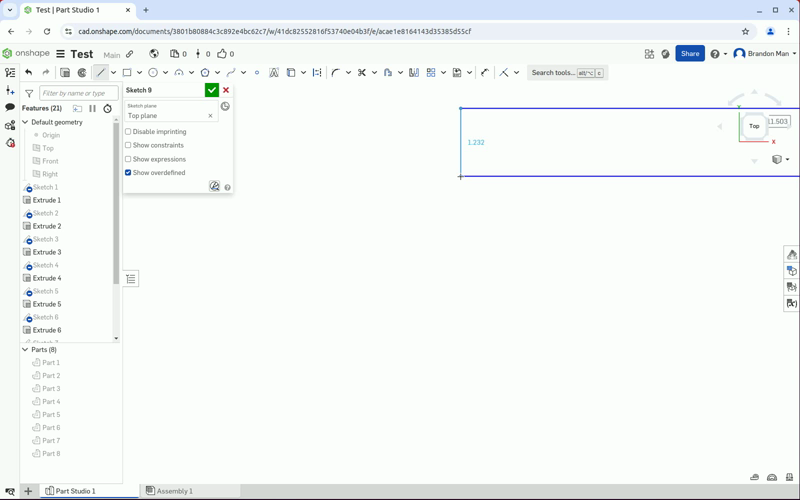
click(460, 176)
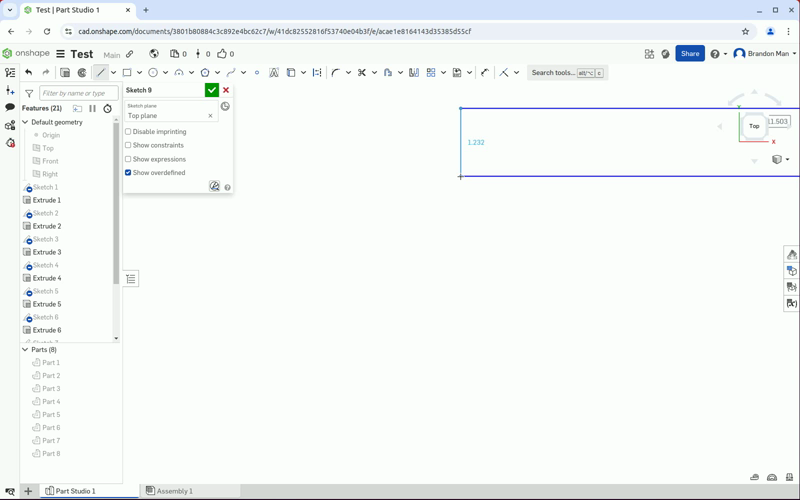
scroll(-6)
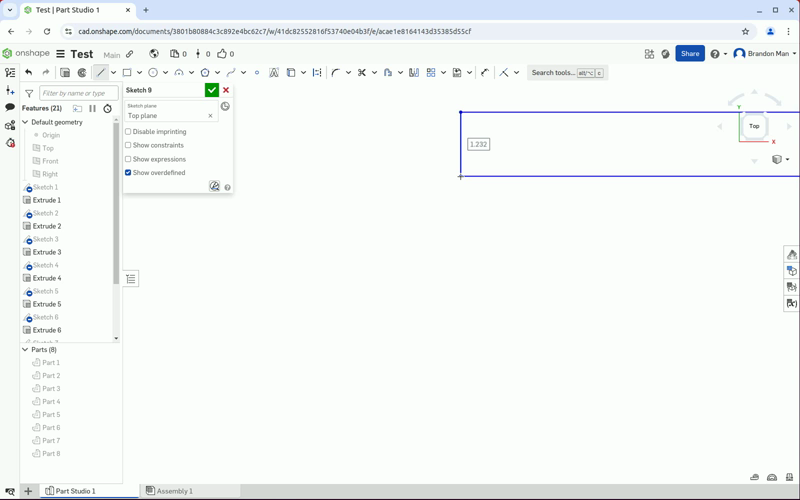
scroll(-6)
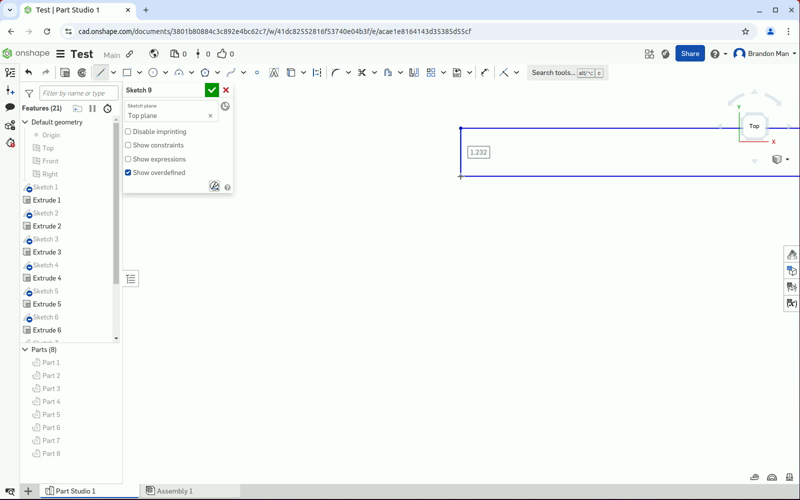
scroll(-6)
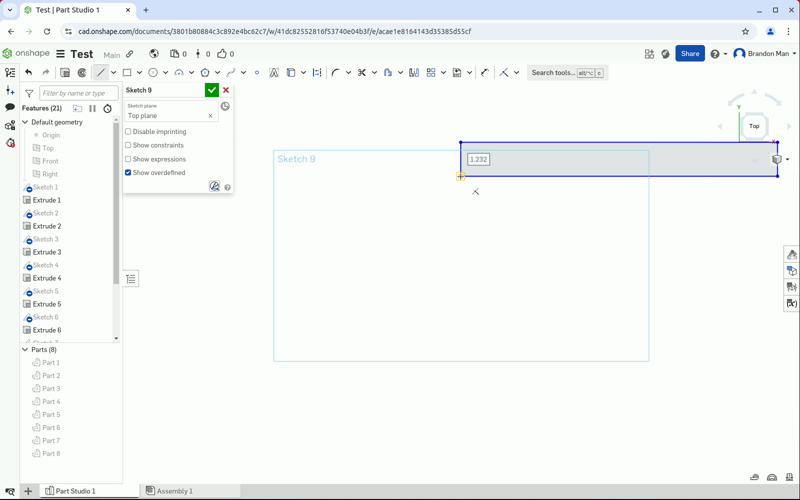
scroll(-6)
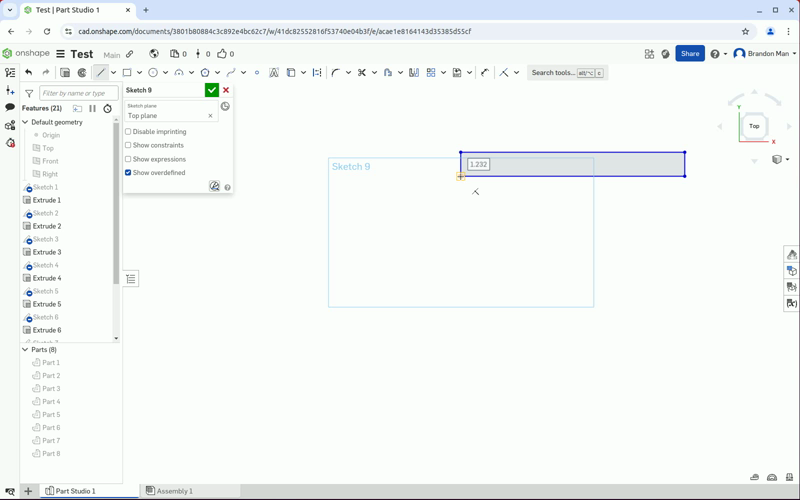
scroll(-6)
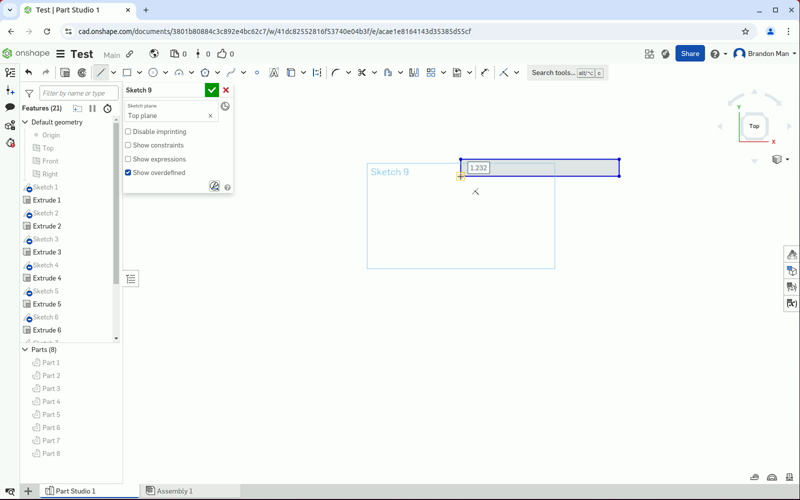
scroll(-6)
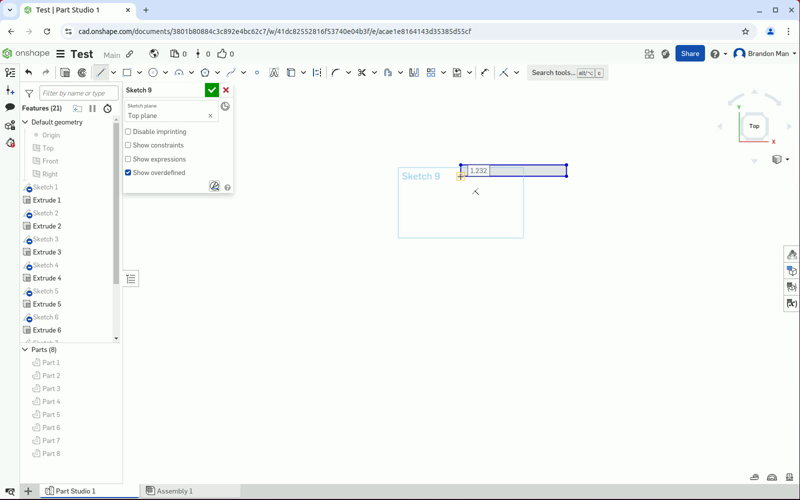
scroll(-6)
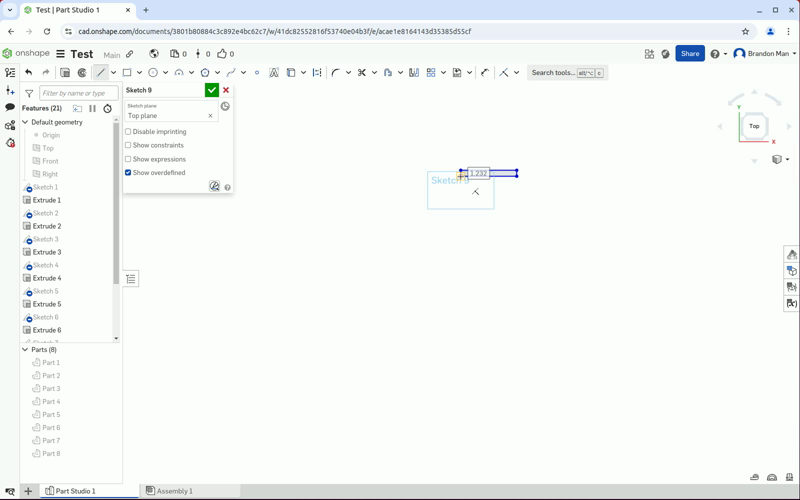
key(esc)
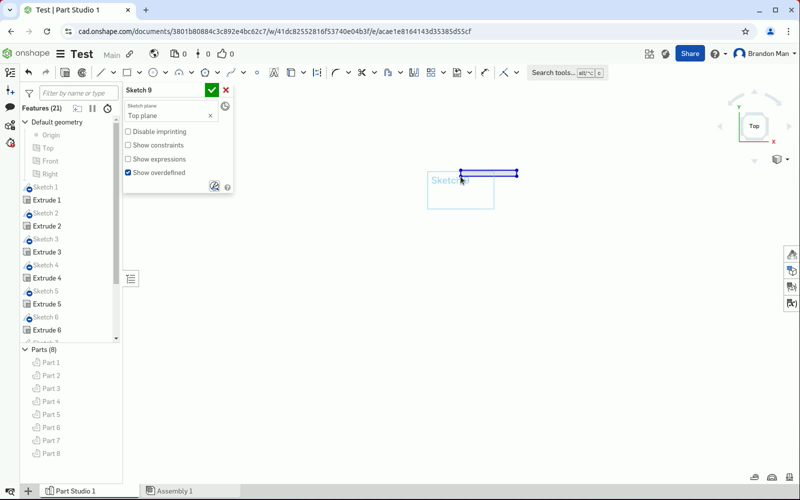
mouse_move(496, 174)
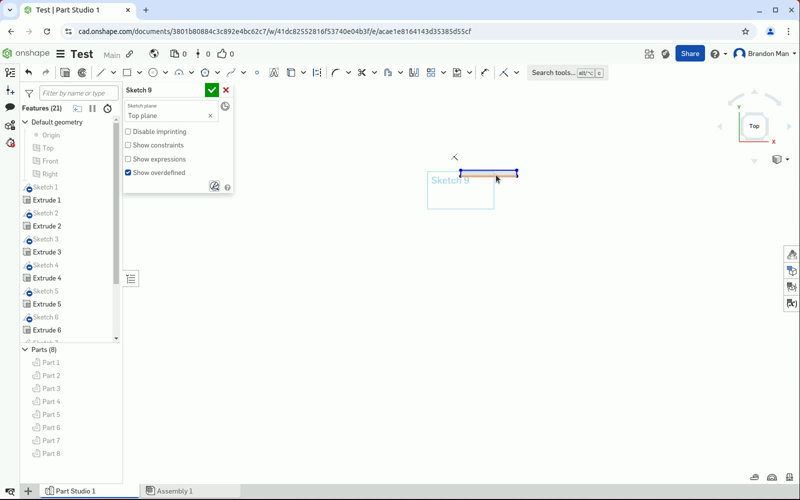
scroll(6)
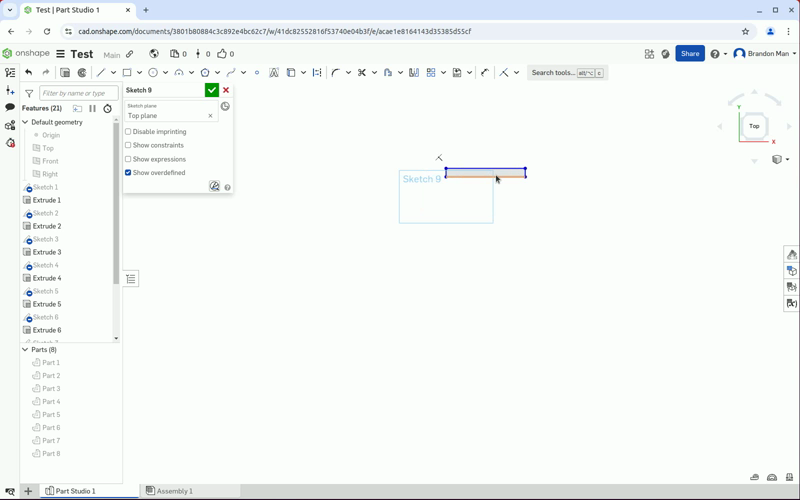
scroll(6)
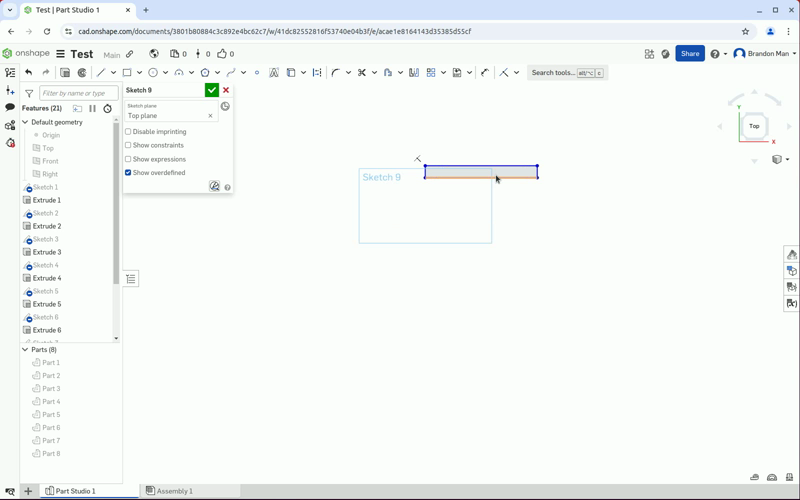
scroll(6)
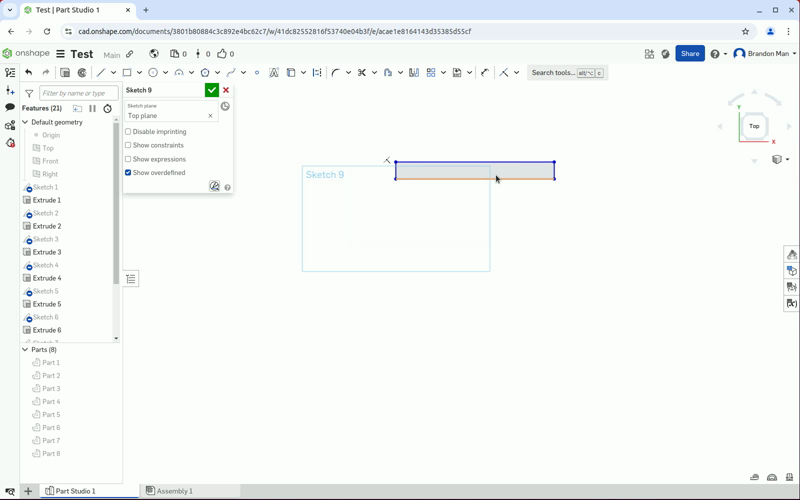
scroll(6)
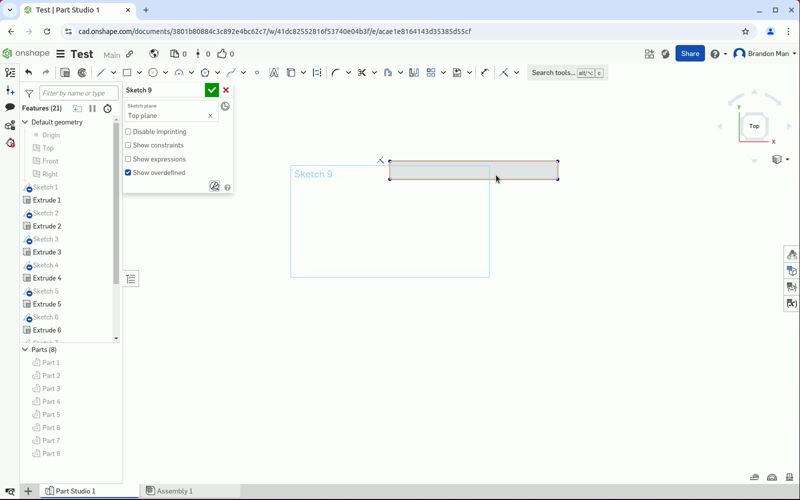
scroll(6)
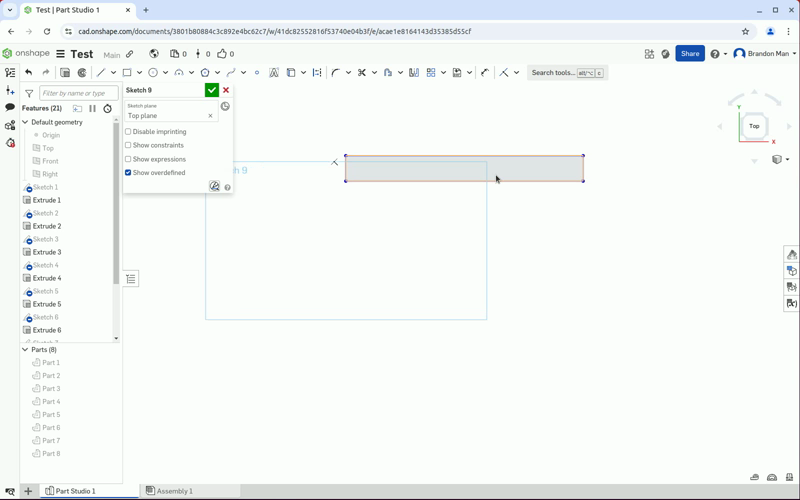
scroll(6)
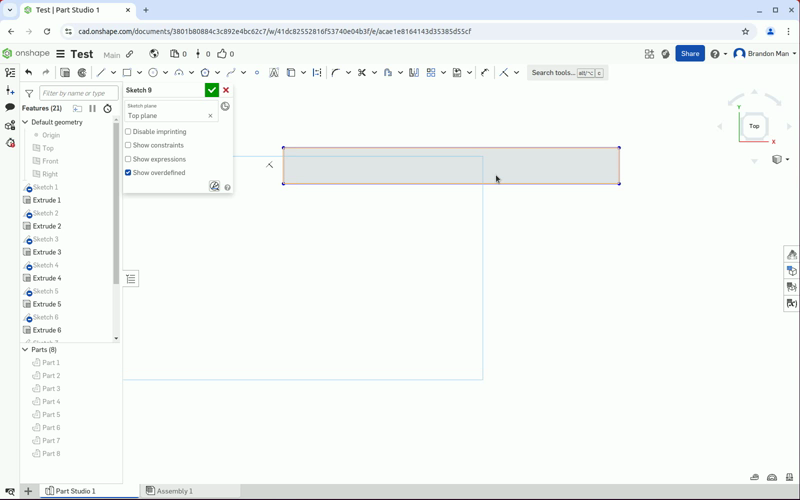
scroll(6)
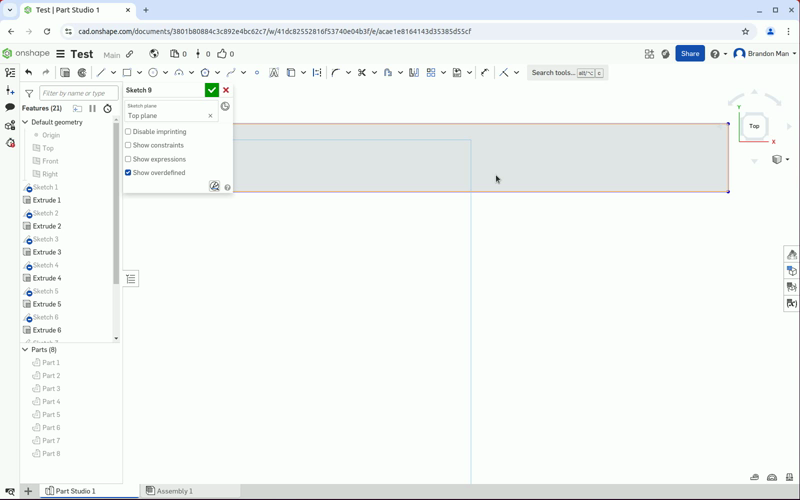
click(496, 174)
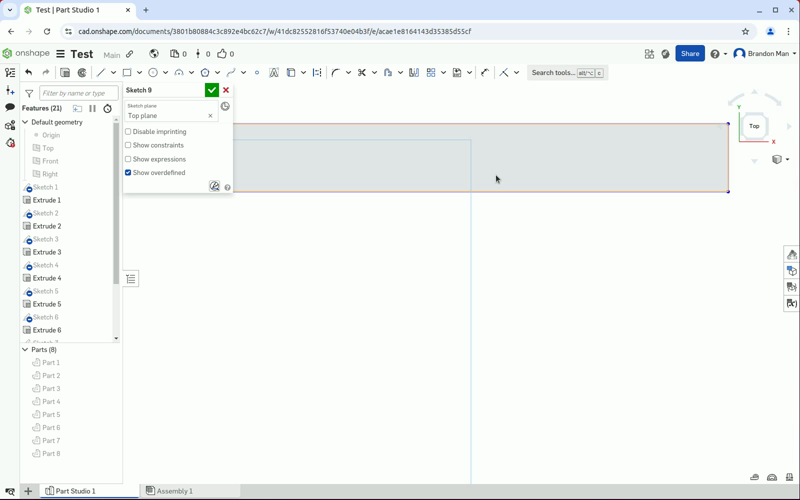
scroll(-6)
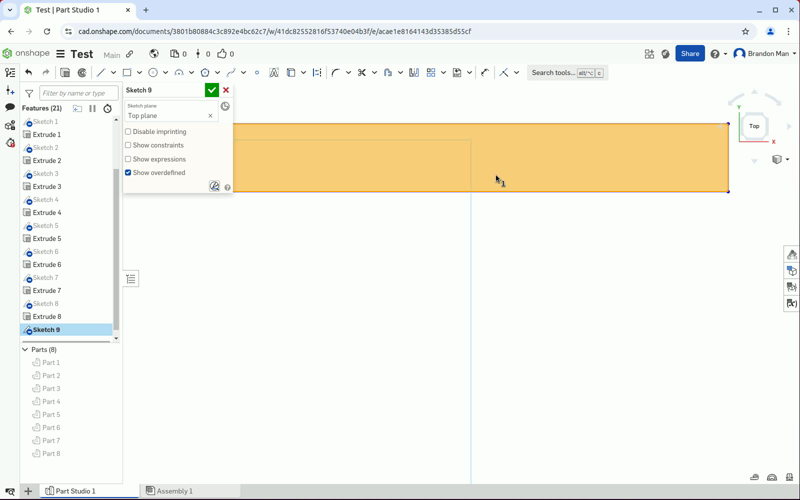
scroll(-6)
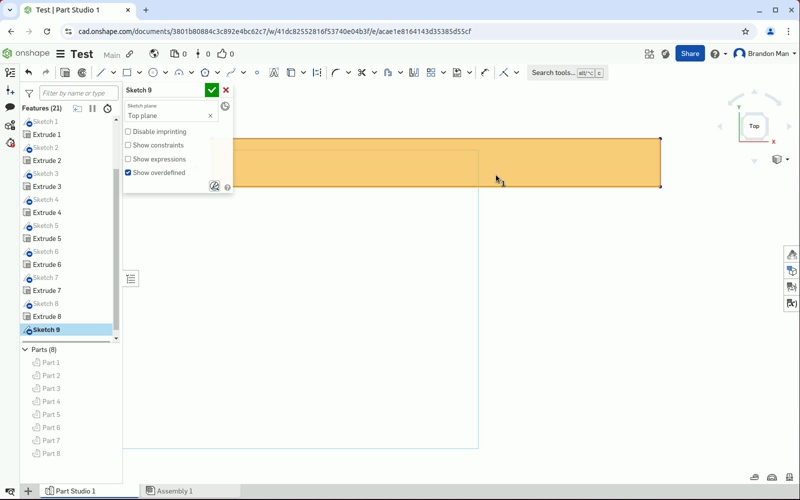
scroll(-6)
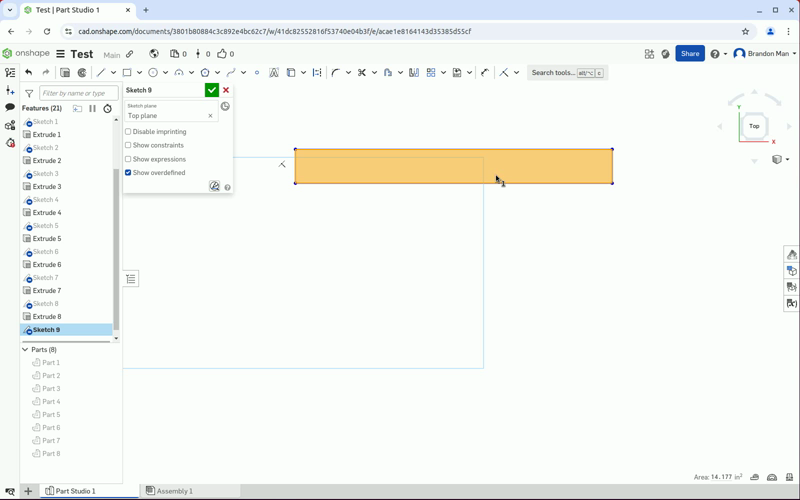
scroll(-6)
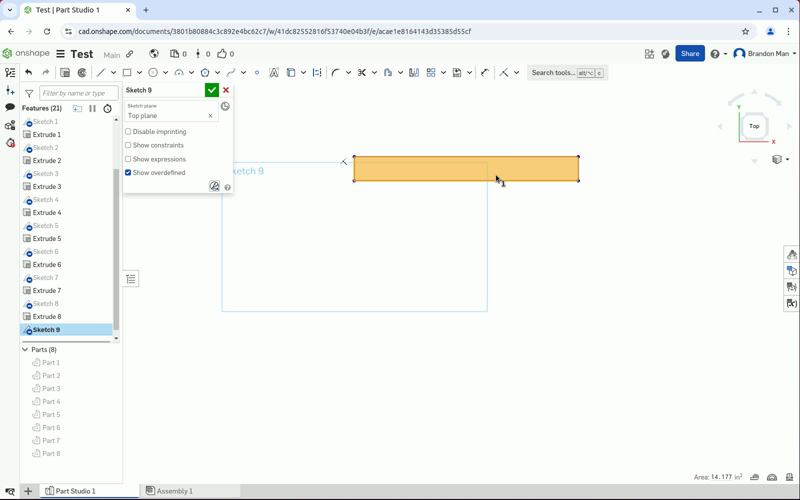
scroll(-6)
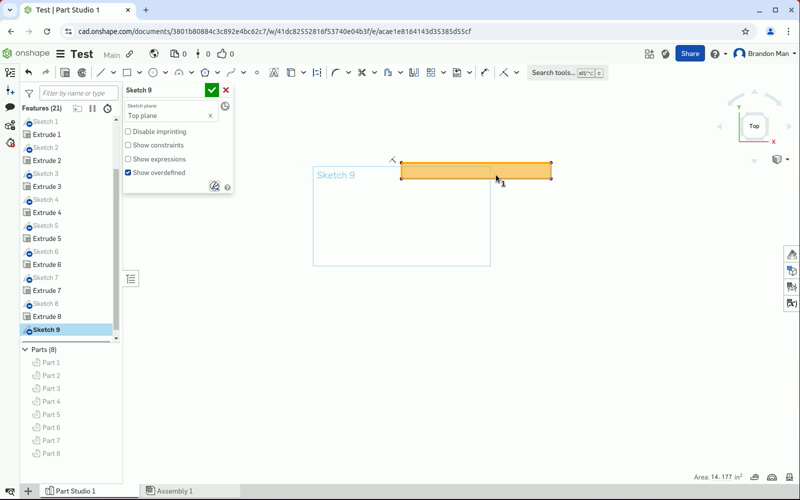
scroll(-6)
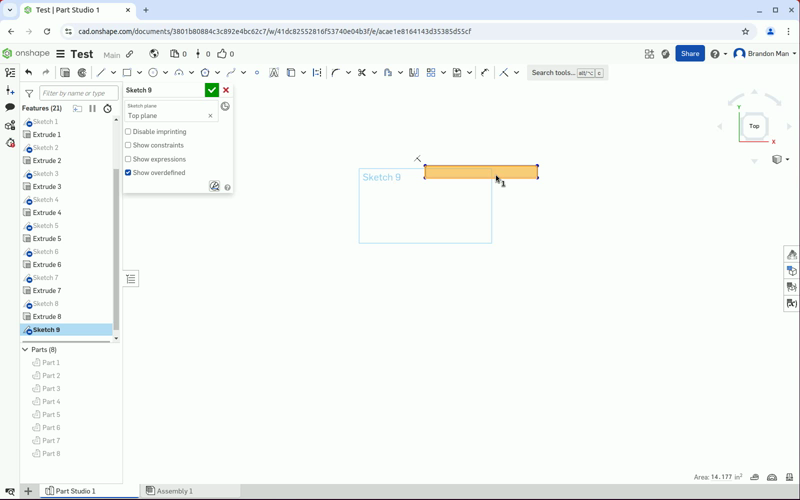
scroll(-6)
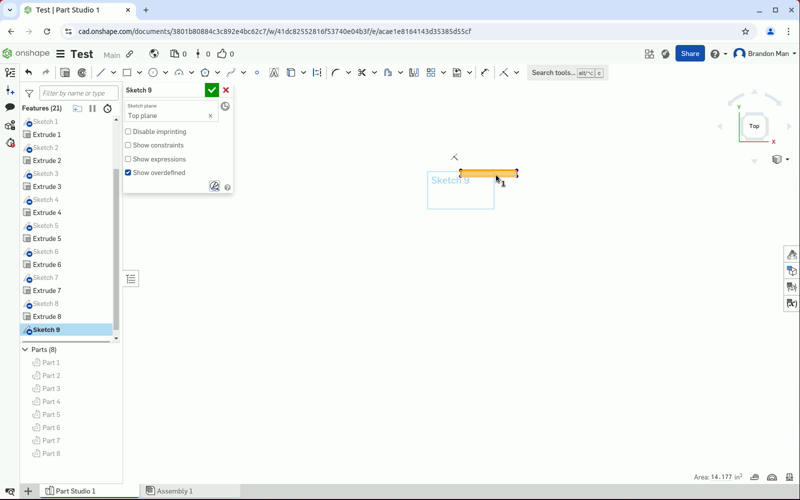
mouse_move(73, 352)
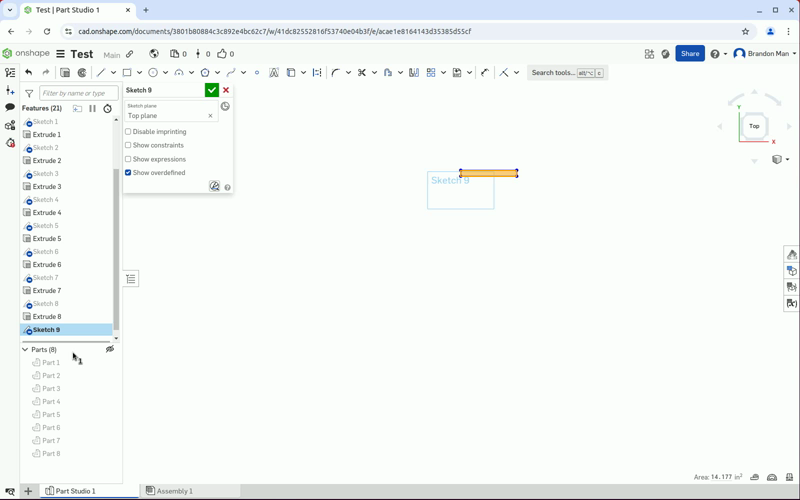
key(shift+y)
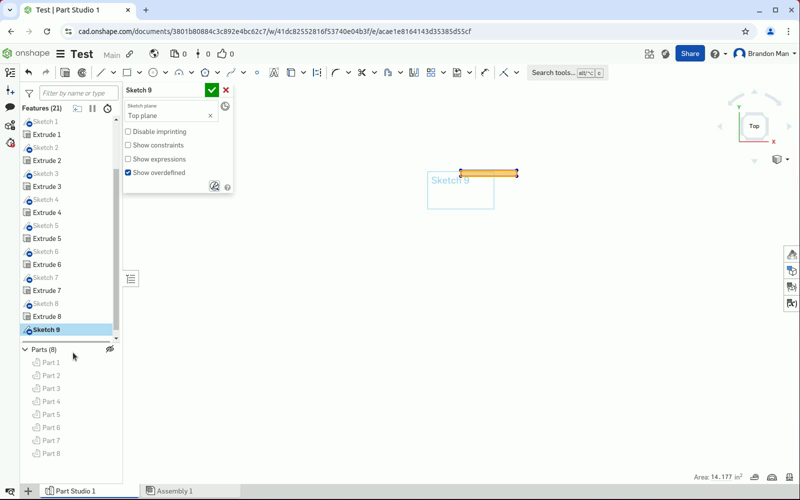
key(shift+e)
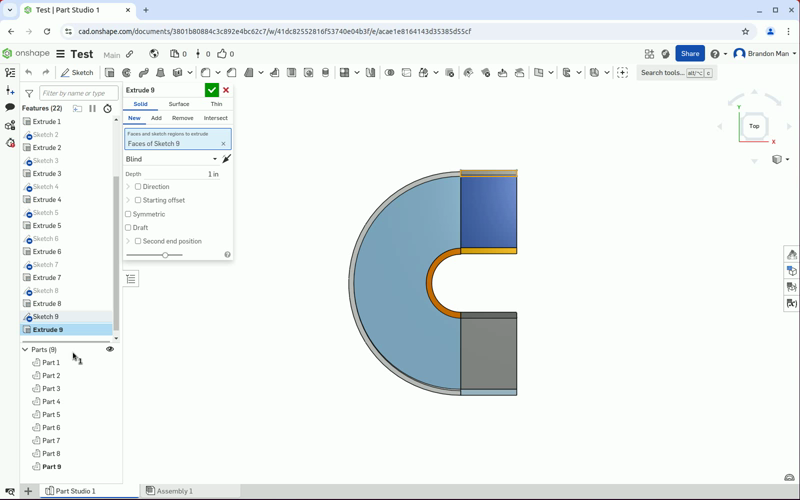
mouse_move(143, 106)
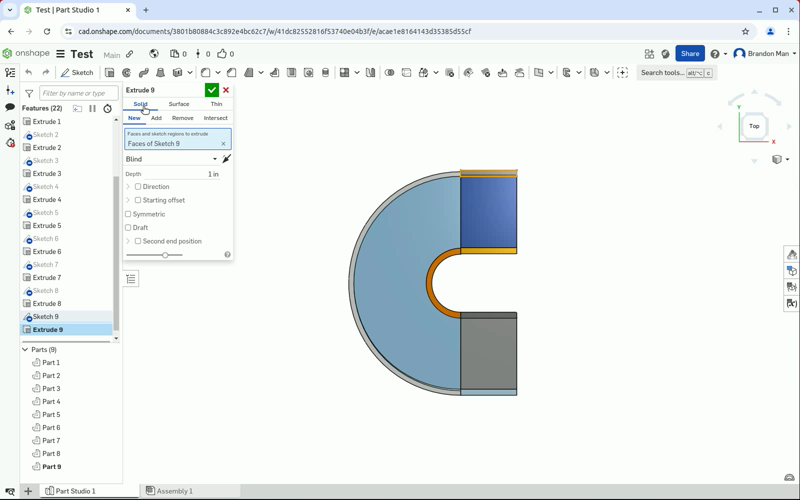
click(143, 106)
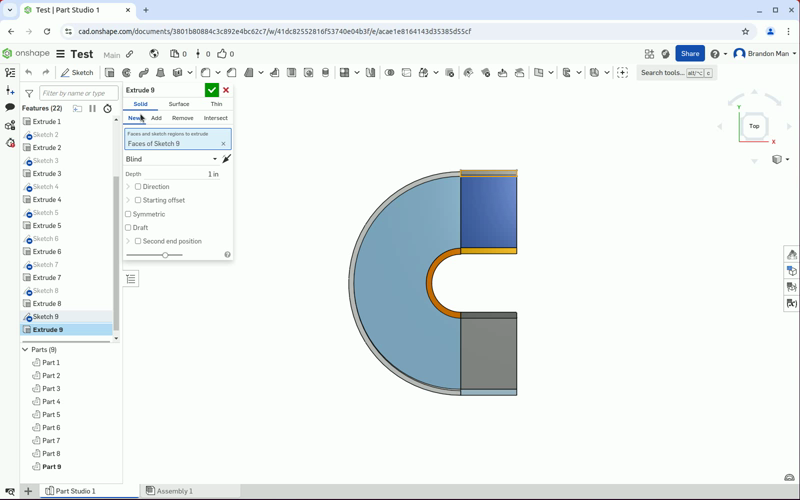
mouse_move(137, 120)
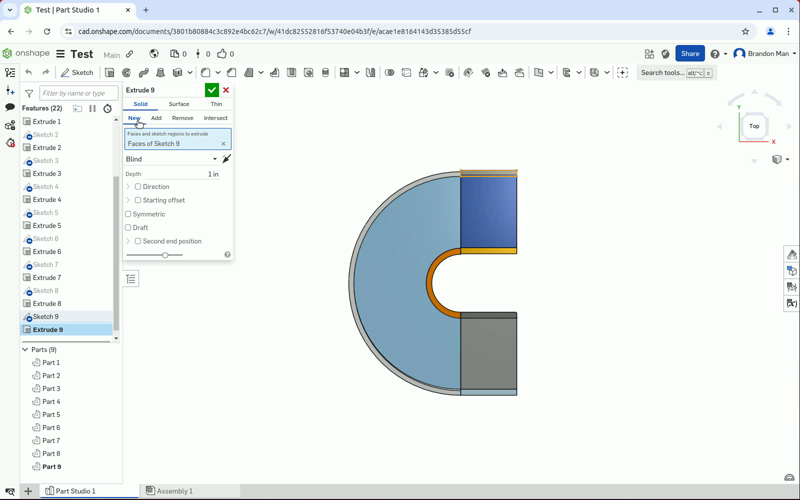
click(137, 120)
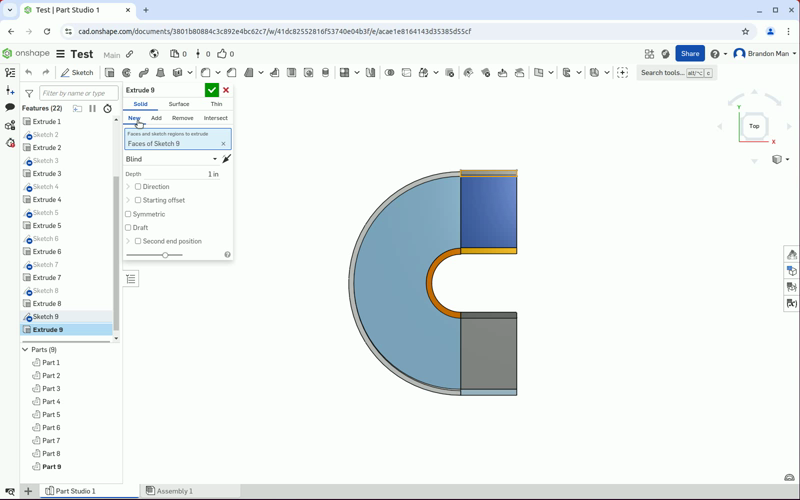
key(tab, 4)
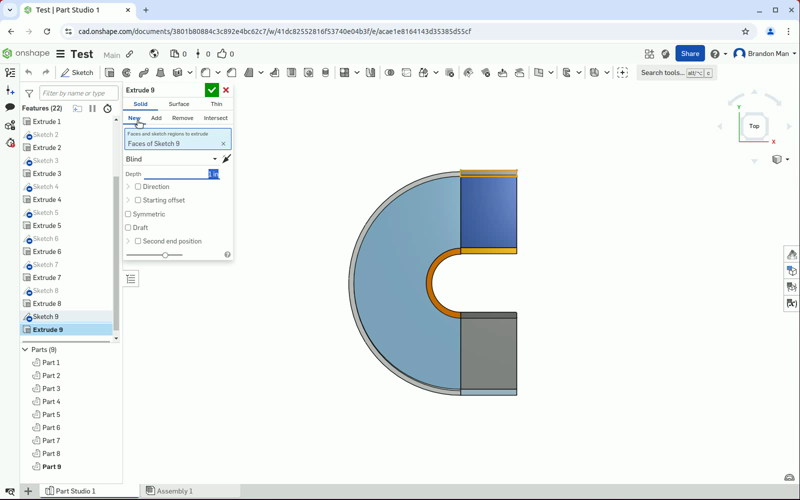
text(8.666)
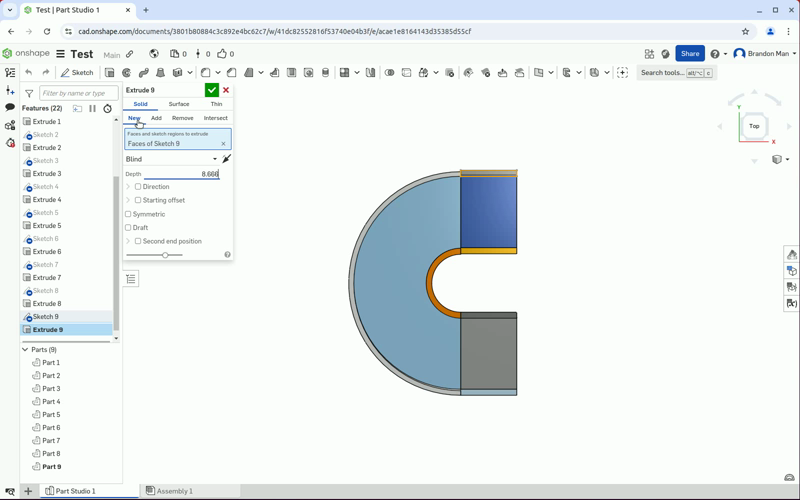
key(enter)
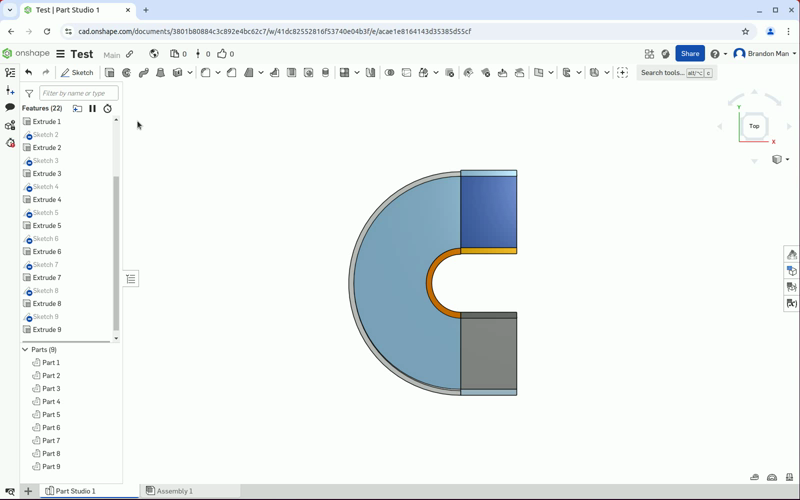
key(shift+h)
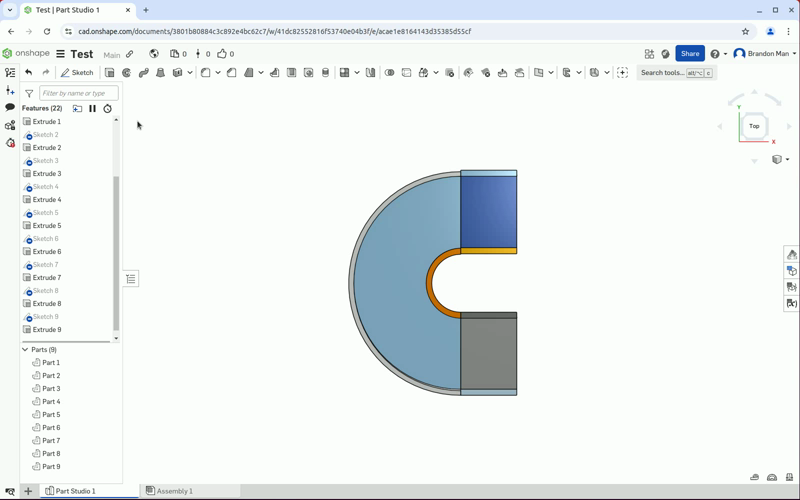
key(shift+h)
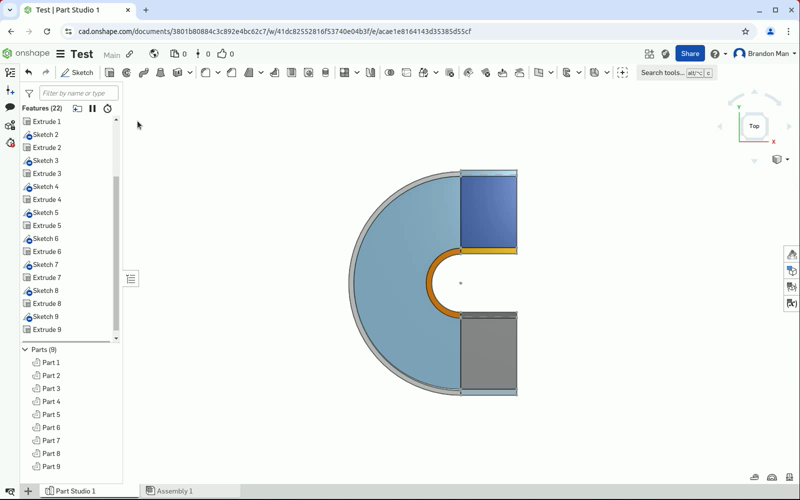
key(shift+7)
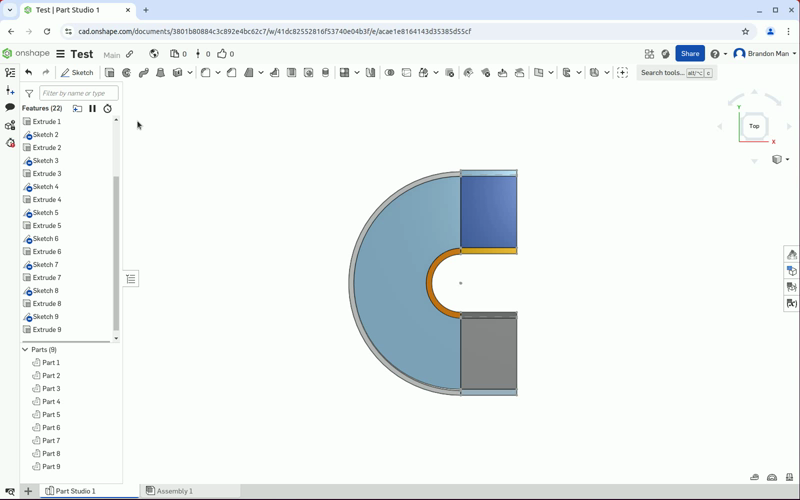
key(up, 3)
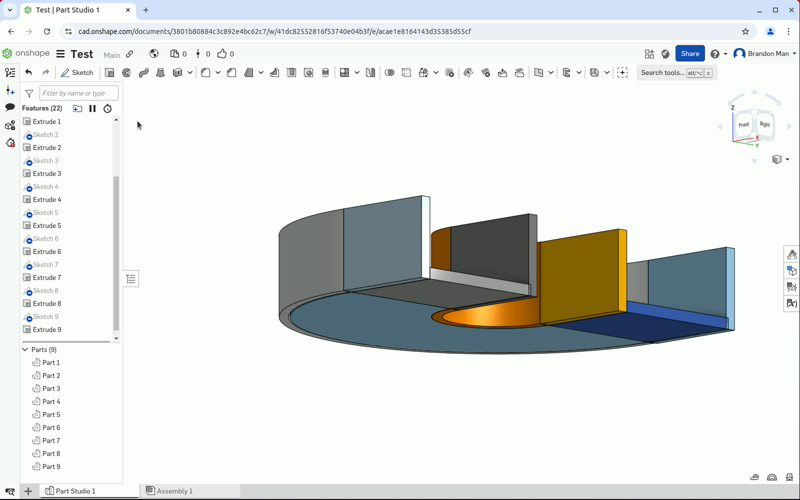
key(left, 3)
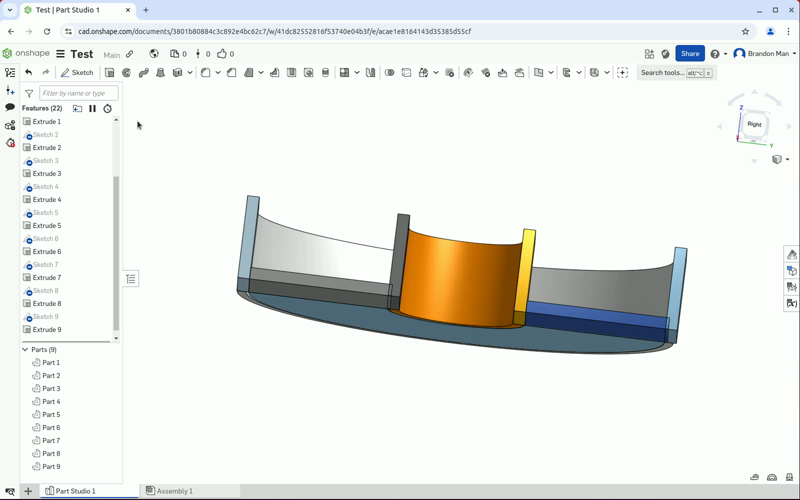
key(right, 3)
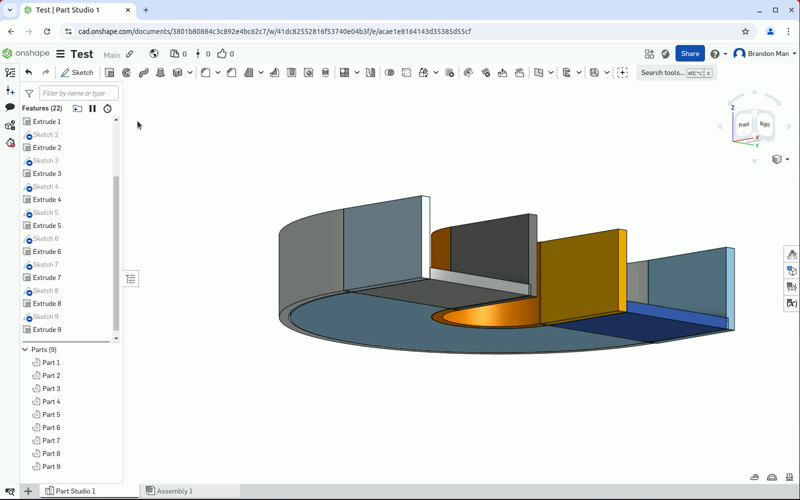
key(down, 3)
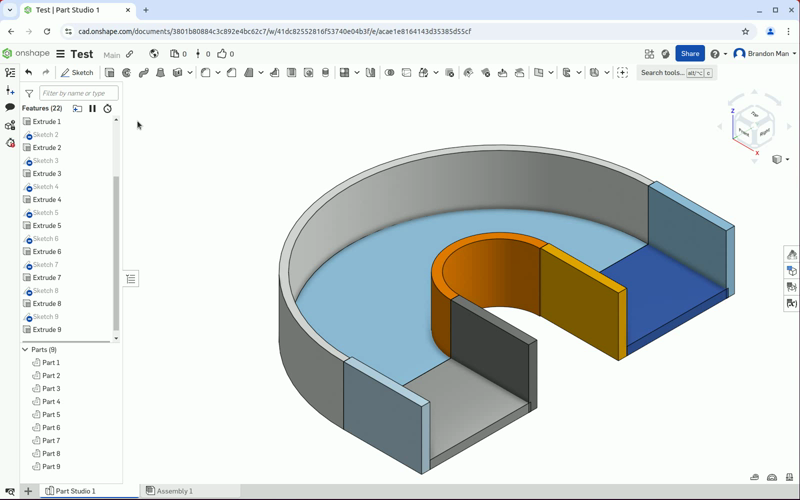
mouse_move(69, 111)
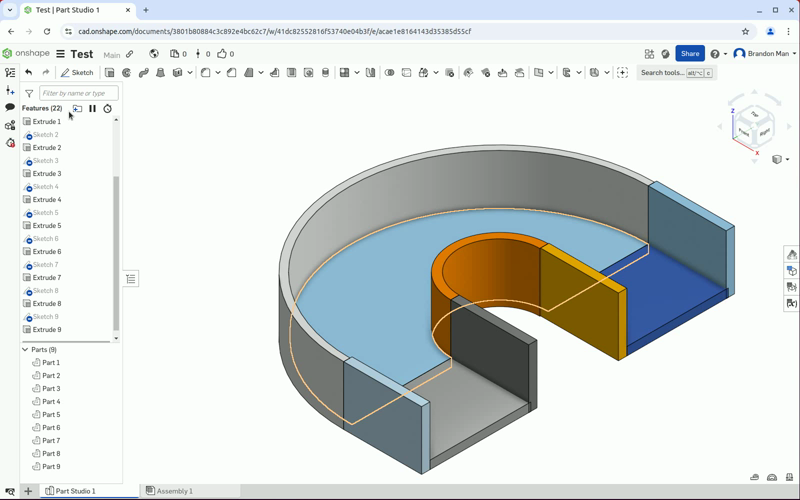
click(69, 111)